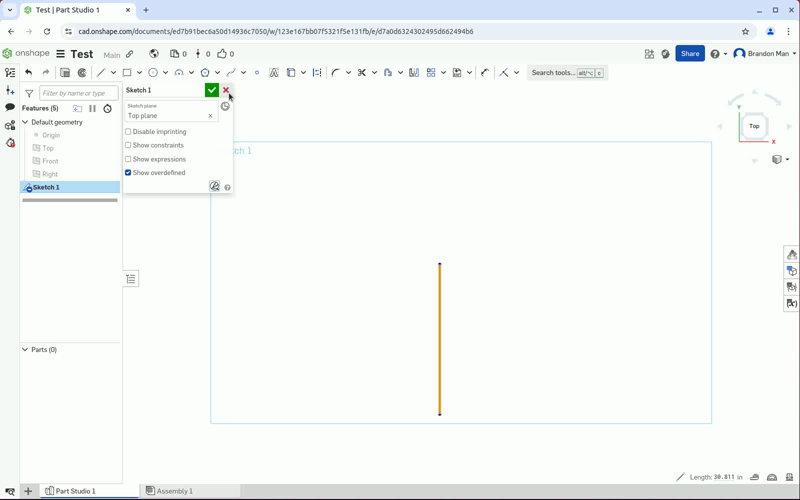
key(shift+h)
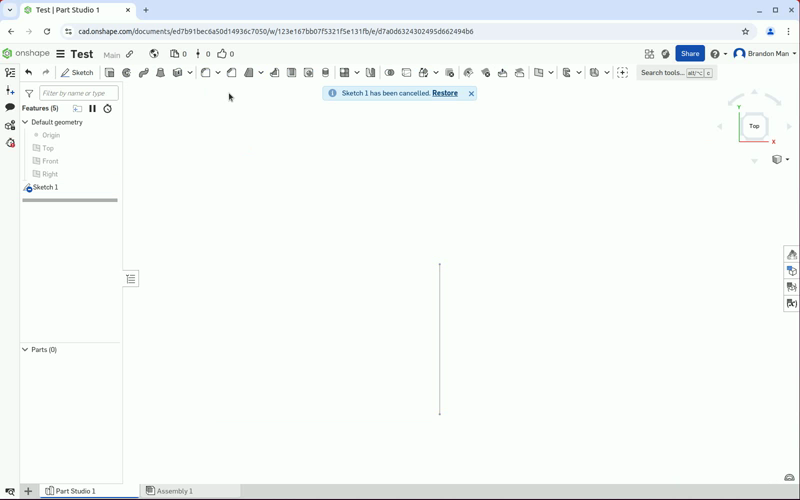
key(shift+s)
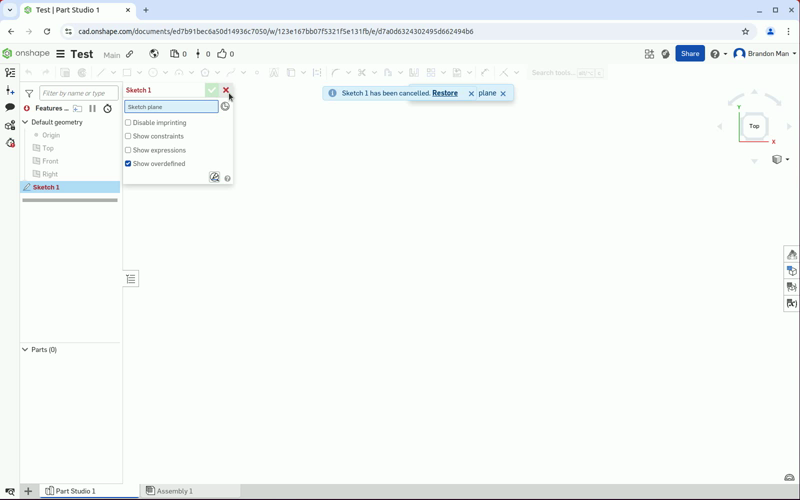
mouse_move(73, 150)
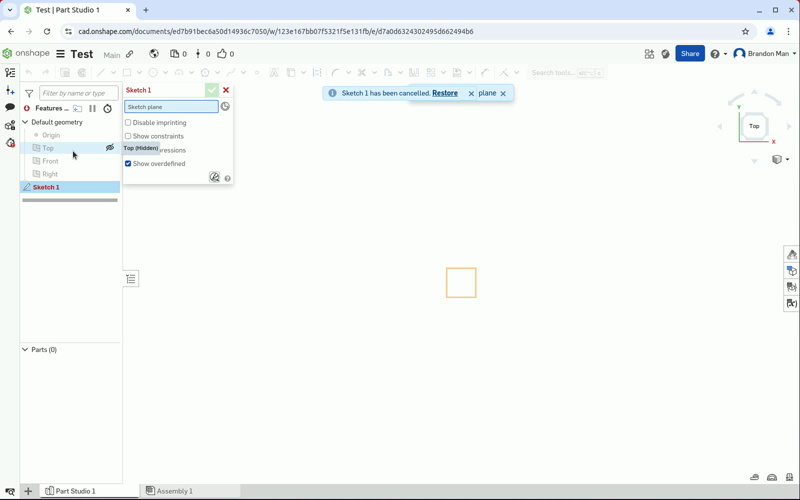
click(73, 150)
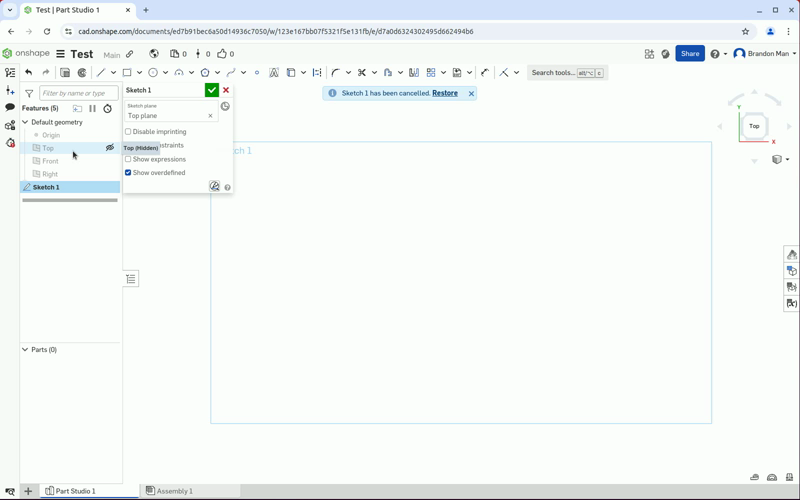
mouse_move(73, 352)
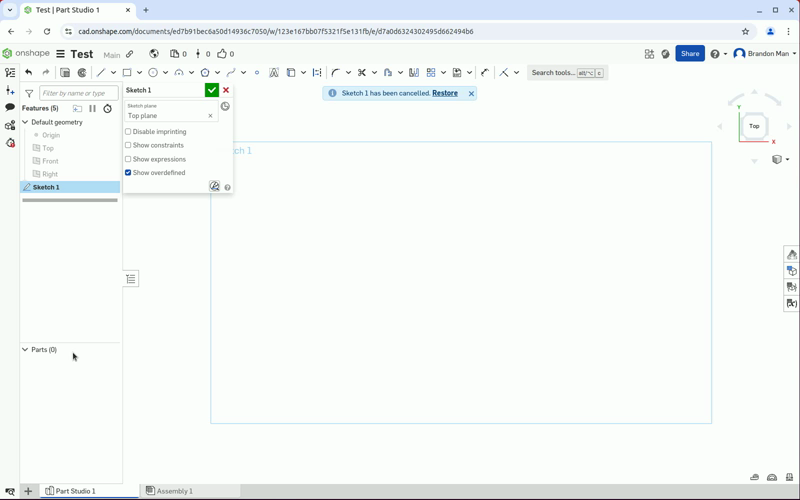
key(y)
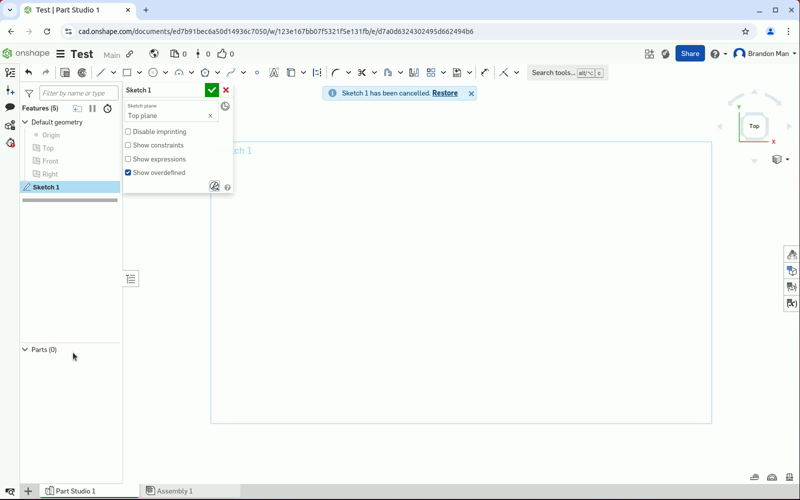
key(l)
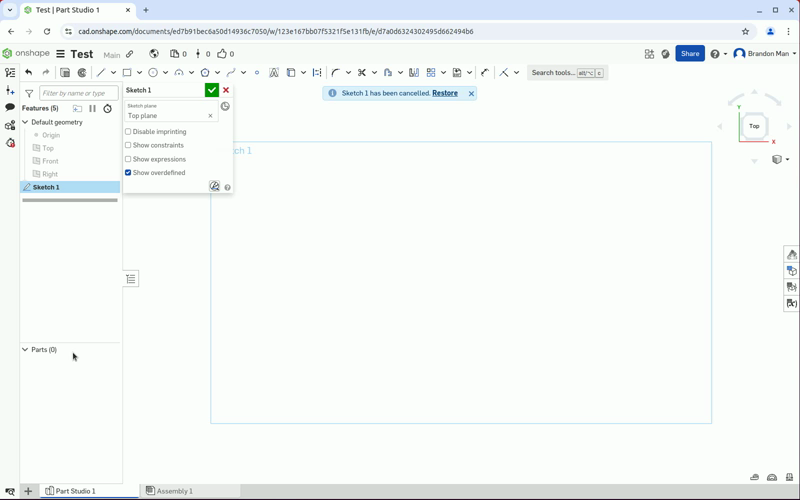
key_down(shift)
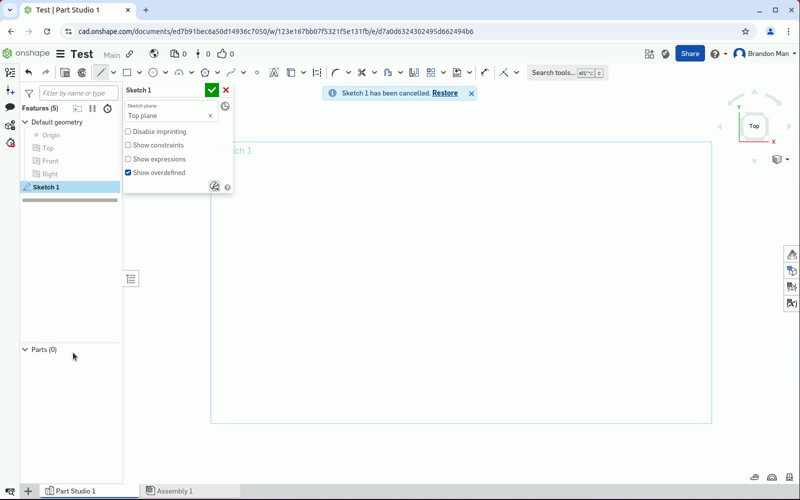
mouse_move(406, 319)
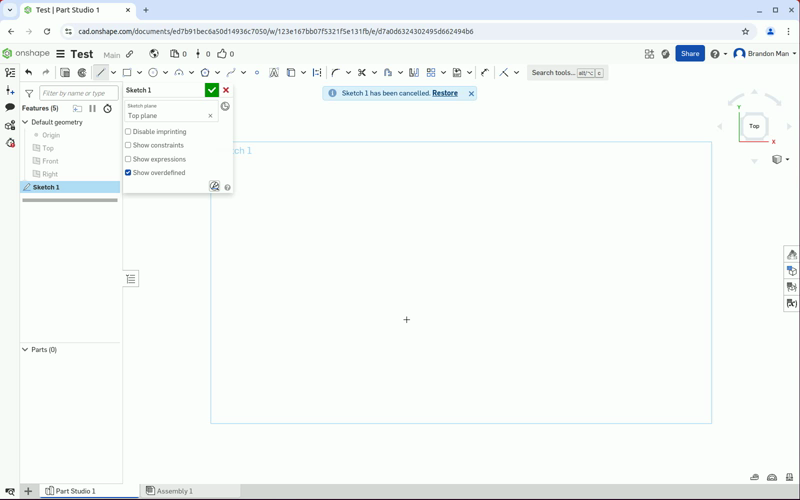
click(406, 319)
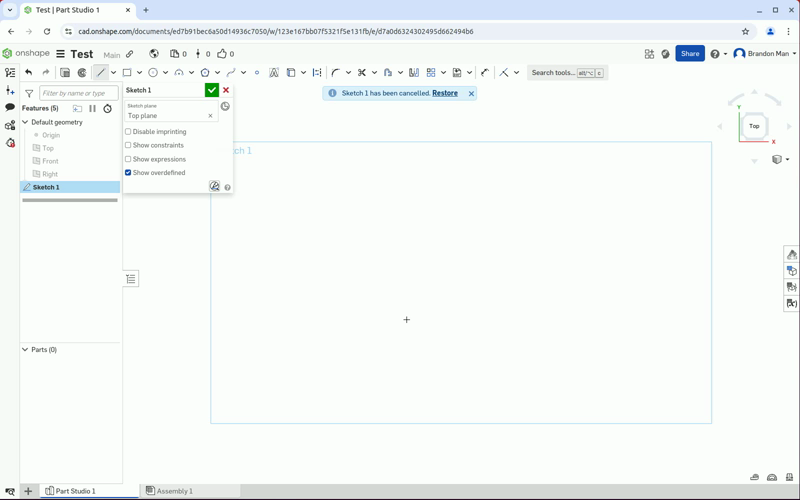
key_up(shift)
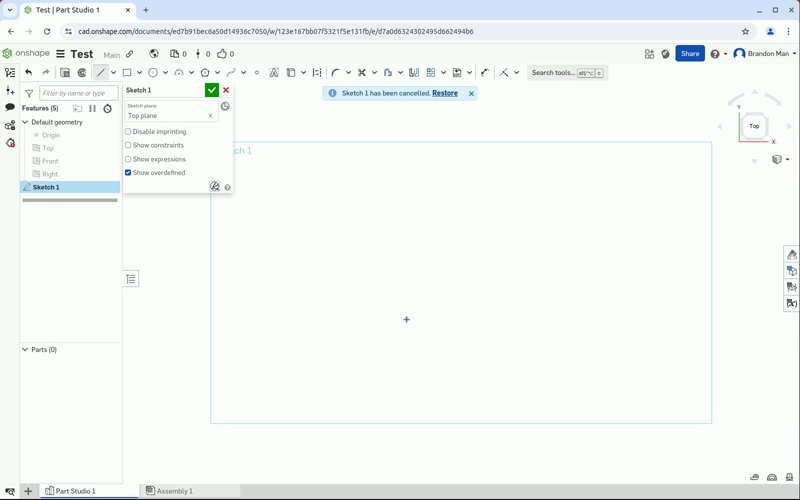
key_down(shift)
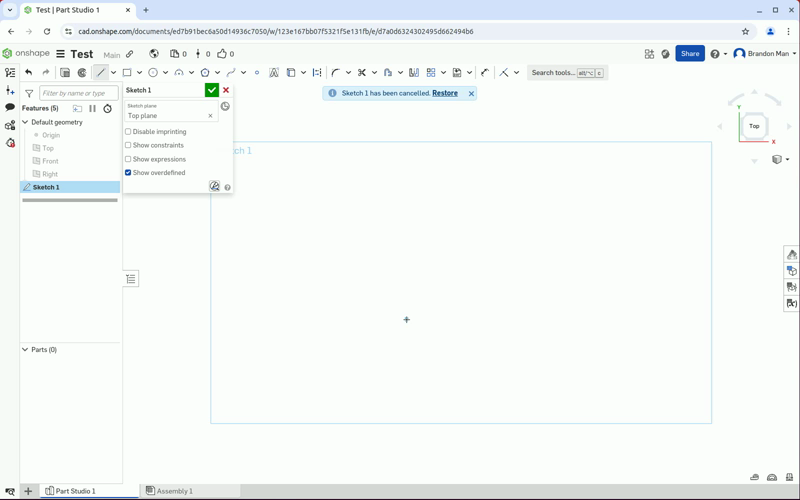
mouse_move(519, 319)
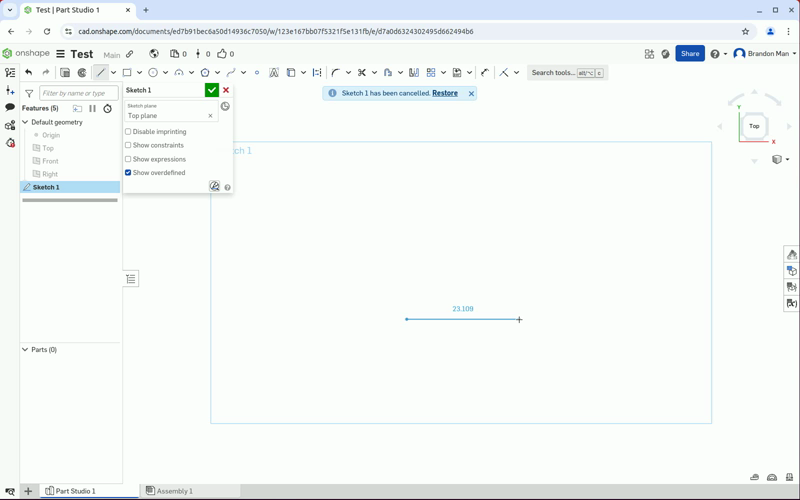
click(519, 319)
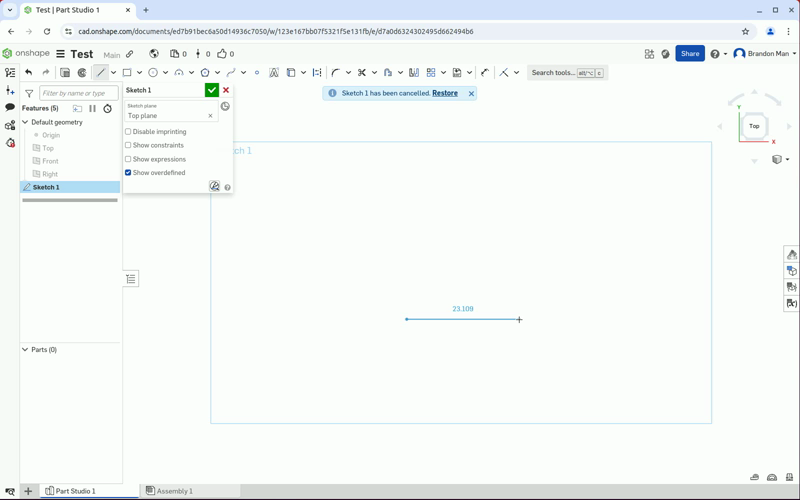
key_up(shift)
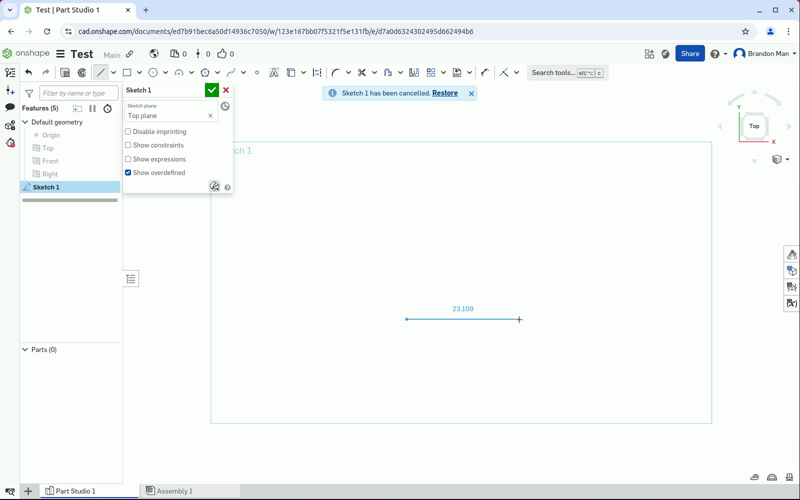
key_down(shift)
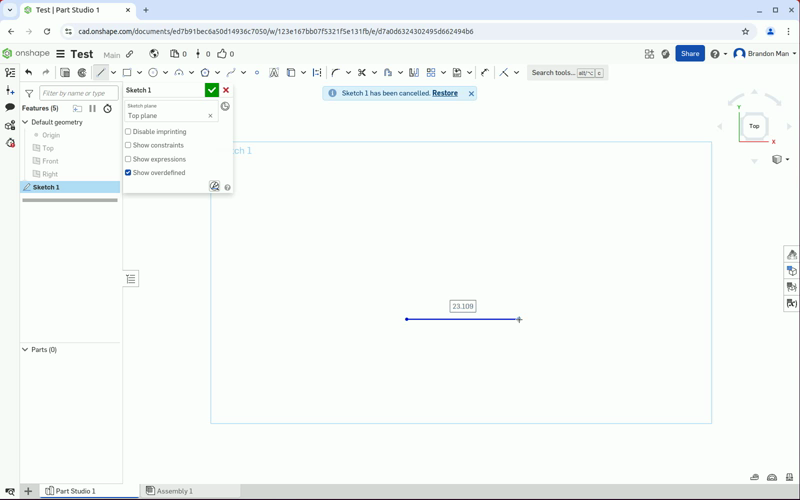
mouse_move(519, 203)
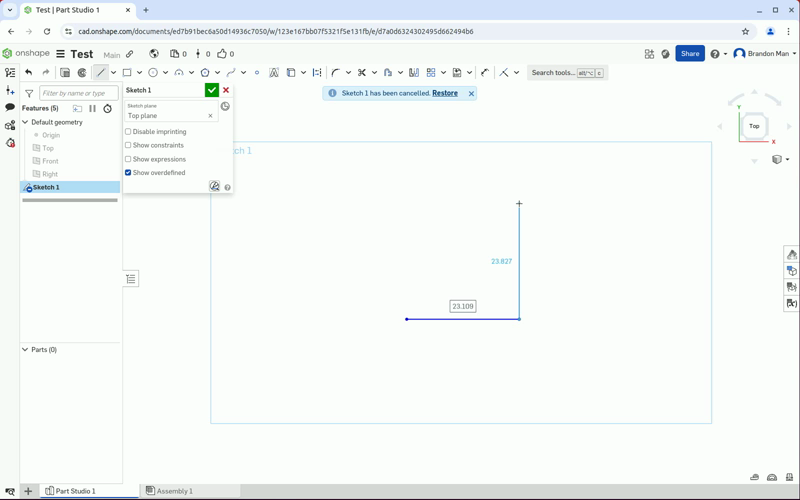
click(519, 203)
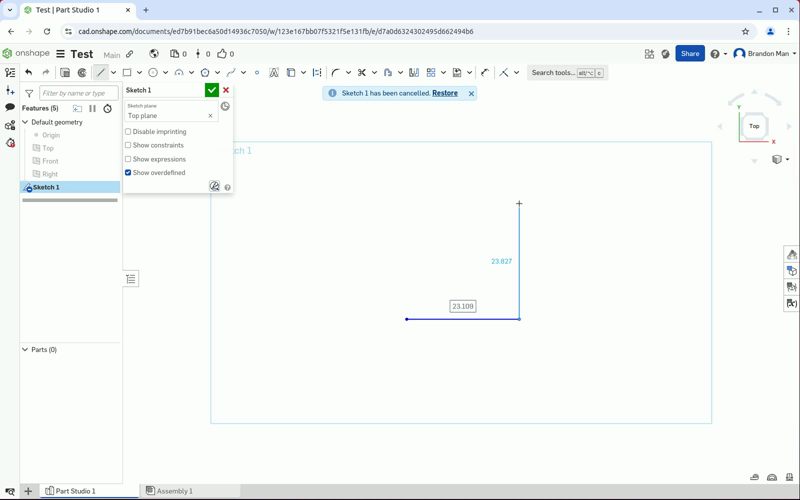
key_up(shift)
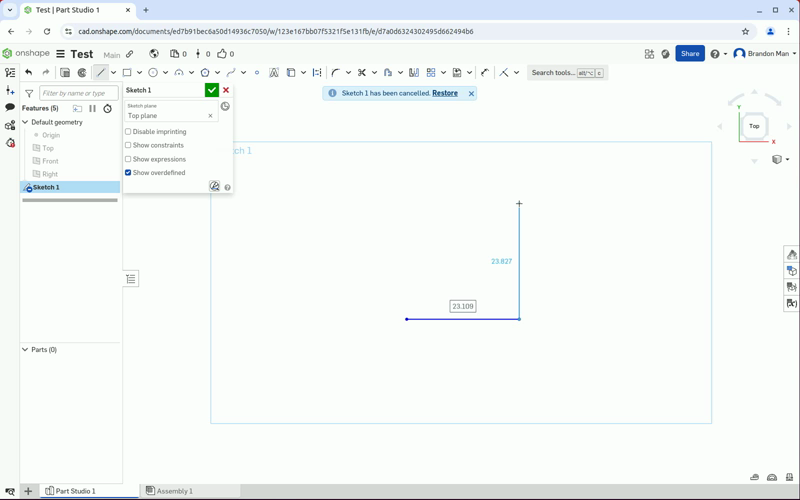
key_down(shift)
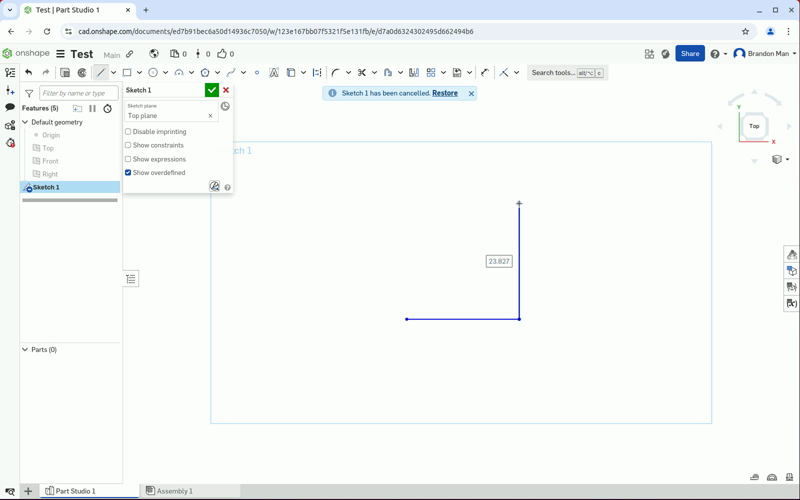
mouse_move(406, 203)
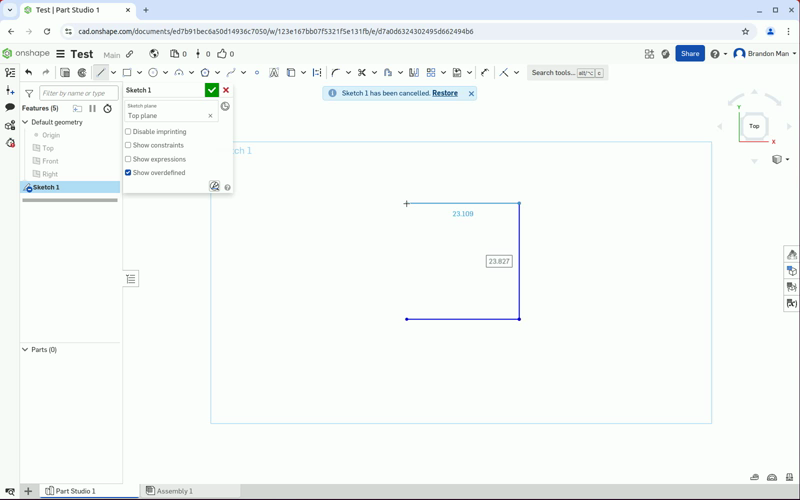
click(406, 203)
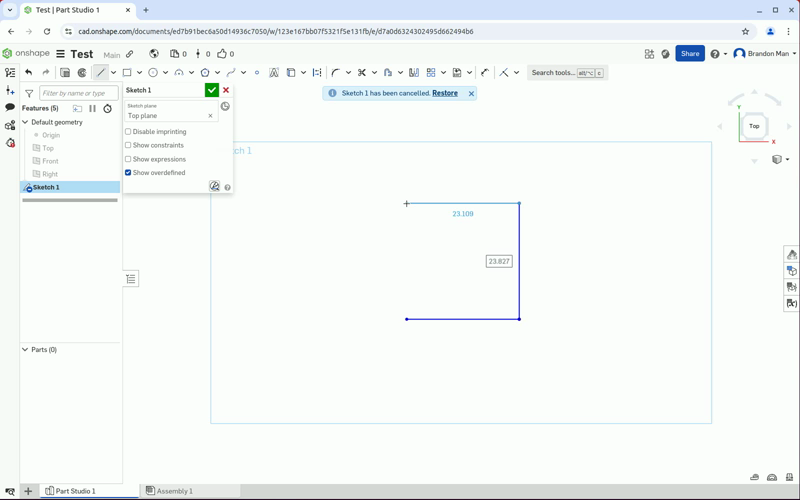
key_up(shift)
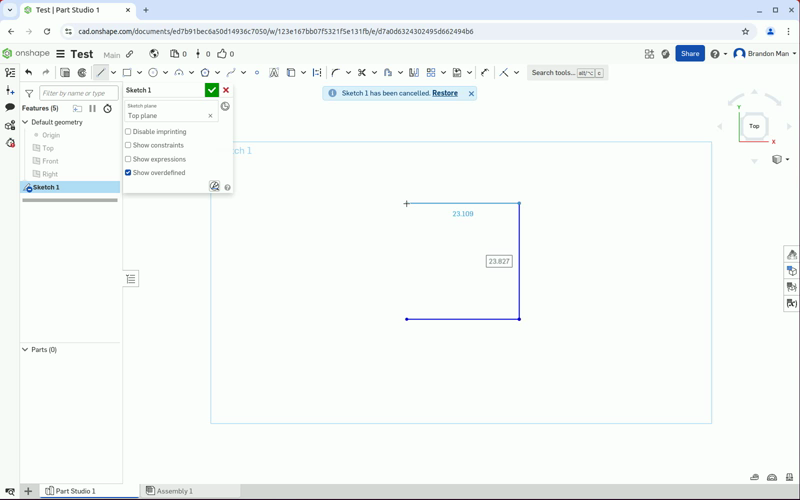
key_down(shift)
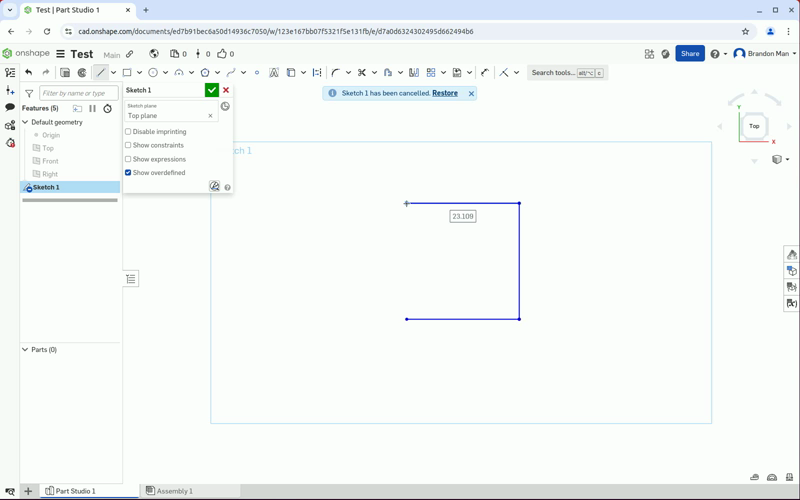
mouse_move(436, 203)
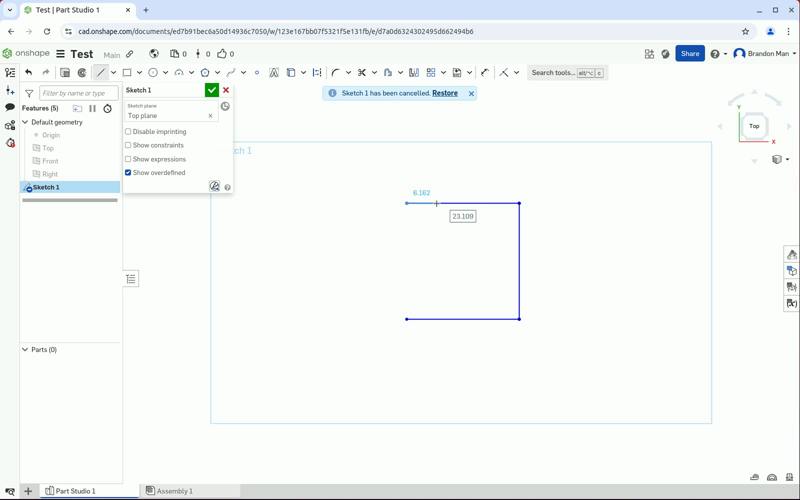
mouse_move(406, 207)
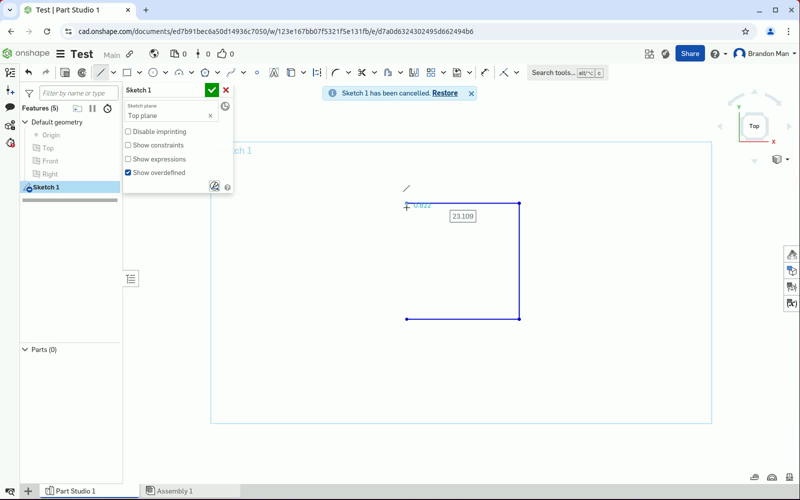
scroll(6)
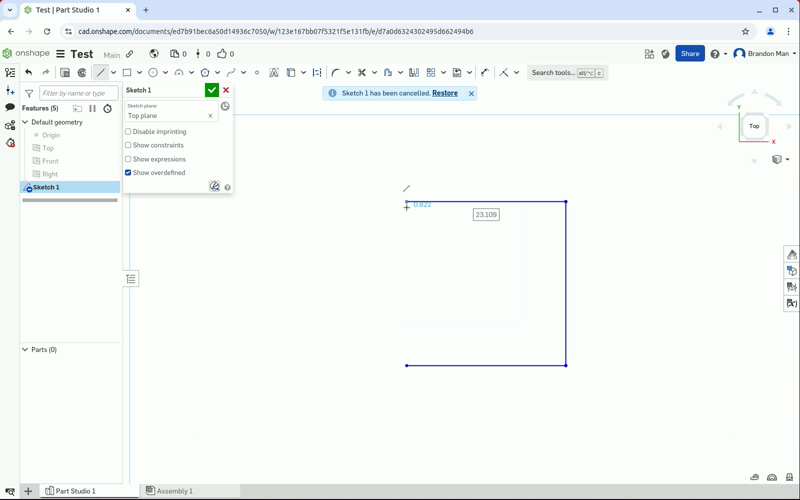
scroll(6)
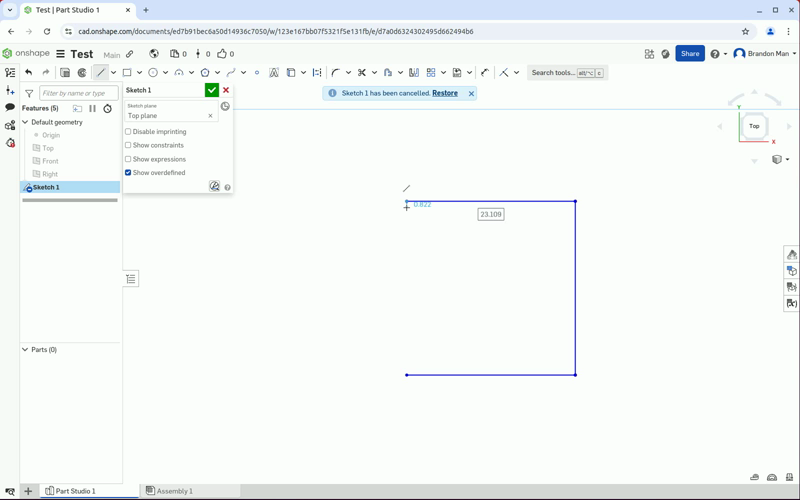
scroll(6)
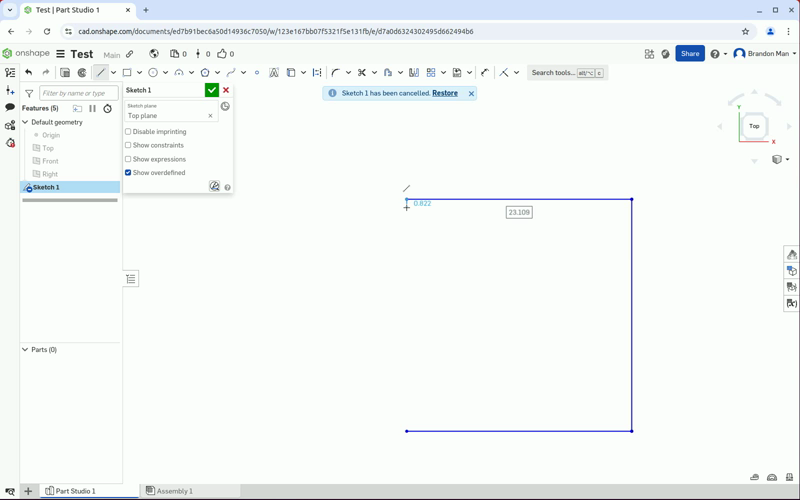
scroll(6)
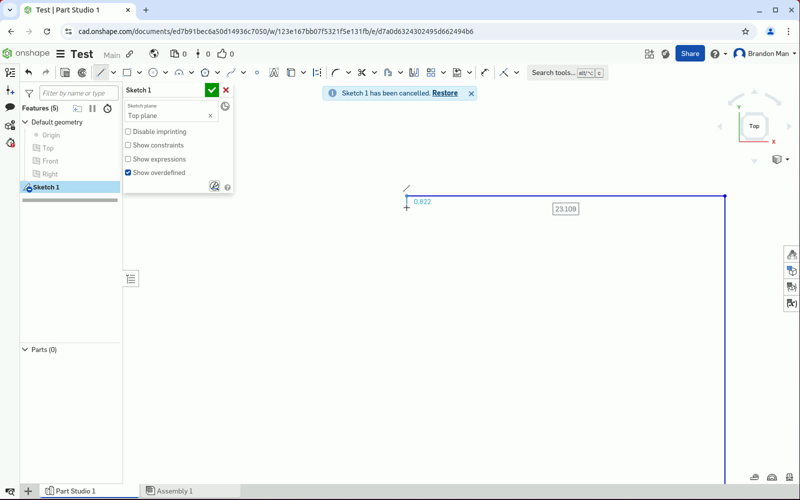
scroll(6)
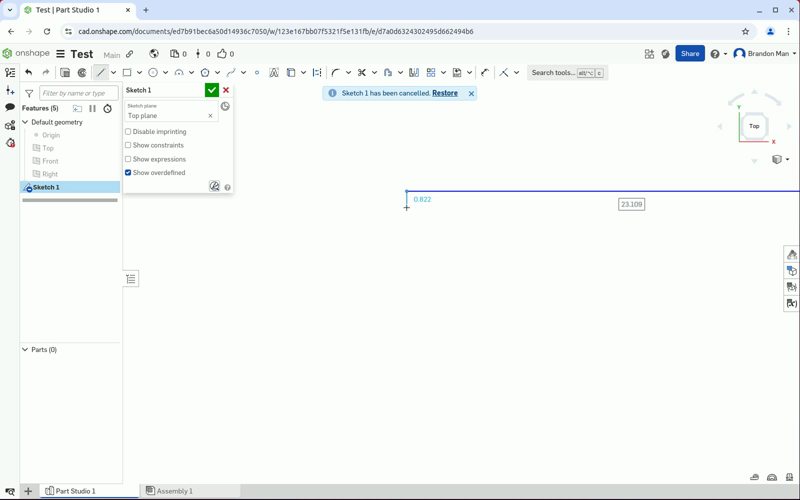
scroll(6)
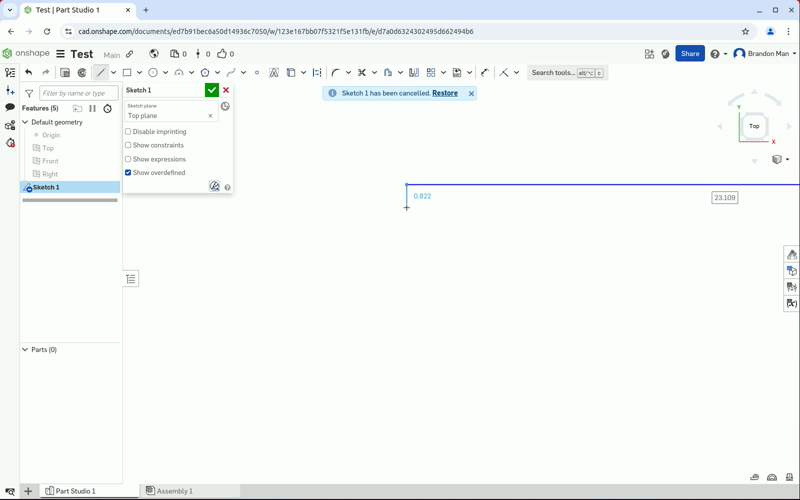
scroll(6)
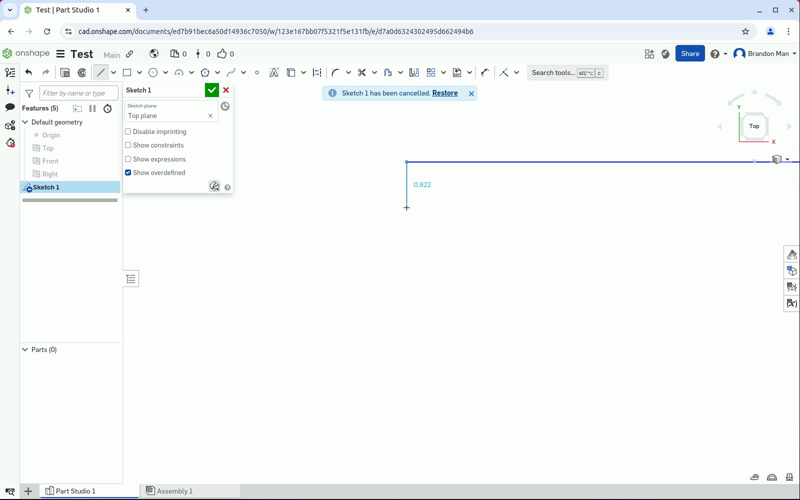
click(406, 207)
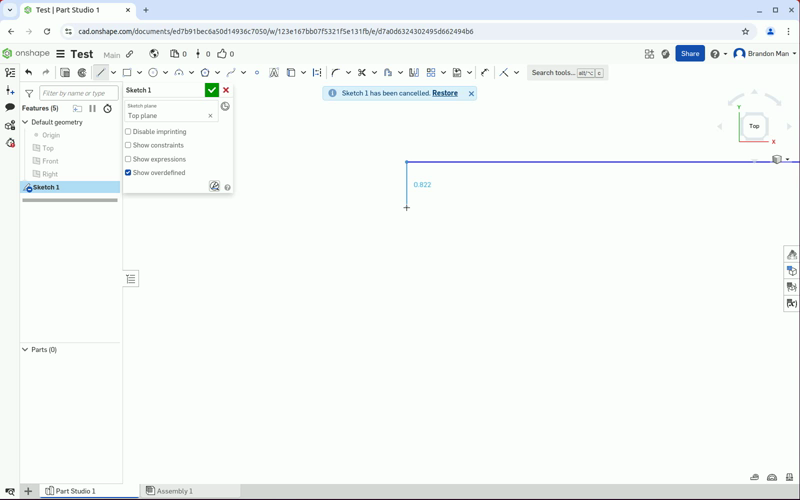
scroll(-6)
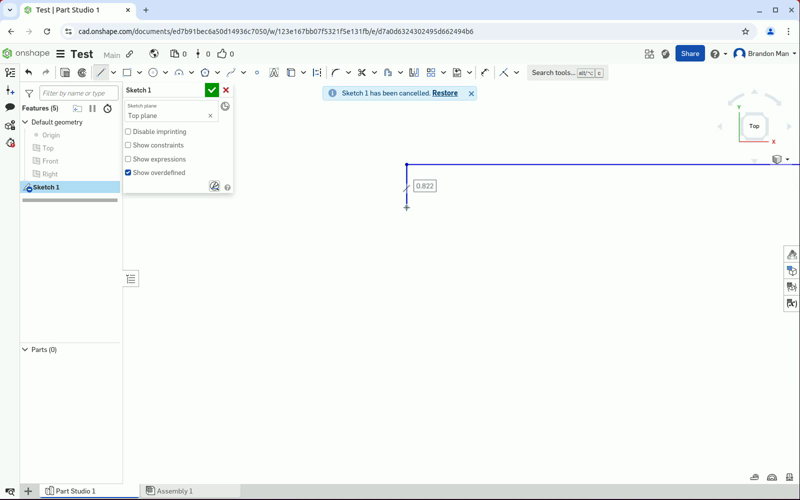
scroll(-6)
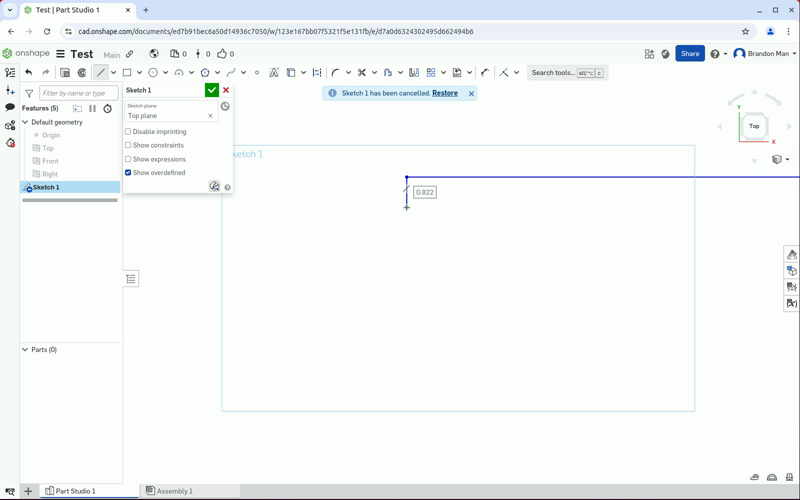
scroll(-6)
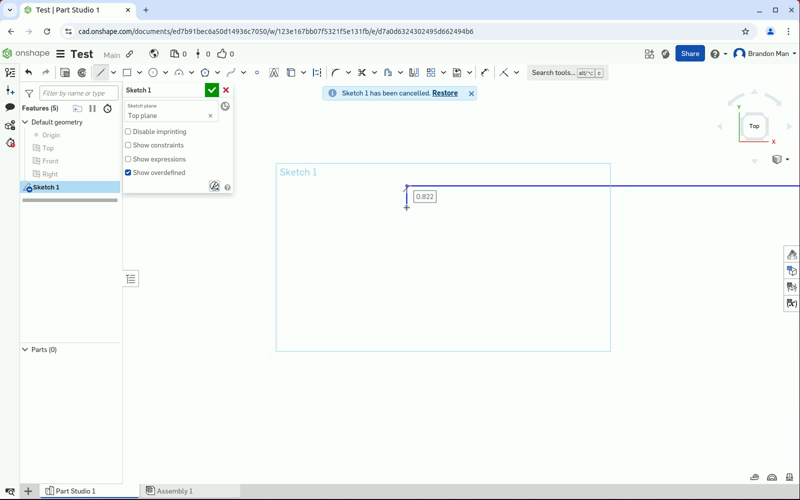
scroll(-6)
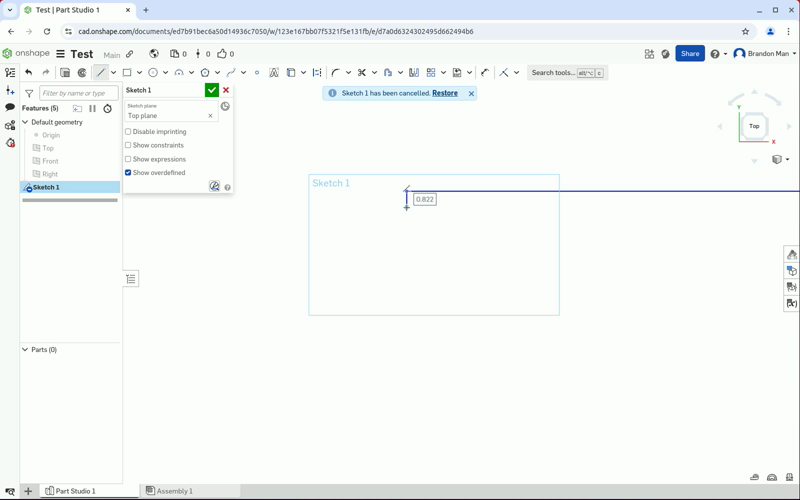
scroll(-6)
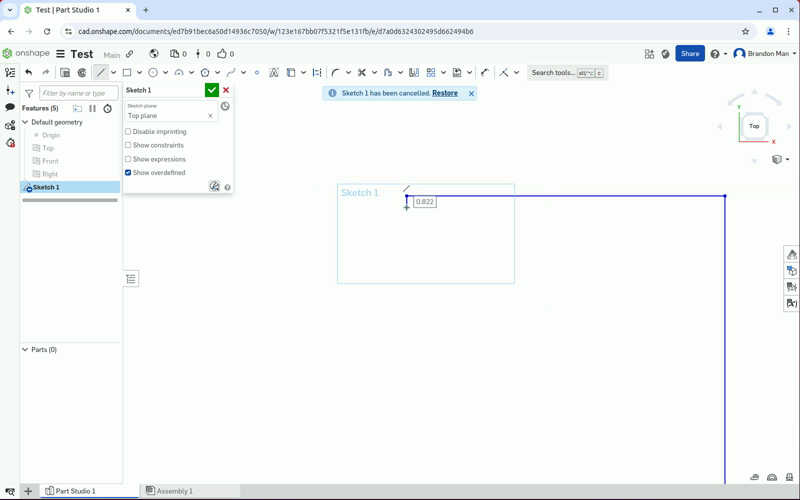
scroll(-6)
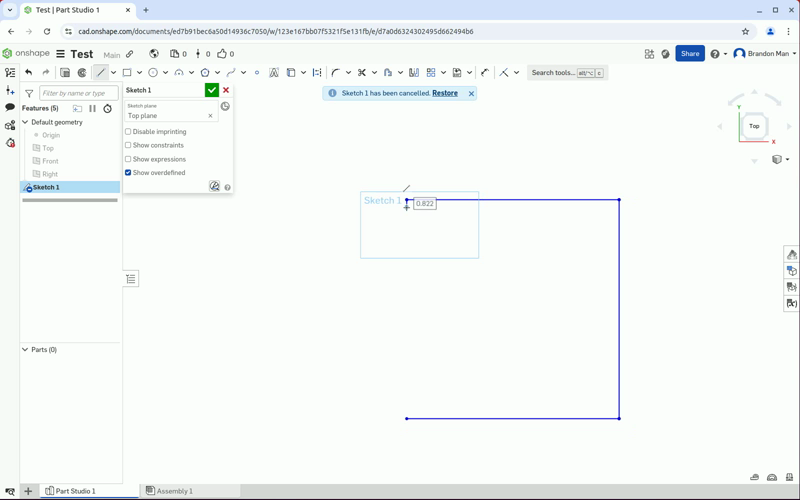
scroll(-6)
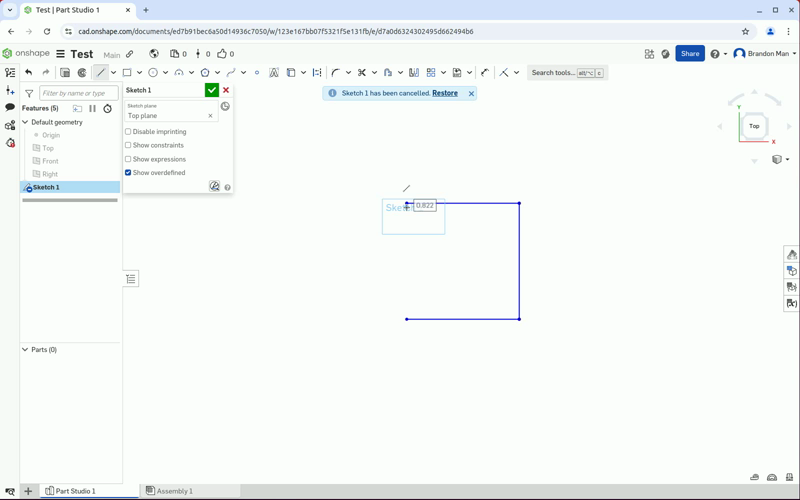
key_up(shift)
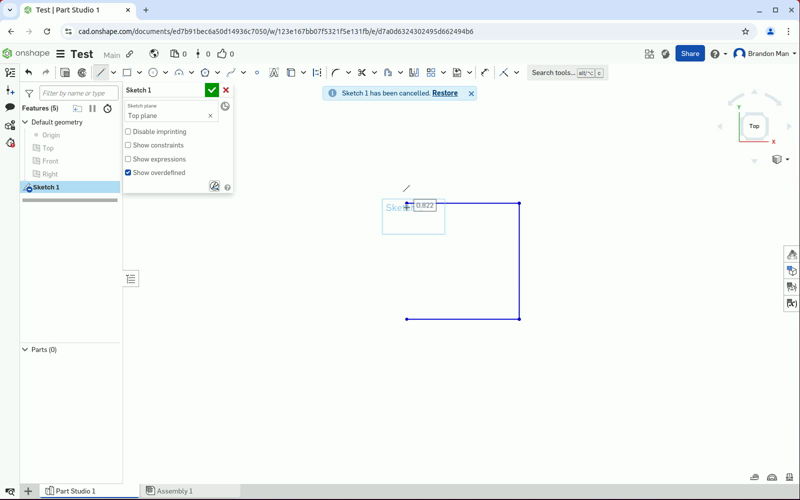
key_down(shift)
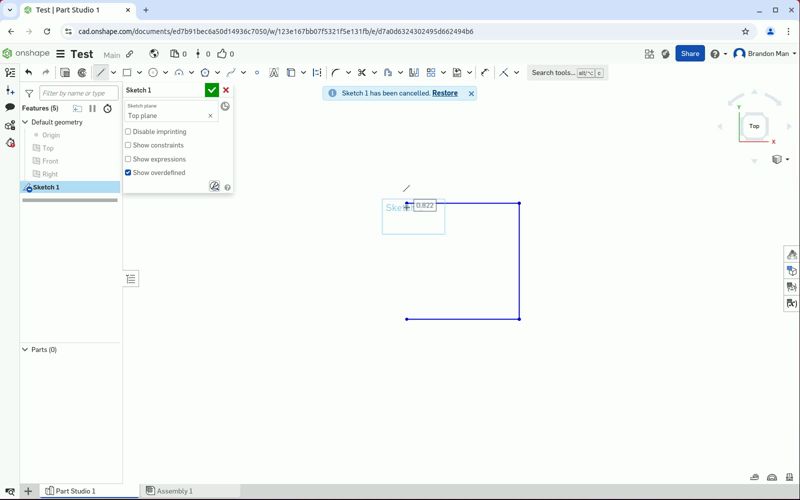
mouse_move(516, 207)
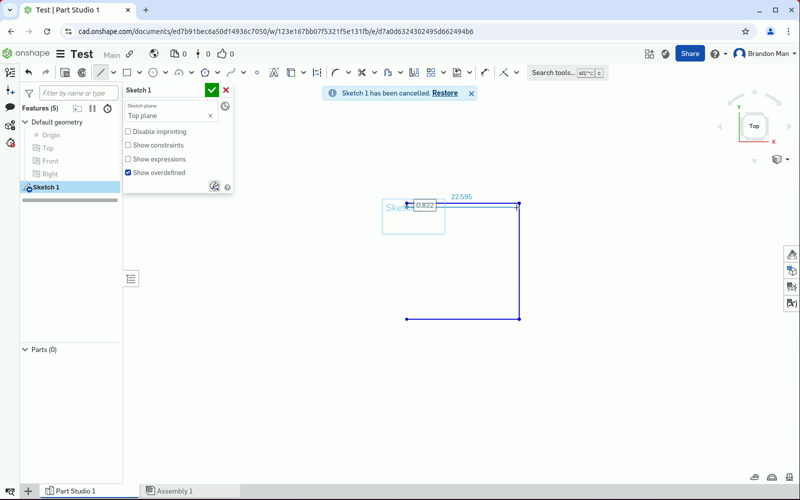
click(516, 207)
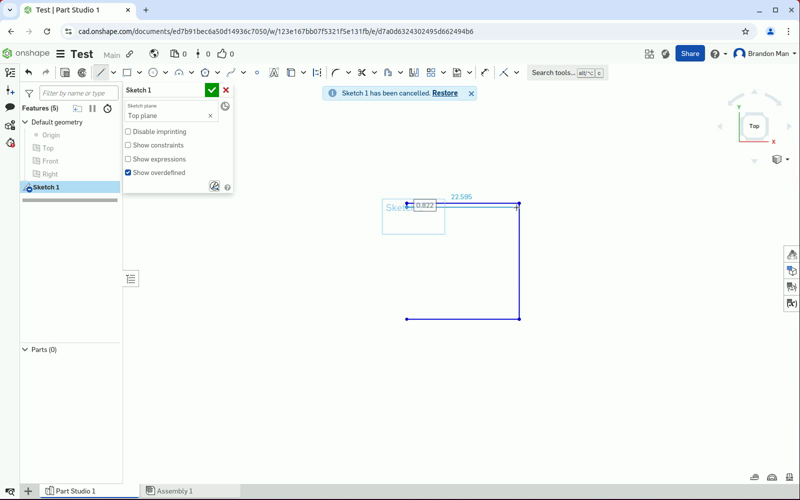
key_up(shift)
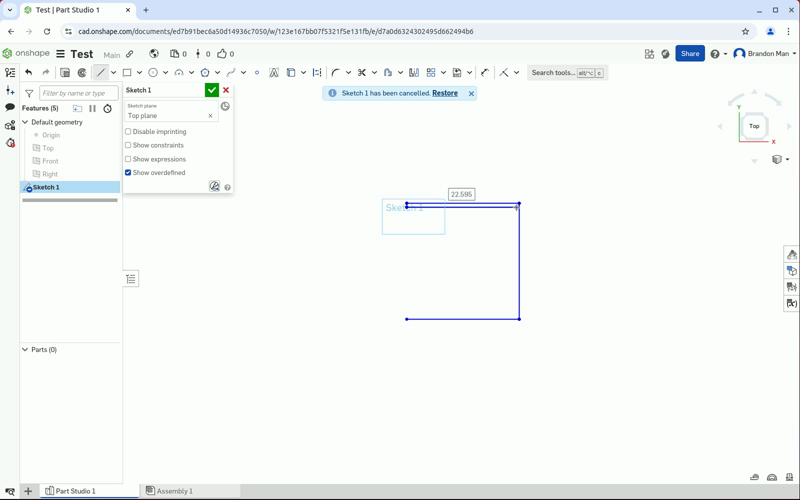
key_down(shift)
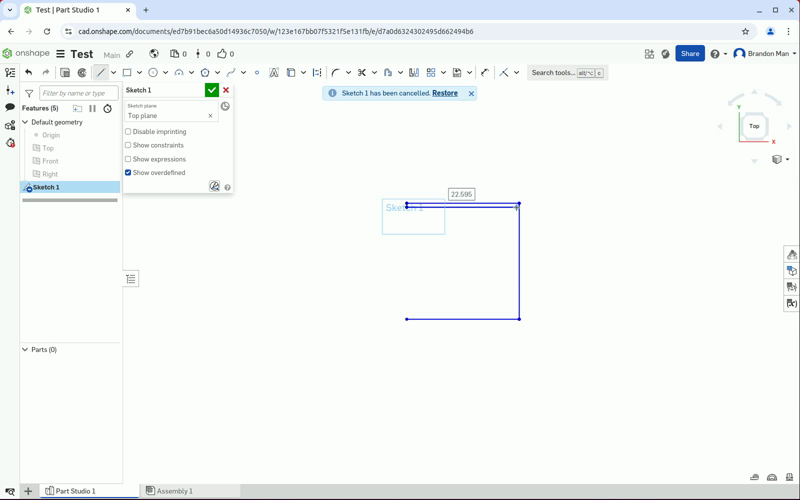
mouse_move(516, 315)
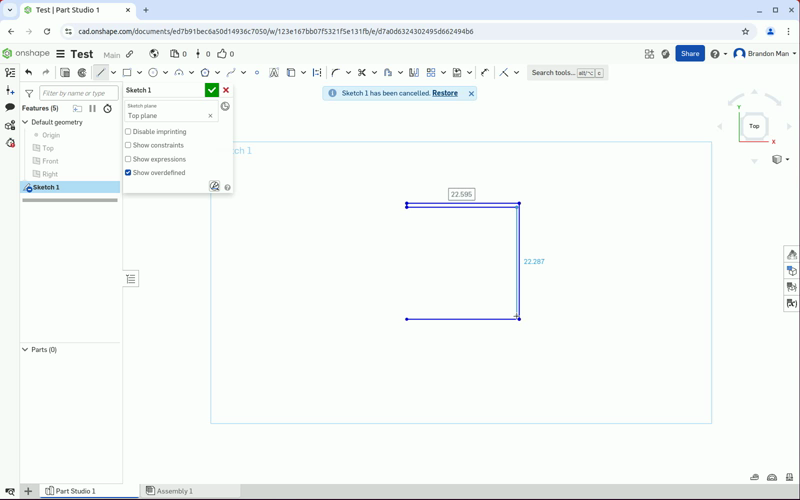
scroll(6)
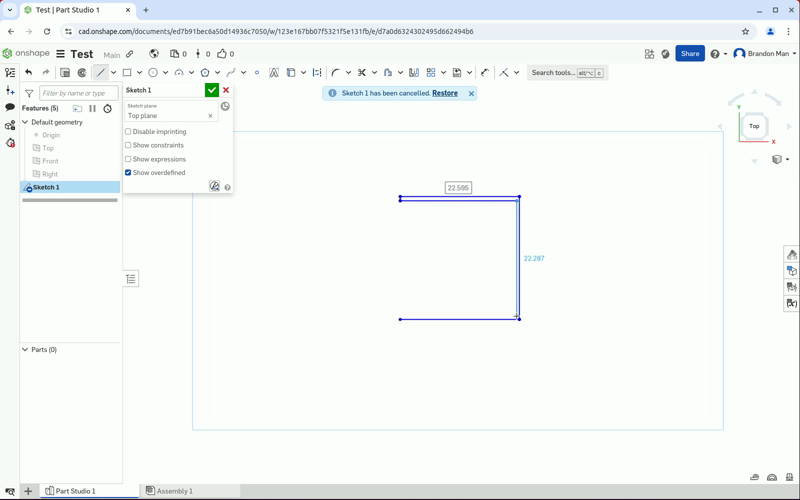
scroll(6)
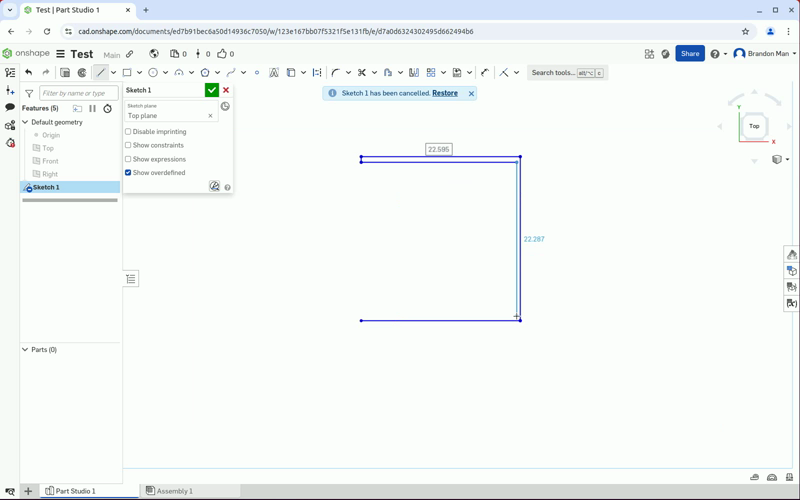
scroll(6)
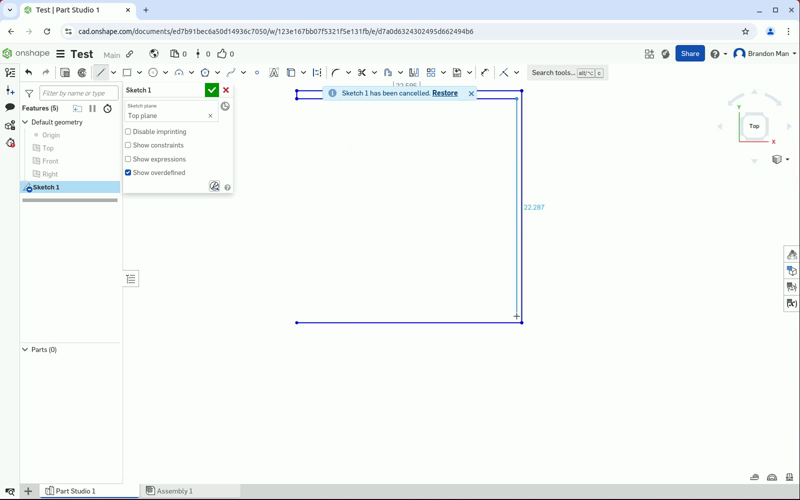
scroll(6)
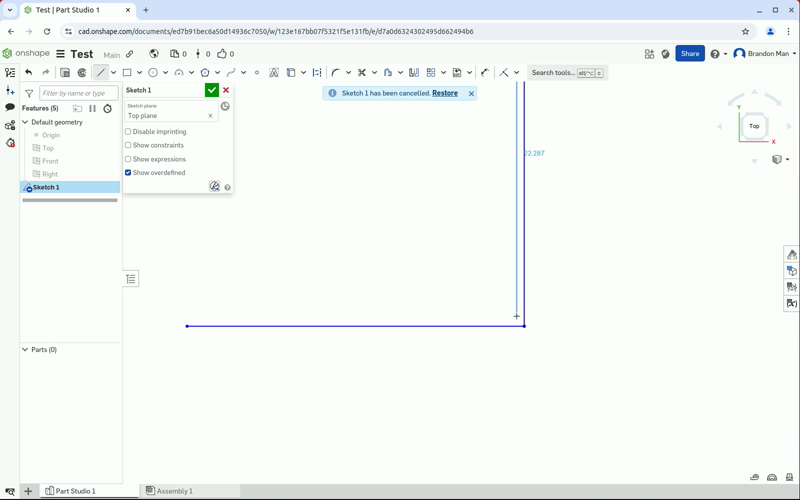
scroll(6)
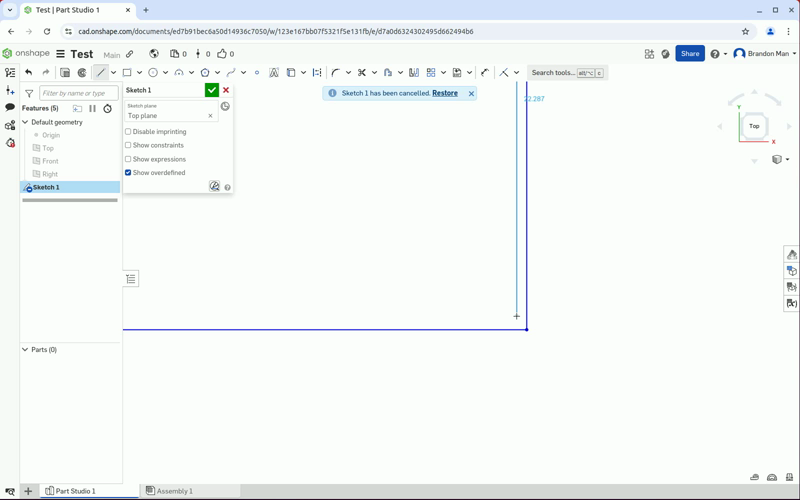
scroll(6)
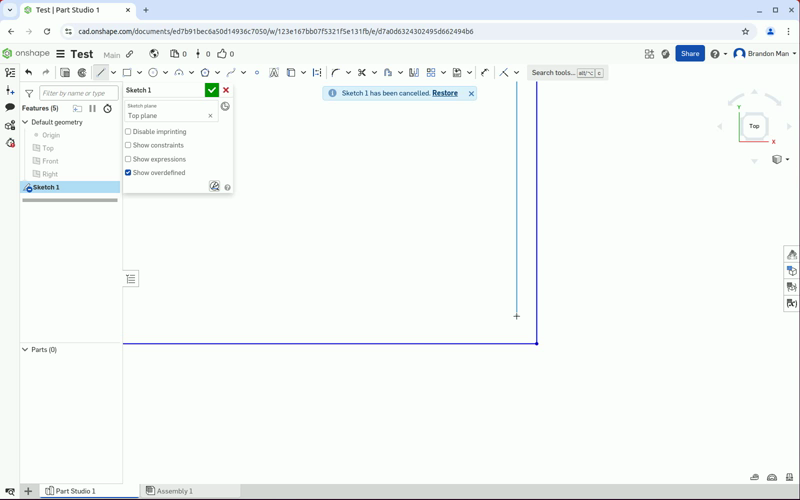
scroll(6)
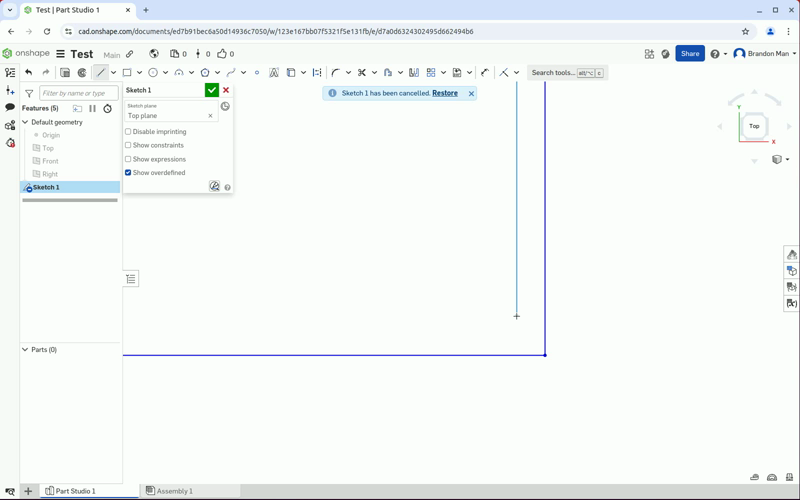
click(516, 315)
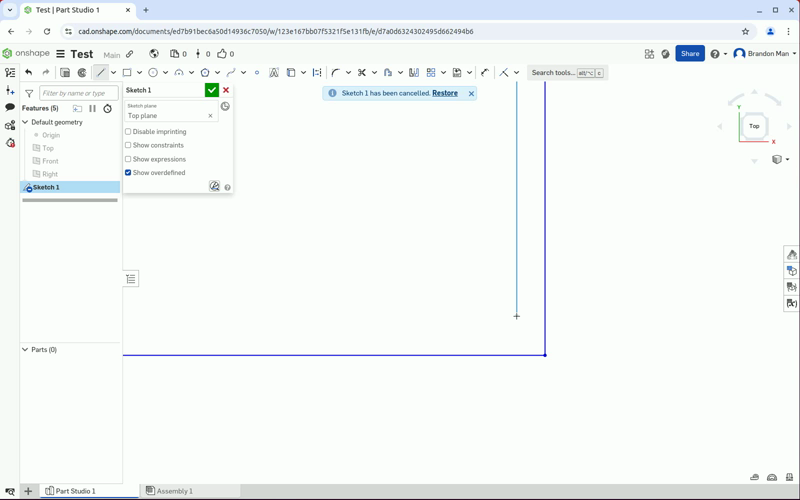
scroll(-6)
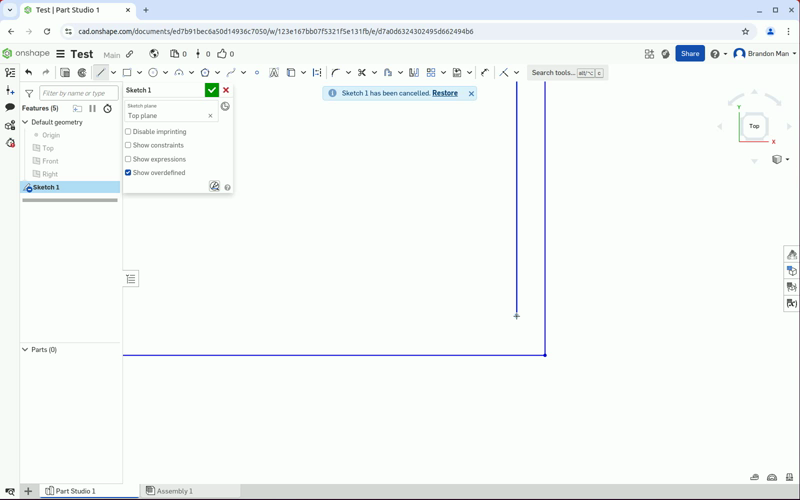
scroll(-6)
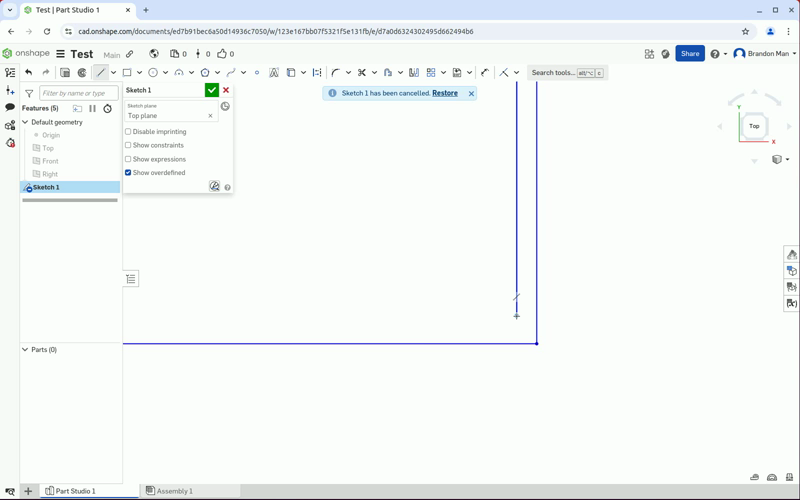
scroll(-6)
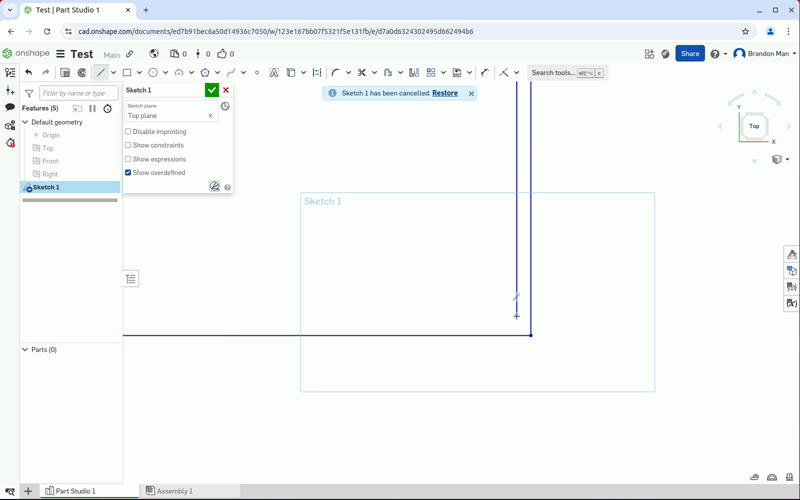
scroll(-6)
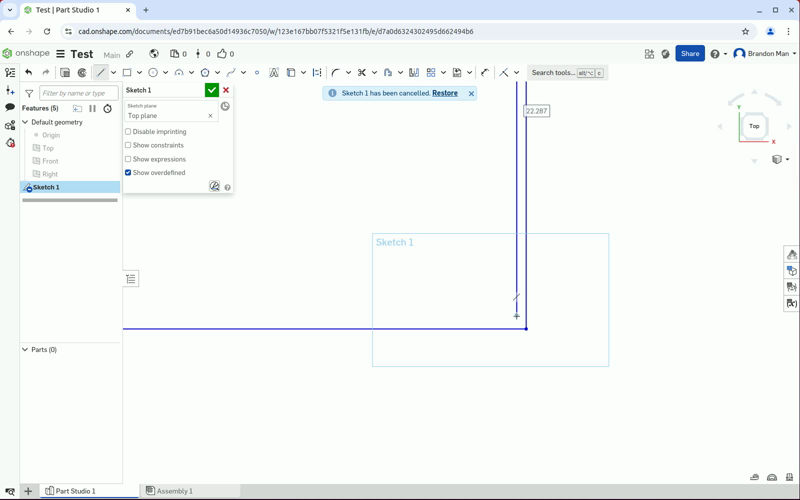
scroll(-6)
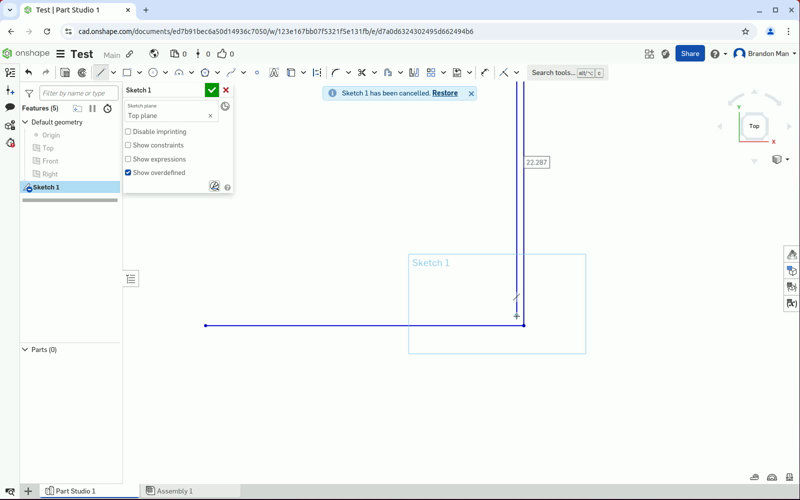
scroll(-6)
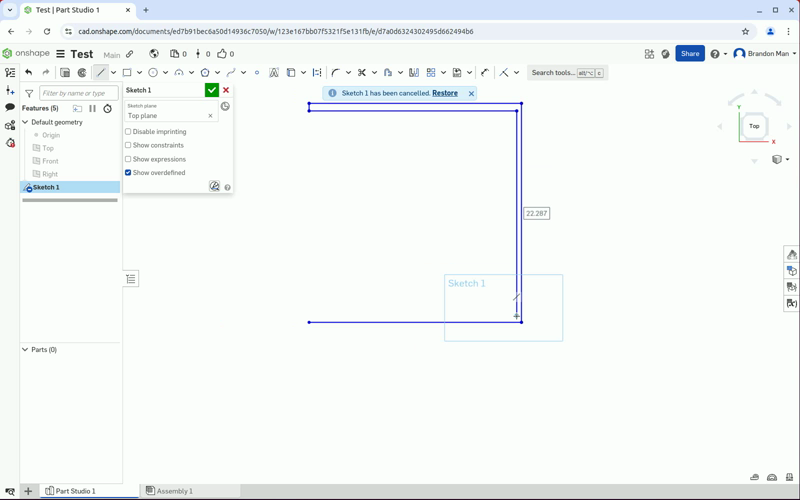
scroll(-6)
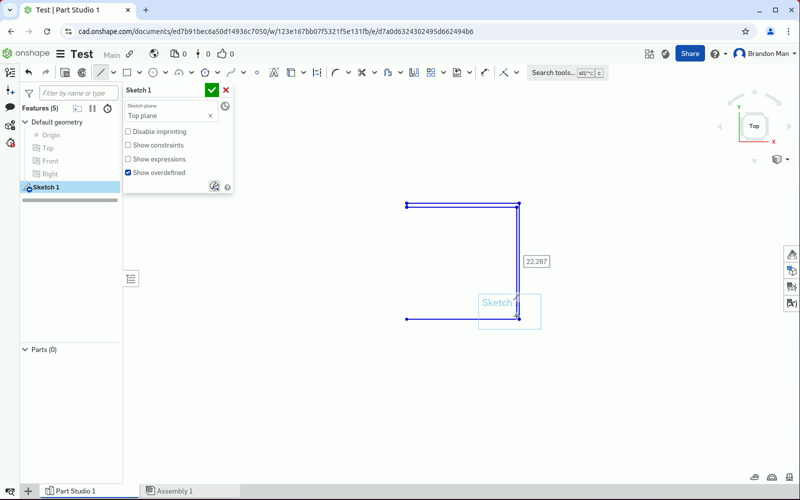
key_up(shift)
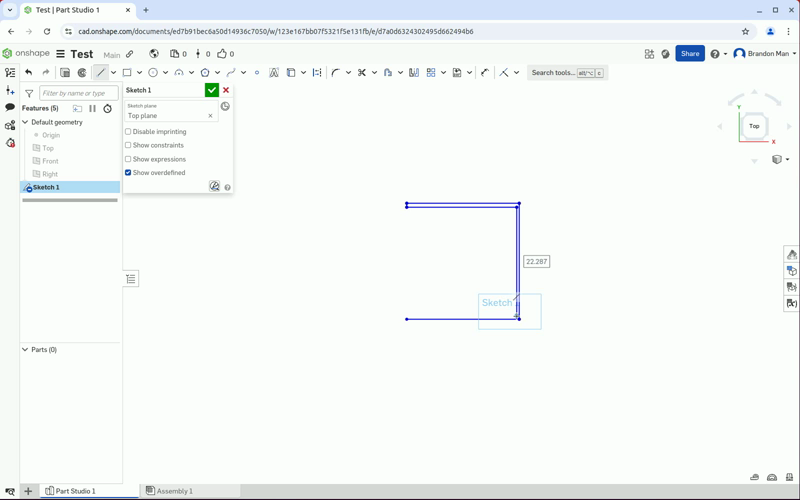
key_down(shift)
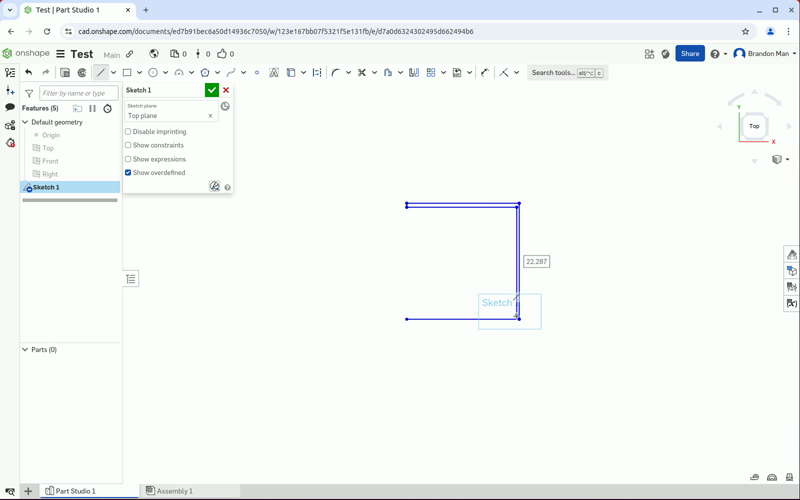
mouse_move(406, 315)
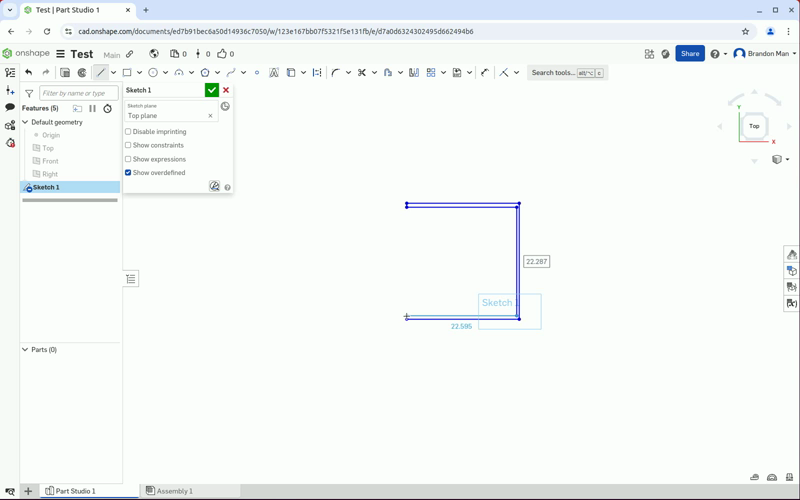
scroll(6)
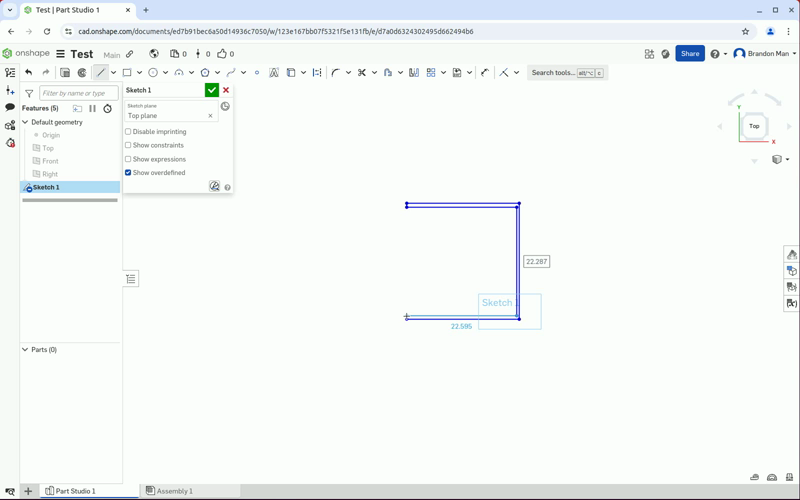
scroll(6)
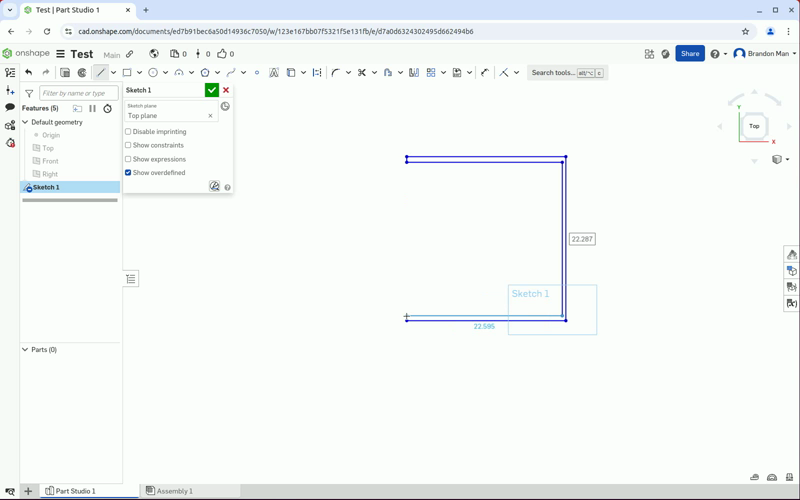
scroll(6)
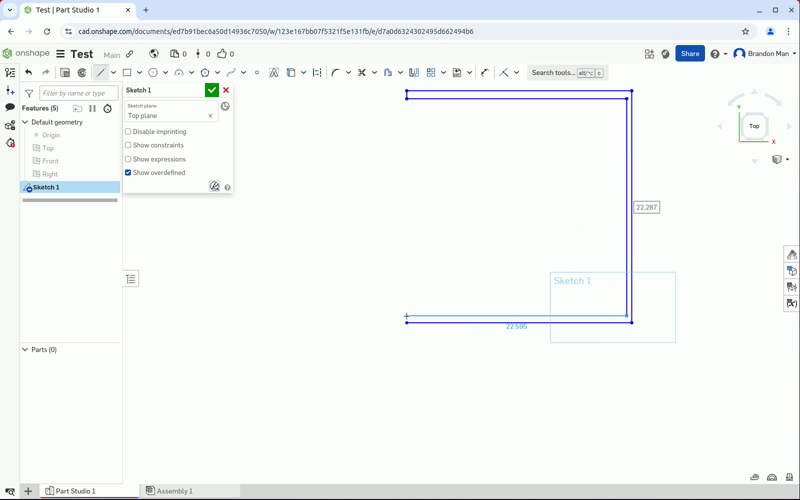
scroll(6)
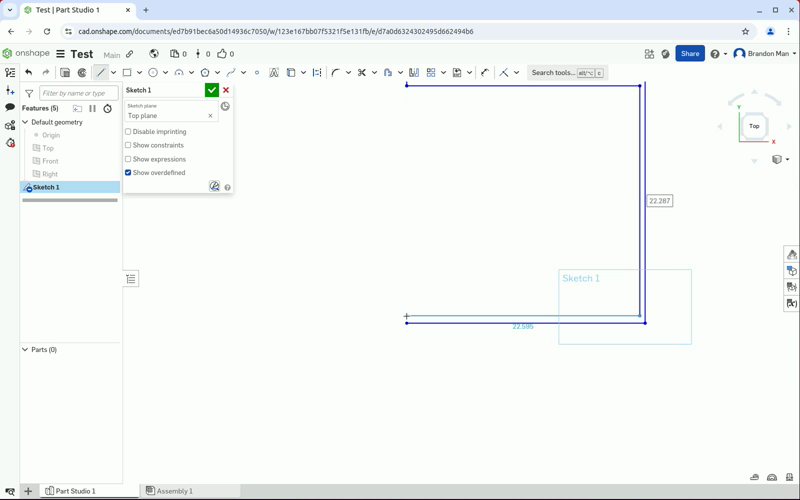
scroll(6)
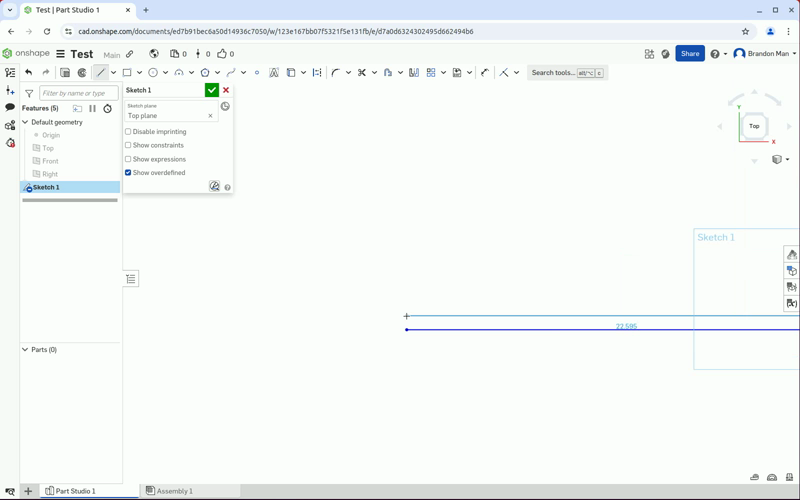
scroll(6)
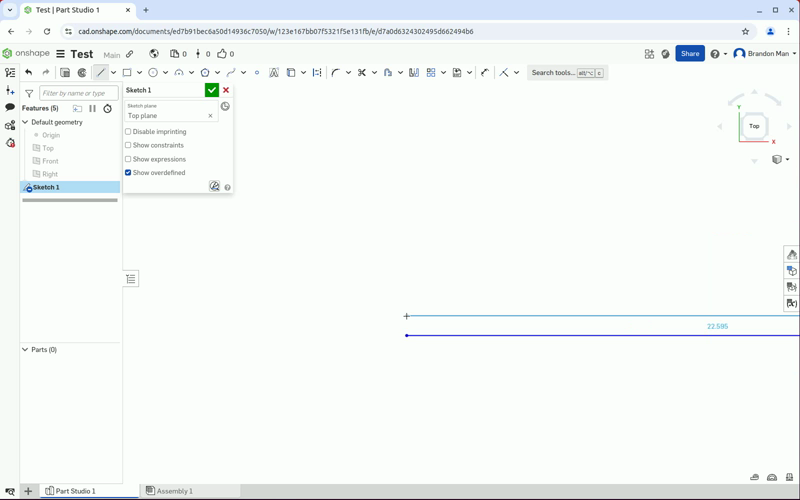
scroll(6)
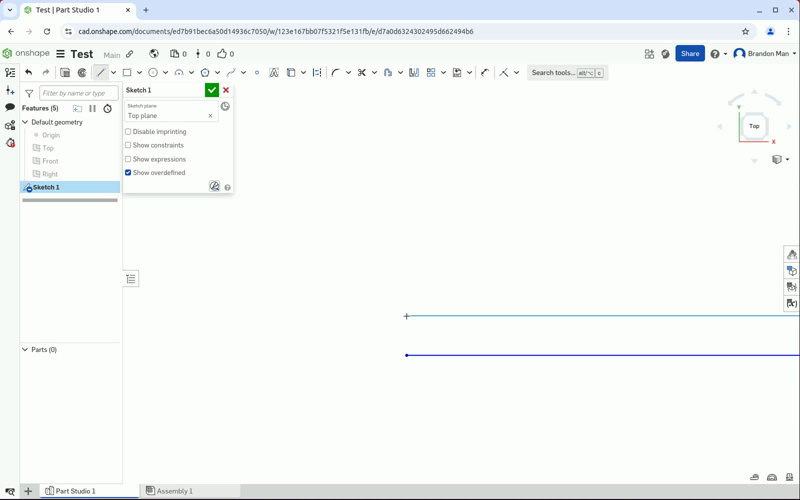
click(406, 315)
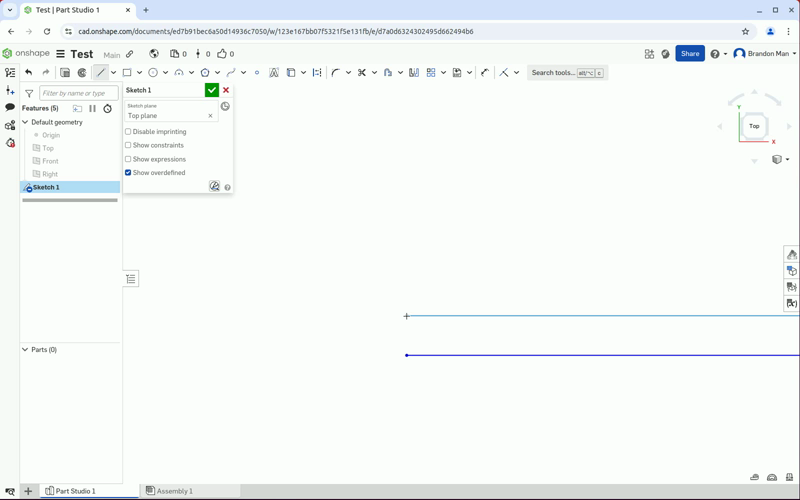
scroll(-6)
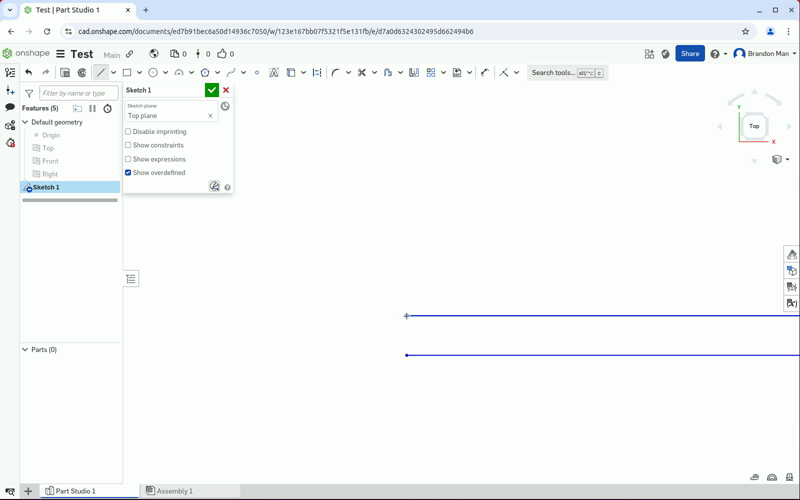
scroll(-6)
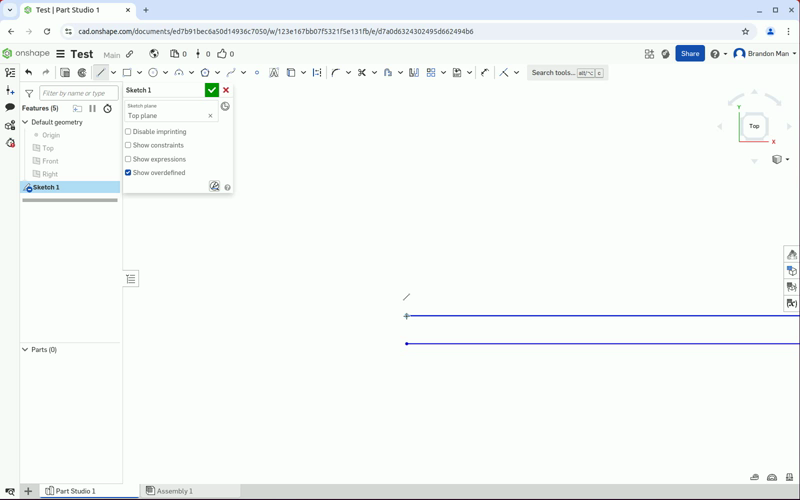
scroll(-6)
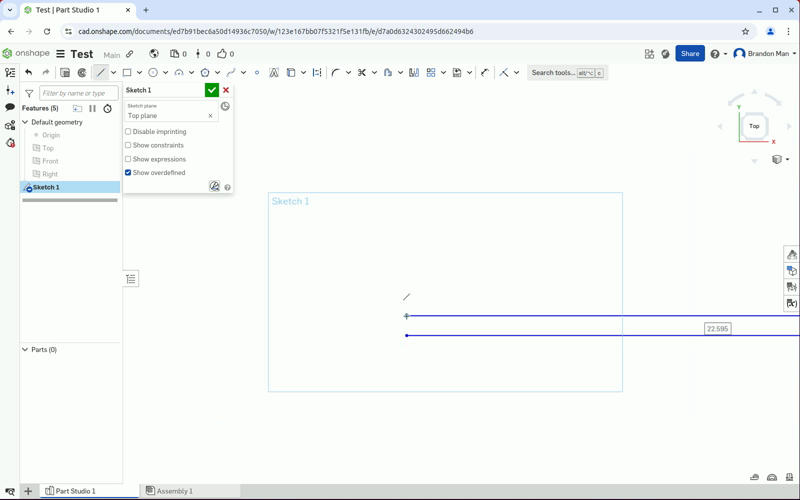
scroll(-6)
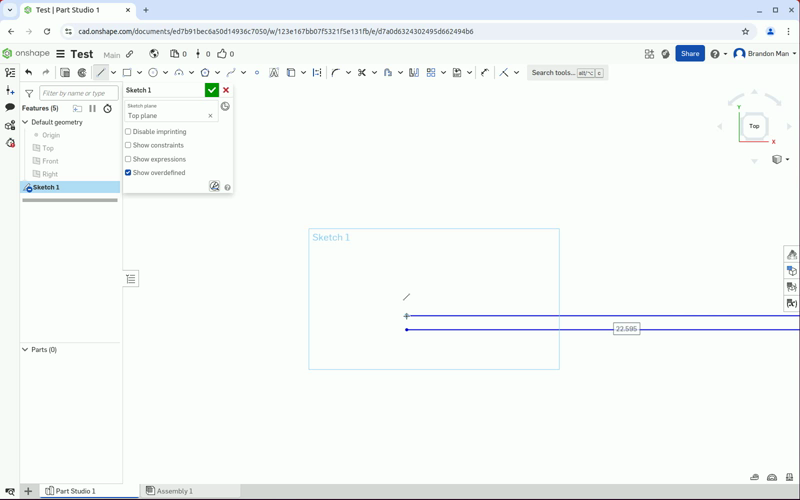
scroll(-6)
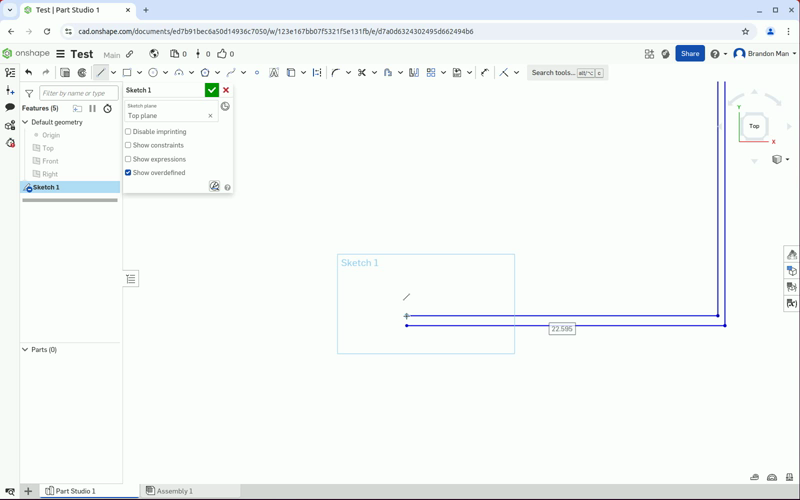
scroll(-6)
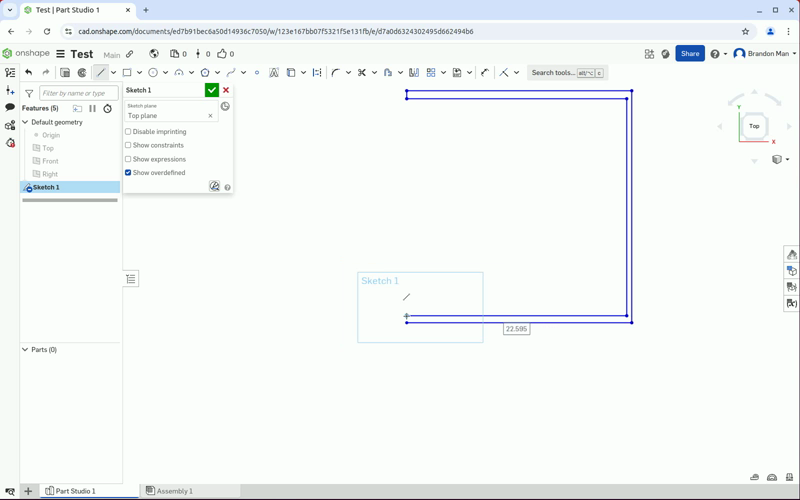
scroll(-6)
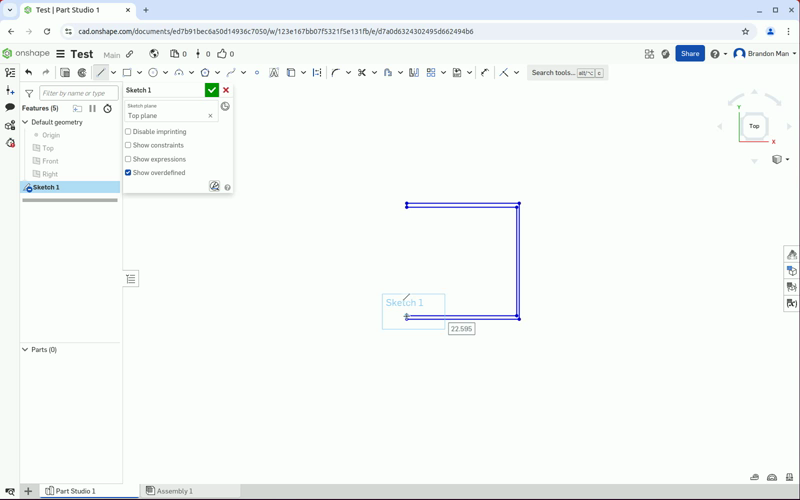
key_up(shift)
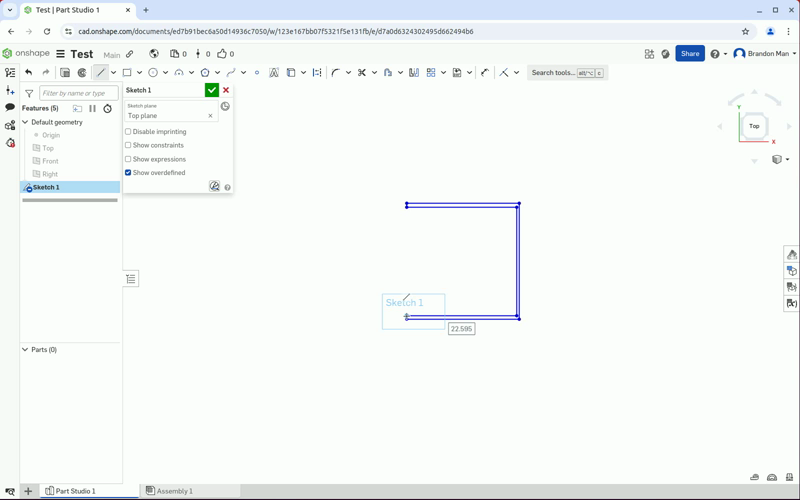
mouse_move(436, 315)
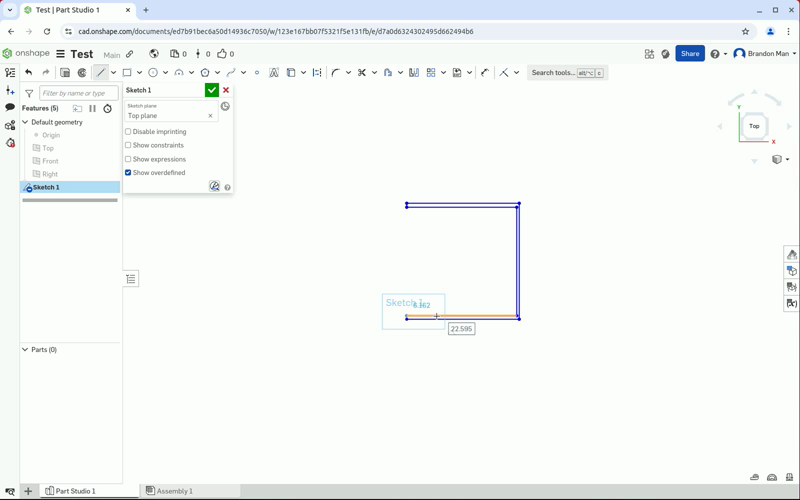
key_down(shift)
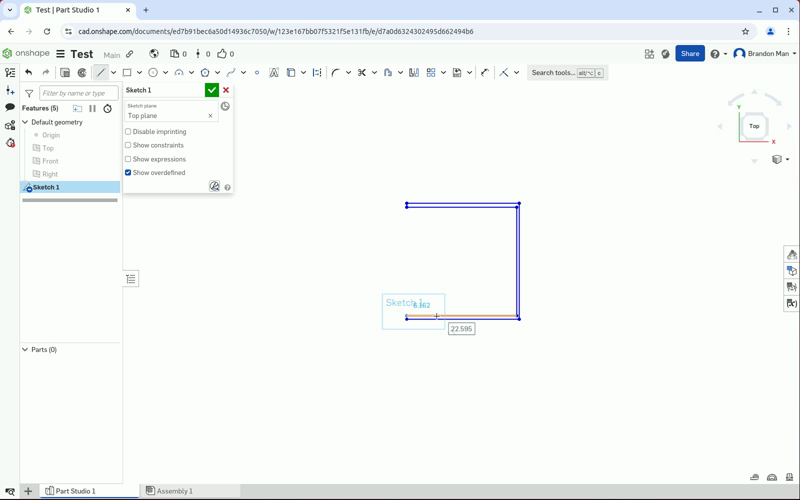
mouse_move(406, 319)
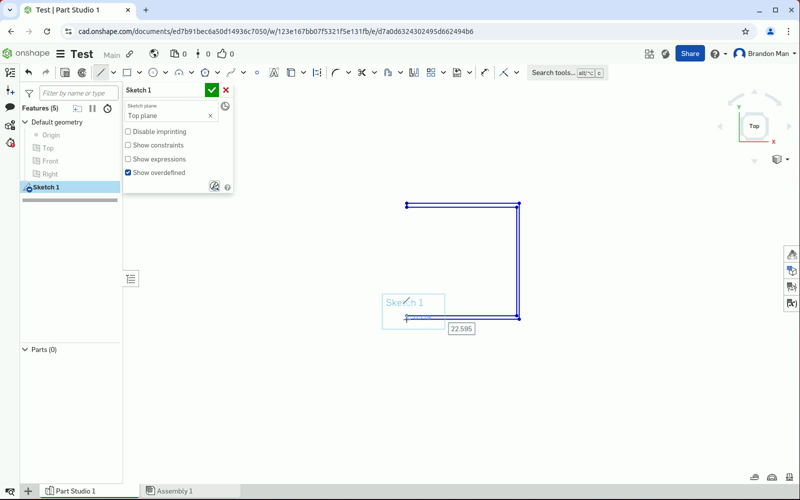
scroll(6)
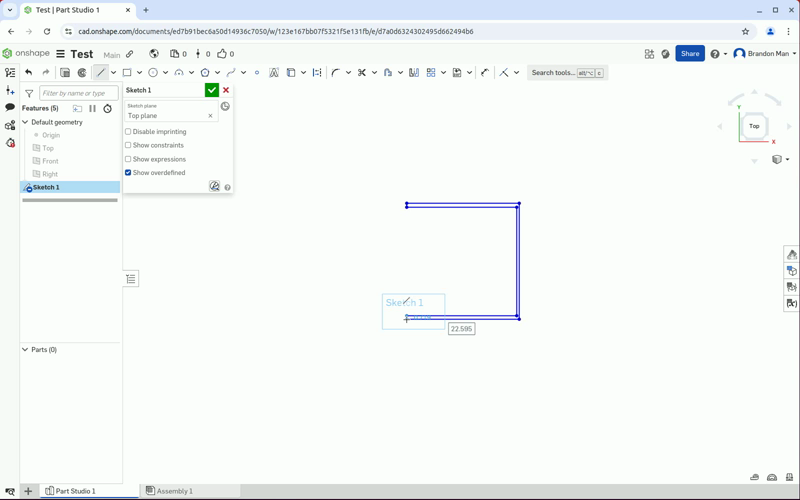
scroll(6)
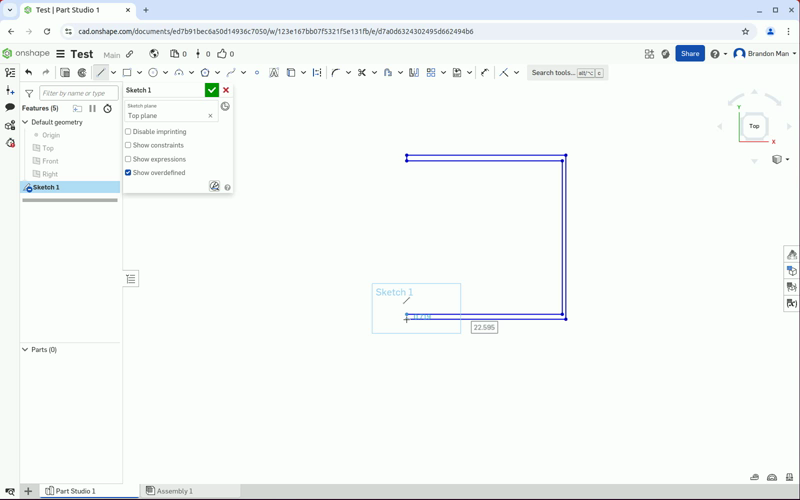
scroll(6)
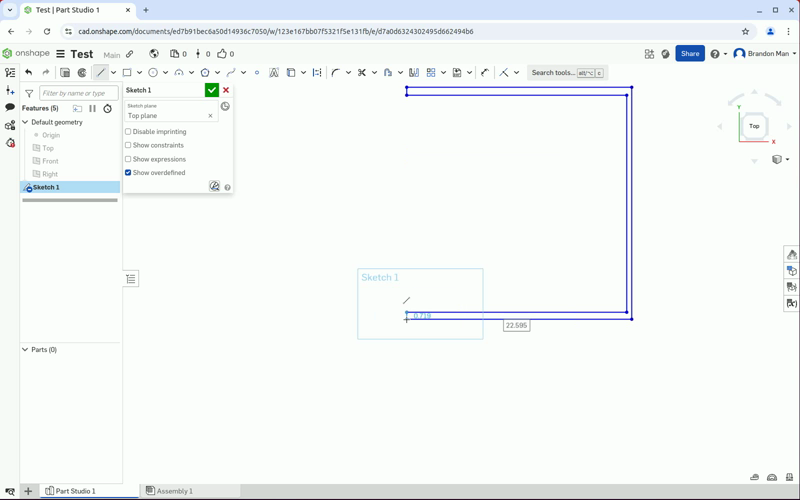
scroll(6)
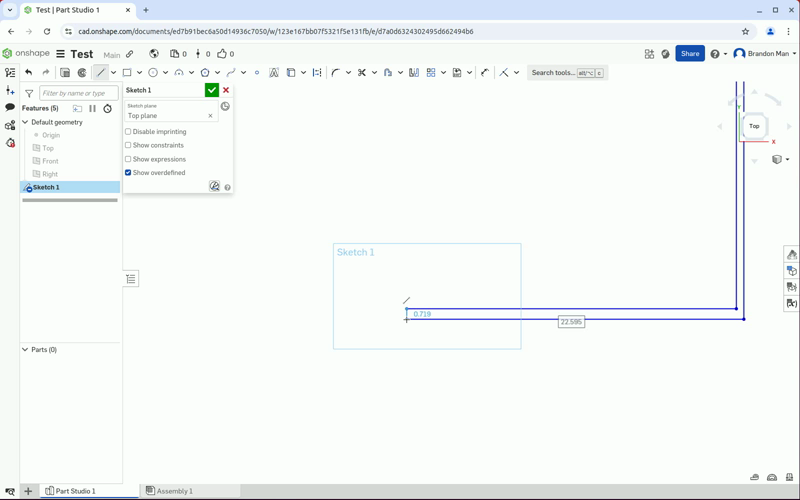
scroll(6)
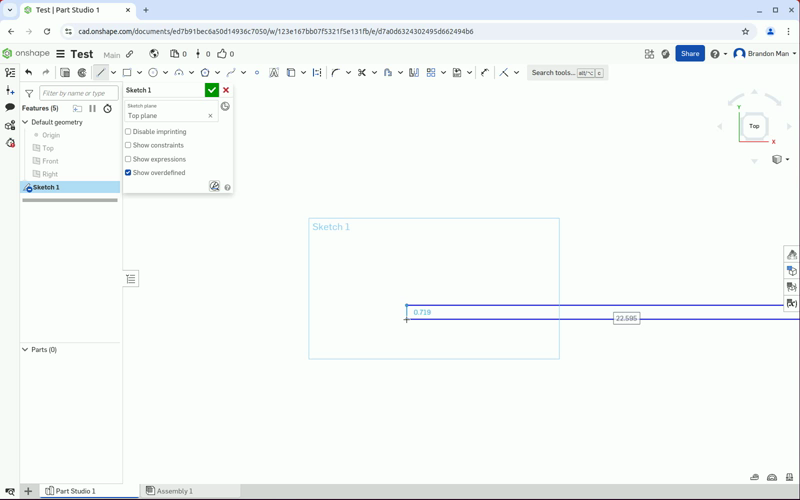
scroll(6)
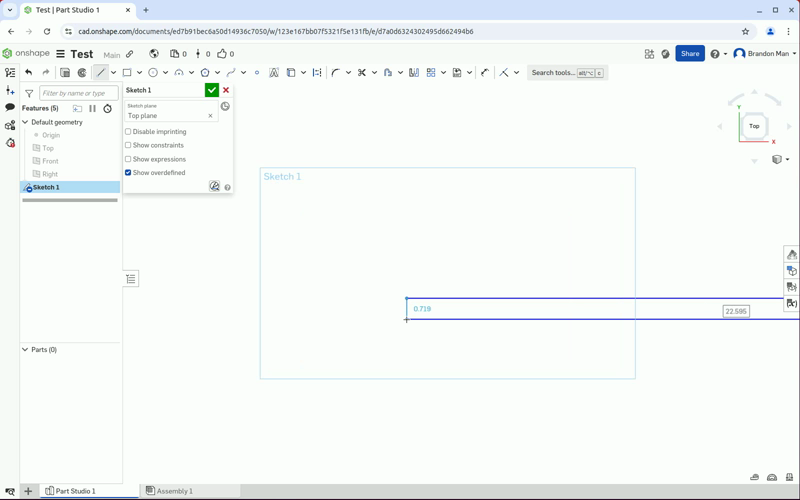
scroll(6)
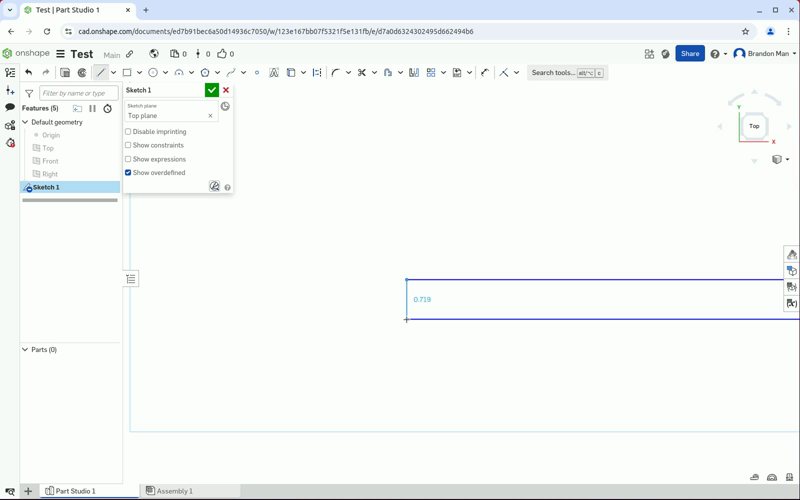
key_up(shift)
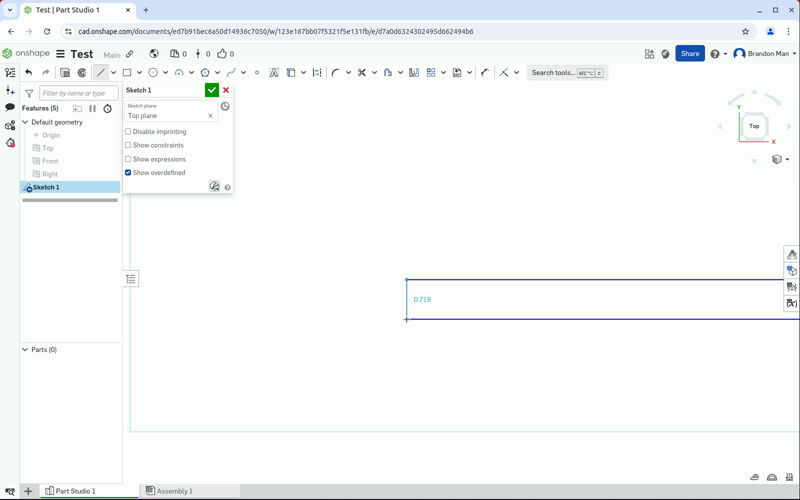
click(406, 319)
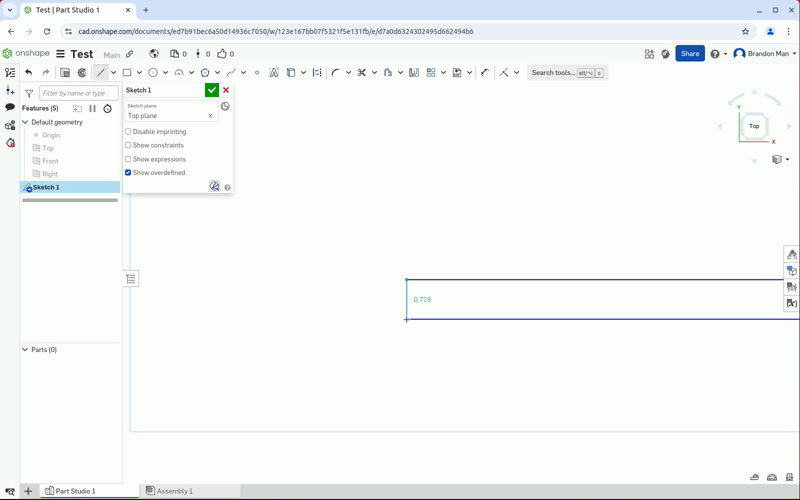
scroll(-6)
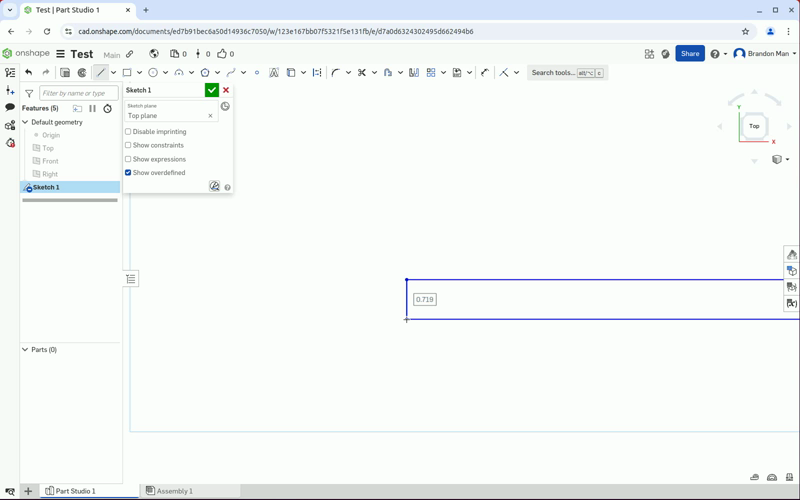
scroll(-6)
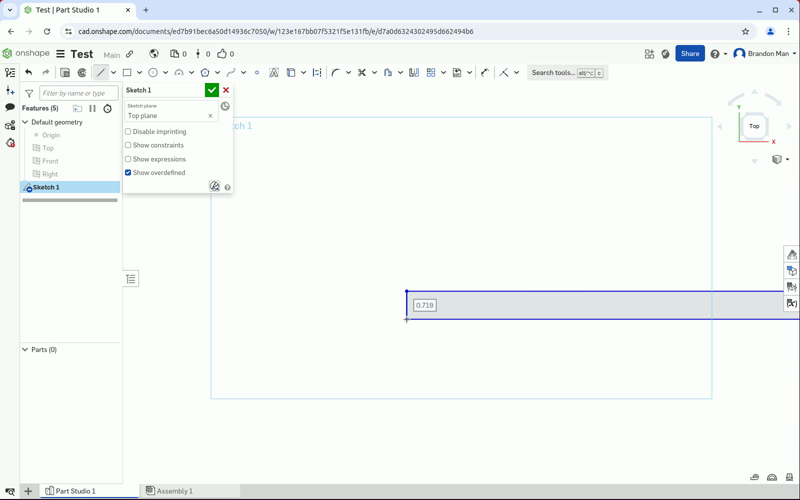
scroll(-6)
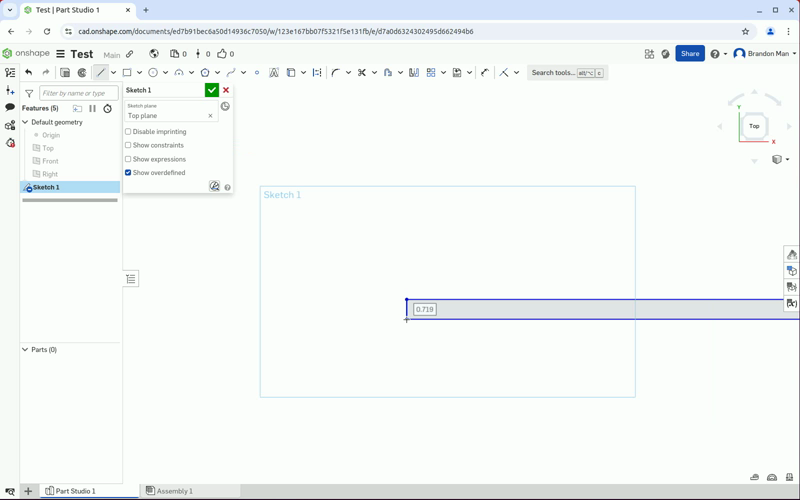
scroll(-6)
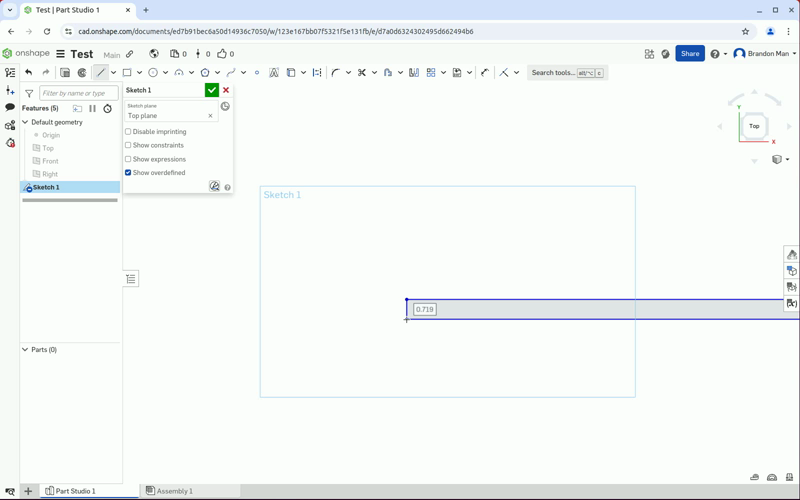
scroll(-6)
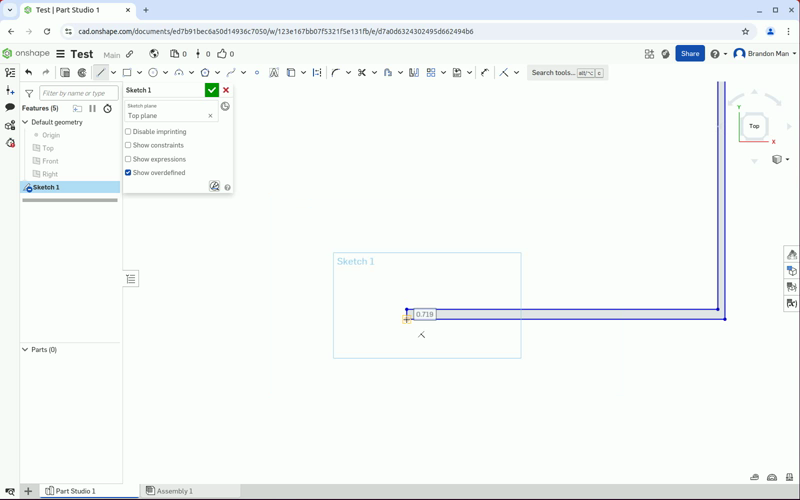
scroll(-6)
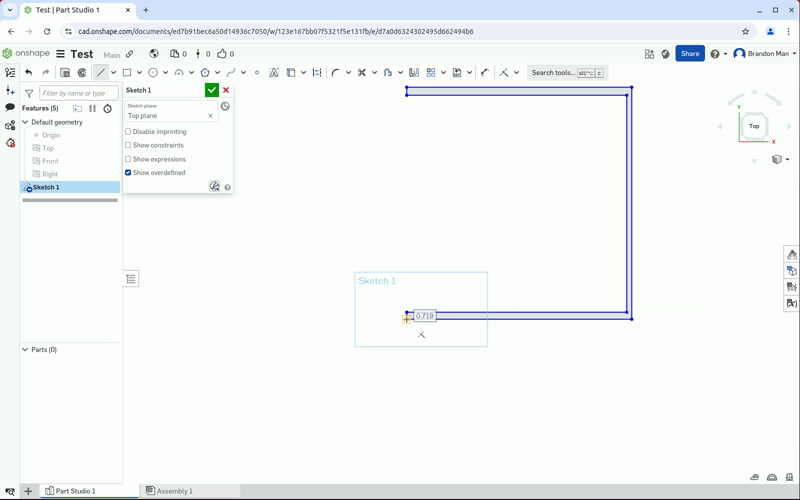
scroll(-6)
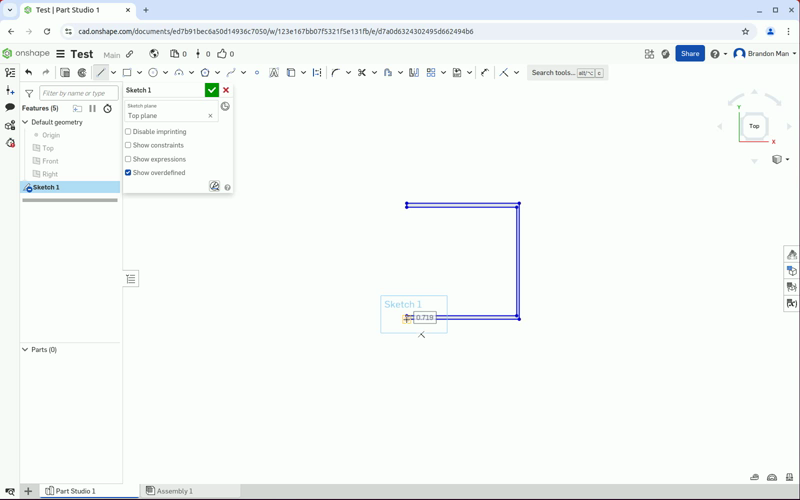
key(esc)
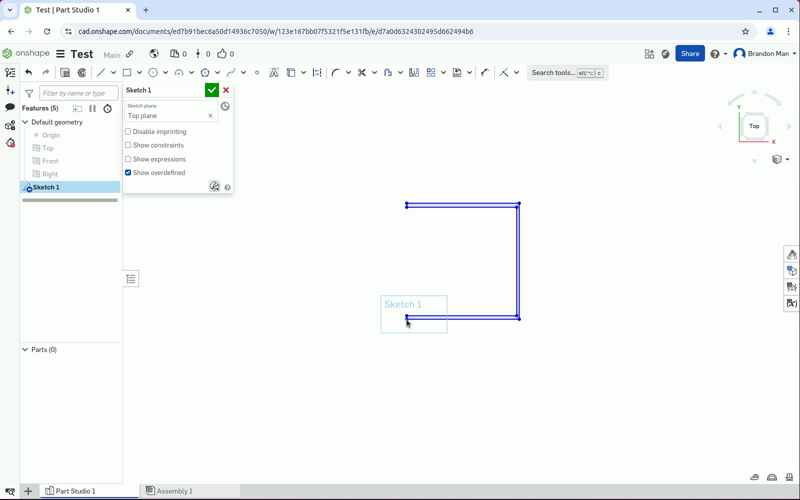
mouse_move(518, 208)
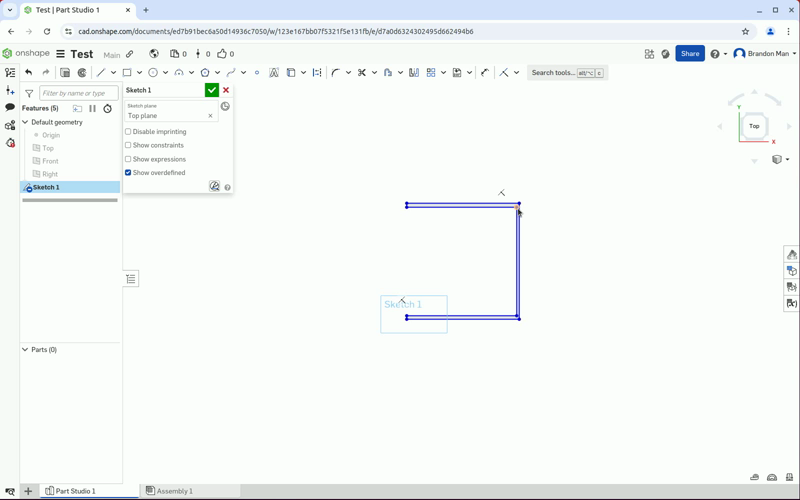
scroll(6)
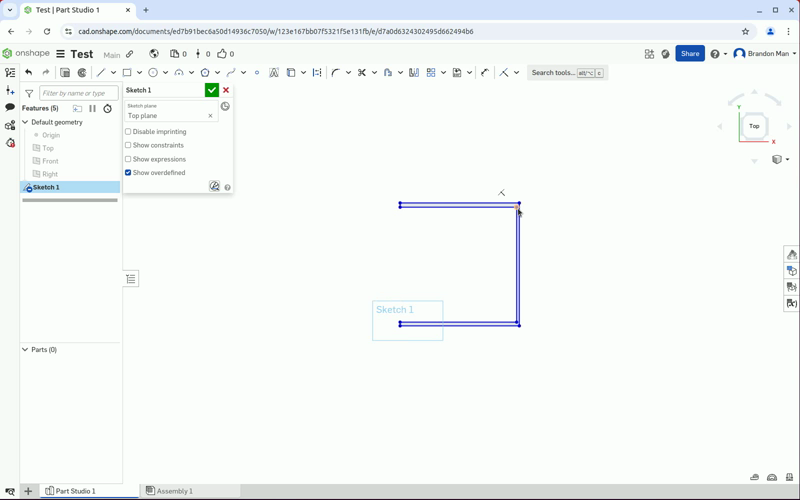
scroll(6)
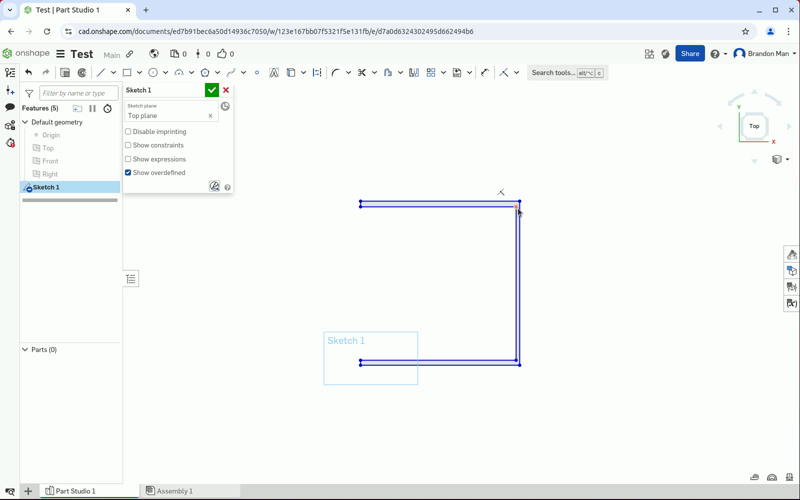
scroll(6)
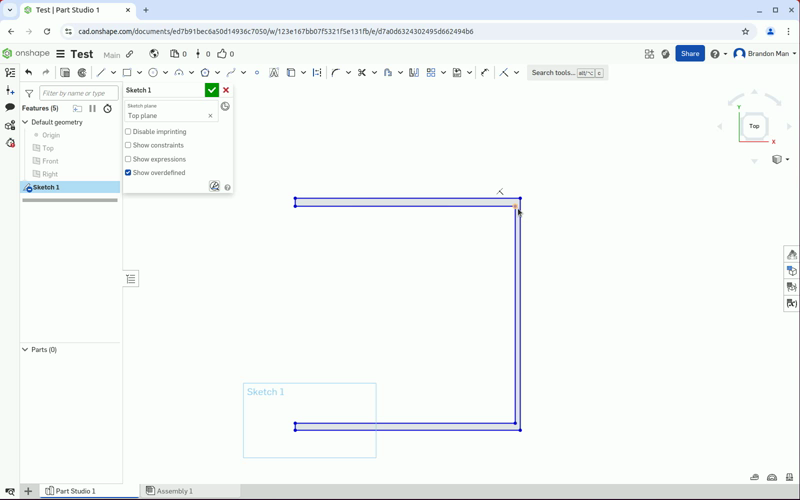
scroll(6)
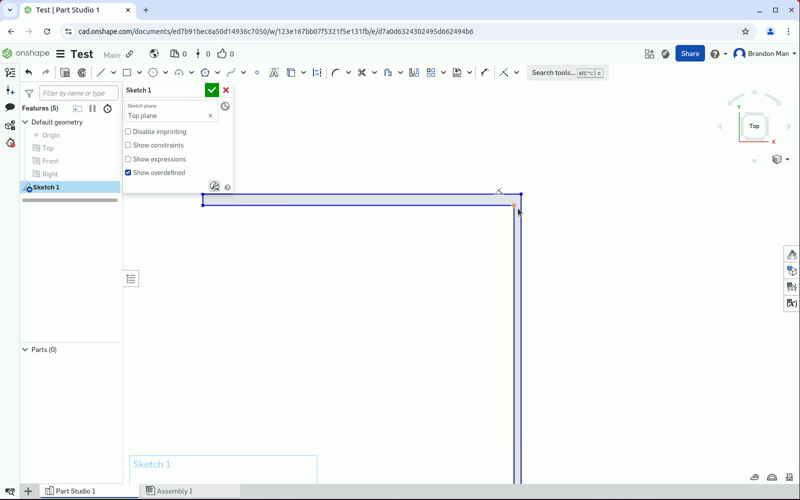
scroll(6)
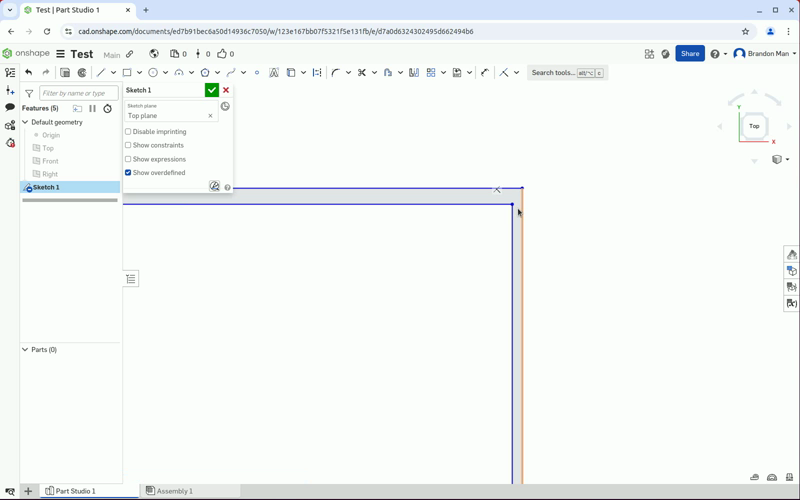
scroll(6)
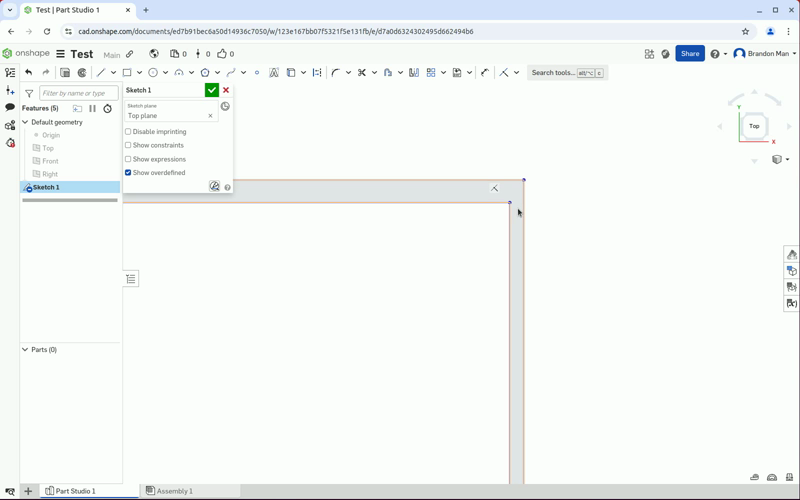
scroll(6)
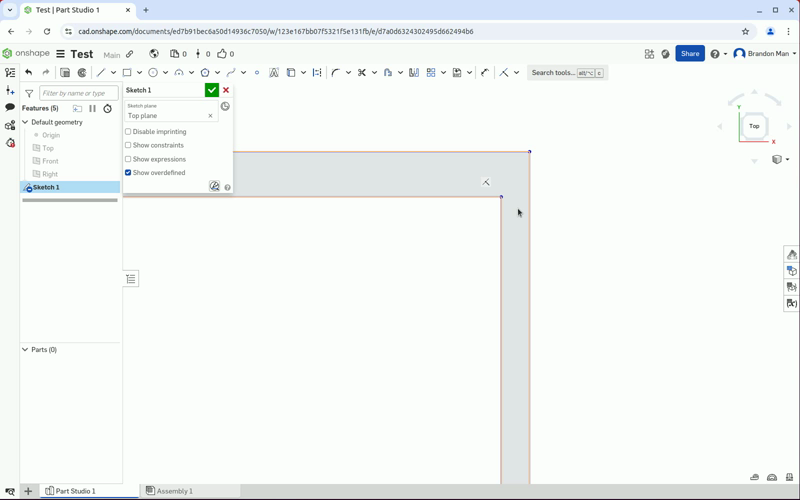
click(518, 208)
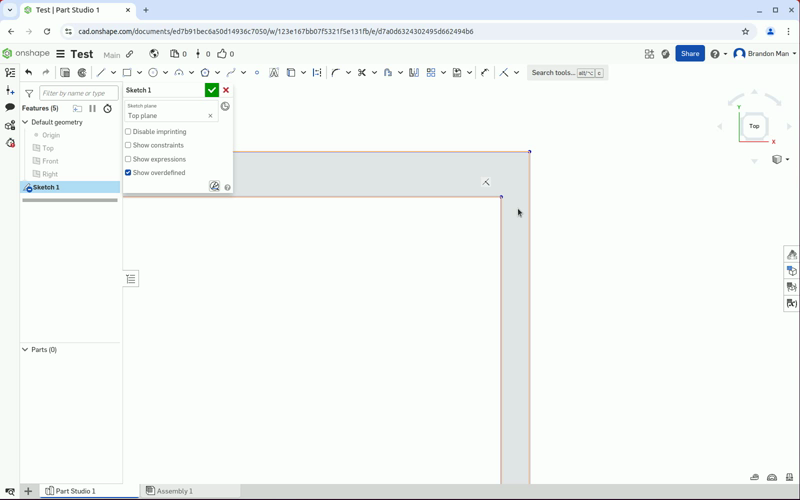
scroll(-6)
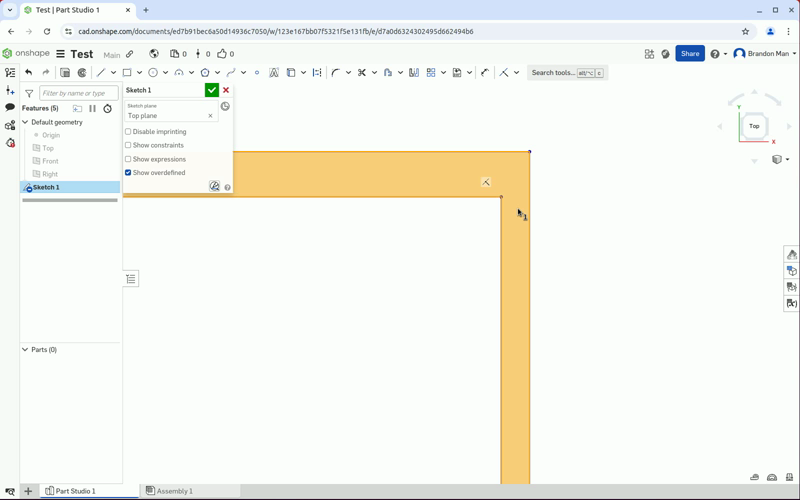
scroll(-6)
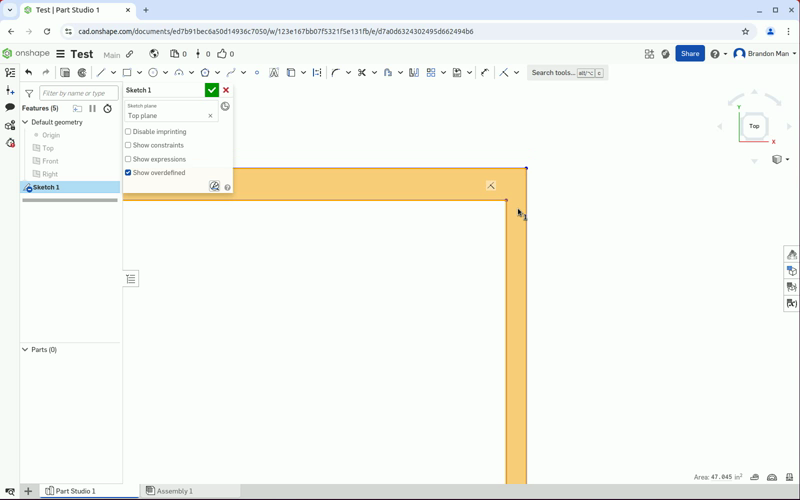
scroll(-6)
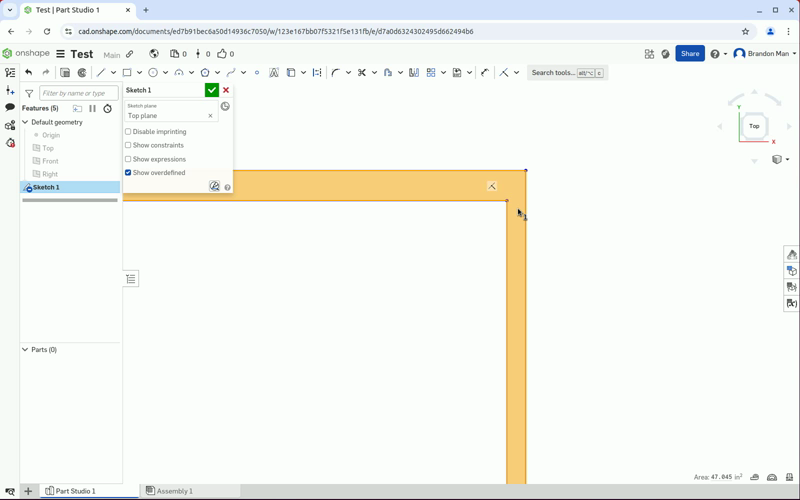
scroll(-6)
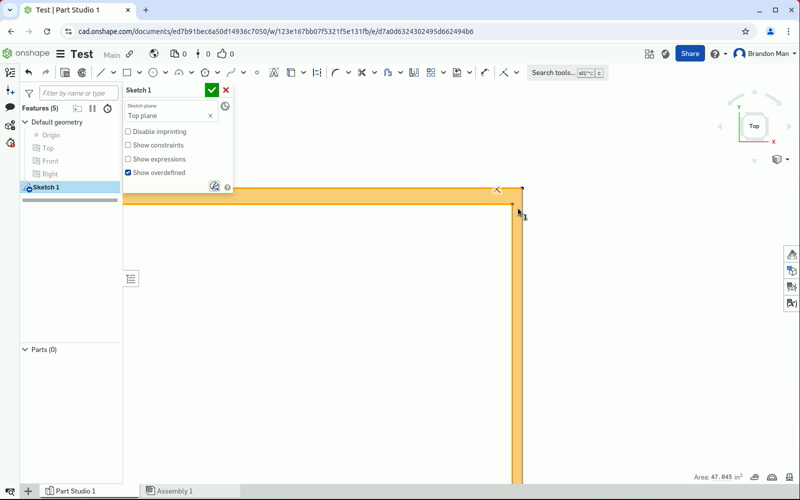
scroll(-6)
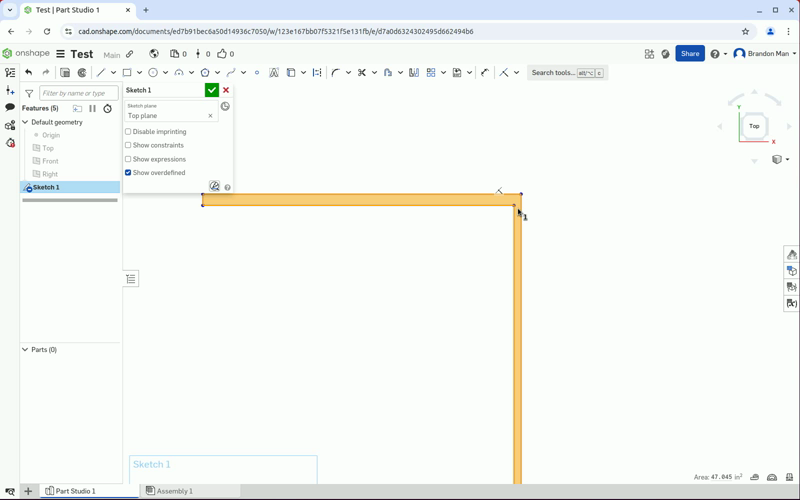
scroll(-6)
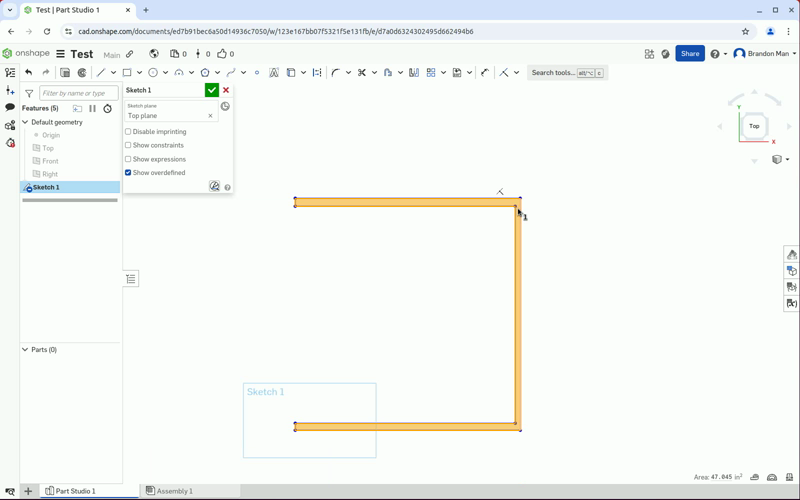
scroll(-6)
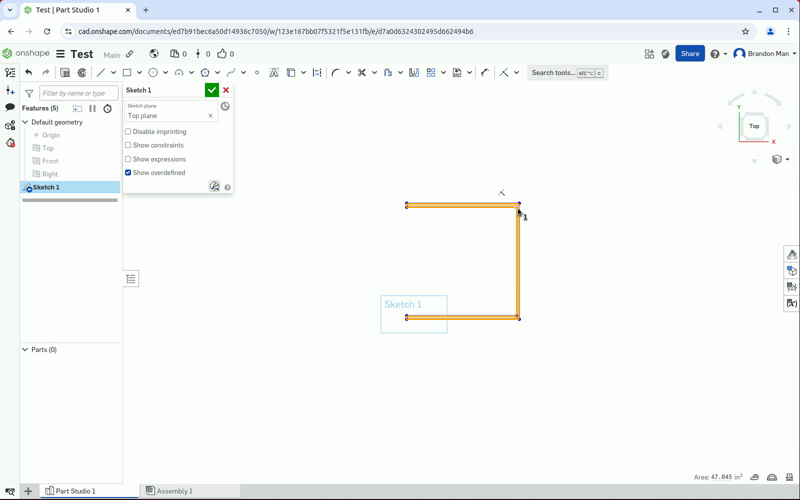
mouse_move(73, 352)
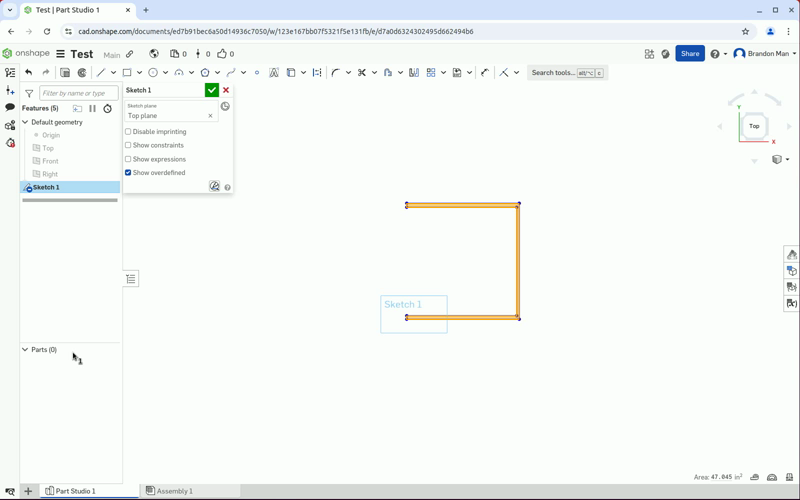
key(shift+y)
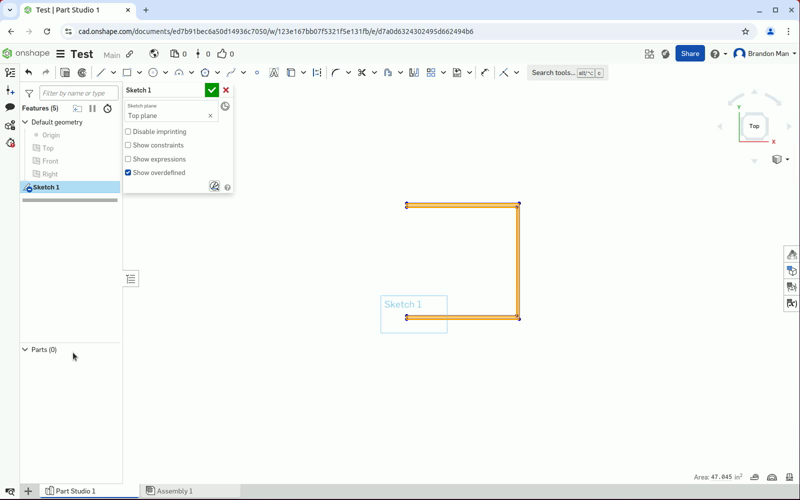
key(shift+e)
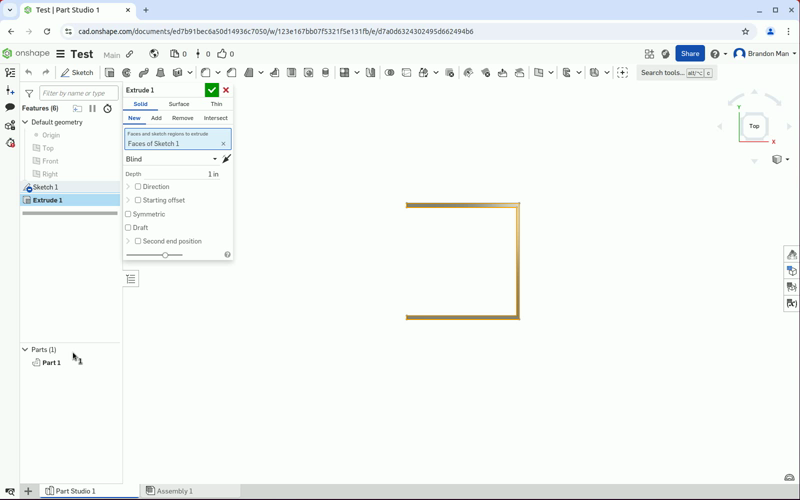
mouse_move(143, 106)
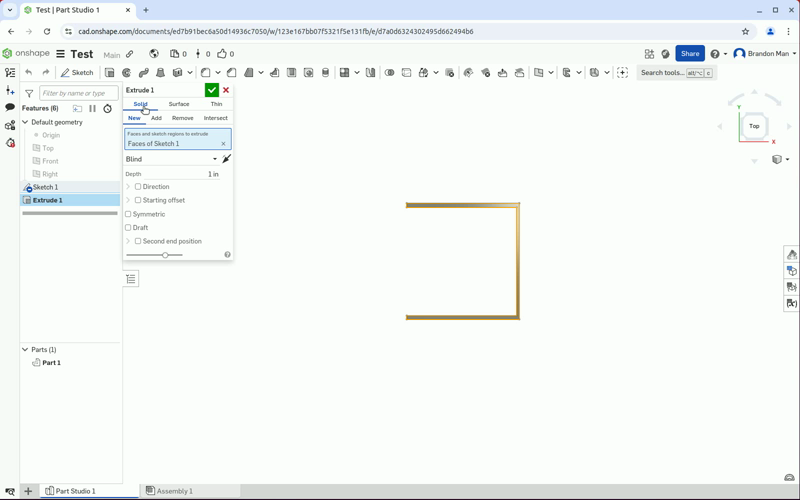
click(143, 106)
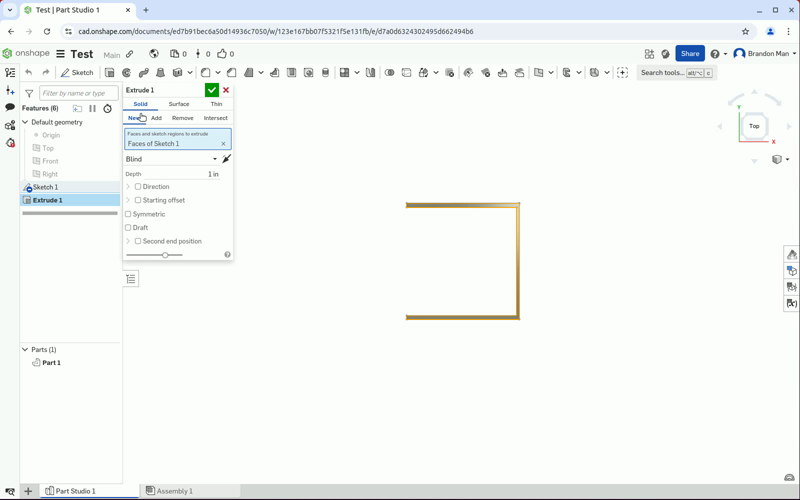
mouse_move(137, 120)
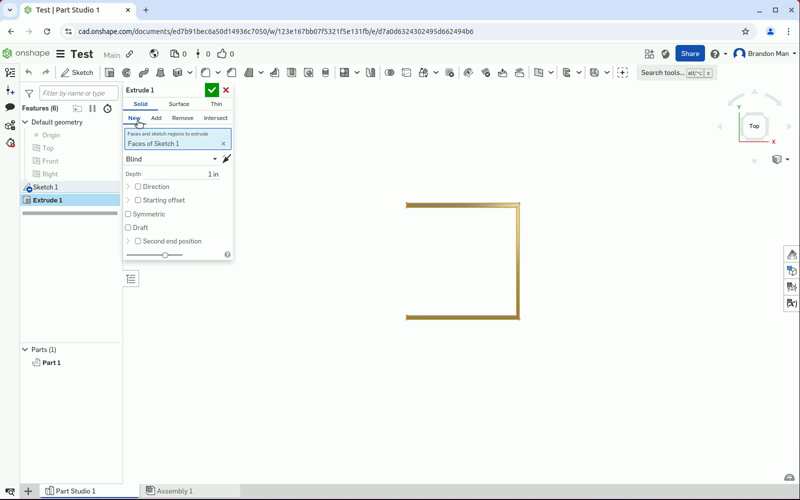
click(137, 120)
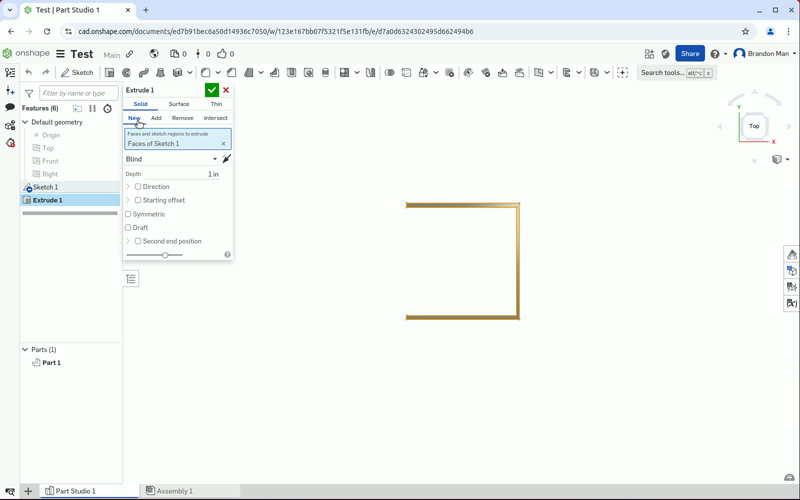
key(tab, 4)
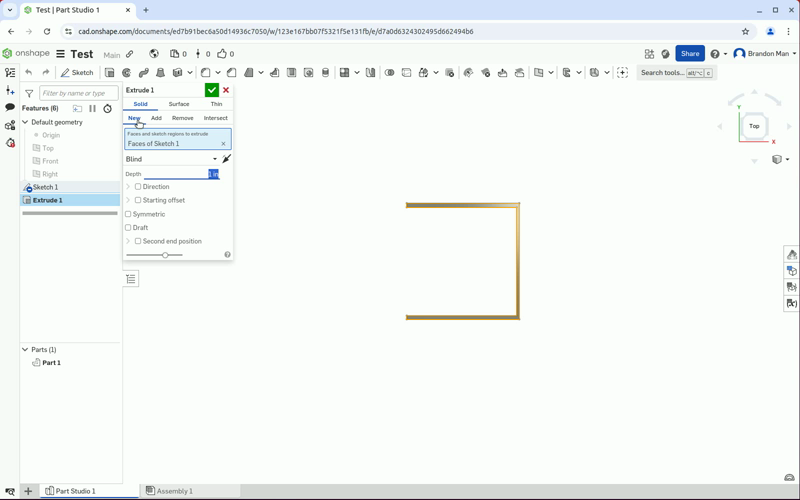
text(0.722)
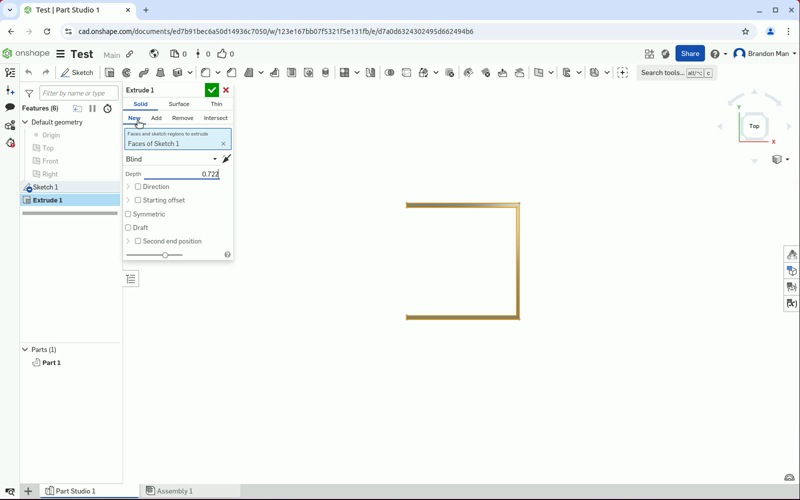
key(enter)
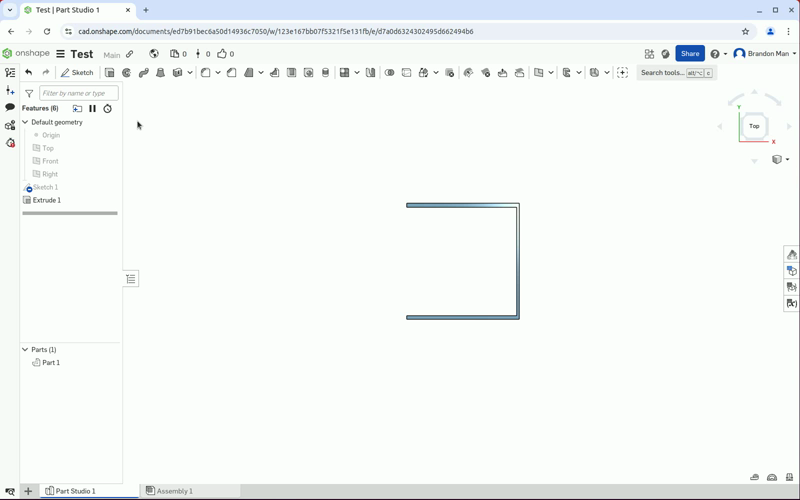
key(shift+h)
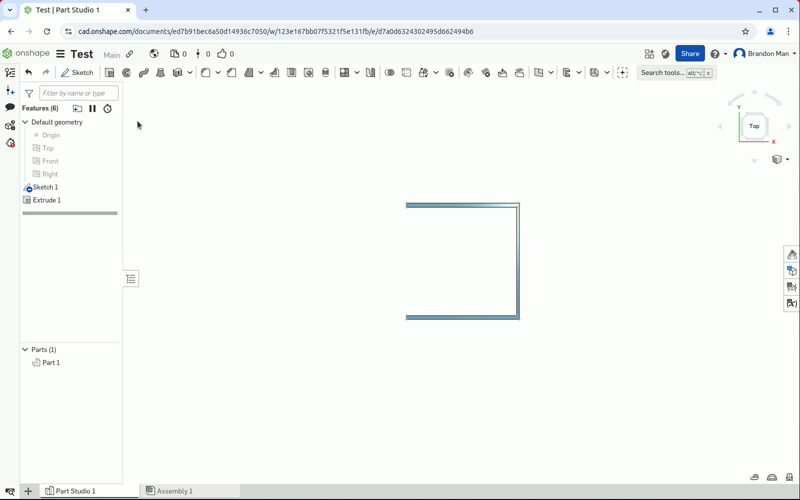
key(shift+h)
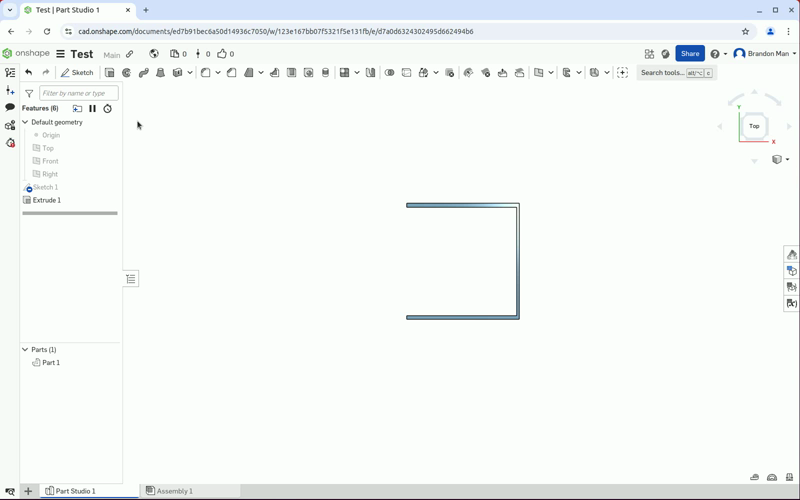
mouse_move(73, 189)
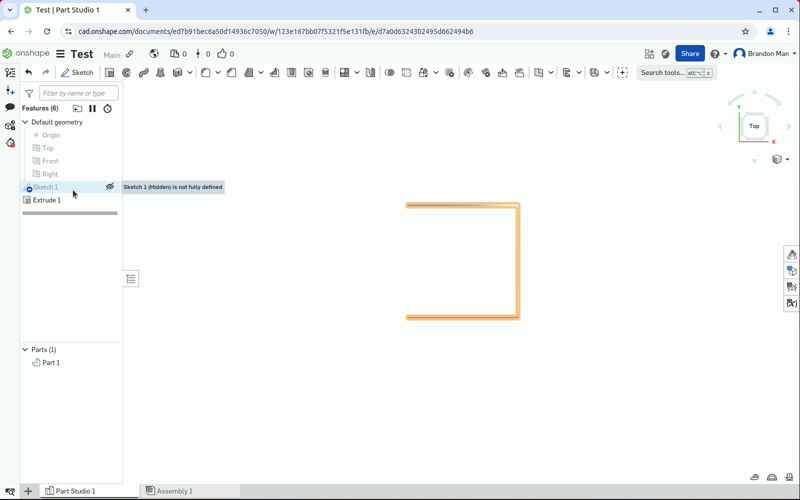
click(73, 189)
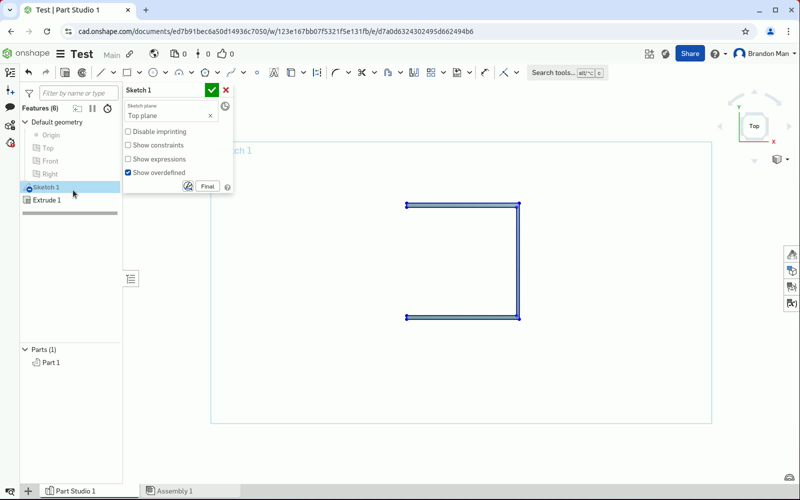
mouse_move(229, 92)
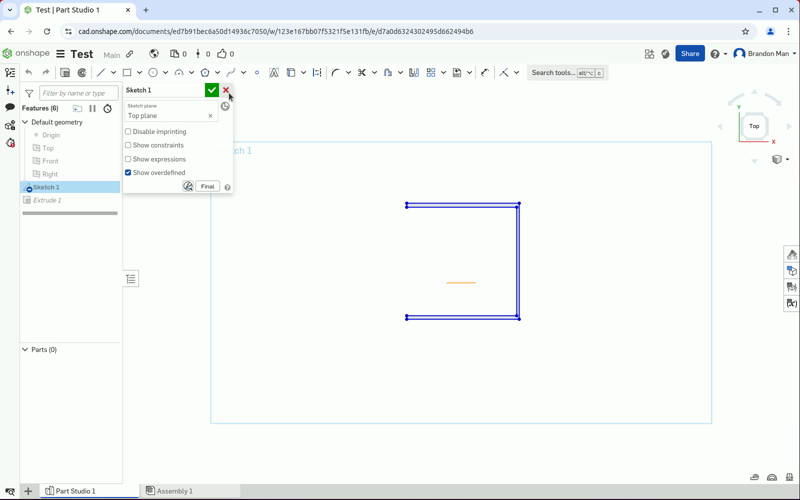
click(229, 92)
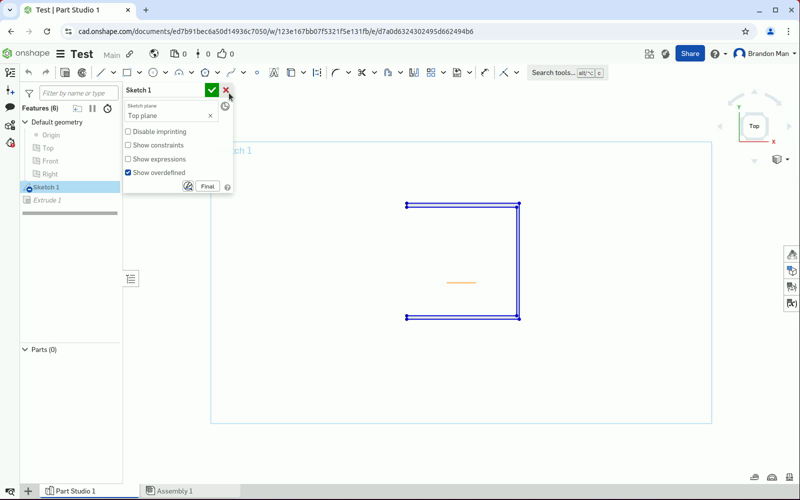
key(shift+s)
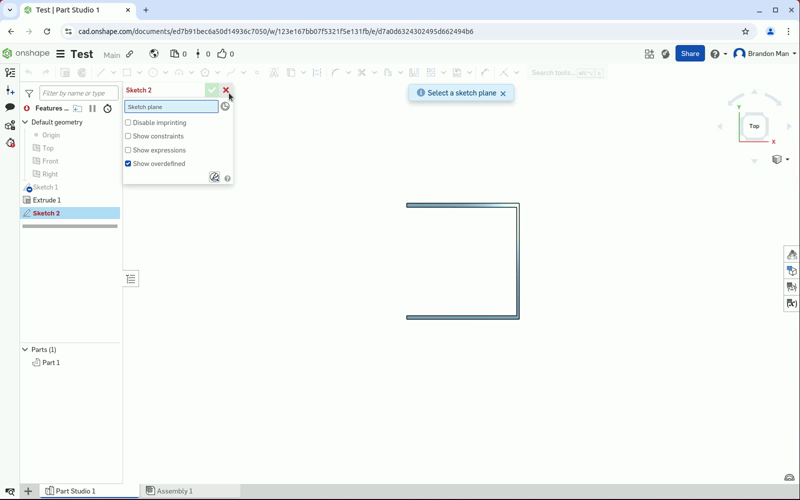
mouse_move(73, 150)
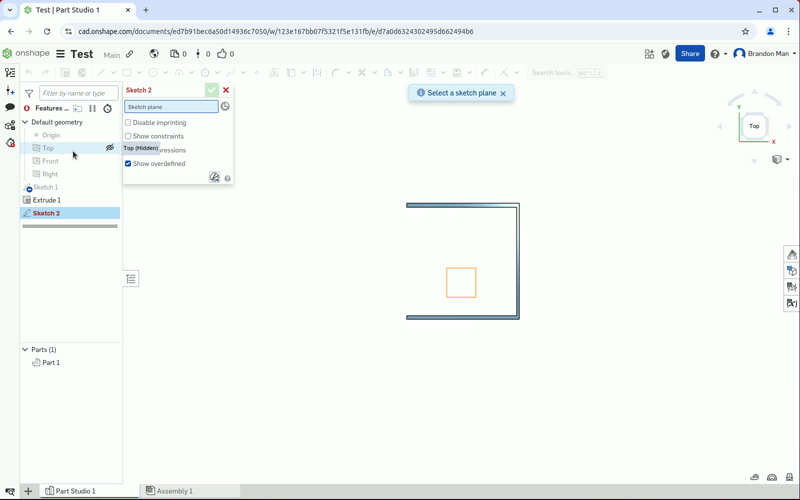
click(73, 150)
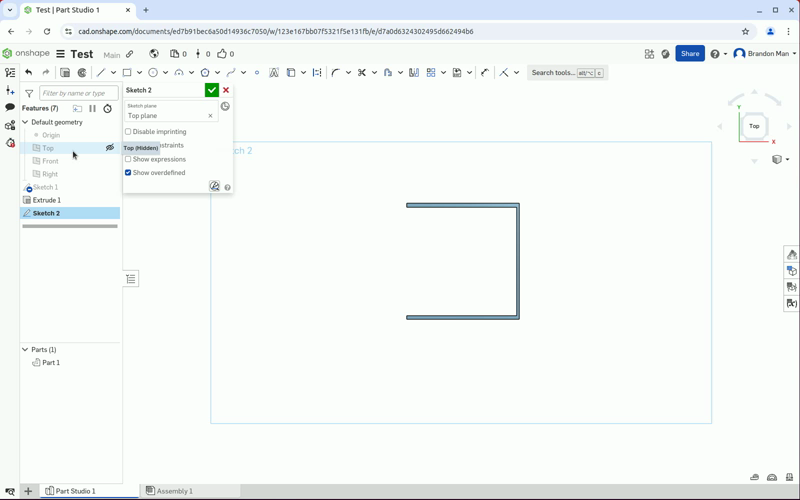
mouse_move(73, 352)
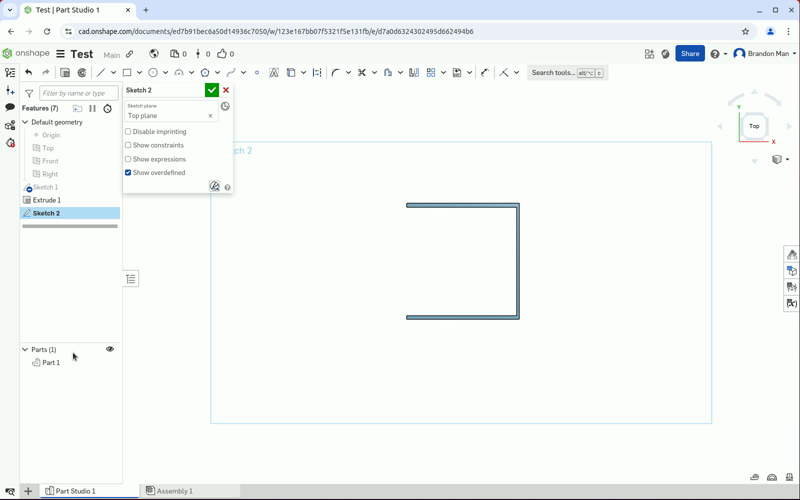
key(y)
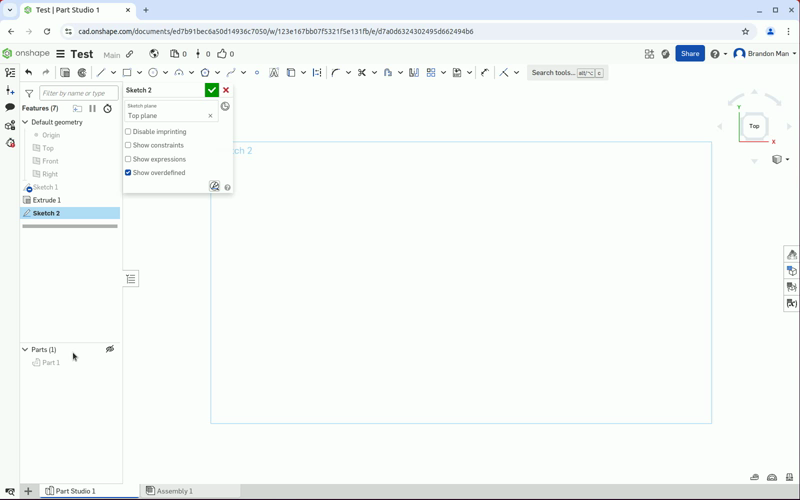
key(l)
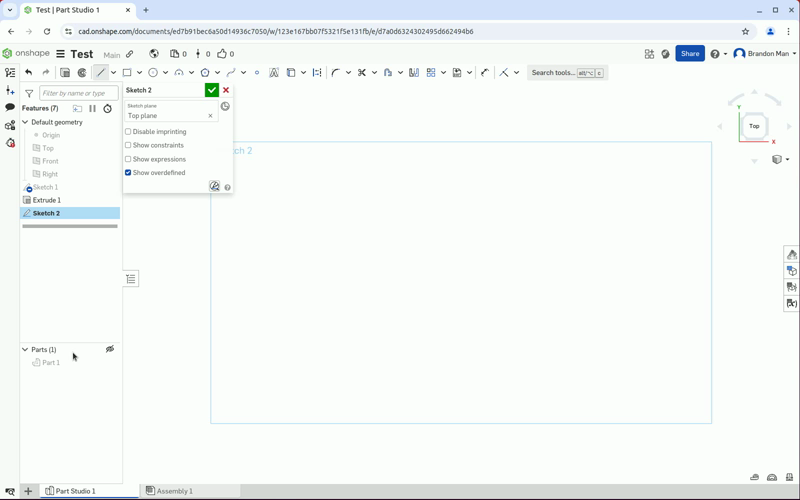
key_down(shift)
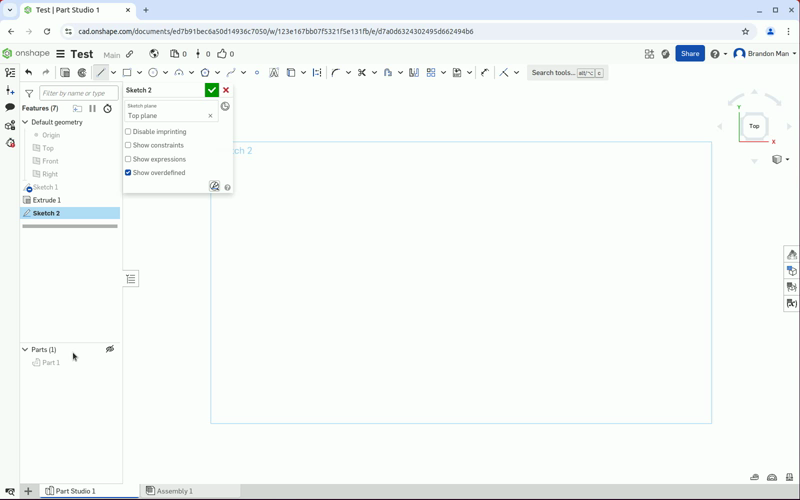
mouse_move(403, 315)
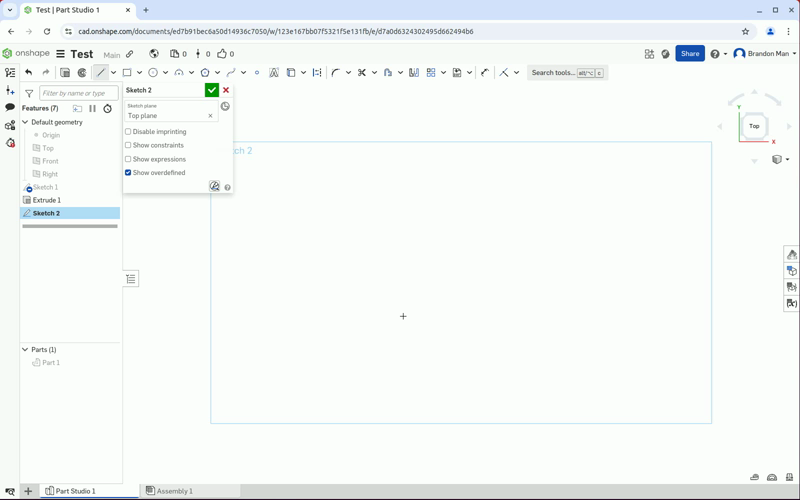
click(403, 315)
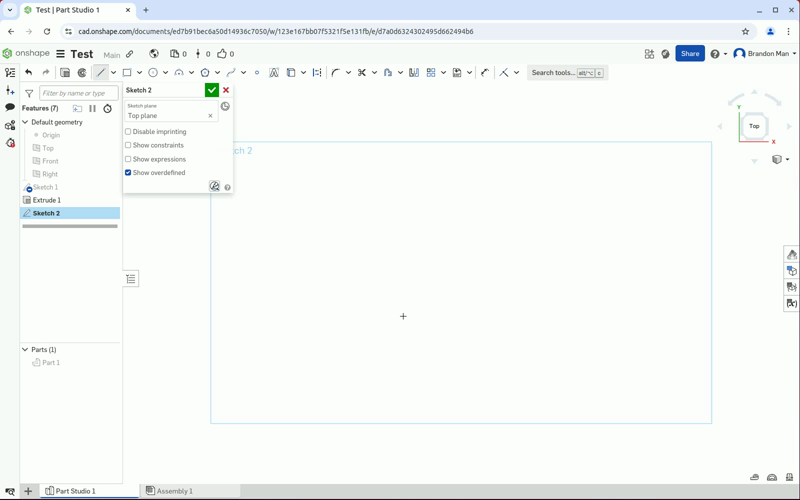
key_up(shift)
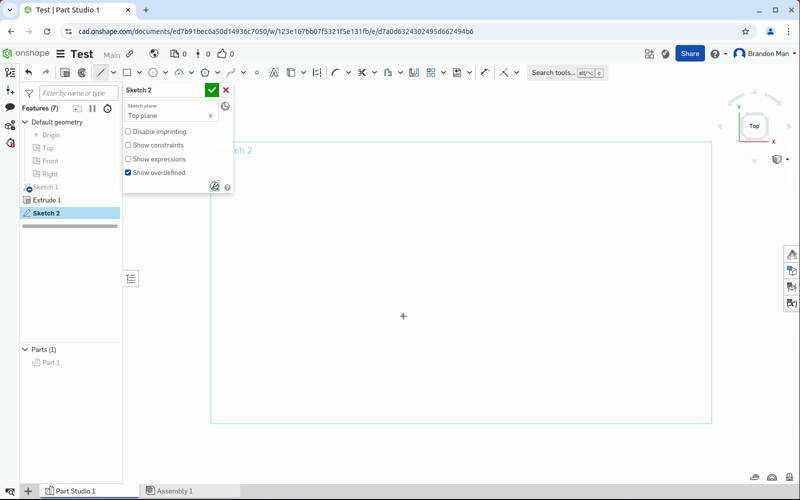
key_down(shift)
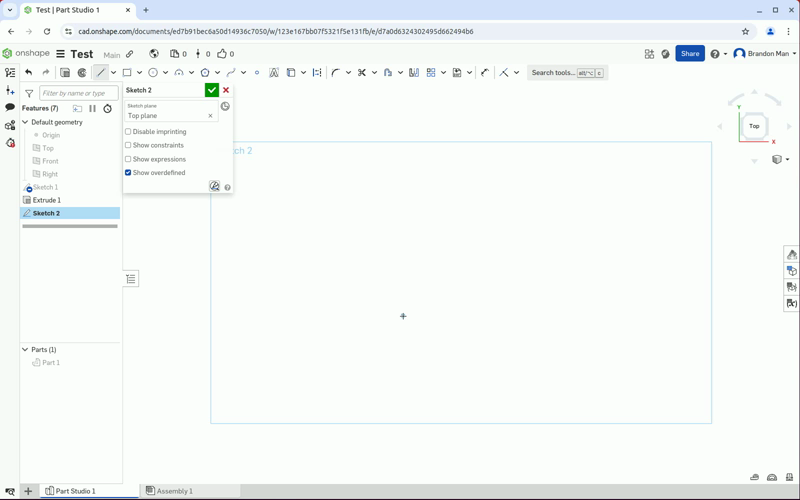
mouse_move(433, 315)
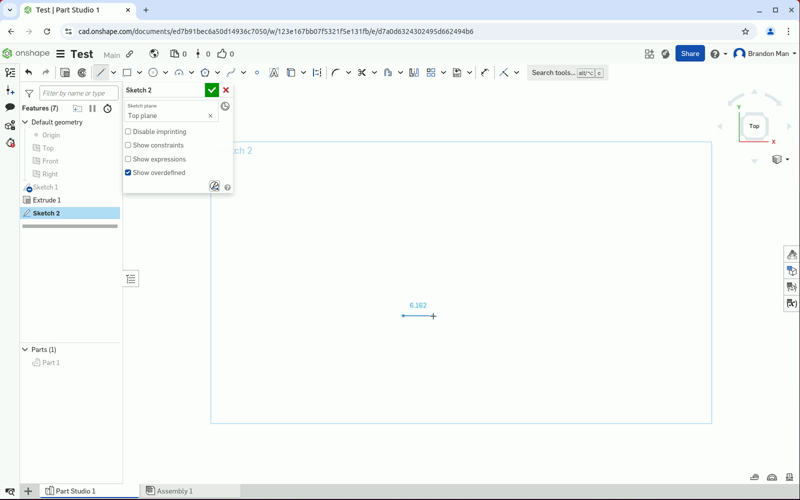
mouse_move(406, 315)
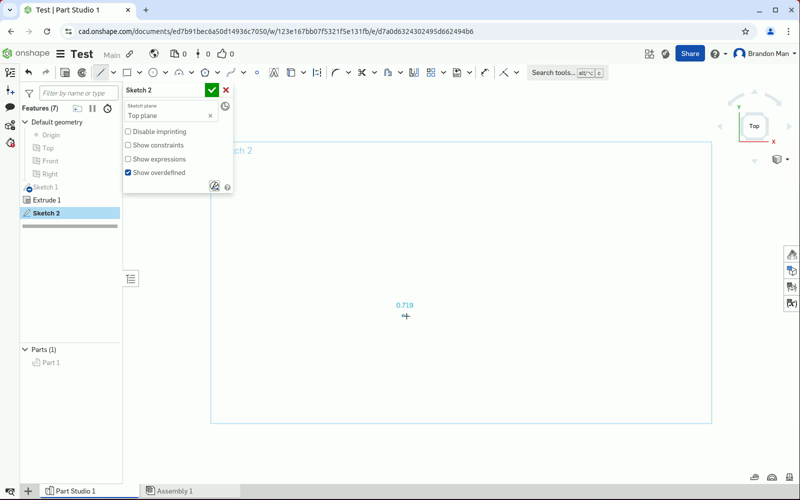
scroll(6)
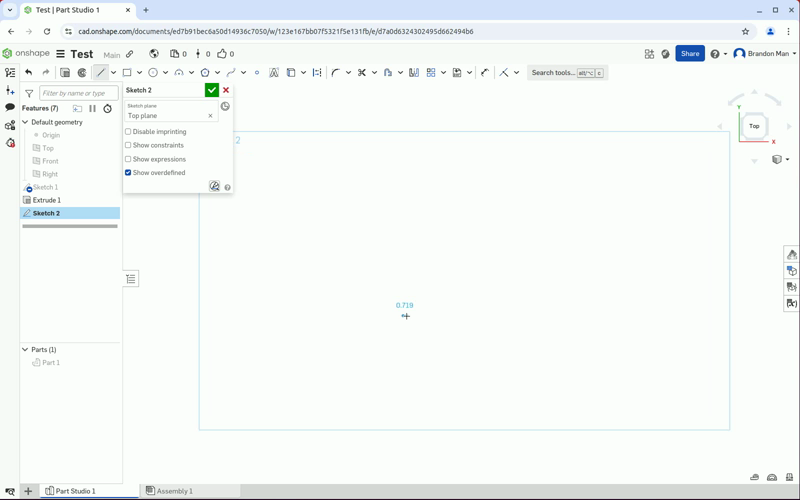
scroll(6)
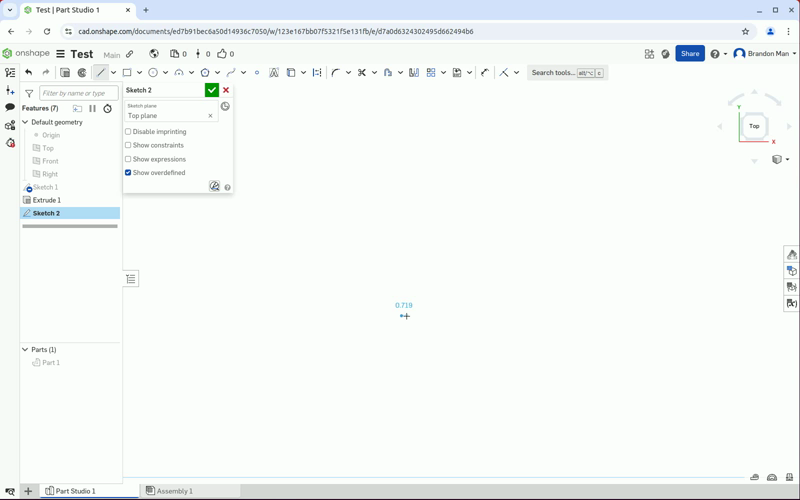
scroll(6)
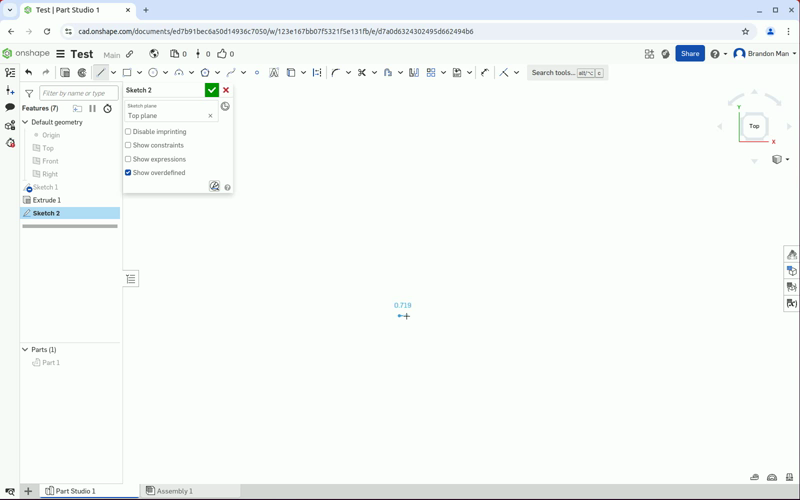
scroll(6)
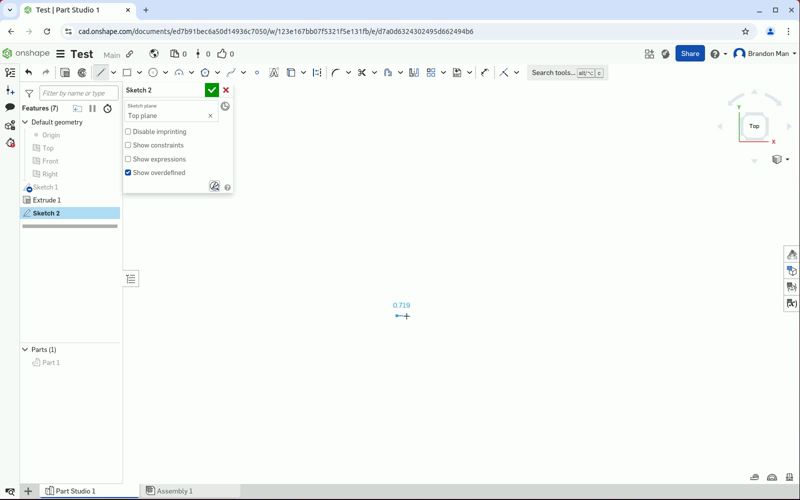
scroll(6)
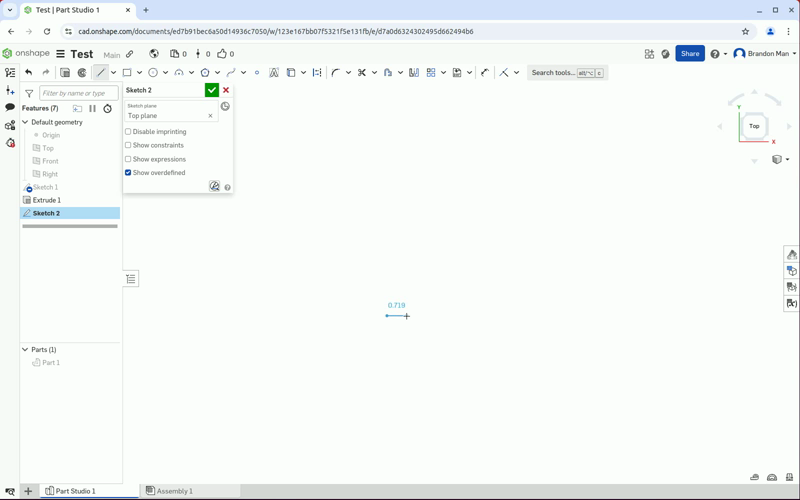
scroll(6)
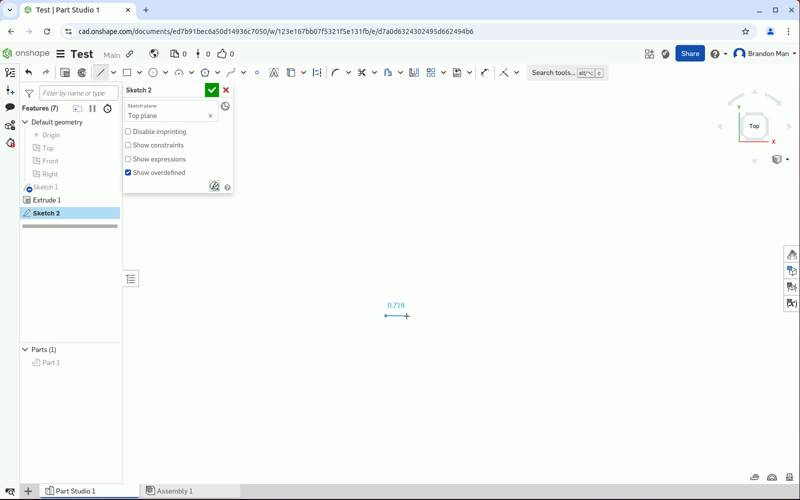
scroll(6)
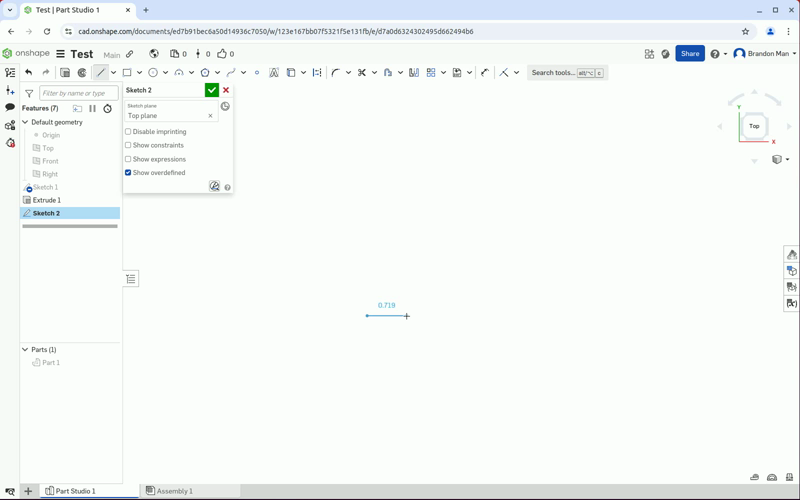
click(406, 315)
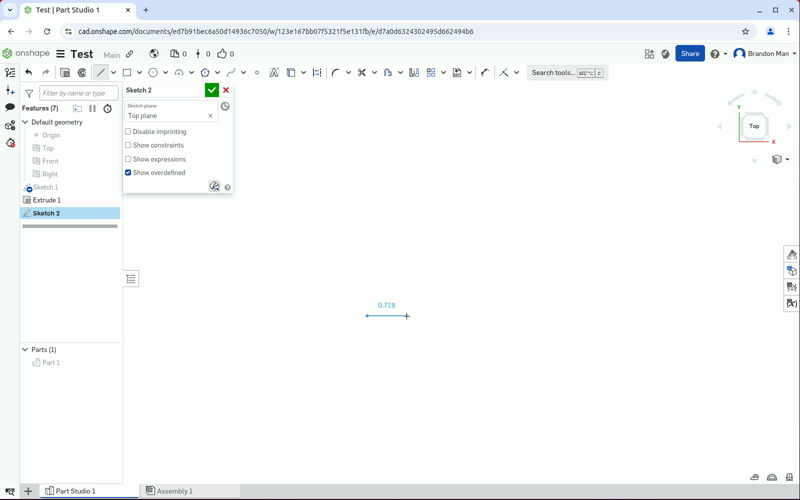
scroll(-6)
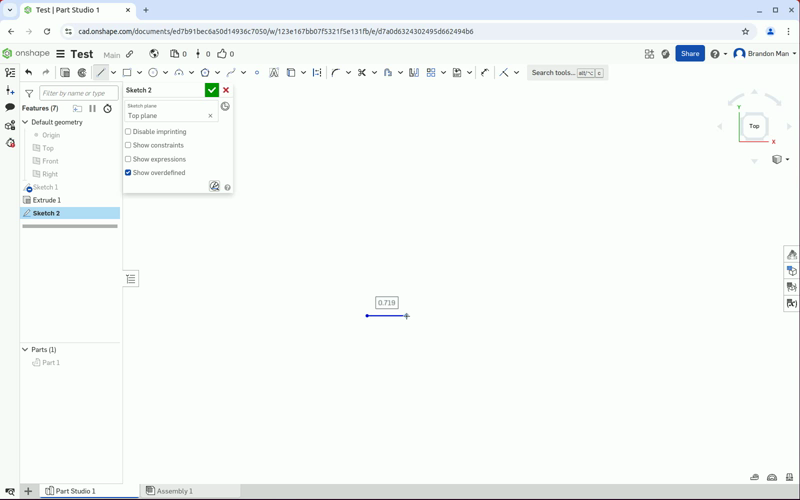
scroll(-6)
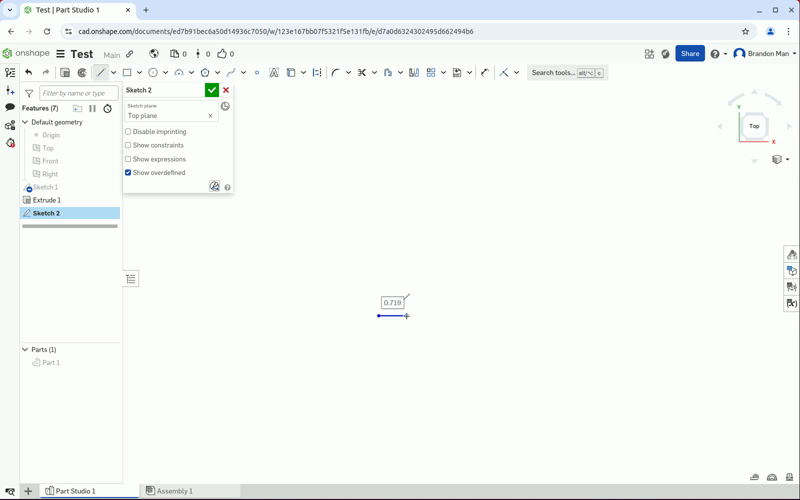
scroll(-6)
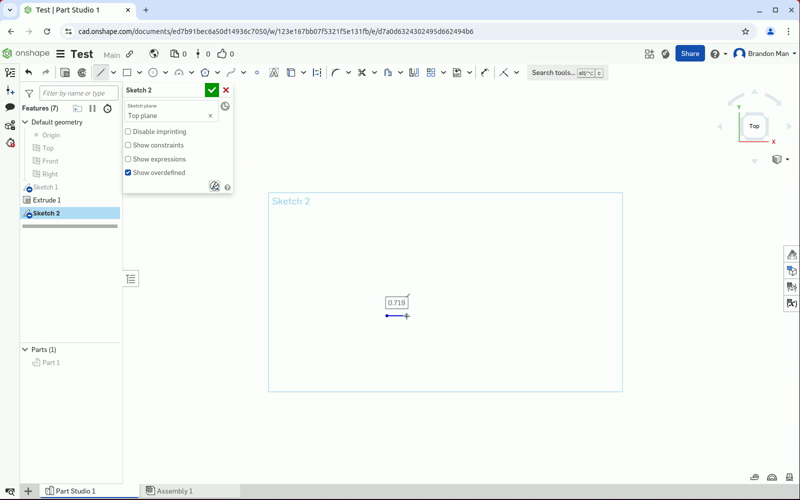
scroll(-6)
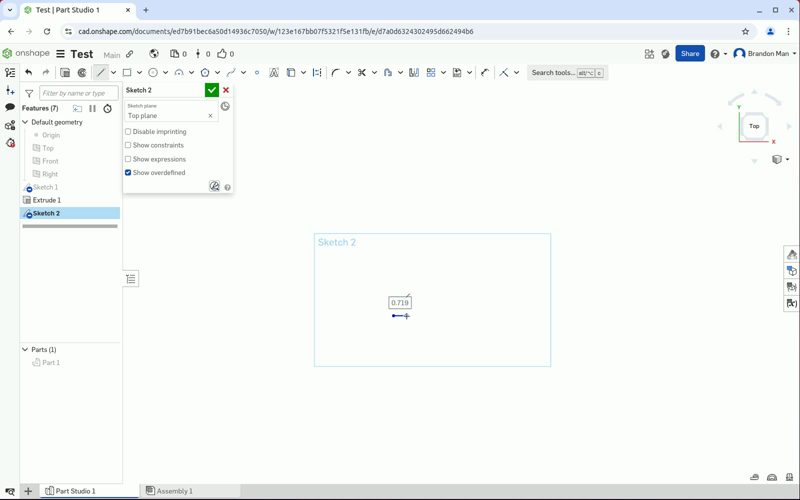
scroll(-6)
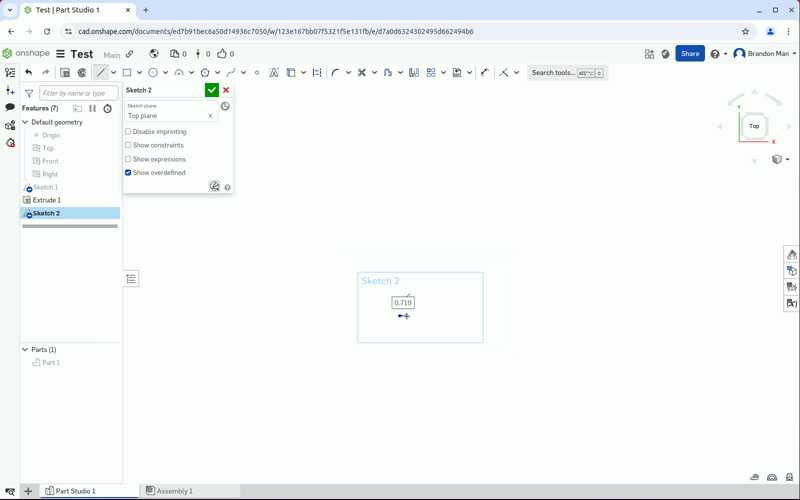
scroll(-6)
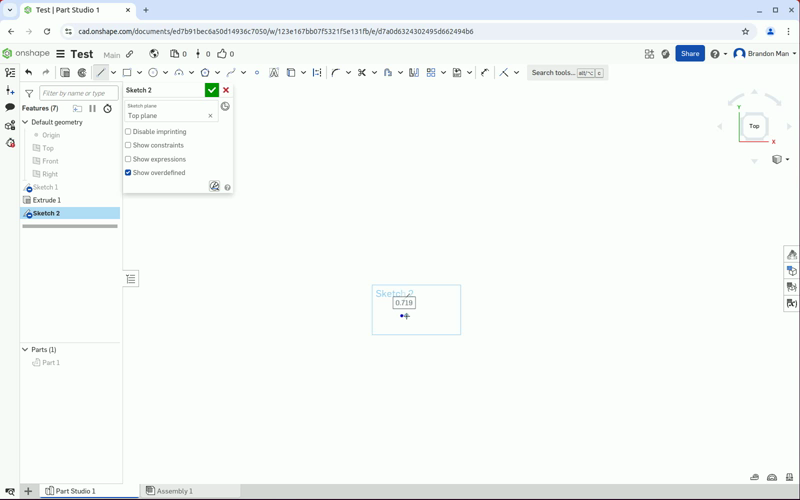
scroll(-6)
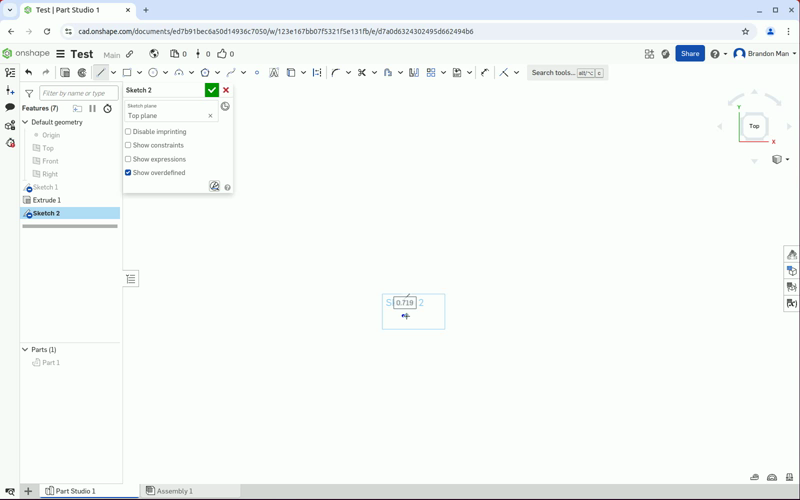
key_up(shift)
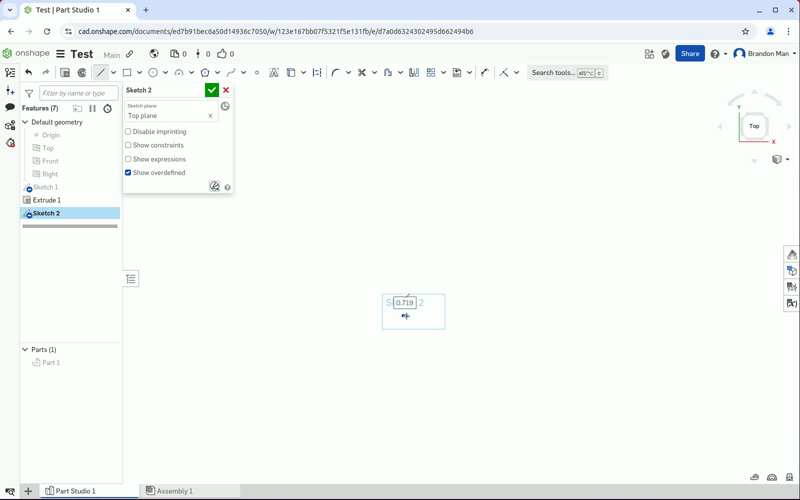
key_down(shift)
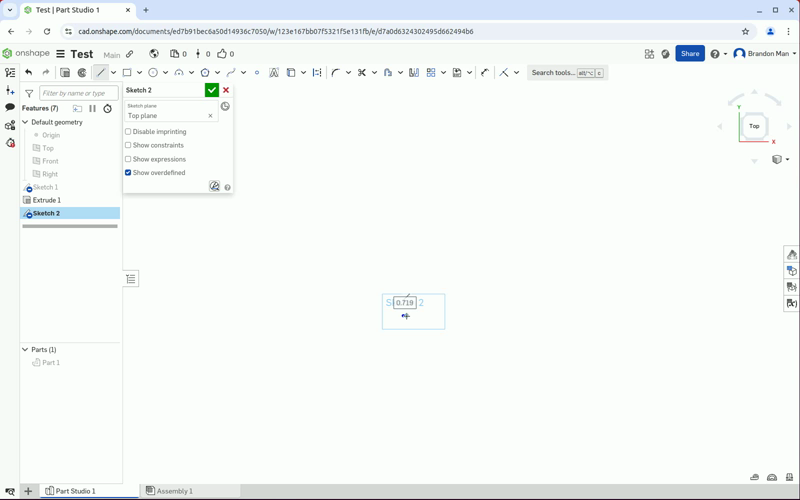
mouse_move(406, 206)
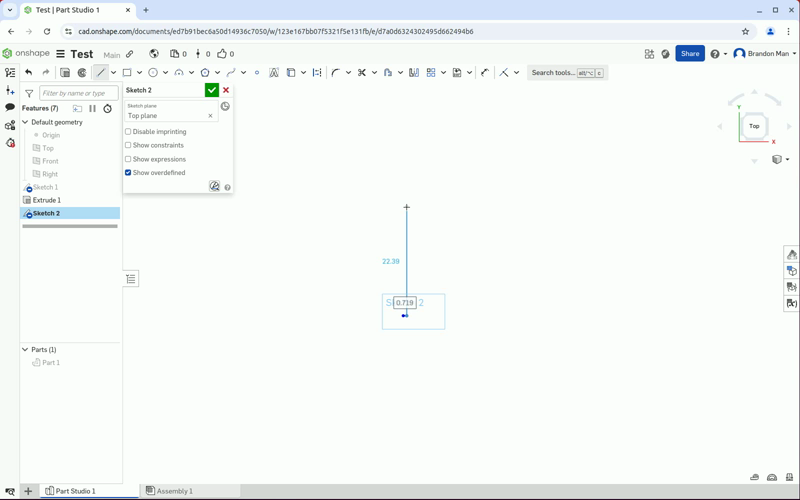
click(406, 206)
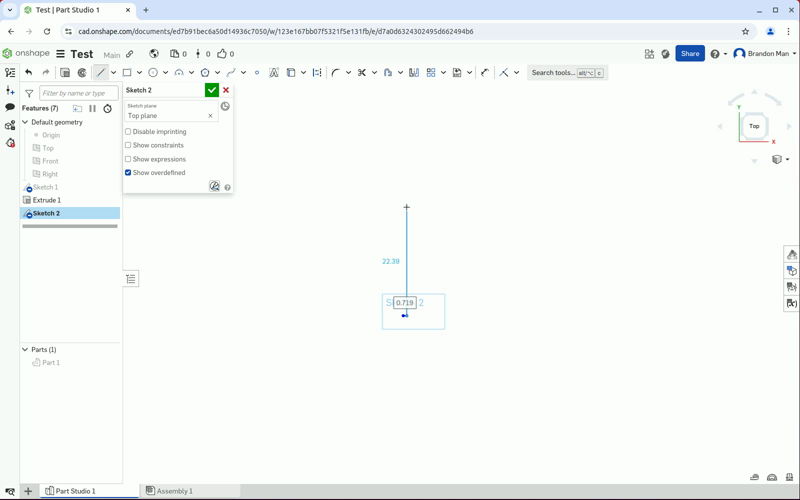
key_up(shift)
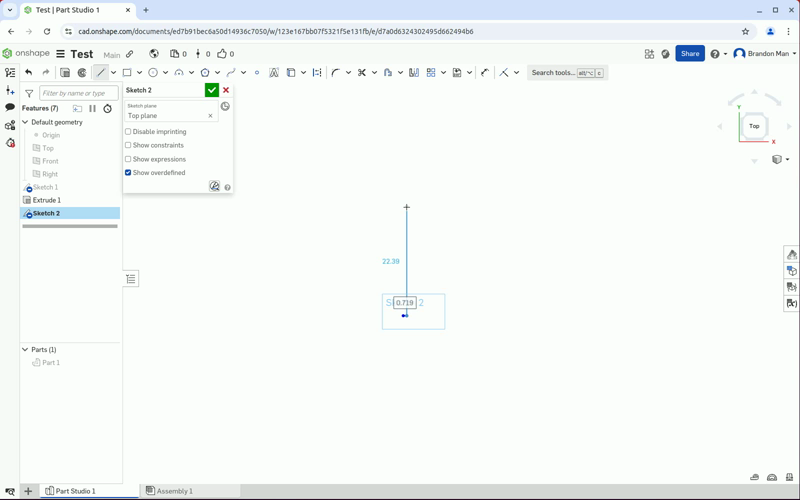
key_down(shift)
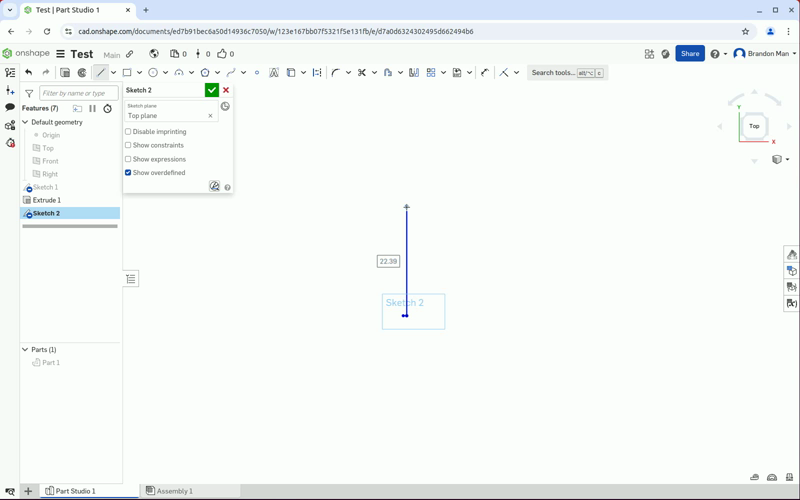
mouse_move(436, 206)
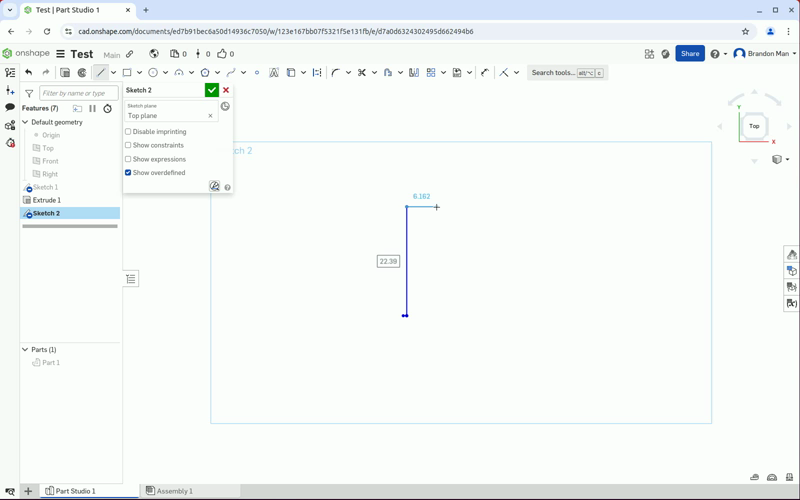
mouse_move(403, 206)
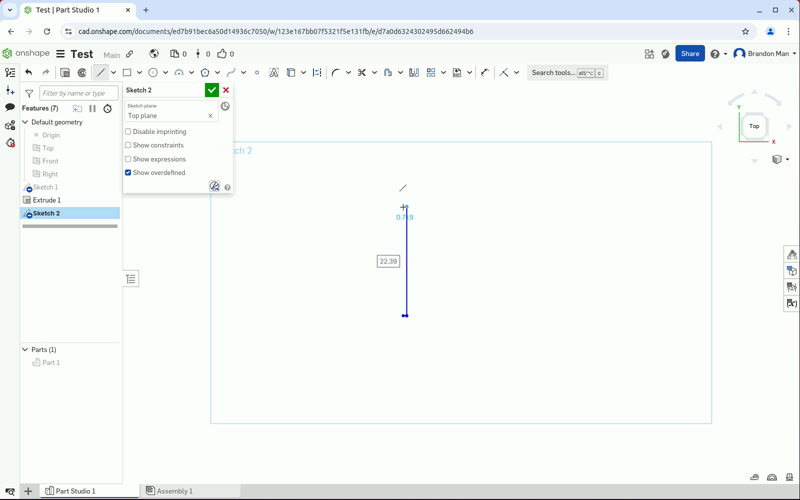
scroll(6)
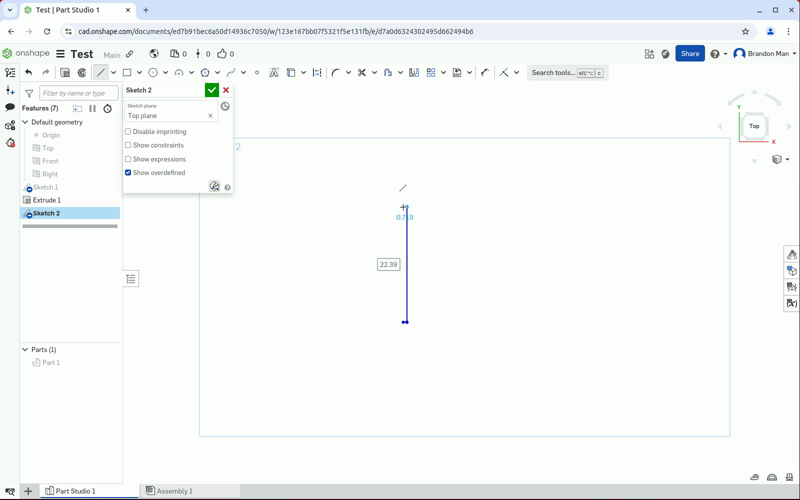
scroll(6)
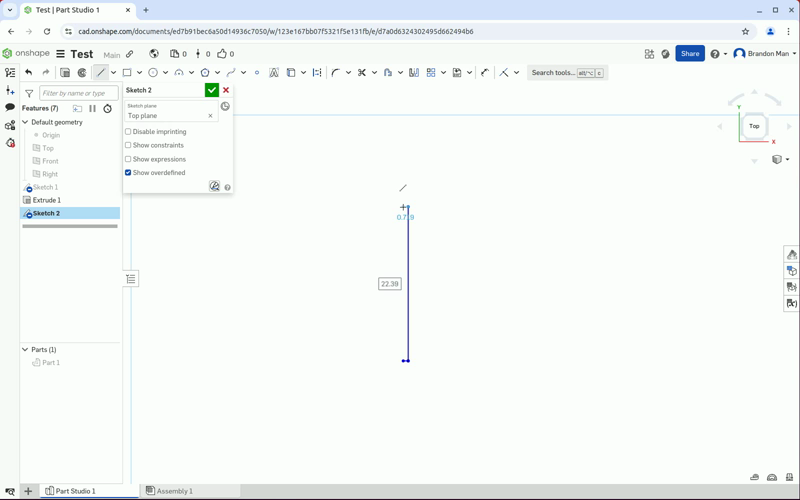
scroll(6)
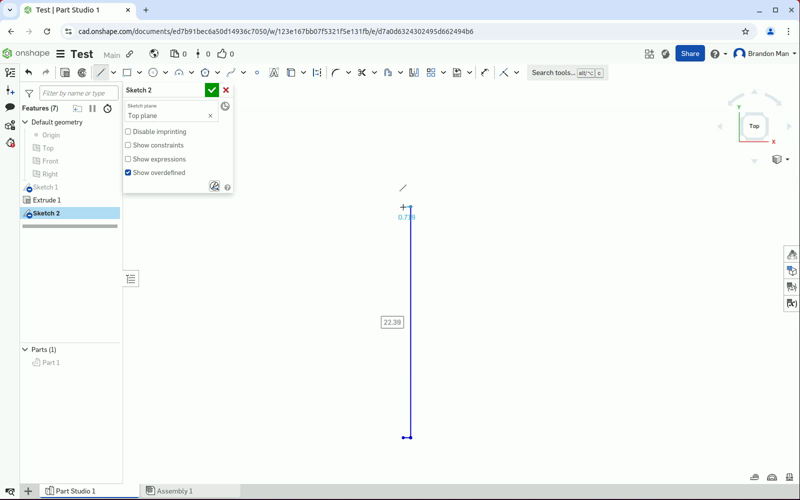
scroll(6)
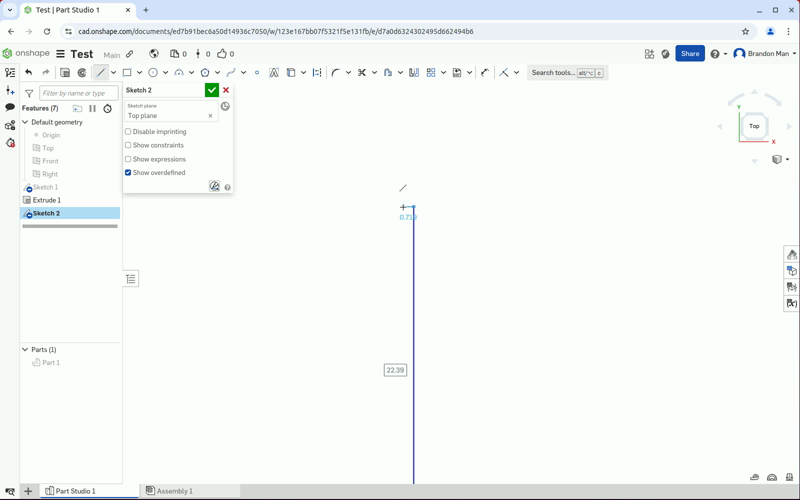
scroll(6)
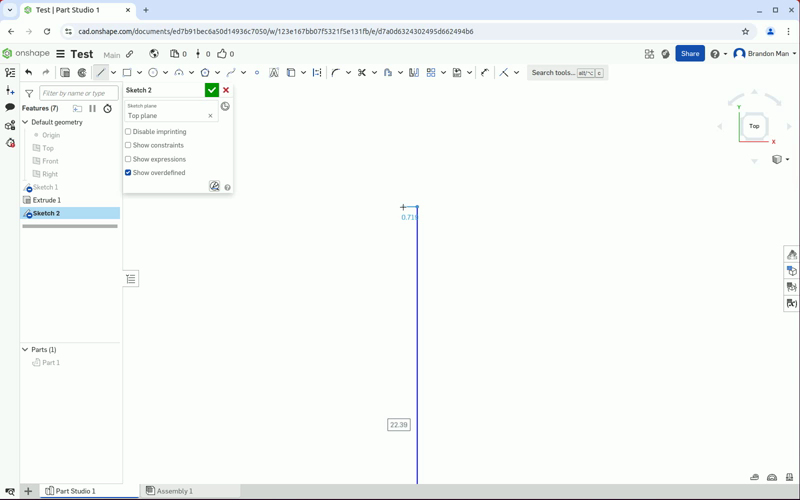
scroll(6)
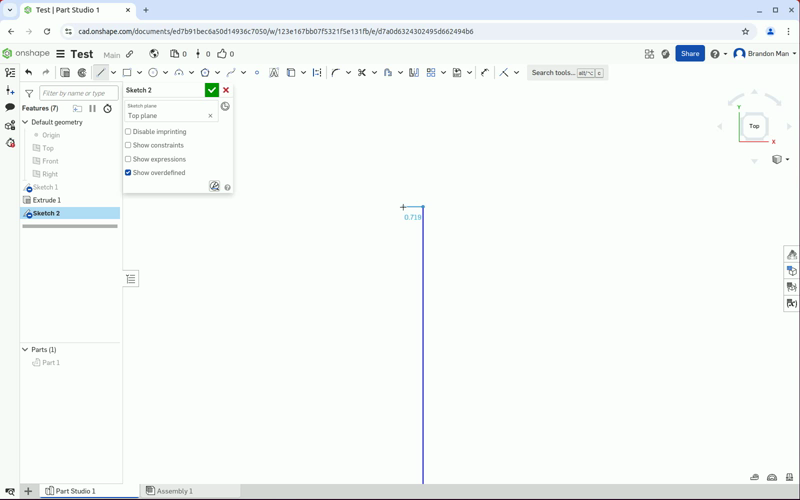
scroll(6)
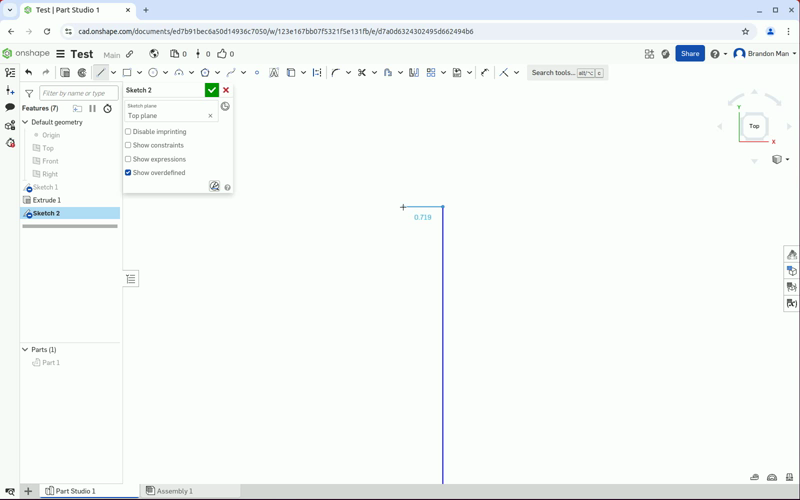
click(403, 206)
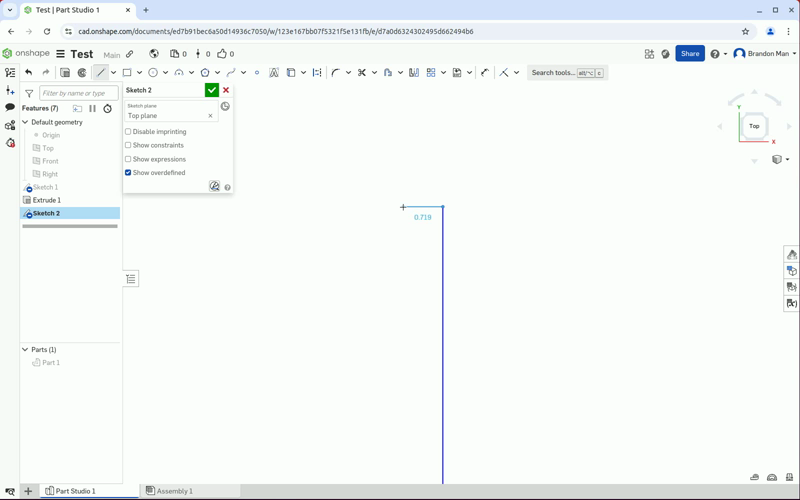
scroll(-6)
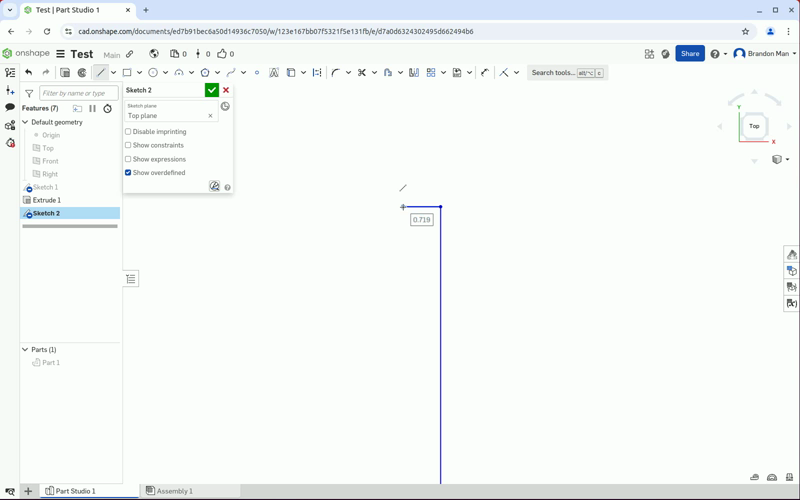
scroll(-6)
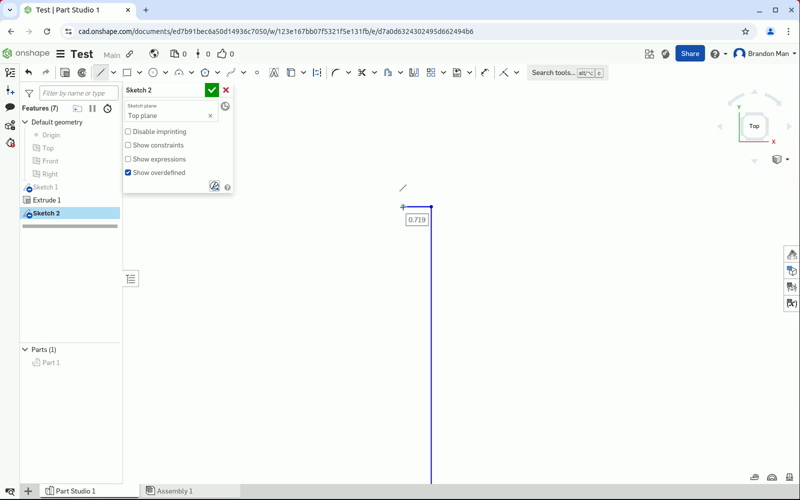
scroll(-6)
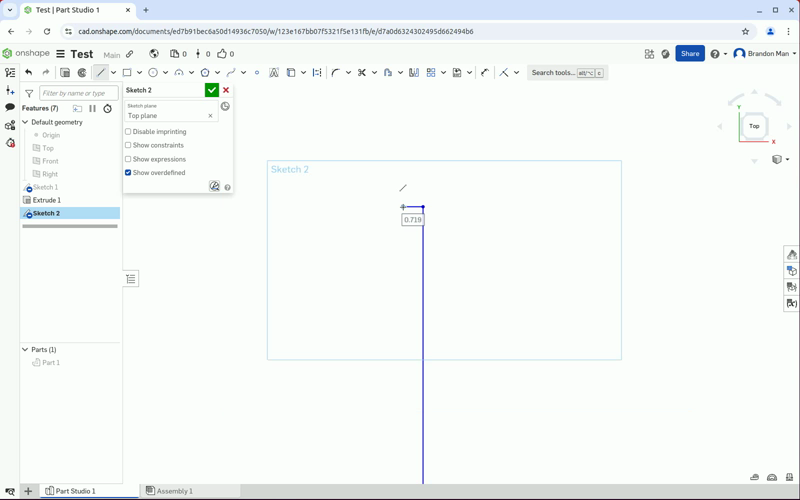
scroll(-6)
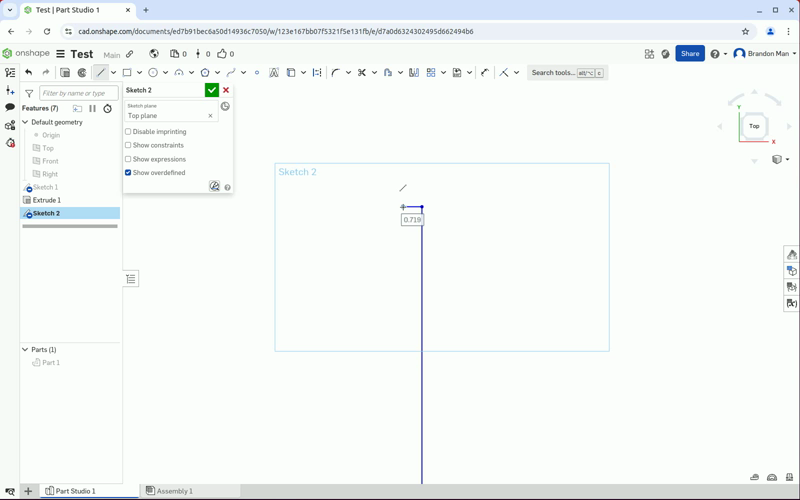
scroll(-6)
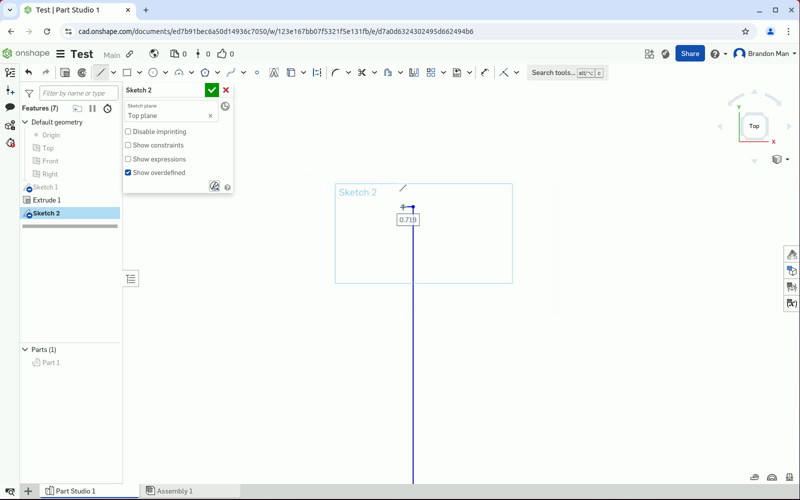
scroll(-6)
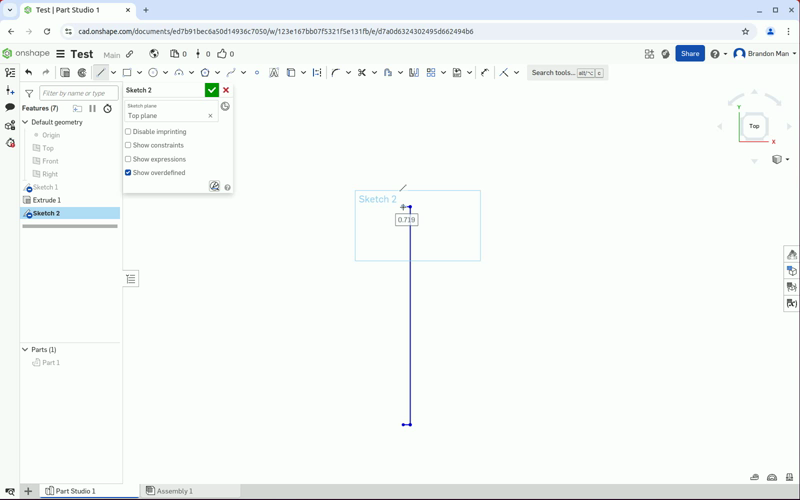
scroll(-6)
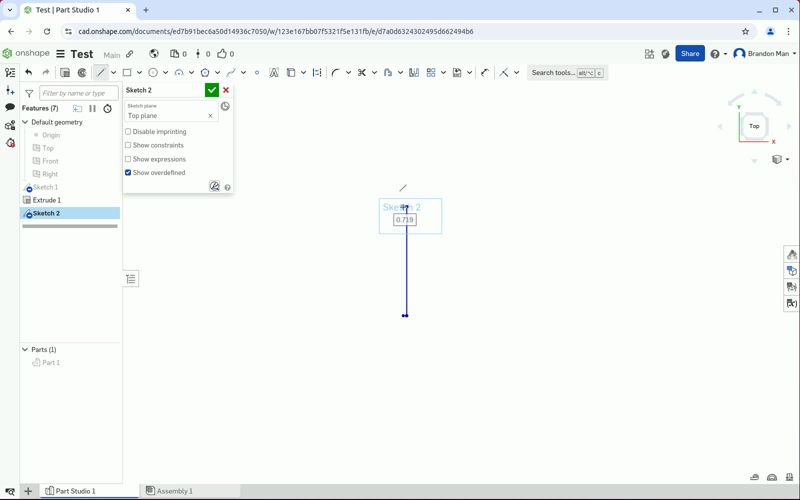
key_up(shift)
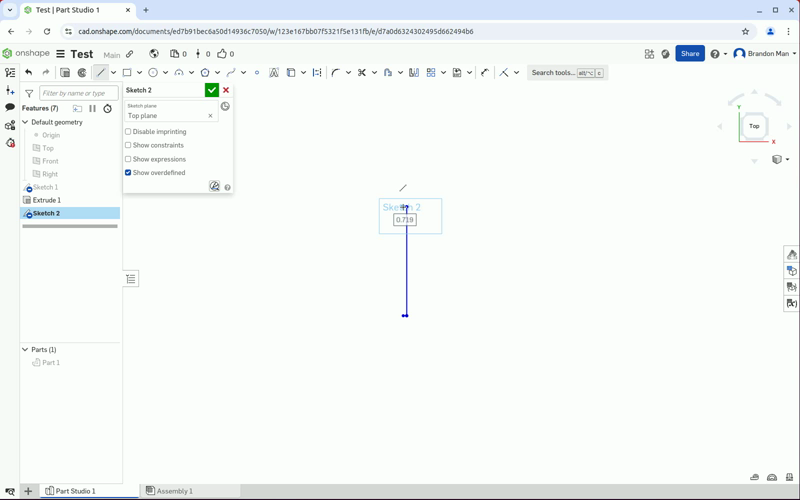
key_down(shift)
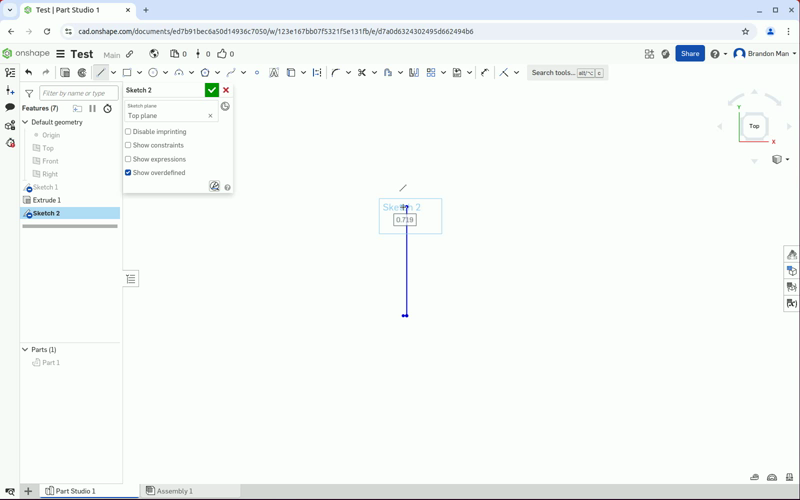
mouse_move(403, 315)
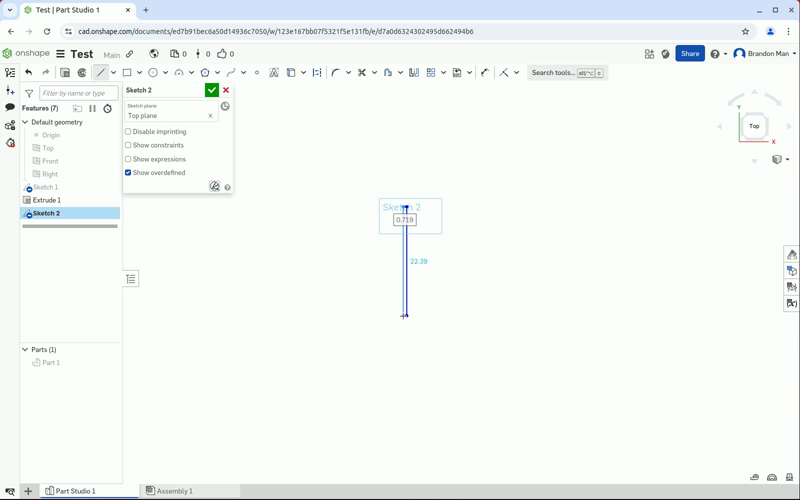
scroll(6)
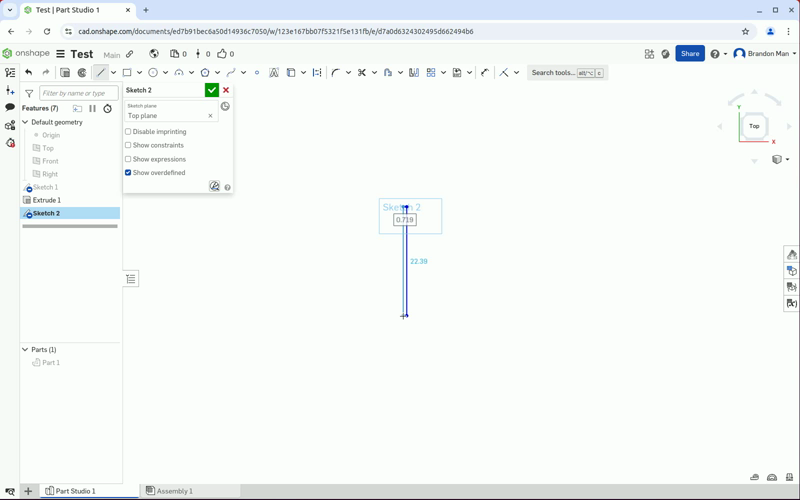
scroll(6)
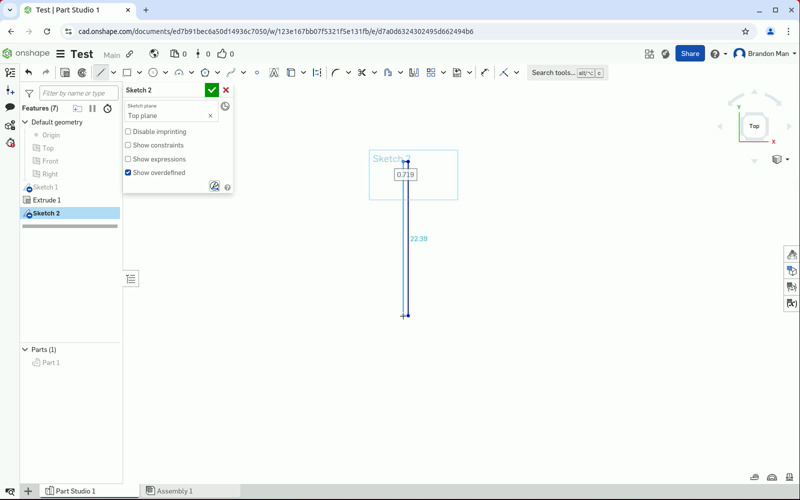
scroll(6)
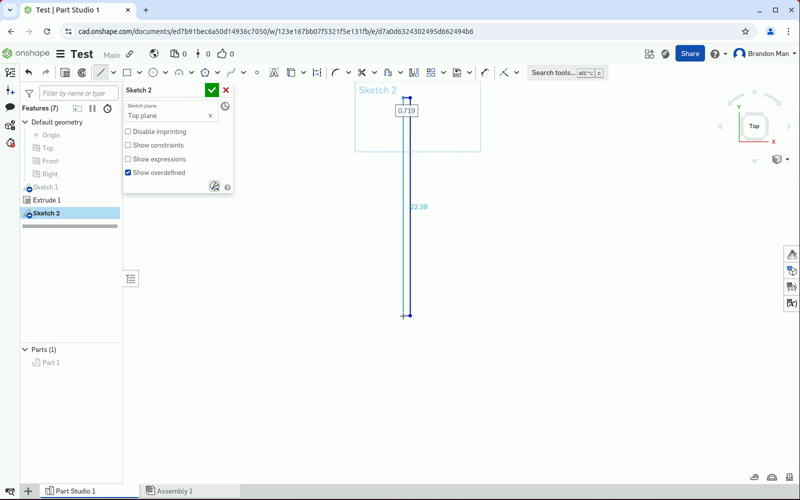
scroll(6)
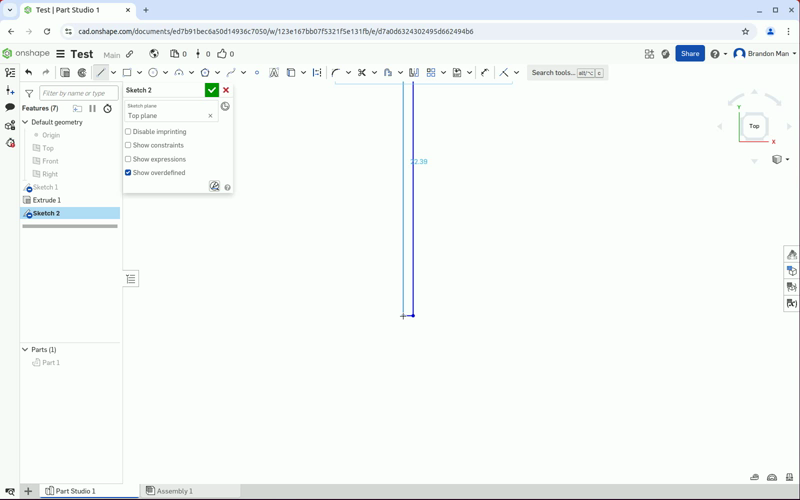
scroll(6)
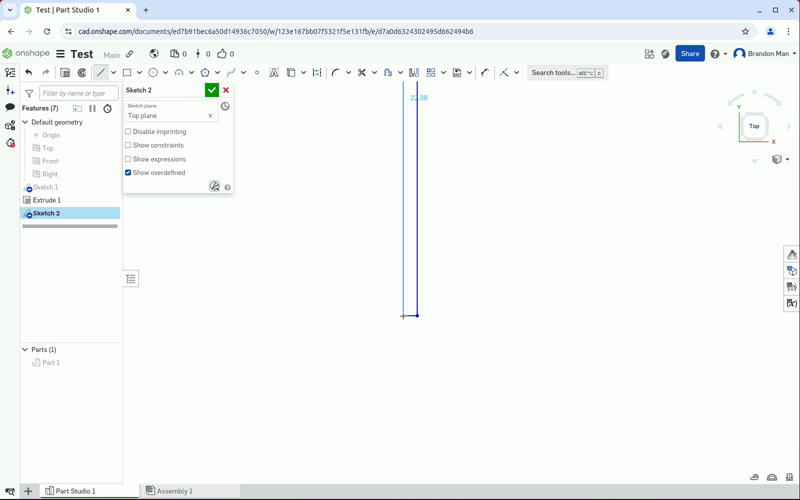
scroll(6)
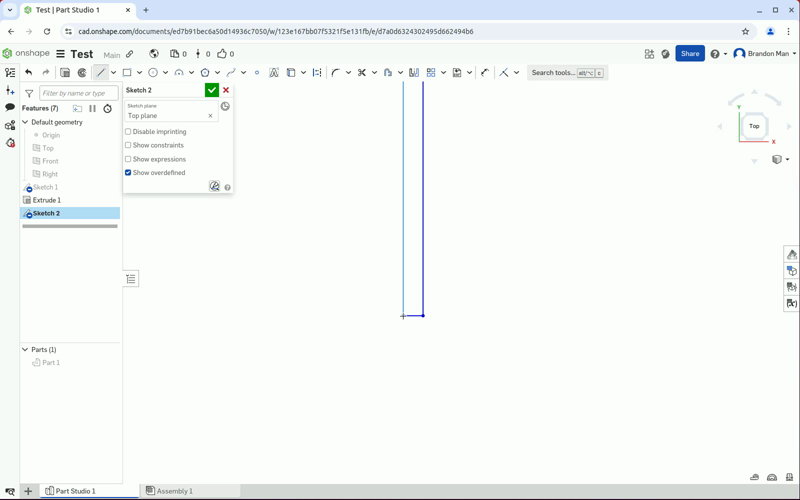
scroll(6)
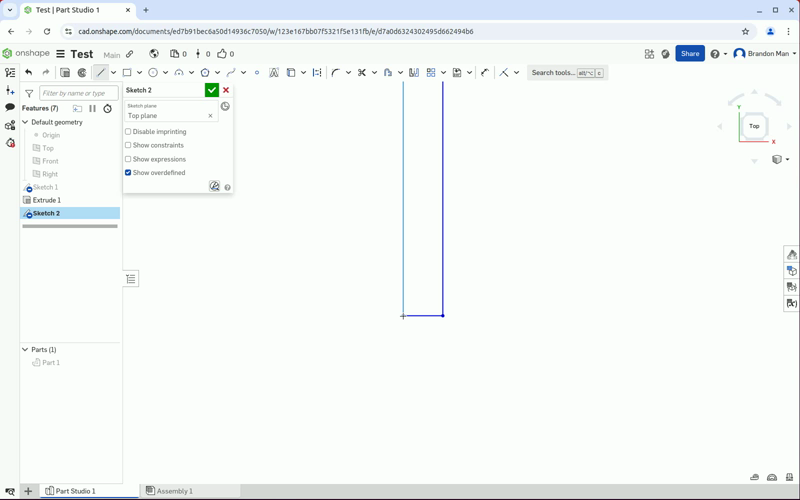
key_up(shift)
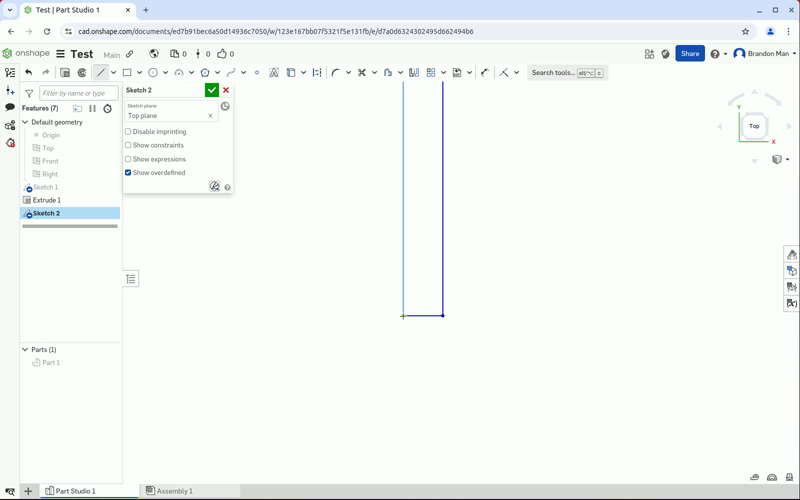
click(403, 315)
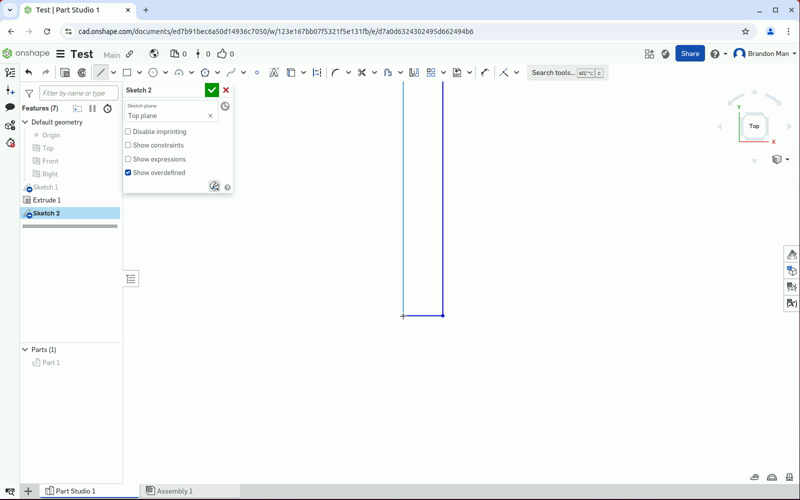
scroll(-6)
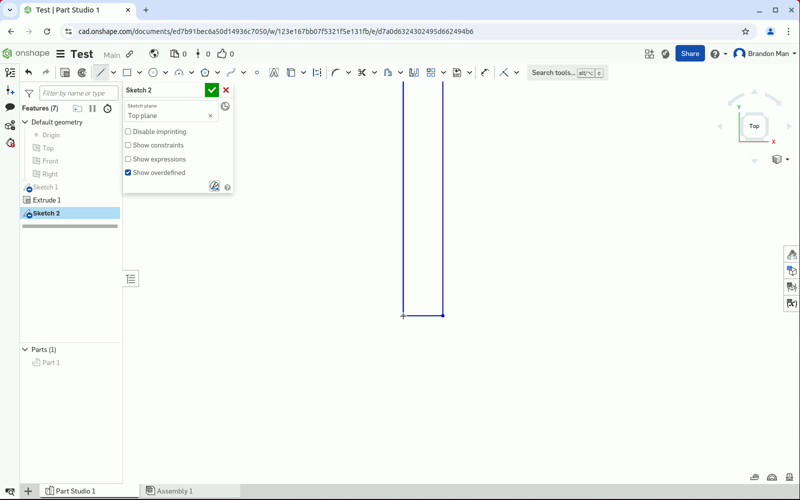
scroll(-6)
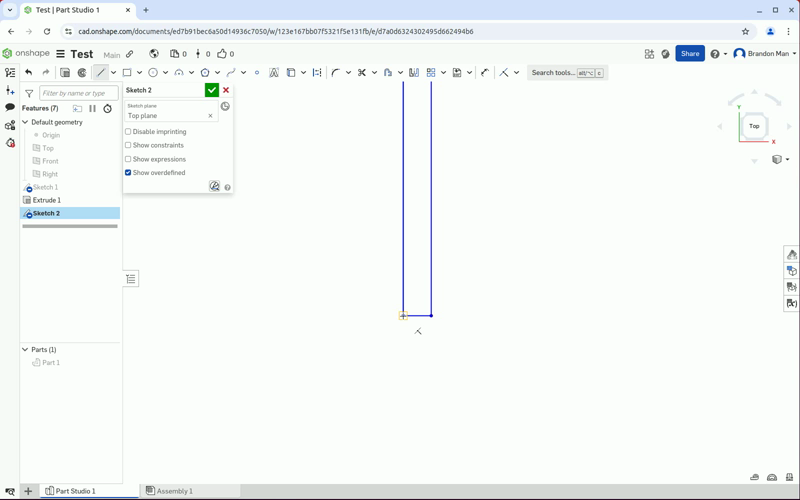
scroll(-6)
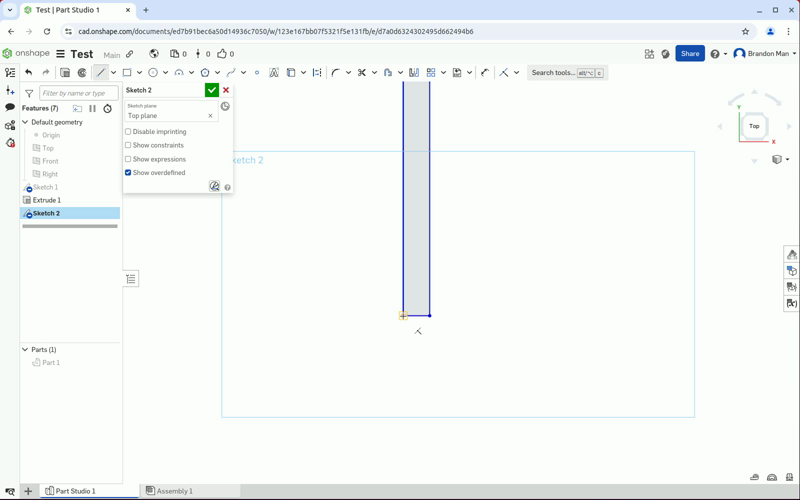
scroll(-6)
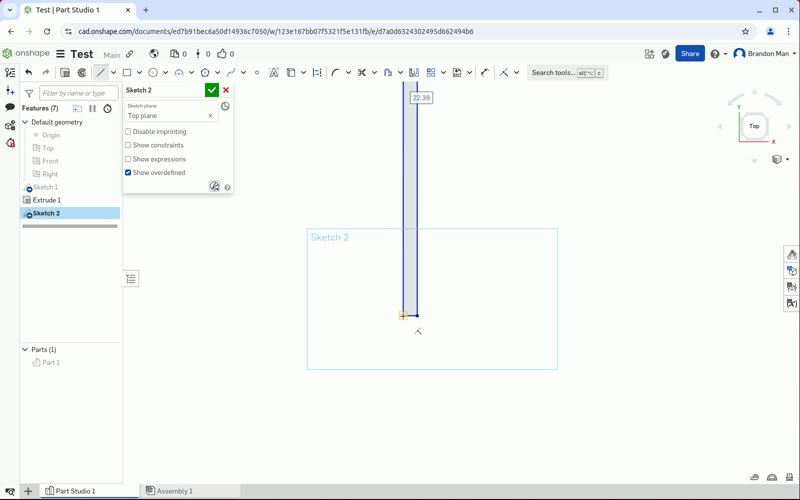
scroll(-6)
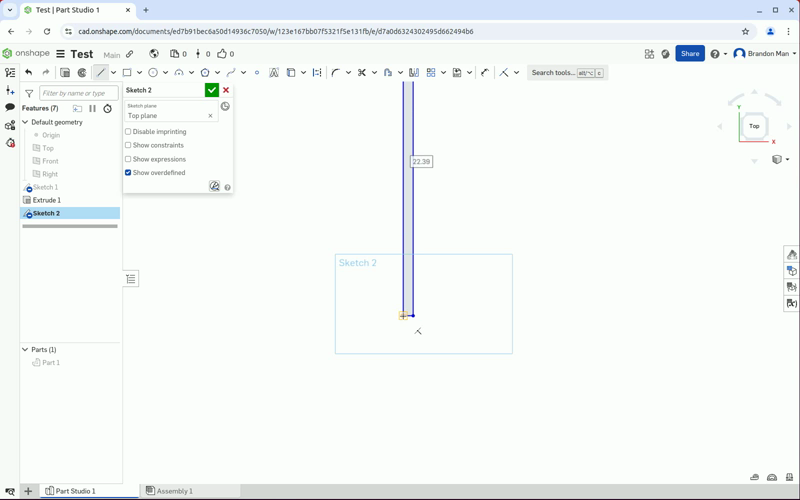
scroll(-6)
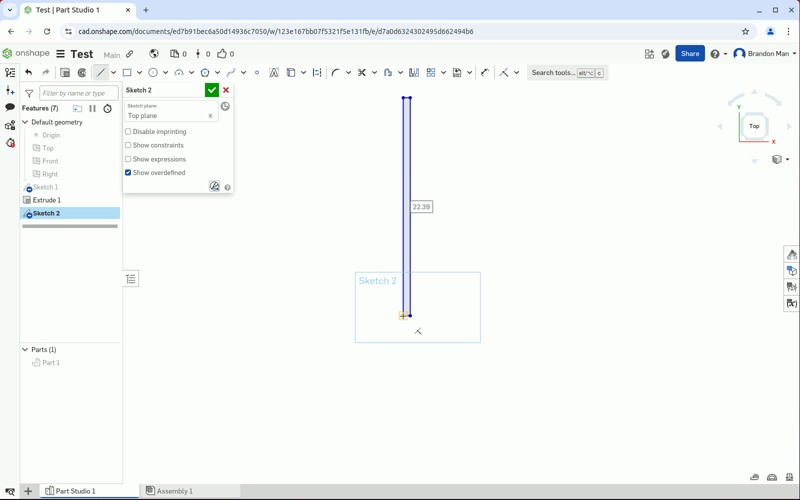
scroll(-6)
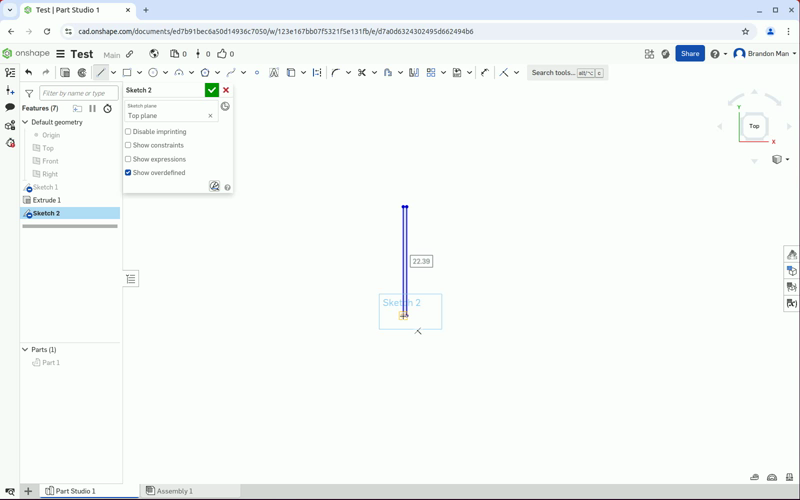
key(esc)
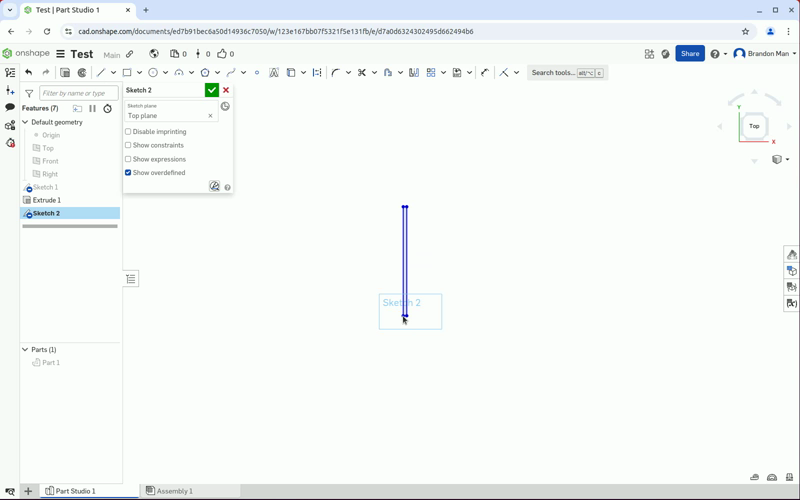
mouse_move(405, 262)
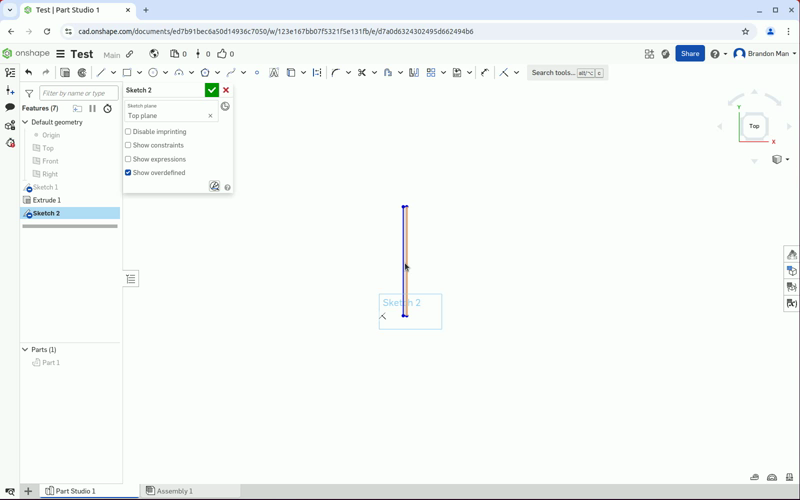
scroll(6)
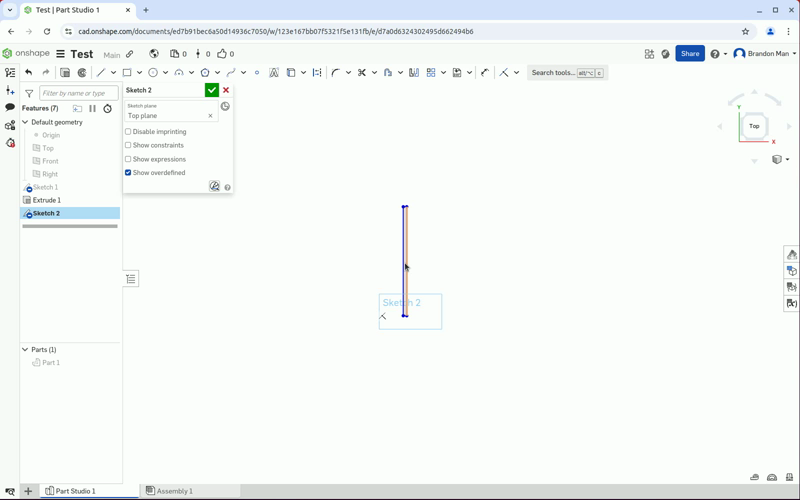
scroll(6)
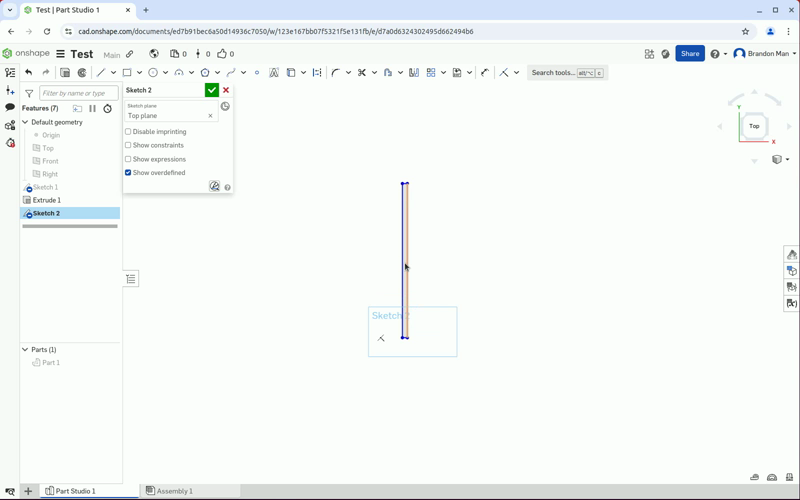
scroll(6)
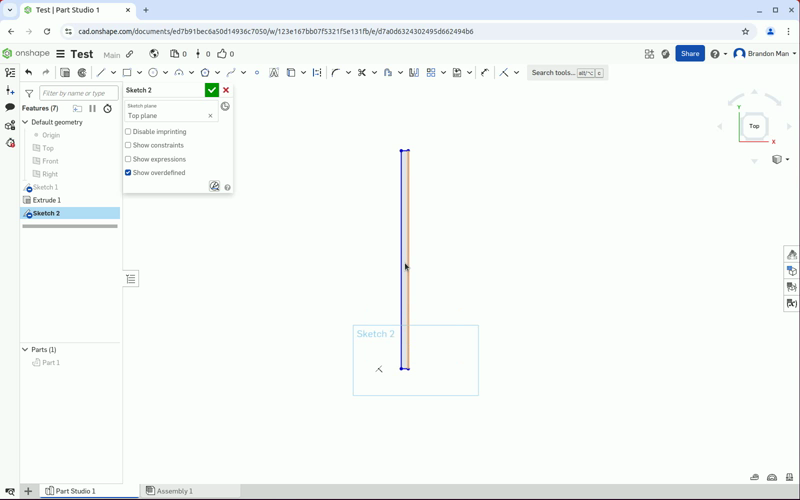
scroll(6)
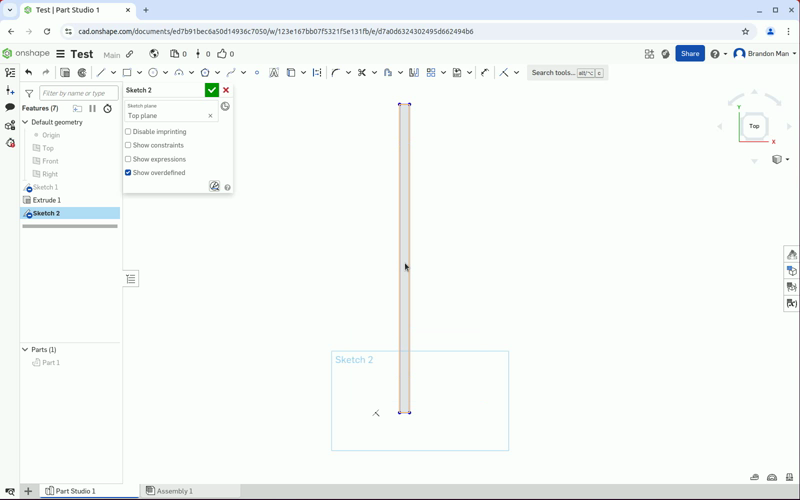
scroll(6)
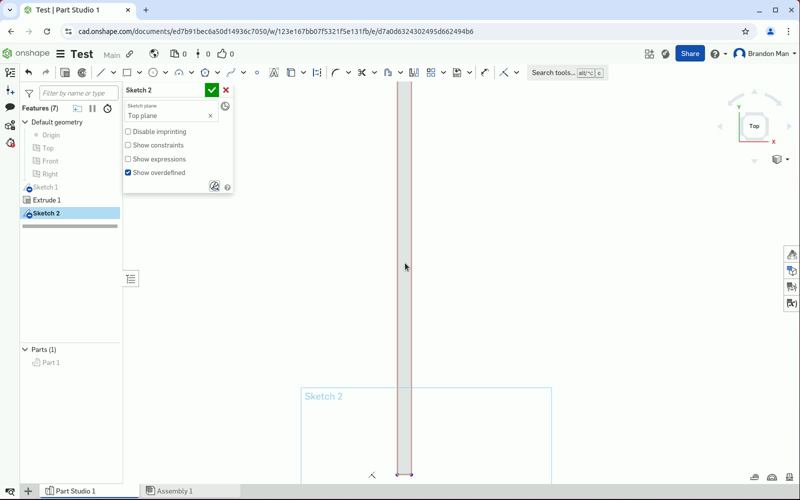
scroll(6)
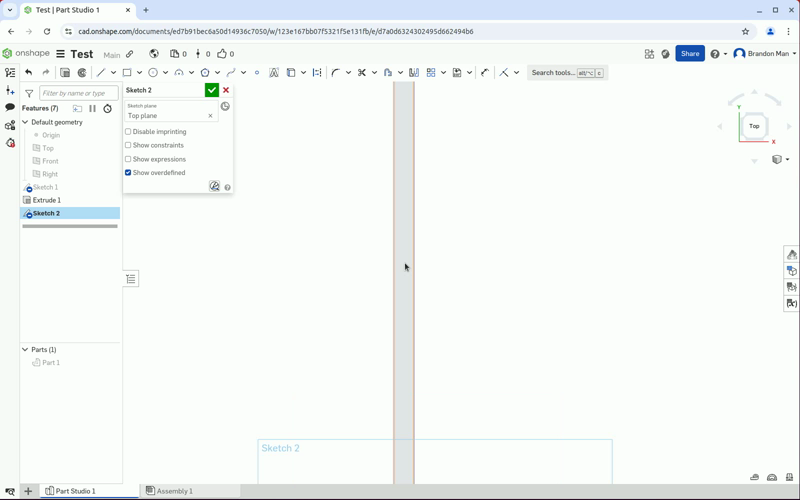
scroll(6)
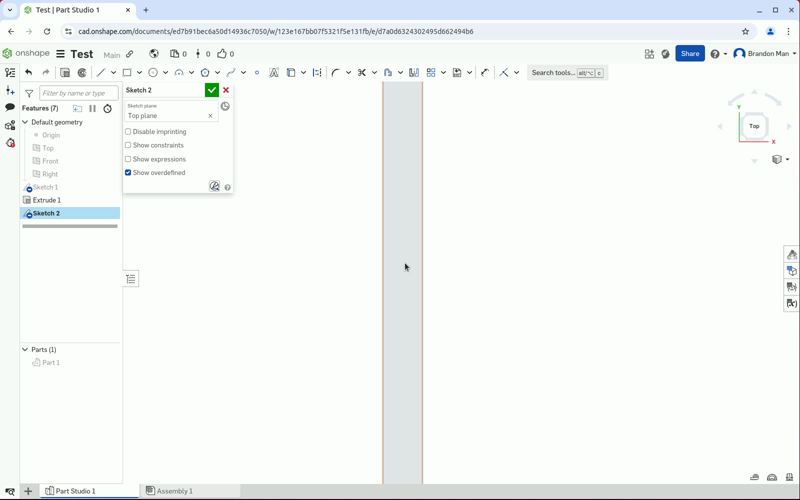
click(405, 262)
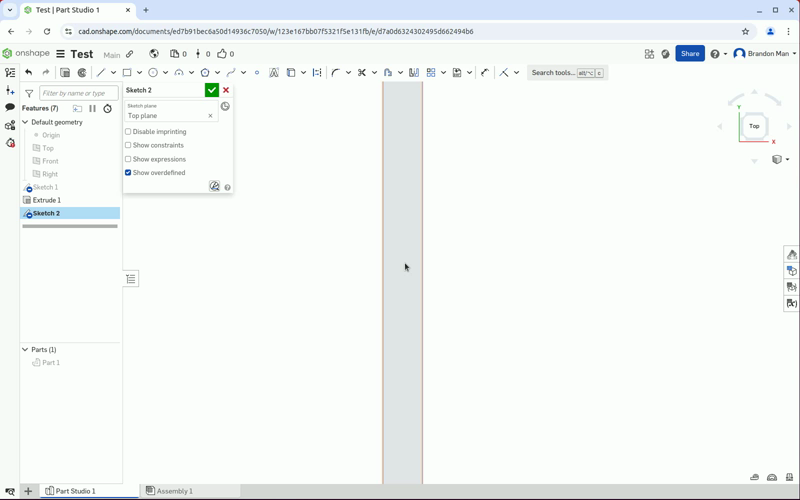
scroll(-6)
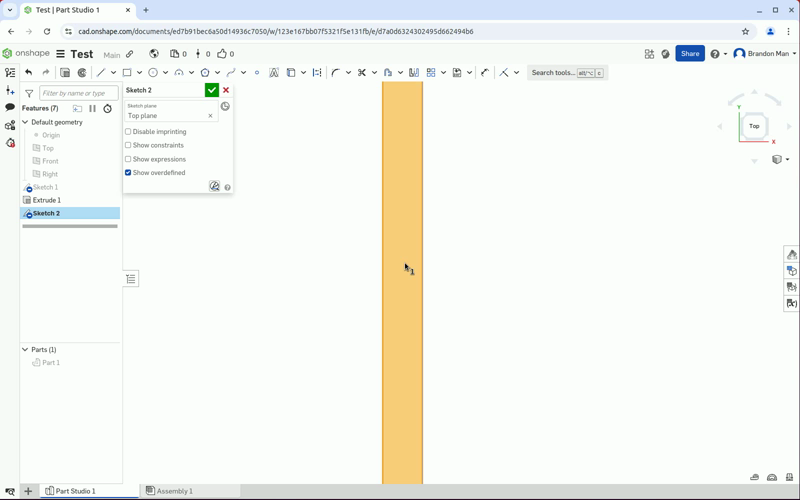
scroll(-6)
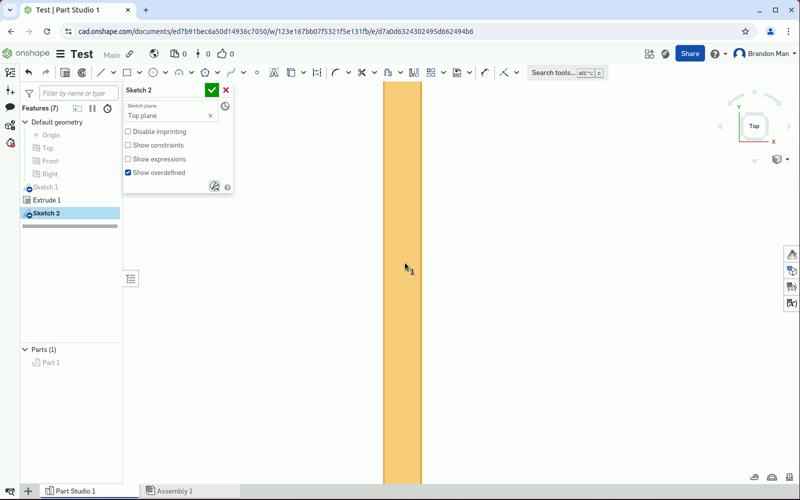
scroll(-6)
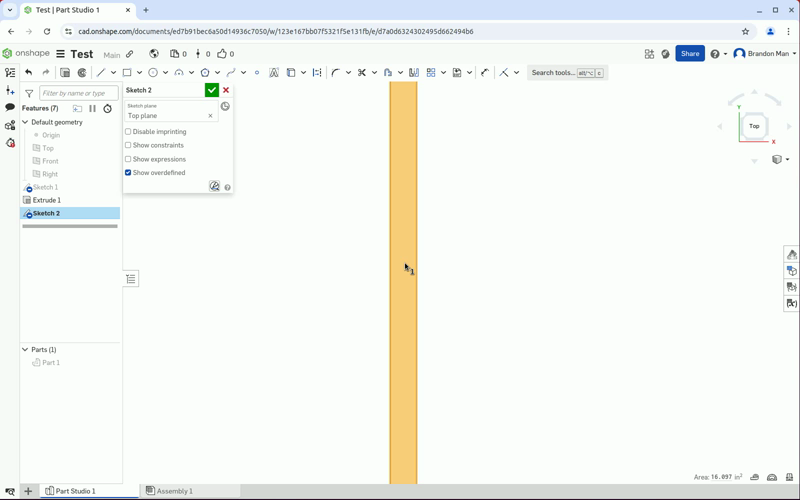
scroll(-6)
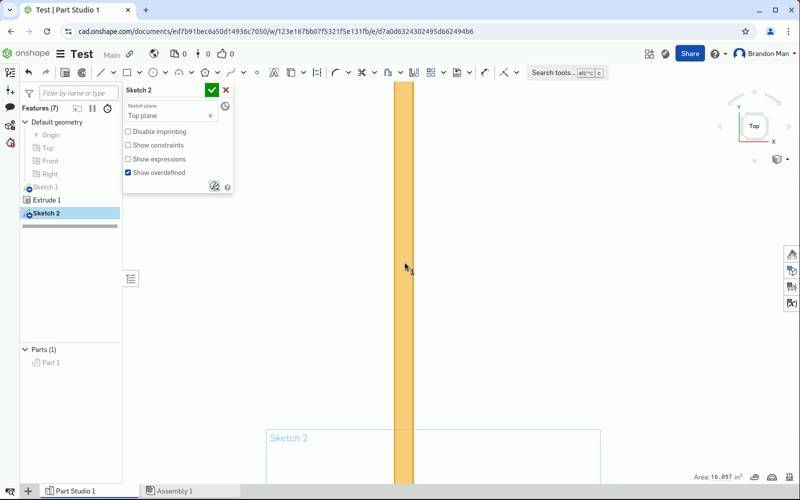
scroll(-6)
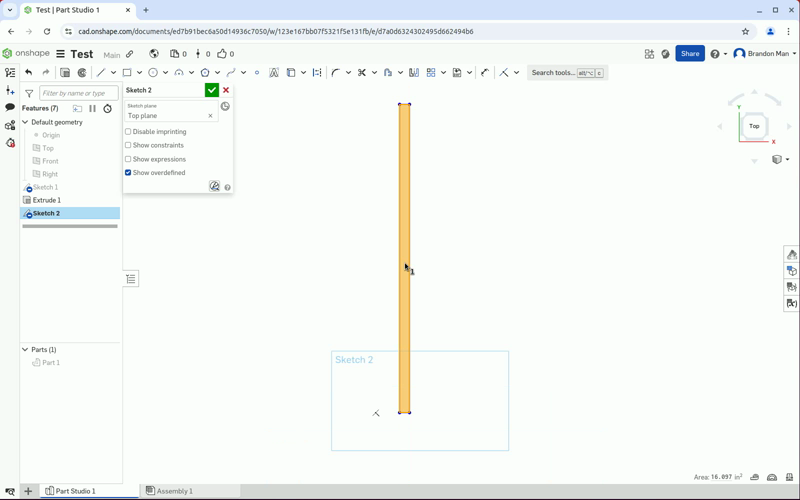
scroll(-6)
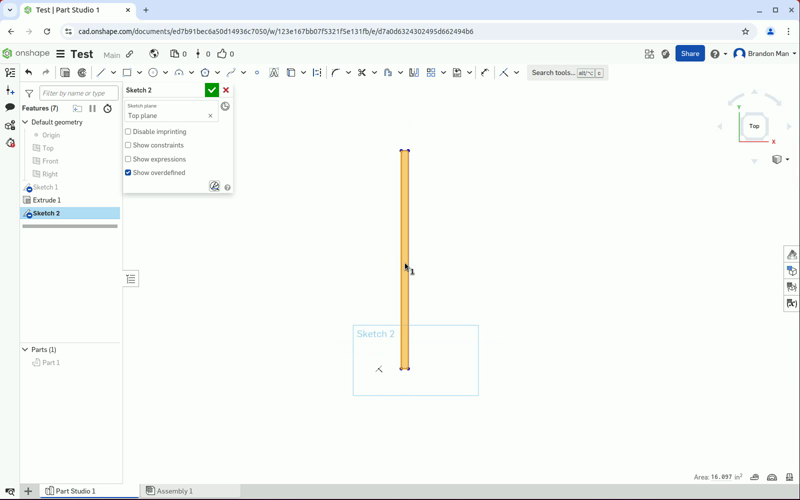
scroll(-6)
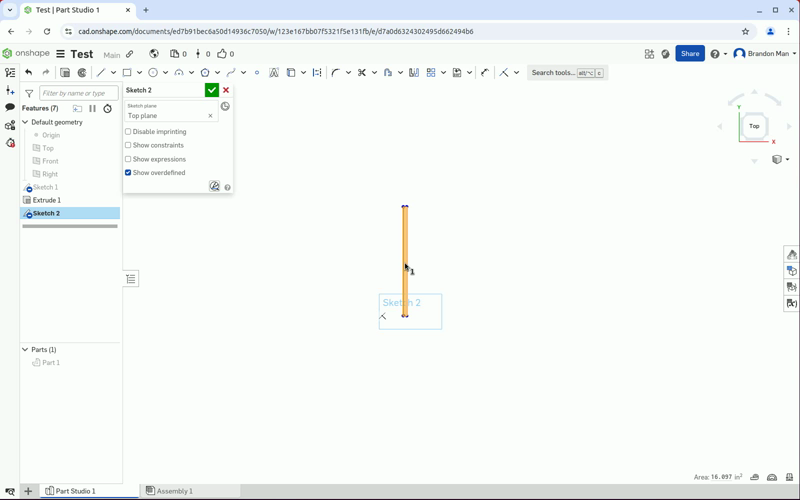
mouse_move(73, 352)
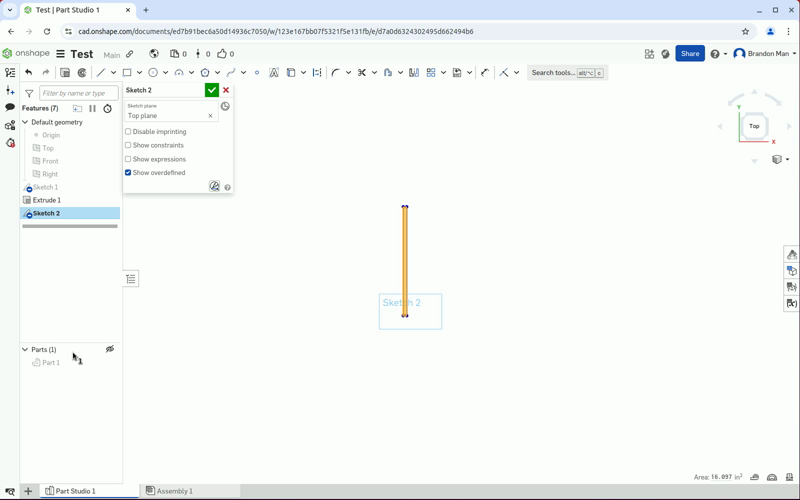
key(shift+y)
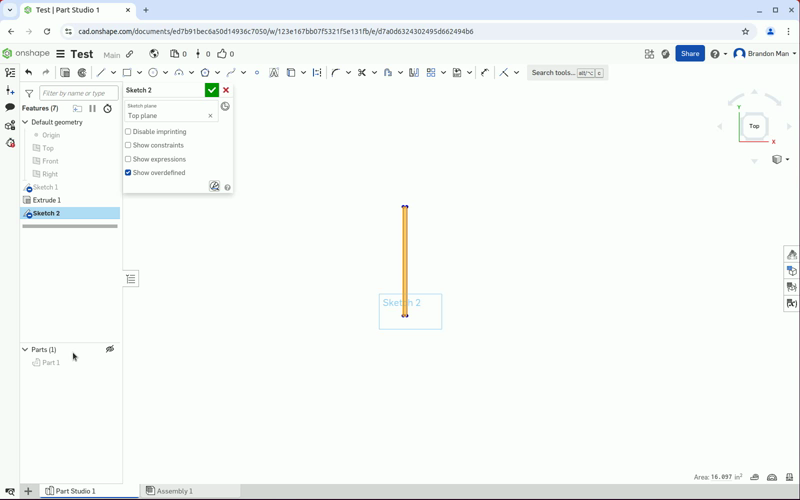
key(shift+e)
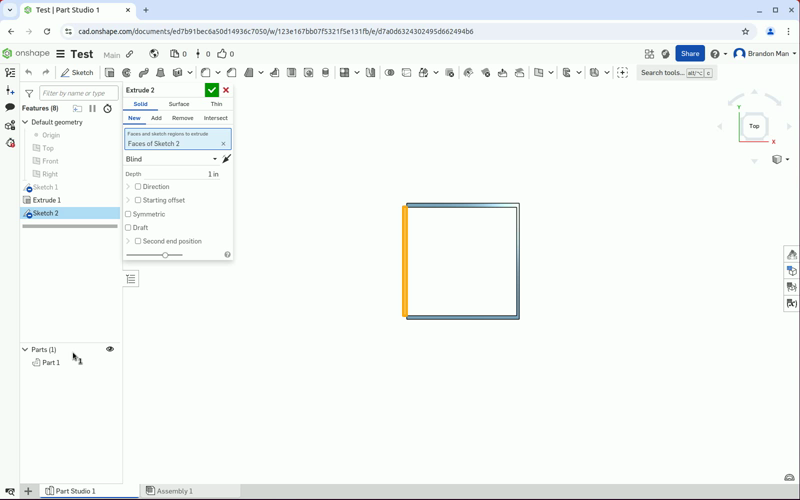
mouse_move(143, 106)
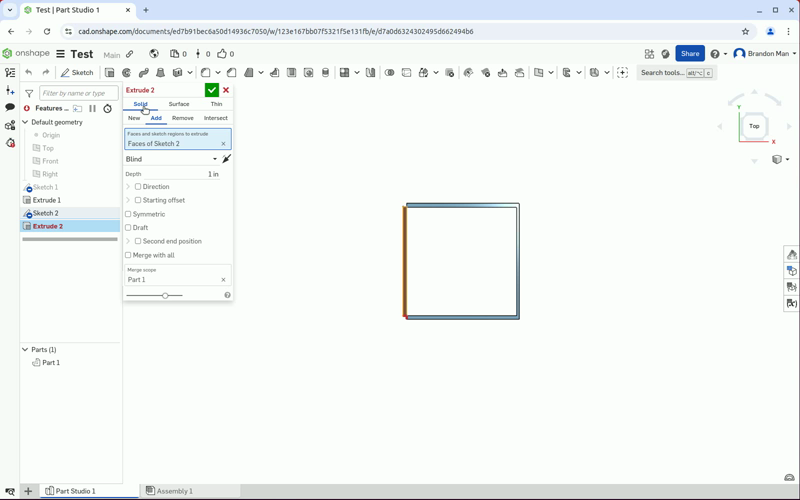
click(143, 106)
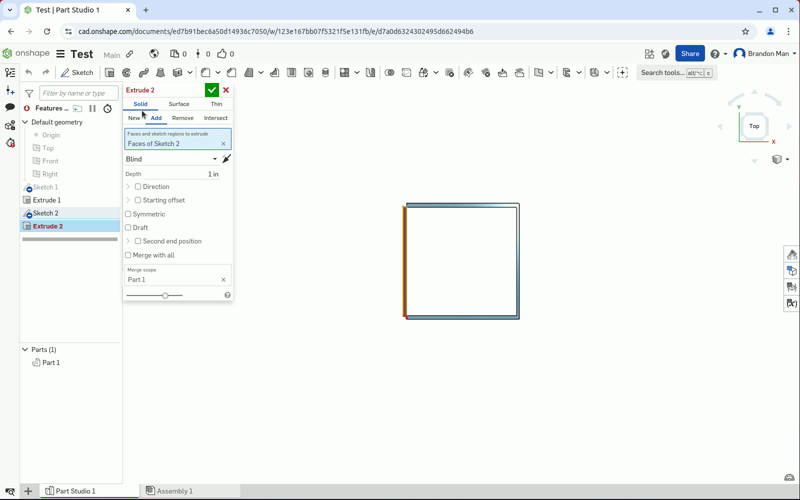
mouse_move(137, 120)
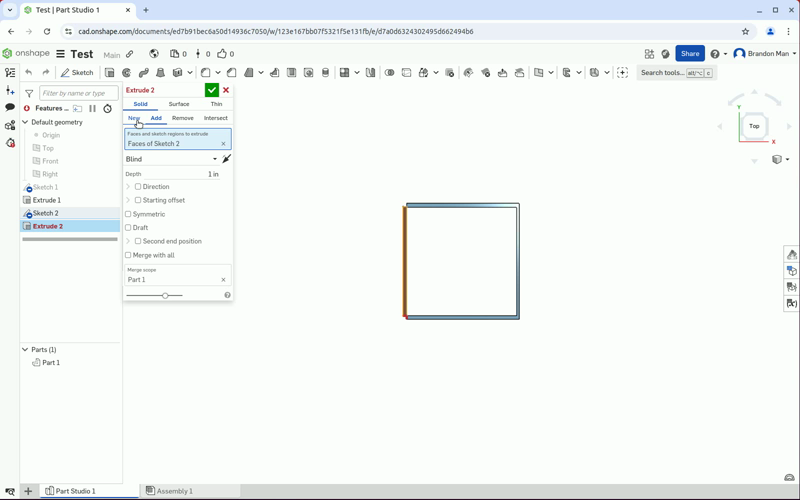
click(137, 120)
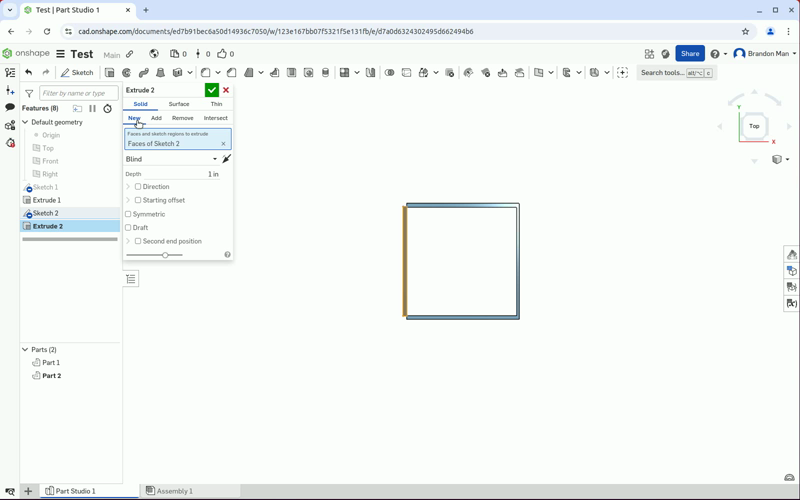
key(tab, 4)
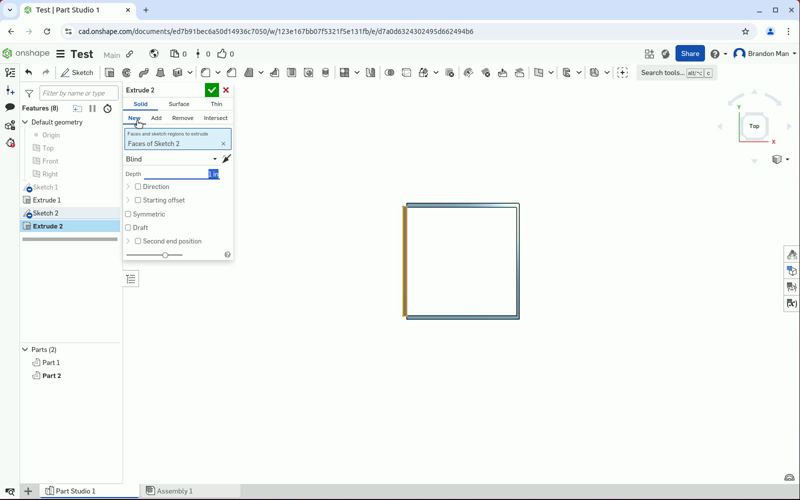
text(0.722)
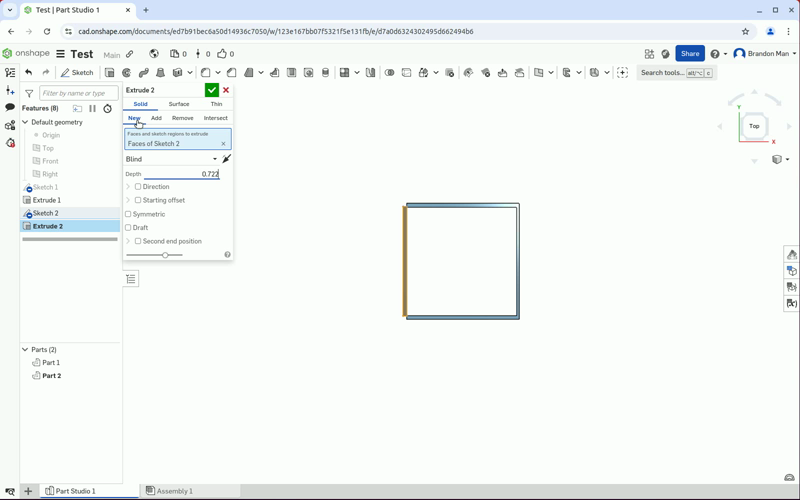
key(enter)
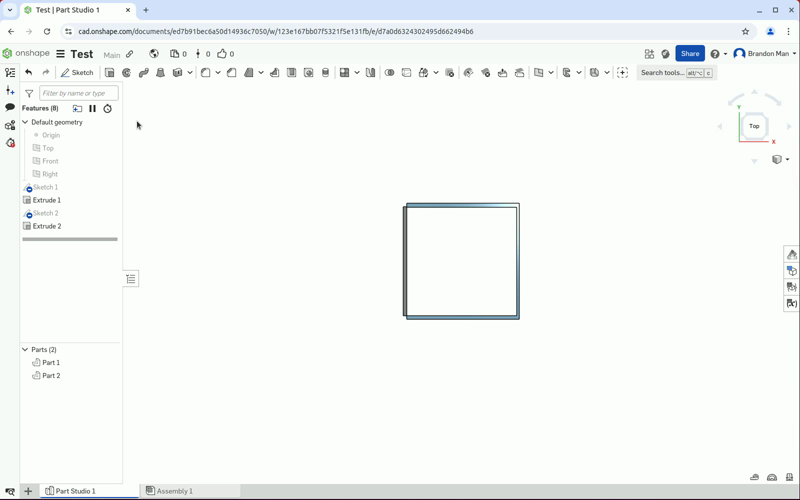
key(shift+h)
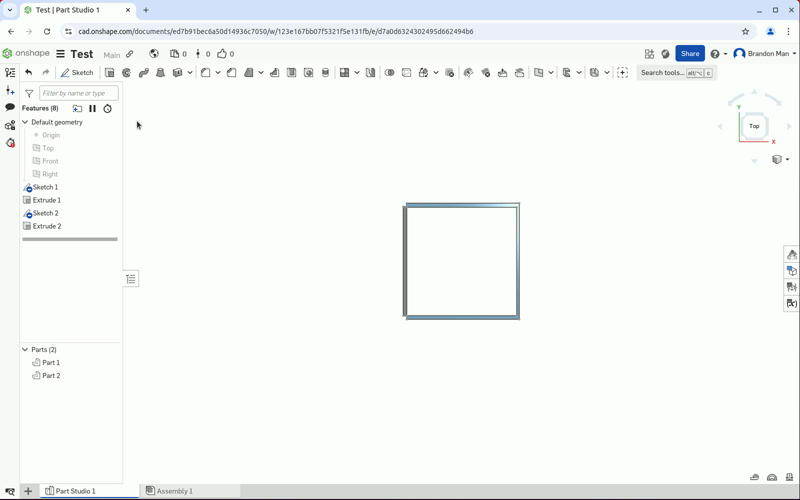
key(shift+h)
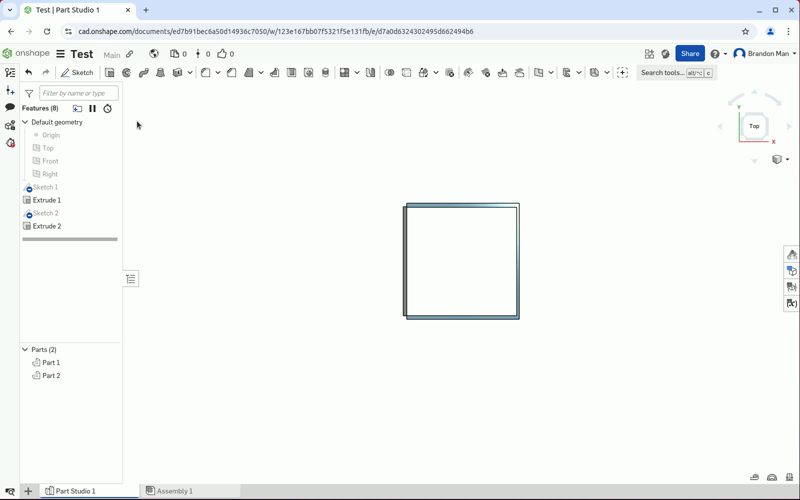
mouse_move(73, 189)
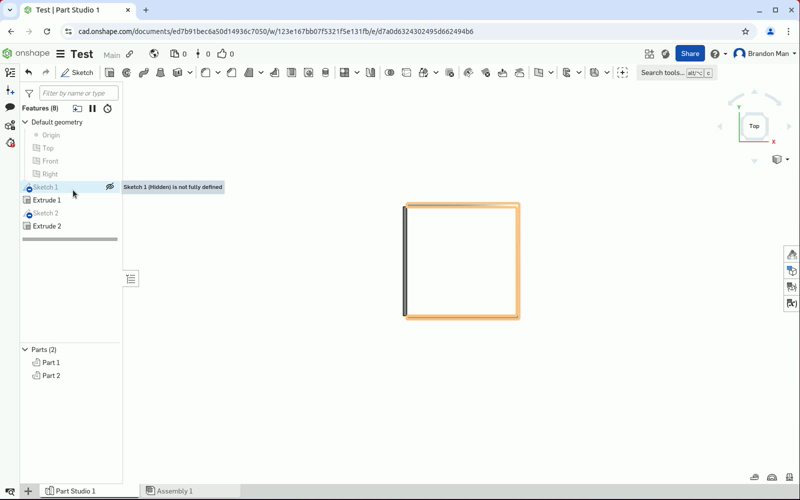
click(73, 189)
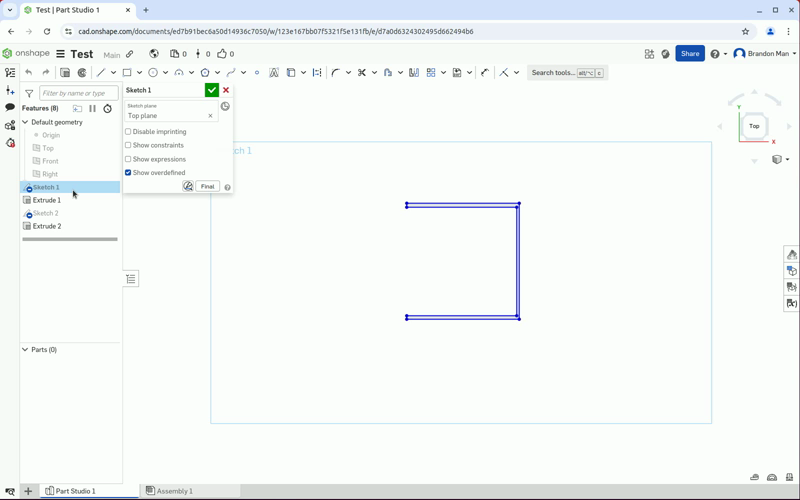
mouse_move(229, 92)
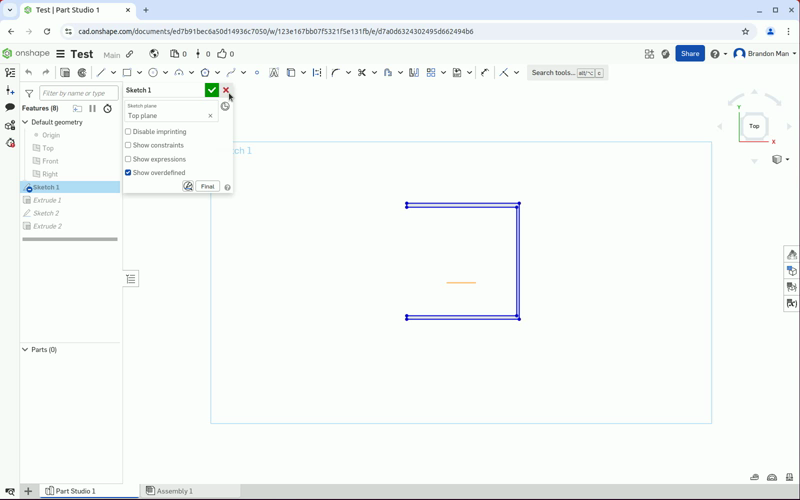
click(229, 92)
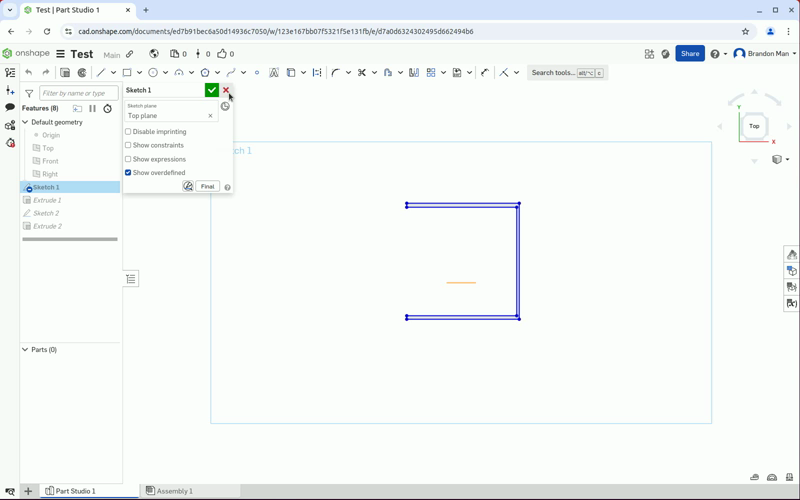
key(shift+s)
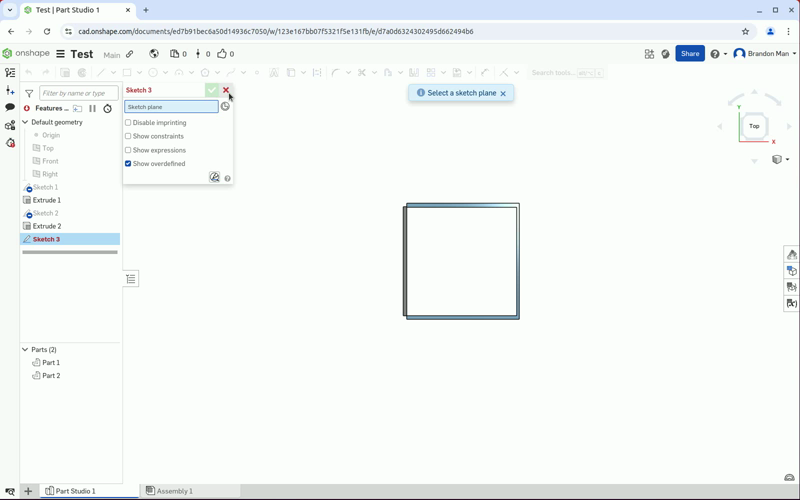
mouse_move(73, 150)
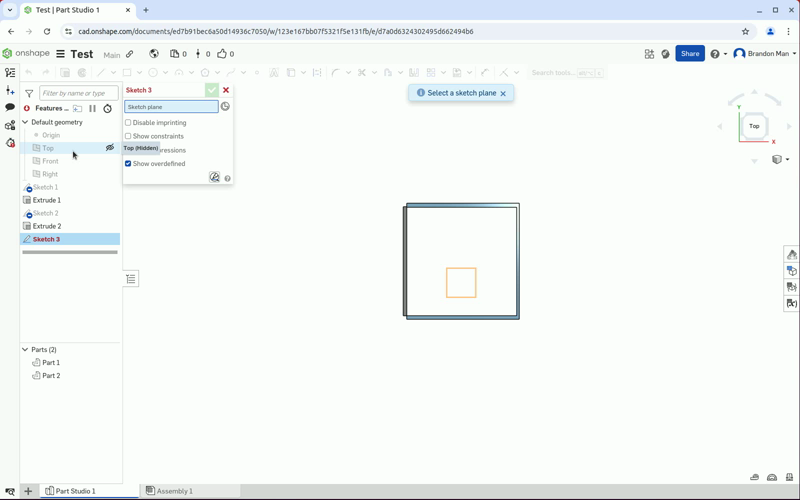
click(73, 150)
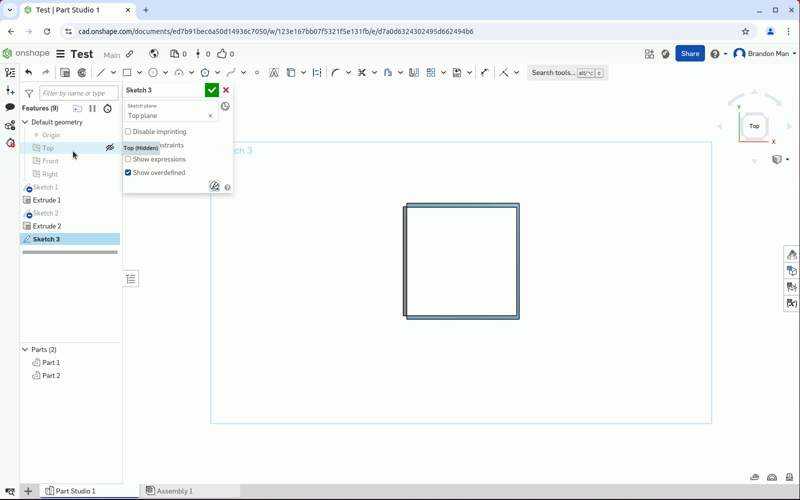
mouse_move(73, 352)
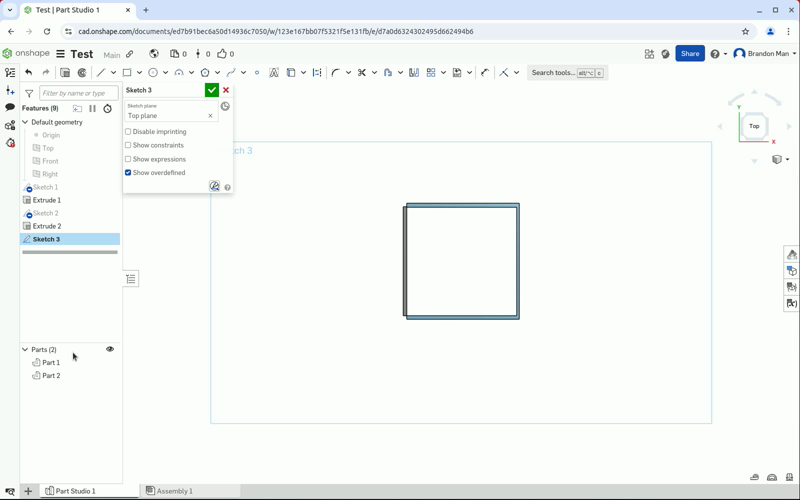
key(y)
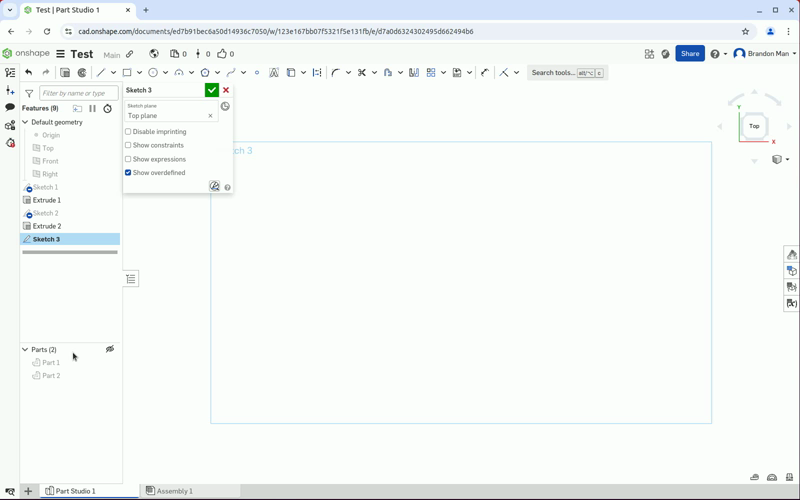
key(l)
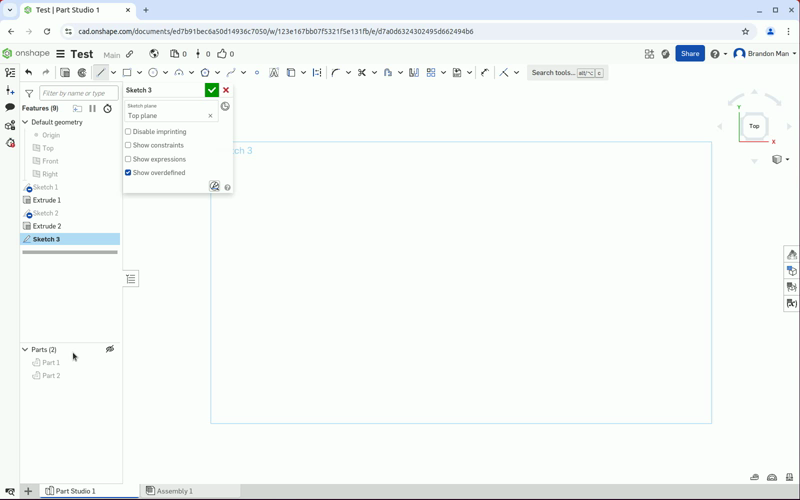
key_down(shift)
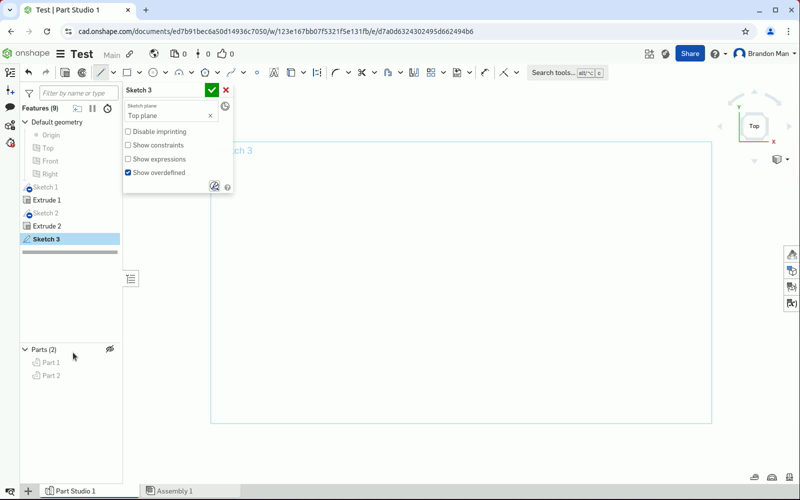
mouse_move(403, 206)
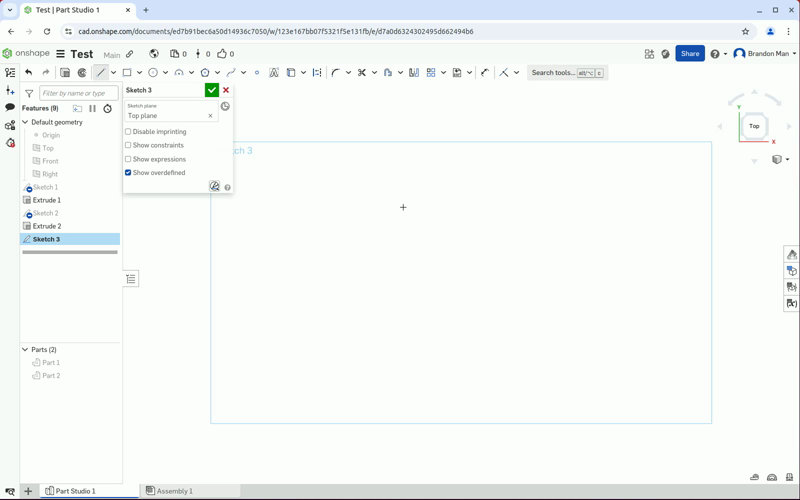
click(403, 206)
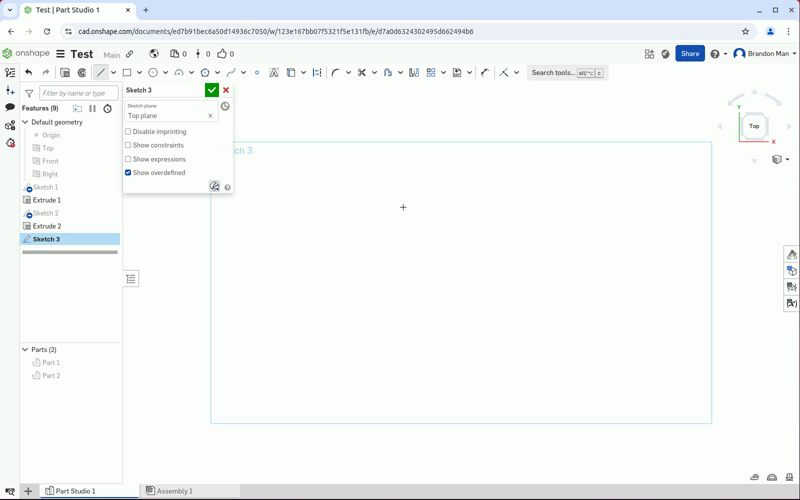
key_up(shift)
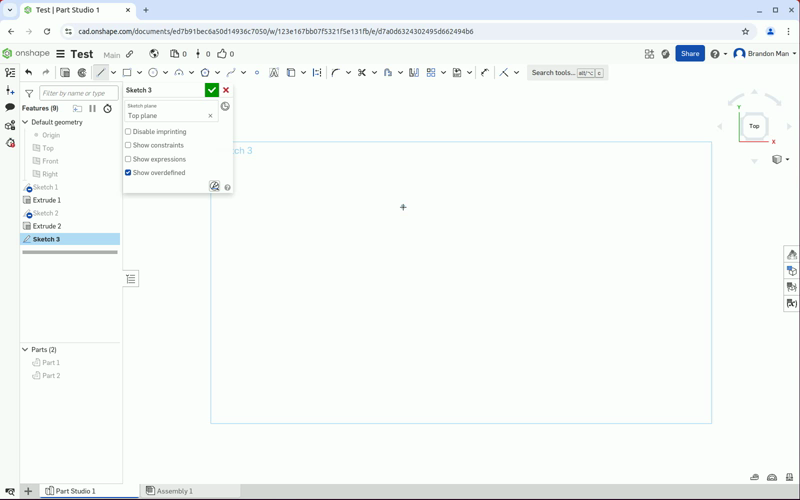
key_down(shift)
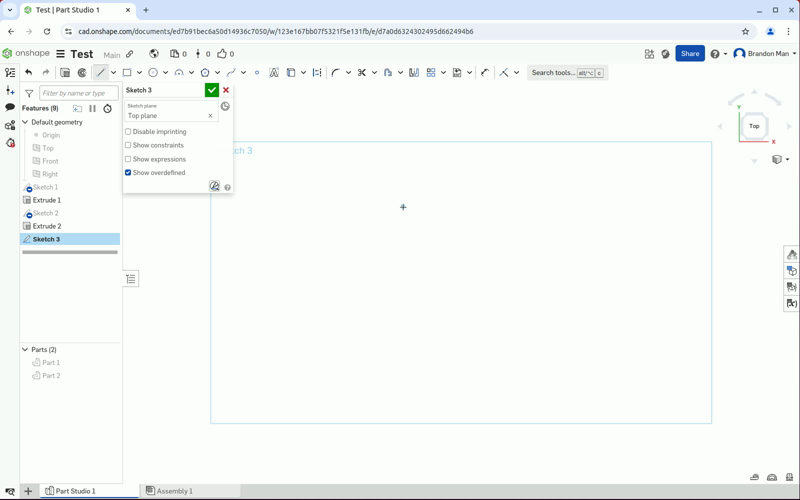
mouse_move(433, 206)
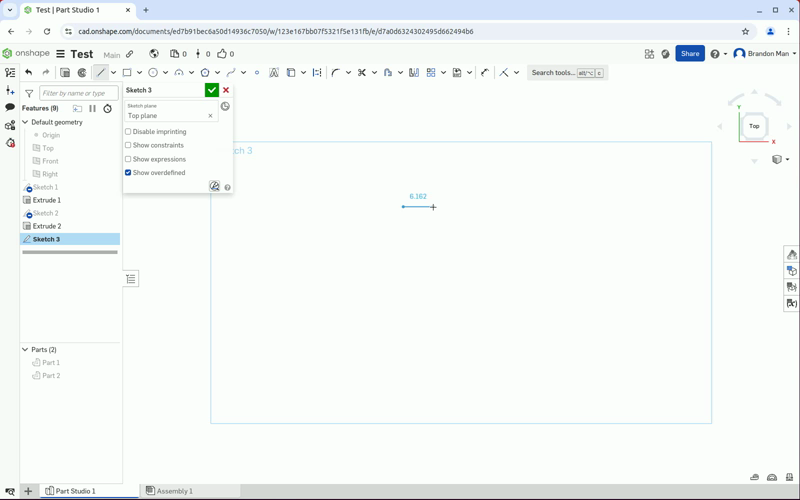
mouse_move(407, 206)
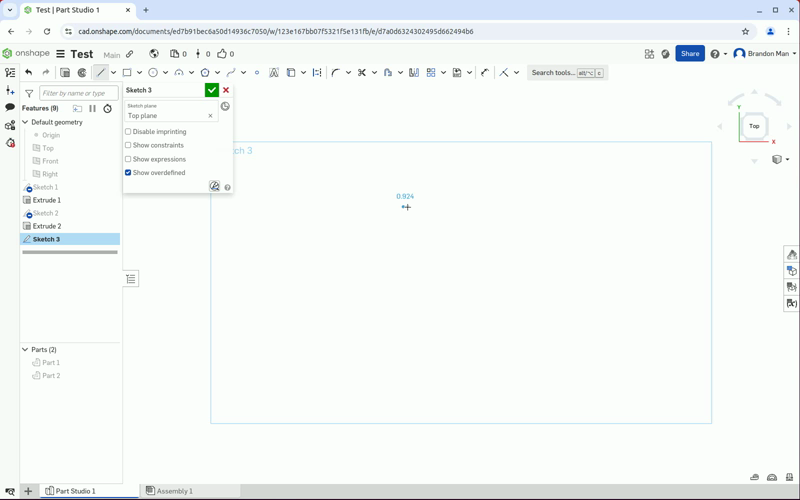
scroll(6)
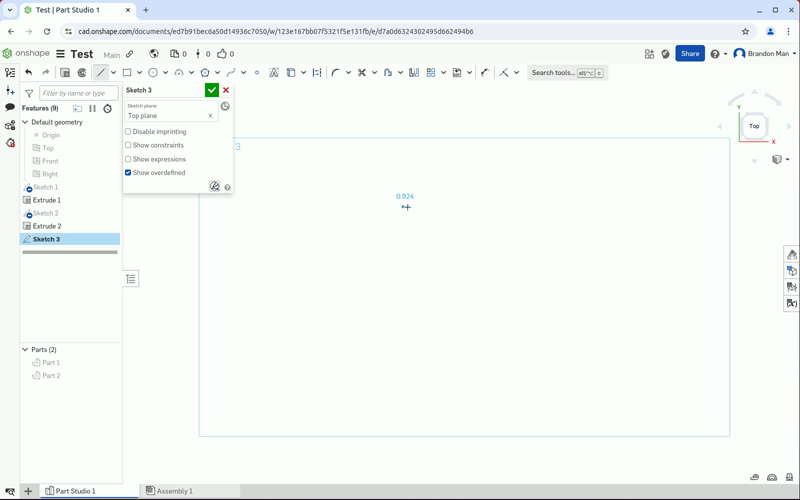
scroll(6)
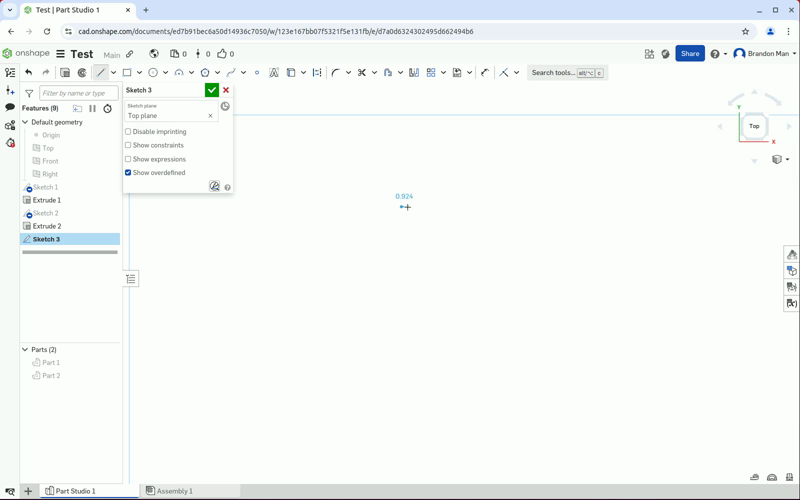
scroll(6)
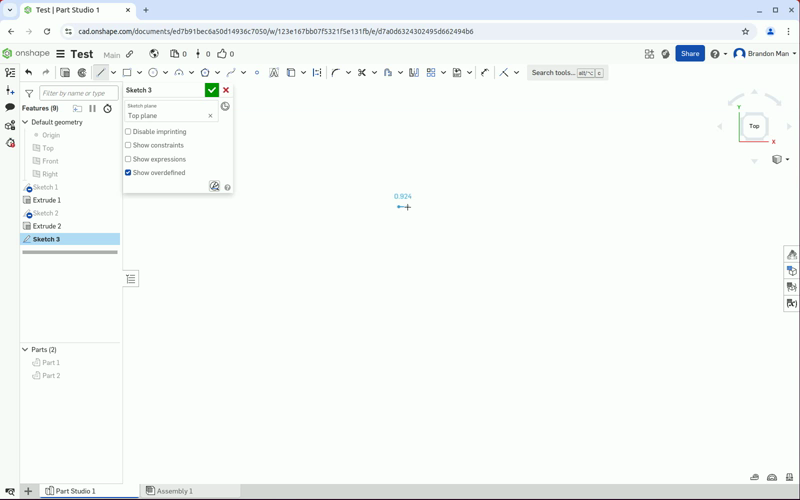
scroll(6)
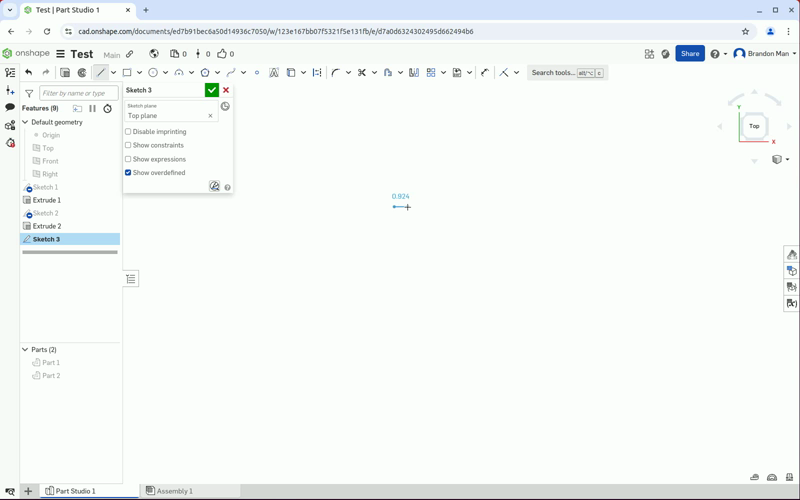
scroll(6)
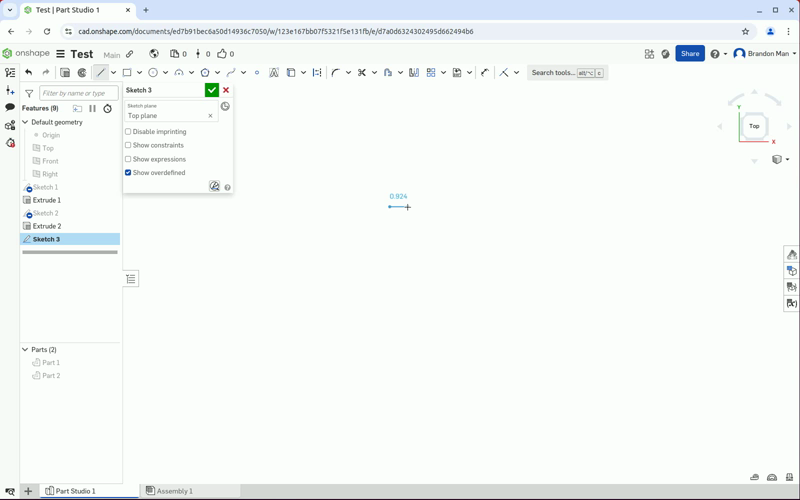
scroll(6)
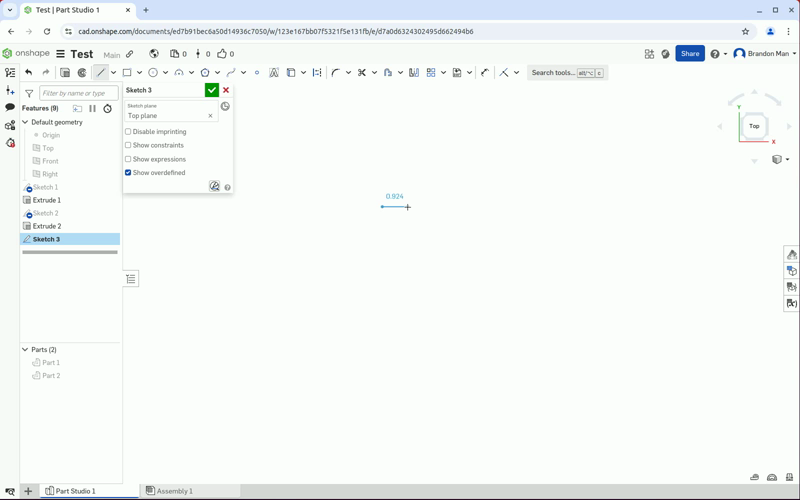
scroll(6)
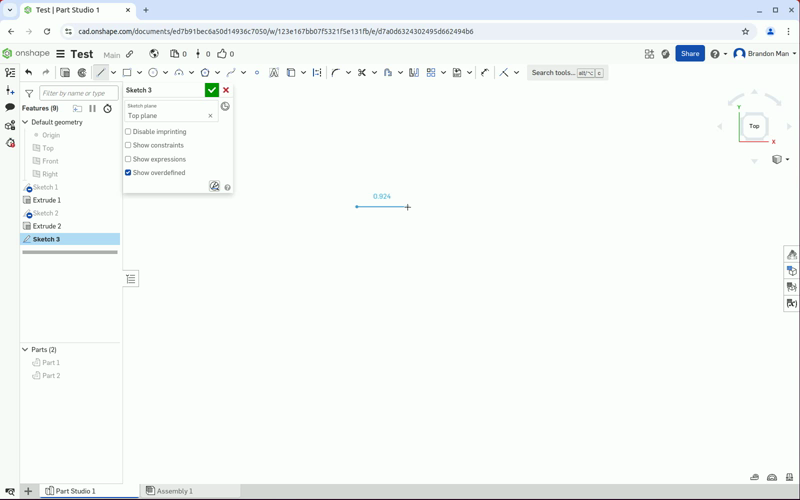
click(407, 206)
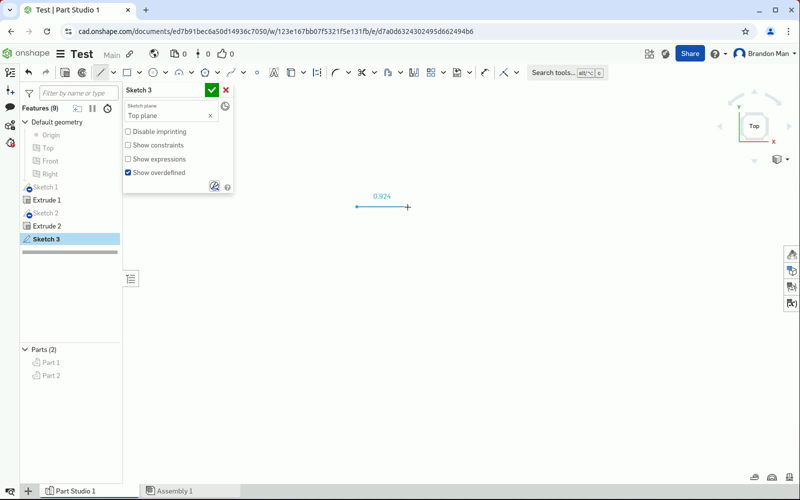
scroll(-6)
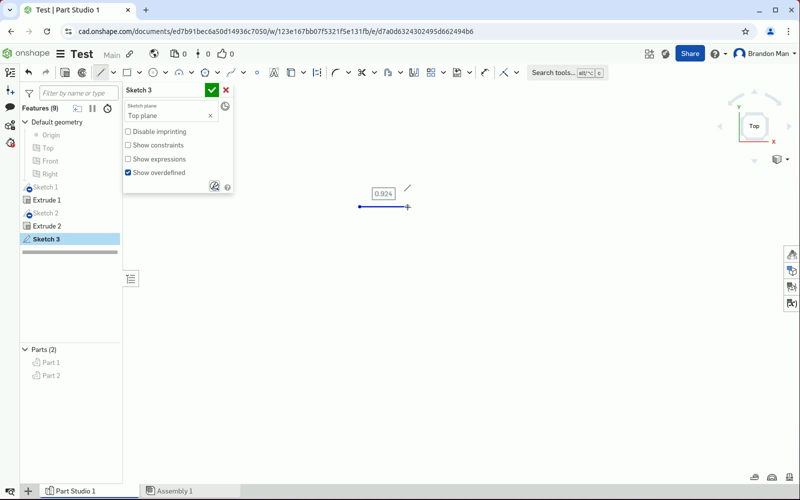
scroll(-6)
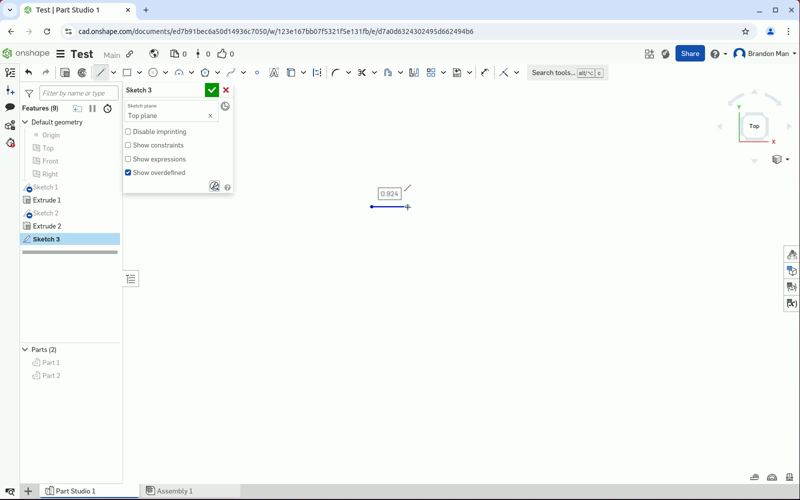
scroll(-6)
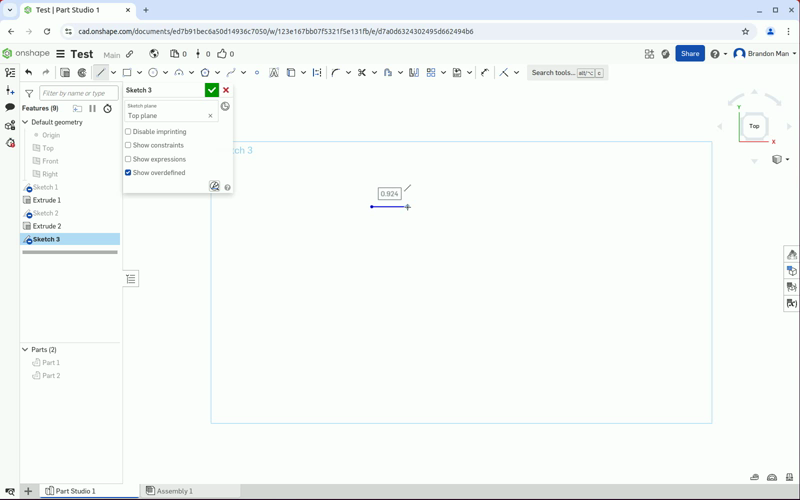
scroll(-6)
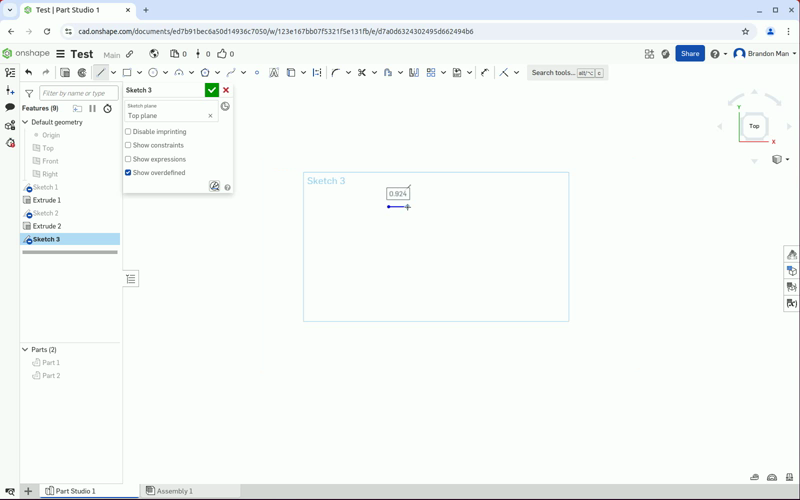
scroll(-6)
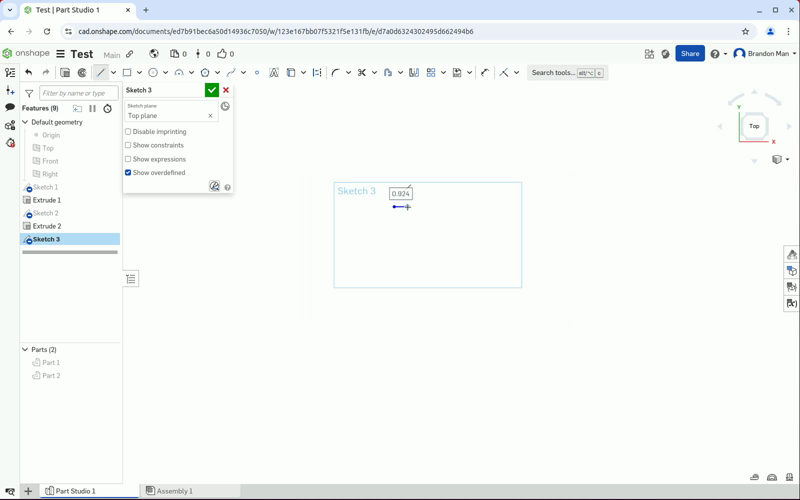
scroll(-6)
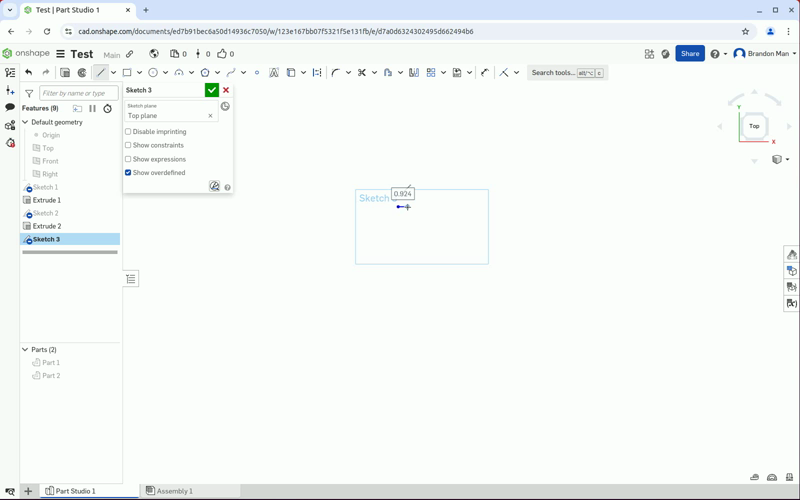
scroll(-6)
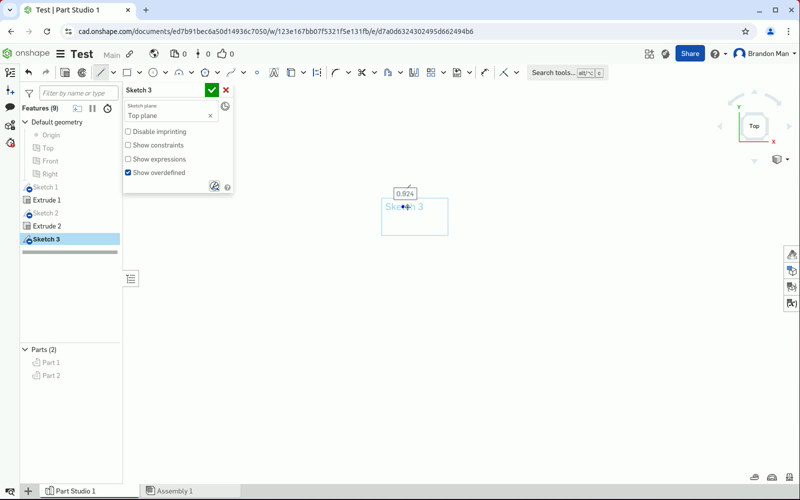
key_up(shift)
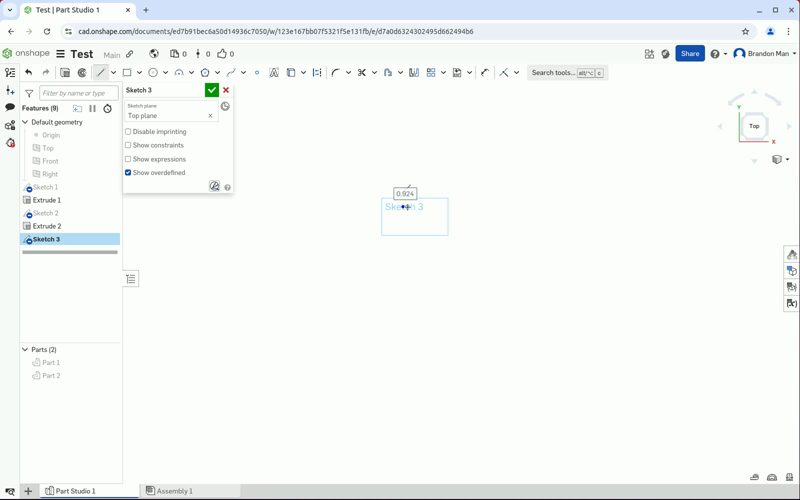
key_down(shift)
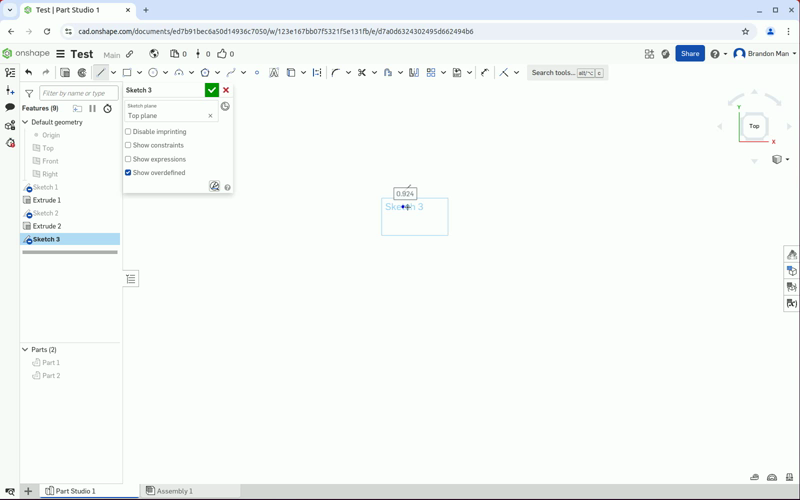
mouse_move(437, 206)
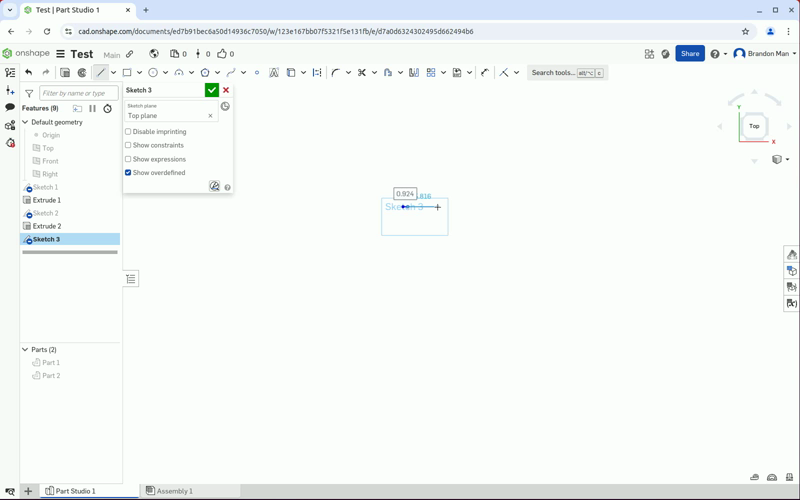
mouse_move(407, 202)
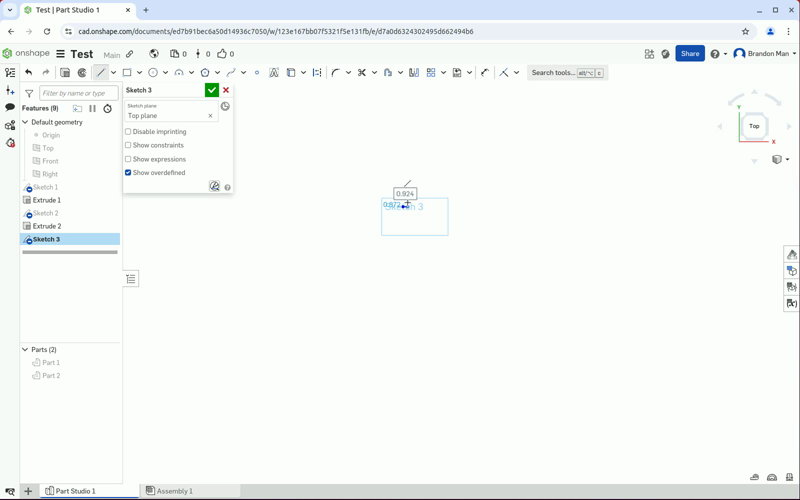
scroll(6)
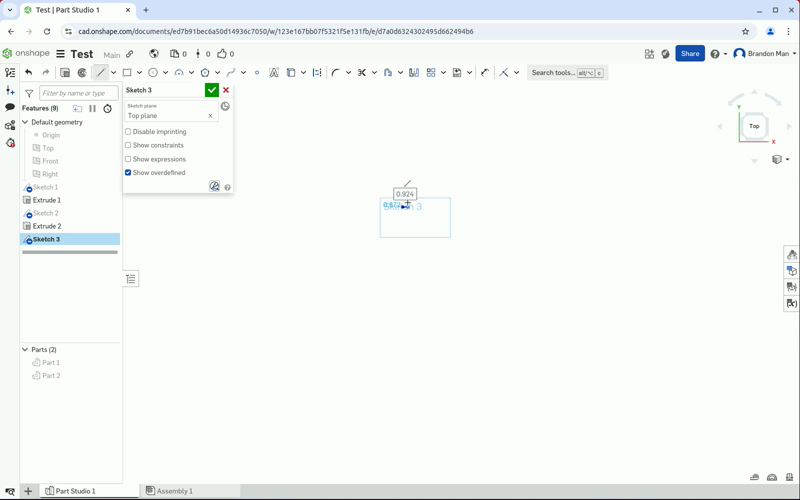
scroll(6)
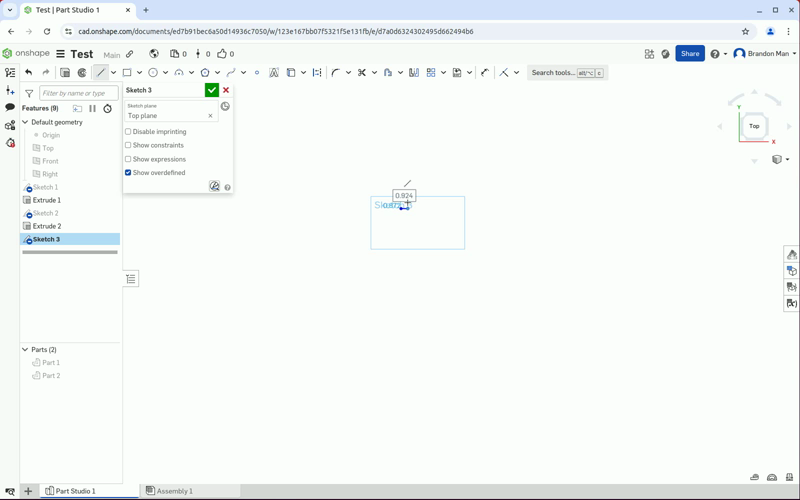
scroll(6)
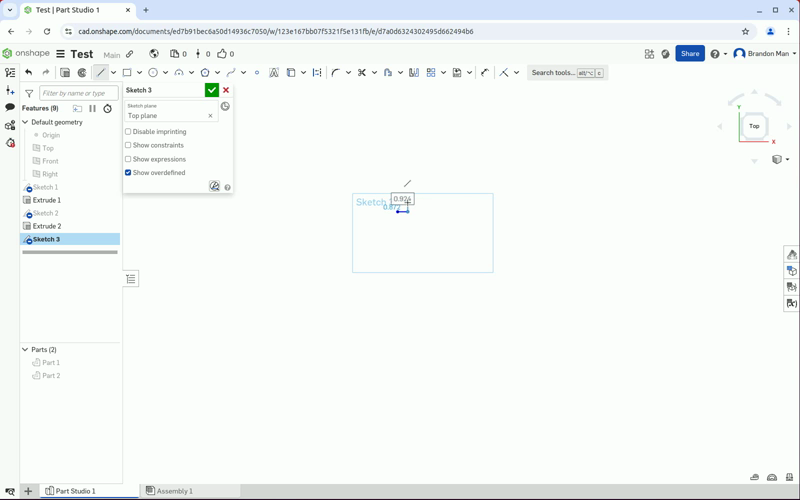
scroll(6)
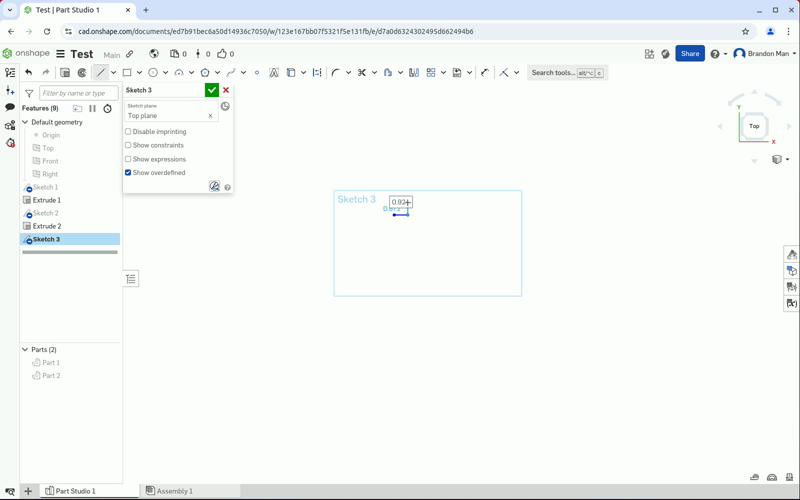
scroll(6)
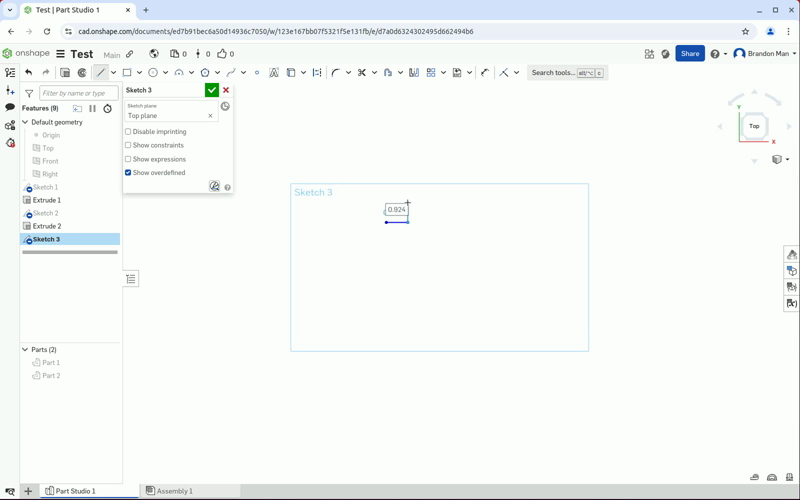
scroll(6)
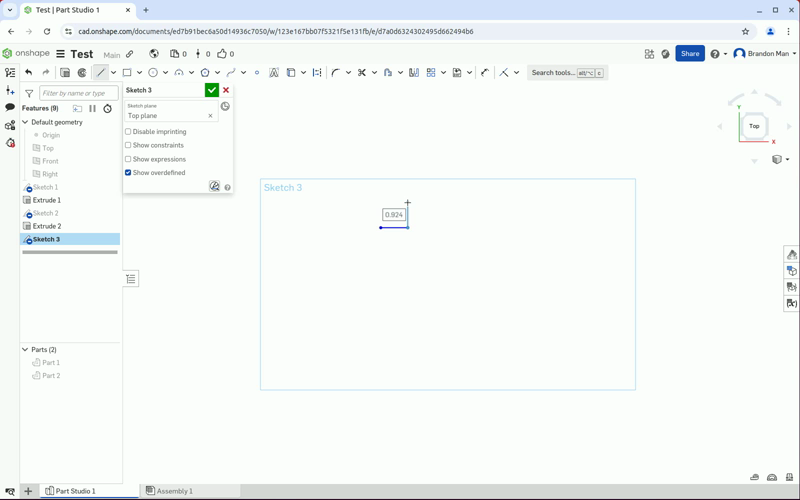
scroll(6)
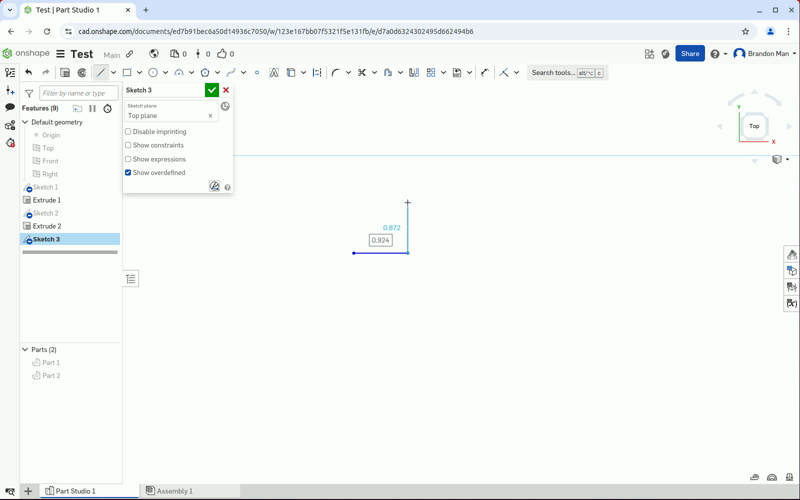
click(407, 202)
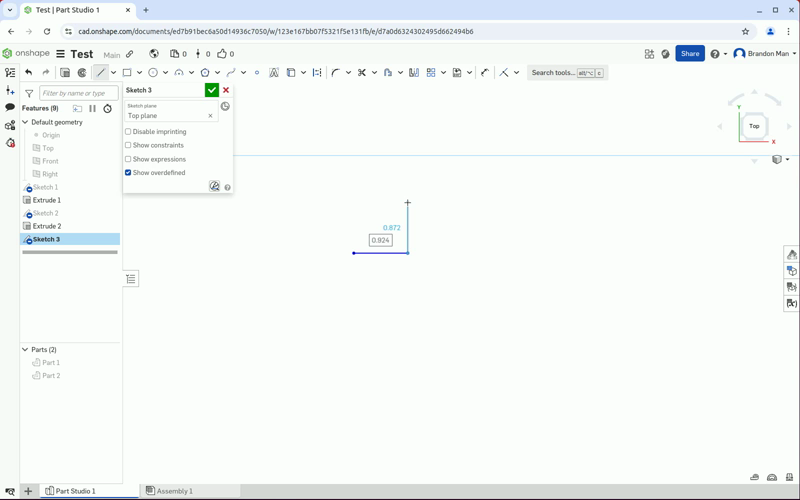
scroll(-6)
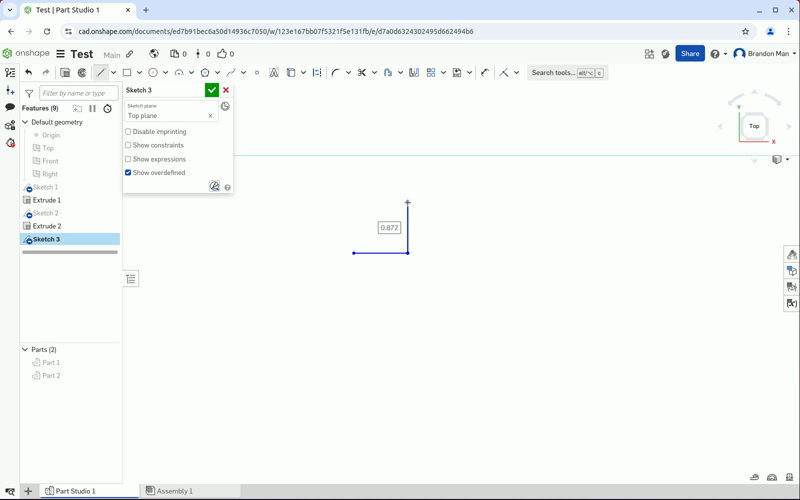
scroll(-6)
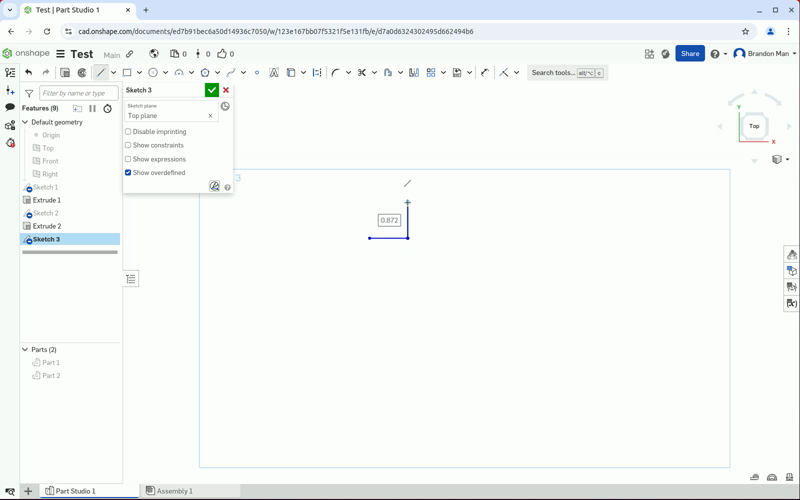
scroll(-6)
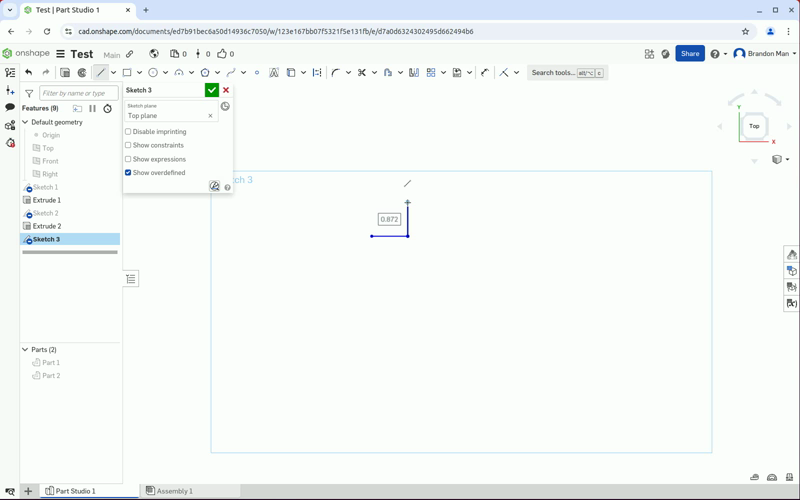
scroll(-6)
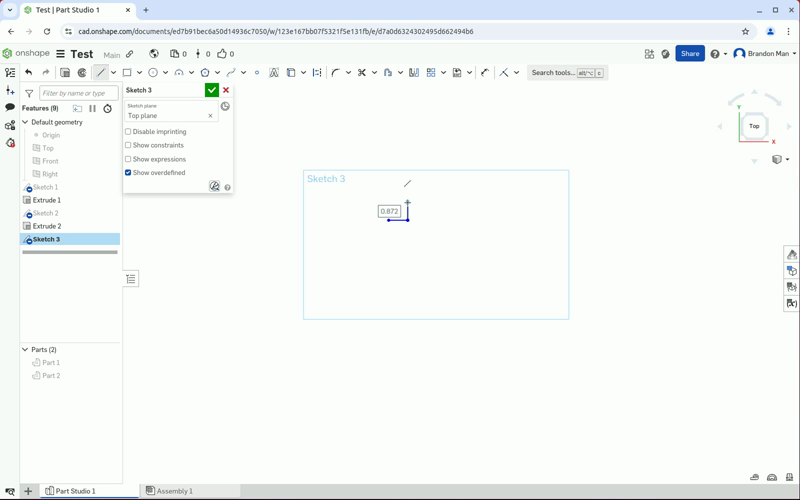
scroll(-6)
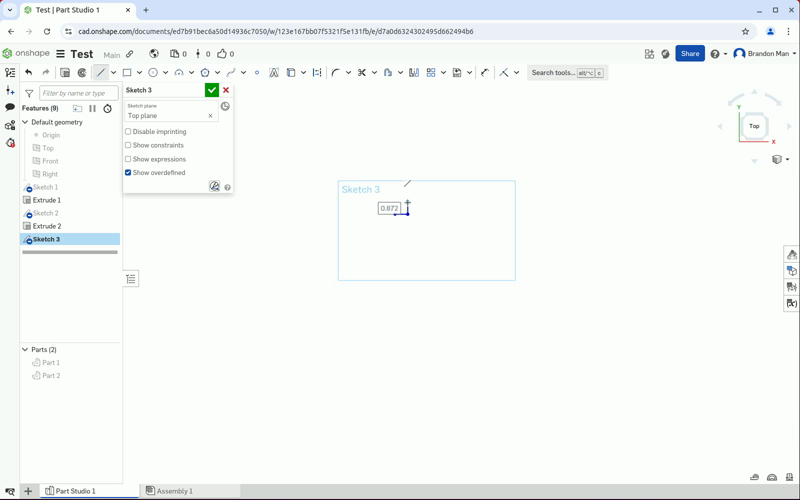
scroll(-6)
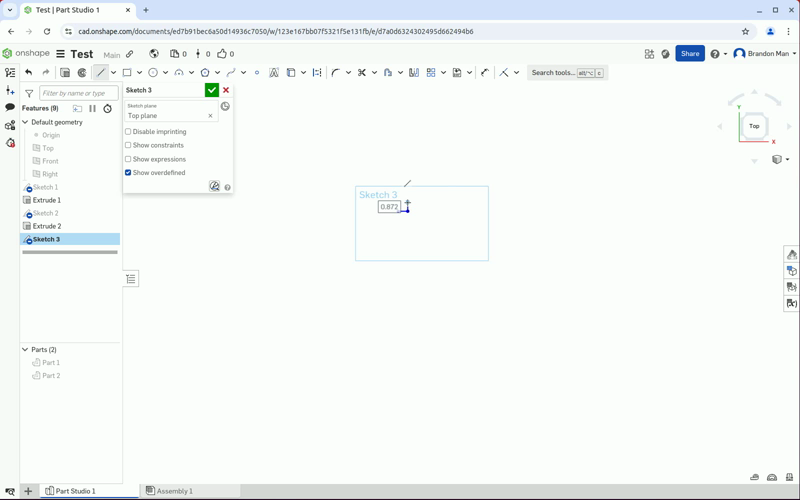
scroll(-6)
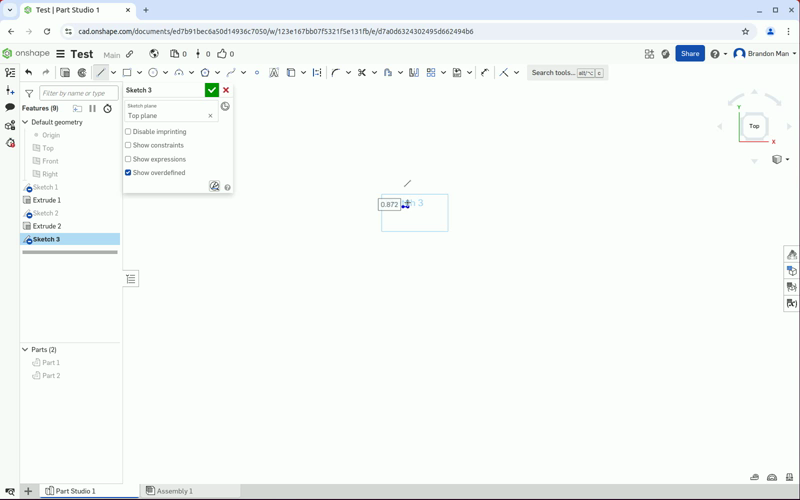
key_up(shift)
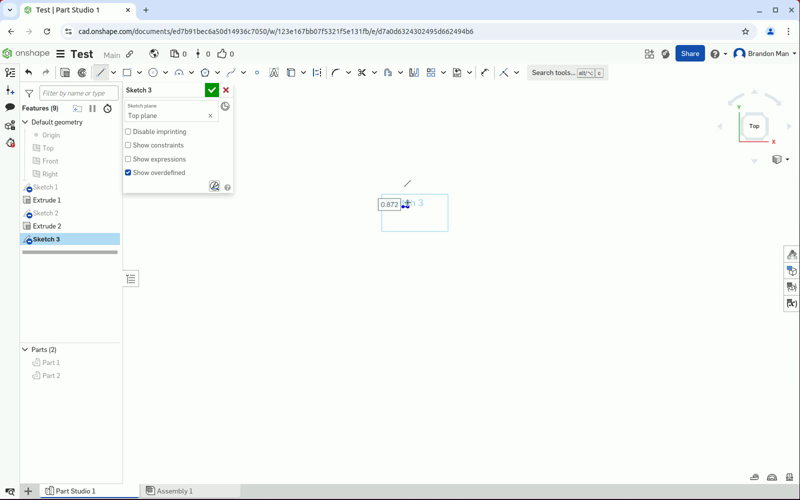
key_down(shift)
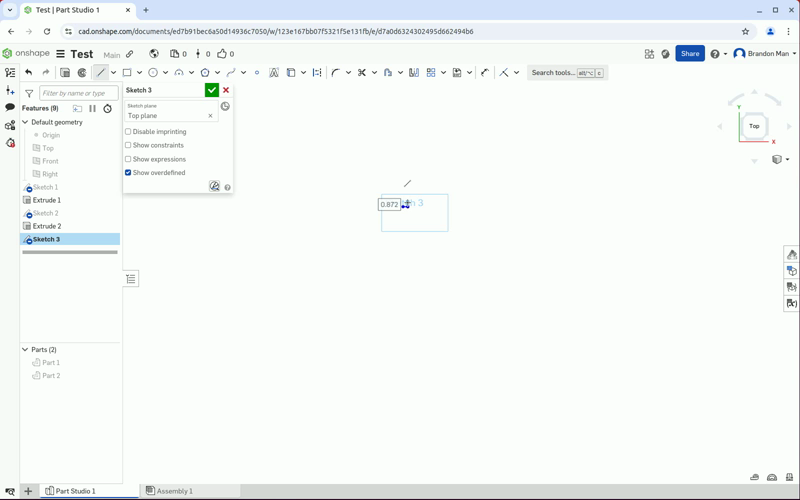
mouse_move(437, 202)
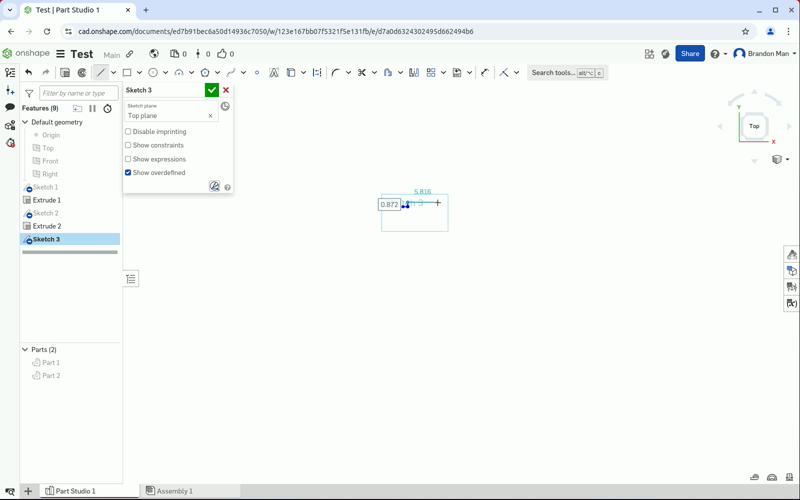
mouse_move(403, 202)
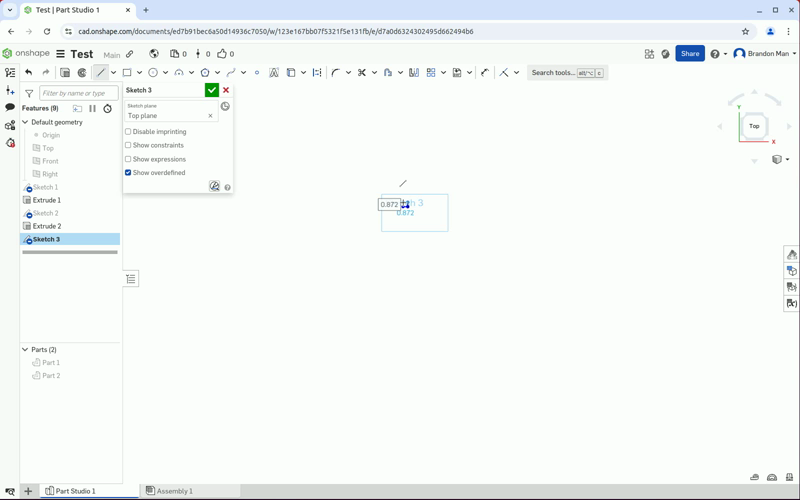
scroll(6)
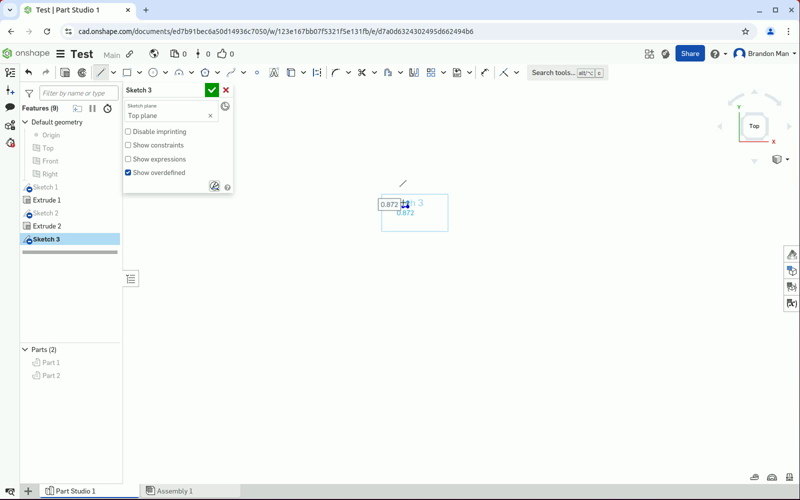
scroll(6)
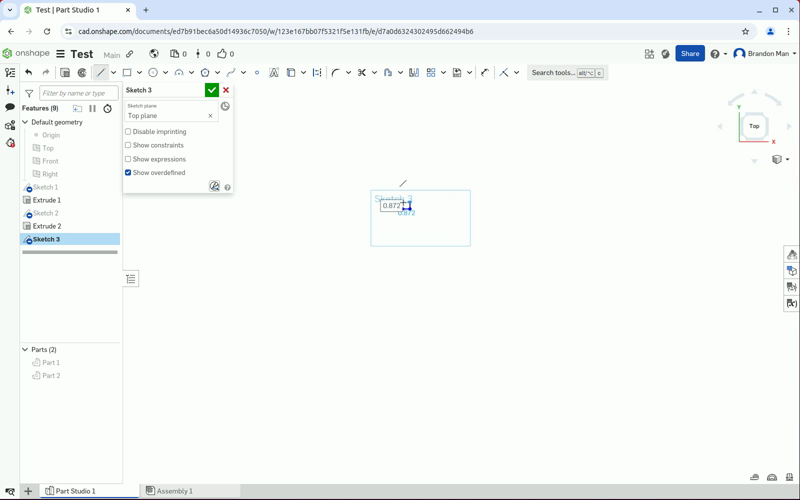
scroll(6)
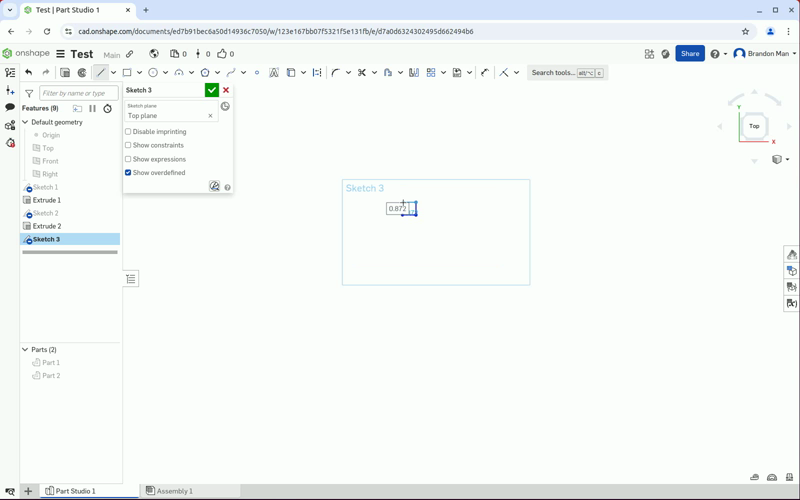
scroll(6)
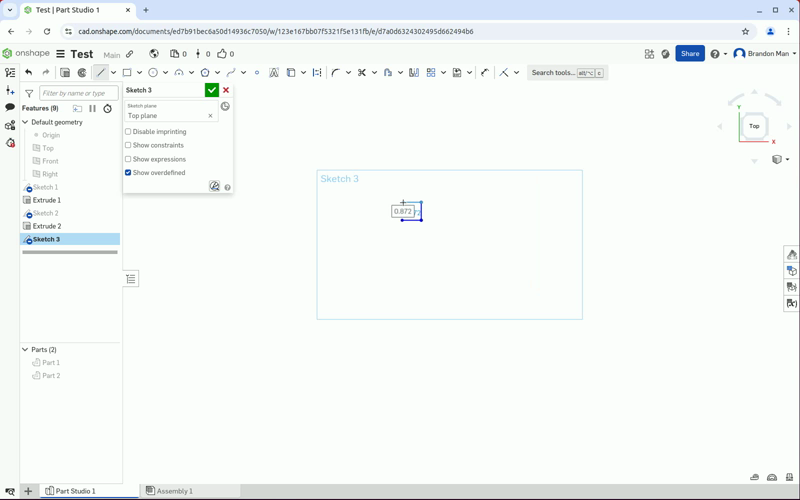
scroll(6)
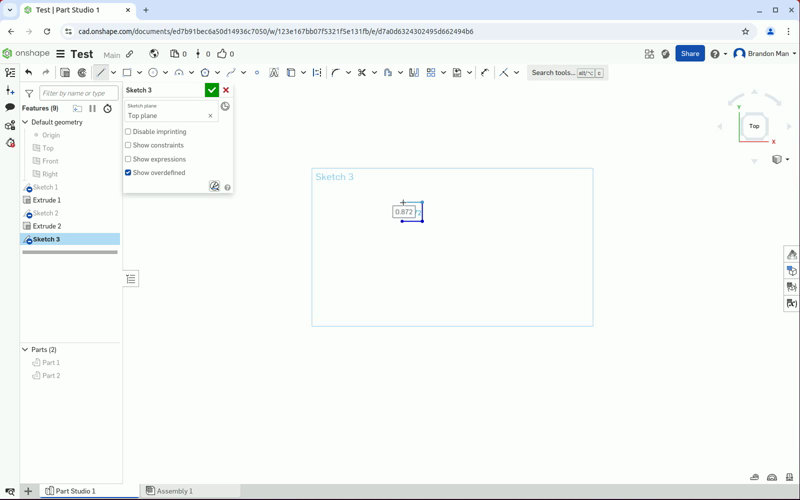
scroll(6)
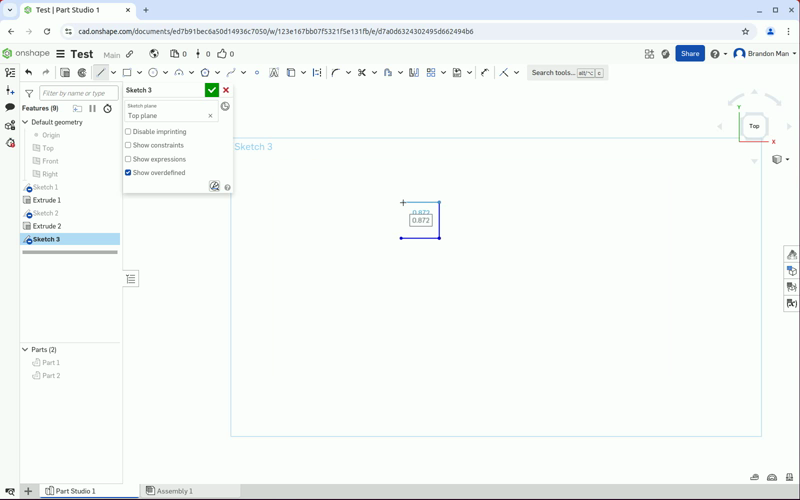
scroll(6)
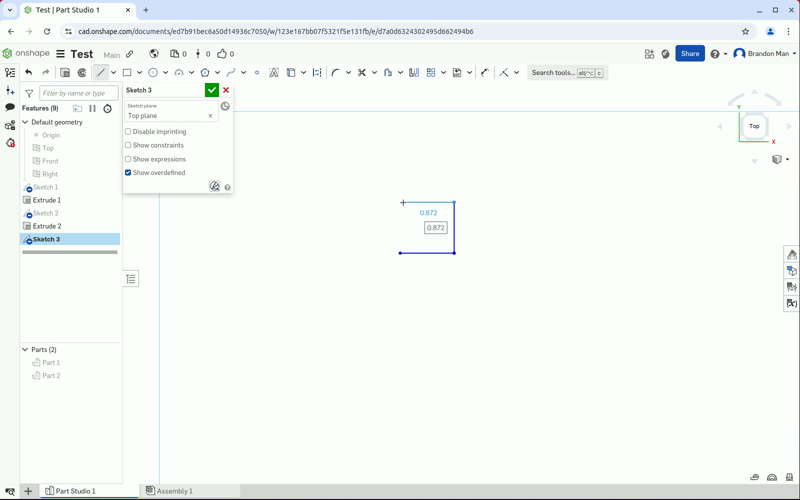
click(403, 202)
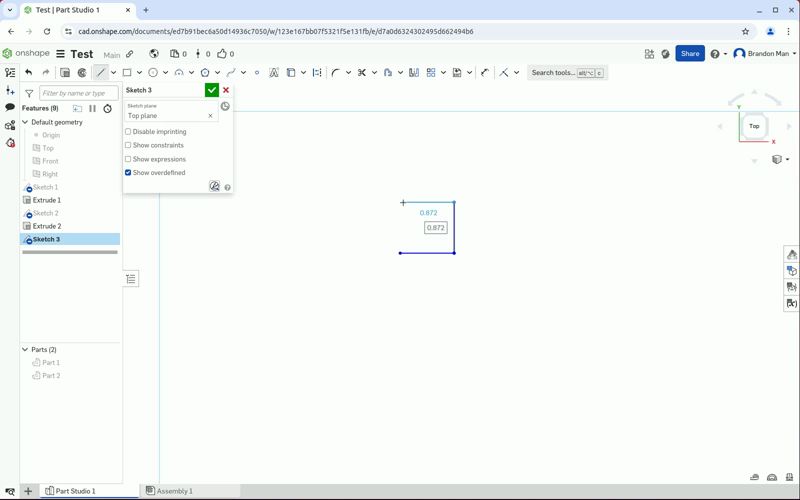
scroll(-6)
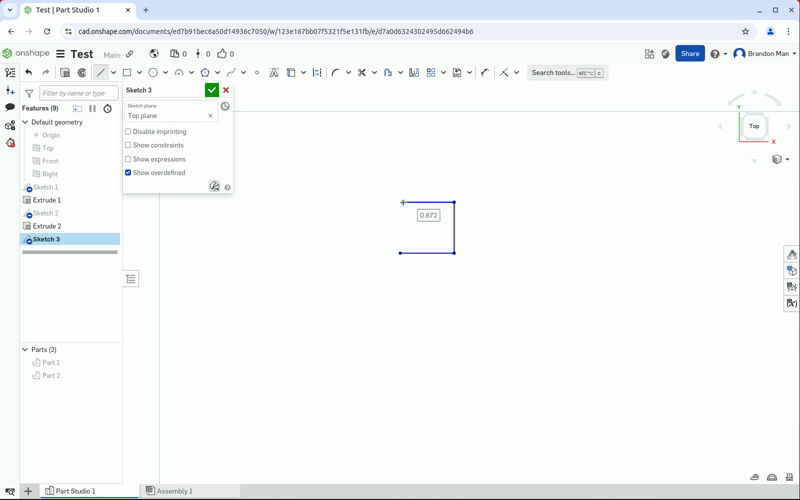
scroll(-6)
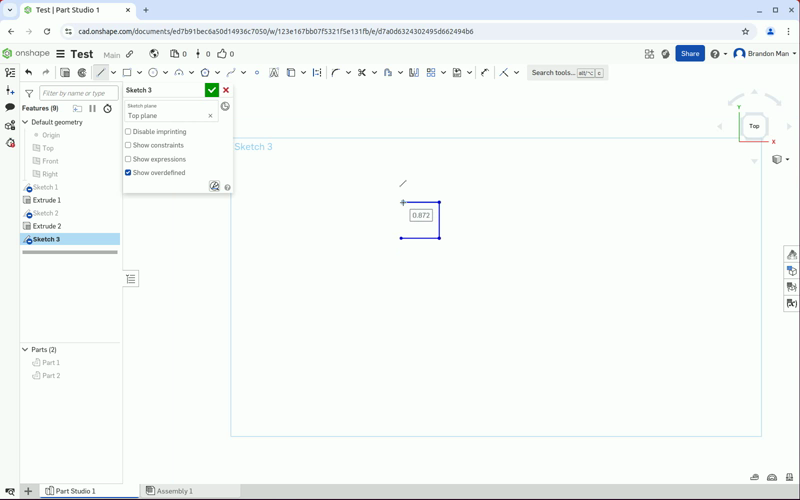
scroll(-6)
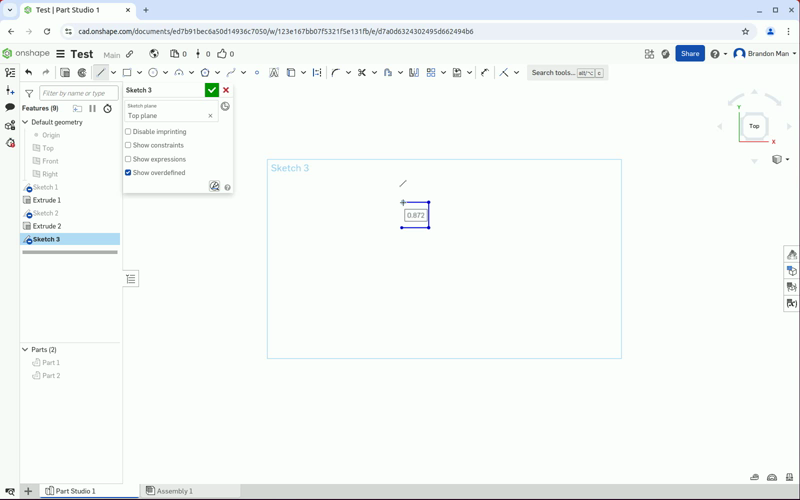
scroll(-6)
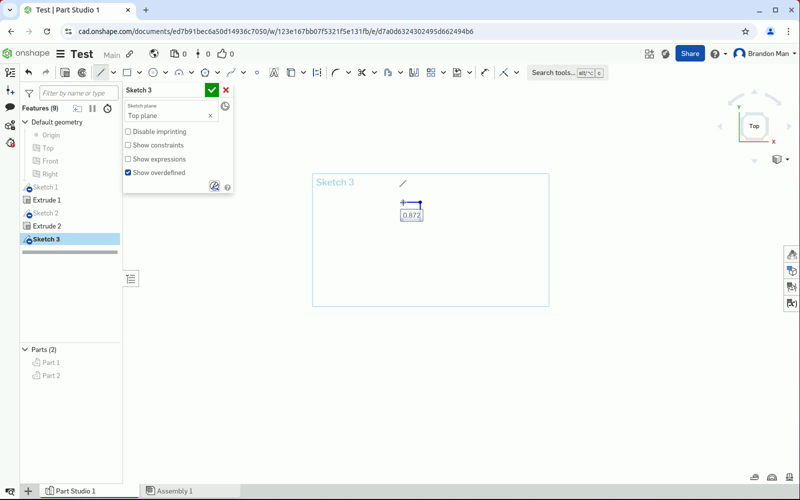
scroll(-6)
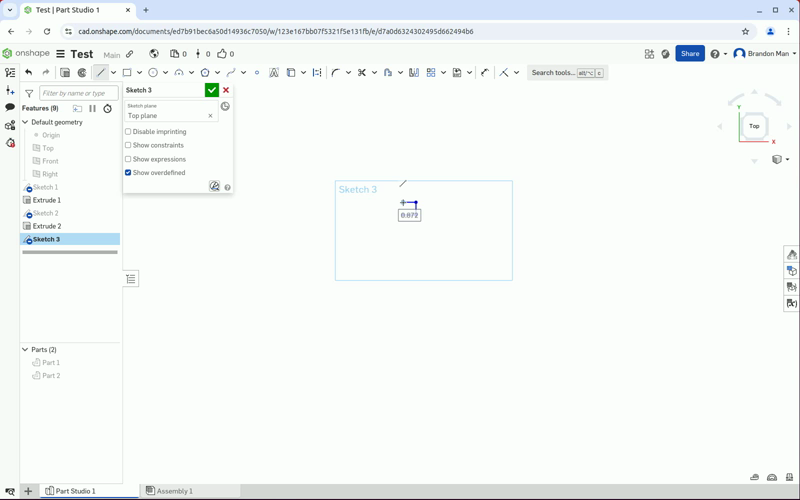
scroll(-6)
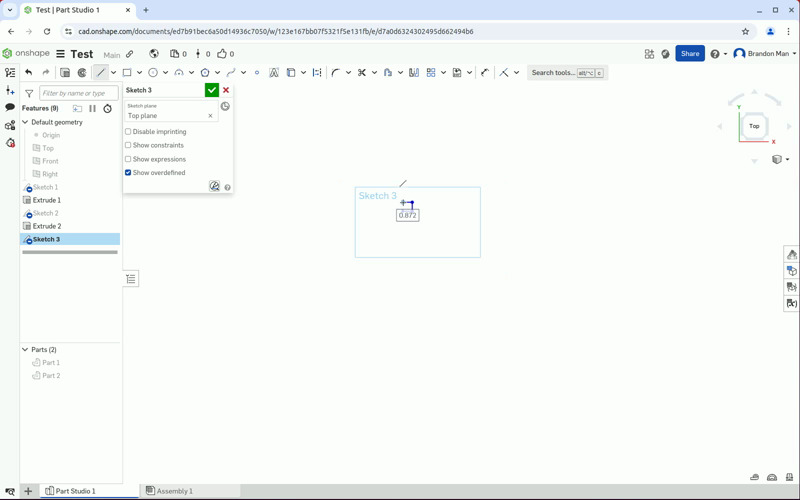
scroll(-6)
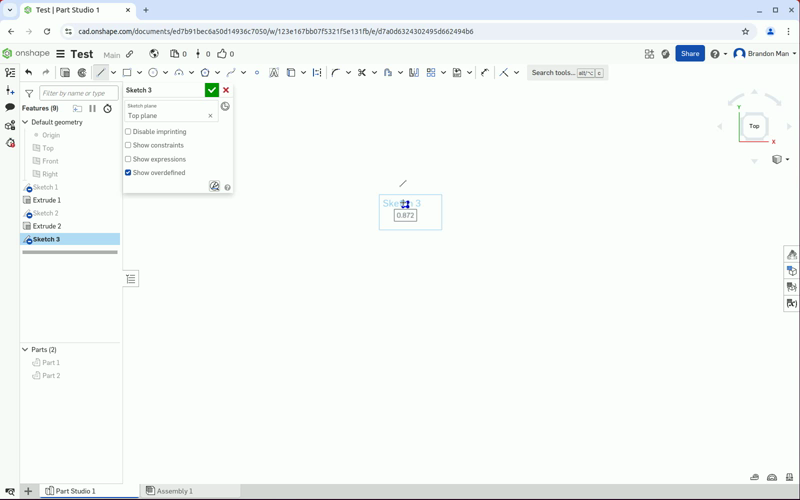
key_up(shift)
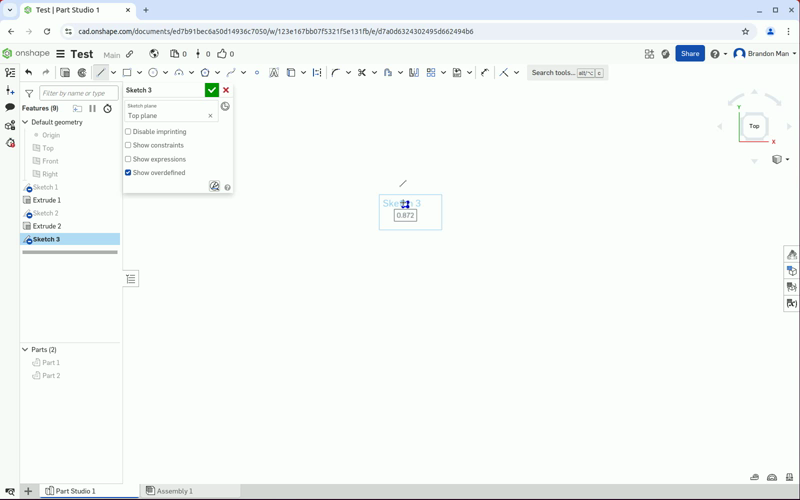
mouse_move(433, 202)
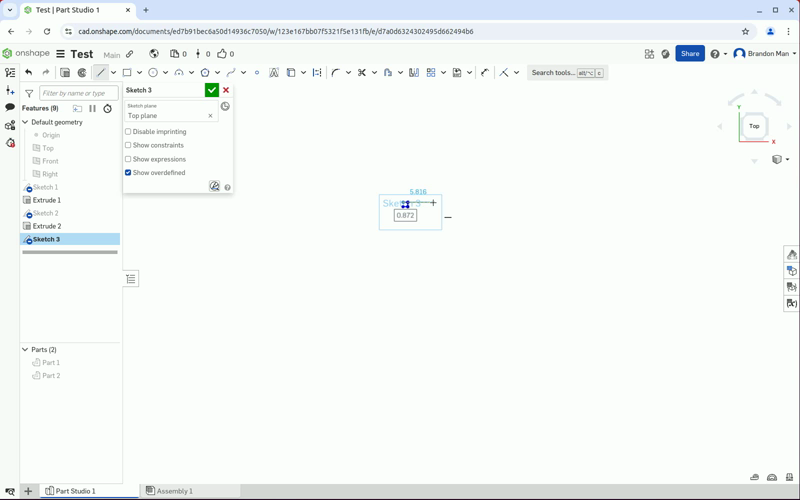
key_down(shift)
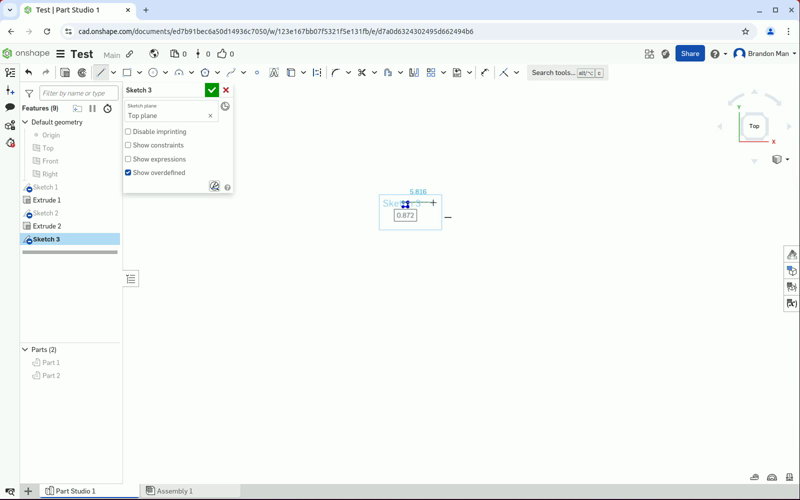
mouse_move(403, 206)
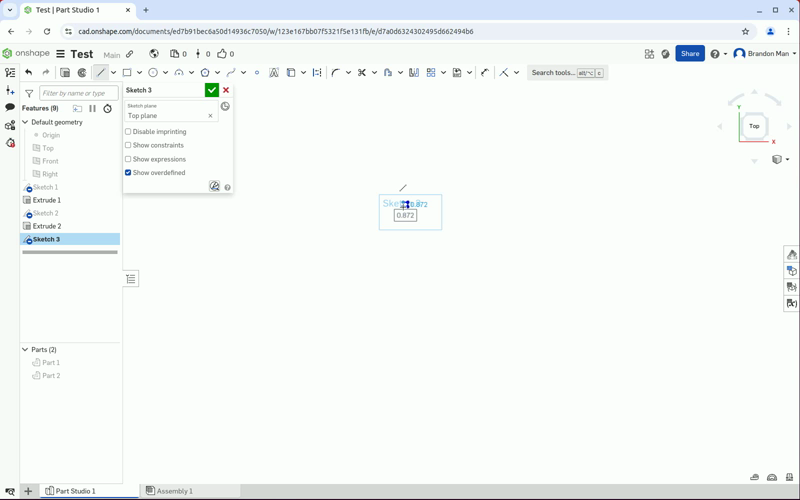
scroll(6)
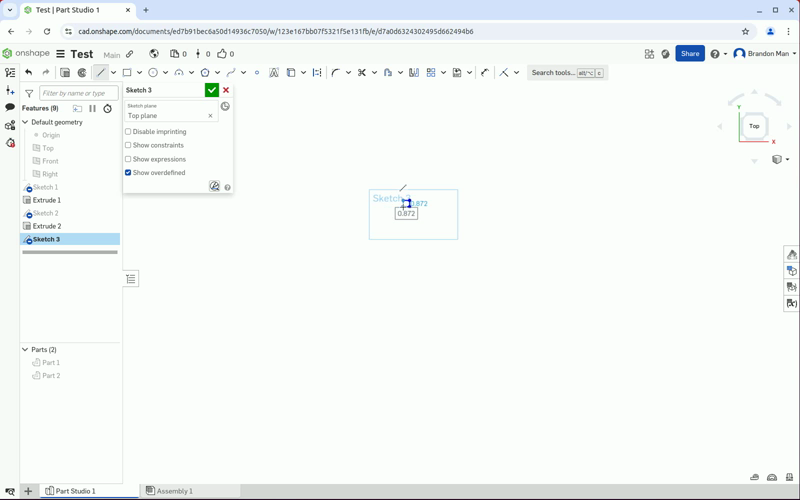
scroll(6)
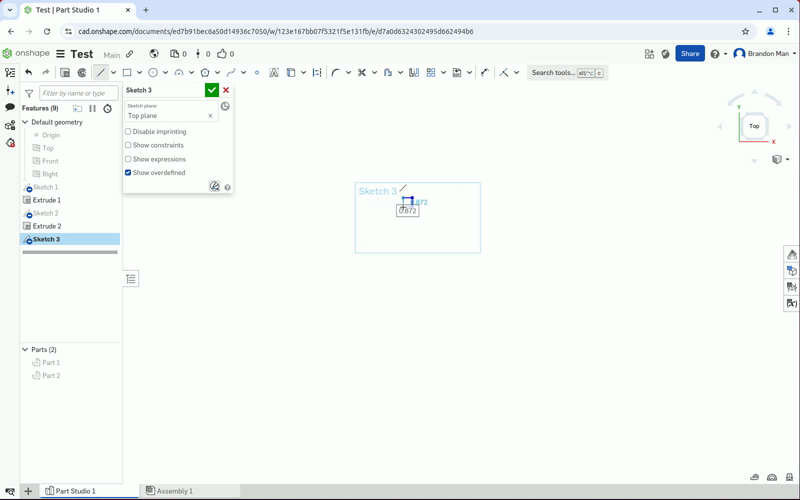
scroll(6)
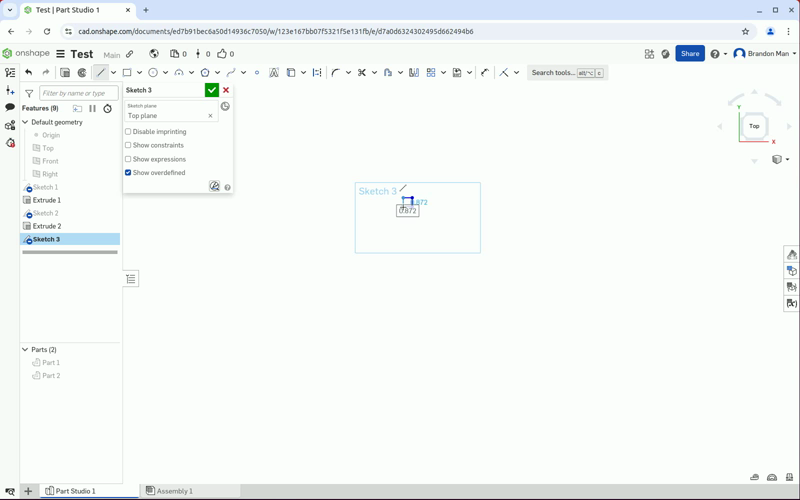
scroll(6)
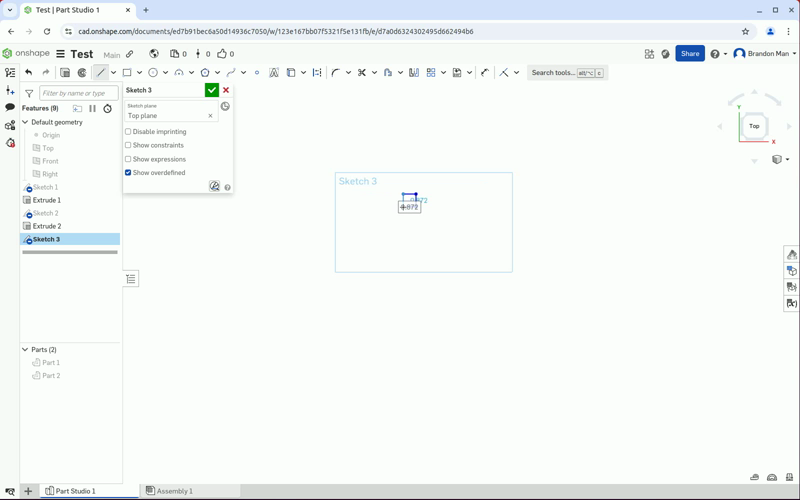
scroll(6)
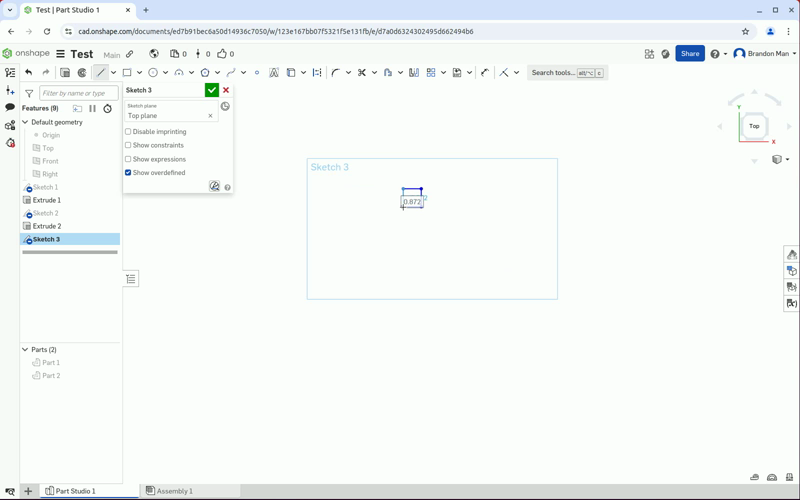
scroll(6)
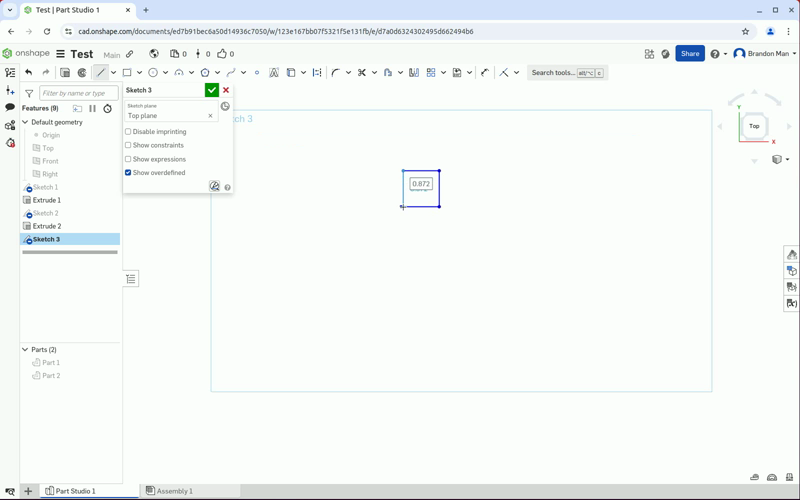
scroll(6)
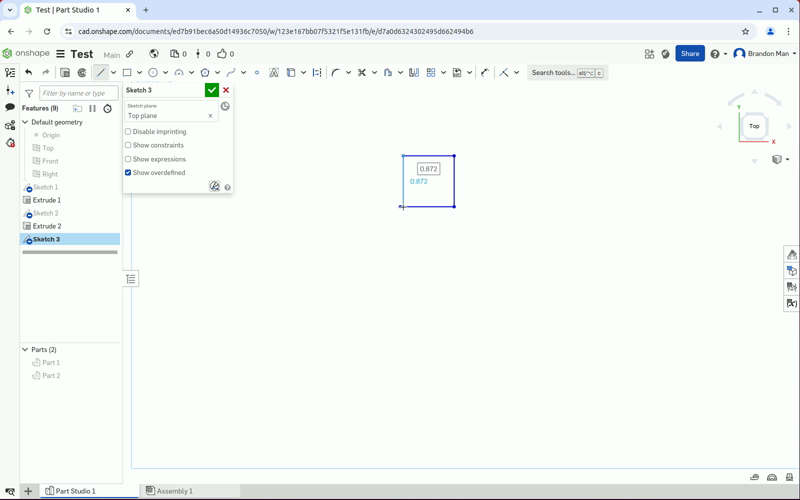
key_up(shift)
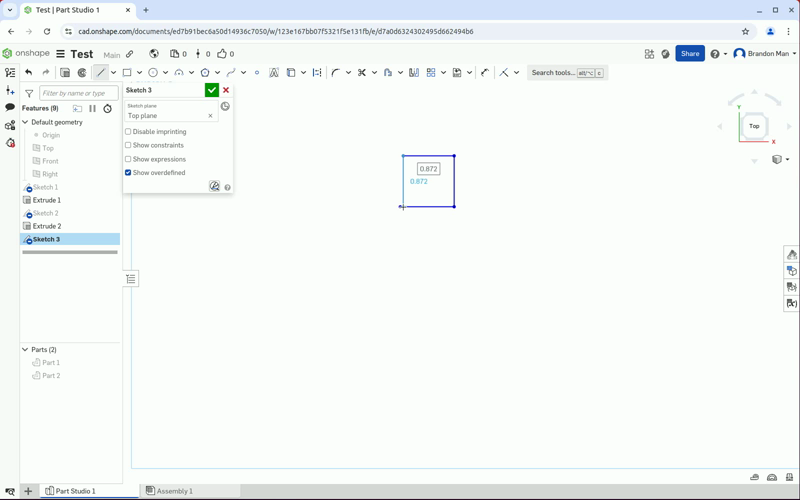
click(403, 206)
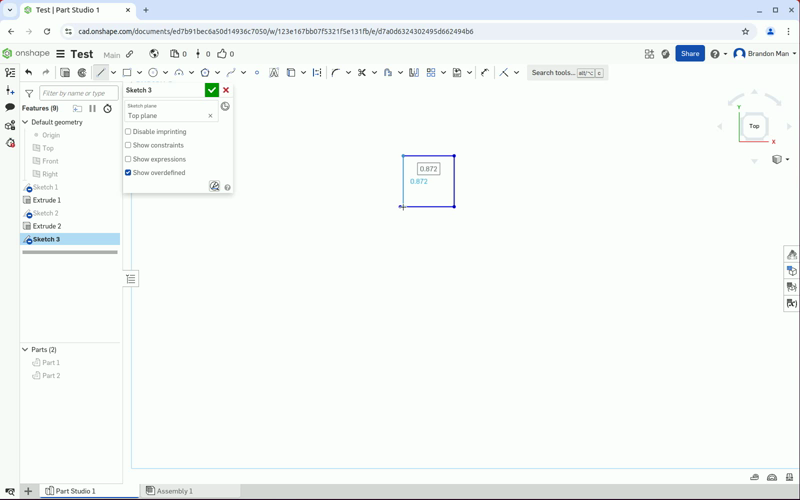
scroll(-6)
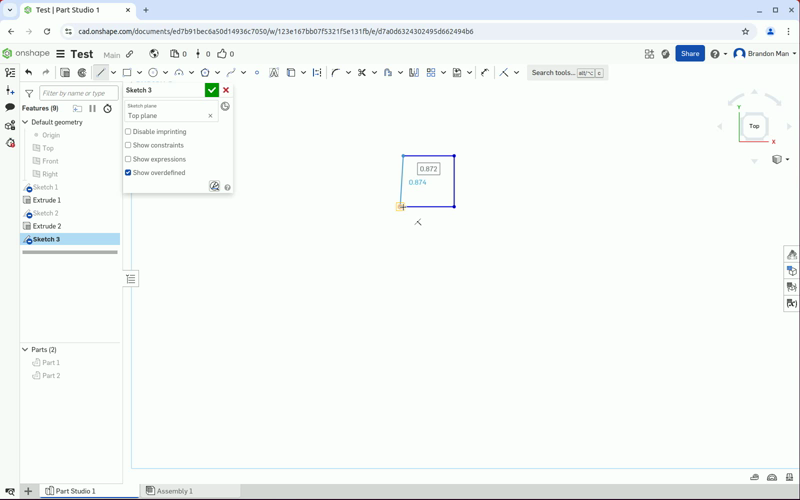
scroll(-6)
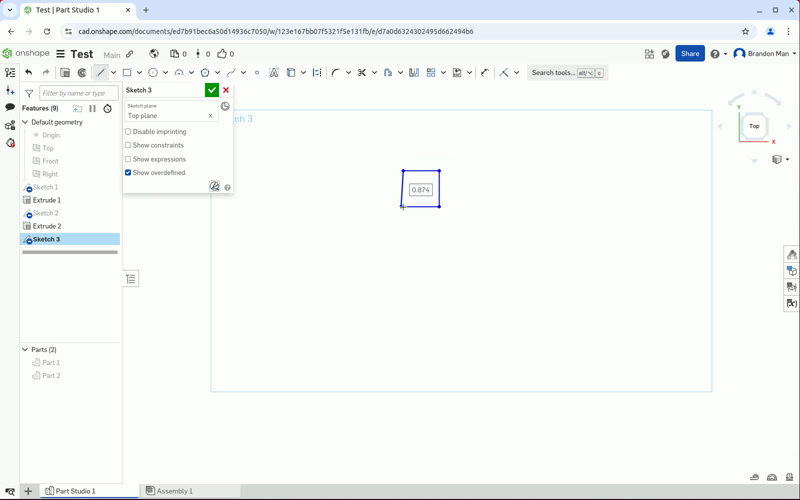
scroll(-6)
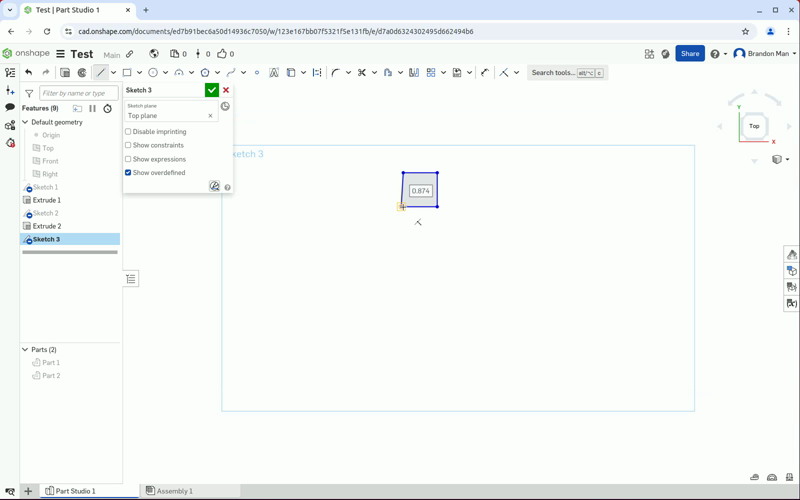
scroll(-6)
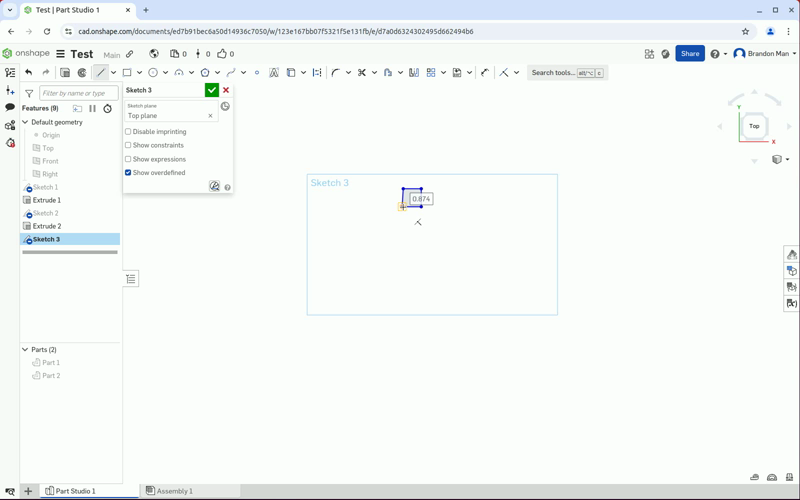
scroll(-6)
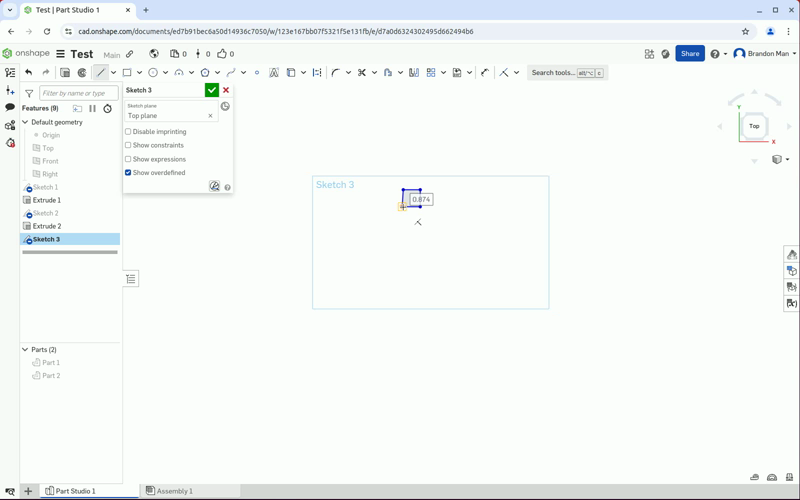
scroll(-6)
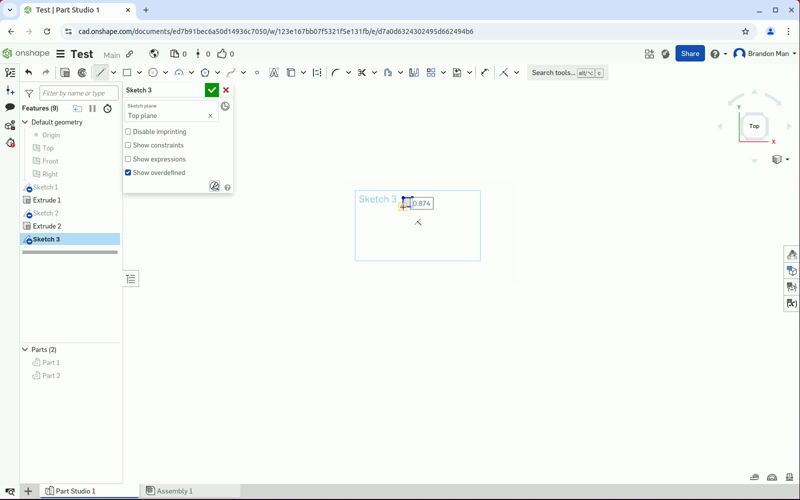
scroll(-6)
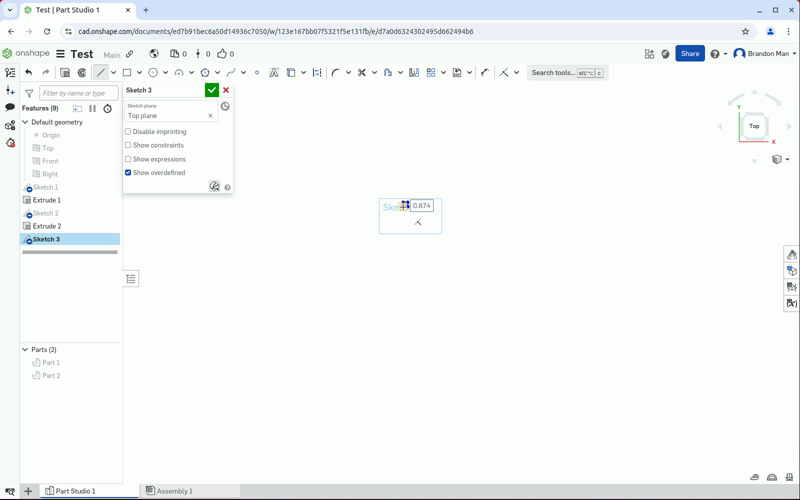
key(esc)
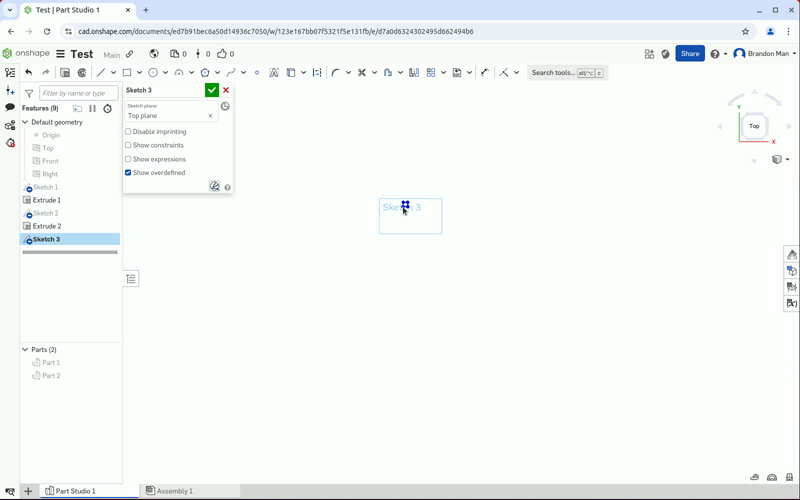
mouse_move(405, 205)
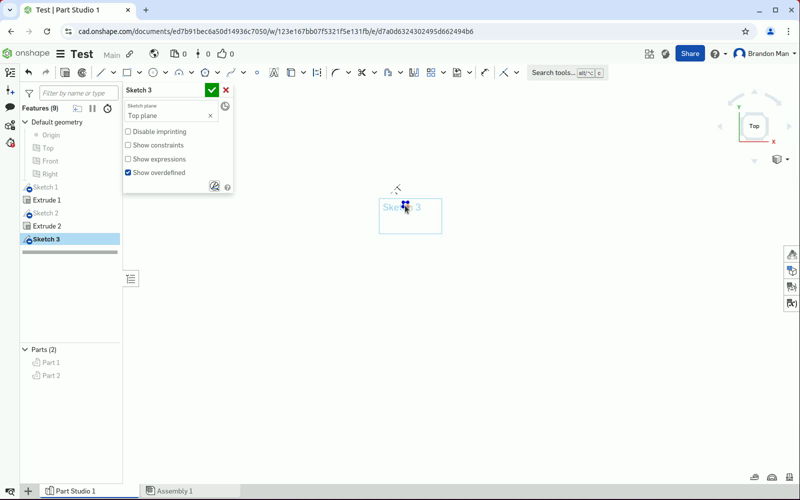
scroll(6)
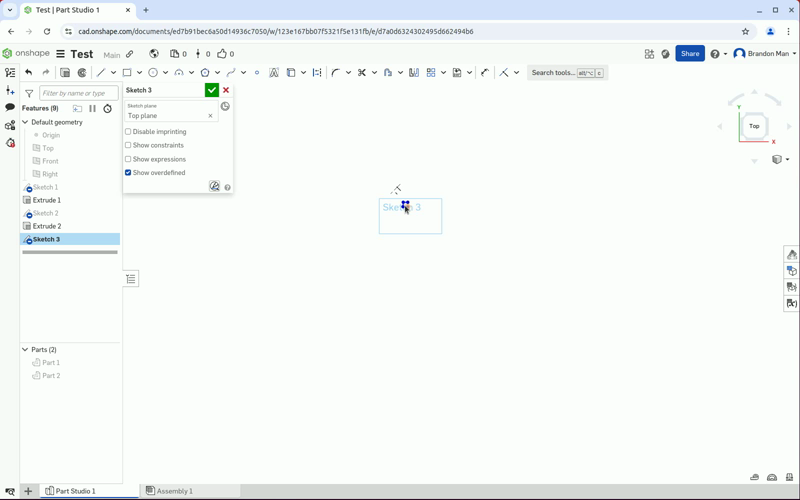
scroll(6)
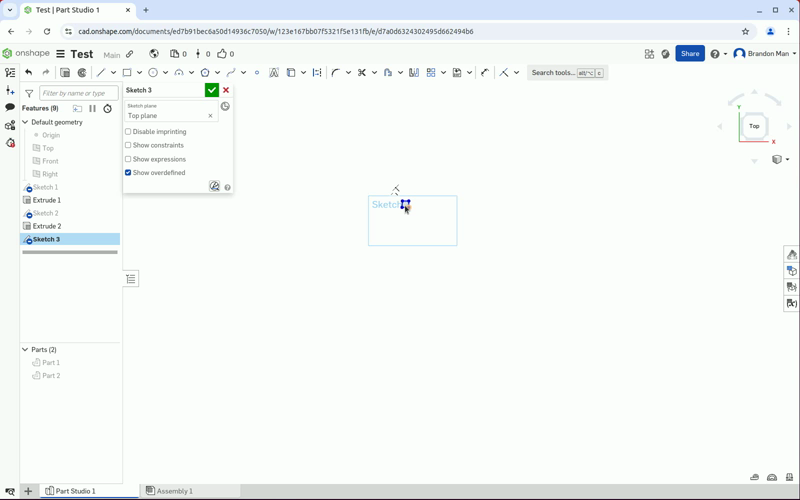
scroll(6)
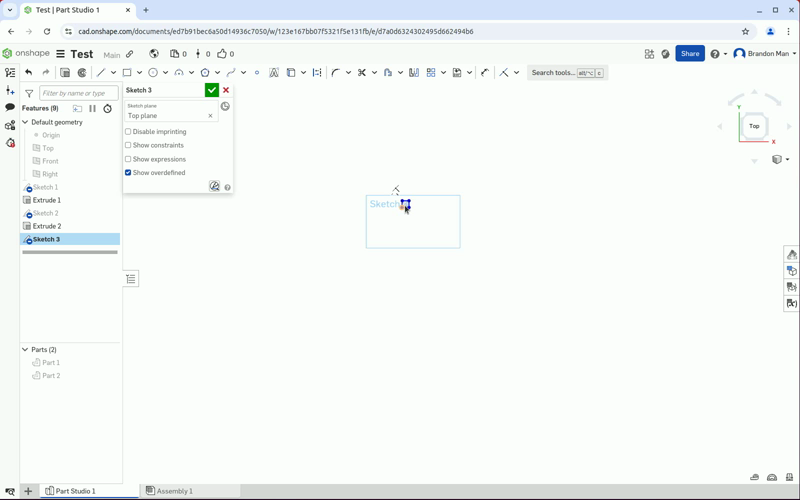
scroll(6)
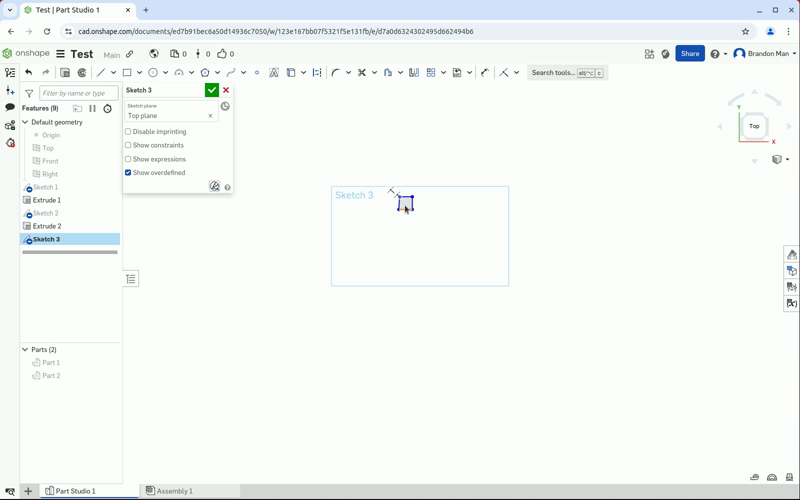
scroll(6)
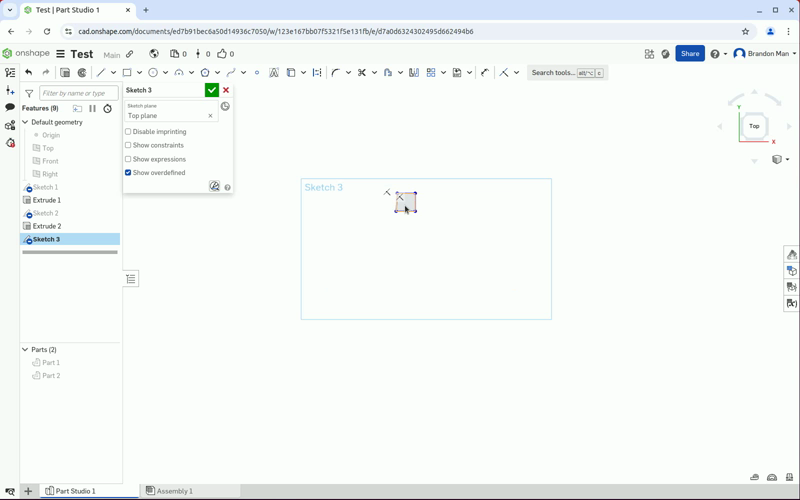
scroll(6)
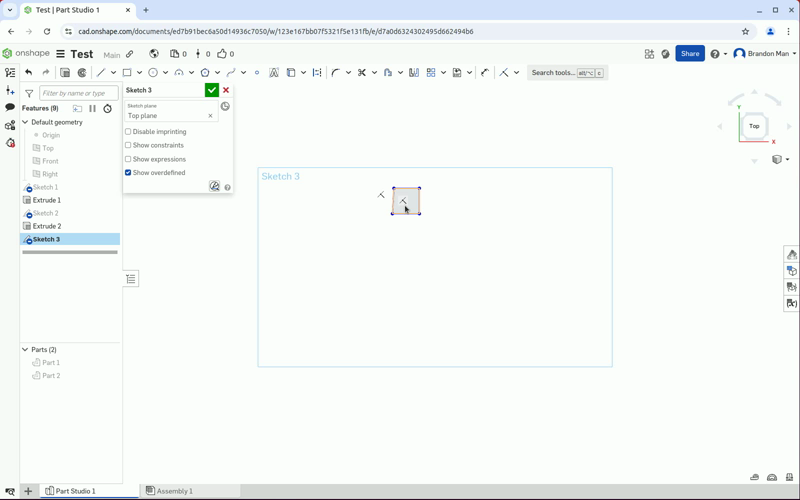
scroll(6)
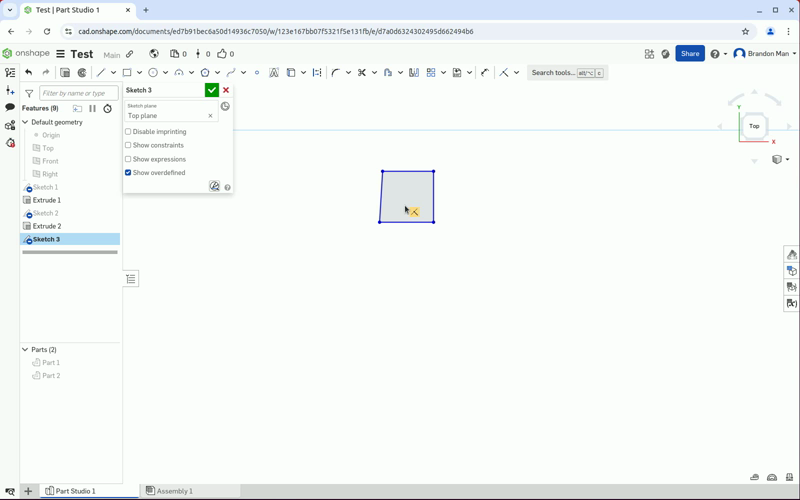
click(405, 205)
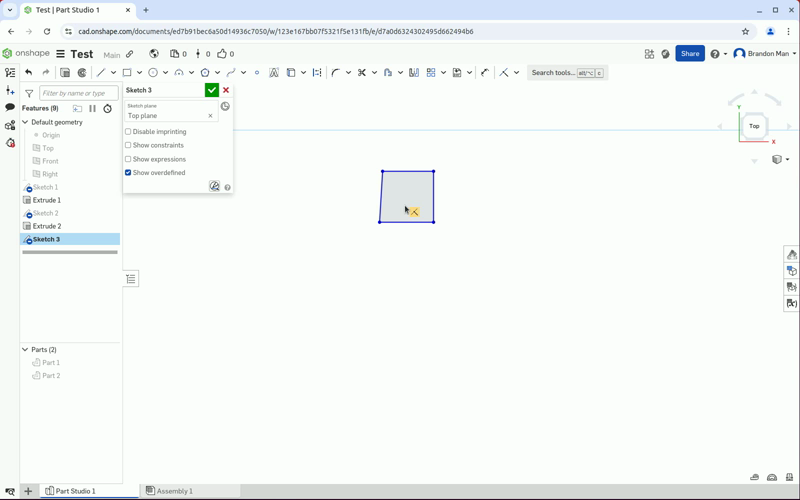
scroll(-6)
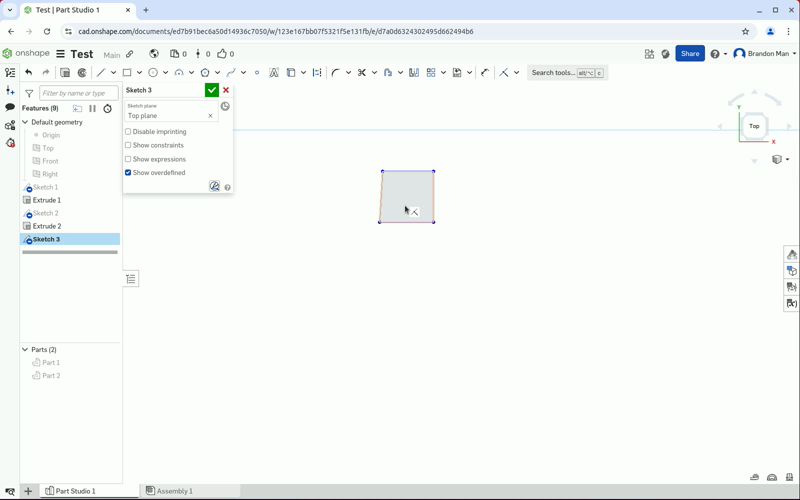
scroll(-6)
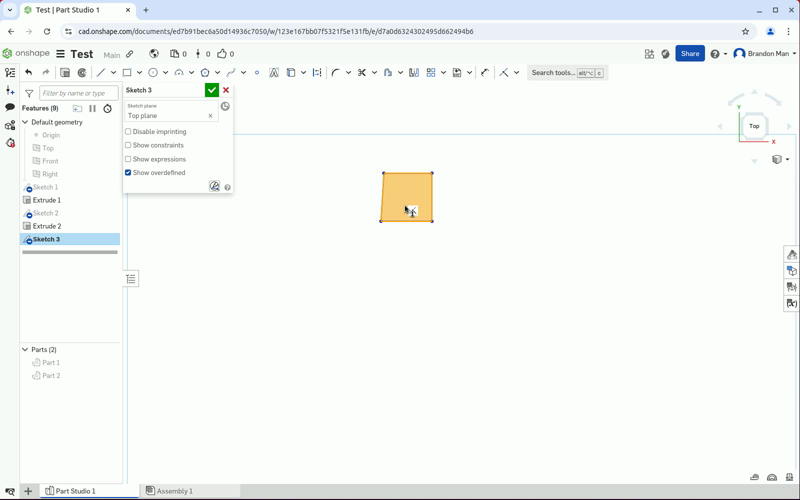
scroll(-6)
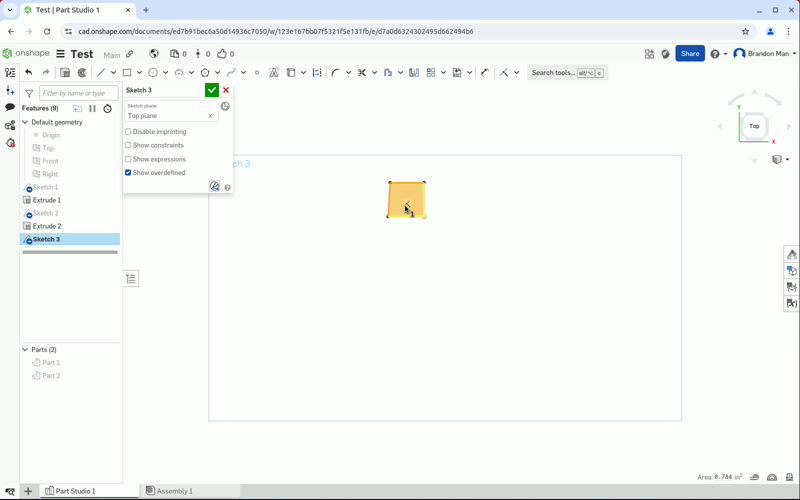
scroll(-6)
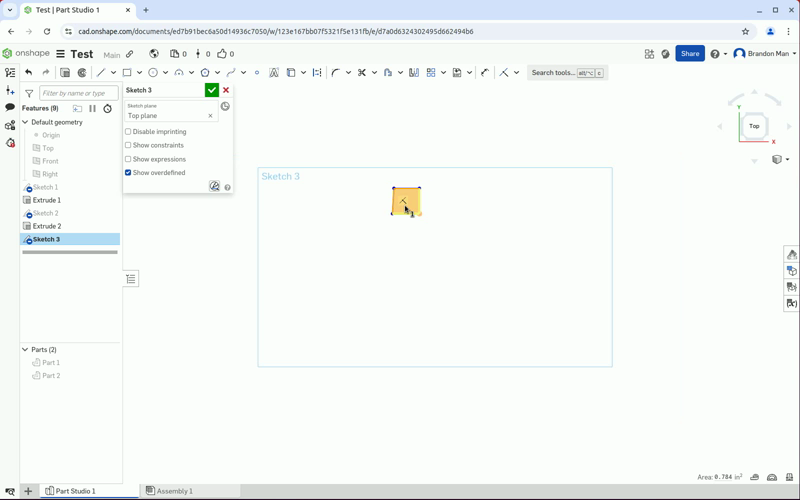
scroll(-6)
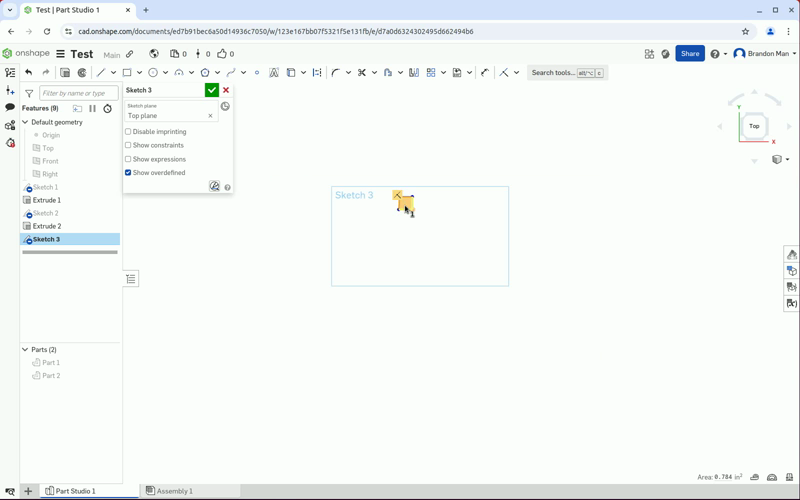
scroll(-6)
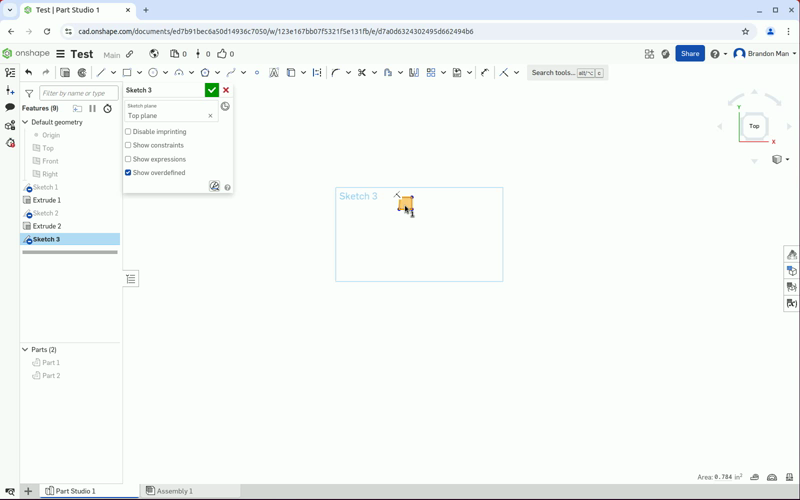
scroll(-6)
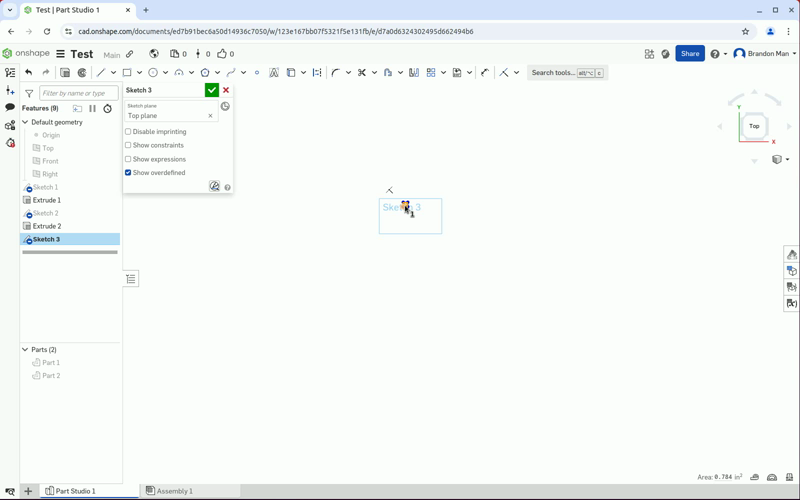
mouse_move(73, 352)
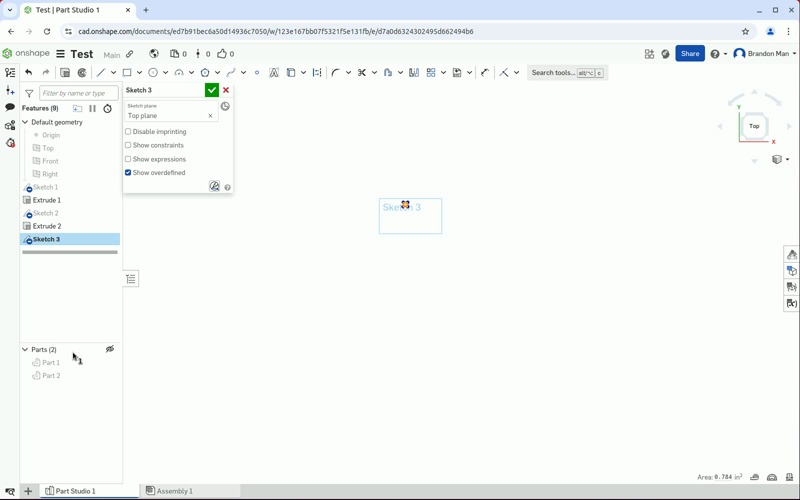
key(shift+y)
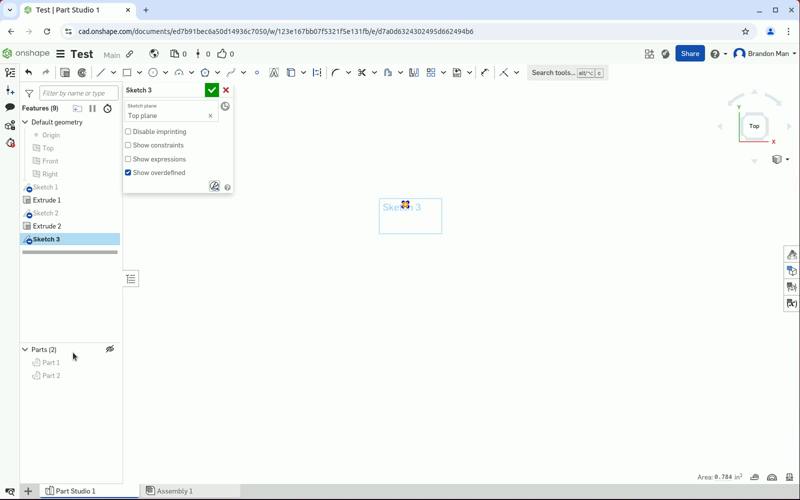
key(shift+e)
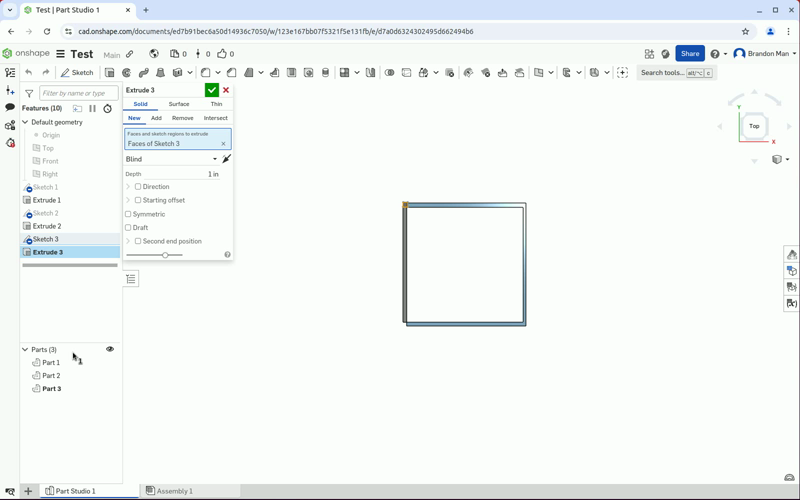
mouse_move(143, 106)
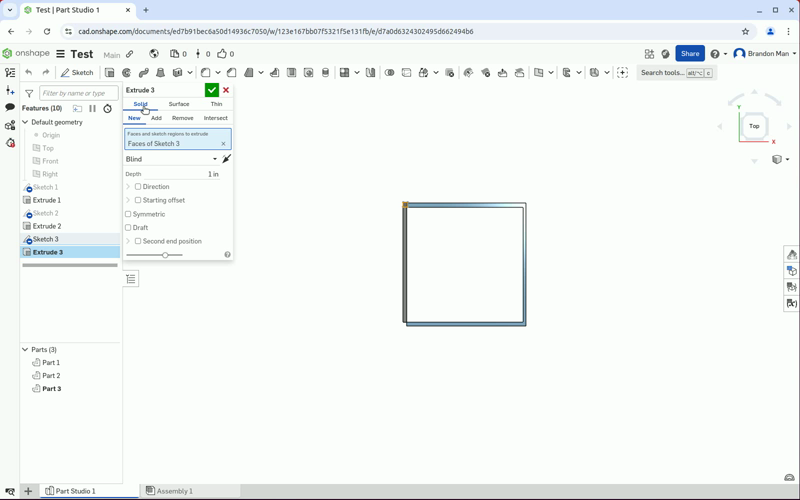
click(143, 106)
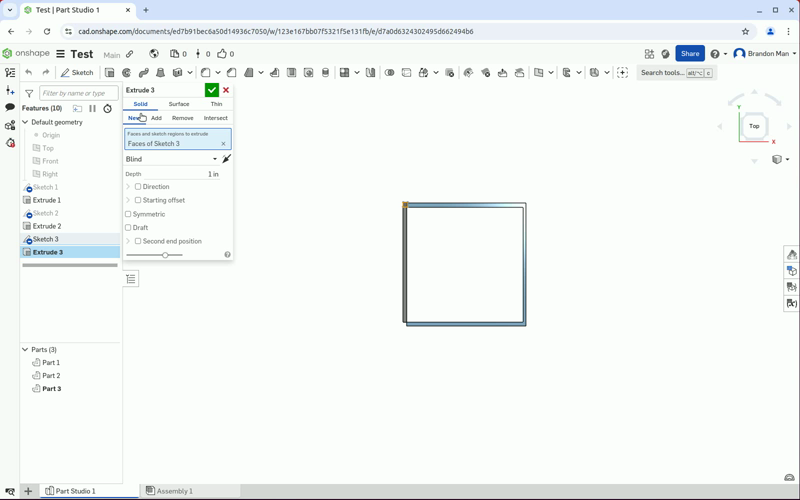
mouse_move(137, 120)
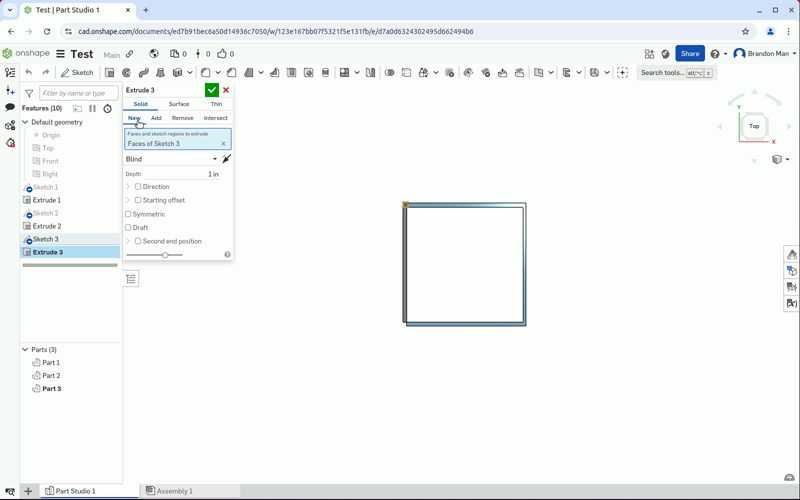
click(137, 120)
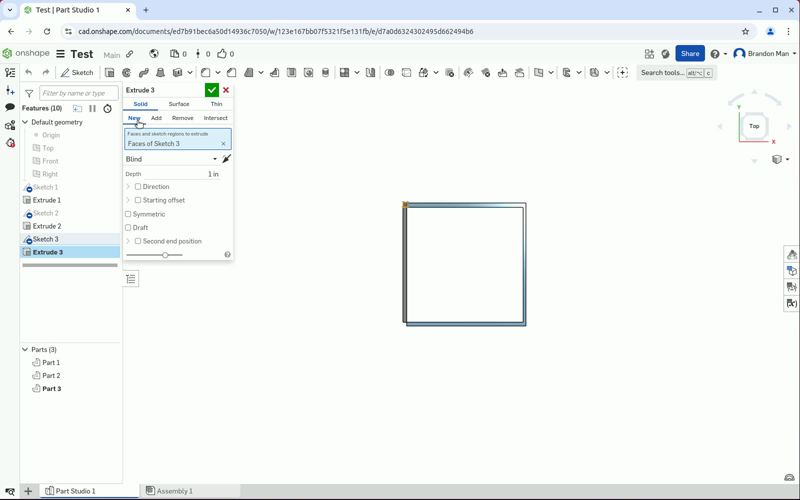
key(tab, 4)
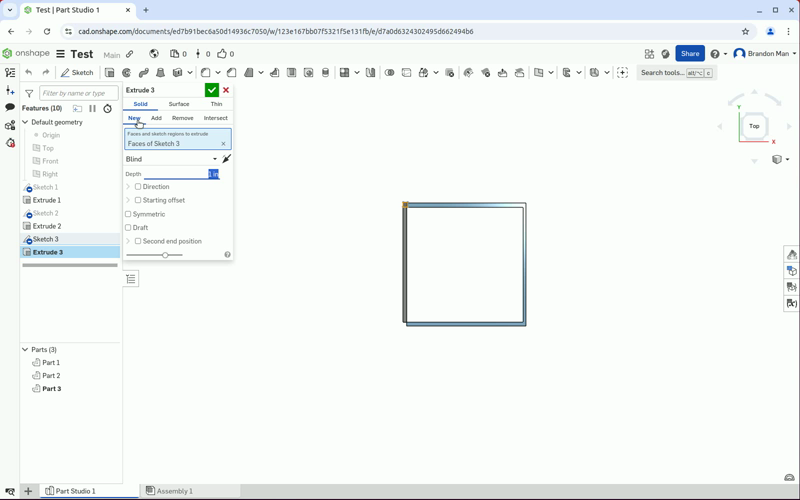
text(0.722)
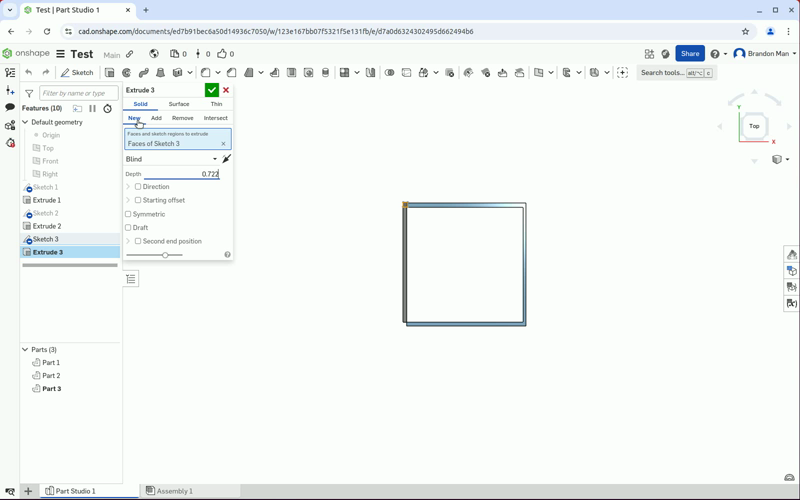
key(enter)
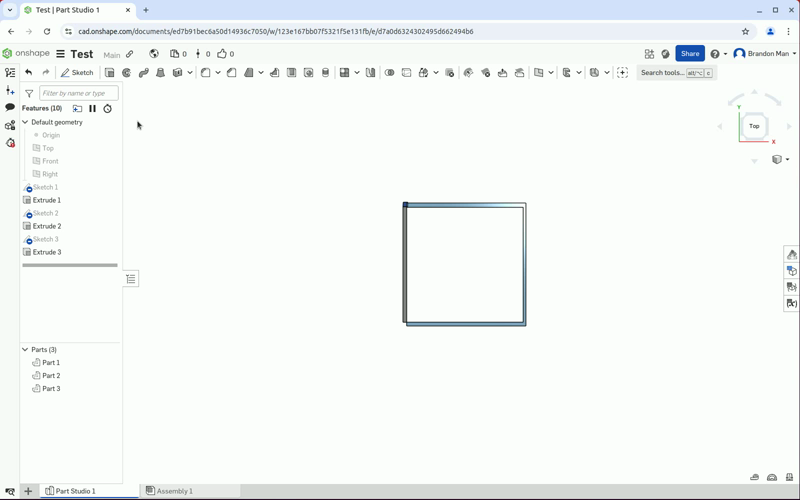
key(shift+h)
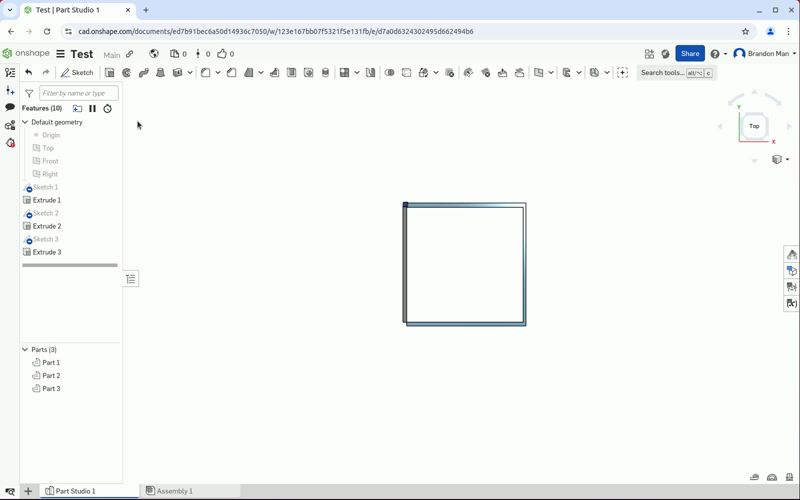
key(shift+h)
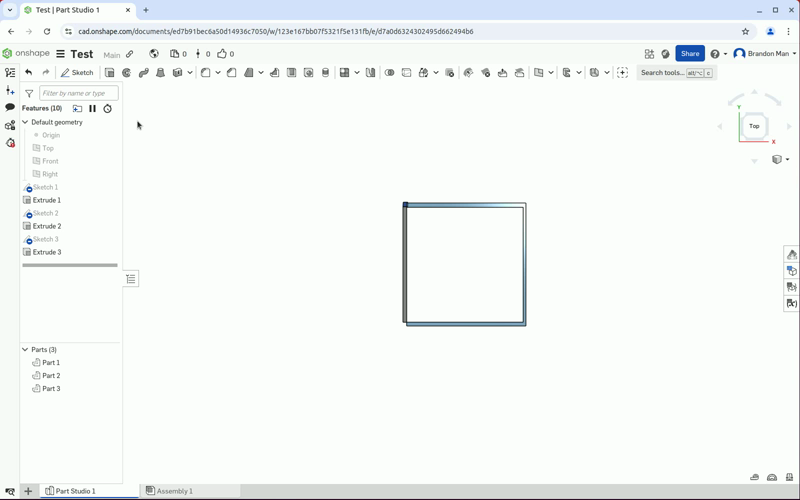
mouse_move(73, 189)
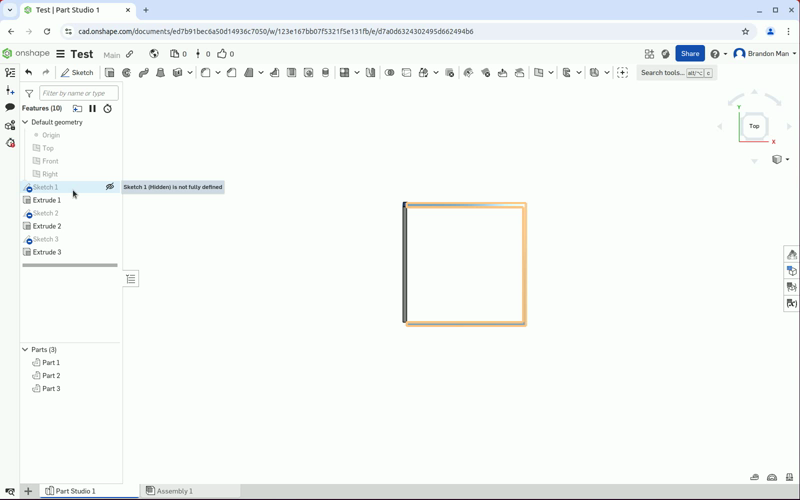
click(73, 189)
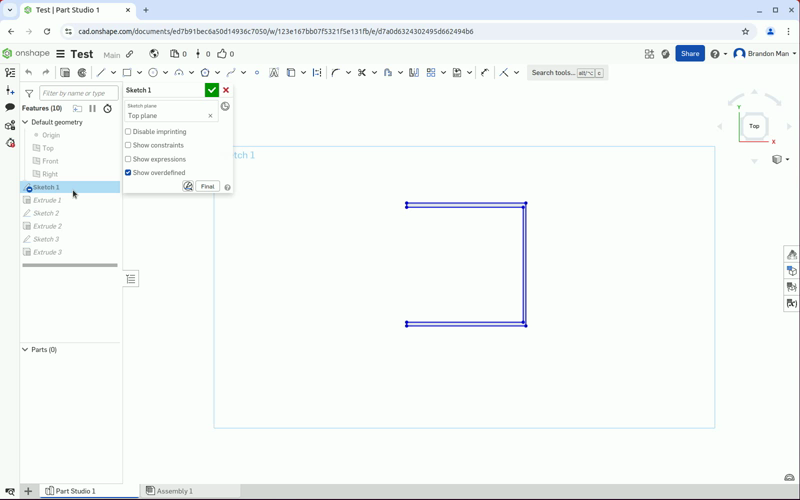
mouse_move(229, 92)
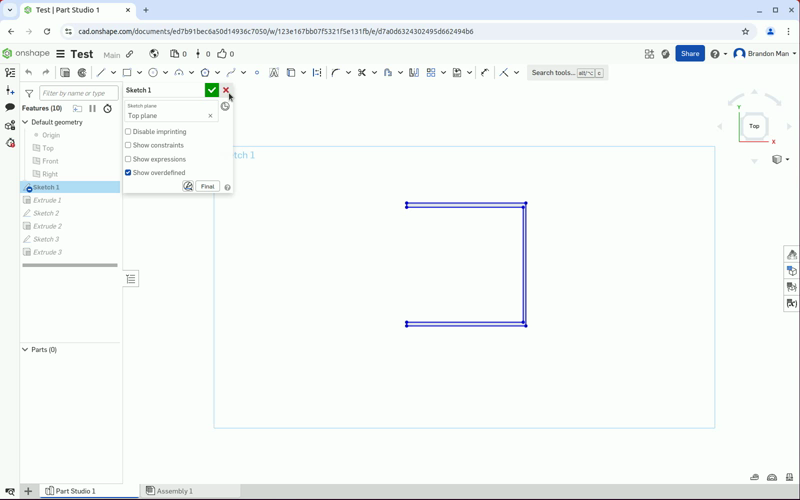
click(229, 92)
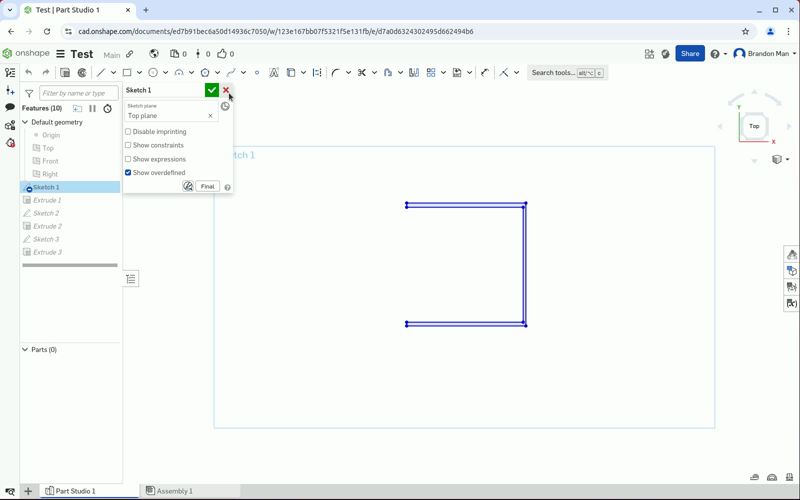
key(shift+s)
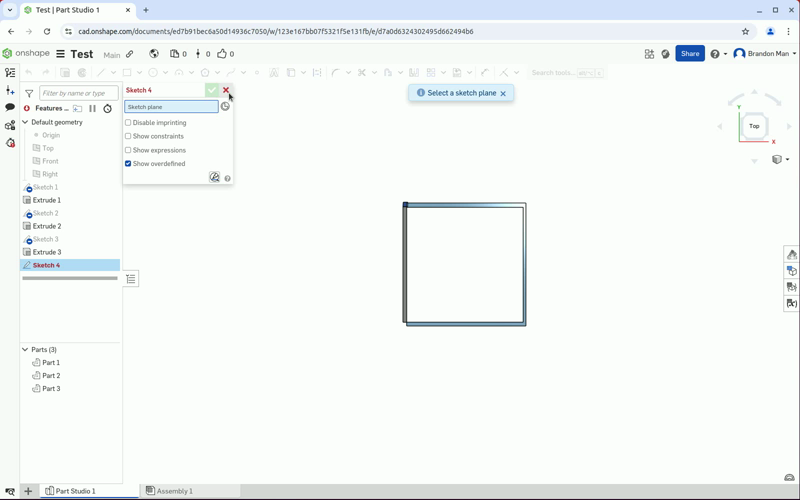
mouse_move(73, 150)
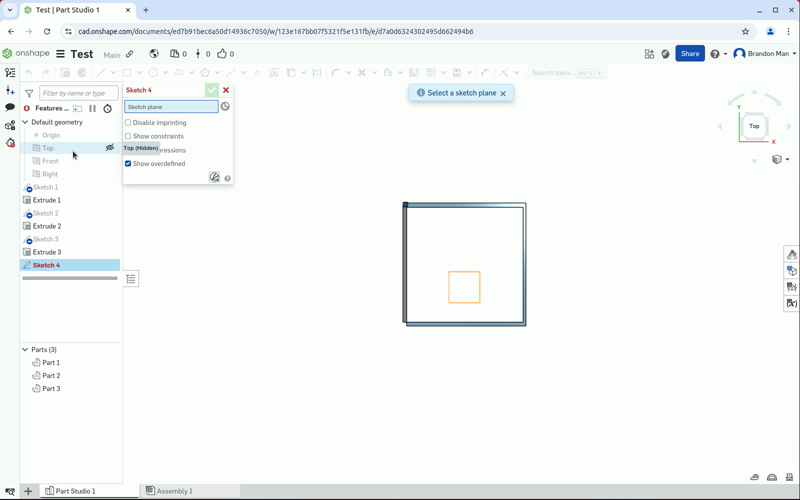
click(73, 150)
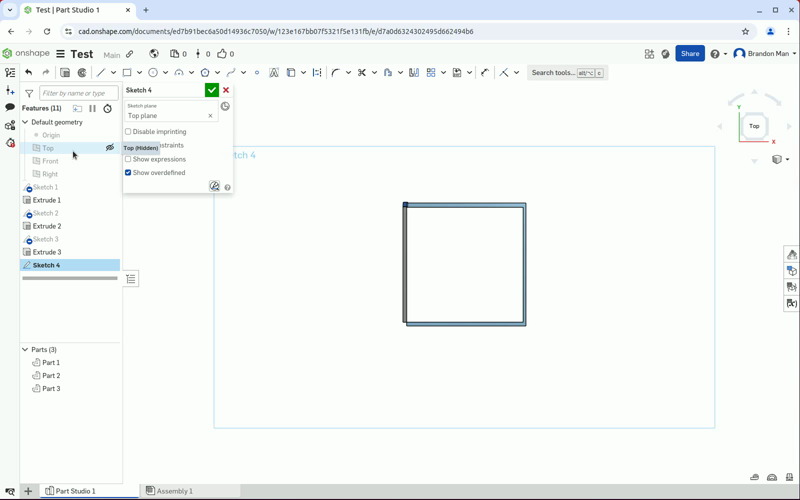
mouse_move(73, 352)
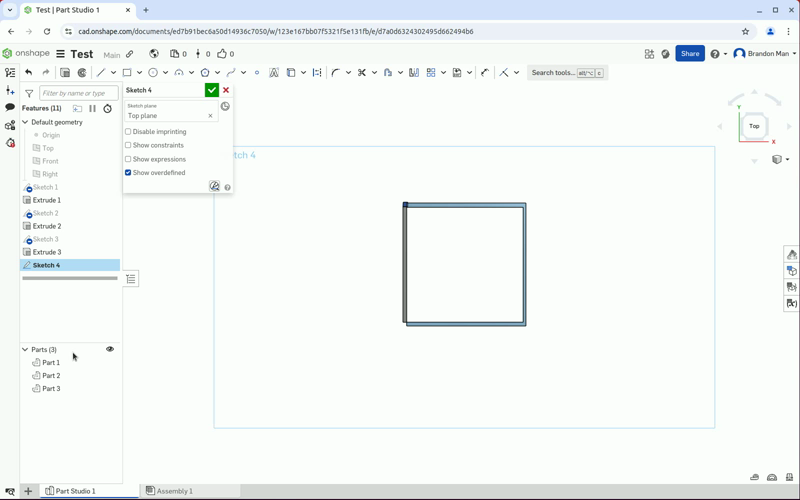
key(y)
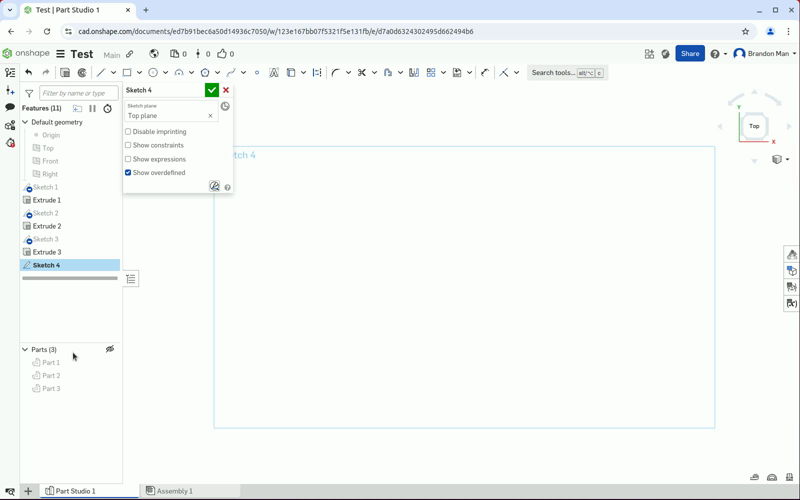
key(l)
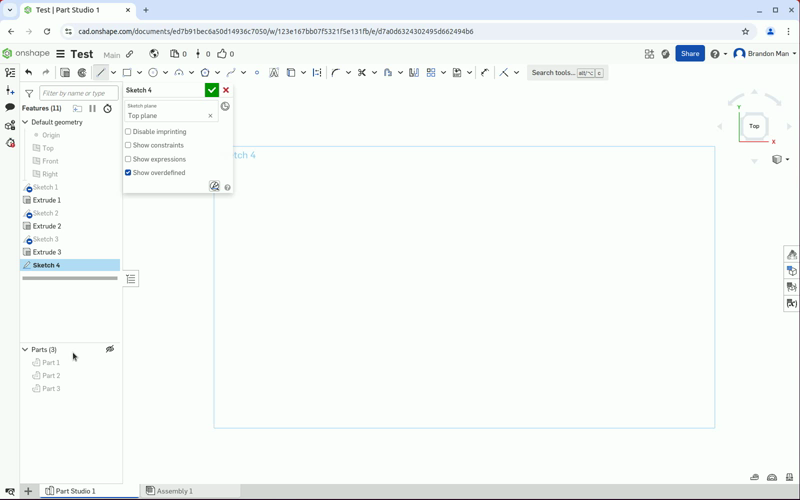
key_down(shift)
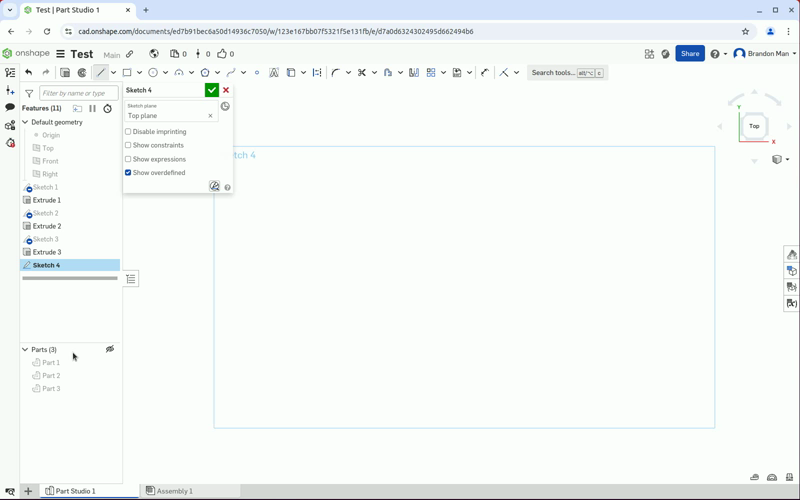
mouse_move(403, 319)
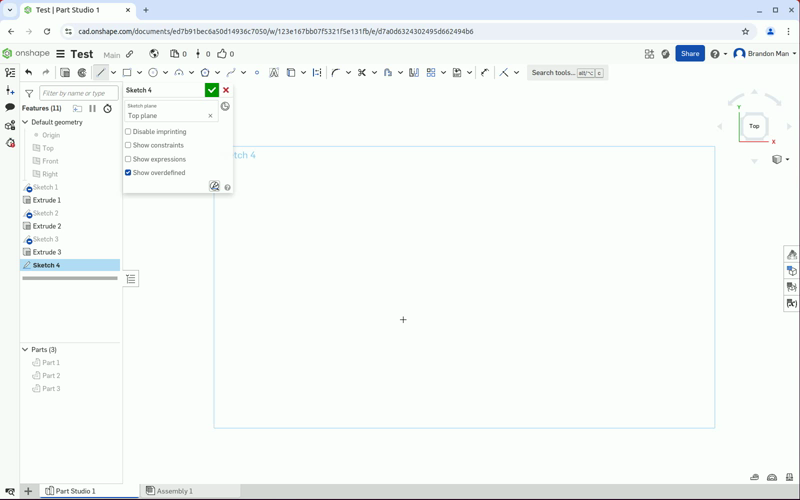
click(403, 319)
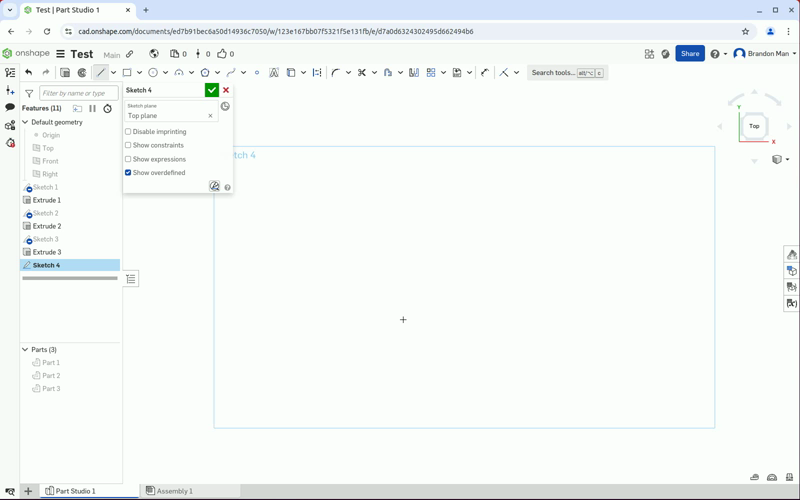
key_up(shift)
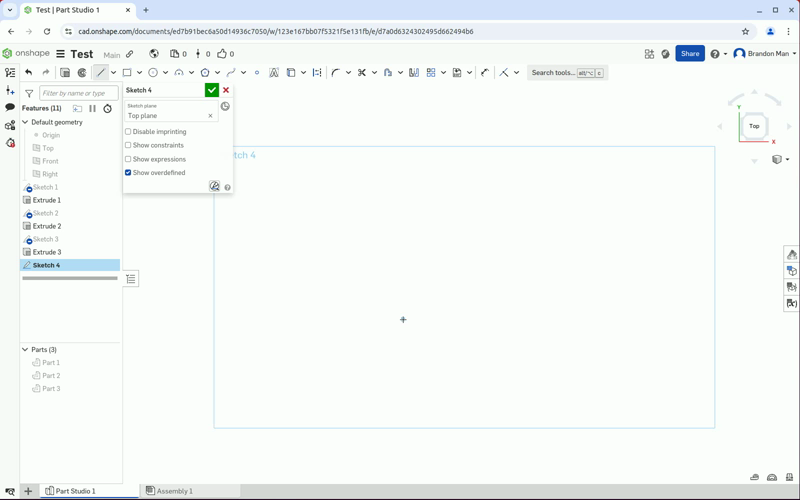
key_down(shift)
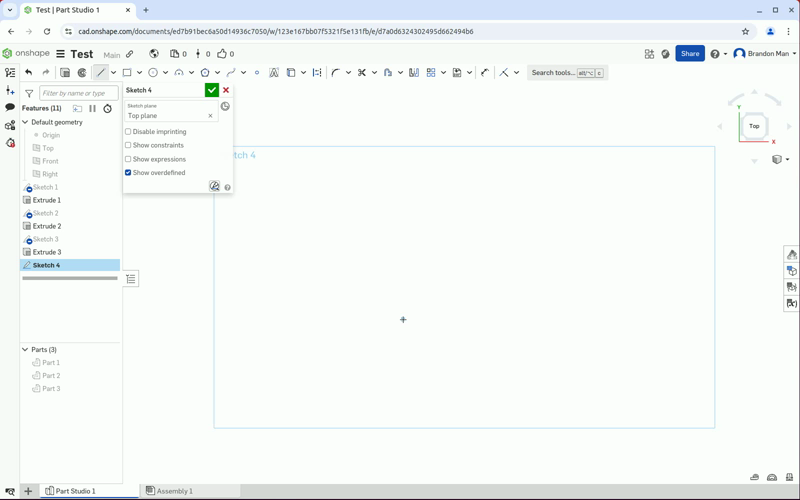
mouse_move(433, 319)
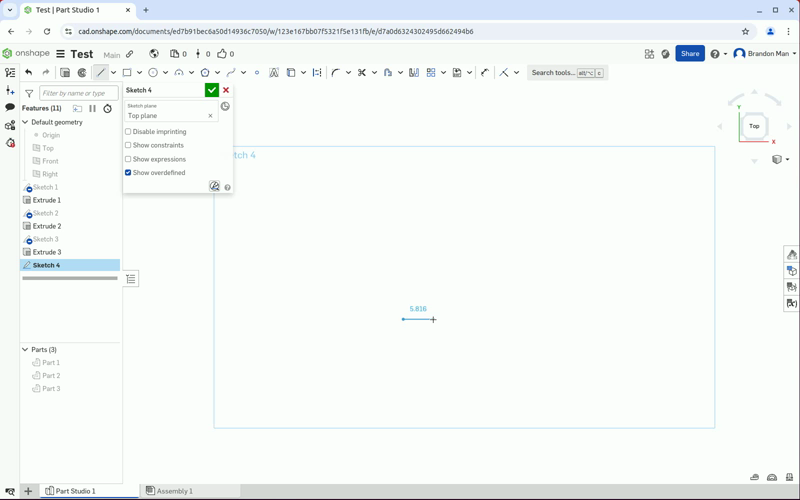
mouse_move(407, 319)
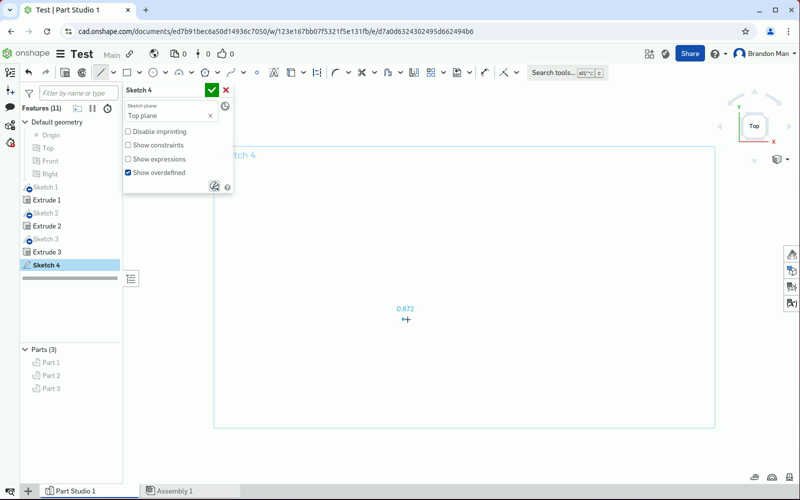
scroll(6)
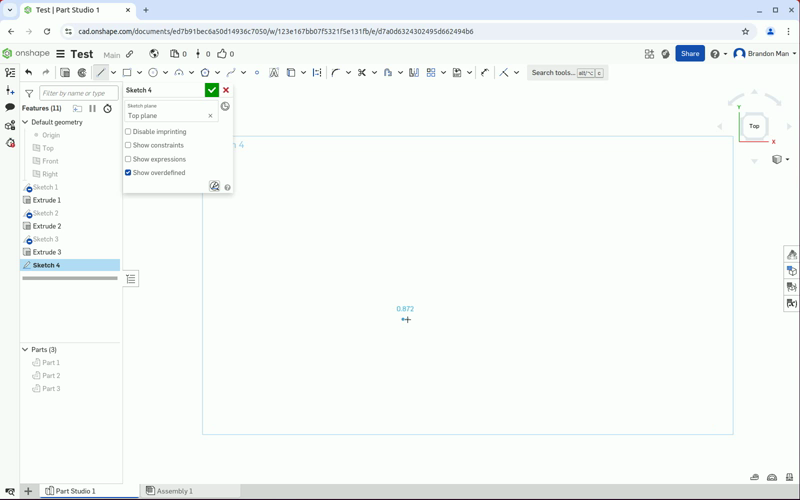
scroll(6)
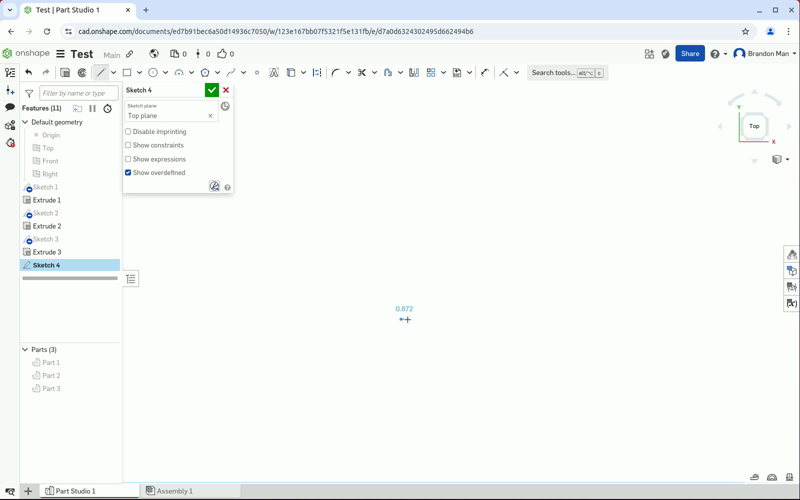
scroll(6)
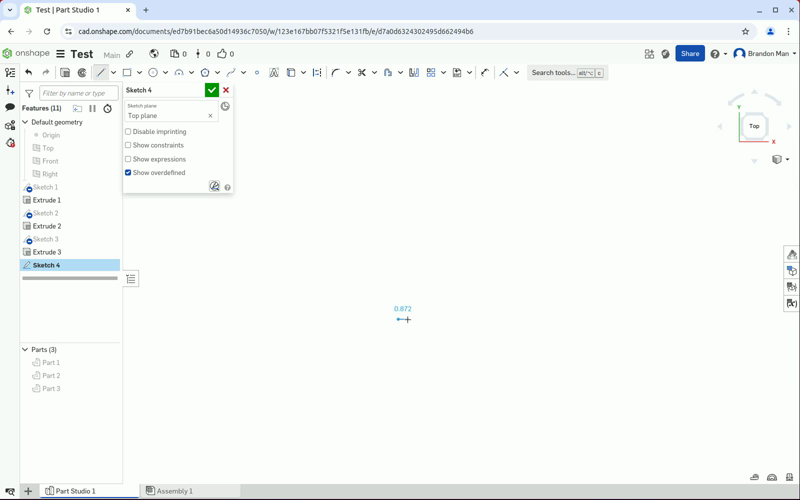
scroll(6)
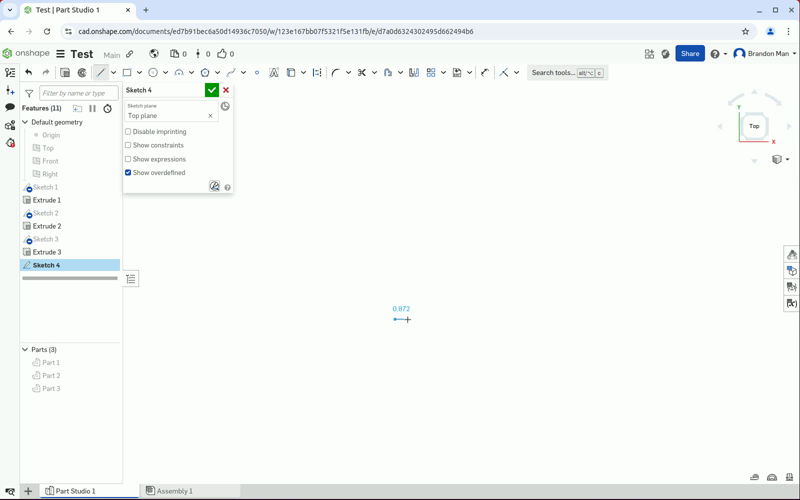
scroll(6)
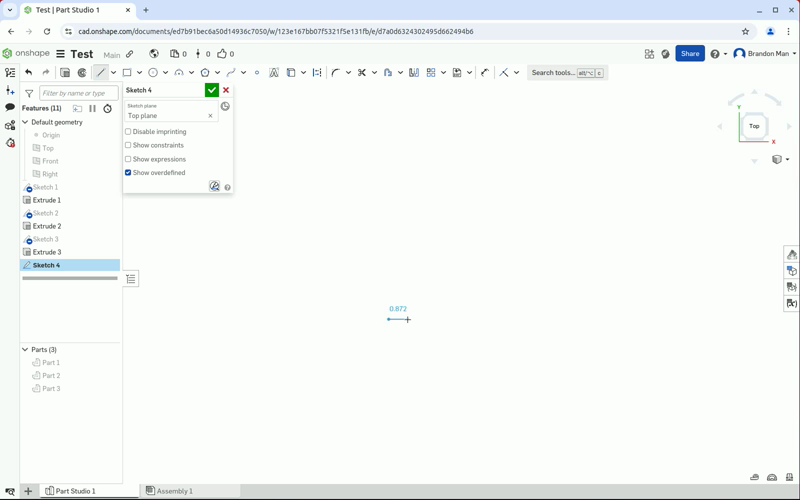
scroll(6)
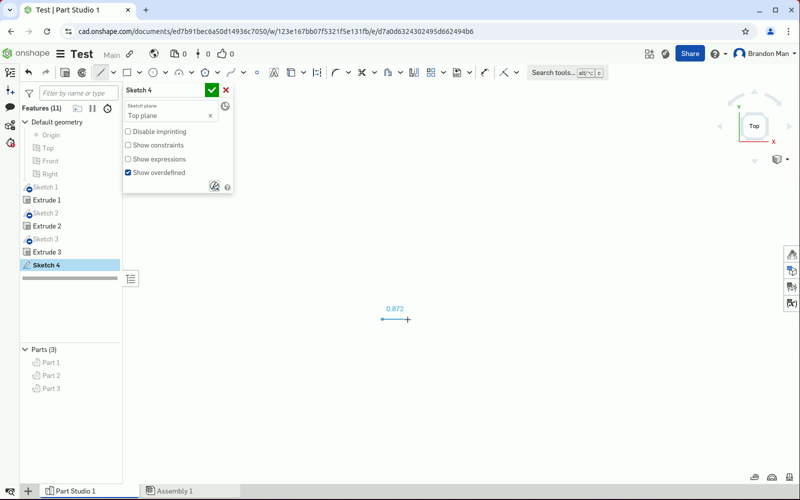
scroll(6)
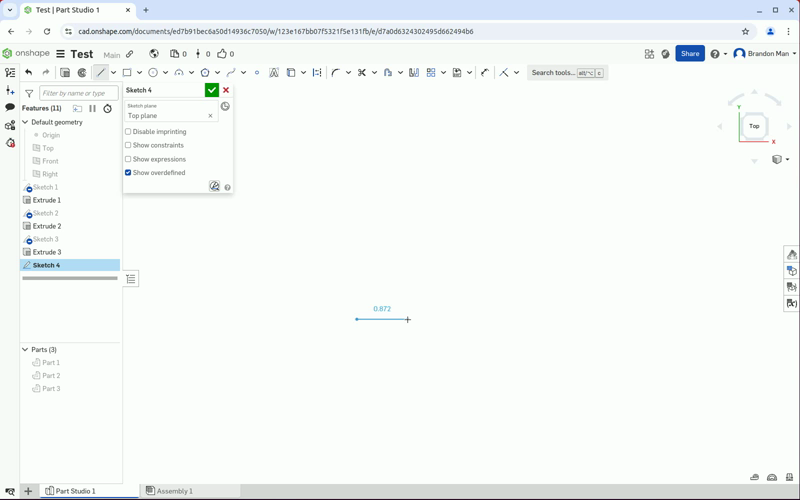
click(407, 319)
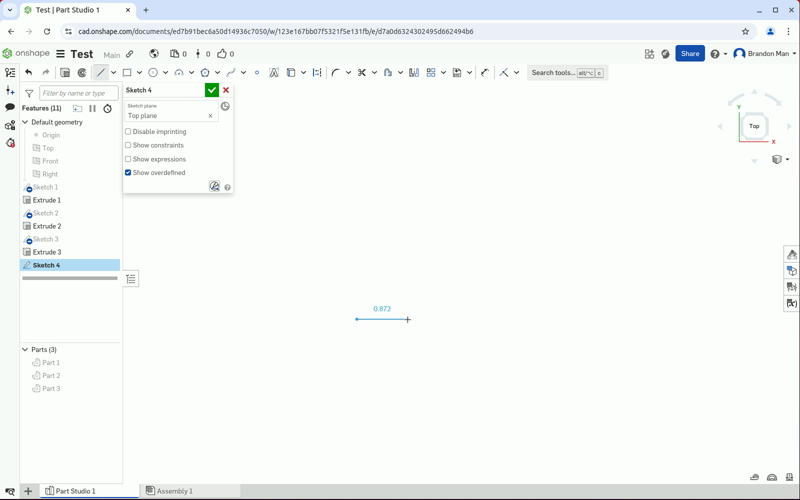
scroll(-6)
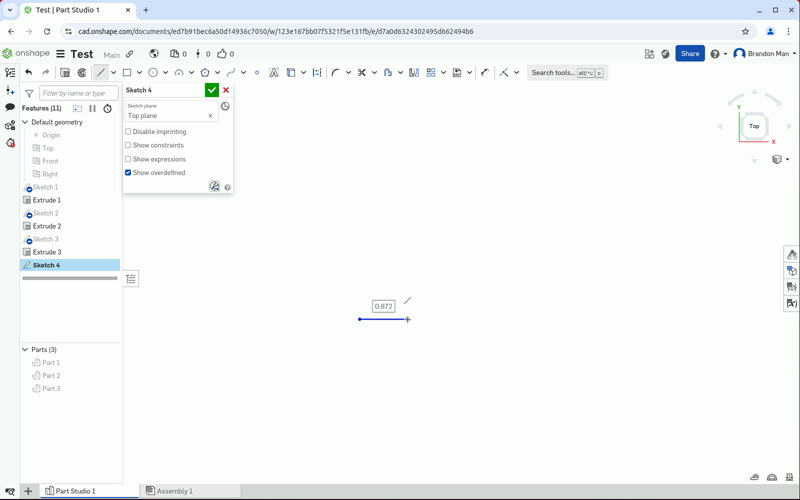
scroll(-6)
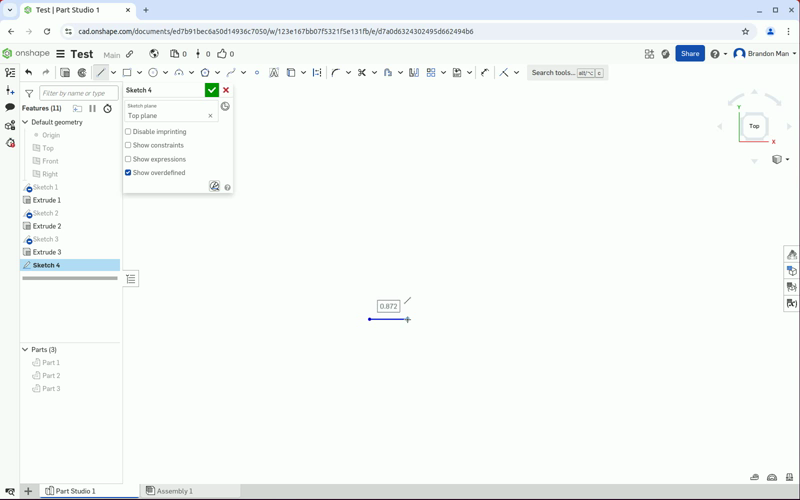
scroll(-6)
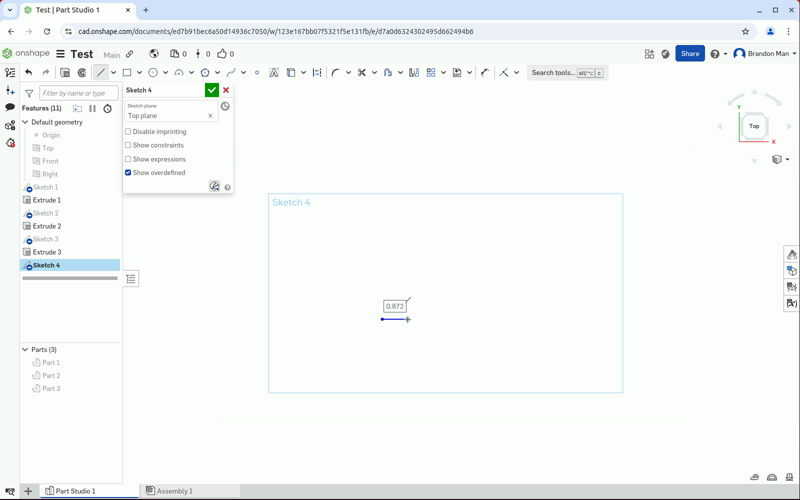
scroll(-6)
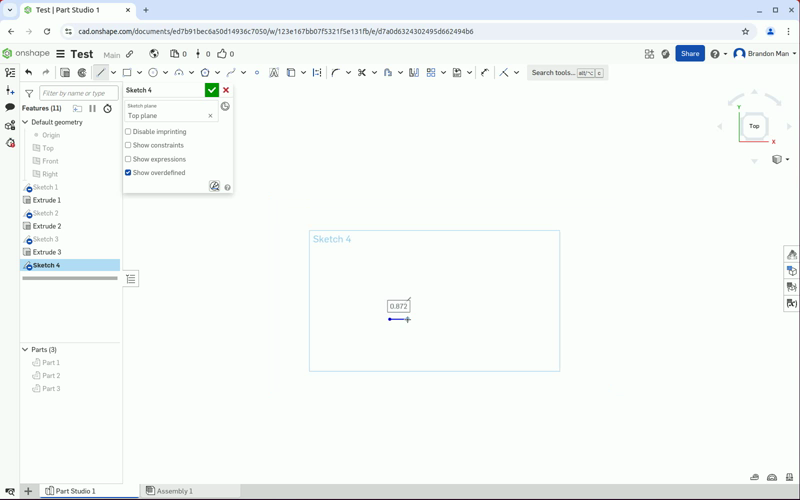
scroll(-6)
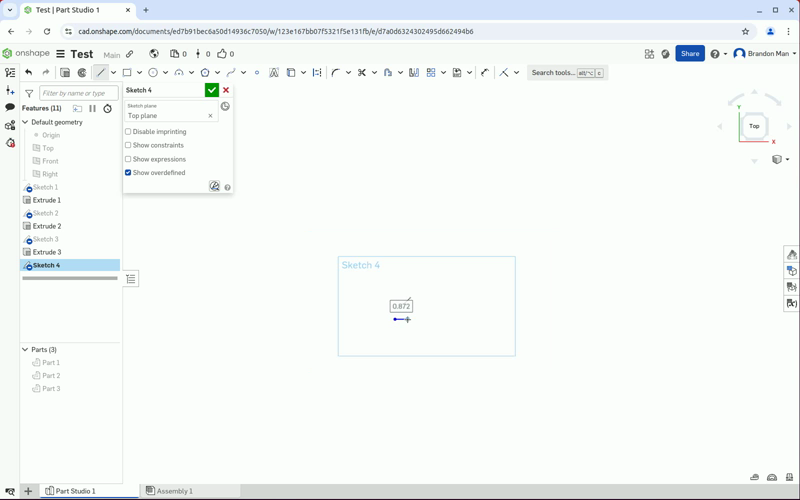
scroll(-6)
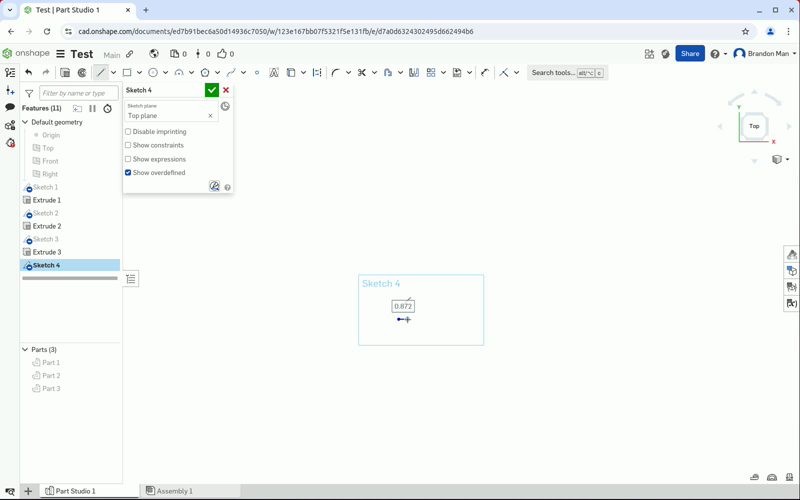
scroll(-6)
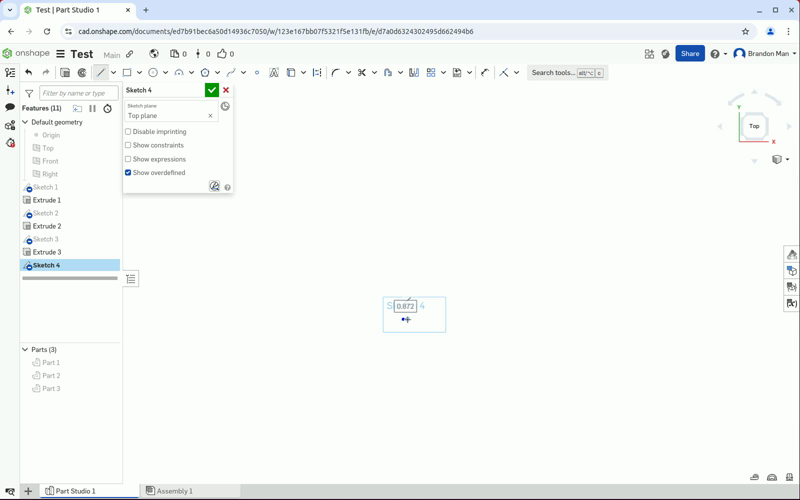
key_up(shift)
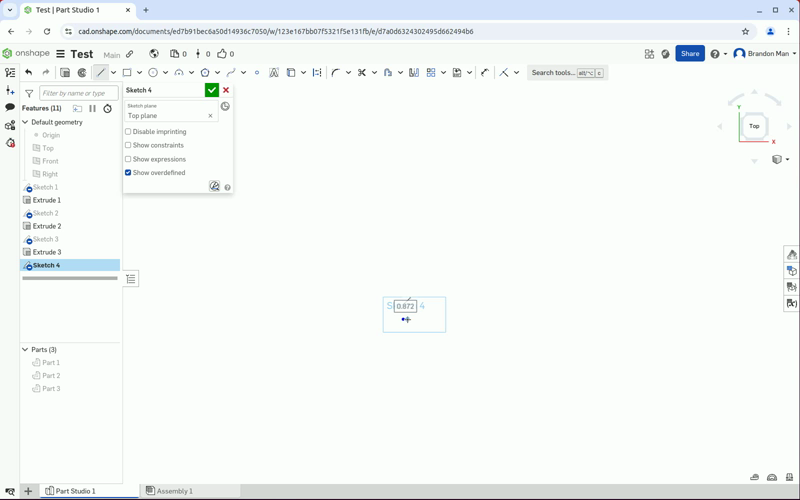
key_down(shift)
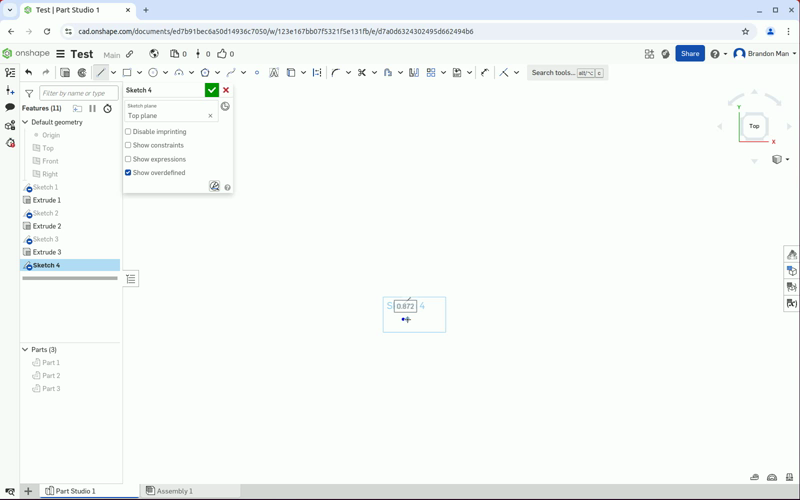
mouse_move(437, 319)
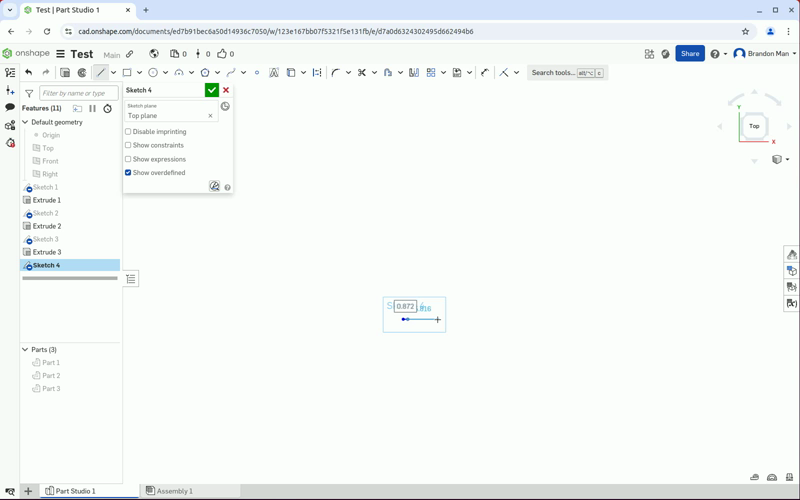
mouse_move(407, 314)
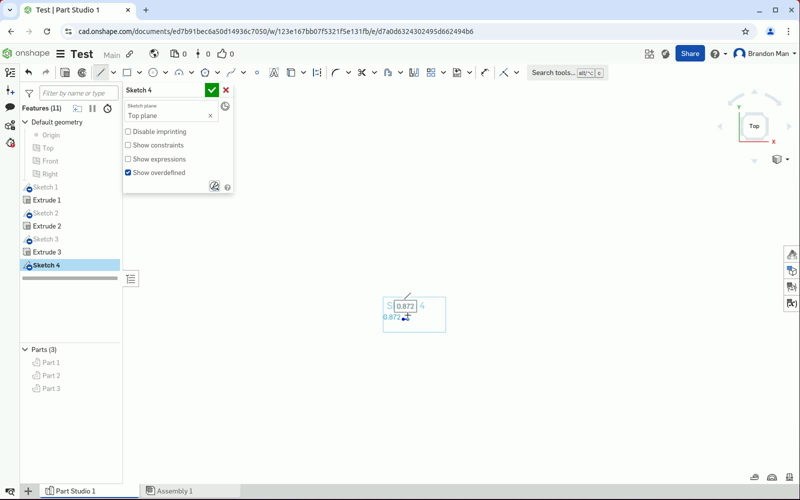
scroll(6)
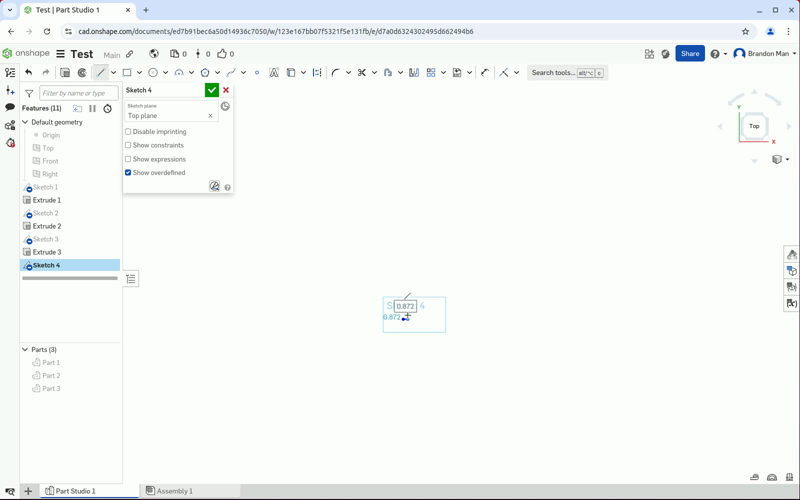
scroll(6)
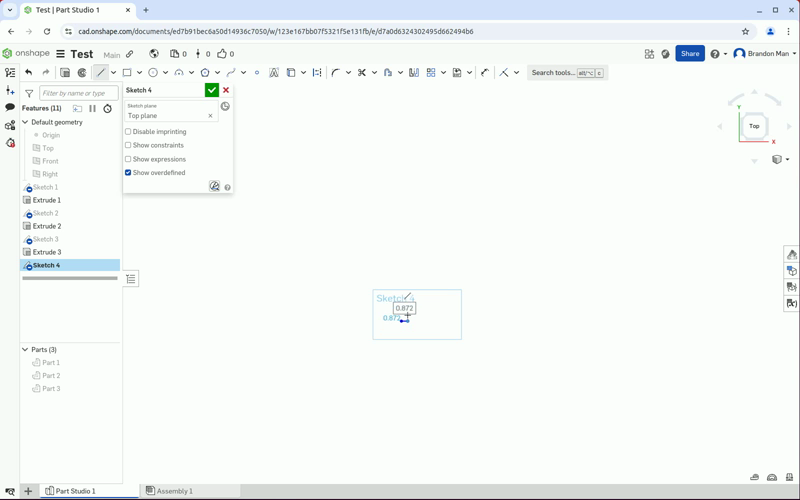
scroll(6)
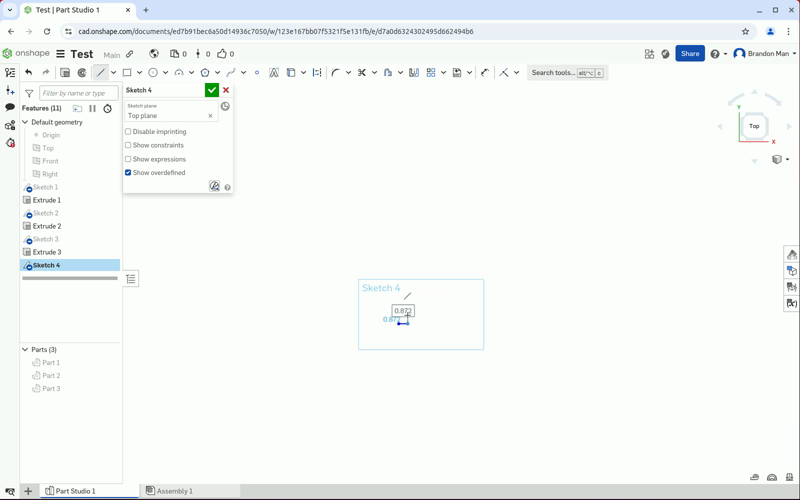
scroll(6)
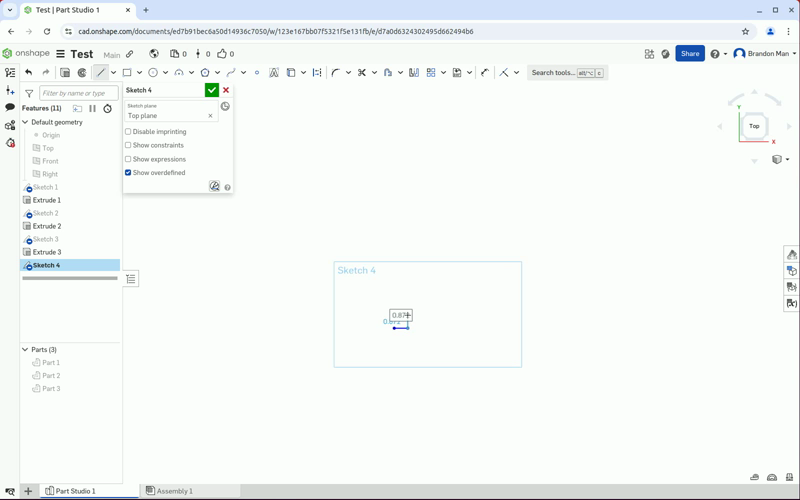
scroll(6)
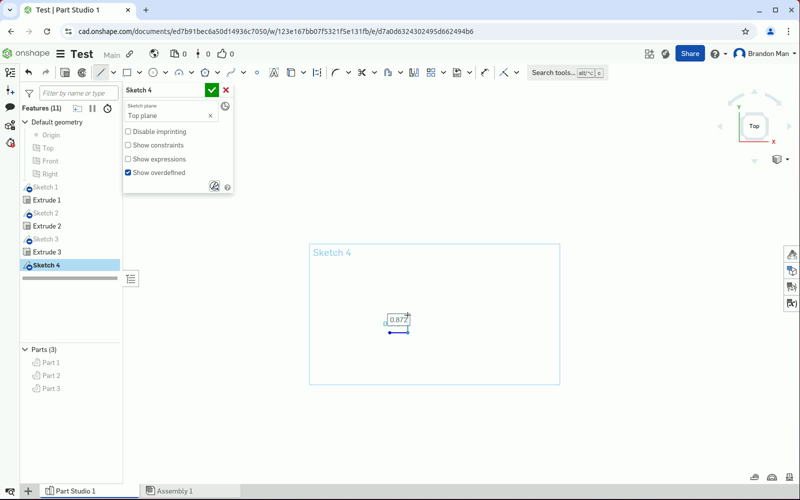
scroll(6)
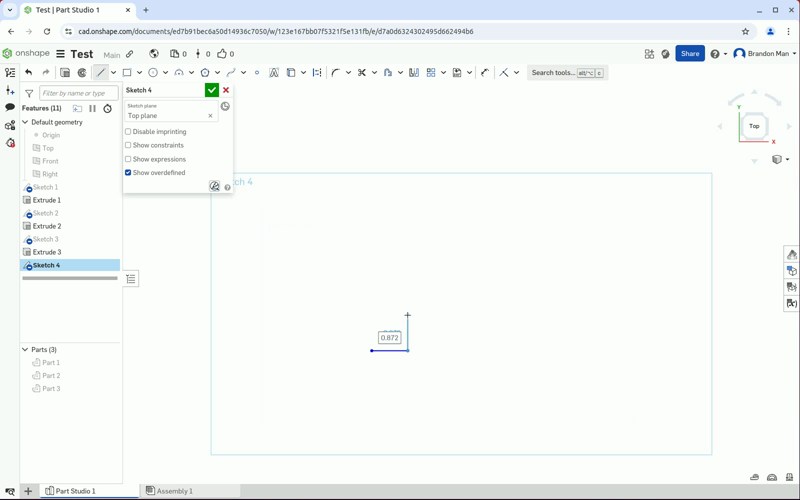
scroll(6)
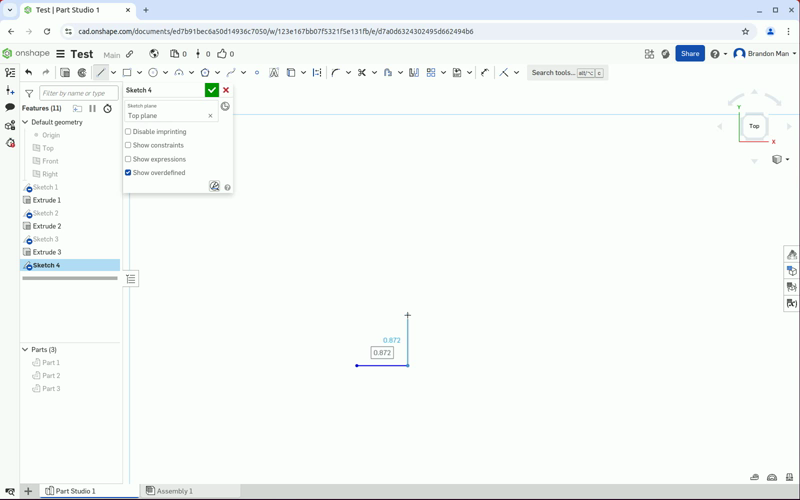
click(407, 314)
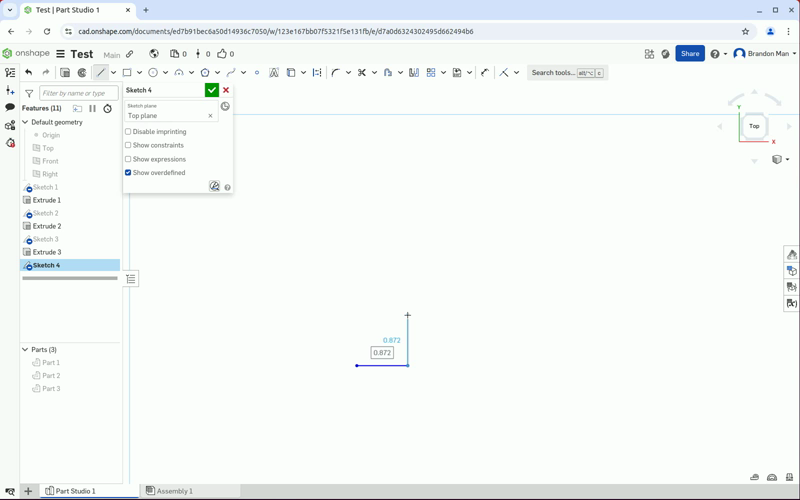
scroll(-6)
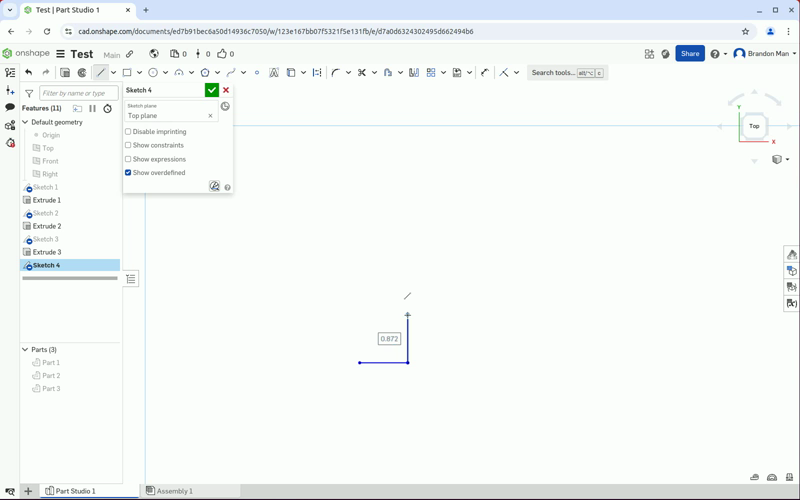
scroll(-6)
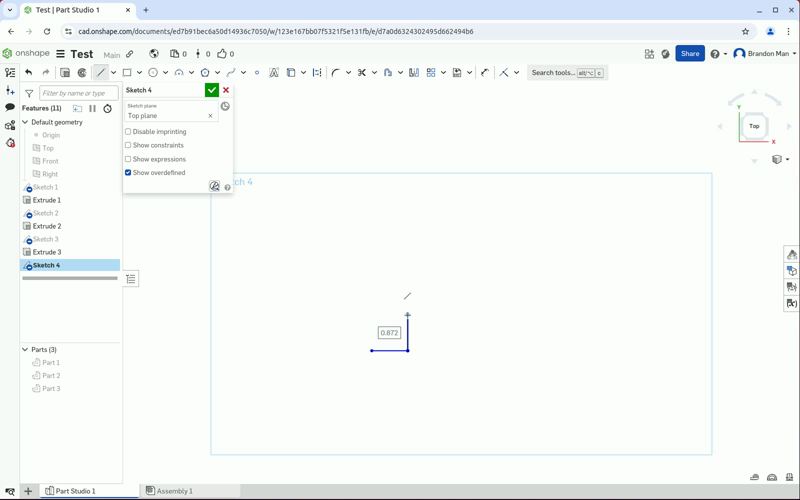
scroll(-6)
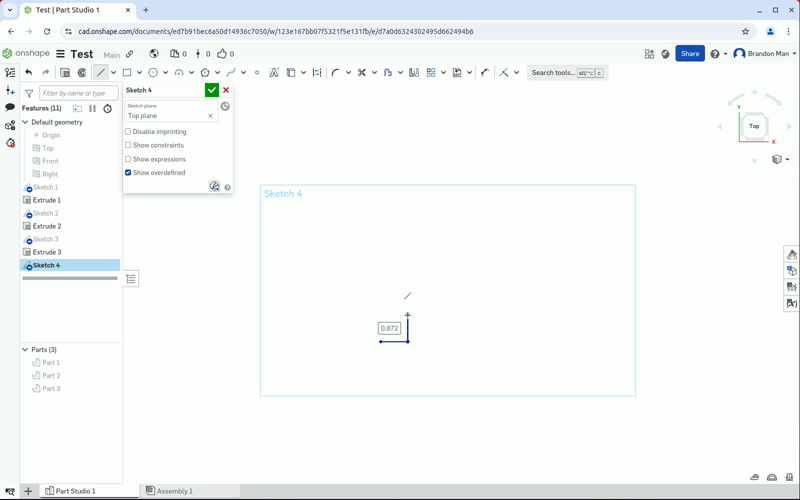
scroll(-6)
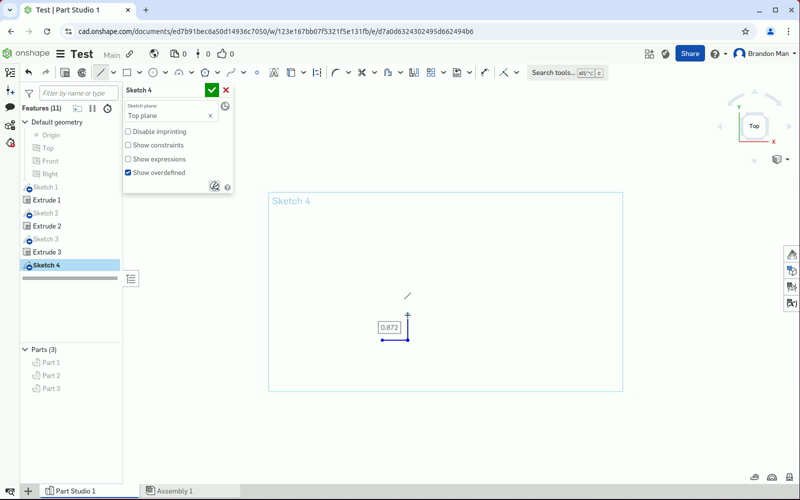
scroll(-6)
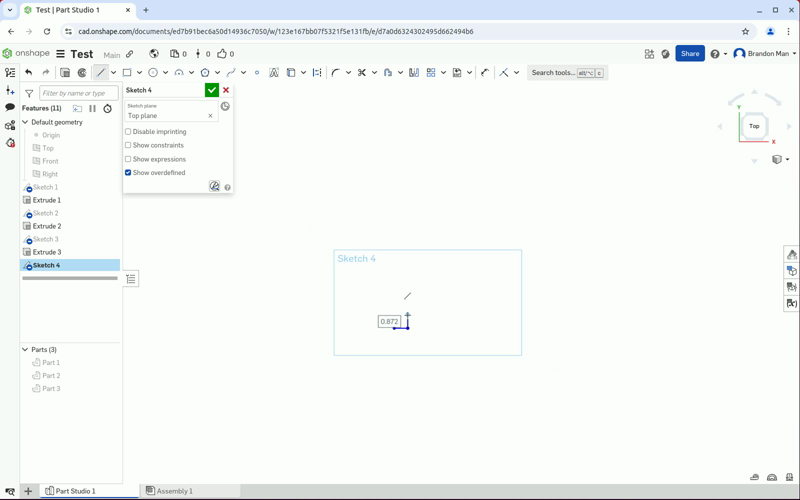
scroll(-6)
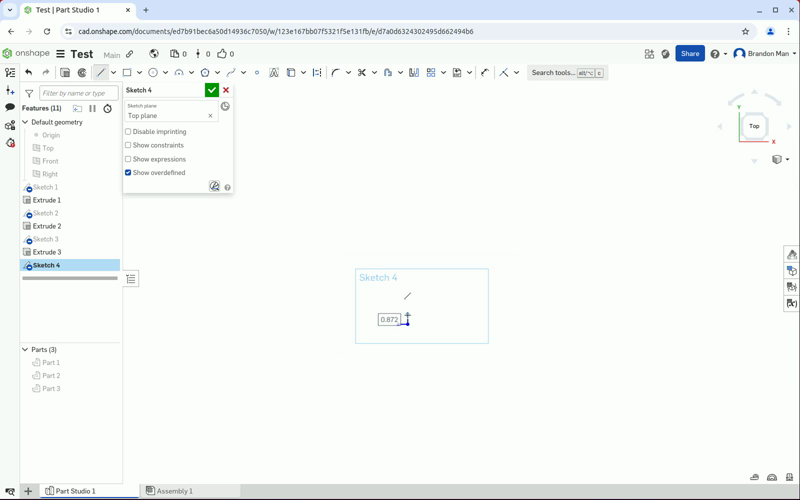
scroll(-6)
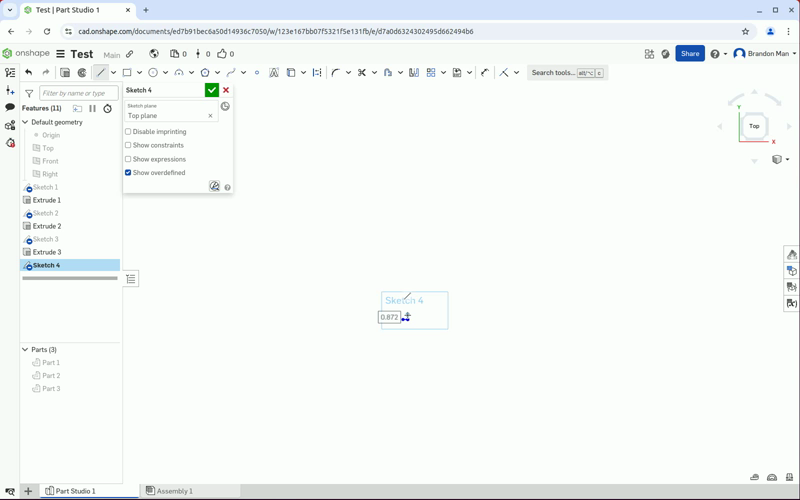
key_up(shift)
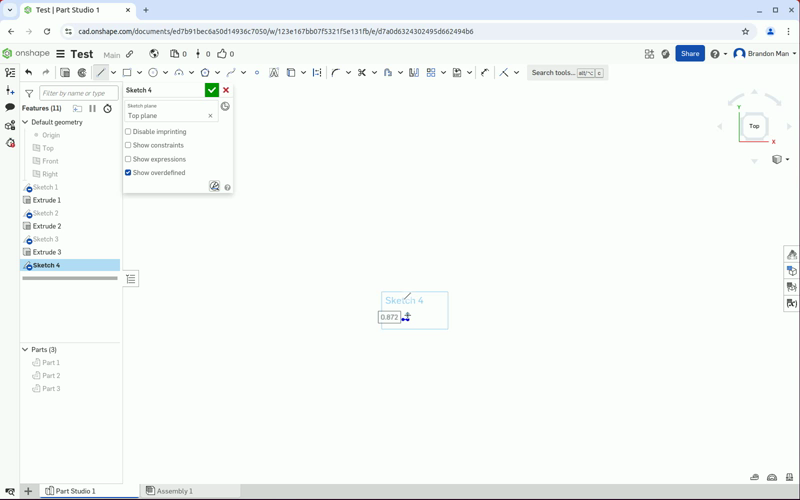
key_down(shift)
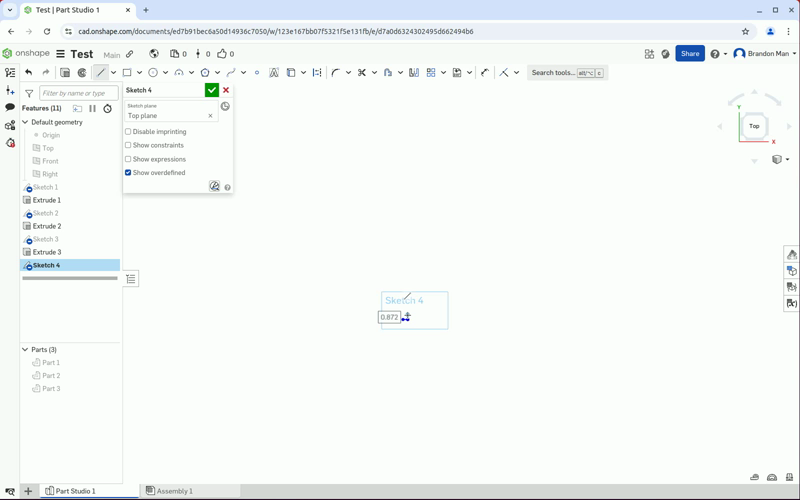
mouse_move(437, 314)
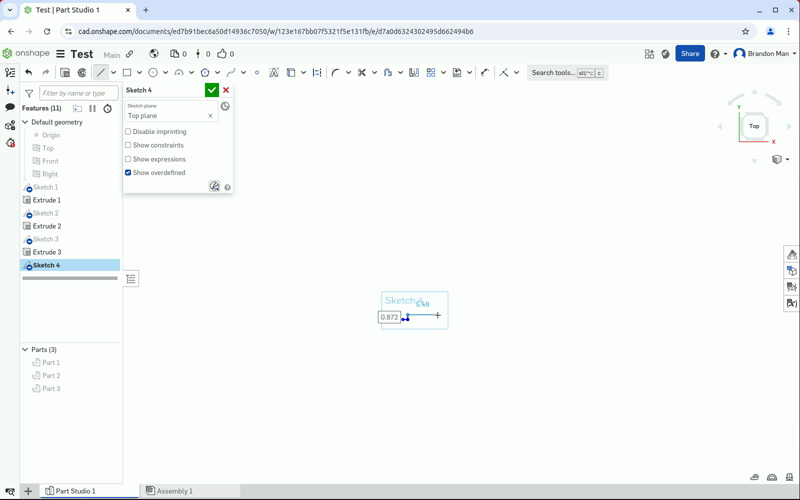
mouse_move(403, 314)
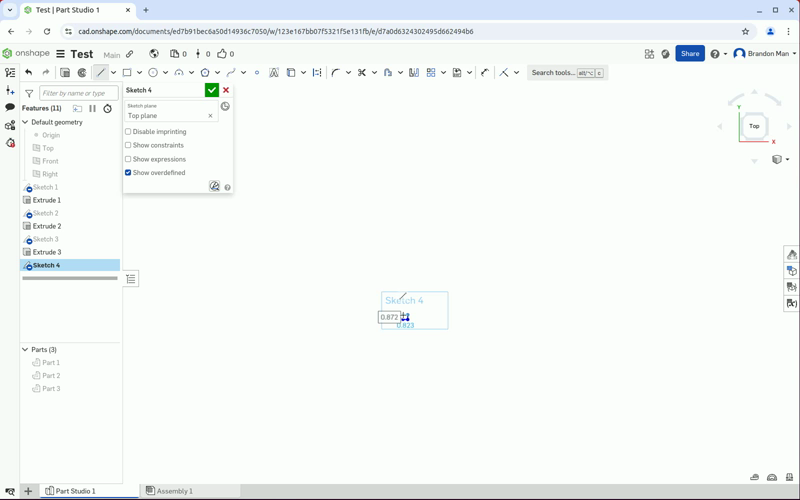
scroll(6)
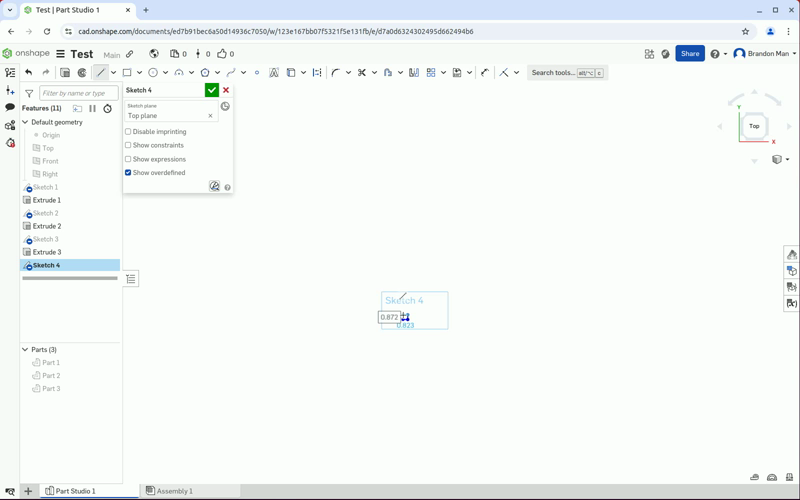
scroll(6)
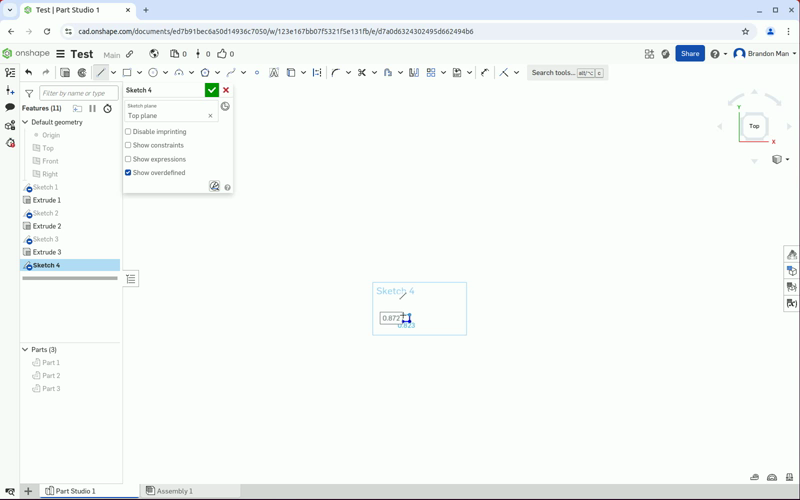
scroll(6)
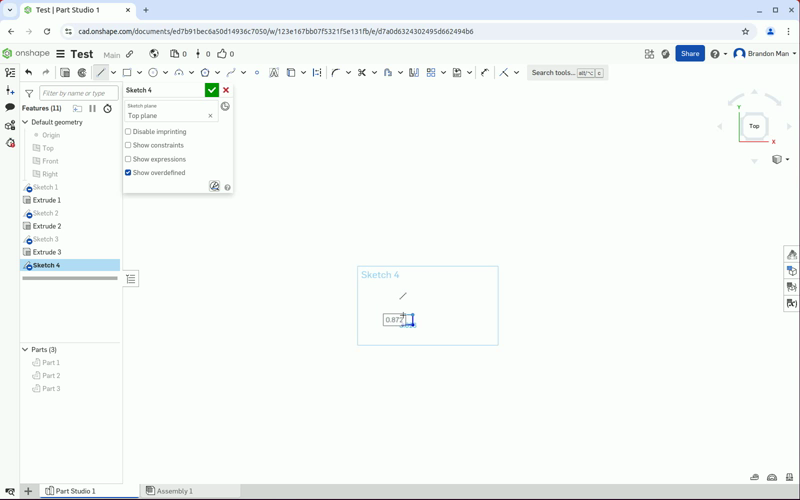
scroll(6)
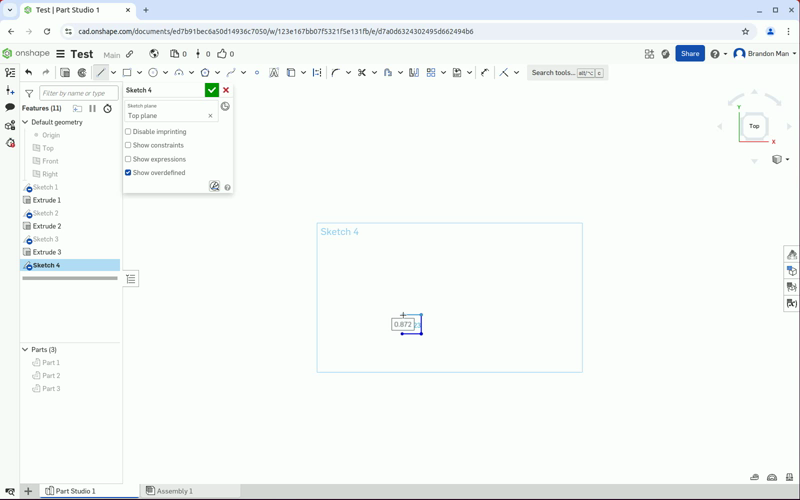
scroll(6)
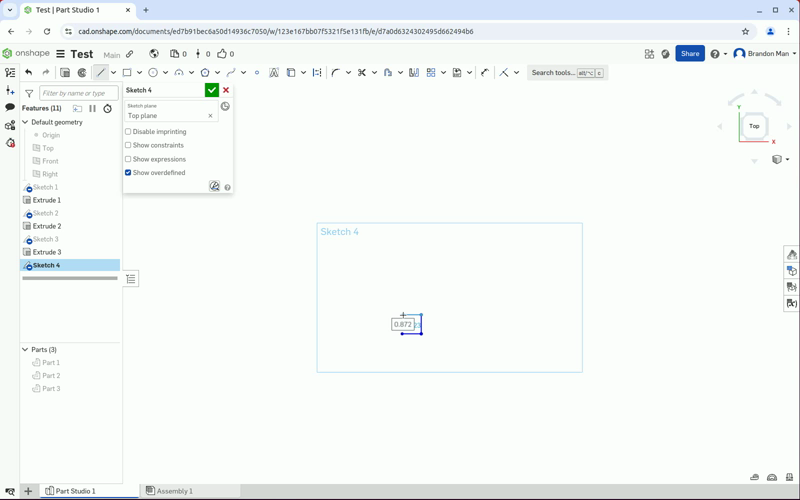
scroll(6)
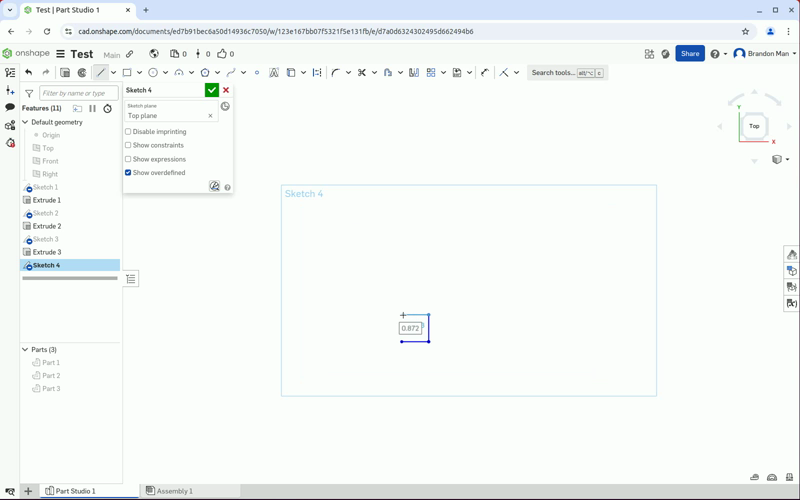
scroll(6)
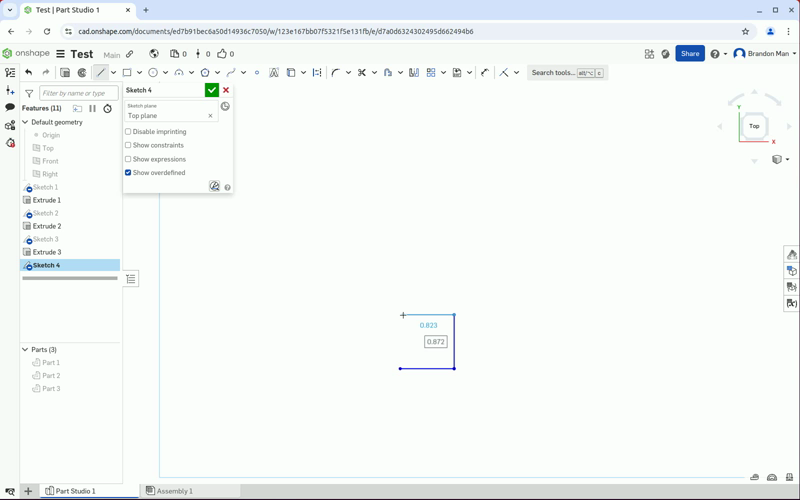
click(403, 314)
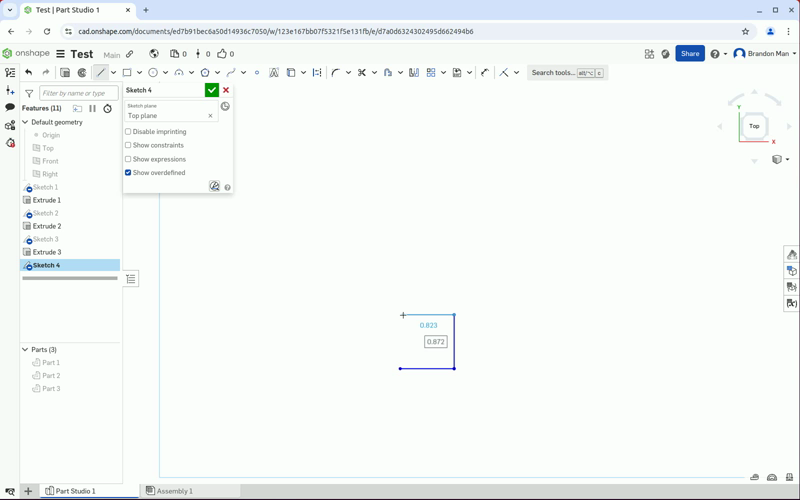
scroll(-6)
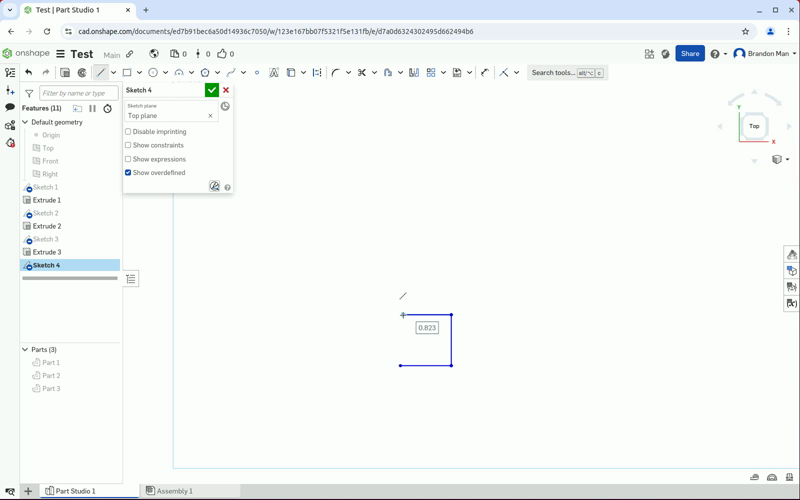
scroll(-6)
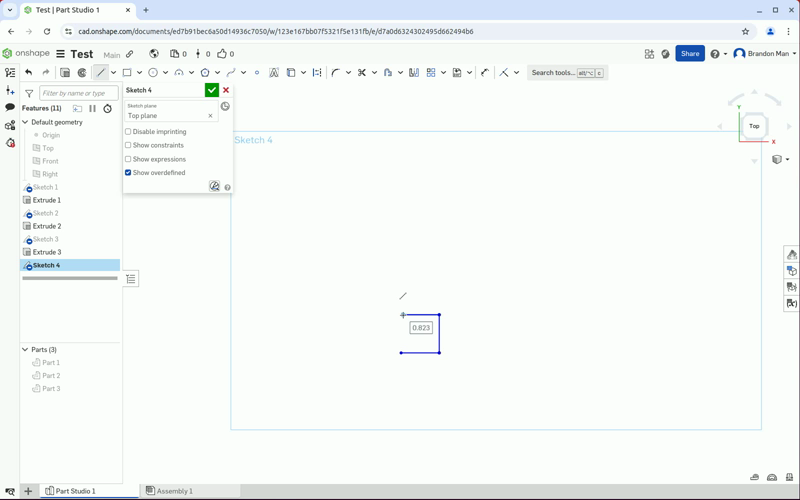
scroll(-6)
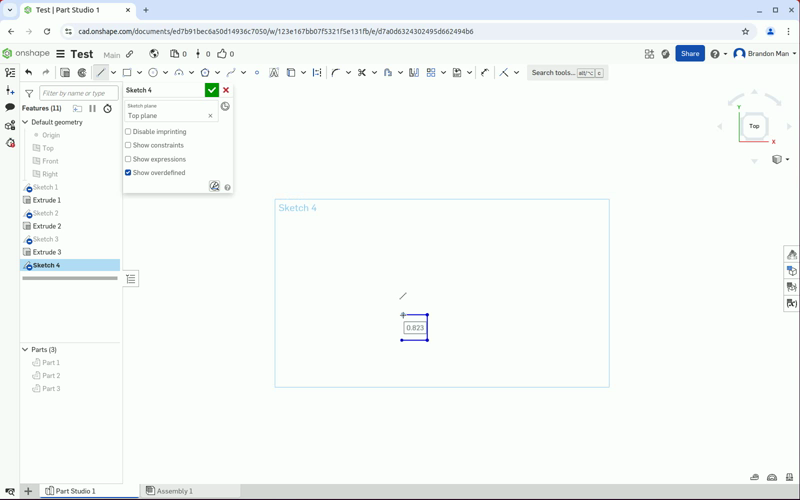
scroll(-6)
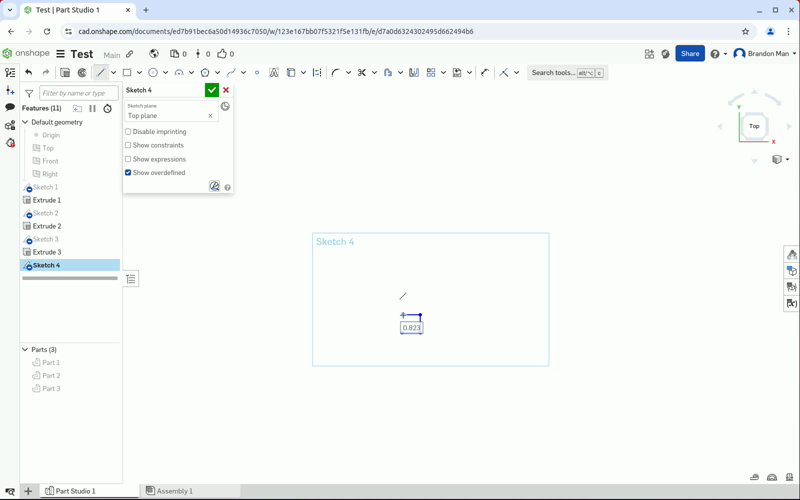
scroll(-6)
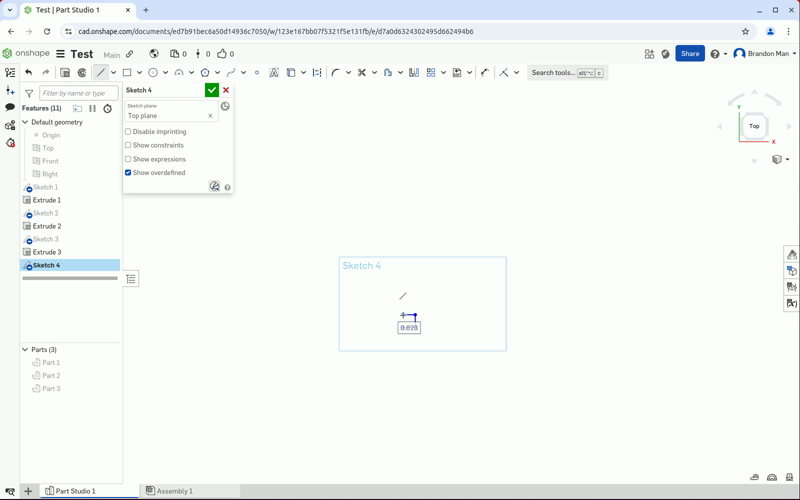
scroll(-6)
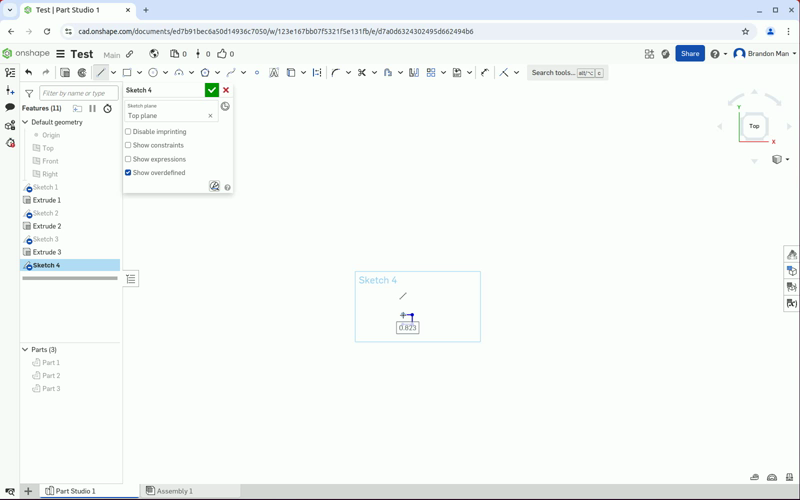
scroll(-6)
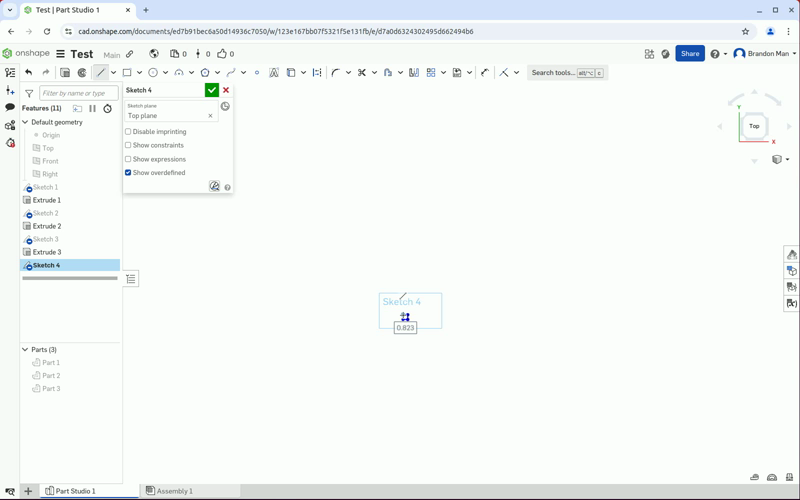
key_up(shift)
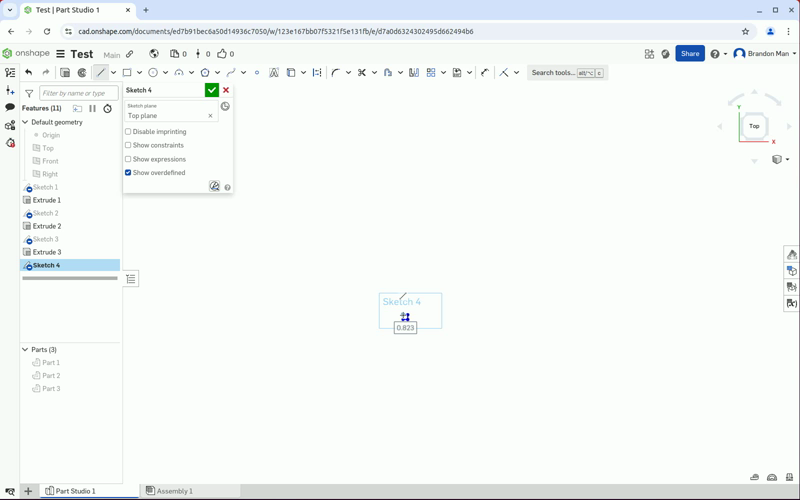
mouse_move(433, 314)
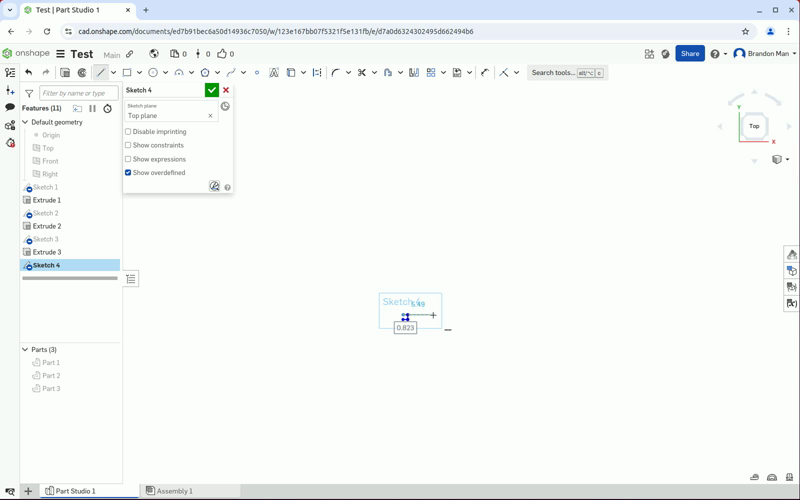
key_down(shift)
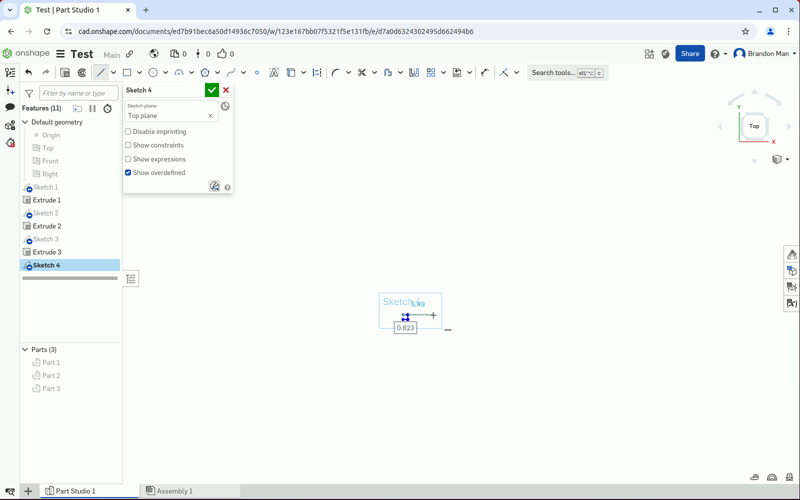
mouse_move(403, 319)
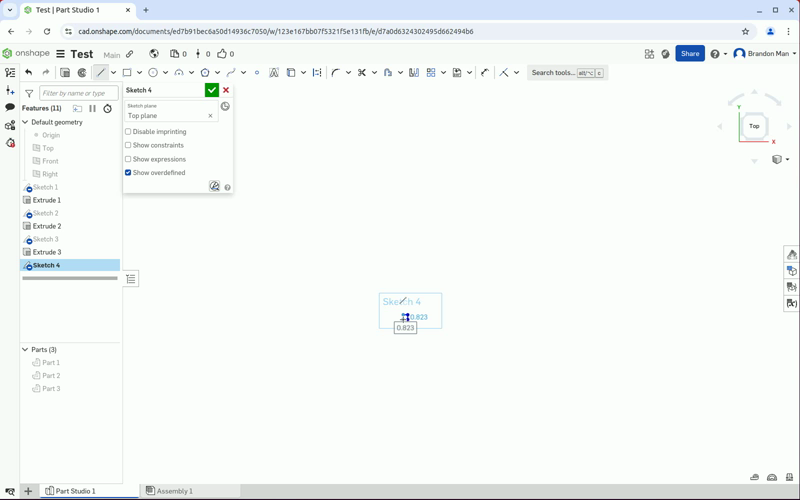
scroll(6)
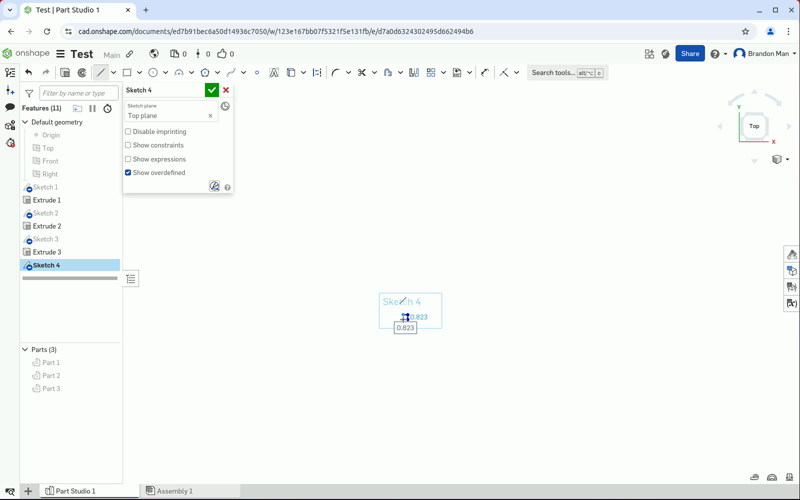
scroll(6)
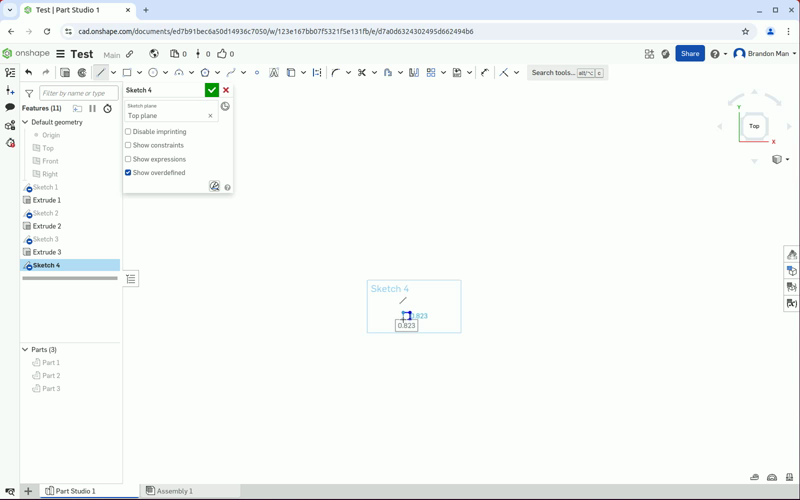
scroll(6)
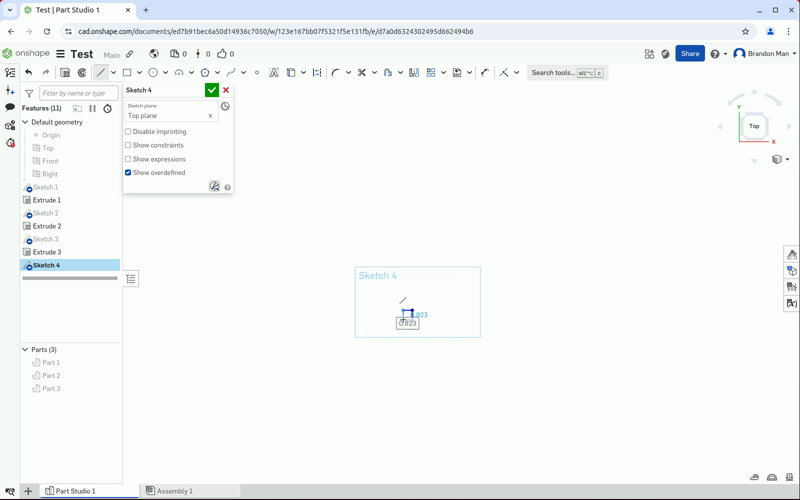
scroll(6)
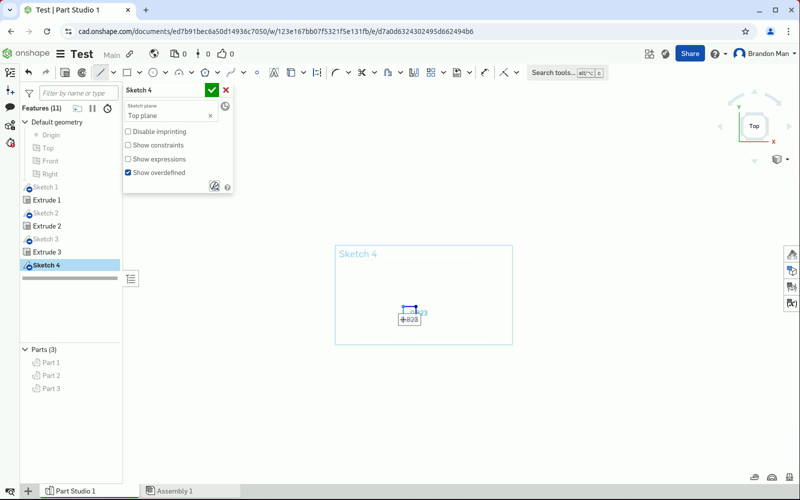
scroll(6)
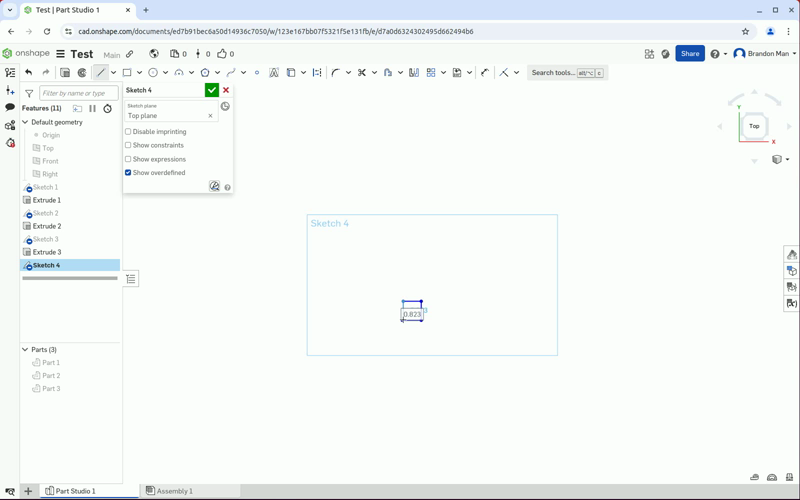
scroll(6)
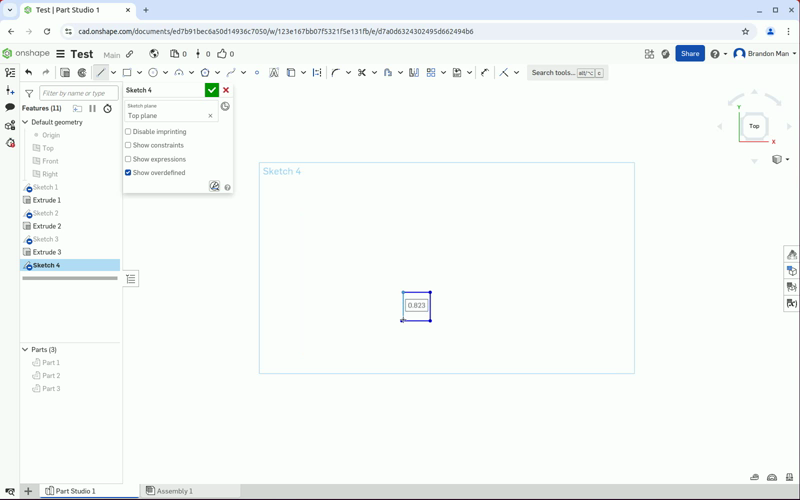
scroll(6)
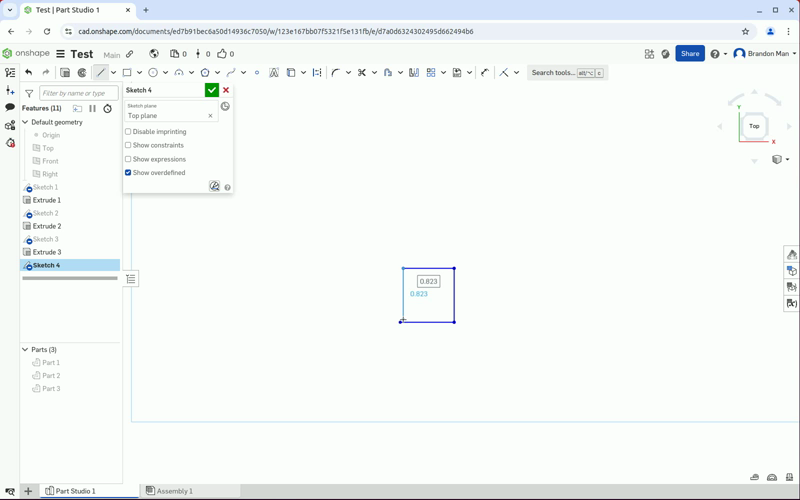
key_up(shift)
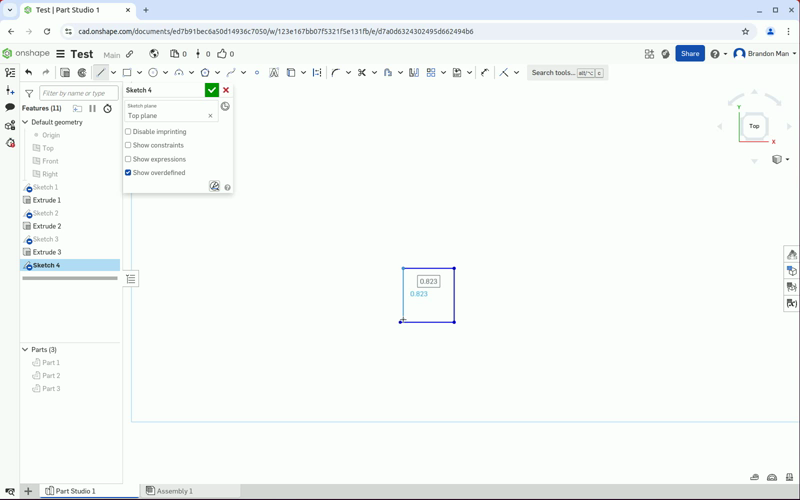
click(403, 319)
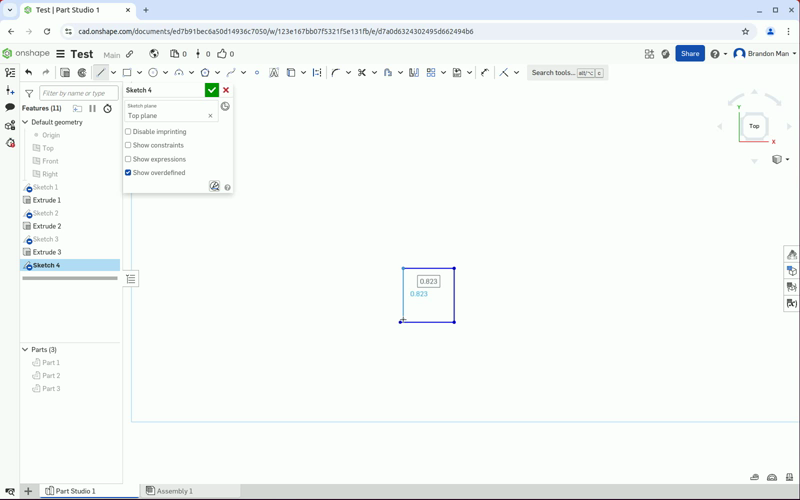
scroll(-6)
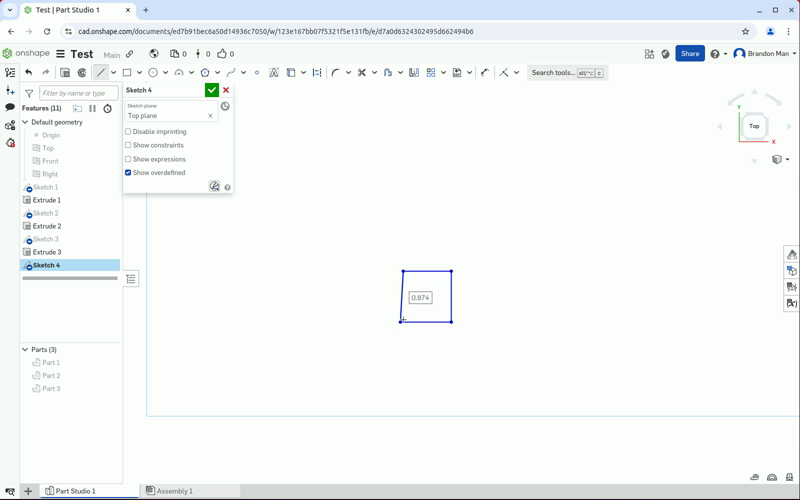
scroll(-6)
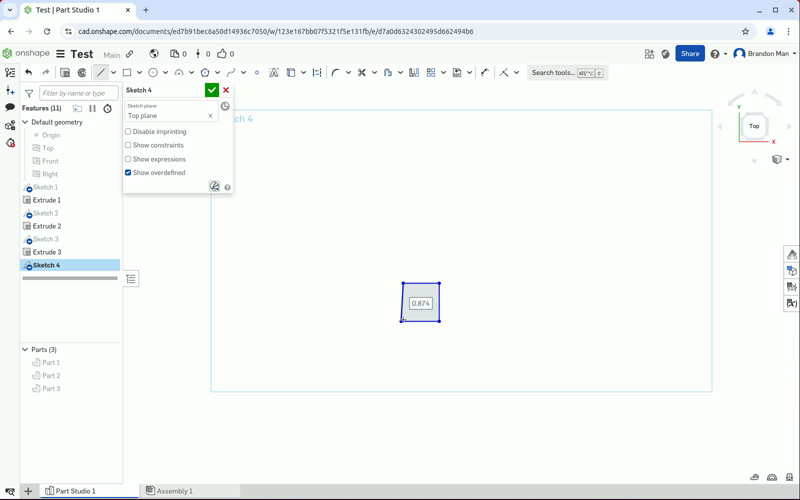
scroll(-6)
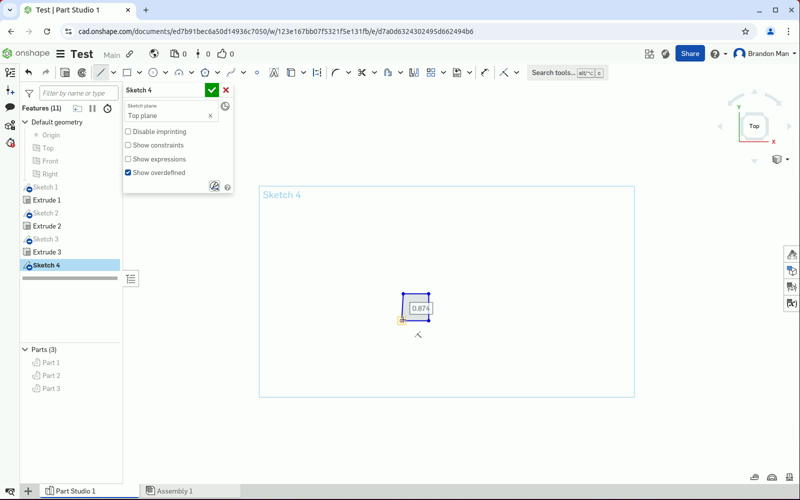
scroll(-6)
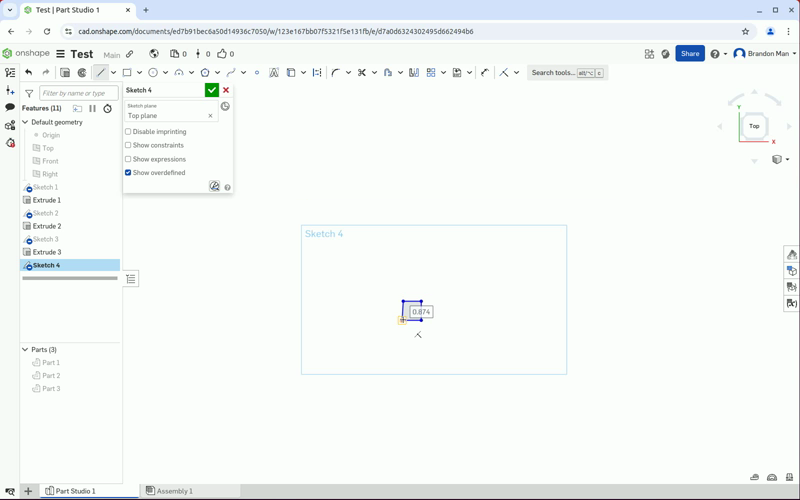
scroll(-6)
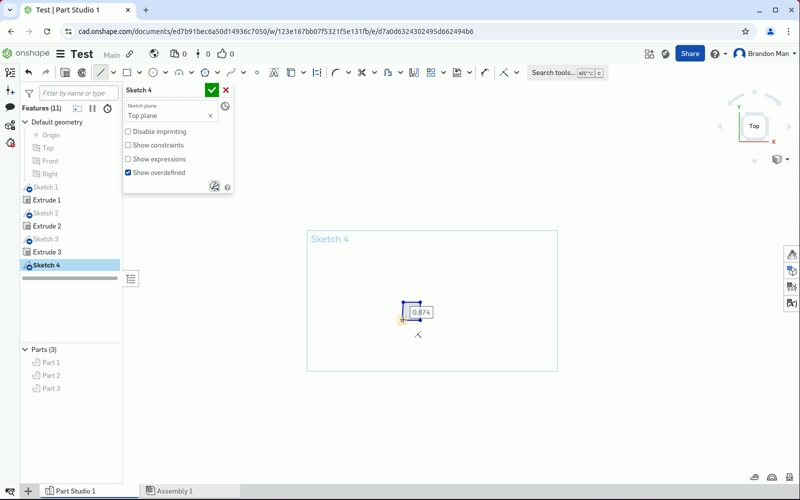
scroll(-6)
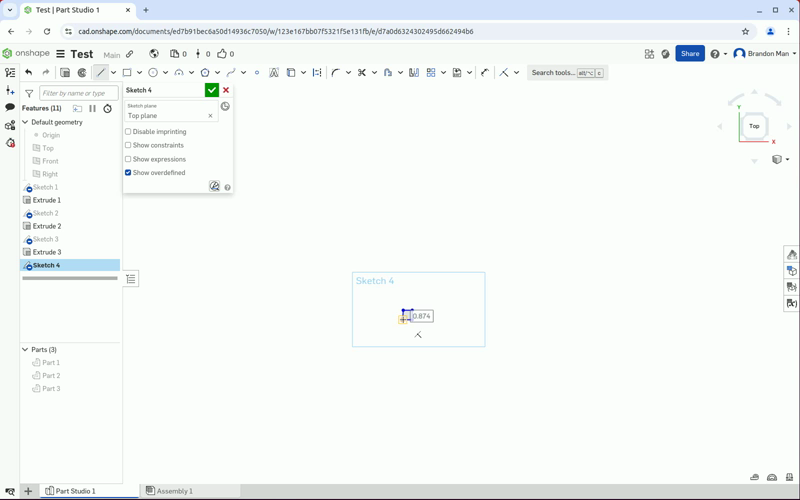
scroll(-6)
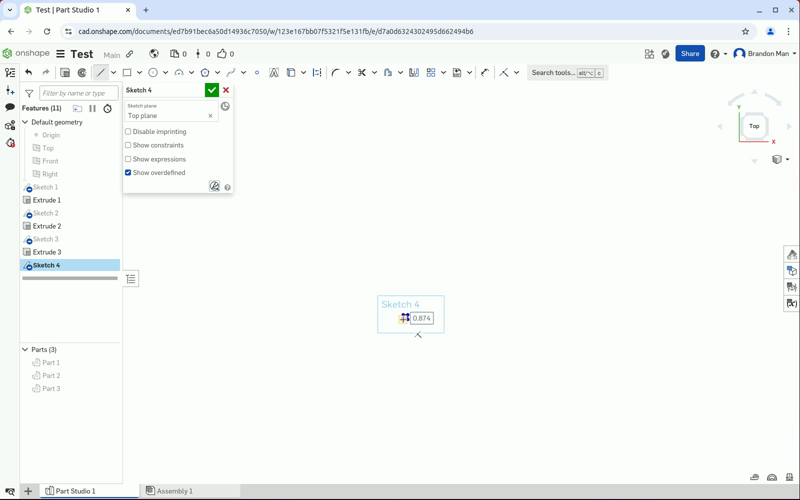
key(esc)
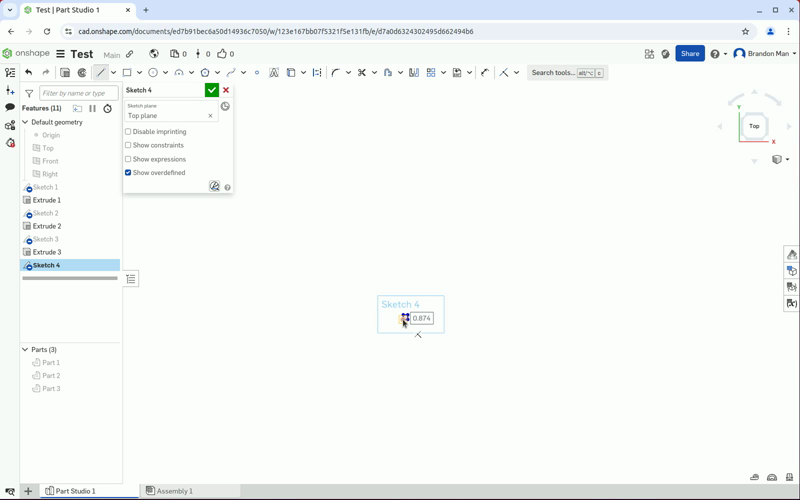
mouse_move(406, 317)
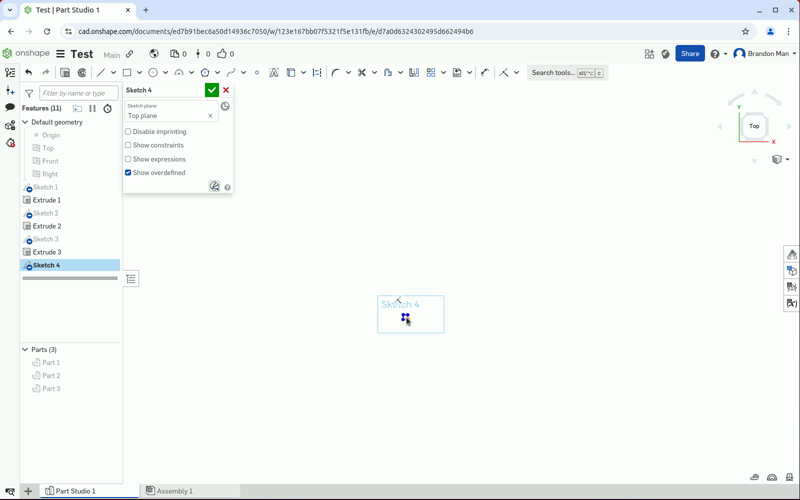
scroll(6)
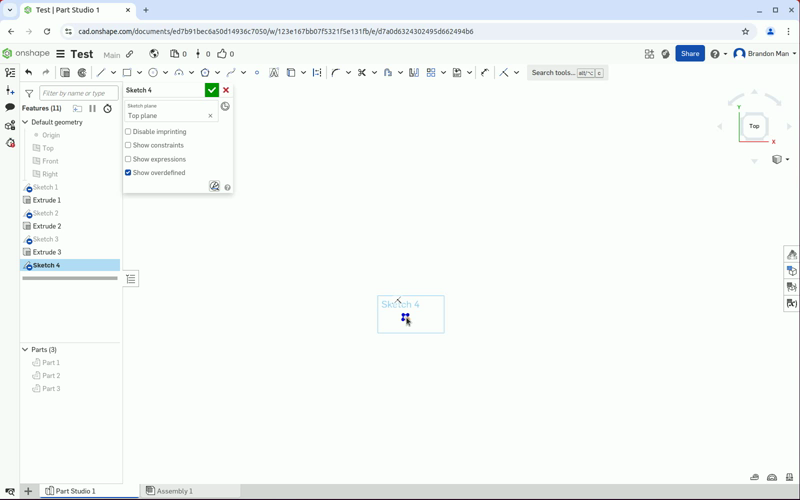
scroll(6)
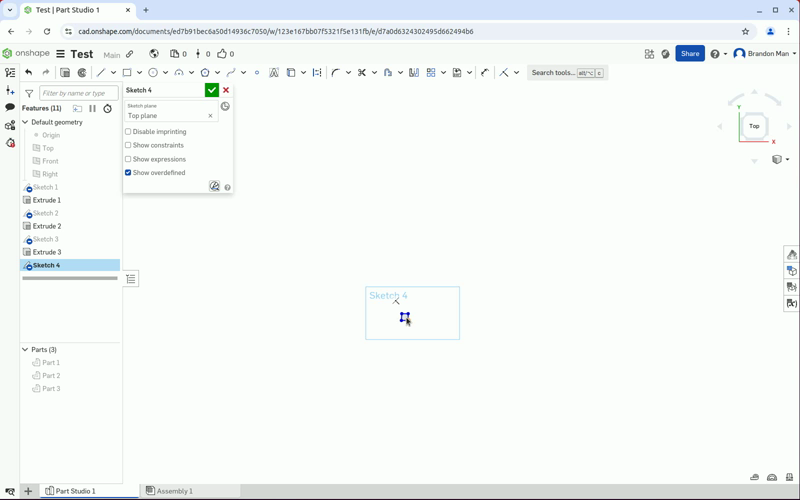
scroll(6)
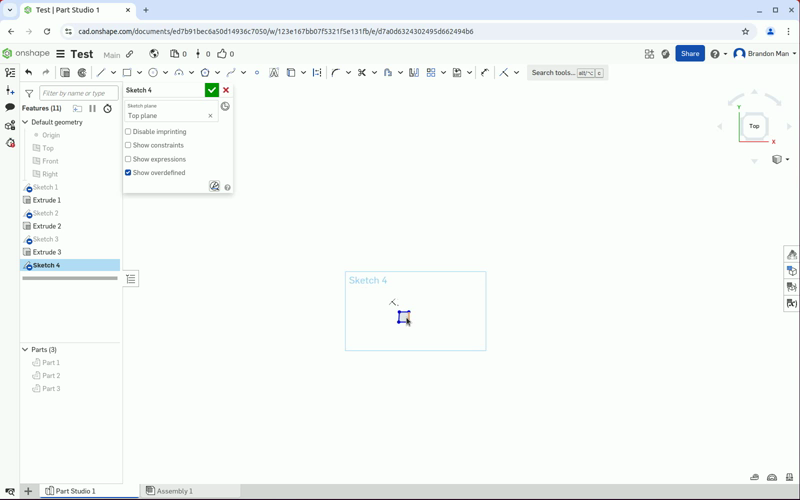
scroll(6)
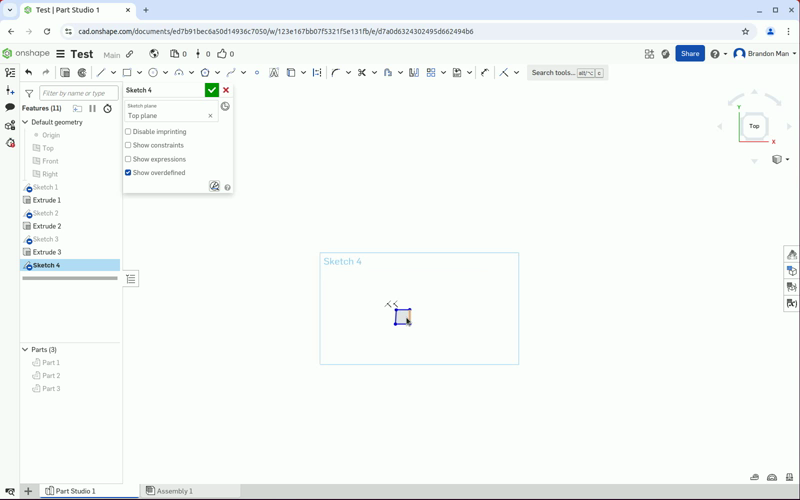
scroll(6)
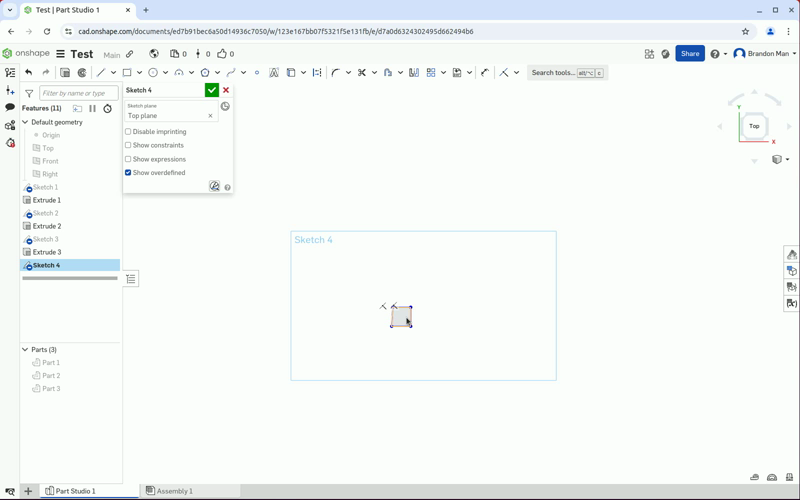
scroll(6)
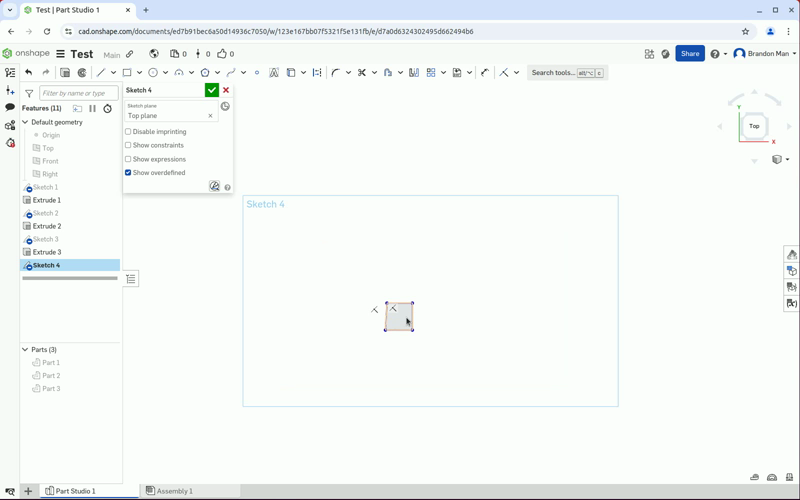
scroll(6)
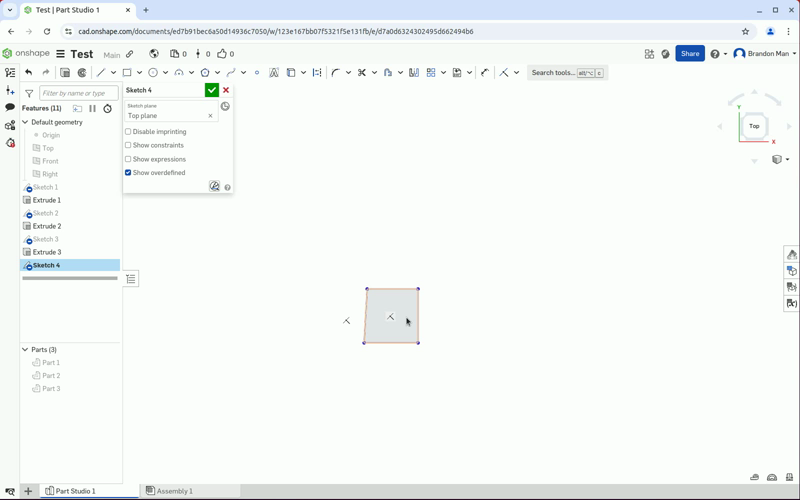
click(406, 317)
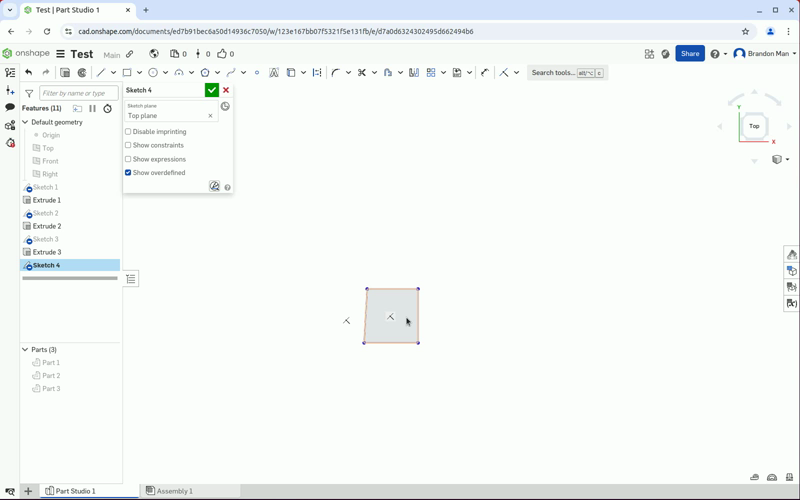
scroll(-6)
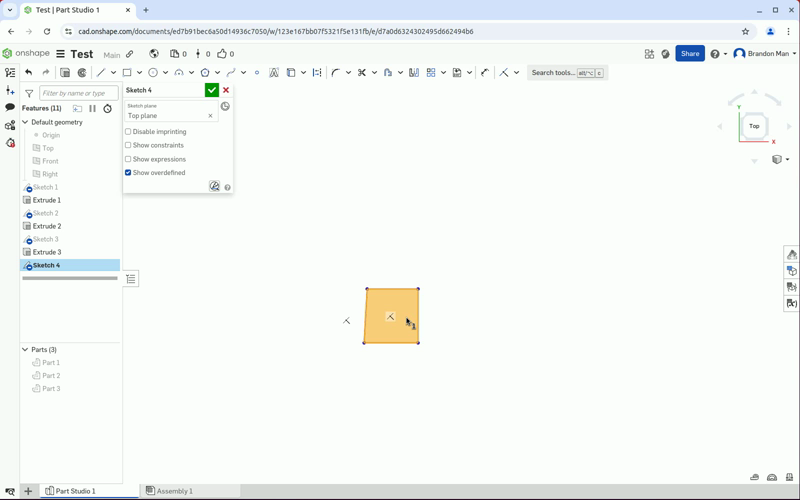
scroll(-6)
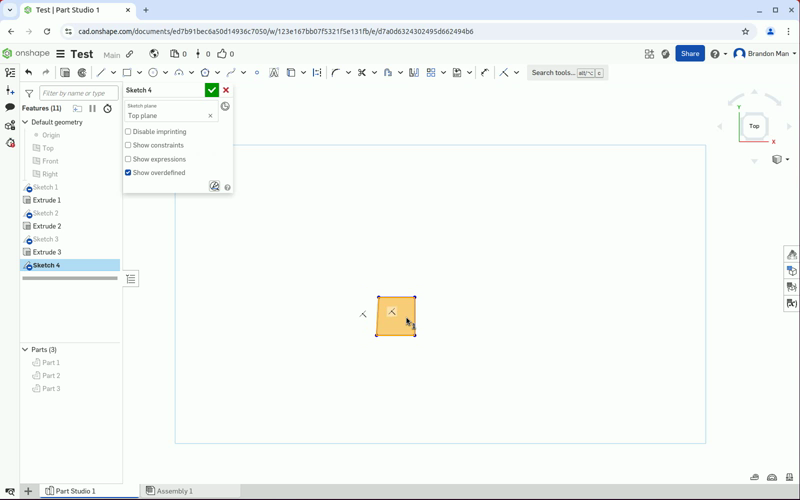
scroll(-6)
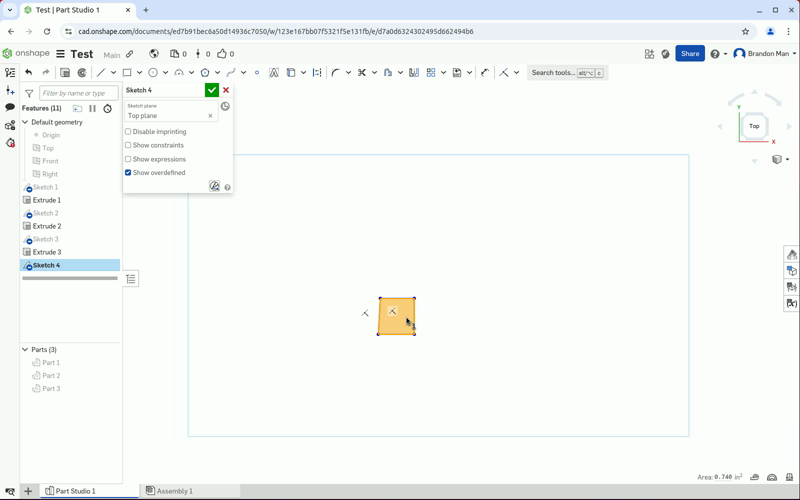
scroll(-6)
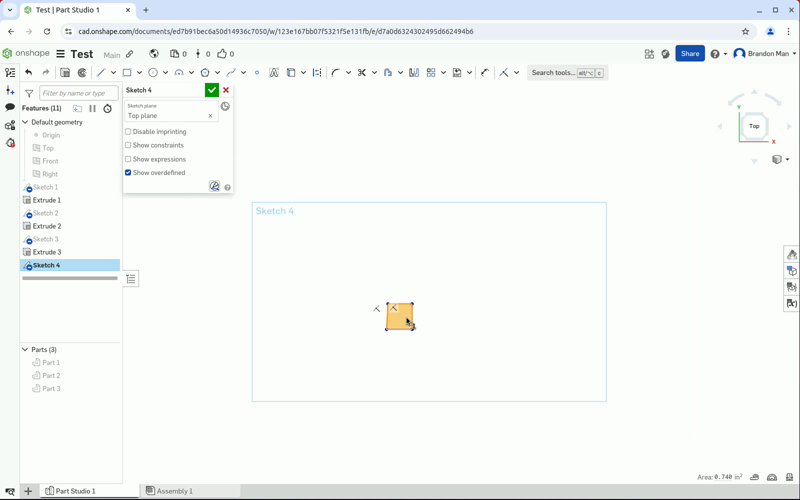
scroll(-6)
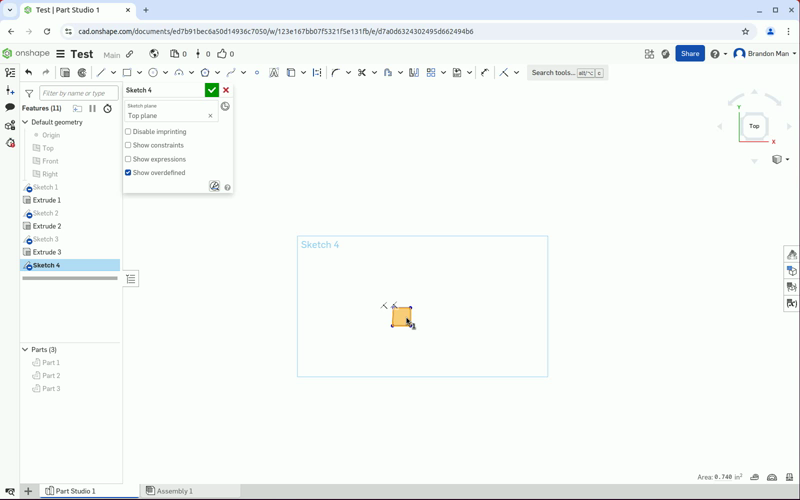
scroll(-6)
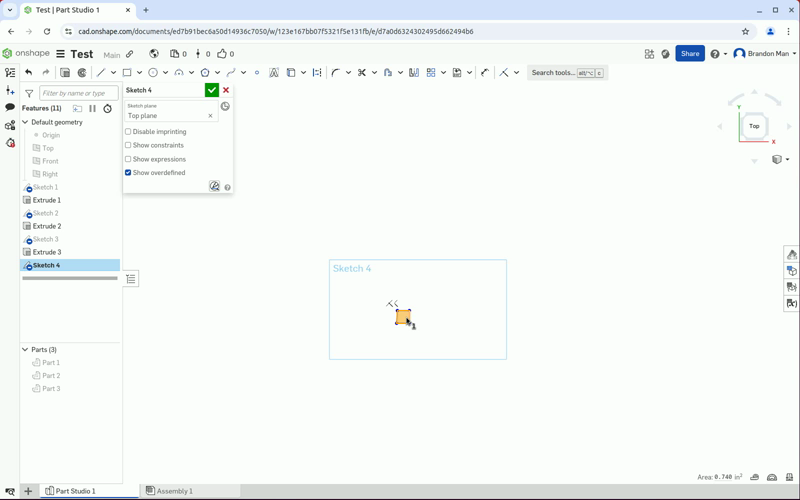
scroll(-6)
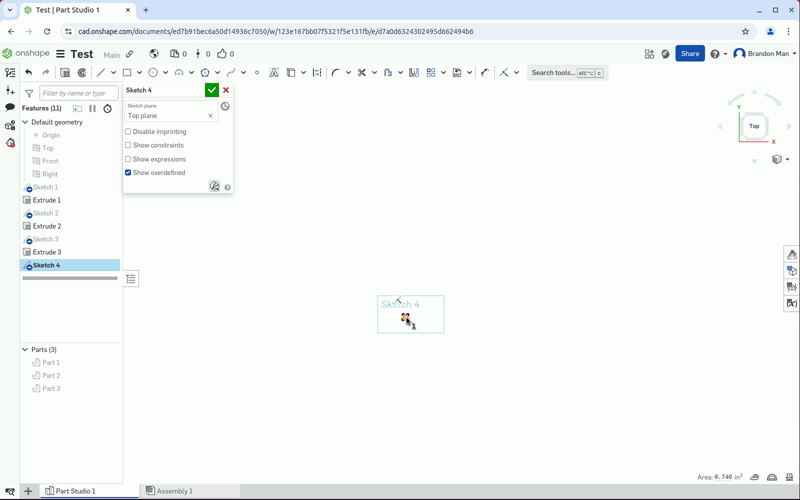
mouse_move(73, 352)
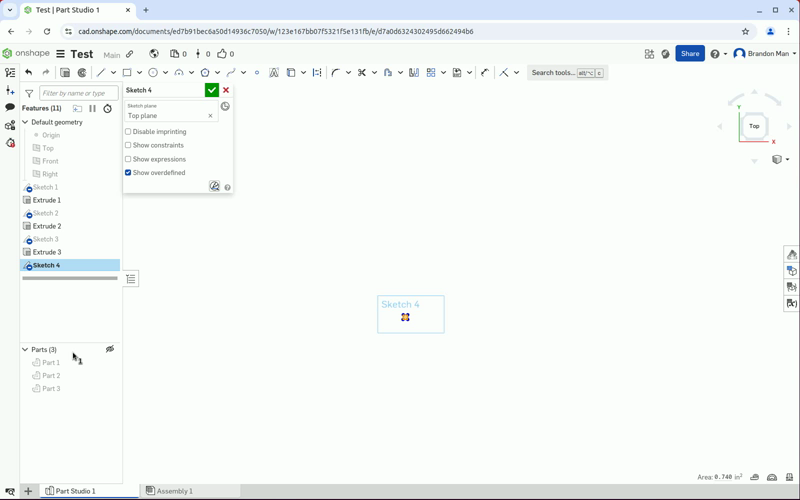
key(shift+y)
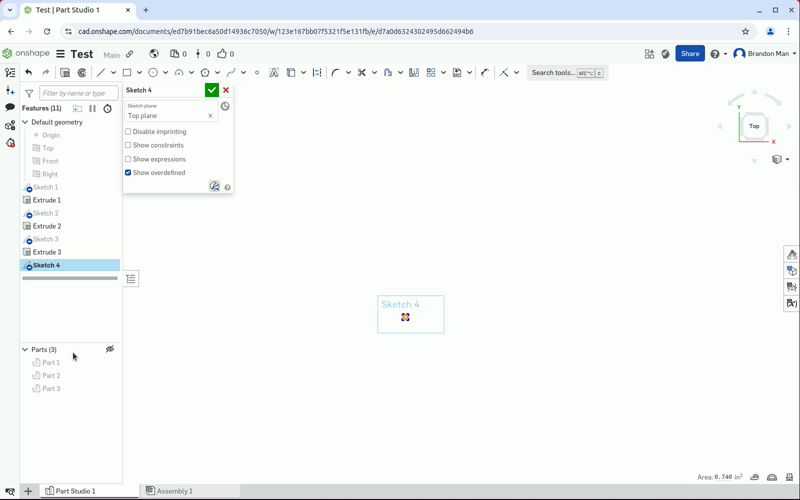
key(shift+e)
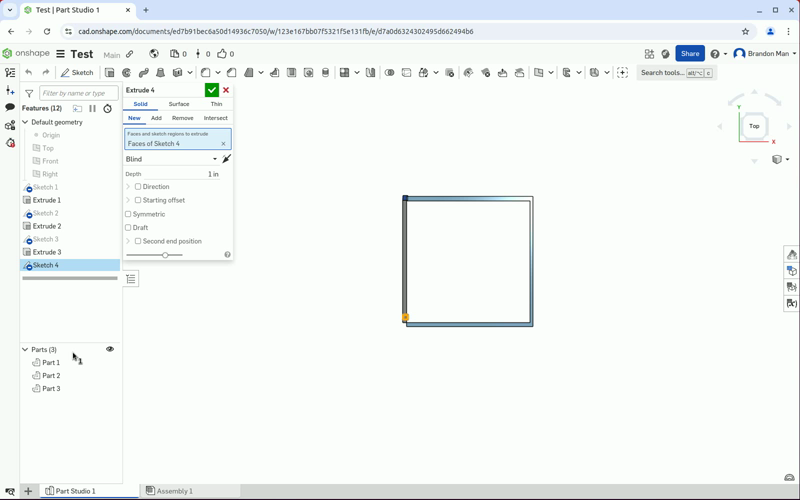
mouse_move(143, 106)
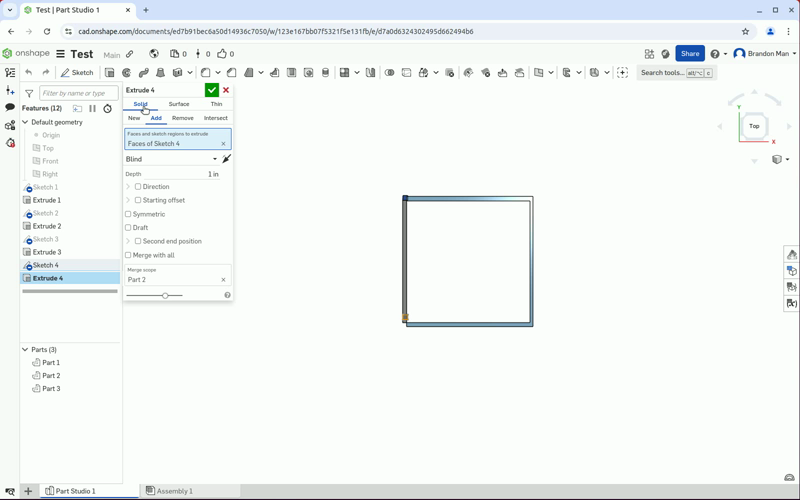
click(143, 106)
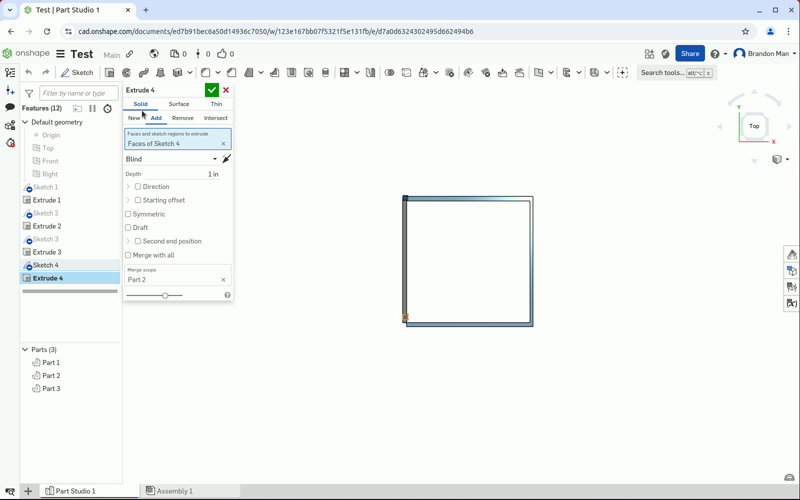
mouse_move(137, 120)
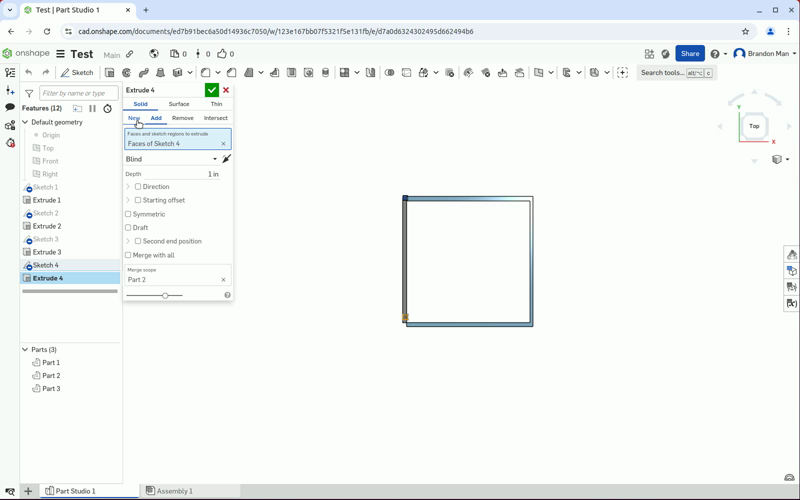
click(137, 120)
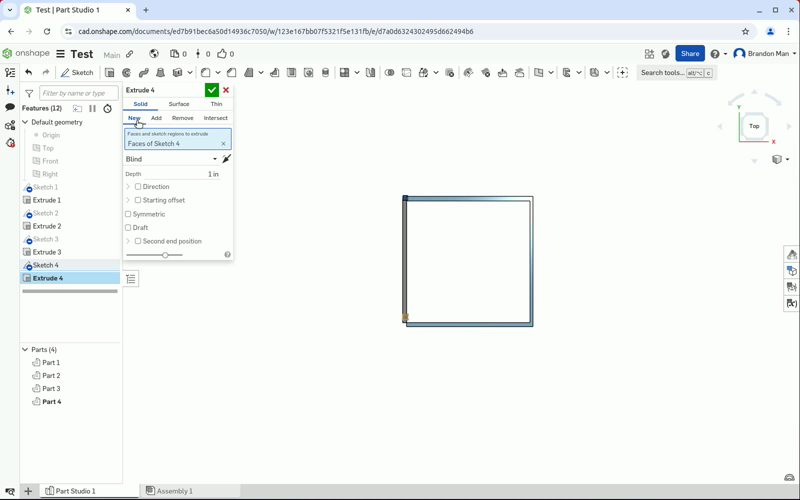
key(tab, 4)
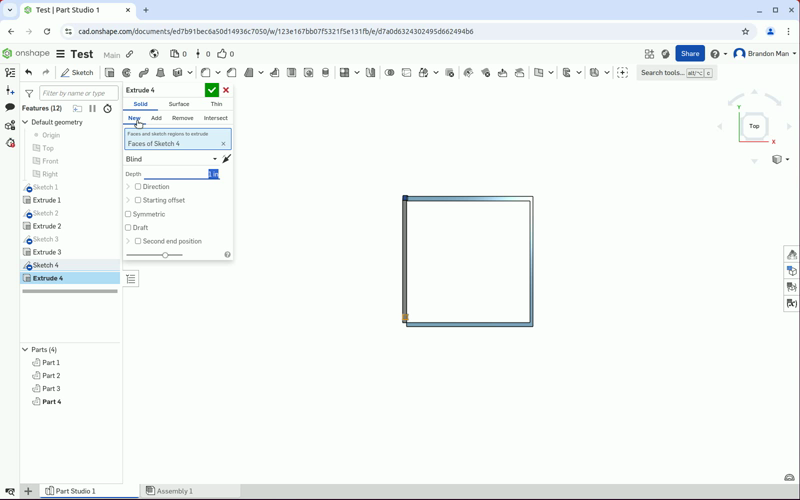
text(0.722)
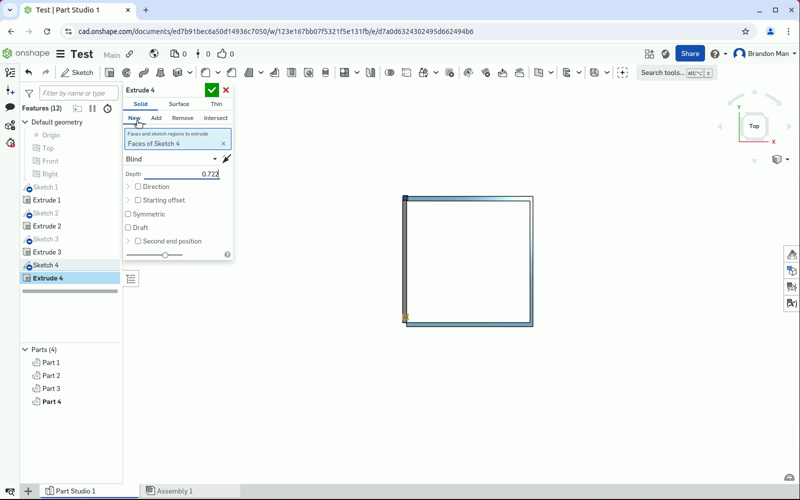
key(enter)
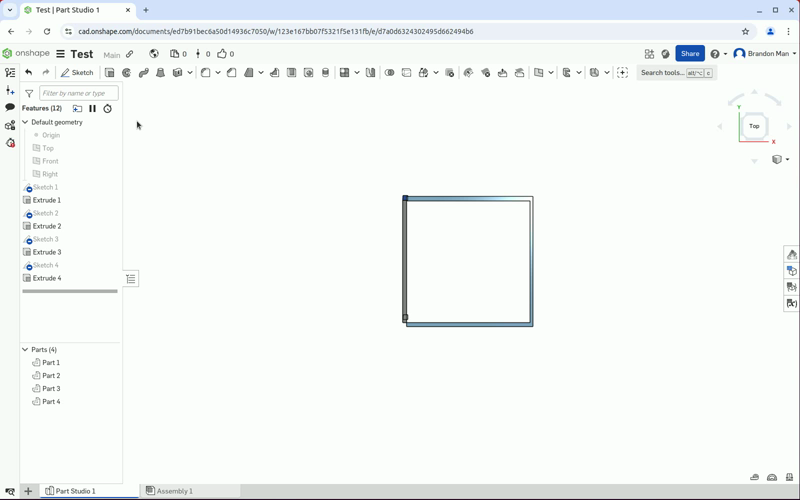
key(shift+h)
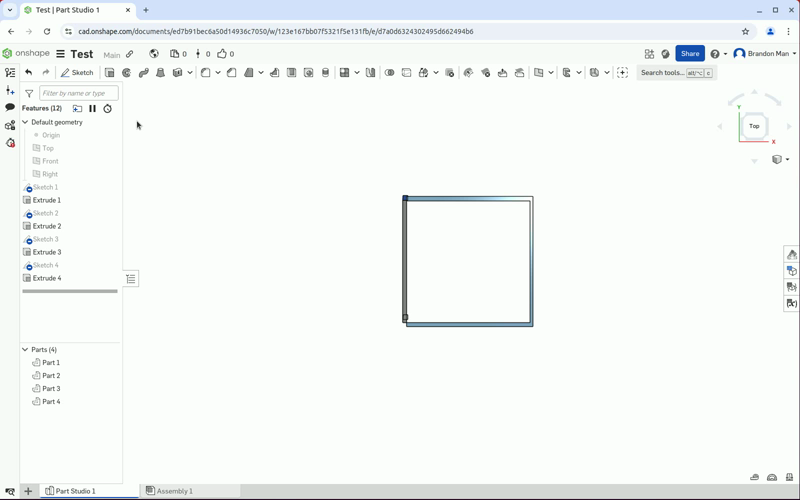
key(shift+h)
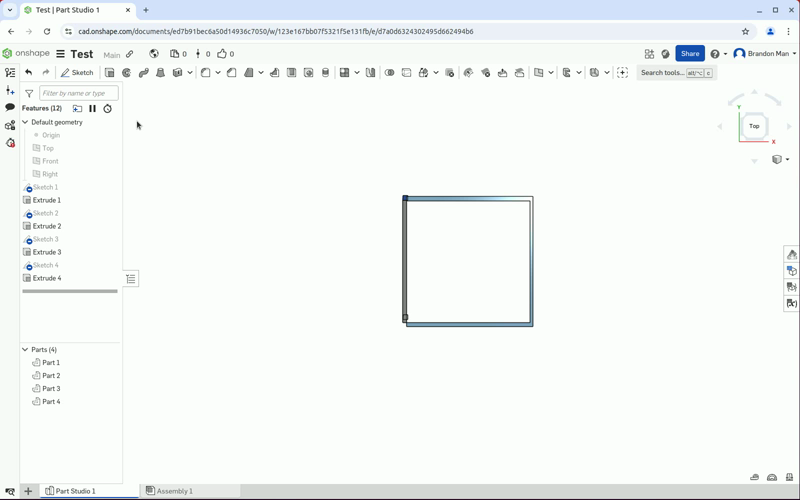
mouse_move(73, 189)
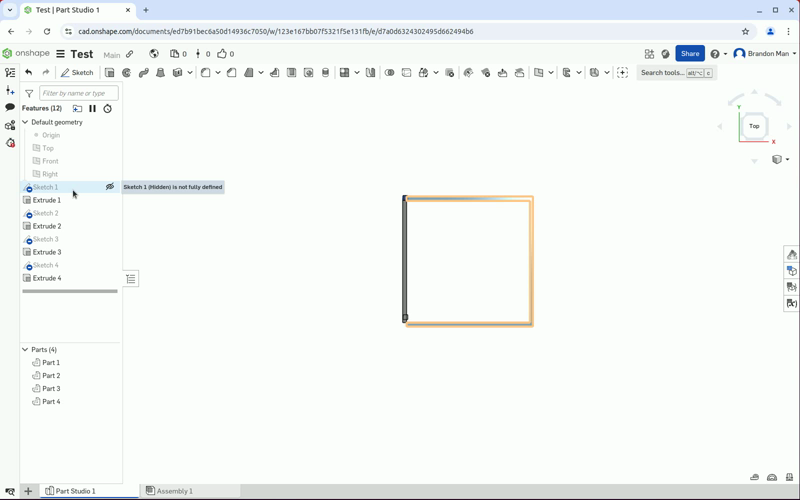
click(73, 189)
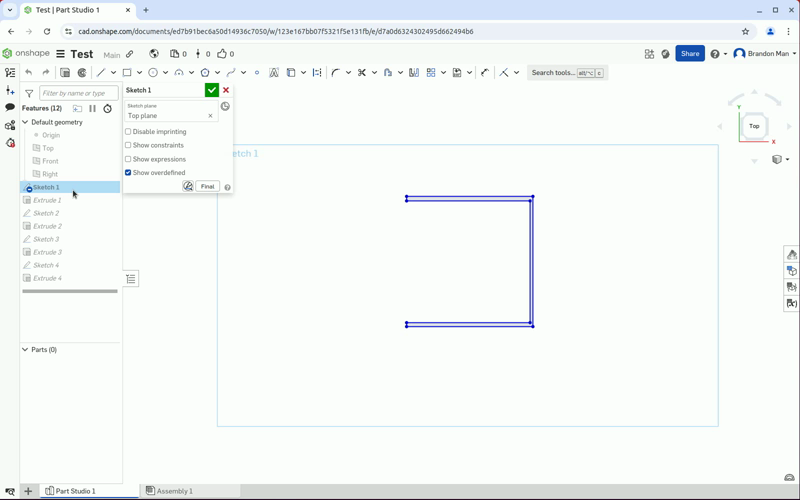
mouse_move(229, 92)
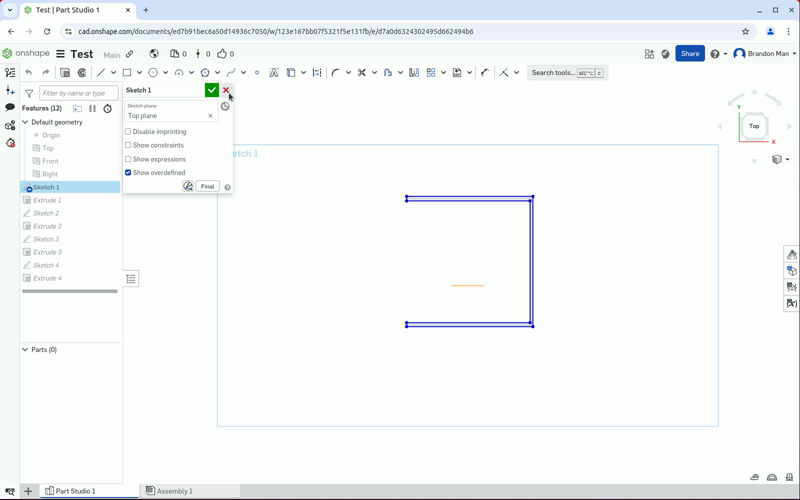
click(229, 92)
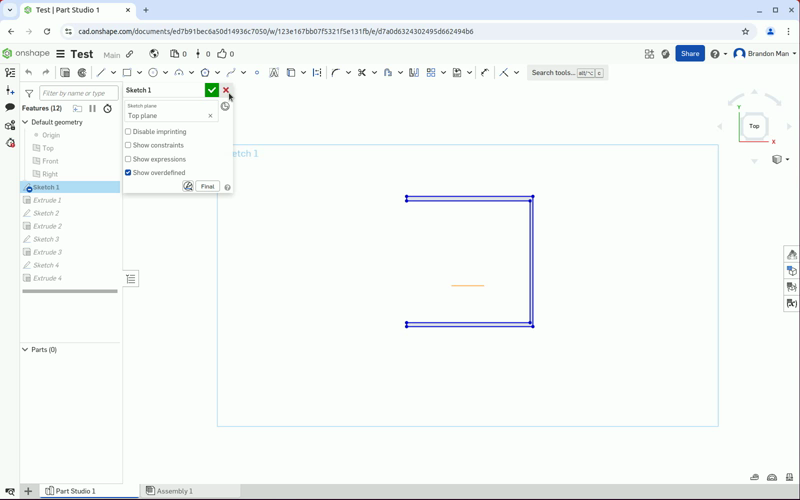
key(shift+s)
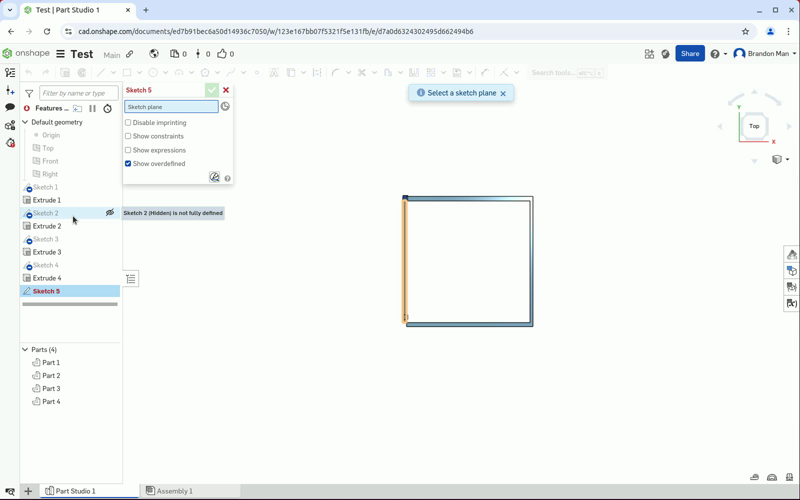
scroll(3)
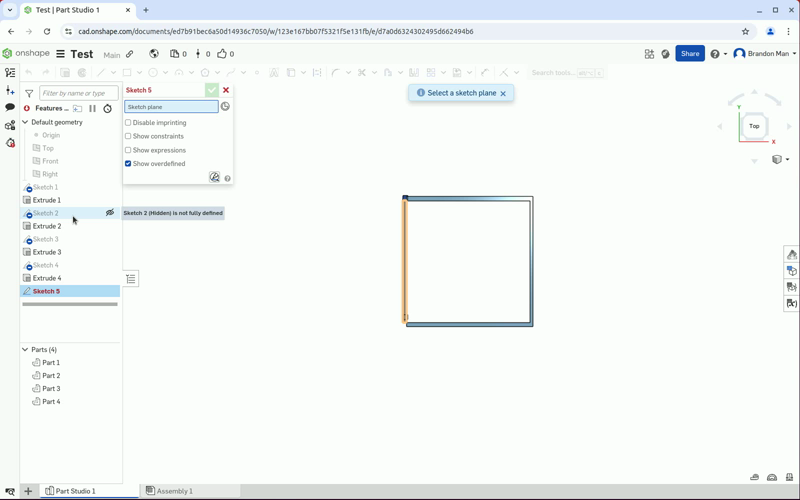
mouse_move(73, 150)
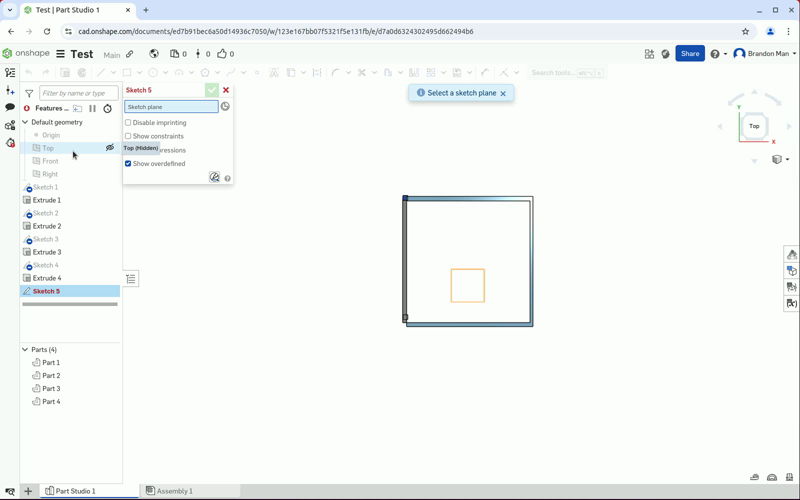
click(73, 150)
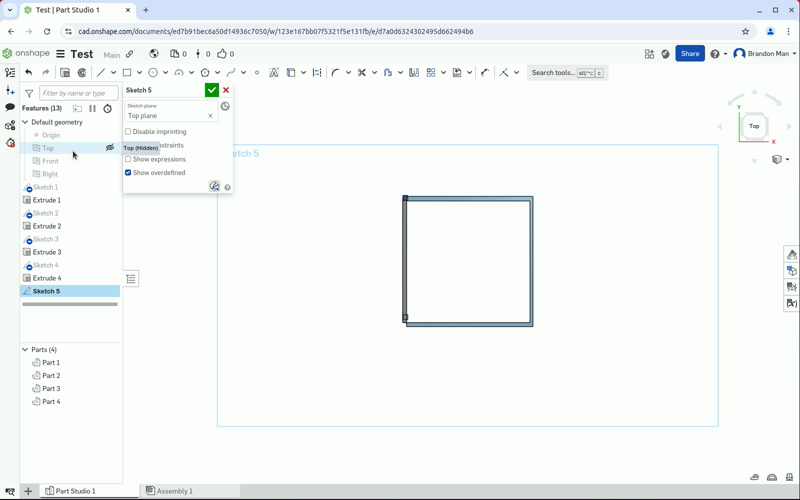
mouse_move(73, 352)
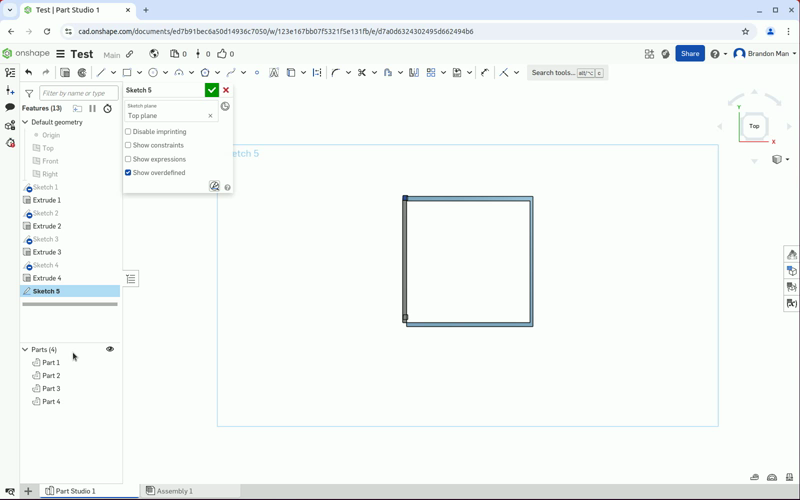
key(y)
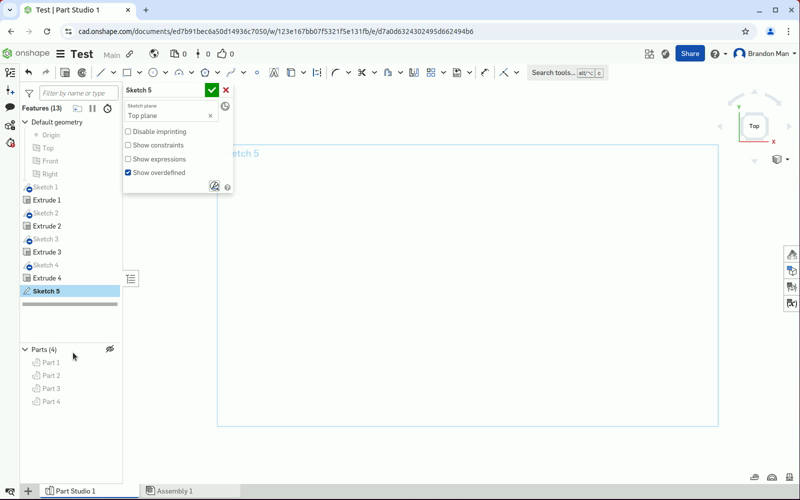
key(l)
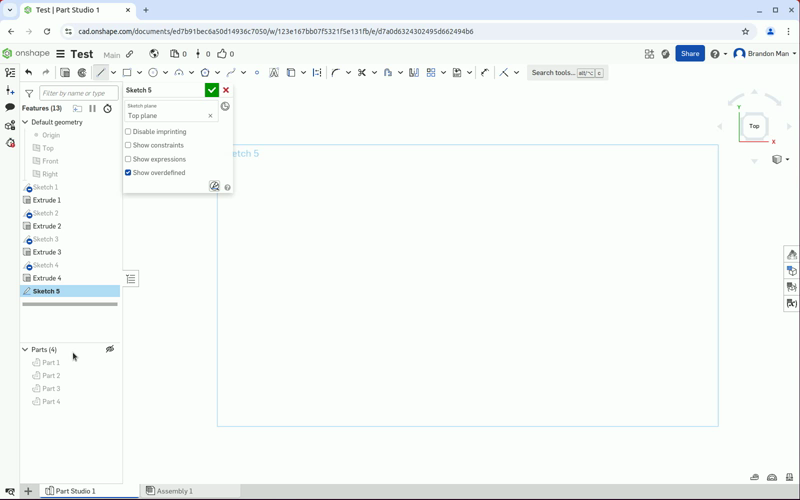
key_down(shift)
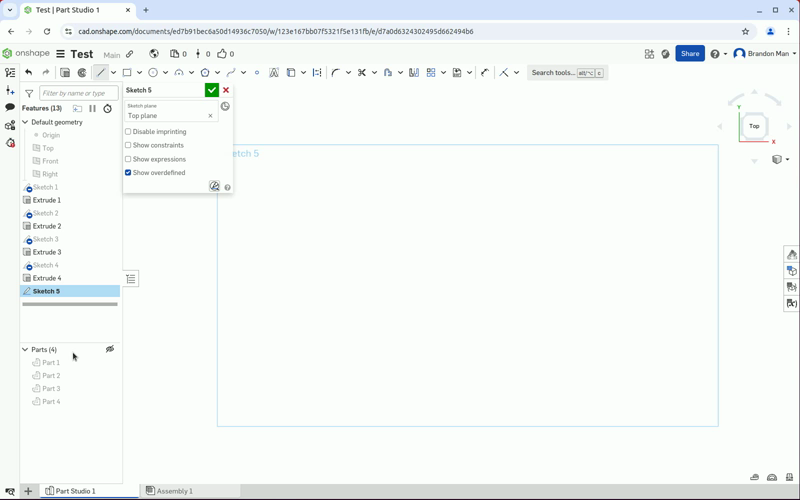
mouse_move(403, 206)
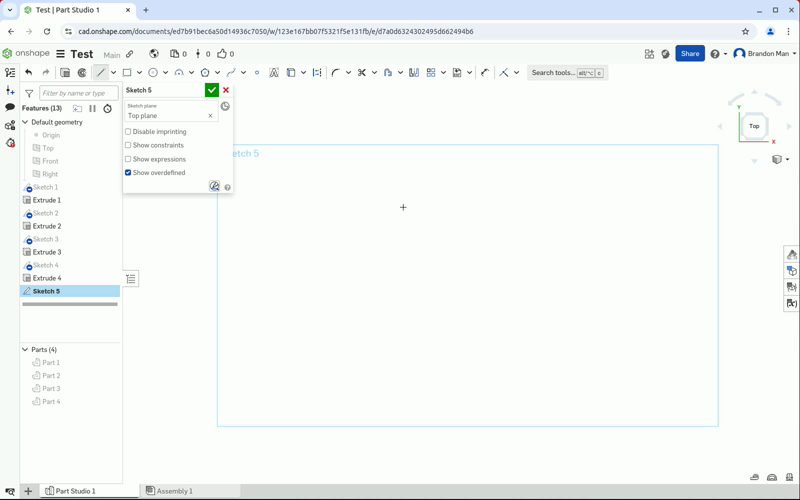
click(403, 206)
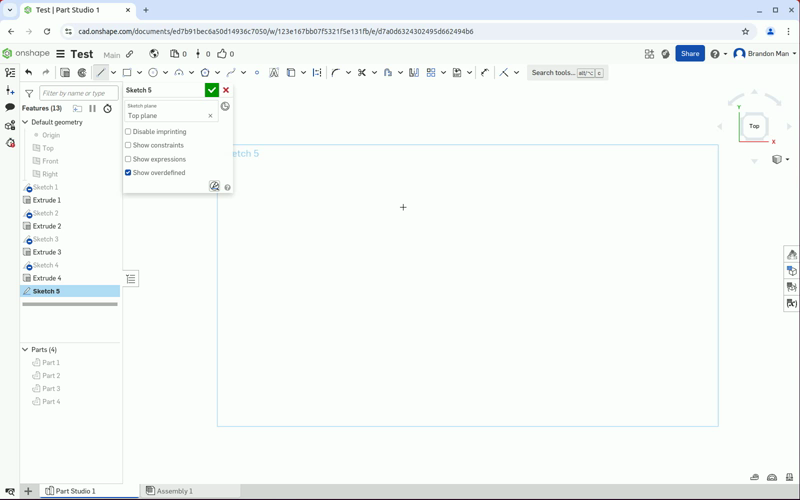
key_up(shift)
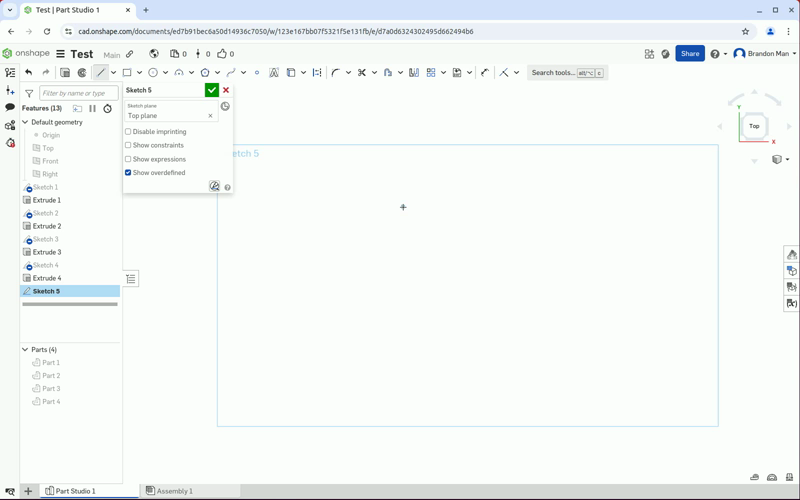
key_down(shift)
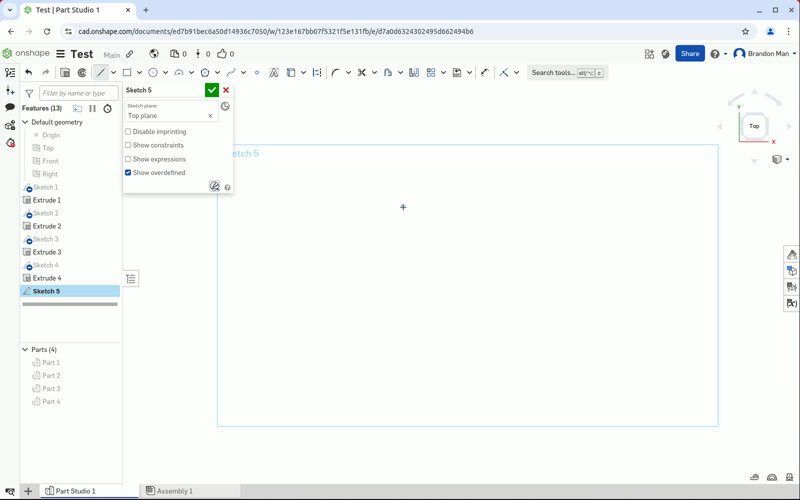
mouse_move(433, 206)
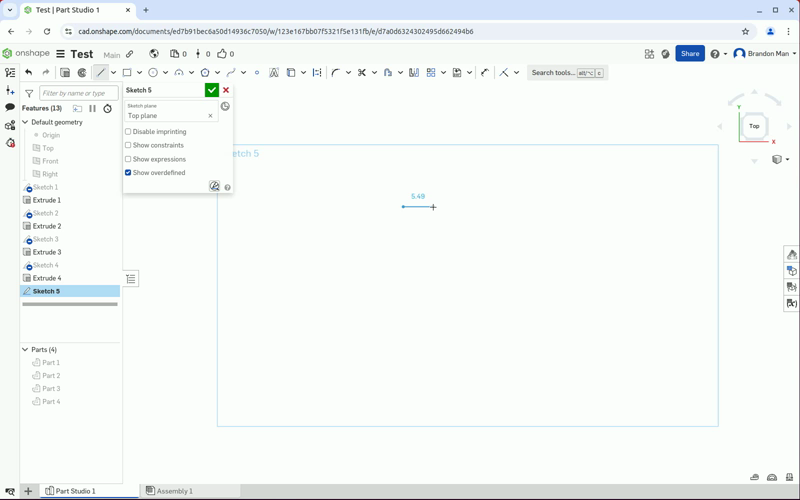
mouse_move(407, 206)
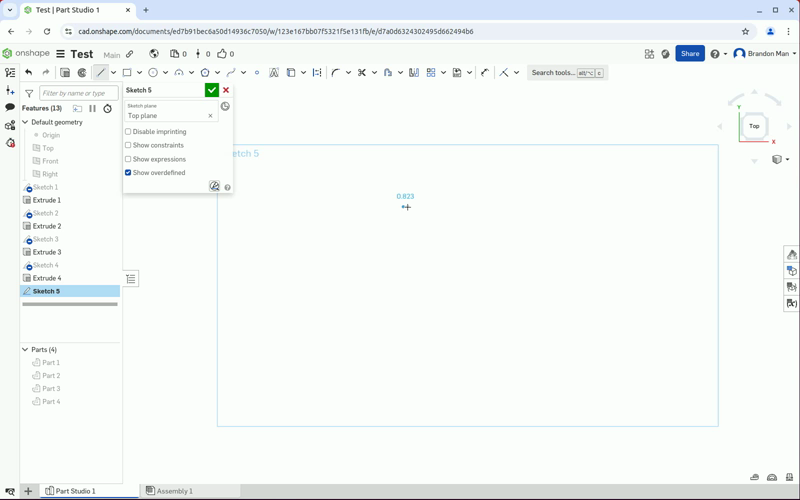
scroll(6)
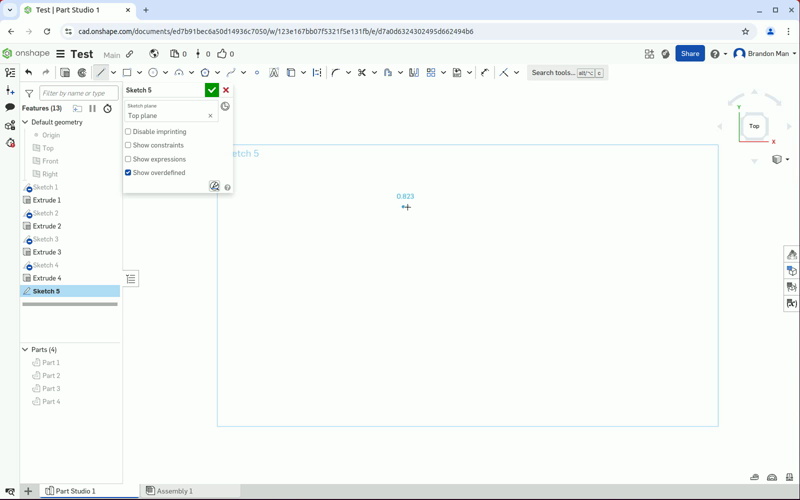
scroll(6)
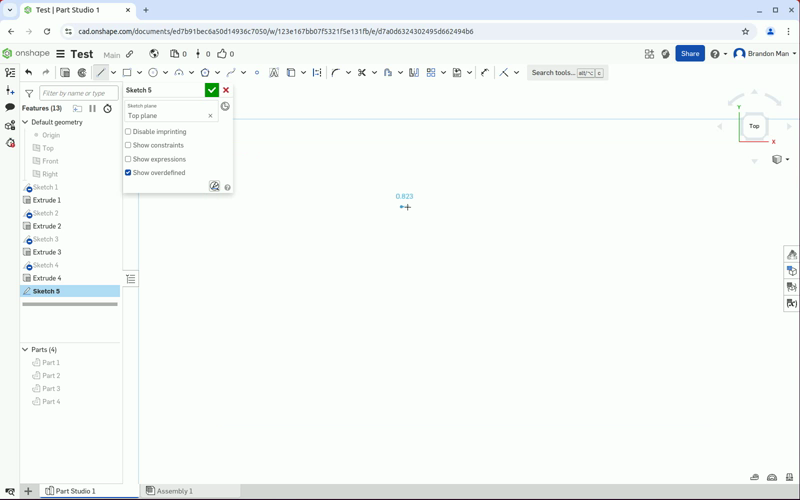
scroll(6)
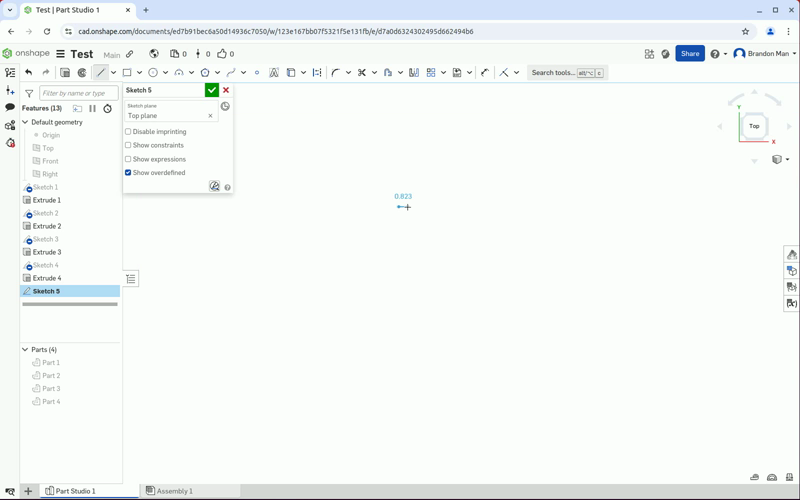
scroll(6)
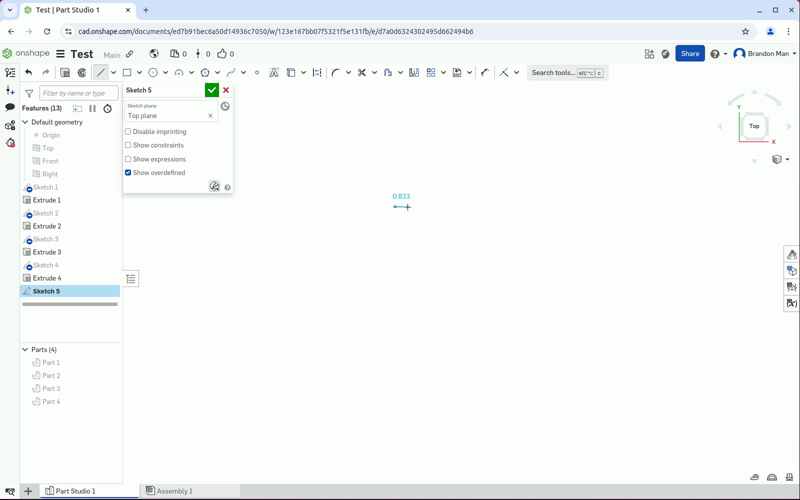
scroll(6)
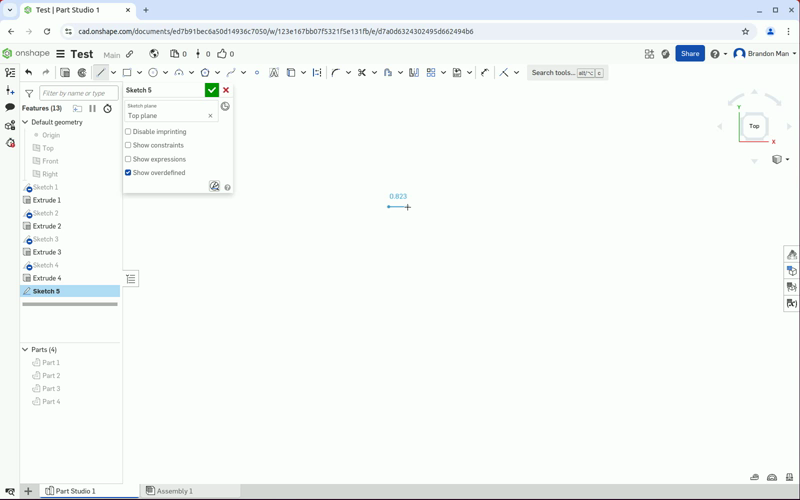
scroll(6)
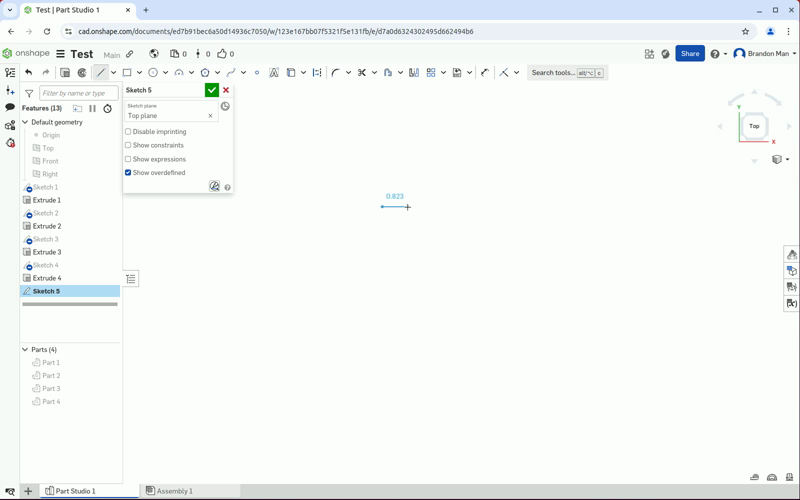
scroll(6)
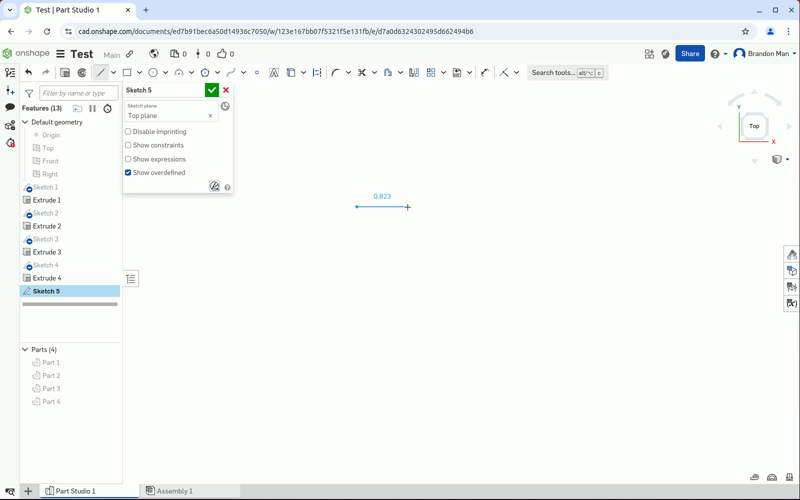
click(407, 206)
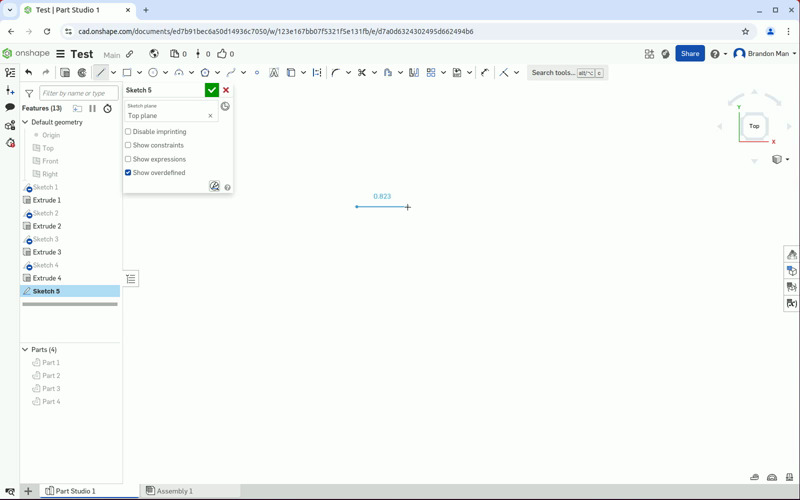
scroll(-6)
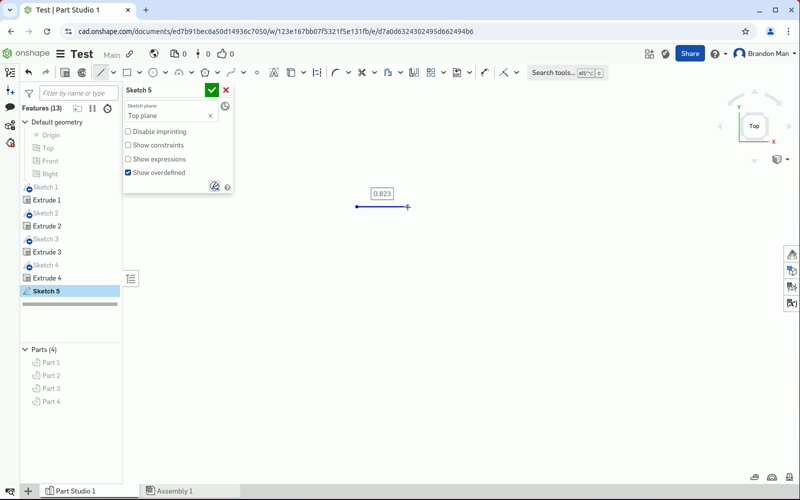
scroll(-6)
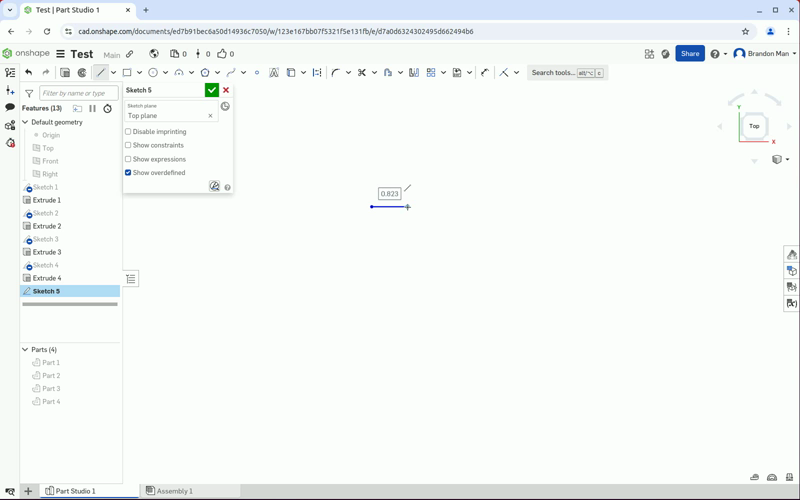
scroll(-6)
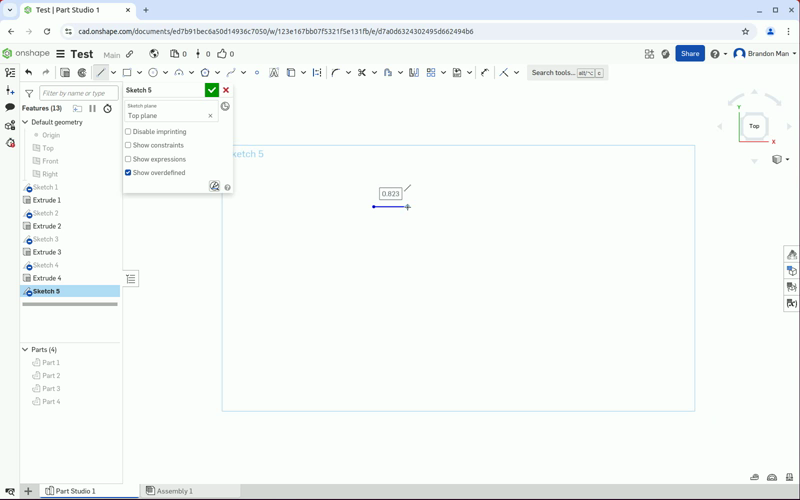
scroll(-6)
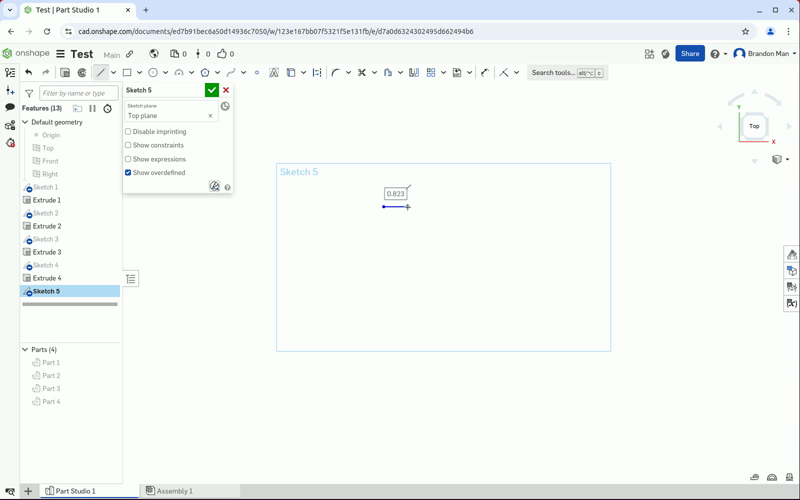
scroll(-6)
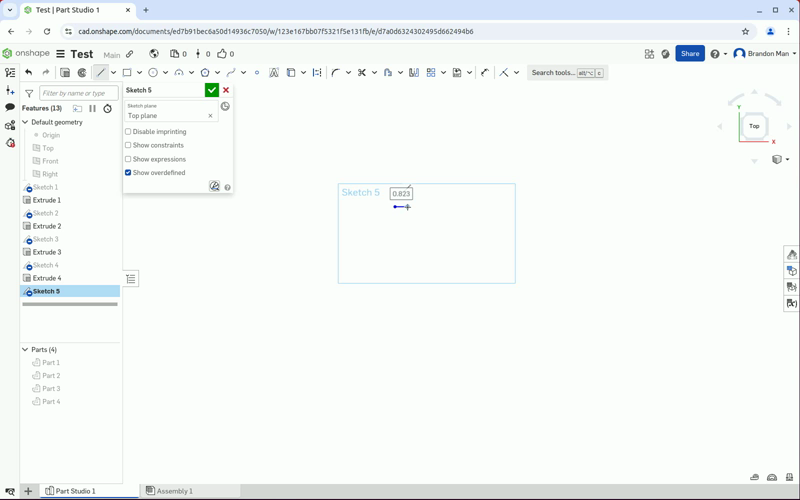
scroll(-6)
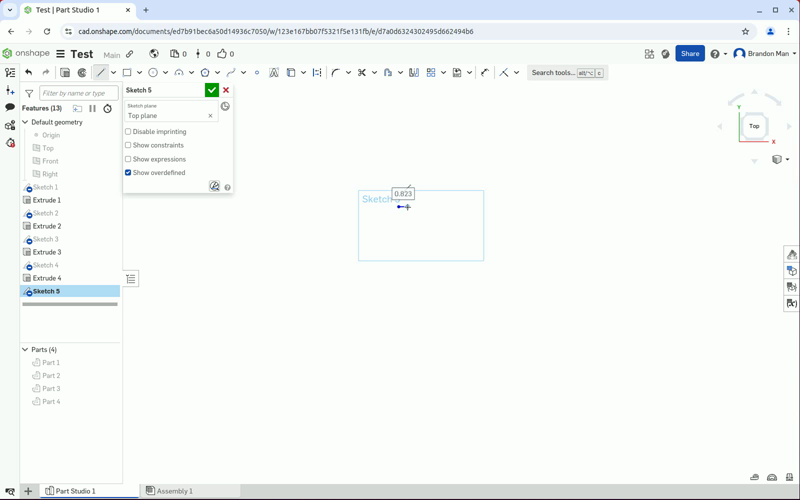
scroll(-6)
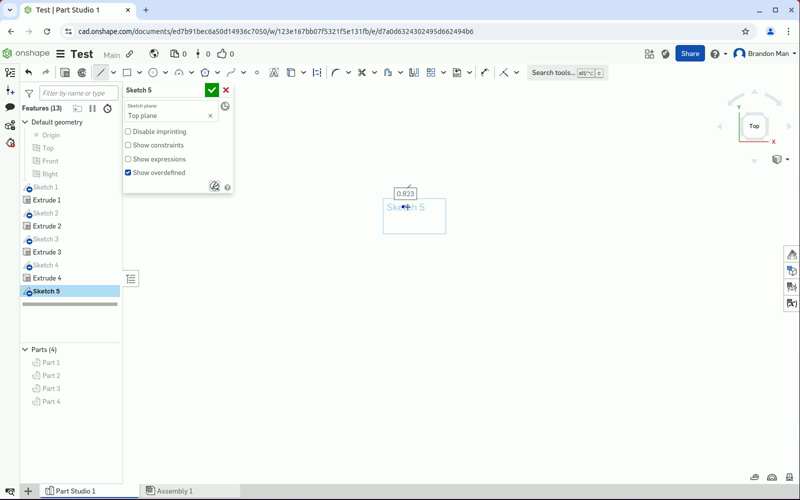
key_up(shift)
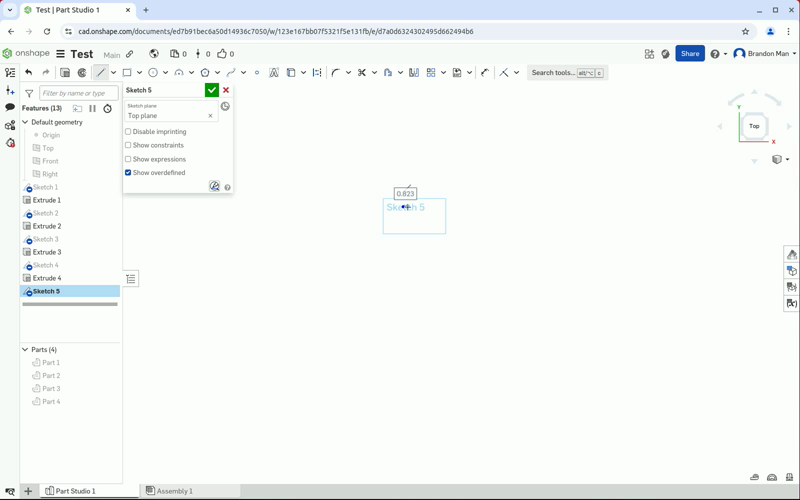
key_down(shift)
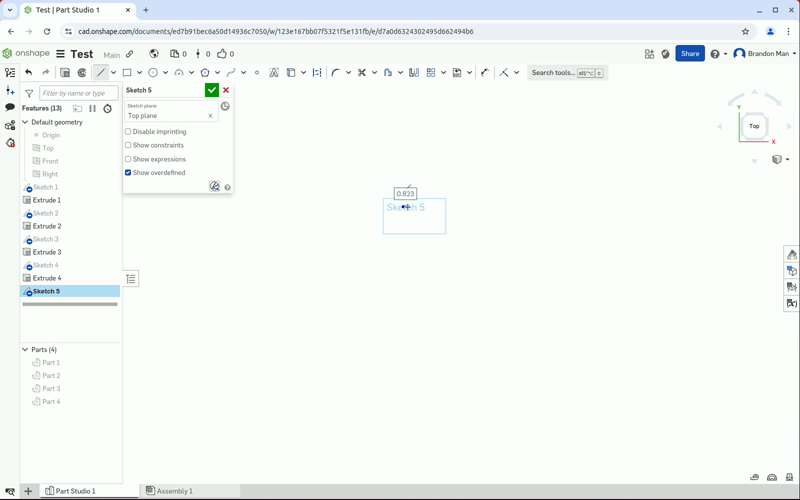
mouse_move(437, 206)
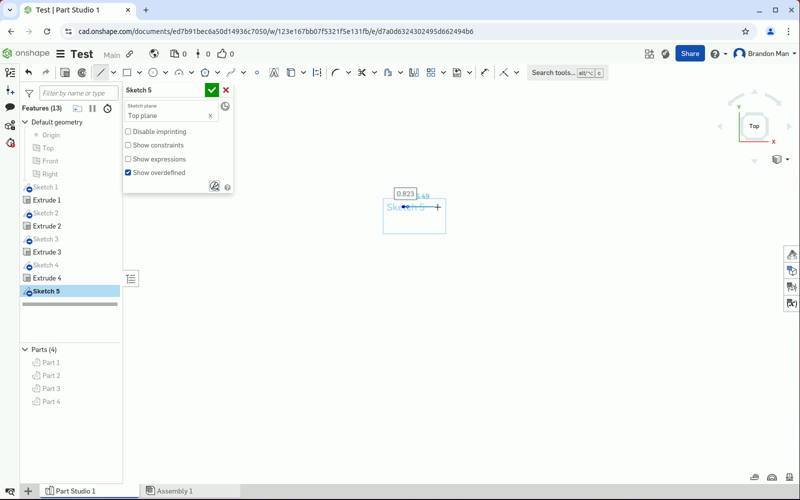
mouse_move(407, 202)
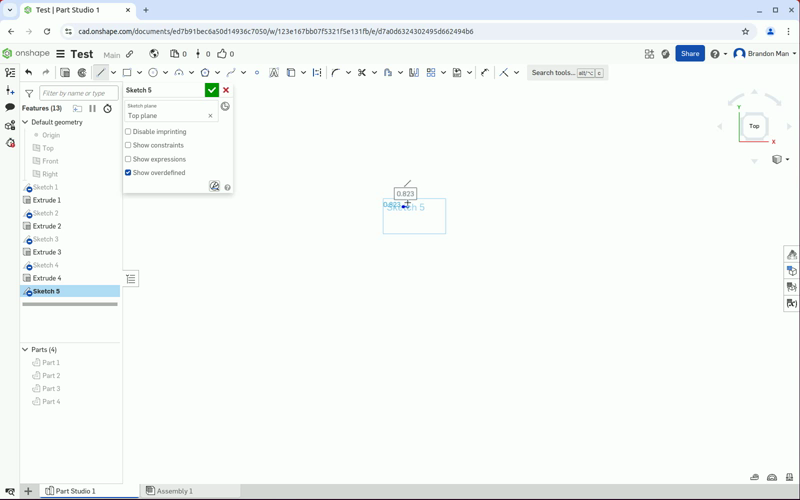
scroll(6)
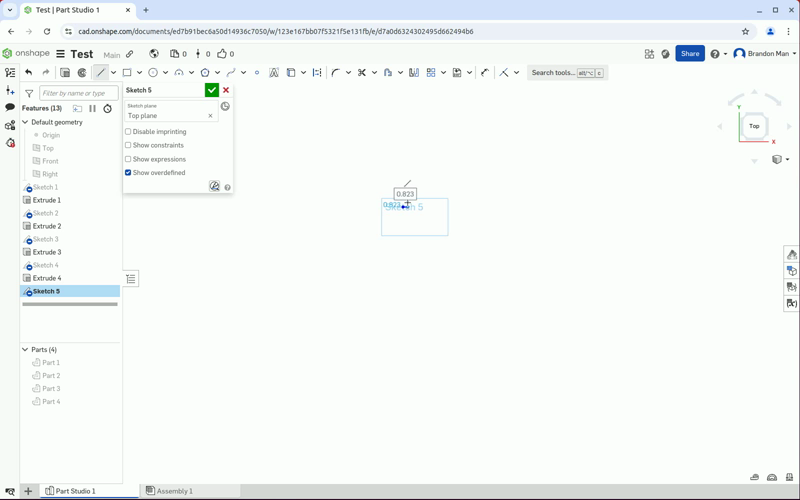
scroll(6)
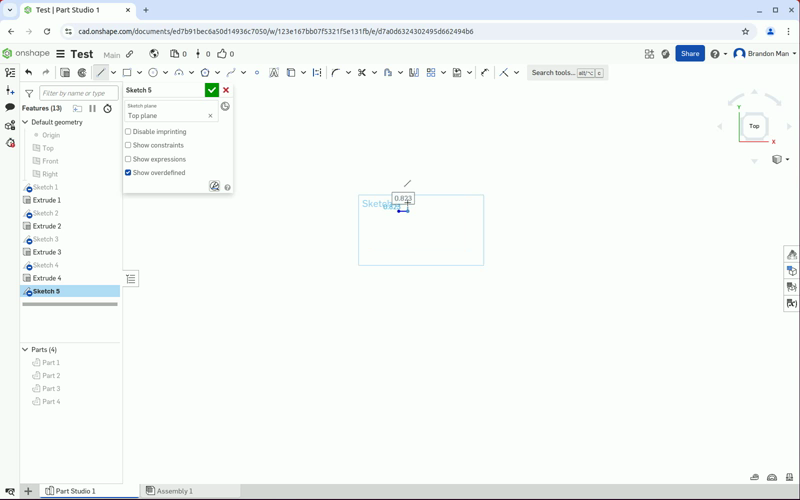
scroll(6)
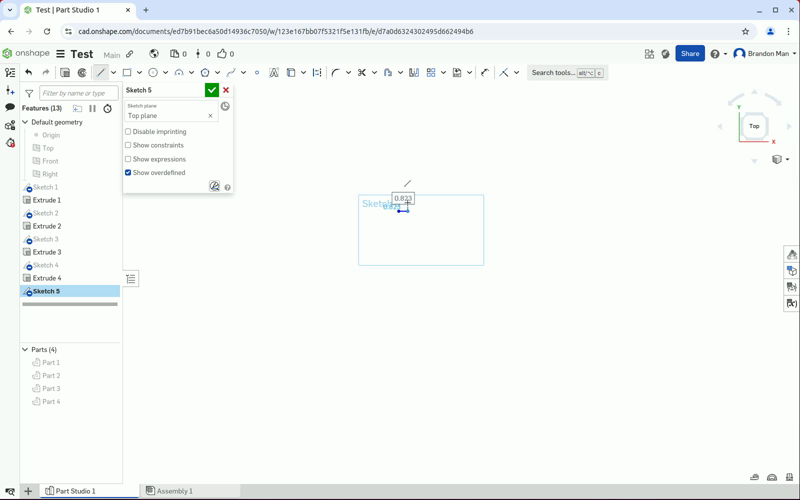
scroll(6)
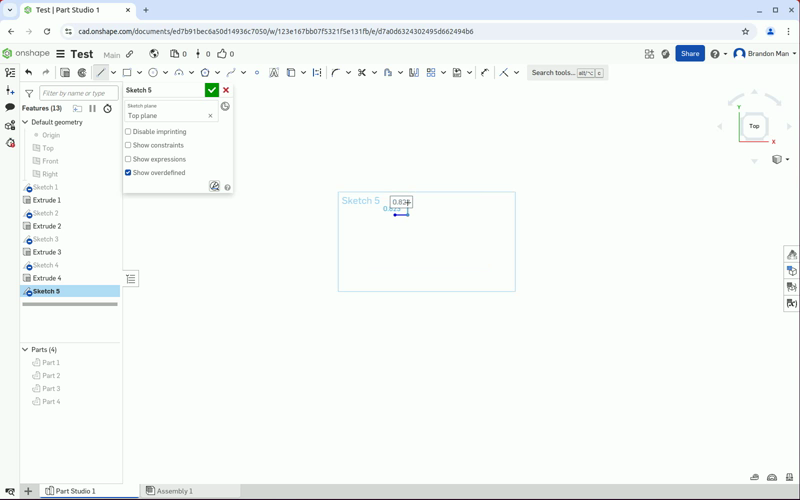
scroll(6)
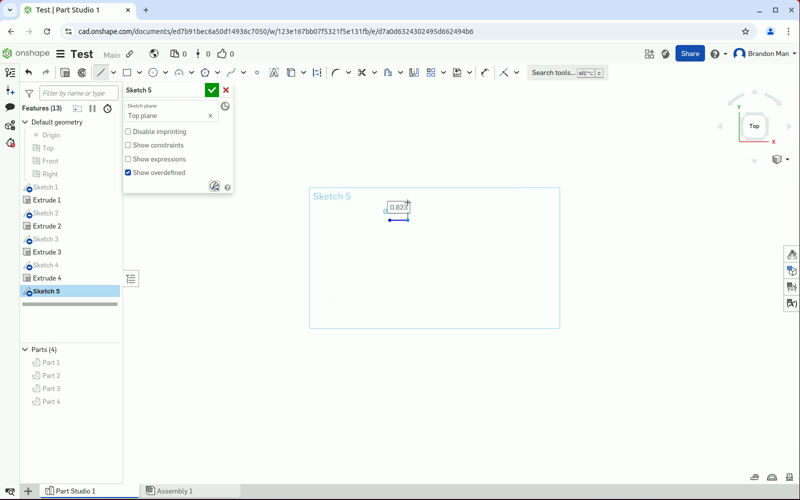
scroll(6)
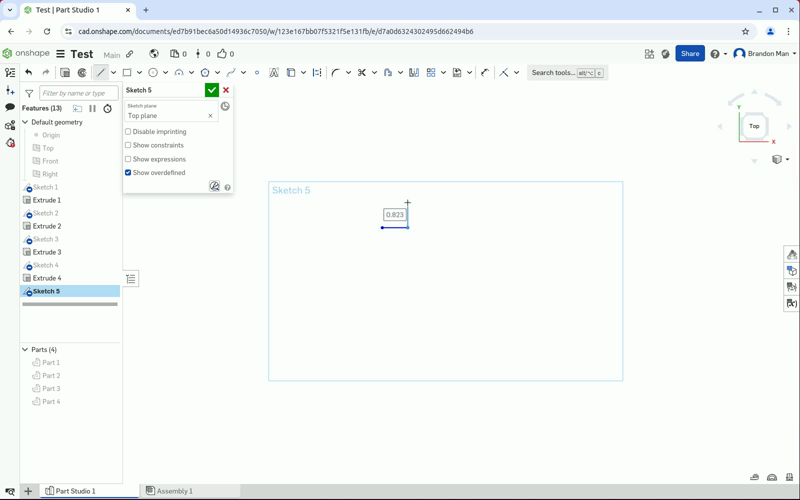
scroll(6)
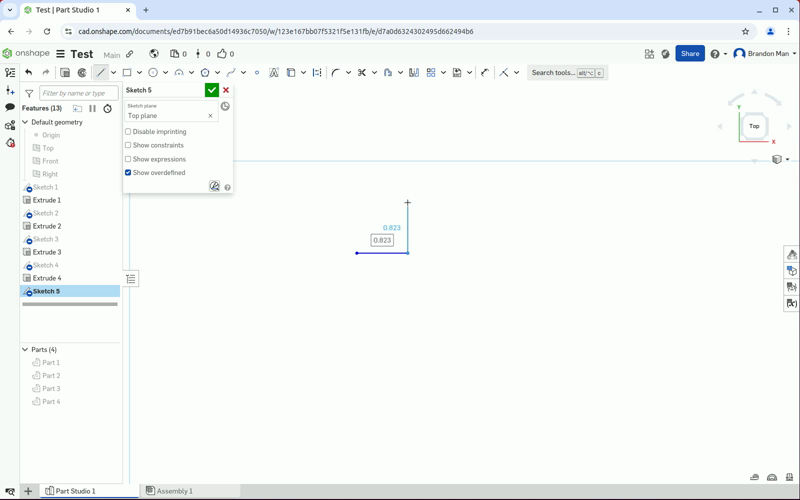
click(407, 202)
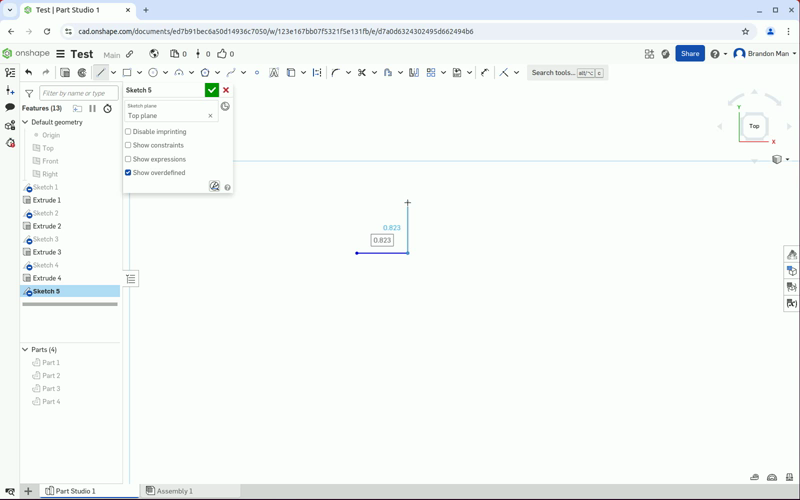
scroll(-6)
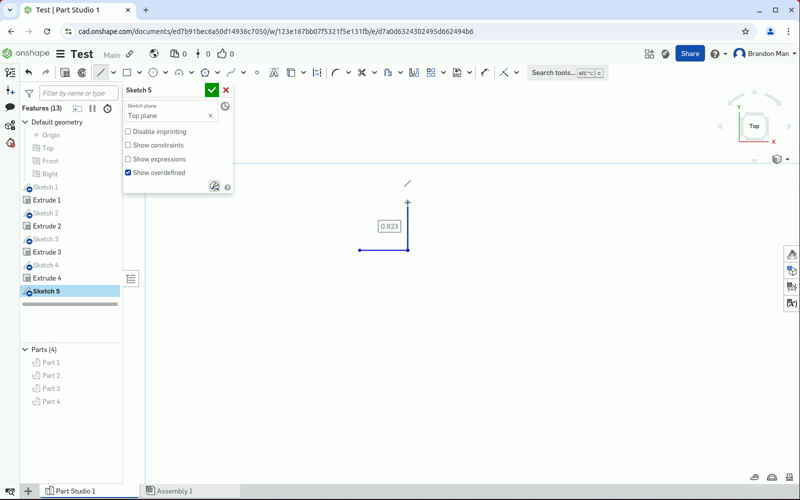
scroll(-6)
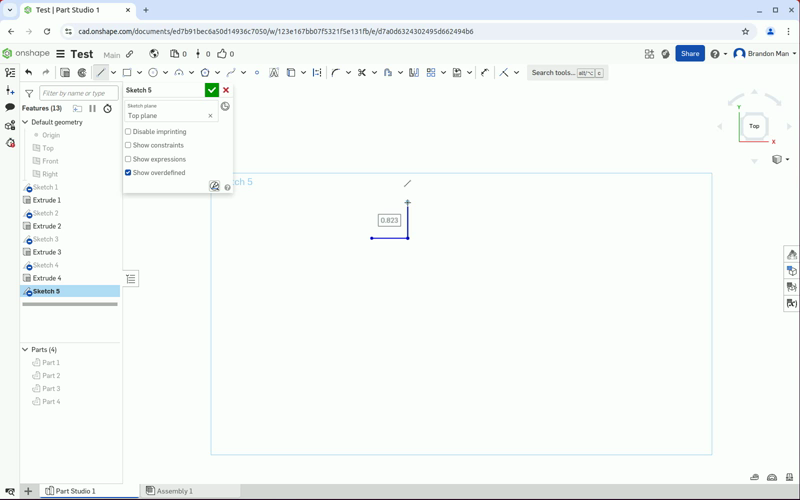
scroll(-6)
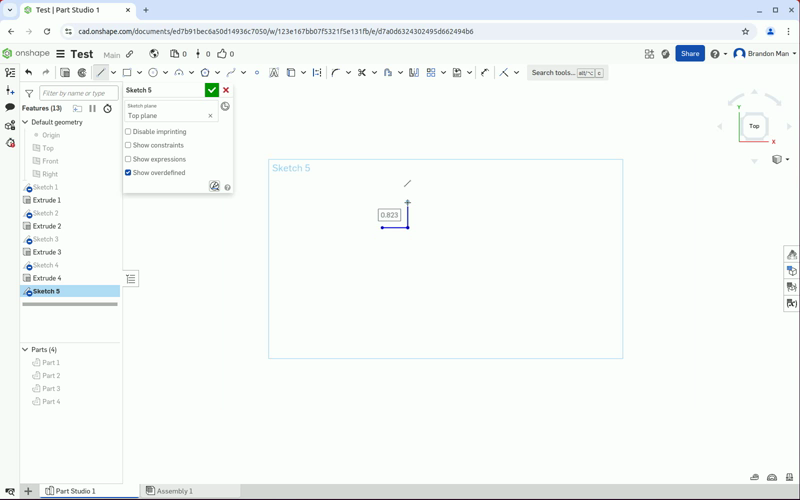
scroll(-6)
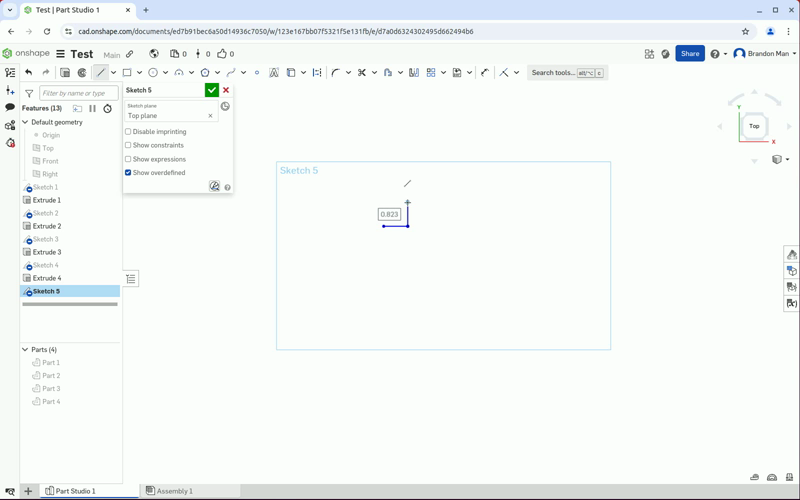
scroll(-6)
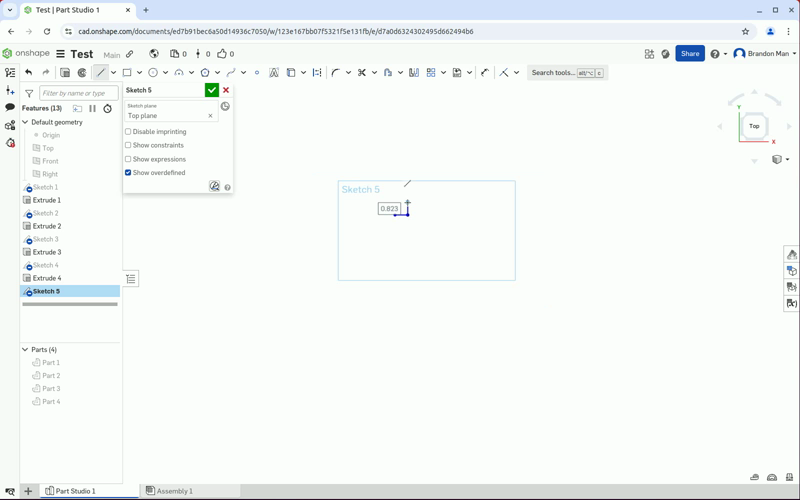
scroll(-6)
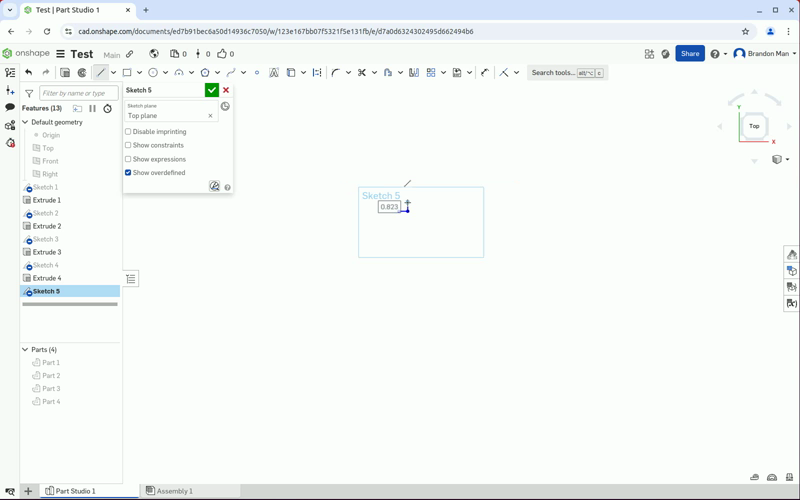
scroll(-6)
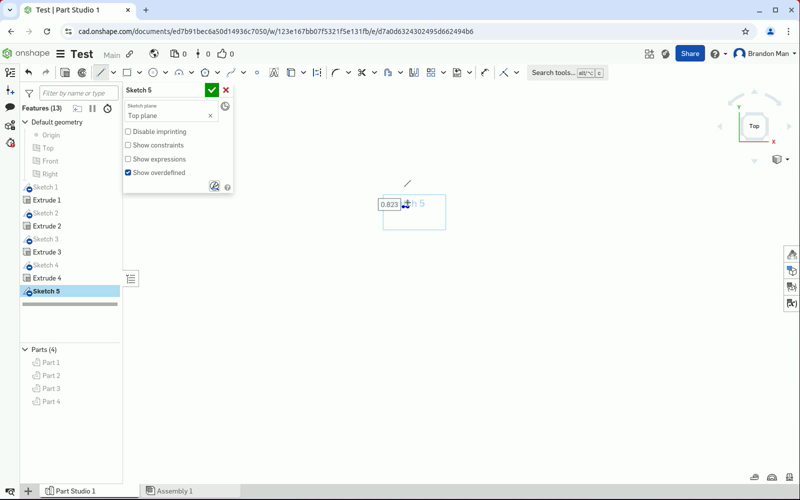
key_up(shift)
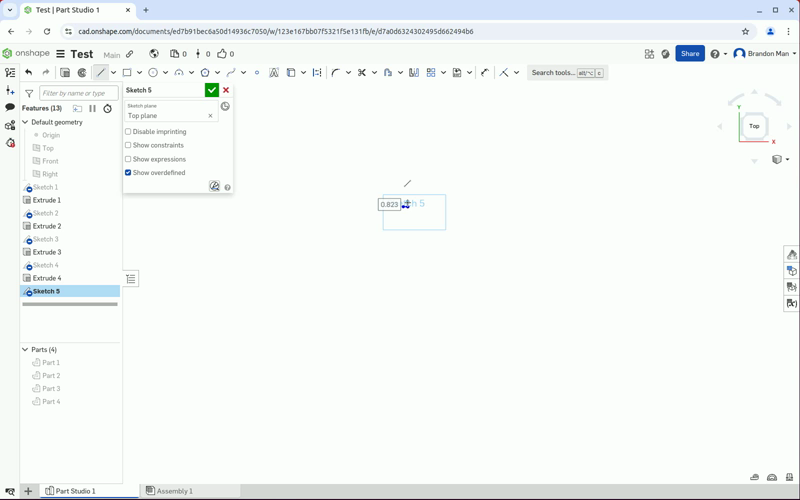
key_down(shift)
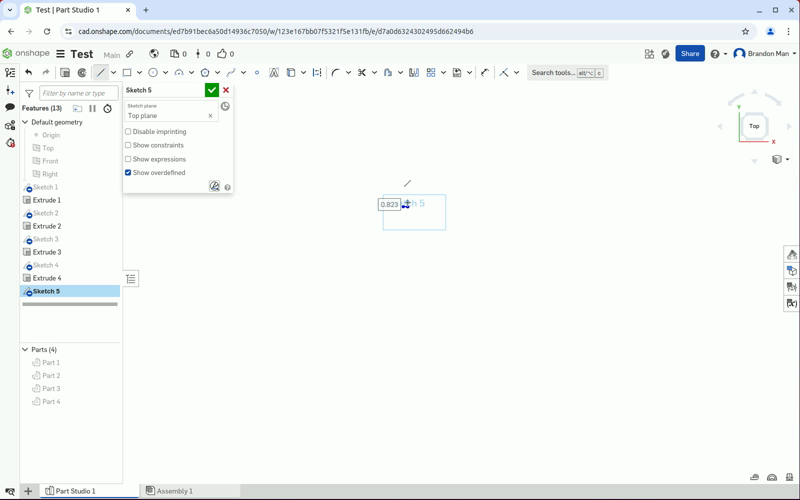
mouse_move(437, 202)
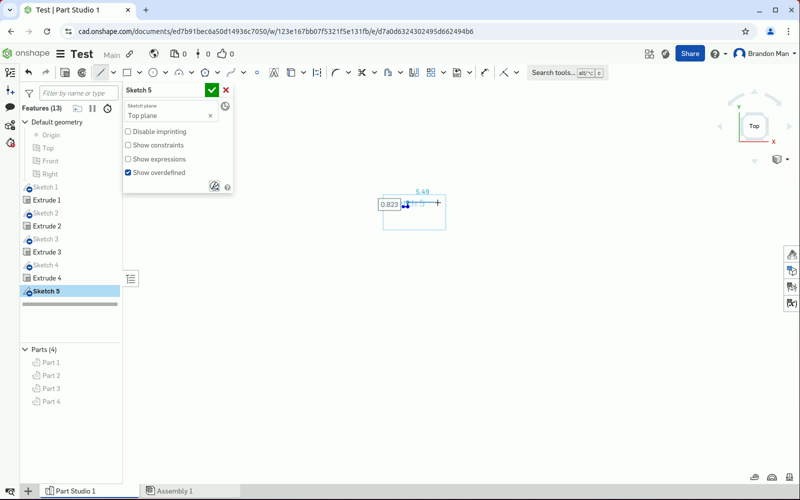
mouse_move(403, 202)
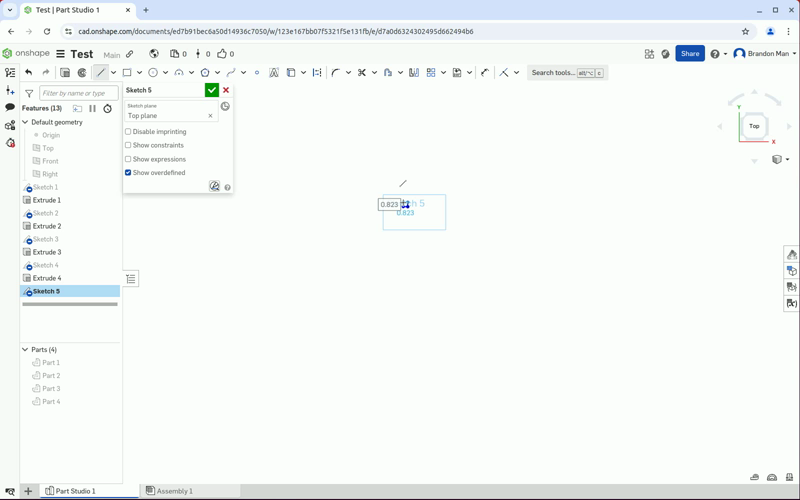
scroll(6)
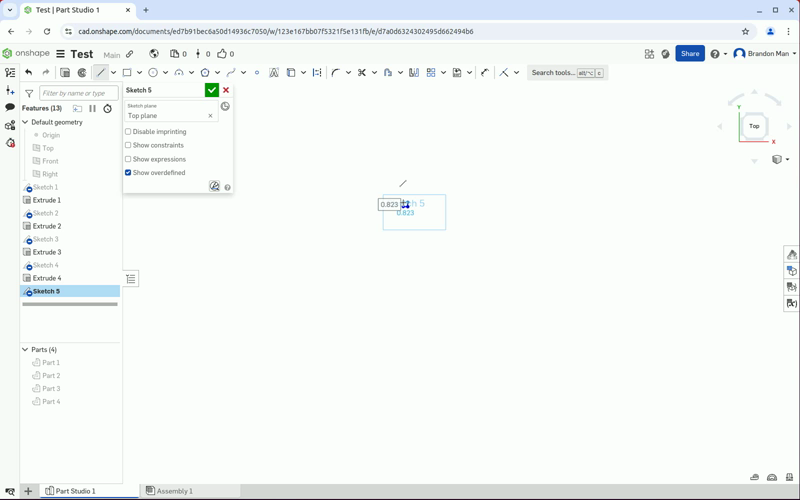
scroll(6)
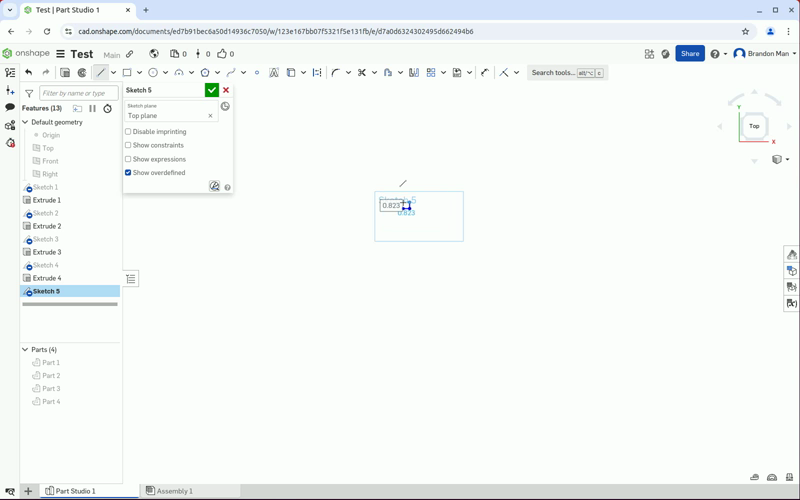
scroll(6)
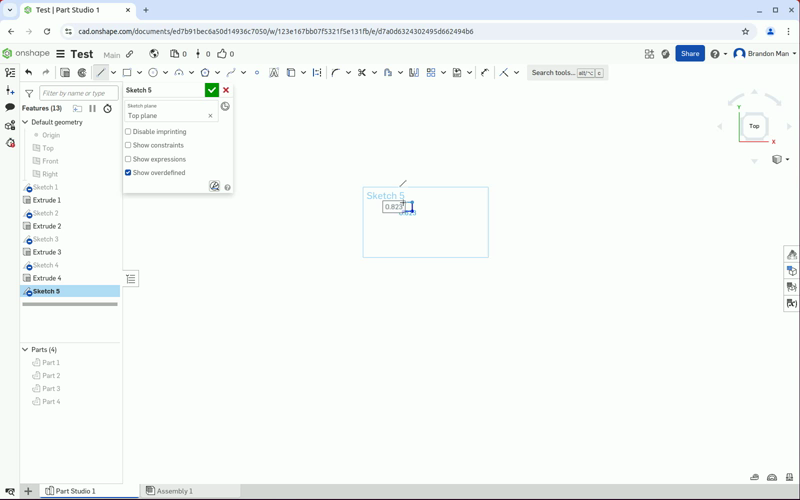
scroll(6)
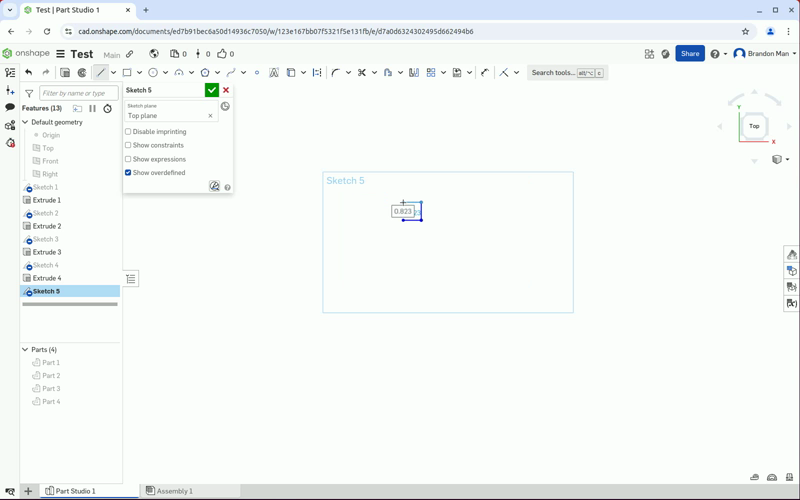
scroll(6)
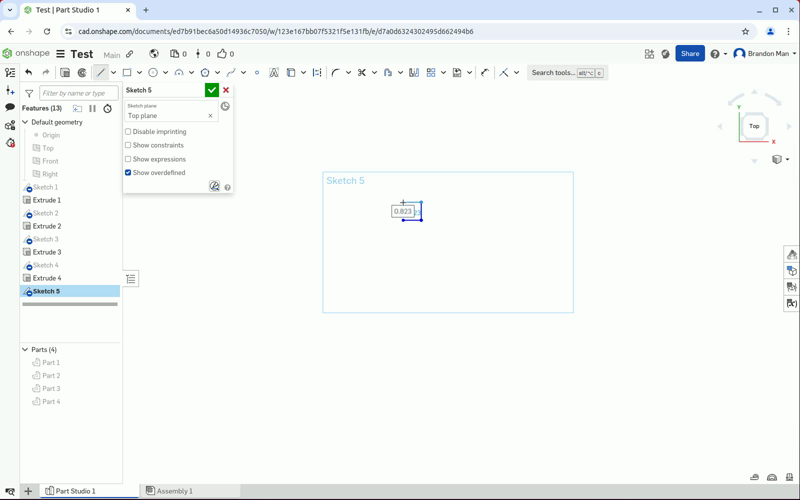
scroll(6)
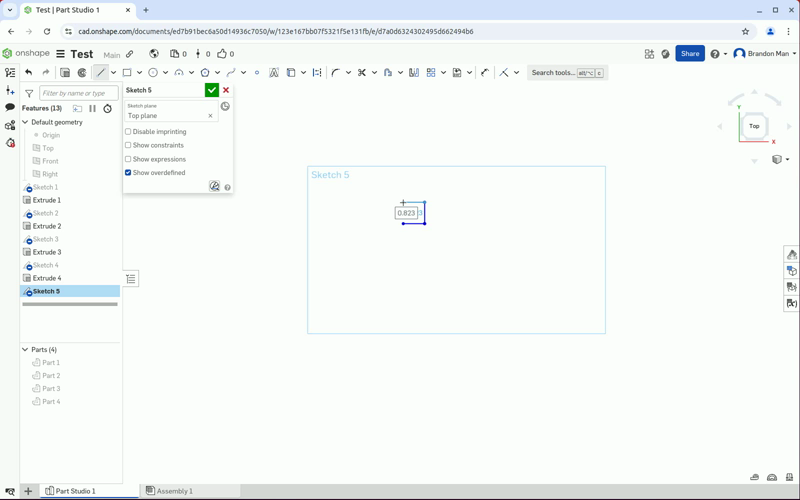
scroll(6)
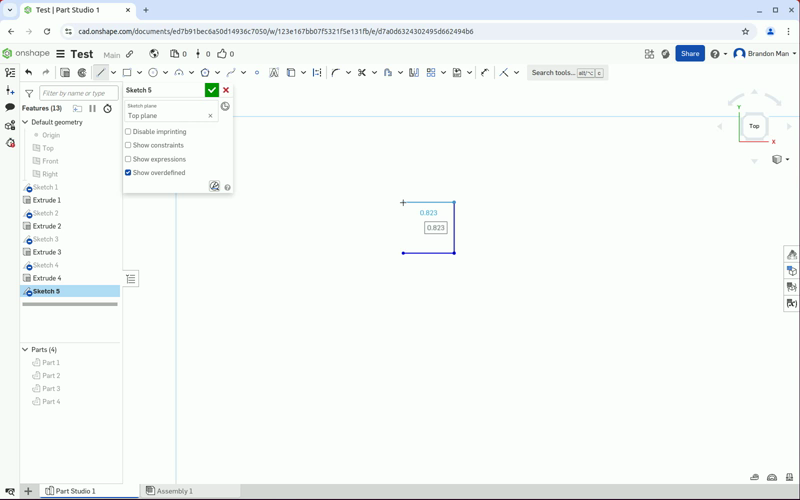
click(403, 202)
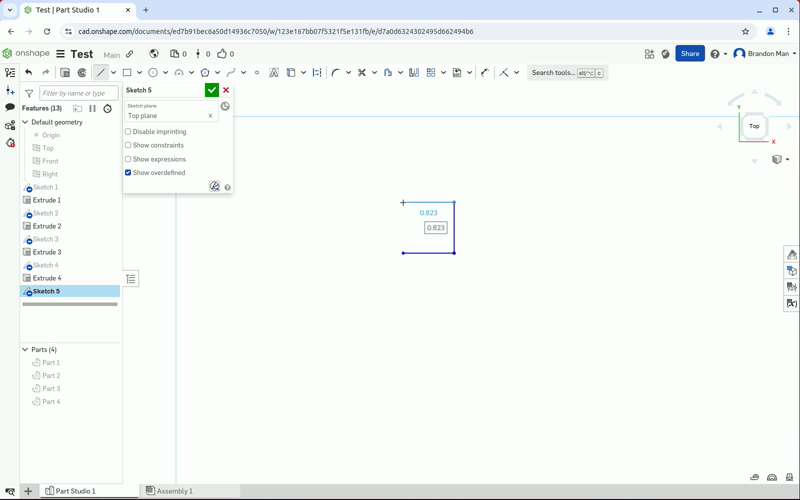
scroll(-6)
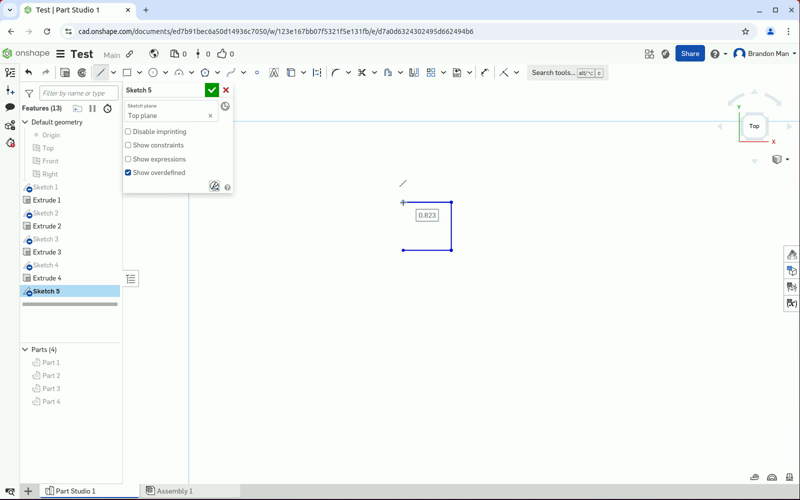
scroll(-6)
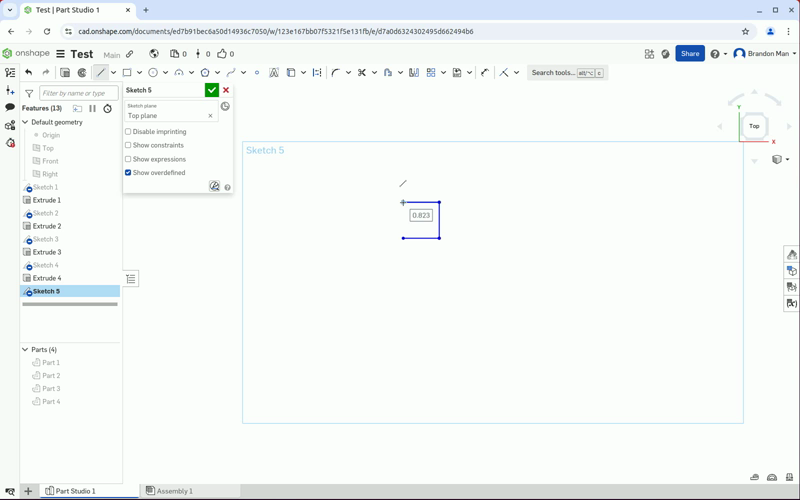
scroll(-6)
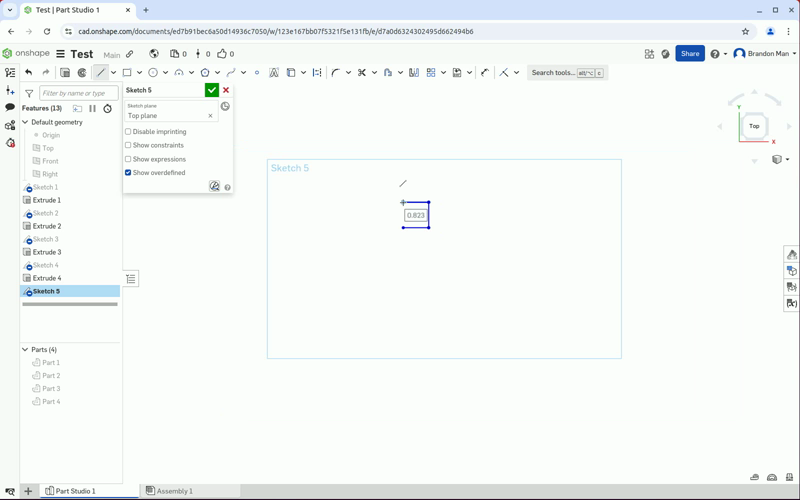
scroll(-6)
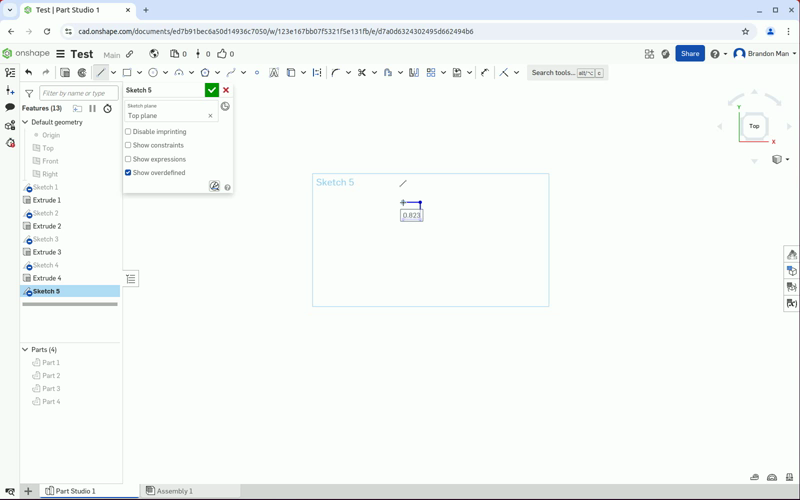
scroll(-6)
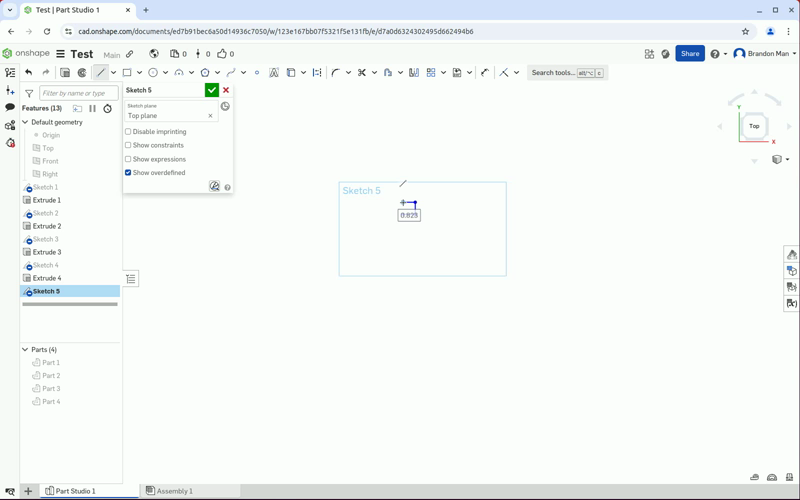
scroll(-6)
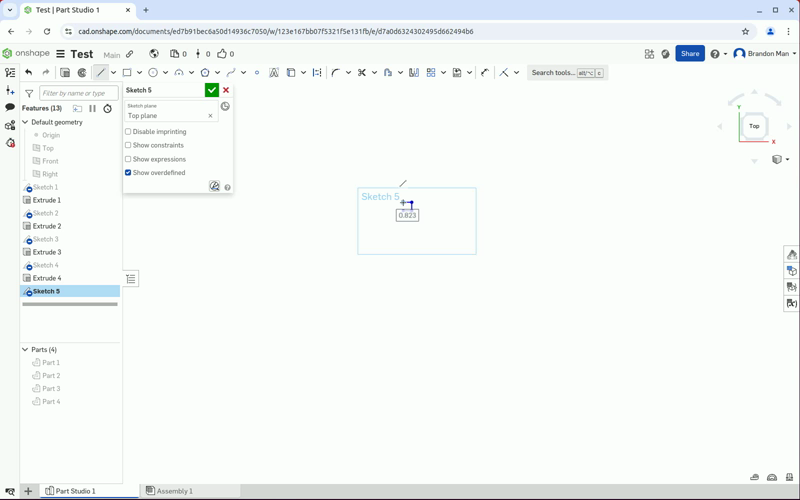
scroll(-6)
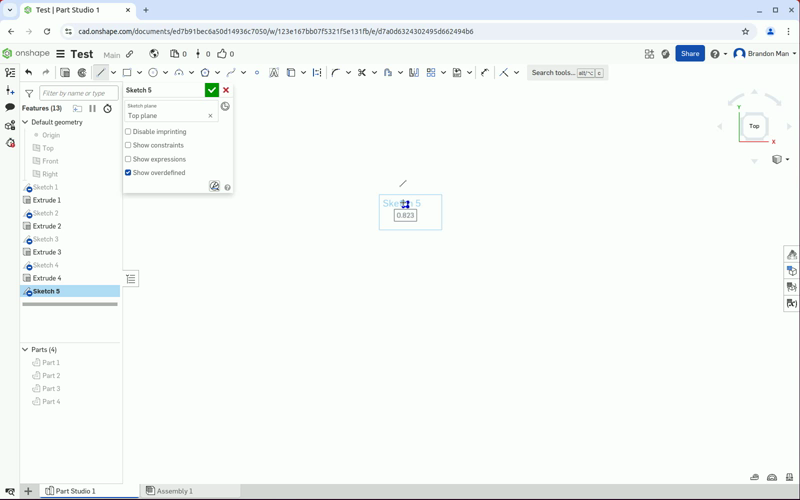
key_up(shift)
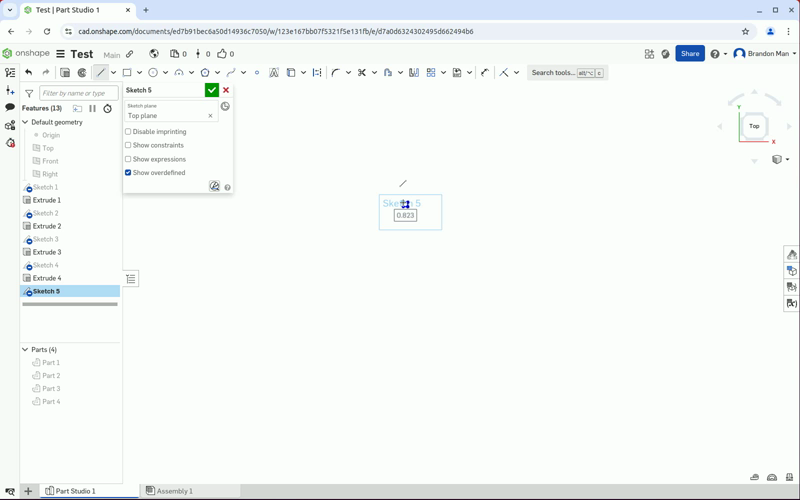
mouse_move(433, 202)
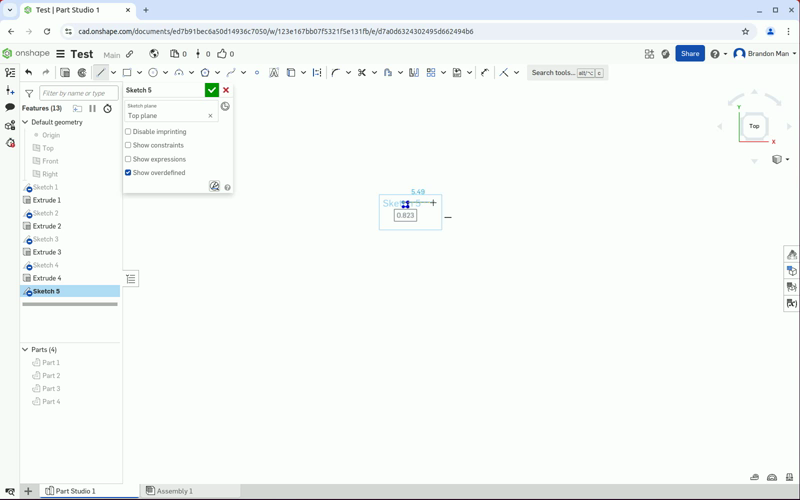
key_down(shift)
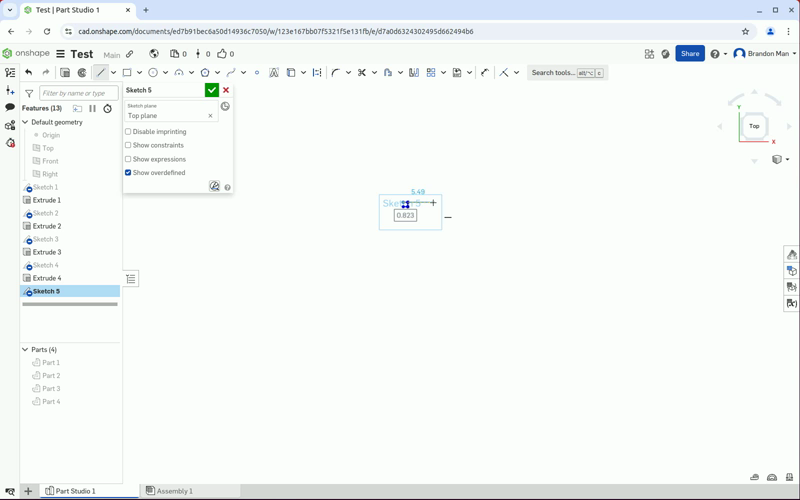
mouse_move(403, 206)
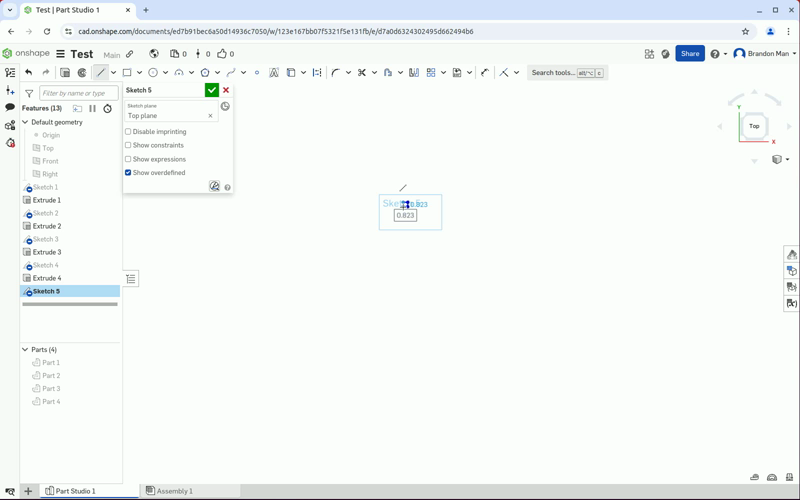
scroll(6)
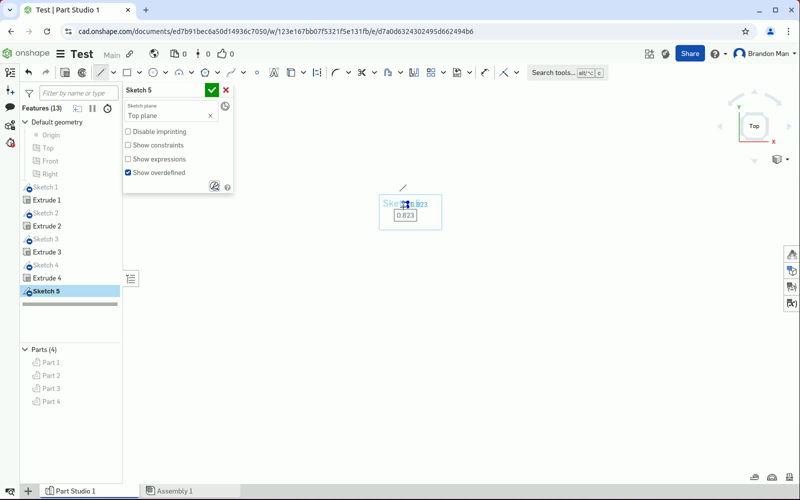
scroll(6)
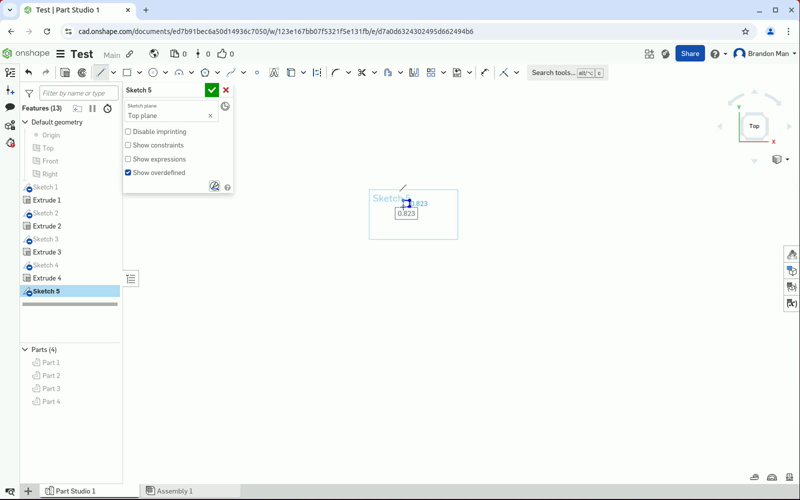
scroll(6)
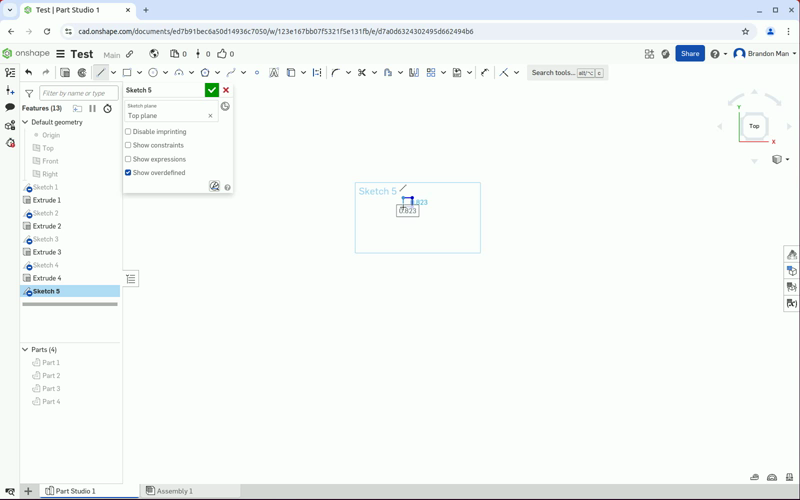
scroll(6)
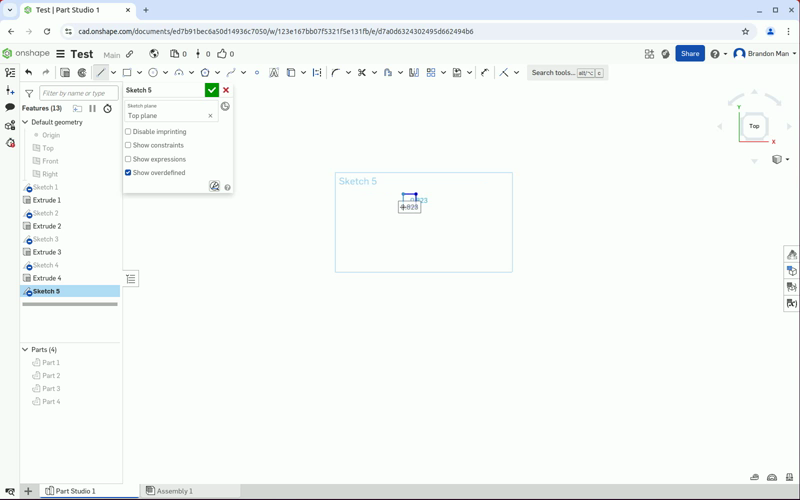
scroll(6)
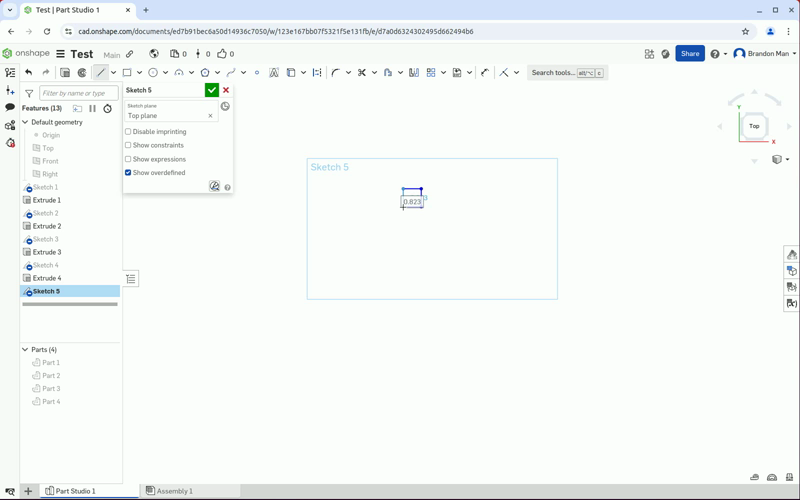
scroll(6)
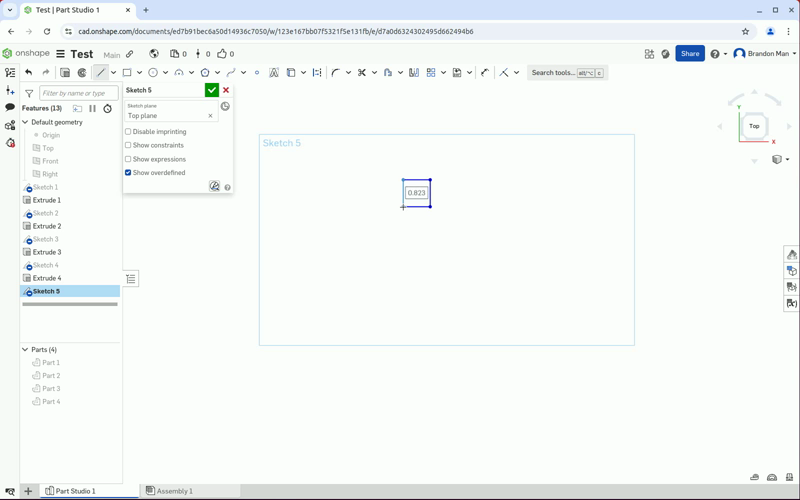
scroll(6)
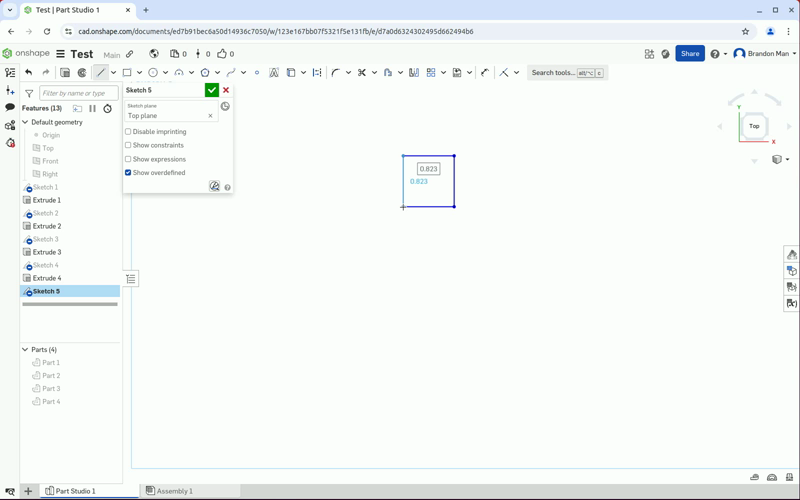
key_up(shift)
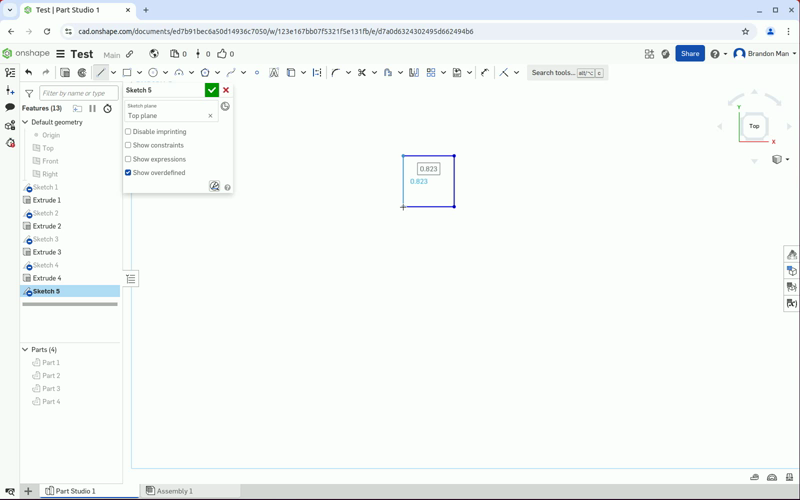
click(403, 206)
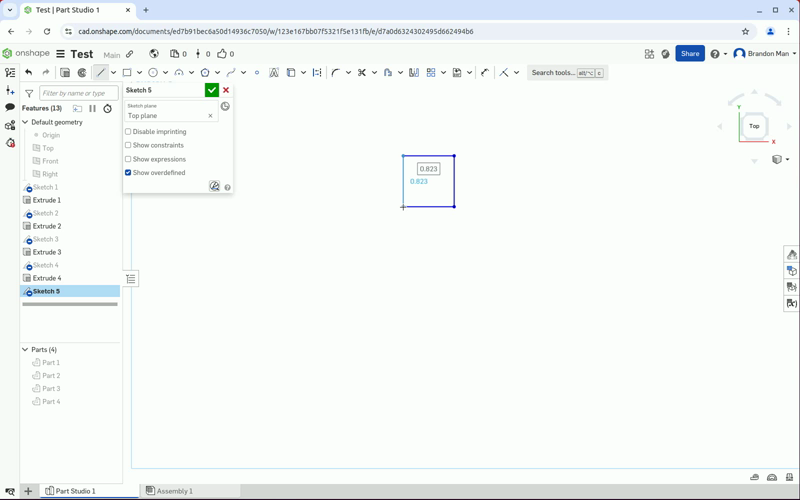
scroll(-6)
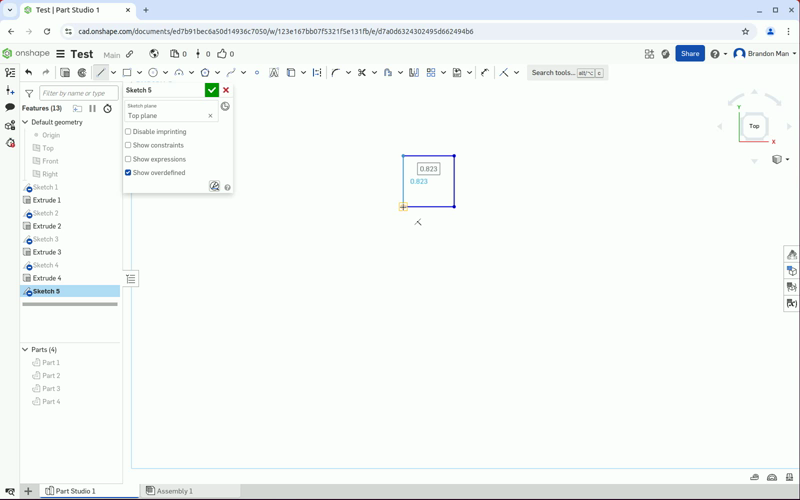
scroll(-6)
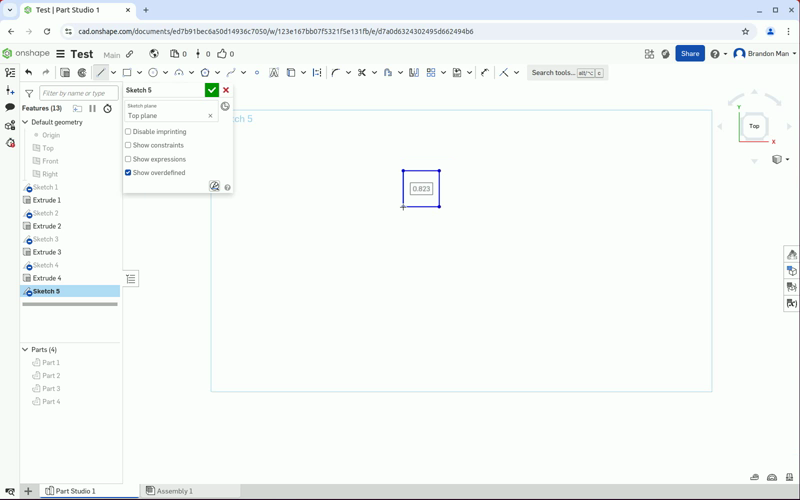
scroll(-6)
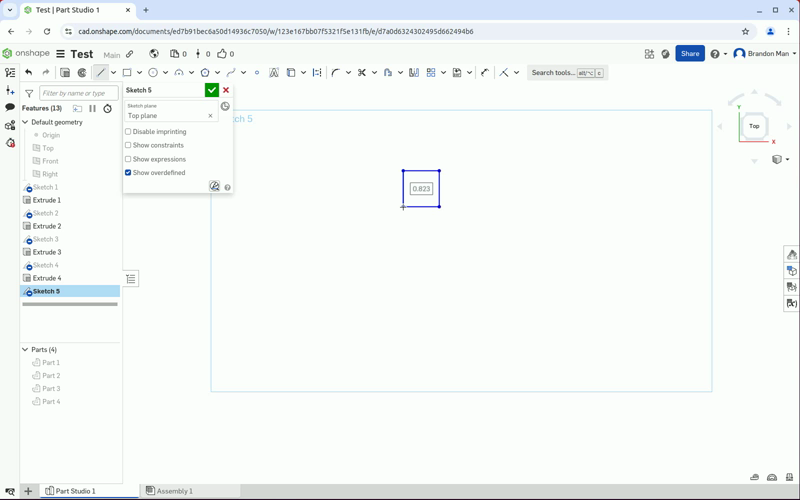
scroll(-6)
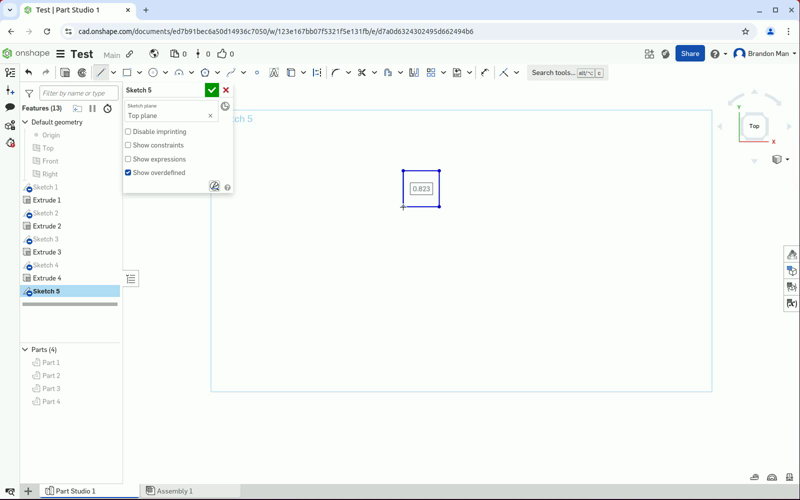
scroll(-6)
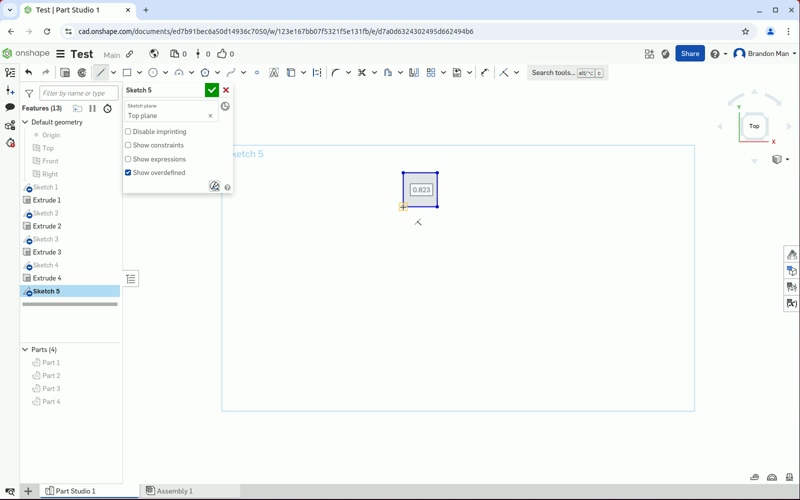
scroll(-6)
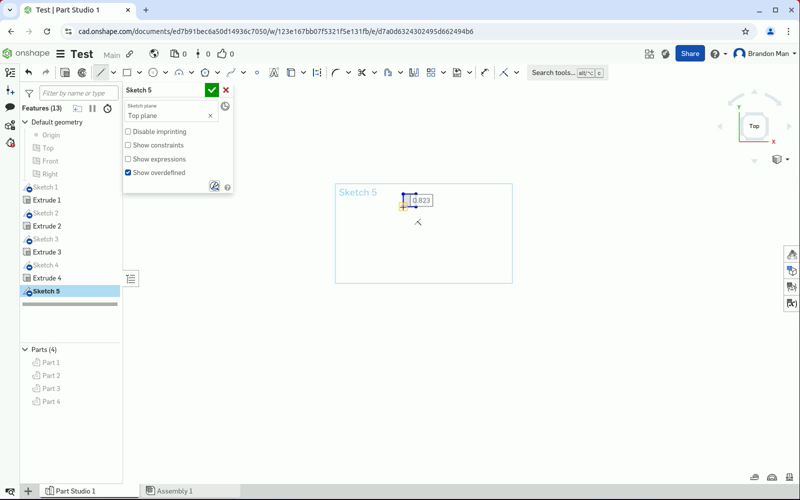
scroll(-6)
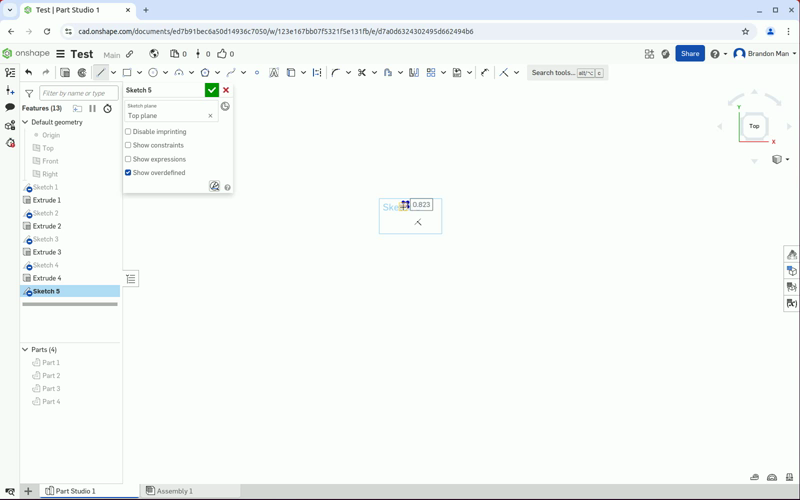
key(esc)
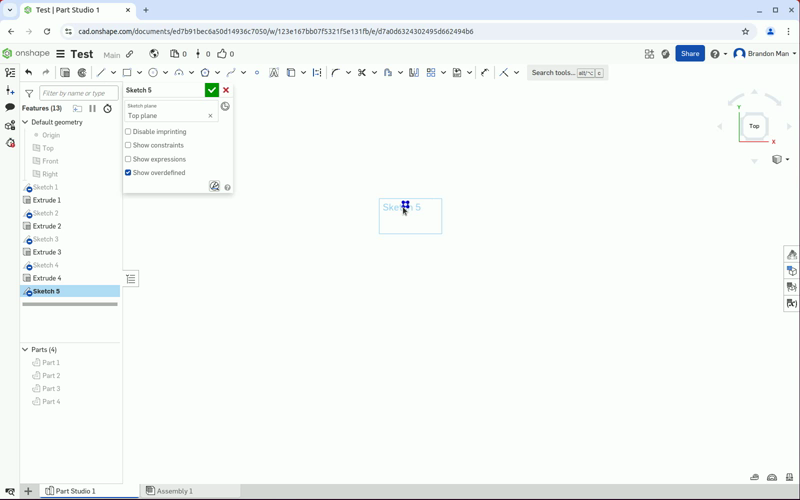
mouse_move(405, 202)
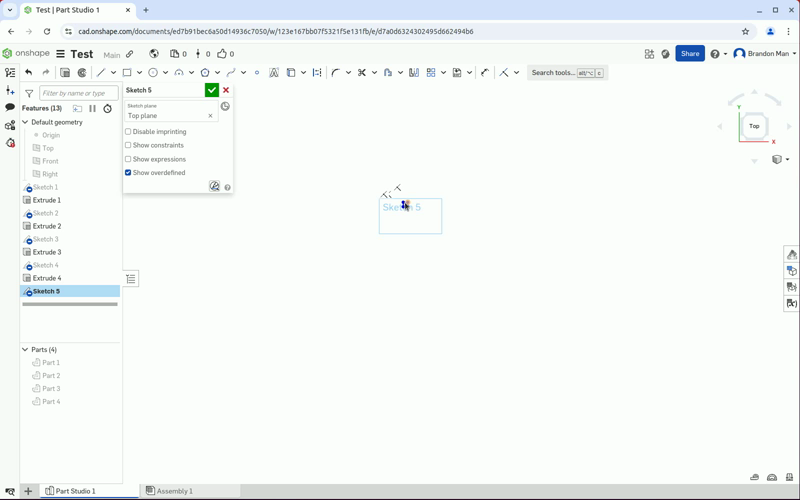
scroll(6)
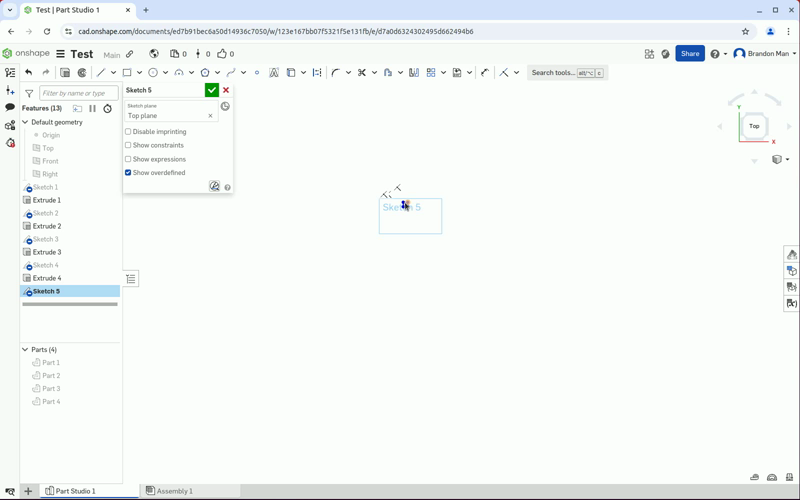
scroll(6)
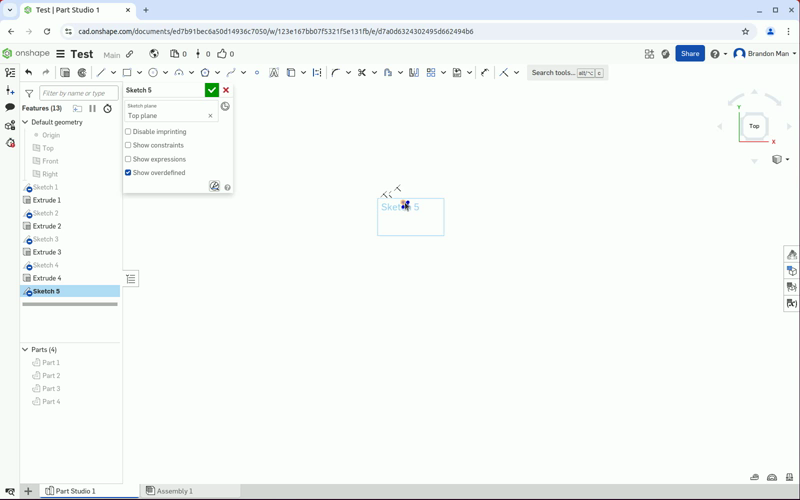
scroll(6)
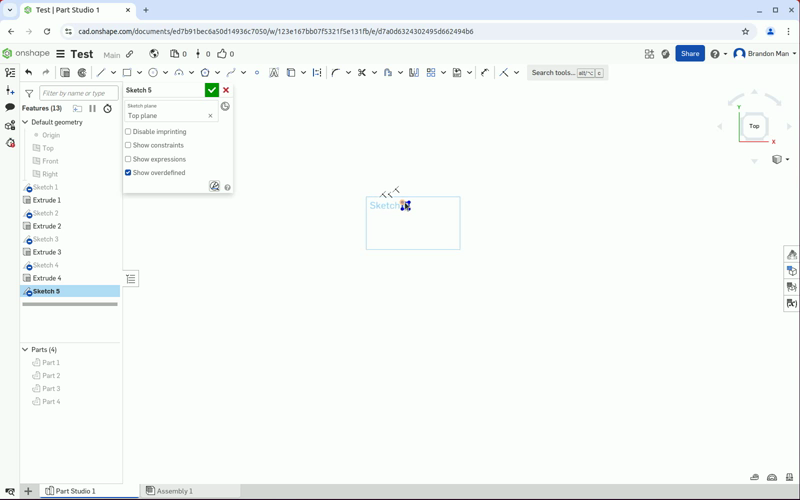
scroll(6)
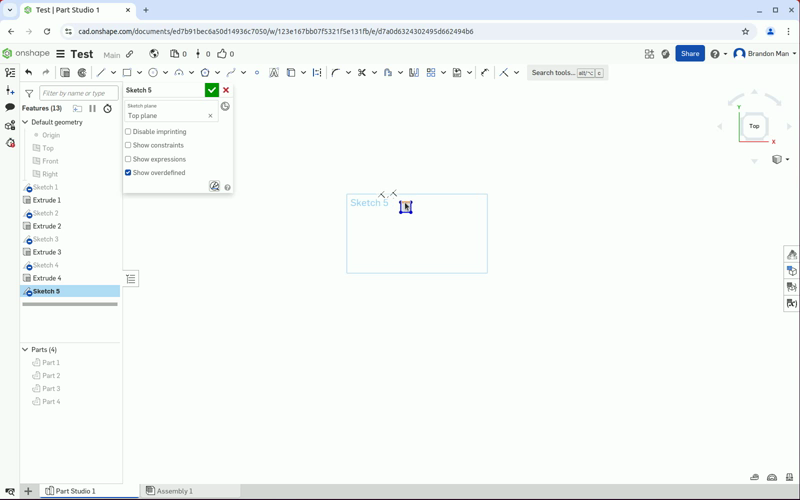
scroll(6)
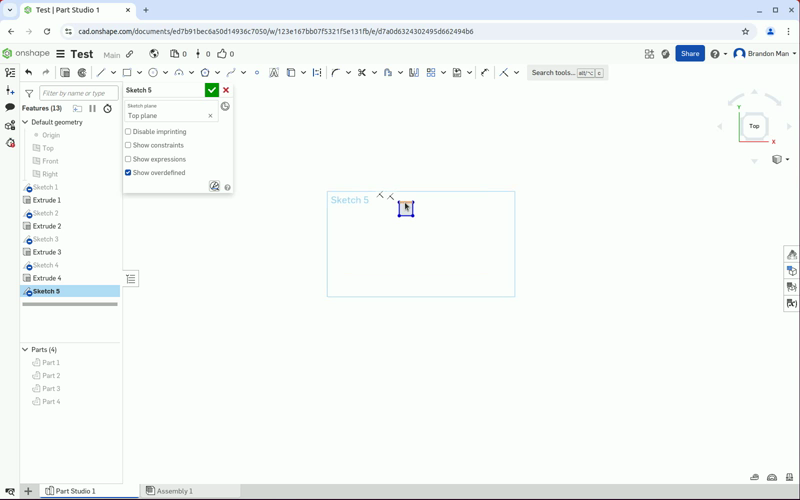
scroll(6)
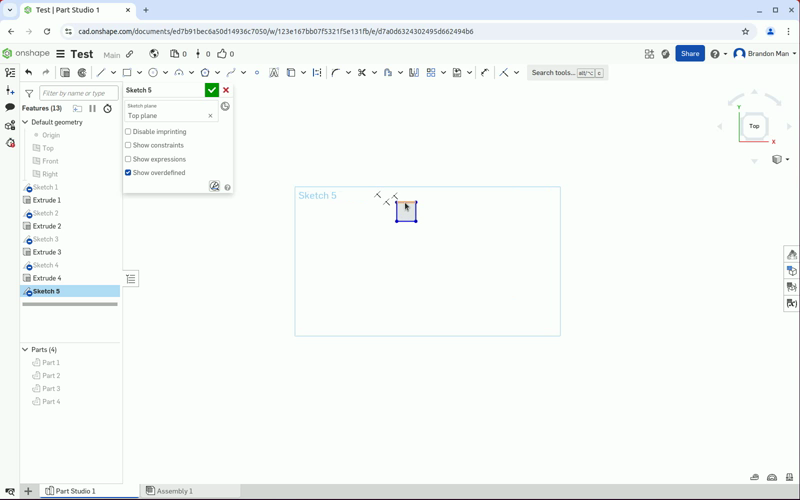
scroll(6)
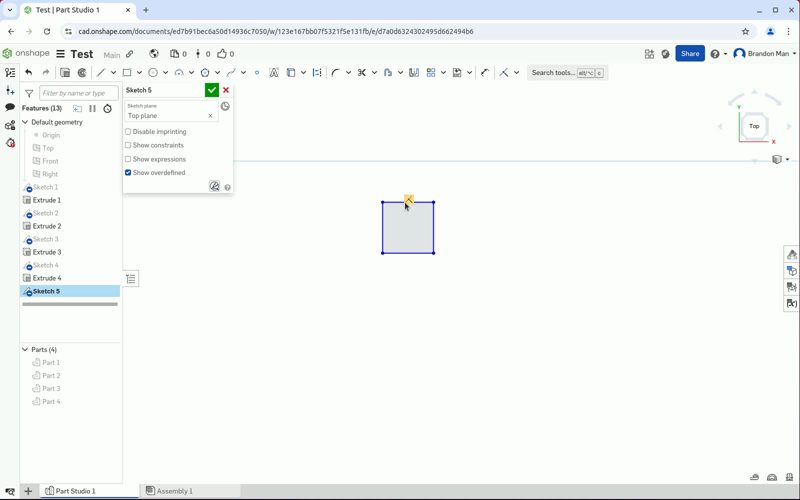
click(405, 202)
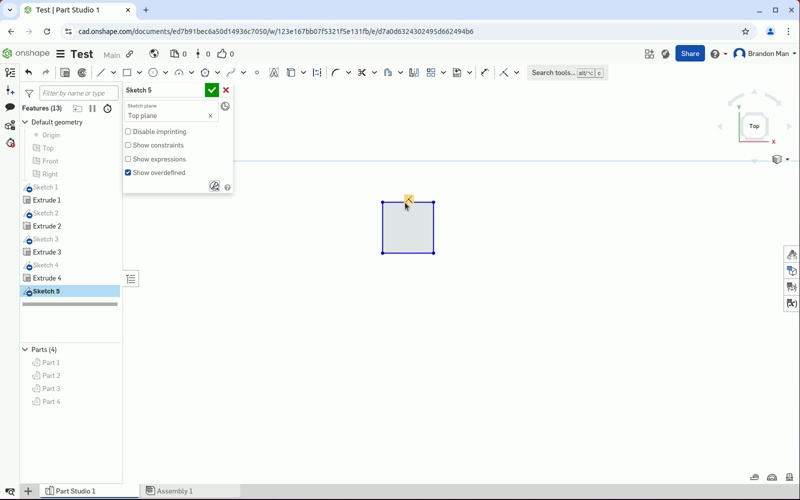
scroll(-6)
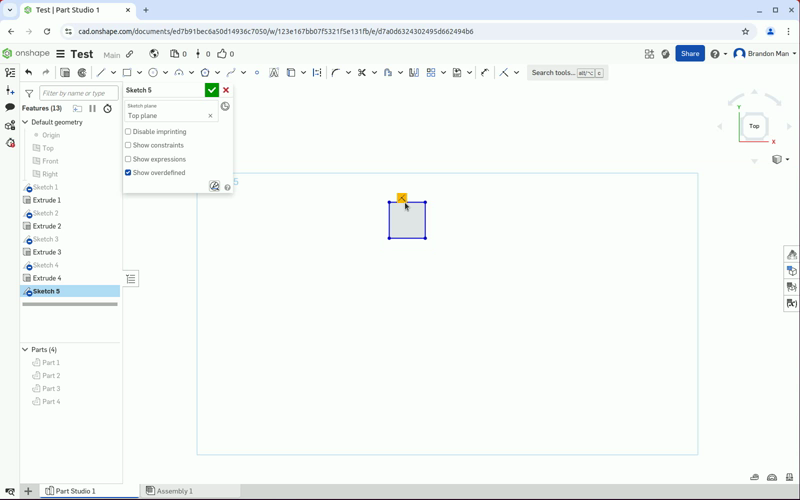
scroll(-6)
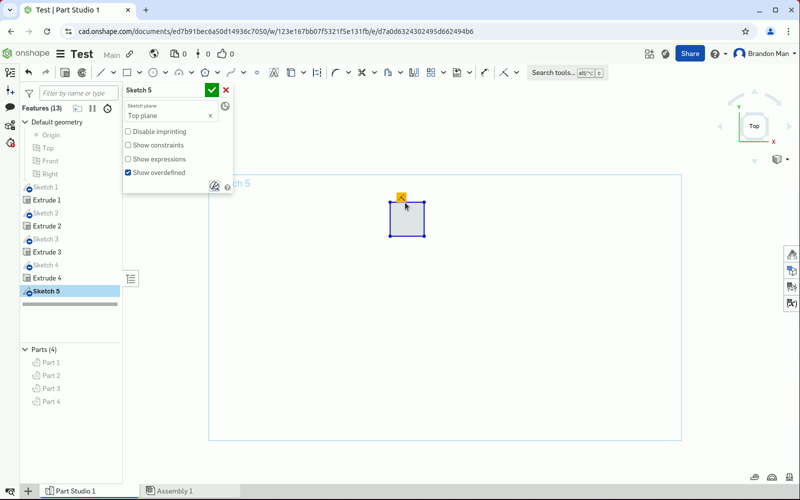
scroll(-6)
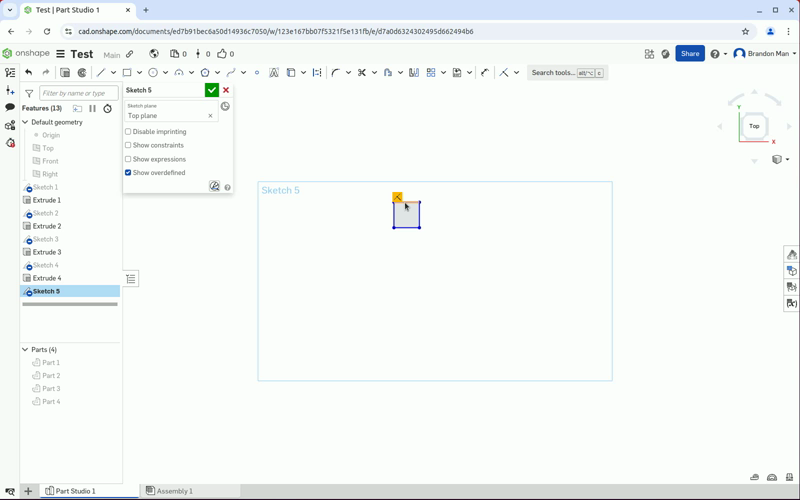
scroll(-6)
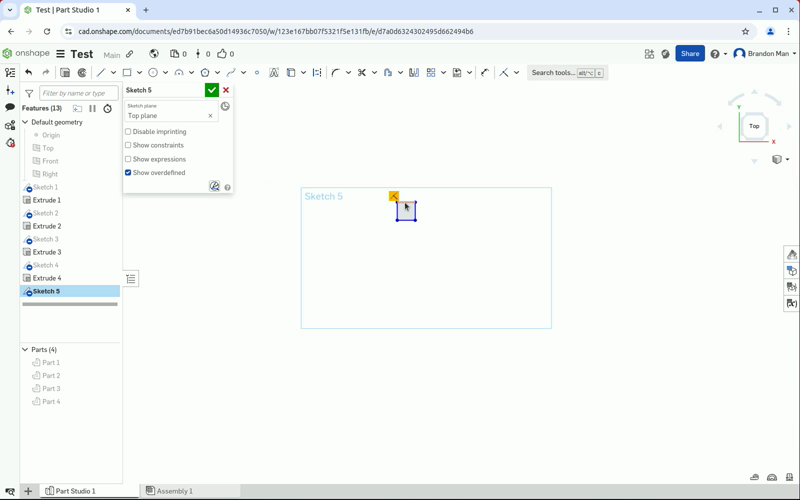
scroll(-6)
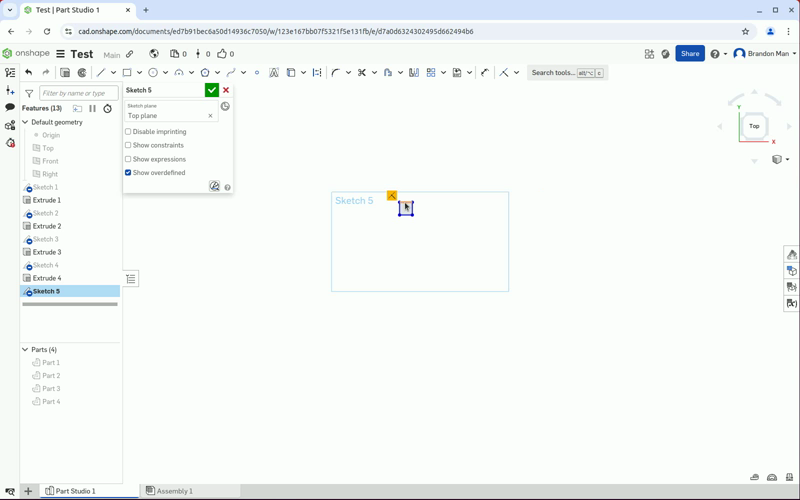
scroll(-6)
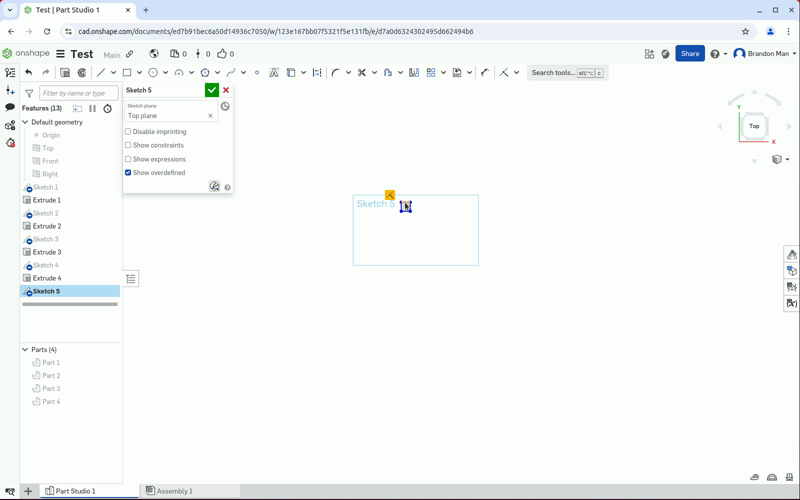
scroll(-6)
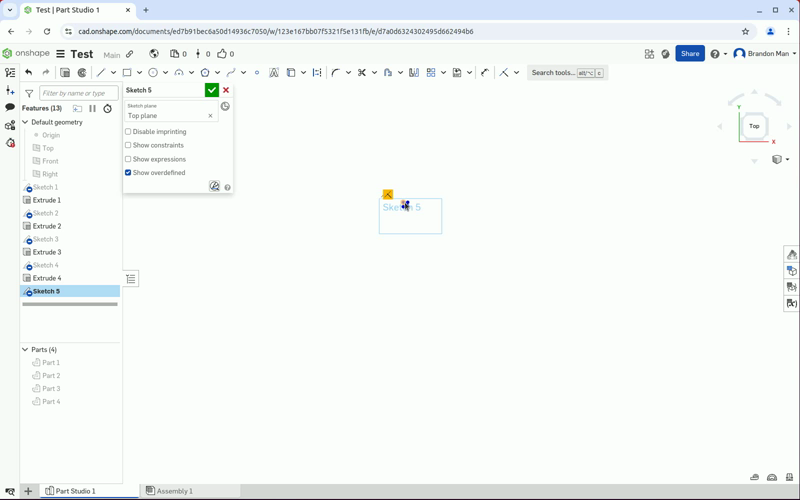
mouse_move(73, 352)
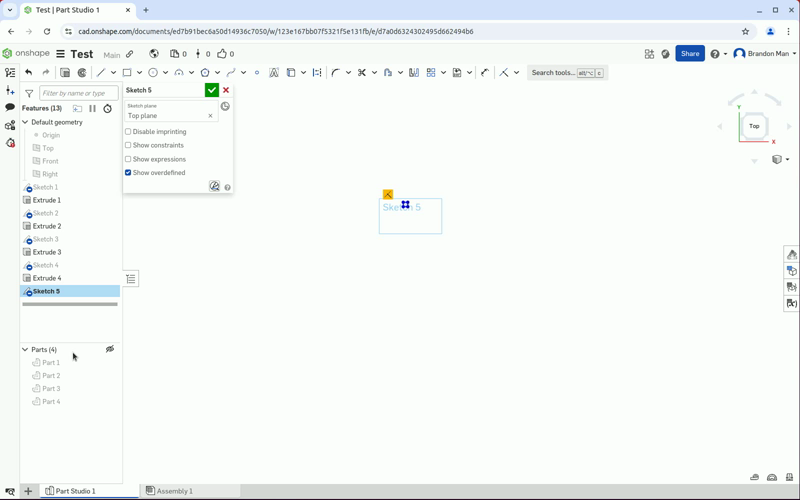
key(shift+y)
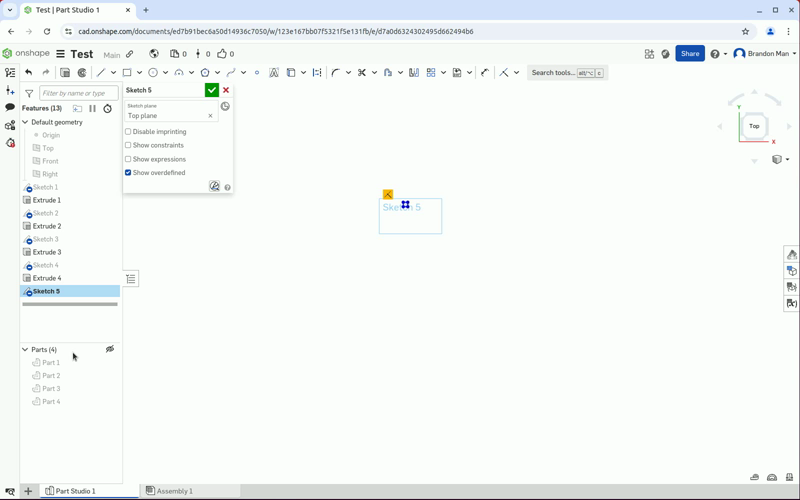
key(shift+e)
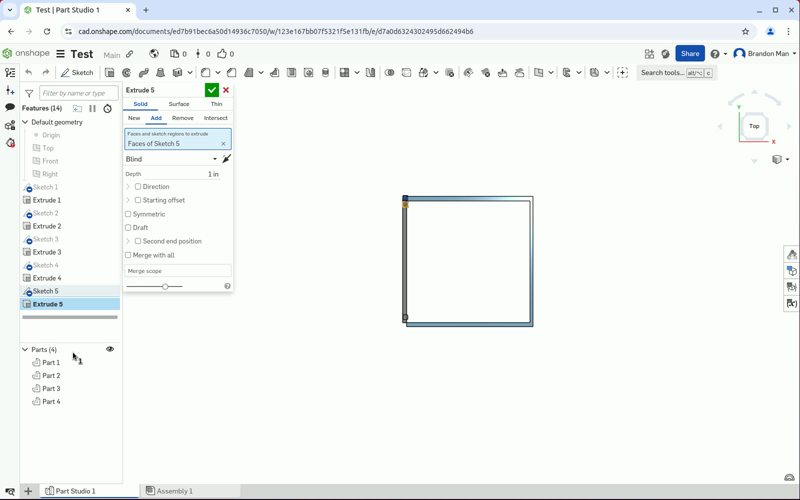
mouse_move(143, 106)
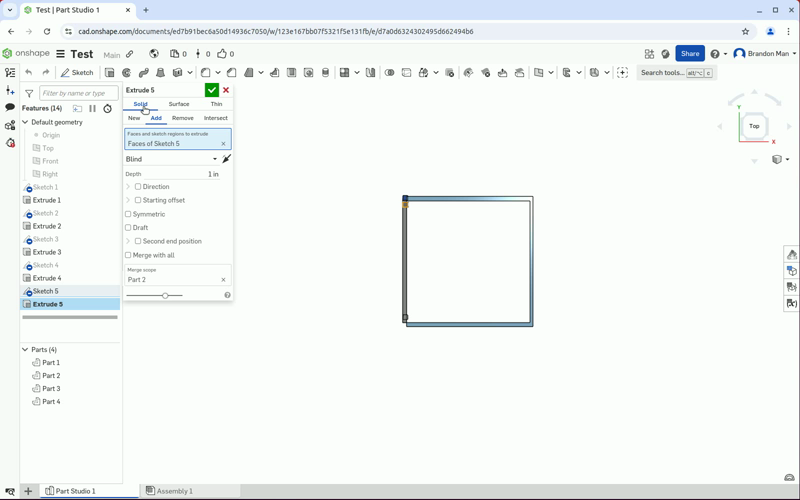
click(143, 106)
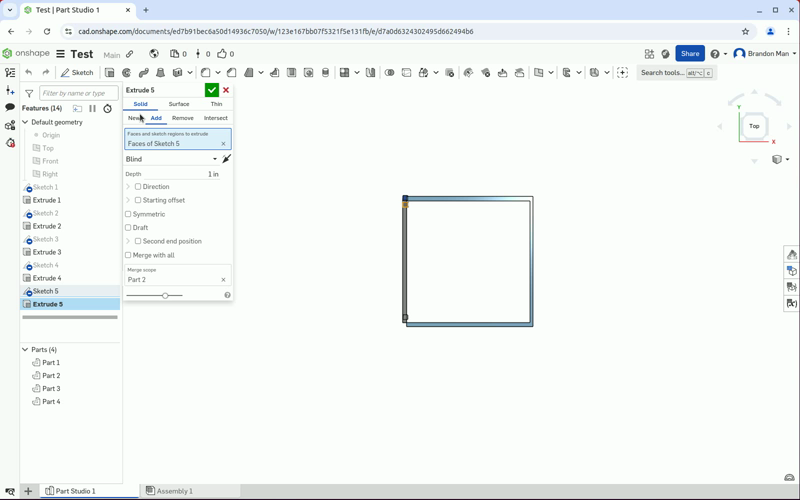
mouse_move(137, 120)
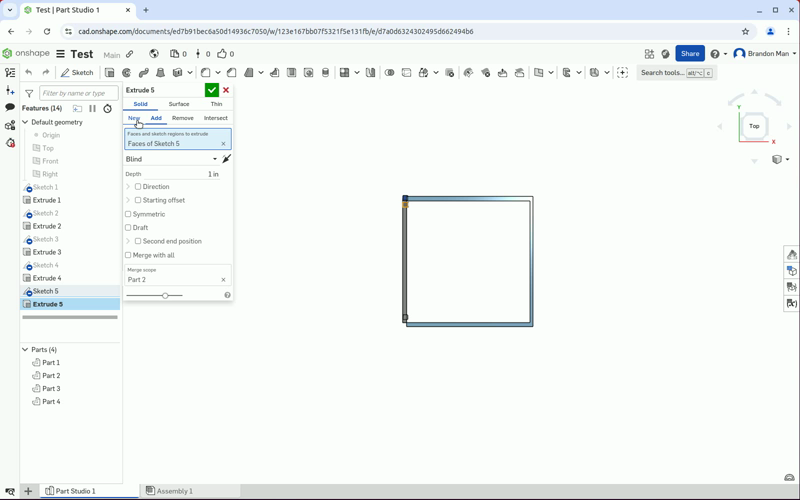
click(137, 120)
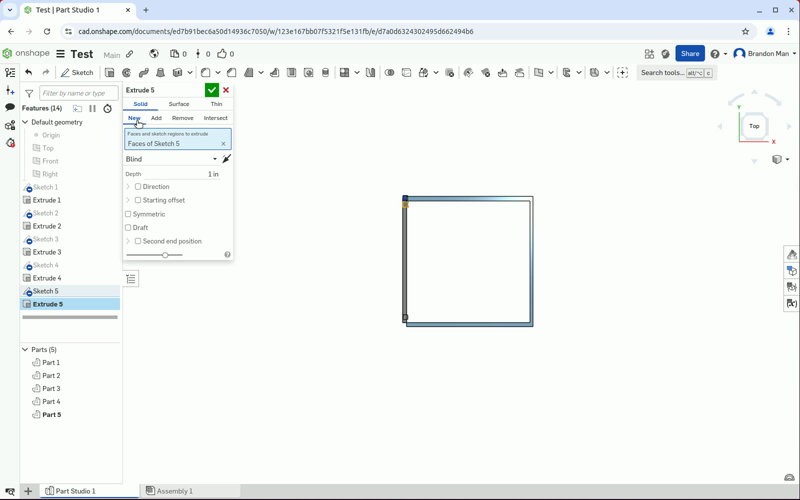
key(tab, 4)
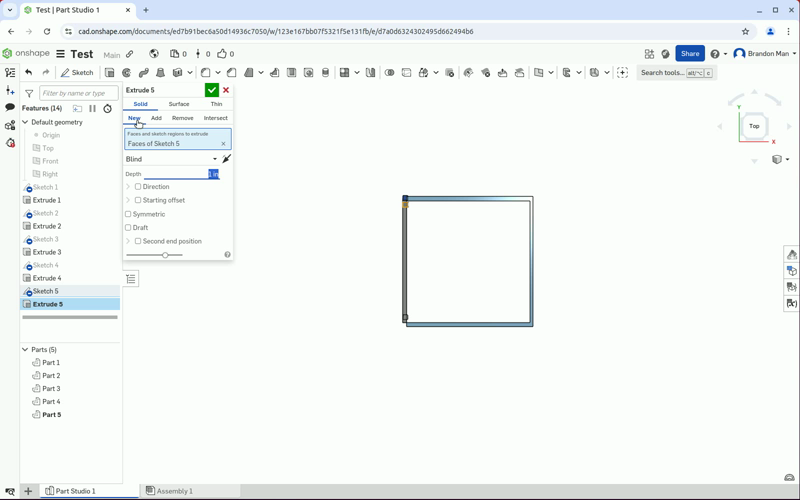
text(23.108)
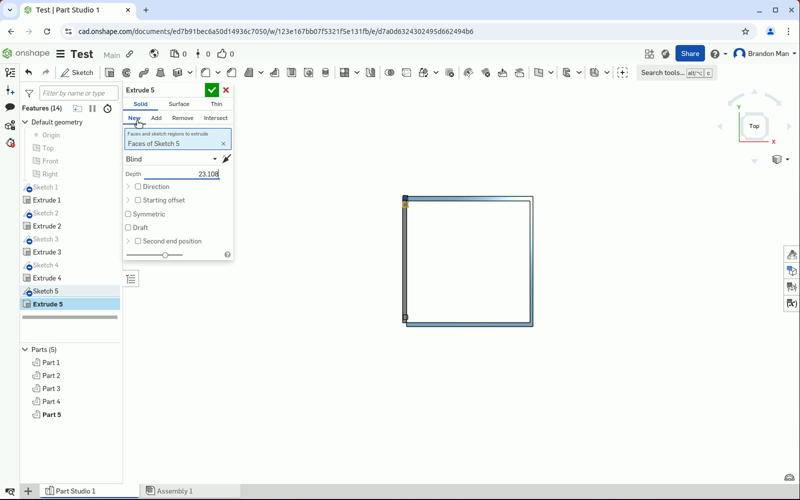
key(enter)
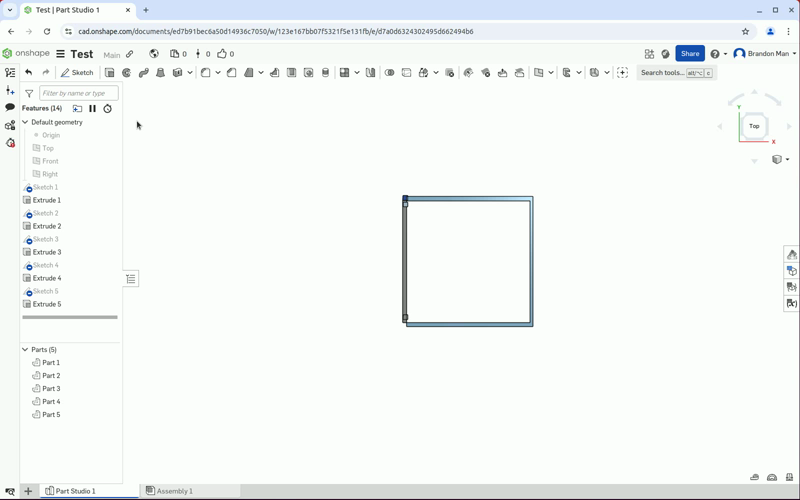
key(shift+h)
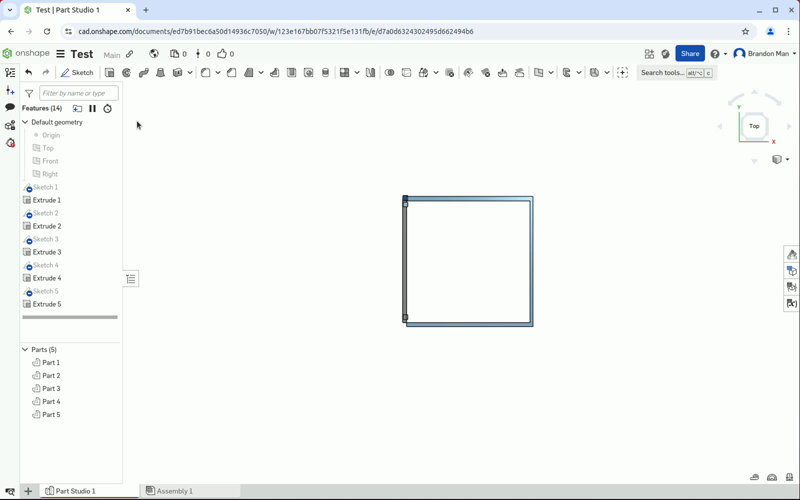
key(shift+h)
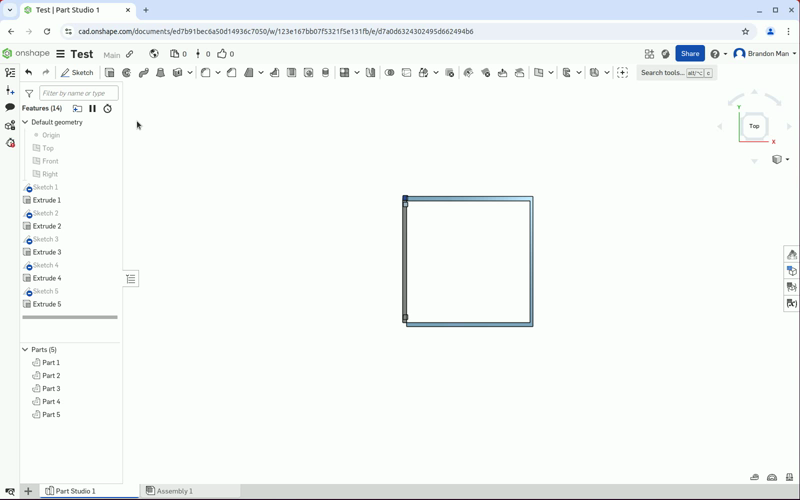
mouse_move(73, 189)
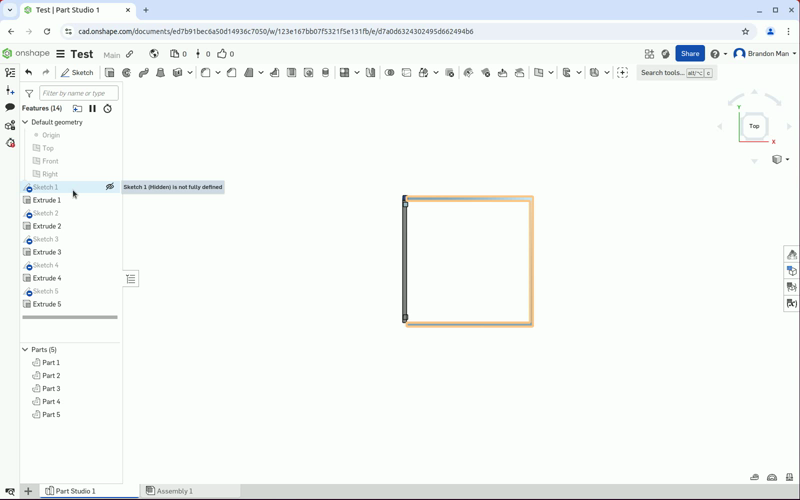
click(73, 189)
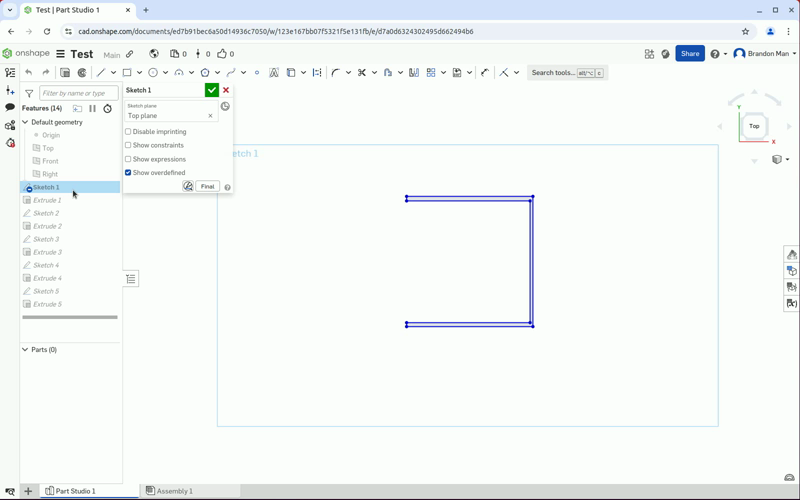
mouse_move(229, 92)
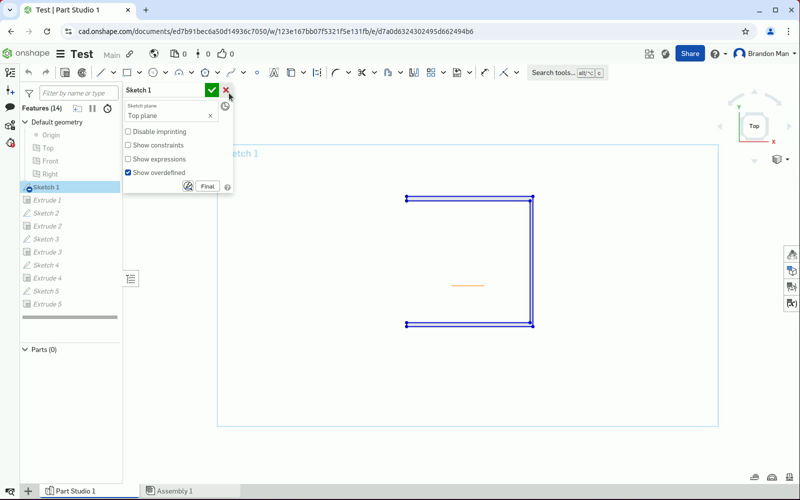
click(229, 92)
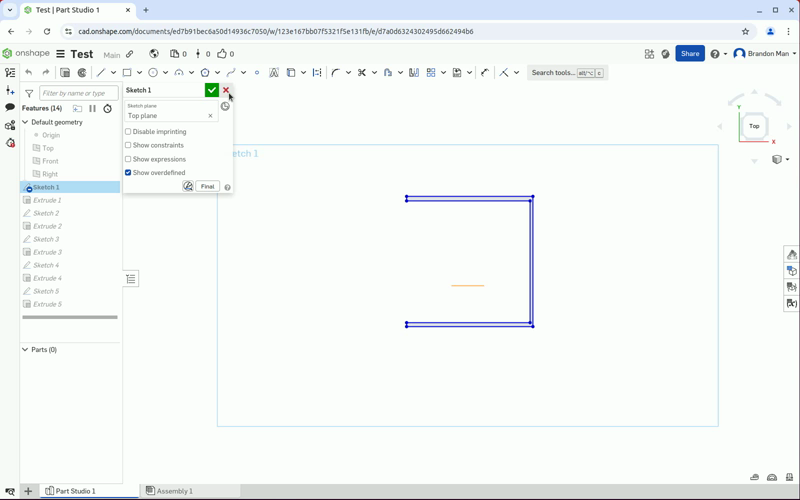
key(shift+s)
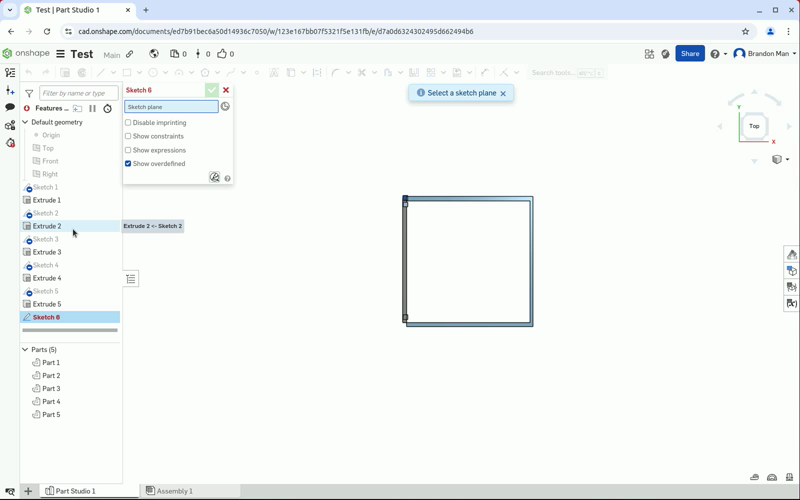
scroll(3)
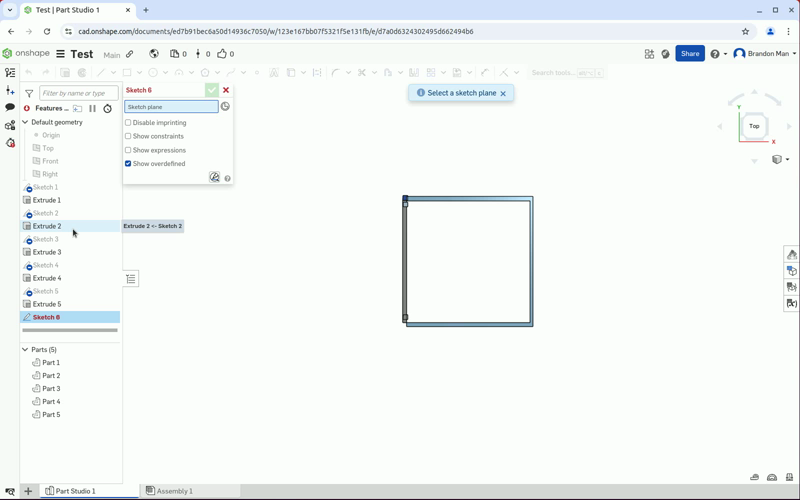
mouse_move(73, 150)
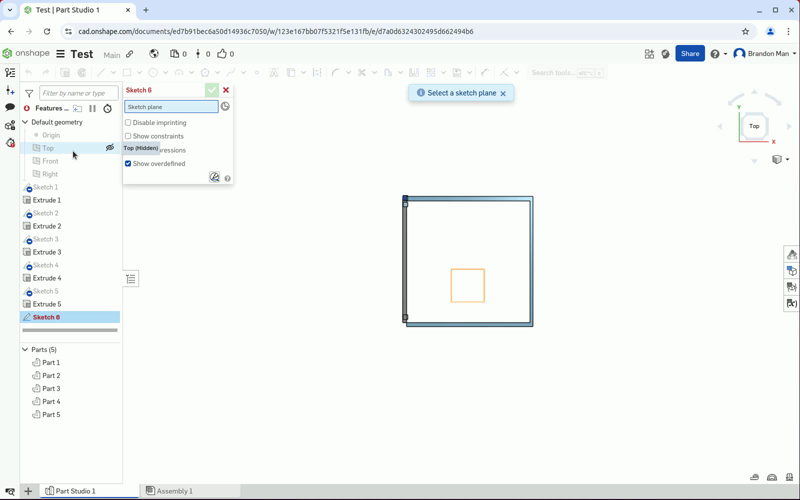
click(73, 150)
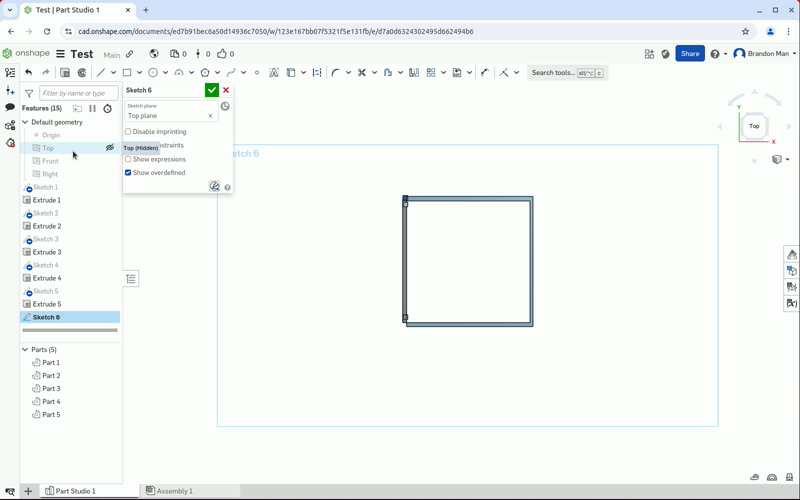
mouse_move(73, 352)
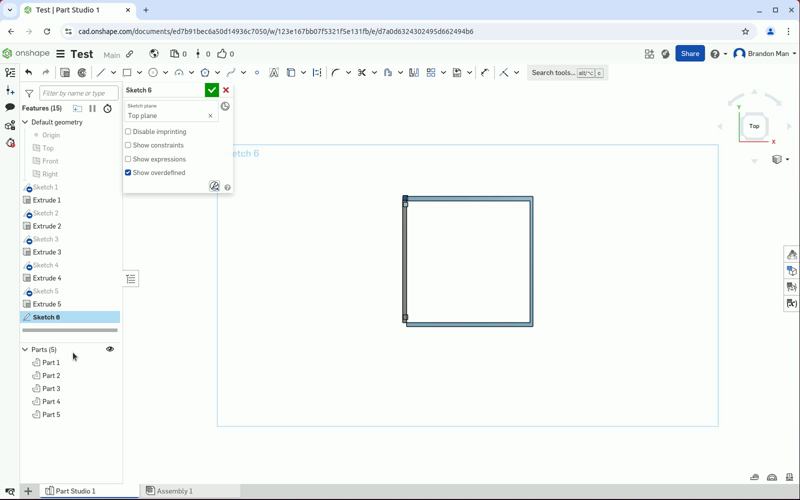
key(y)
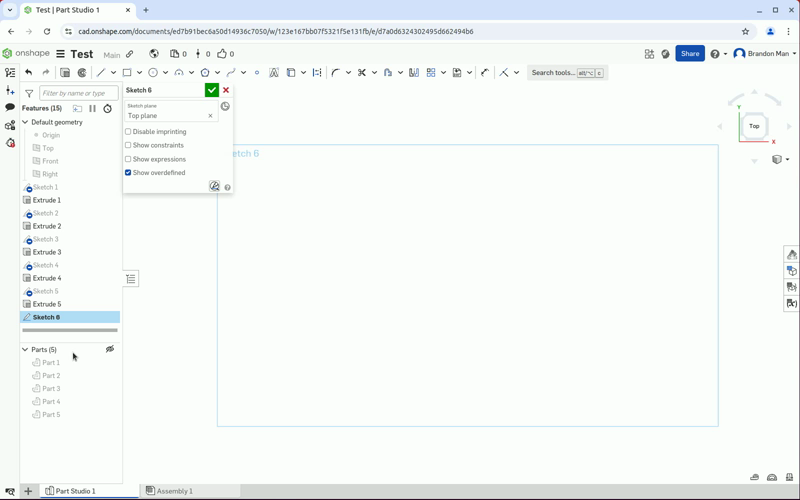
key(l)
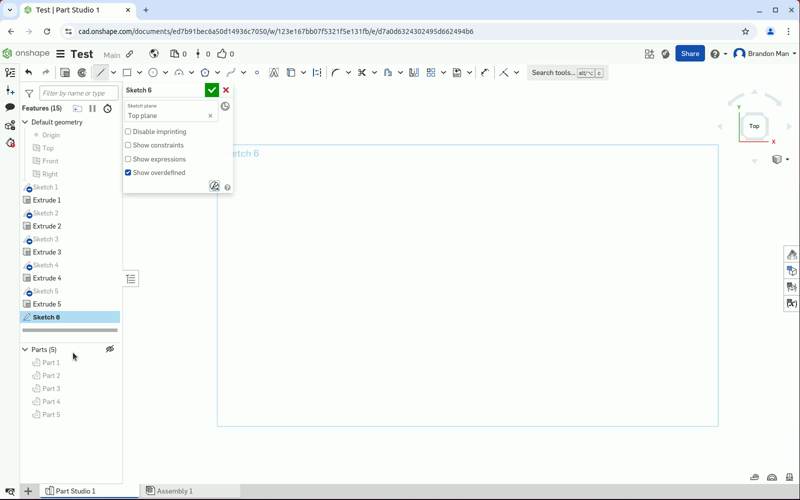
key_down(shift)
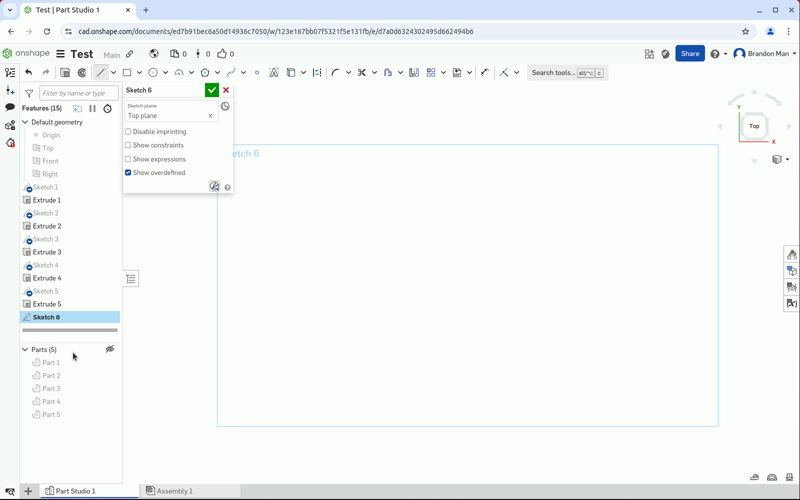
mouse_move(403, 319)
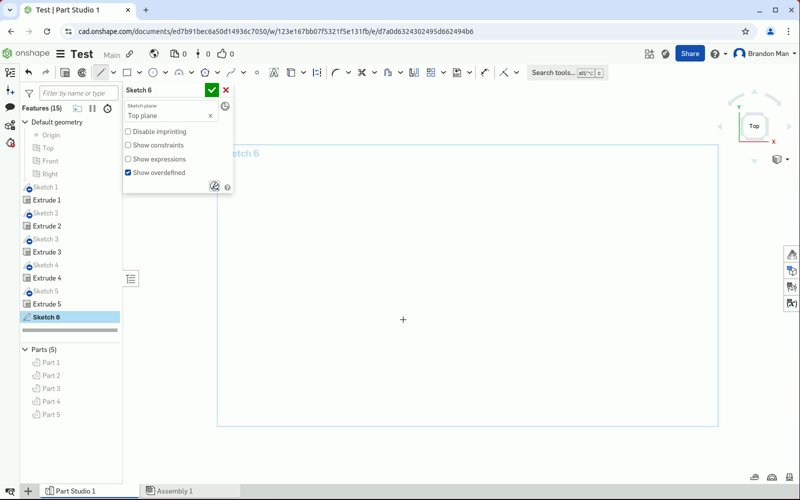
click(403, 319)
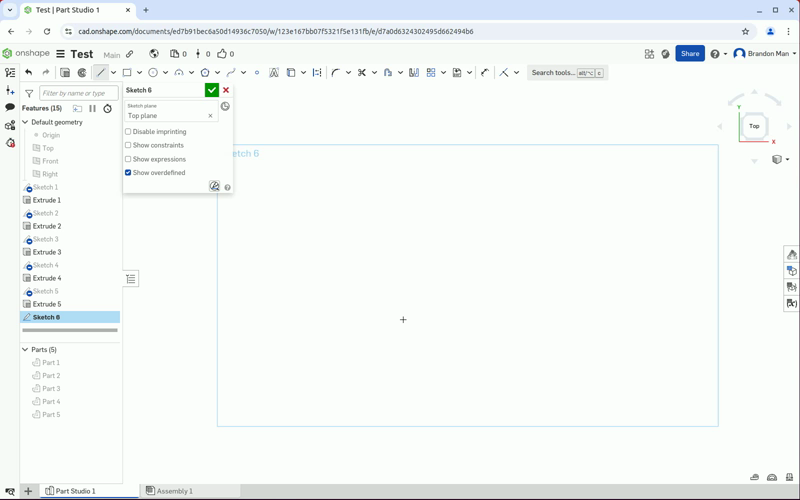
key_up(shift)
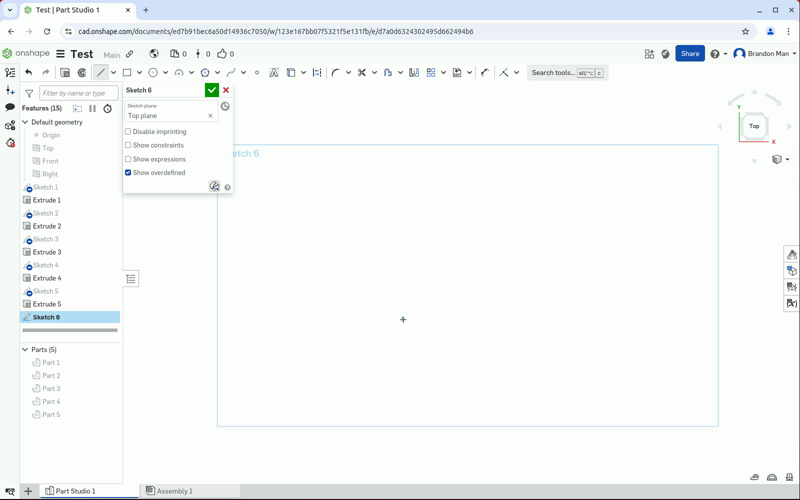
key_down(shift)
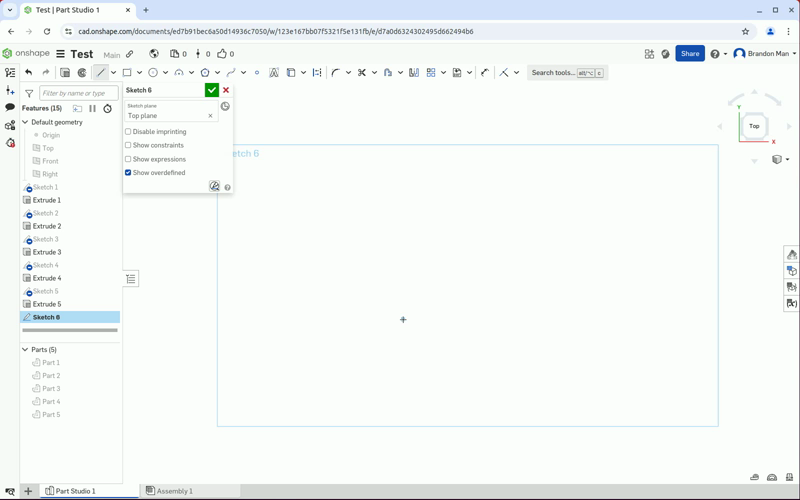
mouse_move(433, 319)
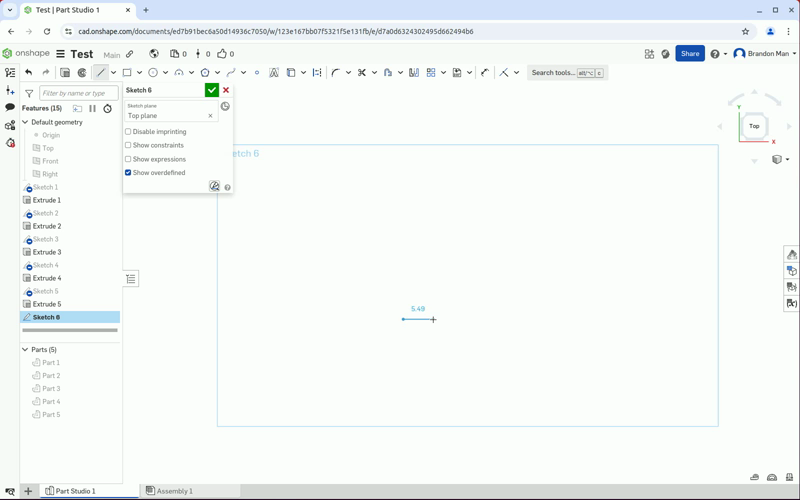
mouse_move(407, 319)
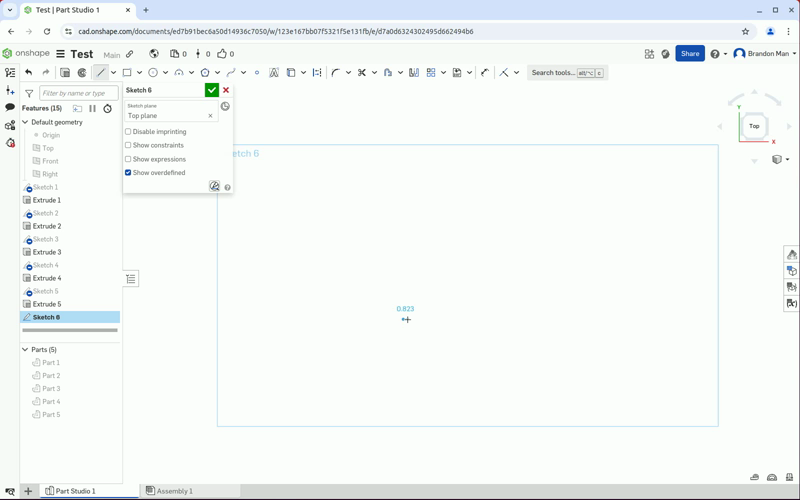
scroll(6)
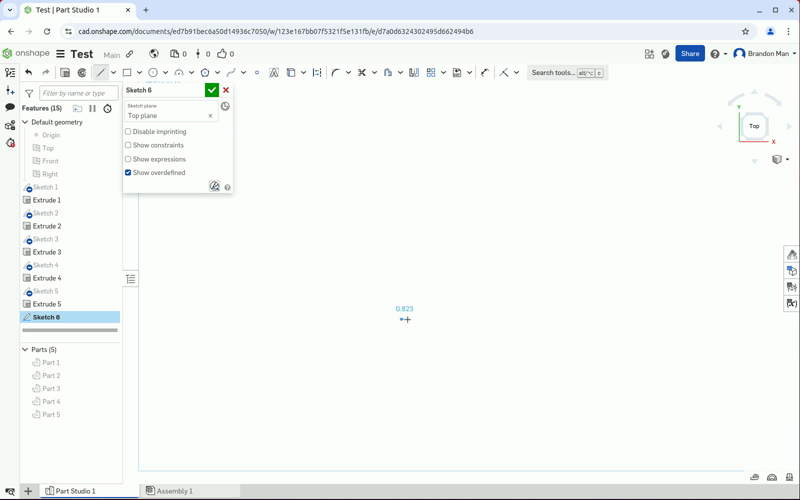
scroll(6)
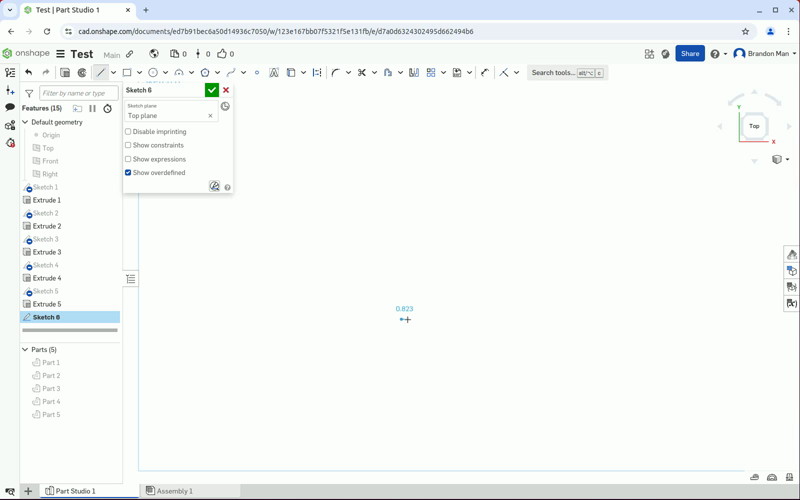
scroll(6)
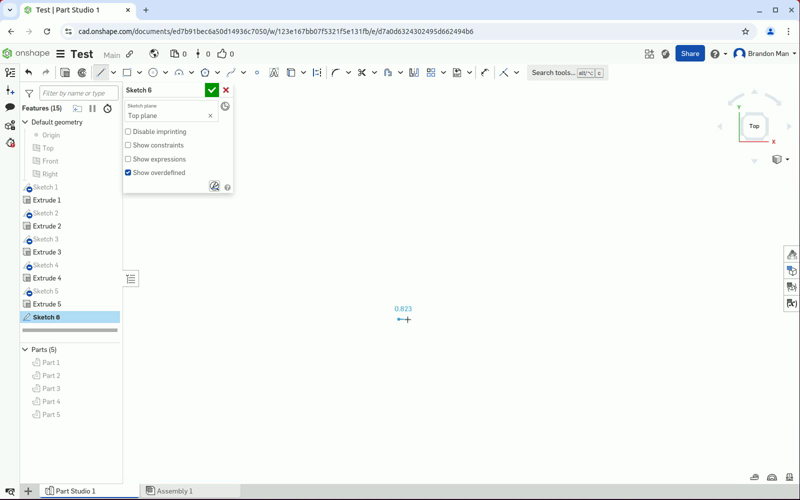
scroll(6)
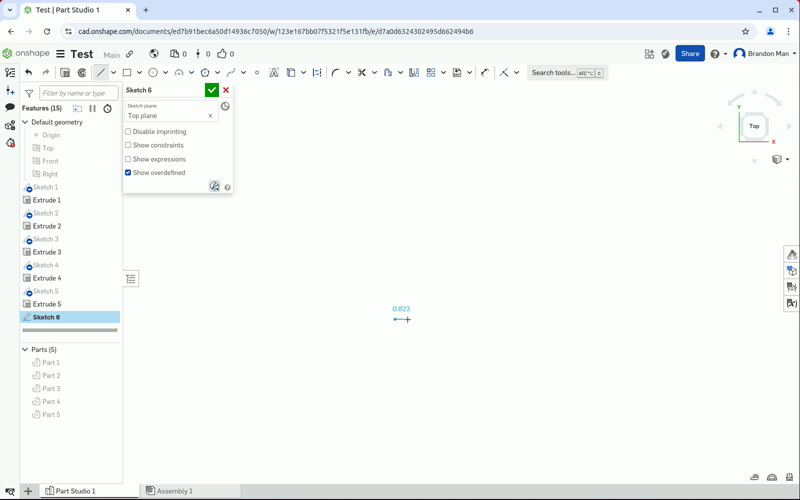
scroll(6)
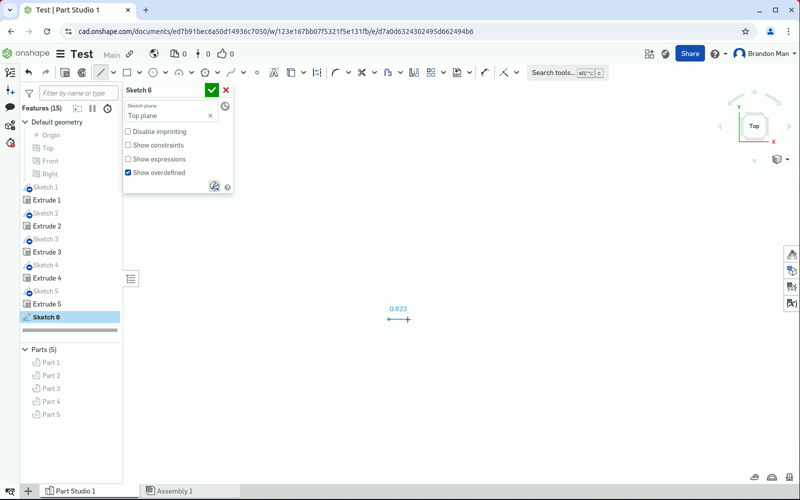
scroll(6)
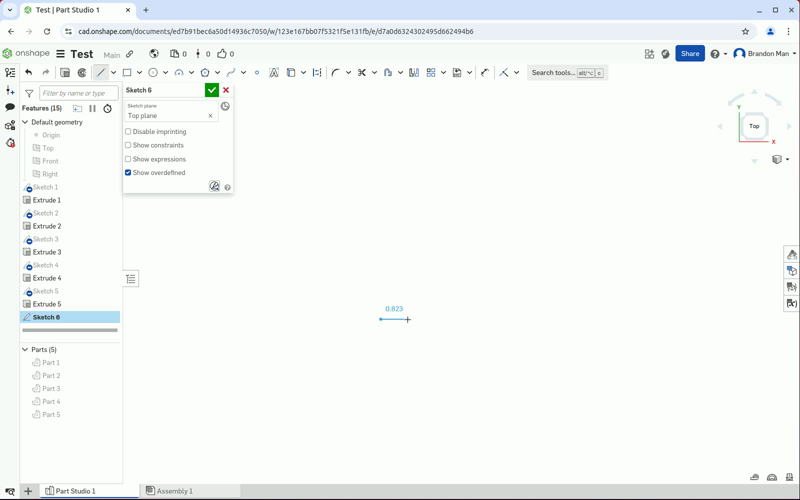
scroll(6)
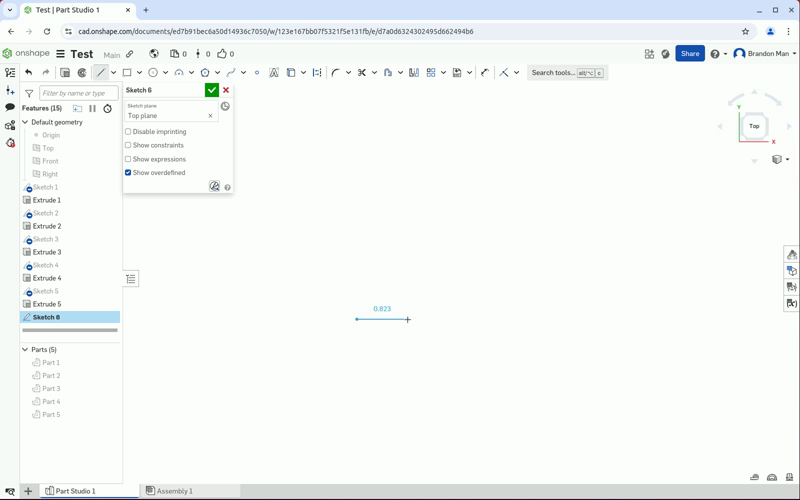
click(407, 319)
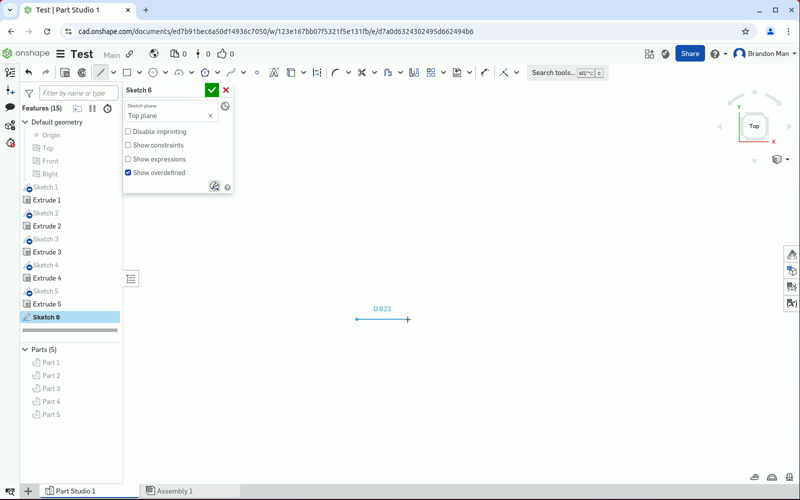
scroll(-6)
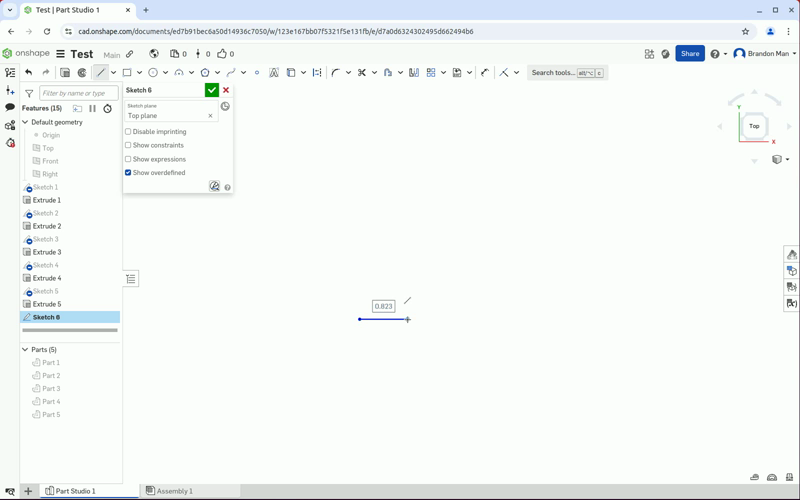
scroll(-6)
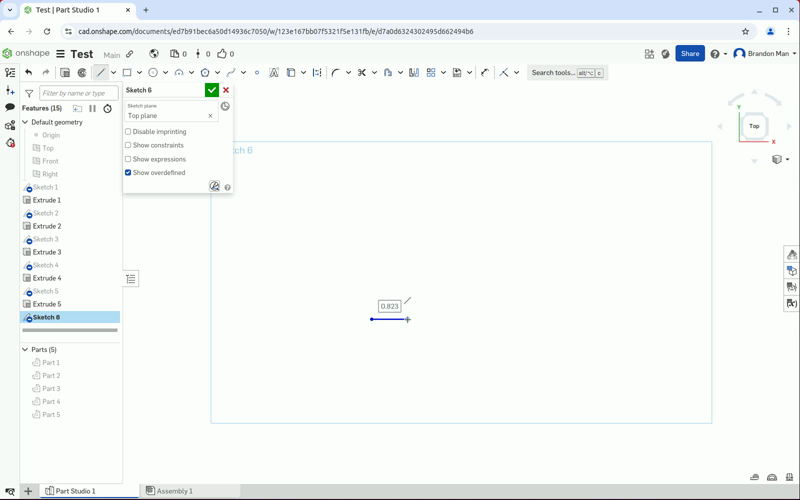
scroll(-6)
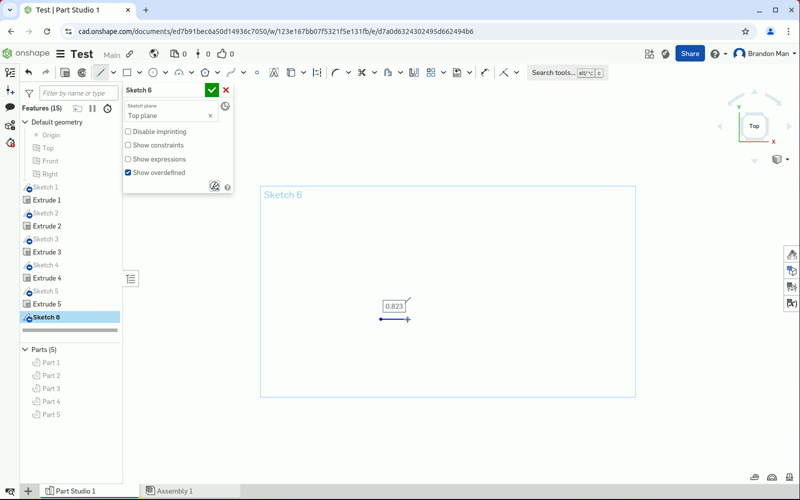
scroll(-6)
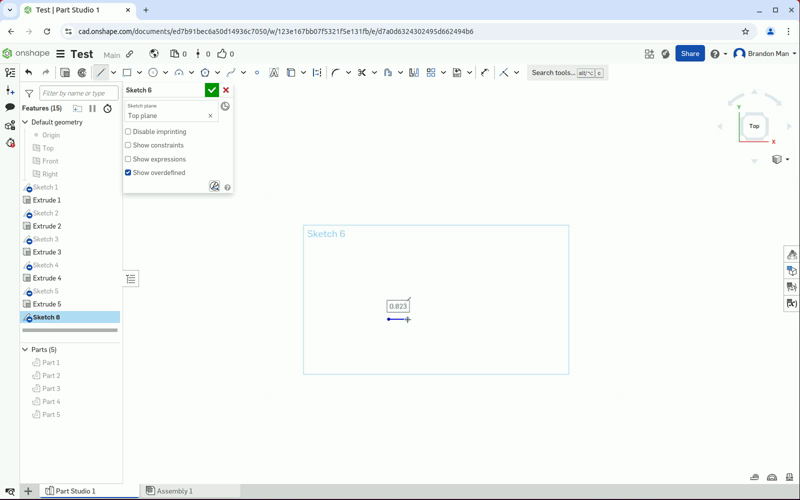
scroll(-6)
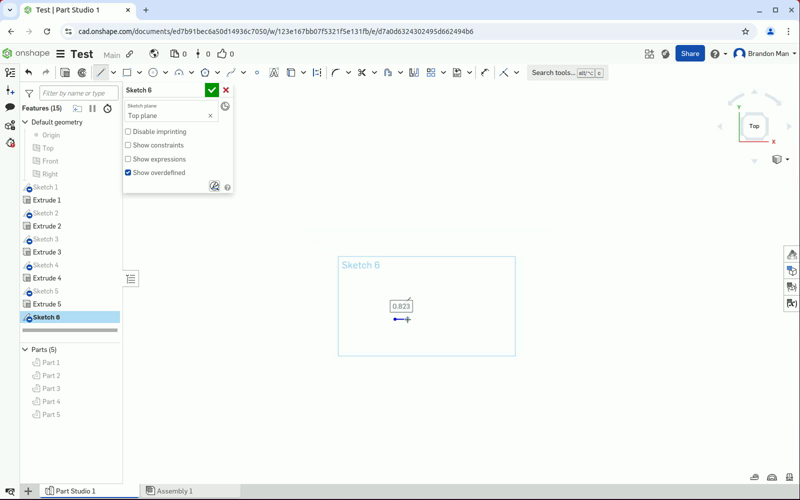
scroll(-6)
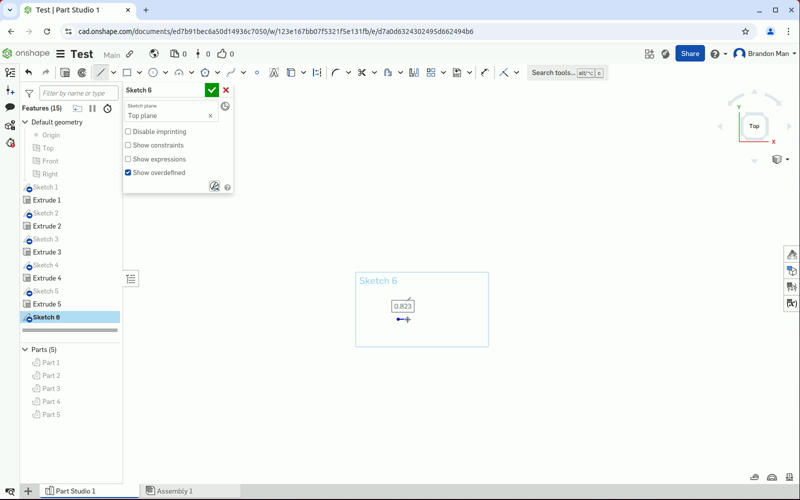
scroll(-6)
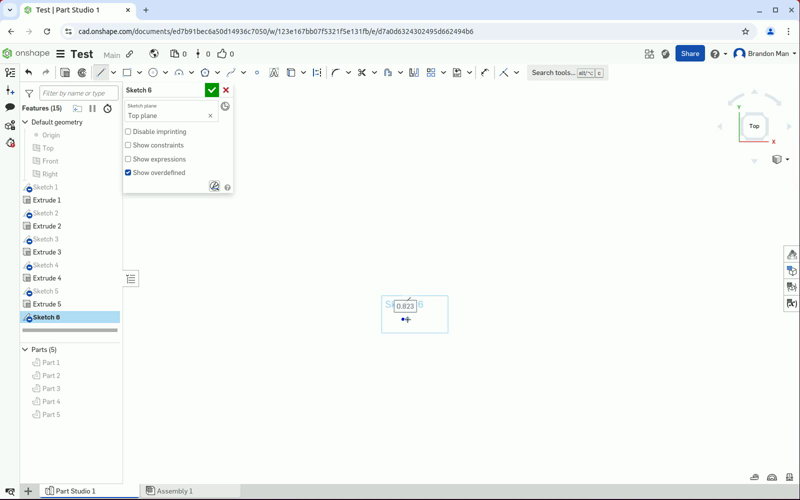
key_up(shift)
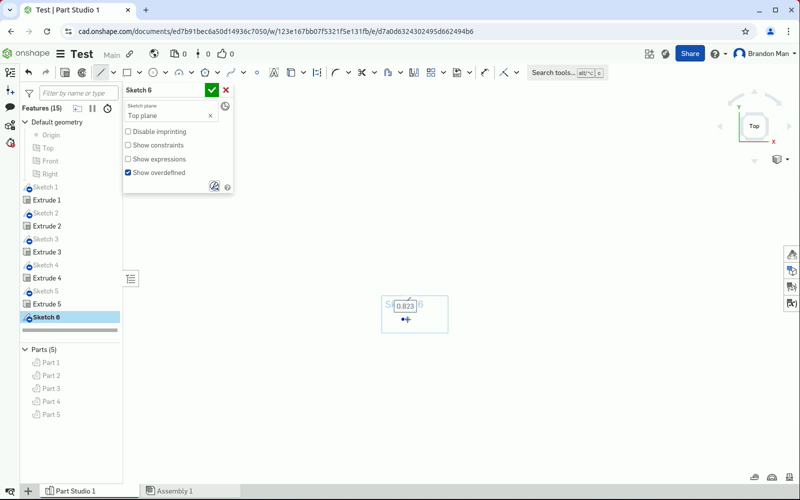
key_down(shift)
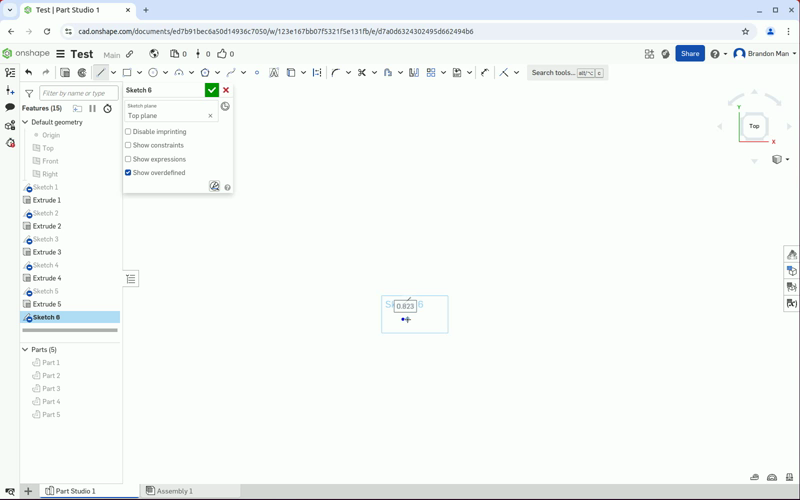
mouse_move(437, 319)
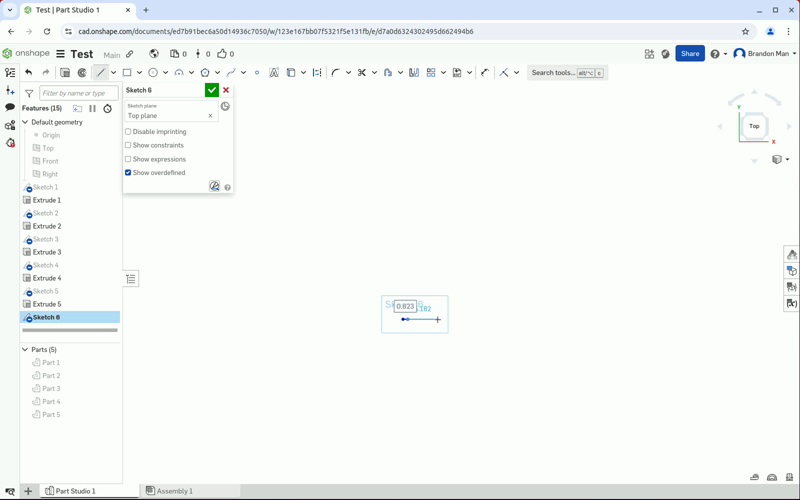
mouse_move(407, 314)
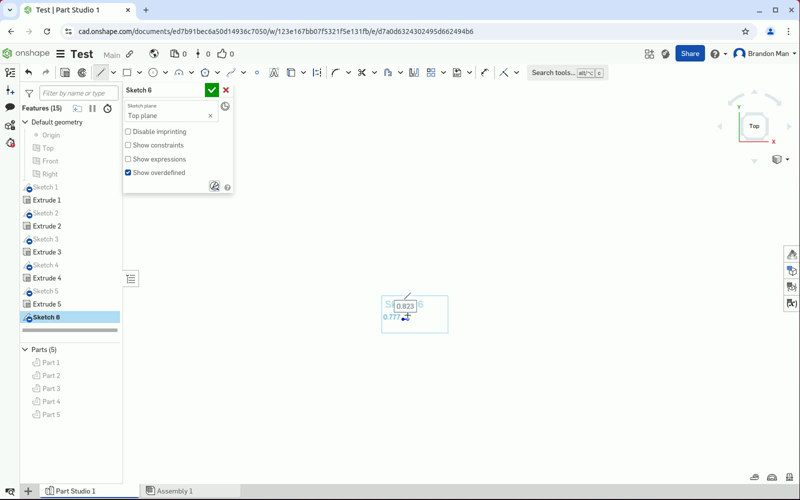
scroll(6)
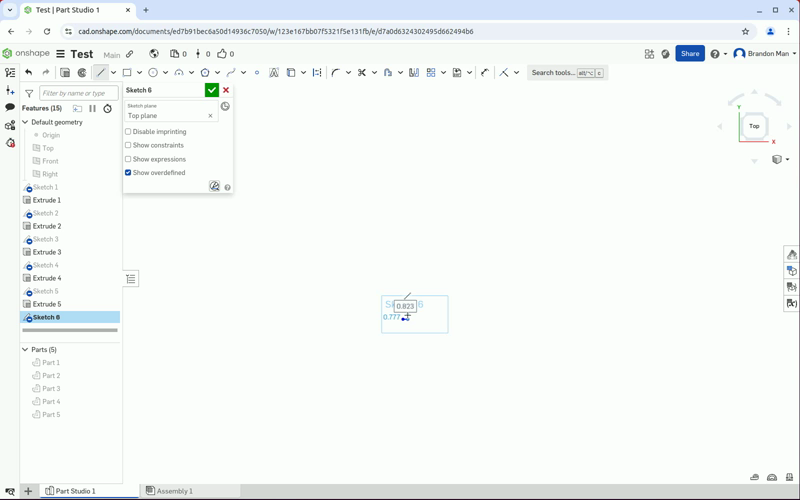
scroll(6)
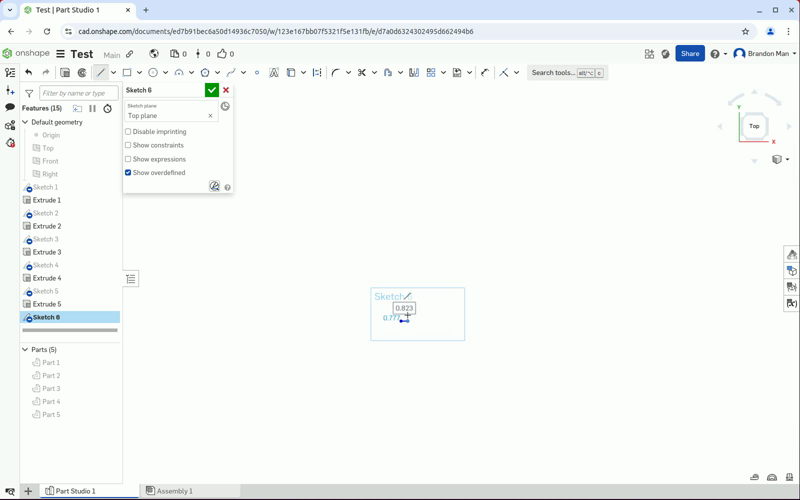
scroll(6)
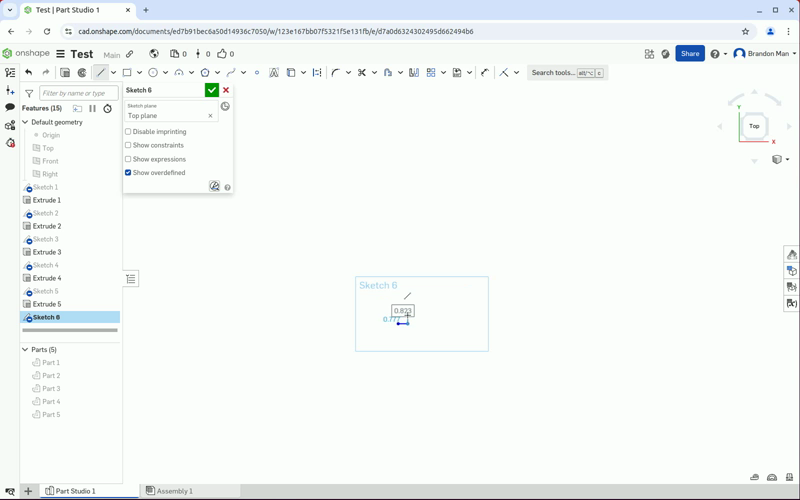
scroll(6)
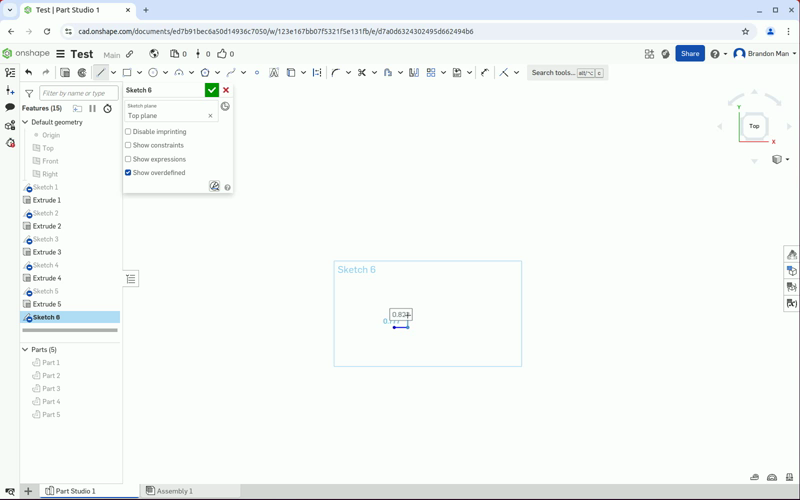
scroll(6)
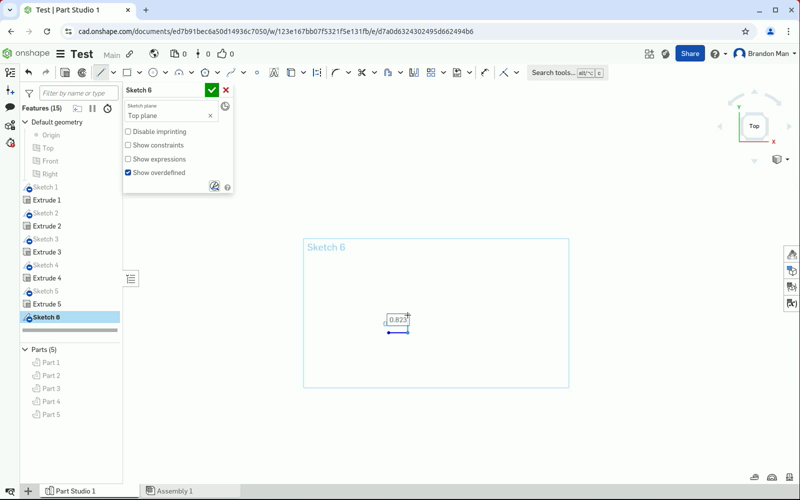
scroll(6)
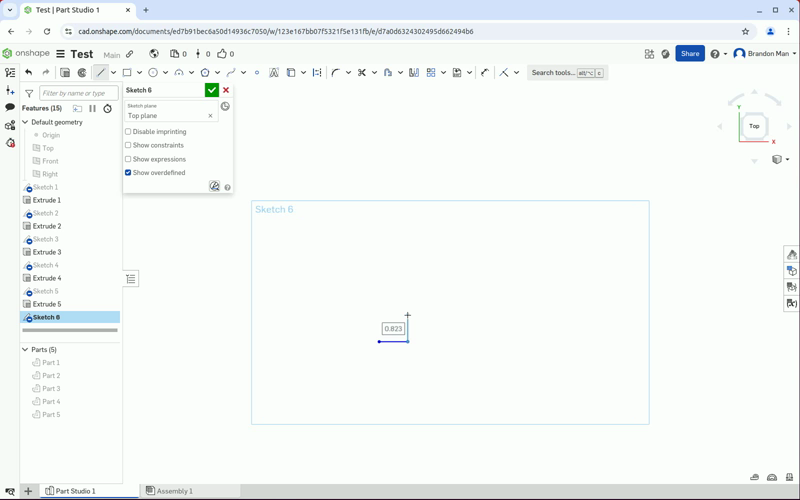
scroll(6)
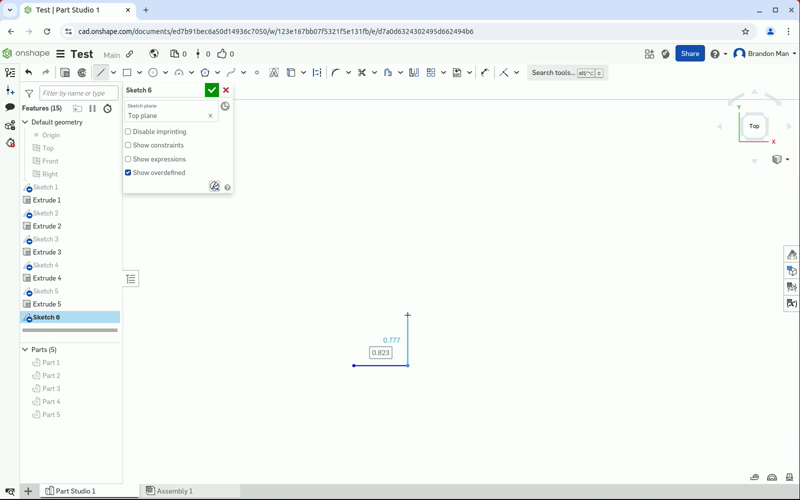
click(407, 314)
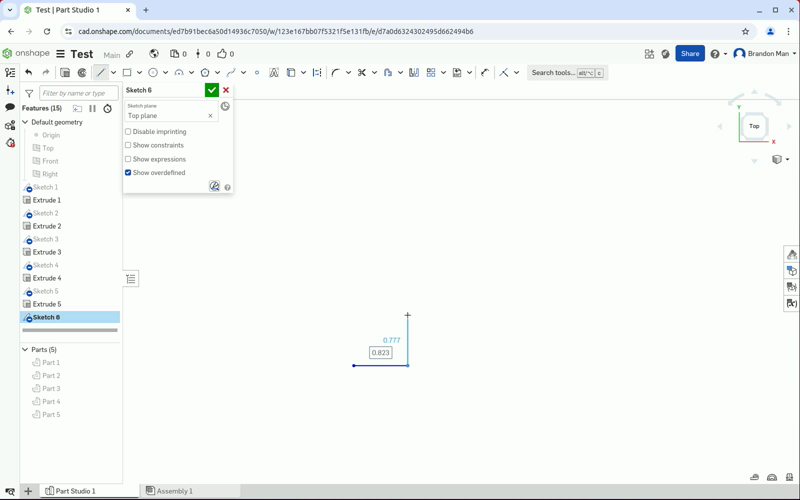
scroll(-6)
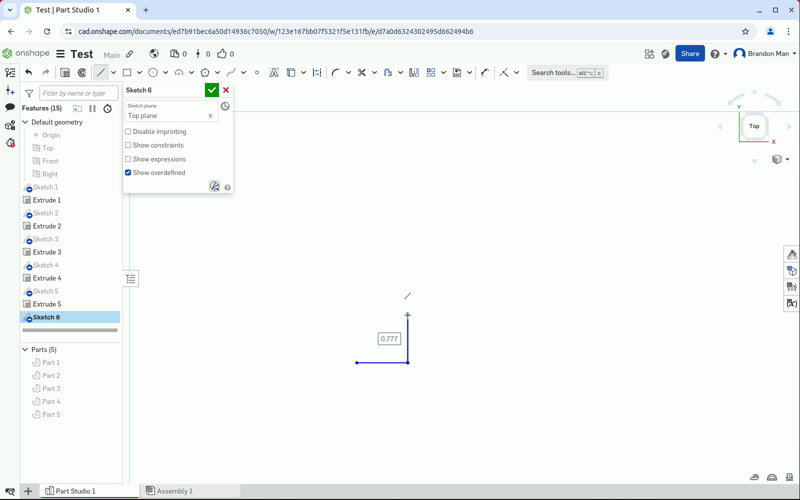
scroll(-6)
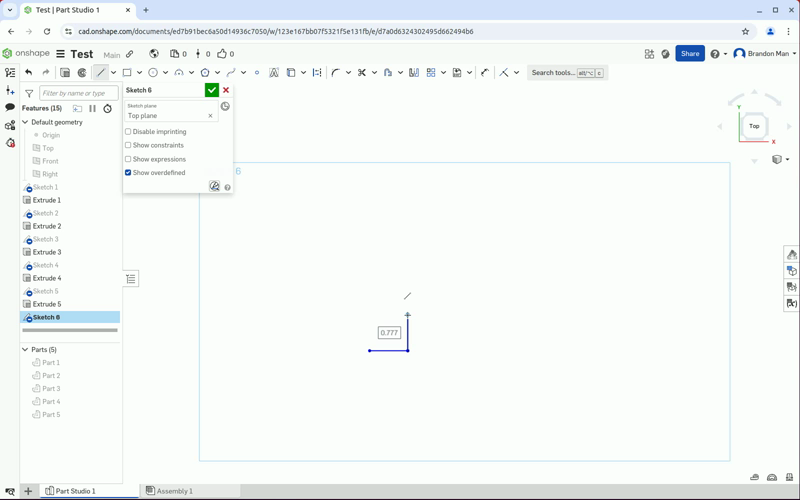
scroll(-6)
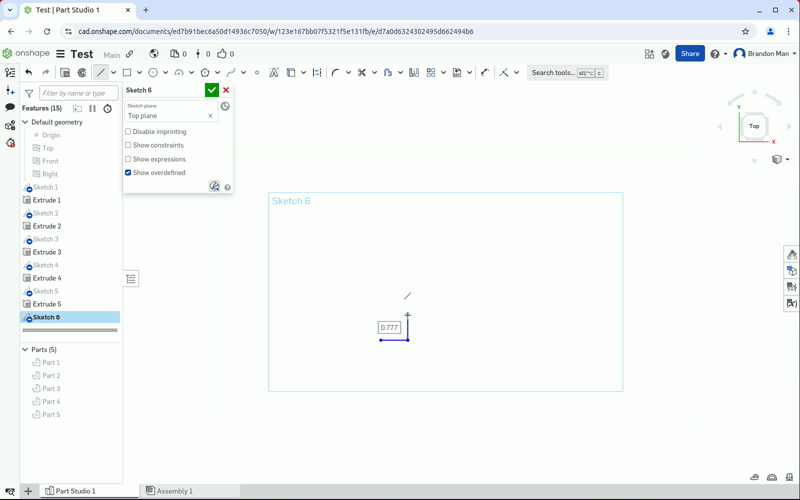
scroll(-6)
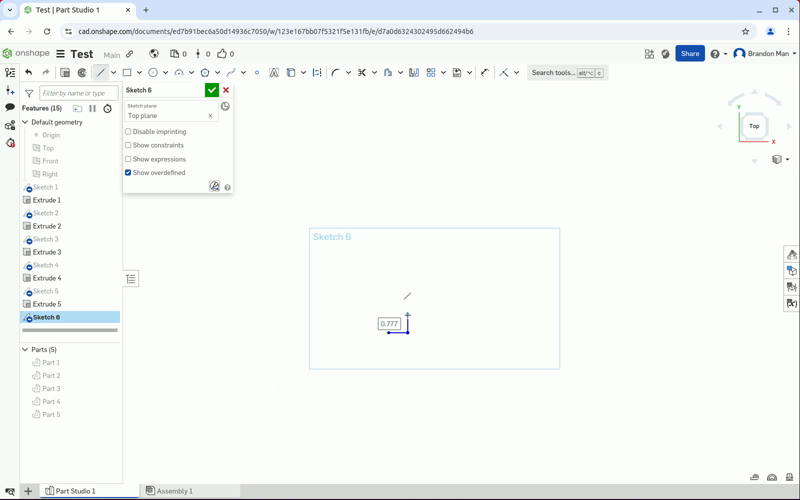
scroll(-6)
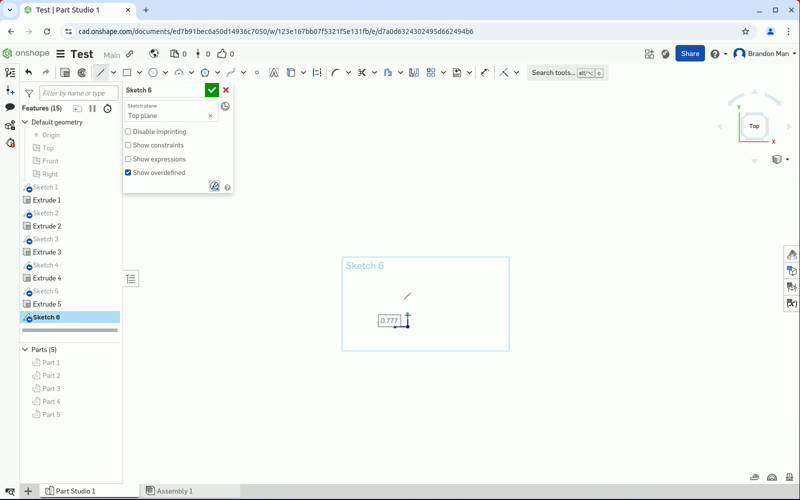
scroll(-6)
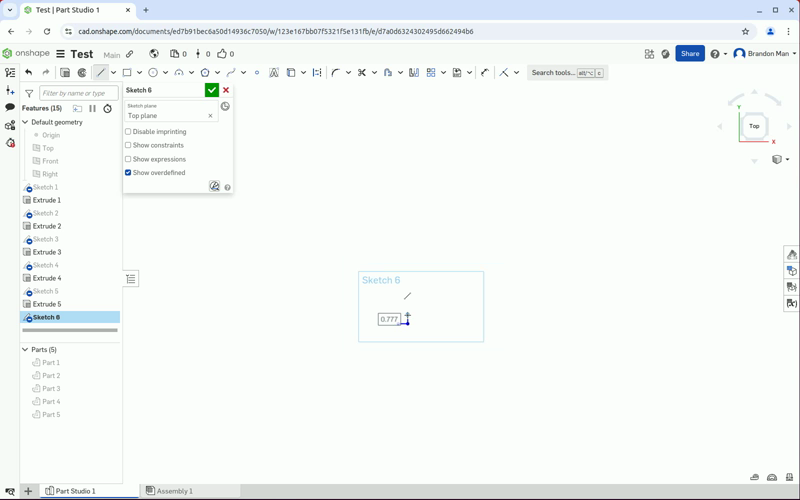
scroll(-6)
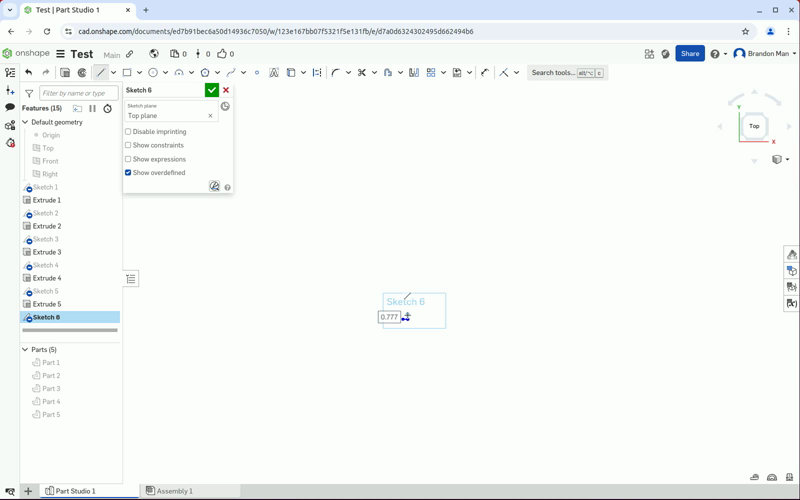
key_up(shift)
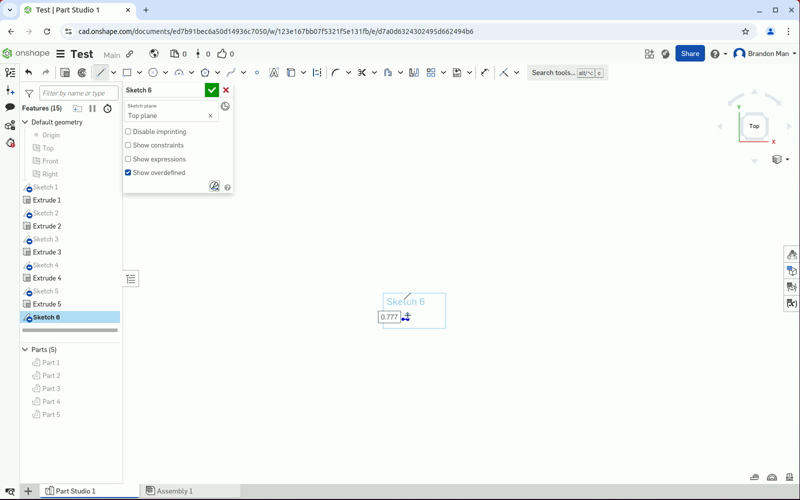
key_down(shift)
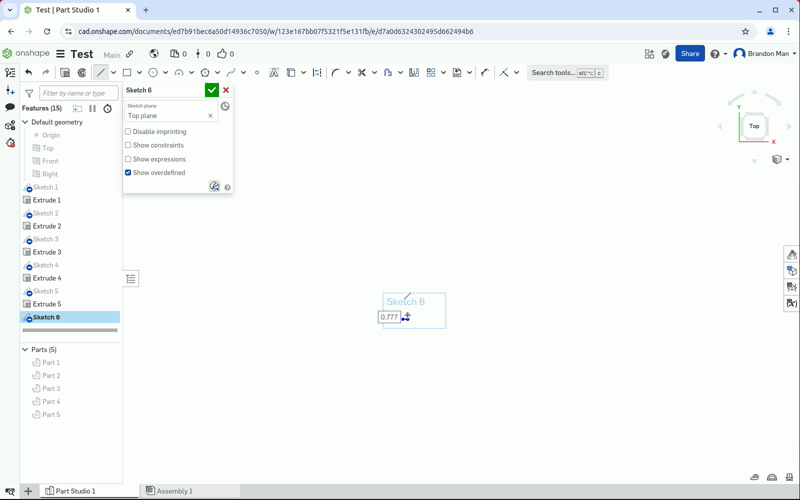
mouse_move(437, 314)
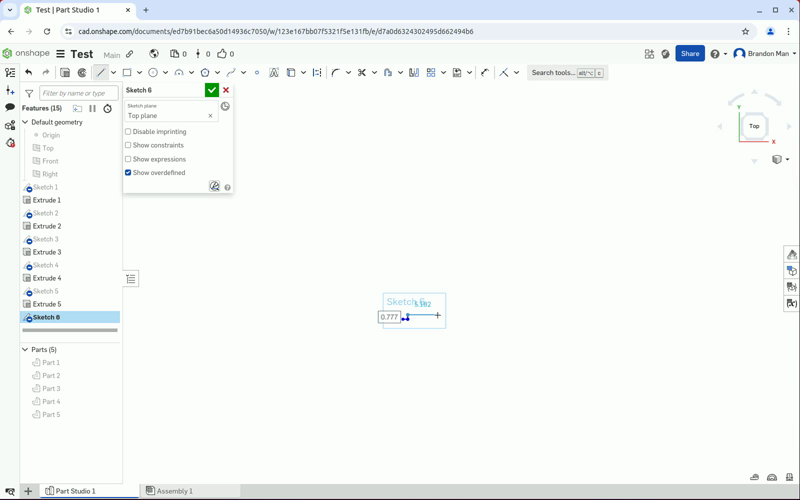
mouse_move(403, 314)
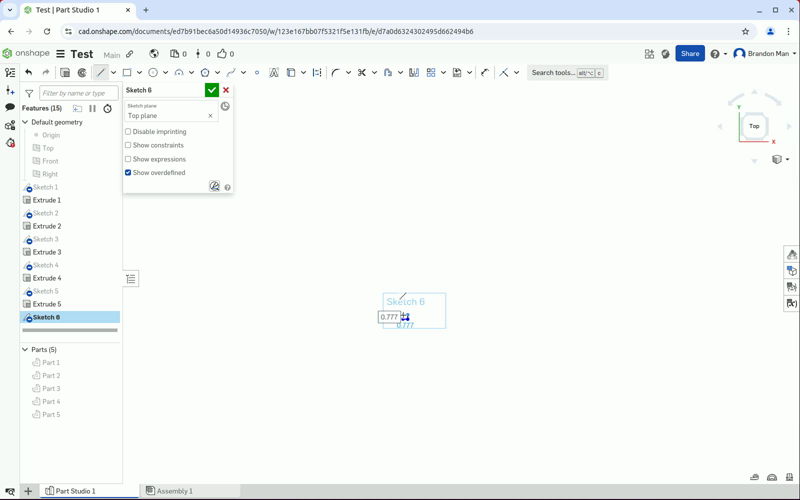
scroll(6)
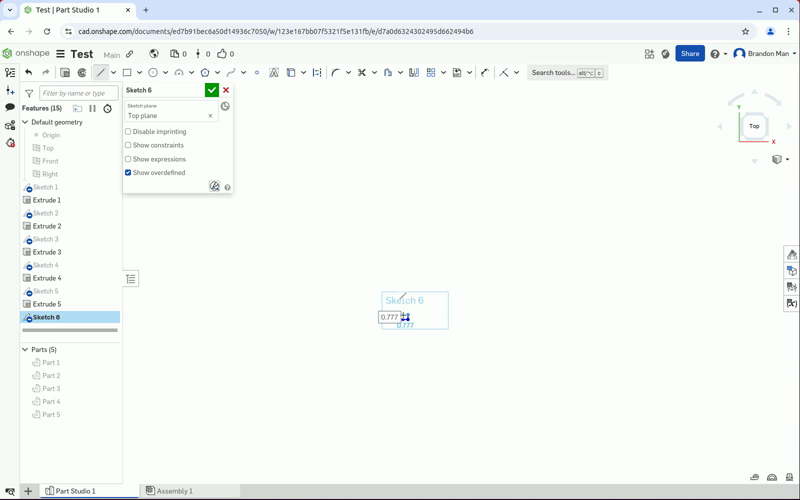
scroll(6)
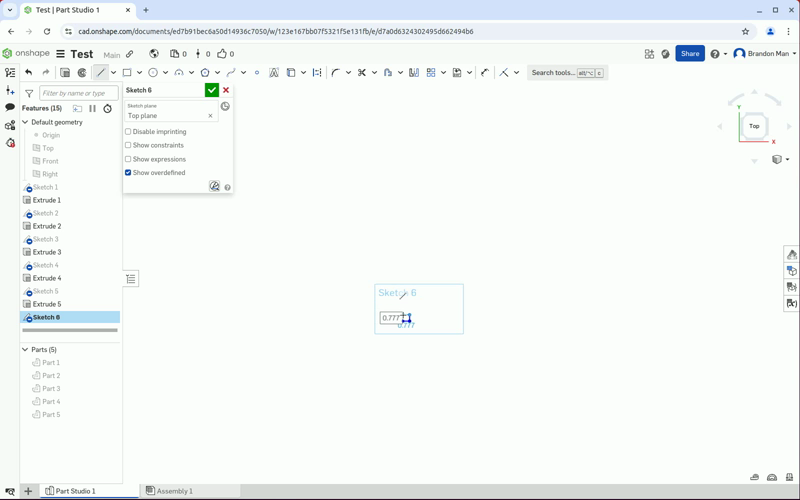
scroll(6)
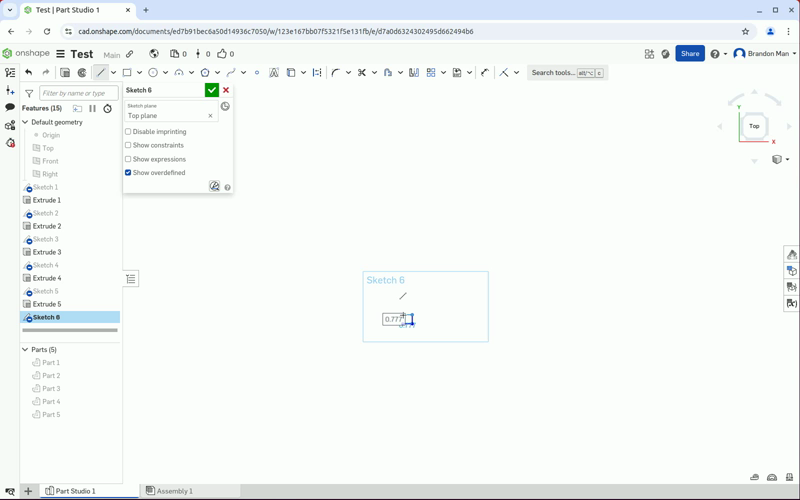
scroll(6)
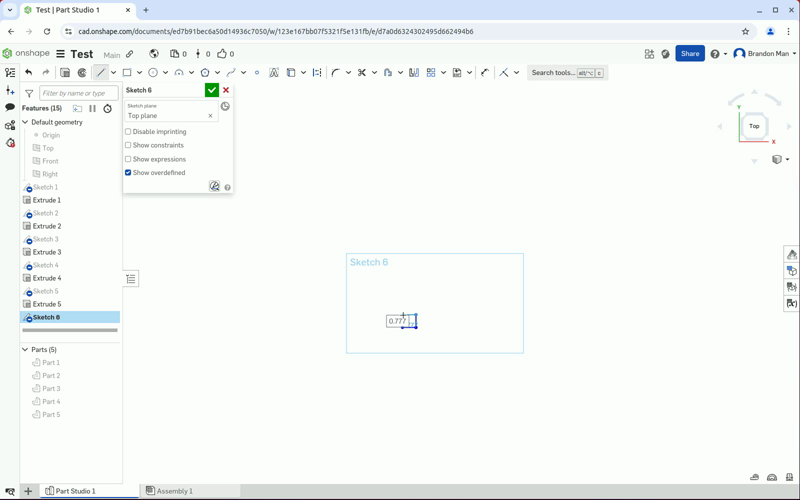
scroll(6)
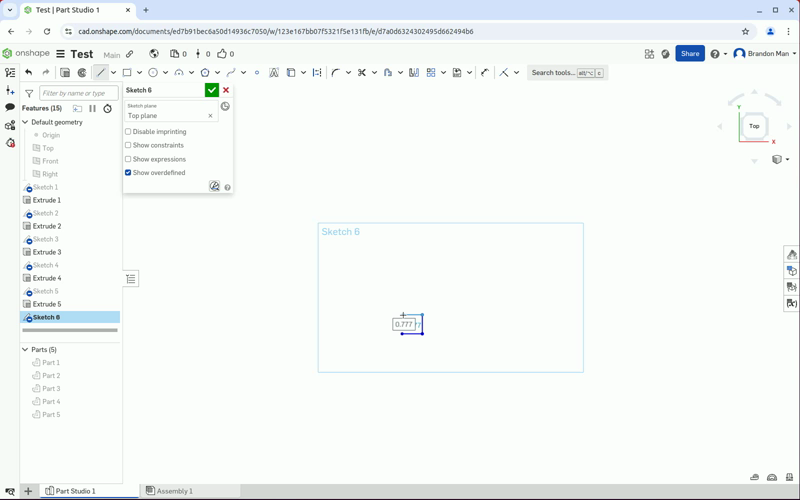
scroll(6)
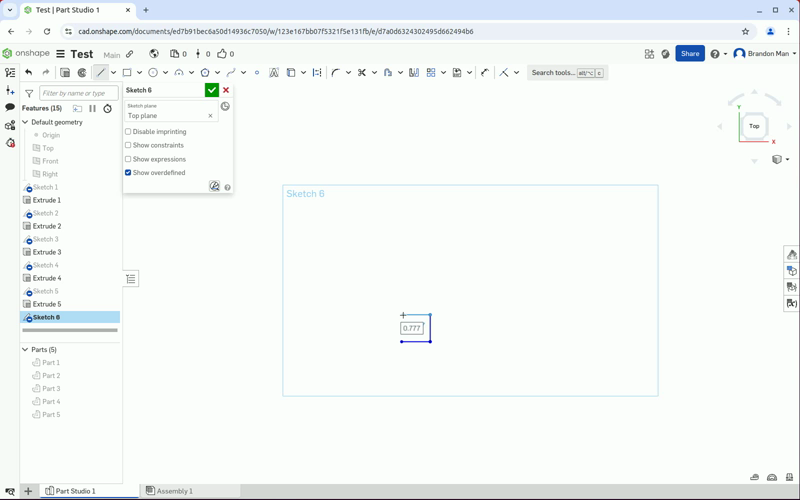
scroll(6)
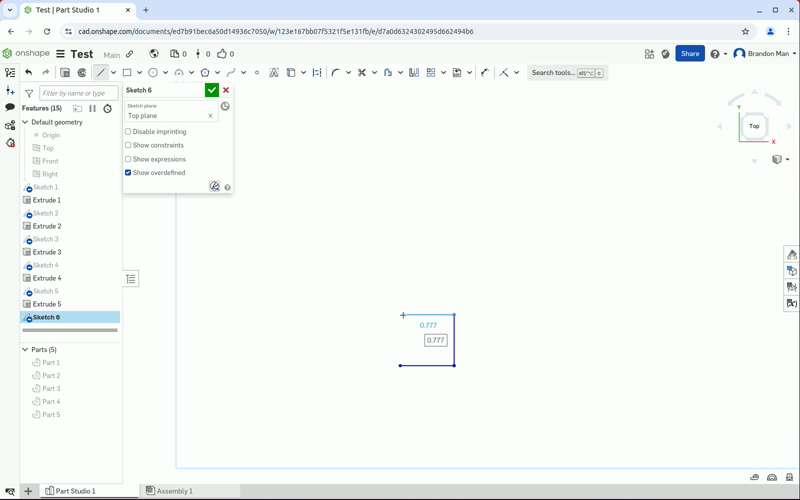
click(403, 314)
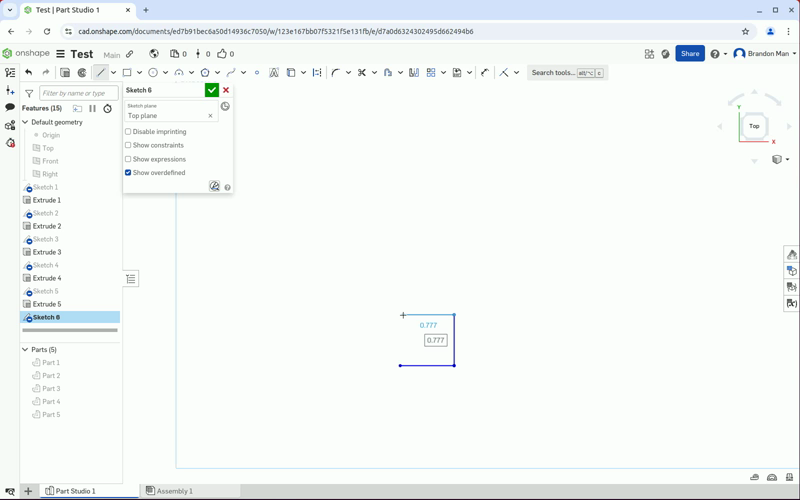
scroll(-6)
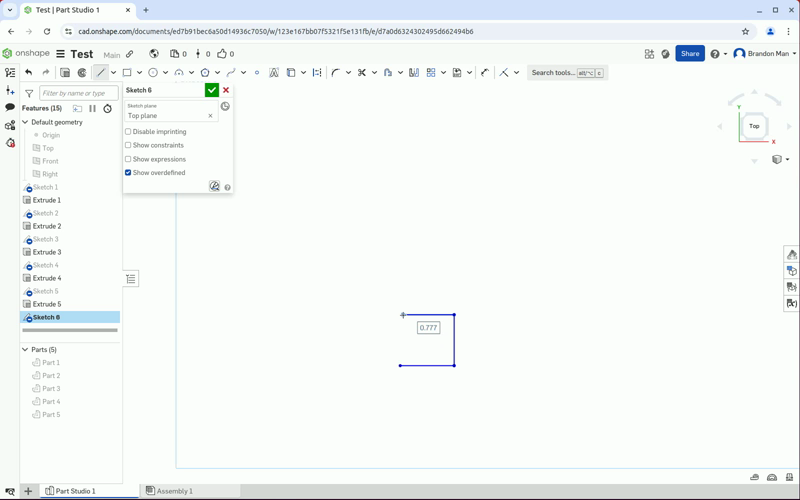
scroll(-6)
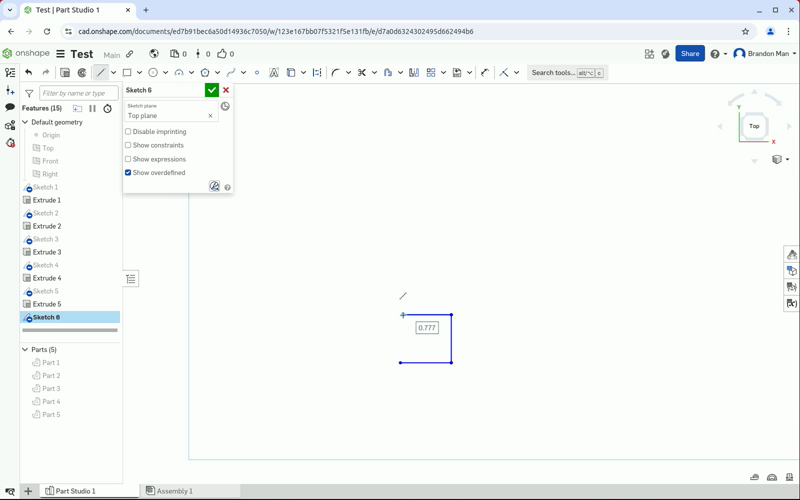
scroll(-6)
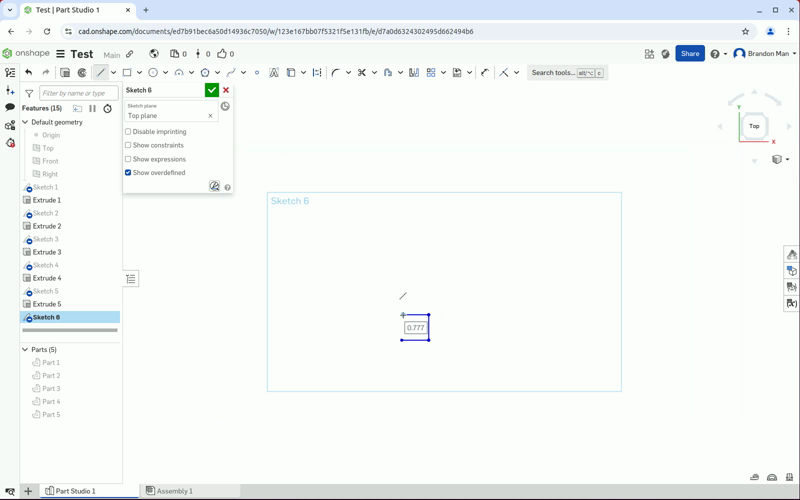
scroll(-6)
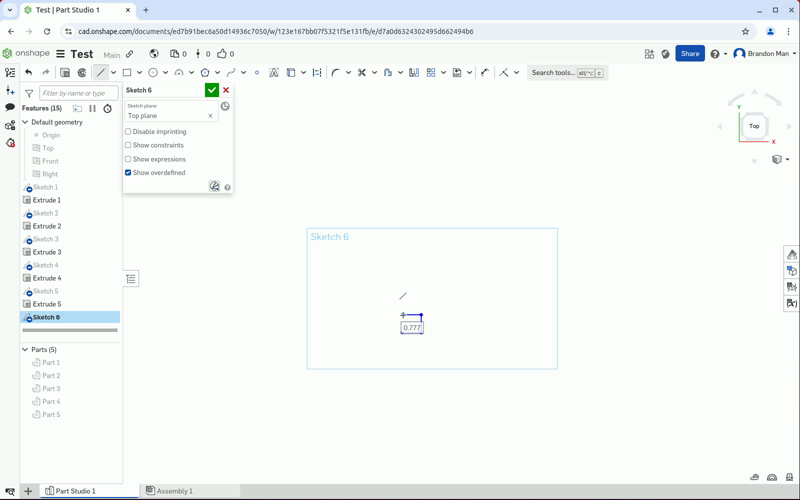
scroll(-6)
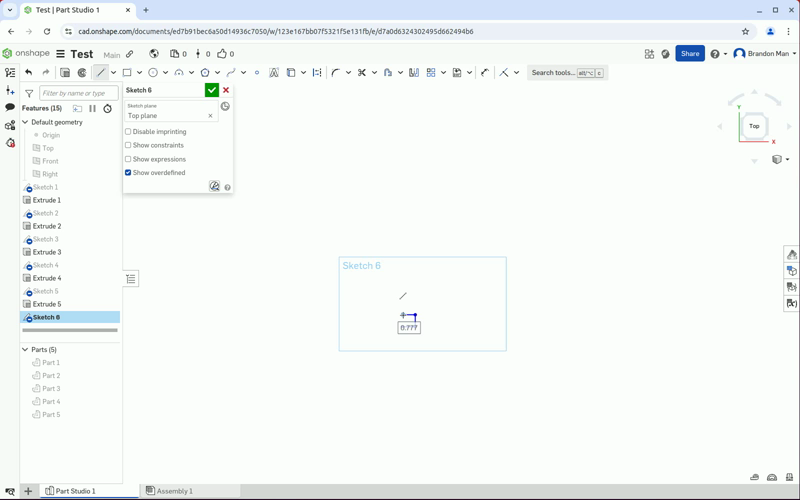
scroll(-6)
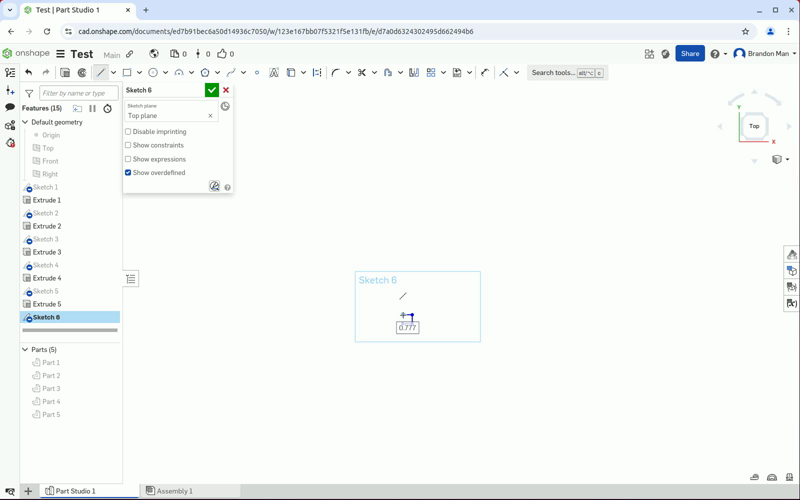
scroll(-6)
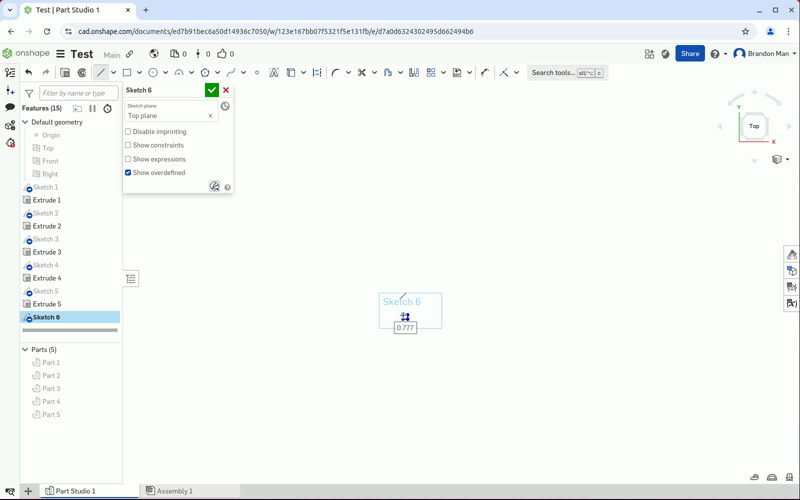
key_up(shift)
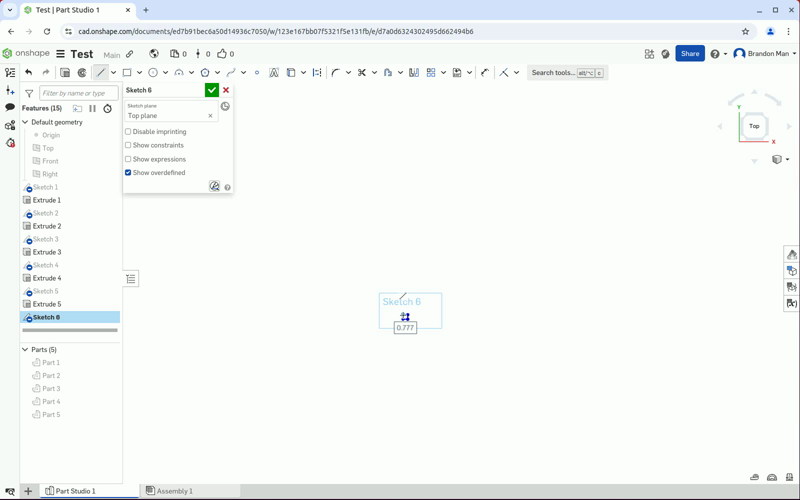
mouse_move(433, 314)
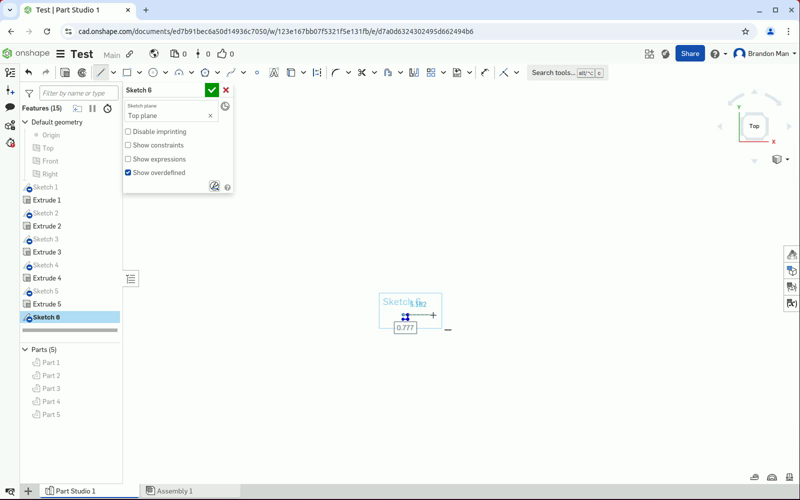
key_down(shift)
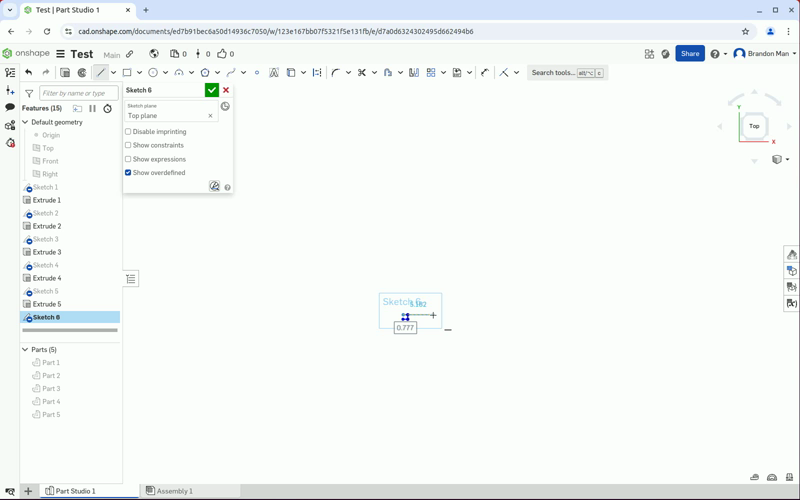
mouse_move(403, 319)
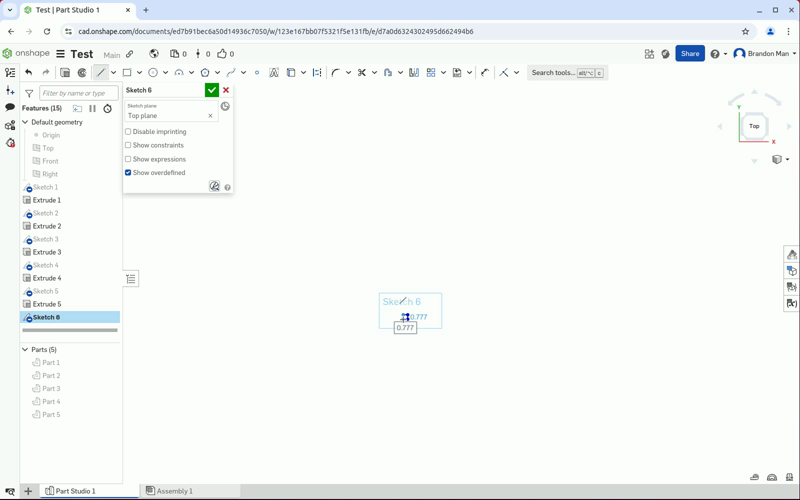
scroll(6)
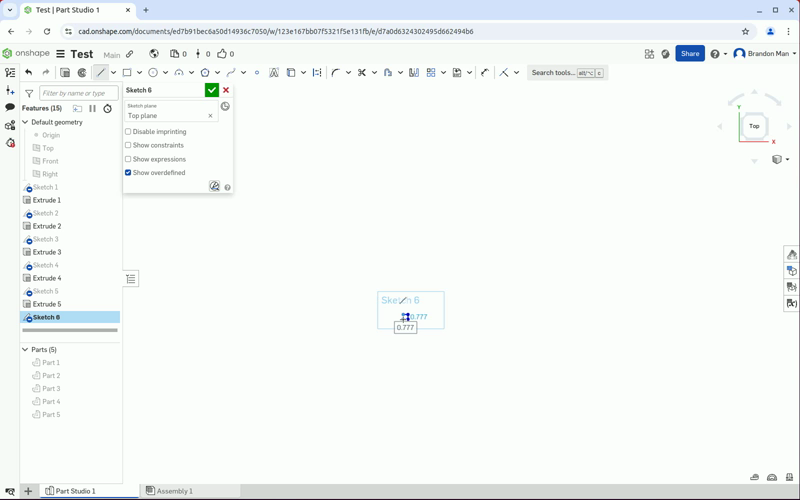
scroll(6)
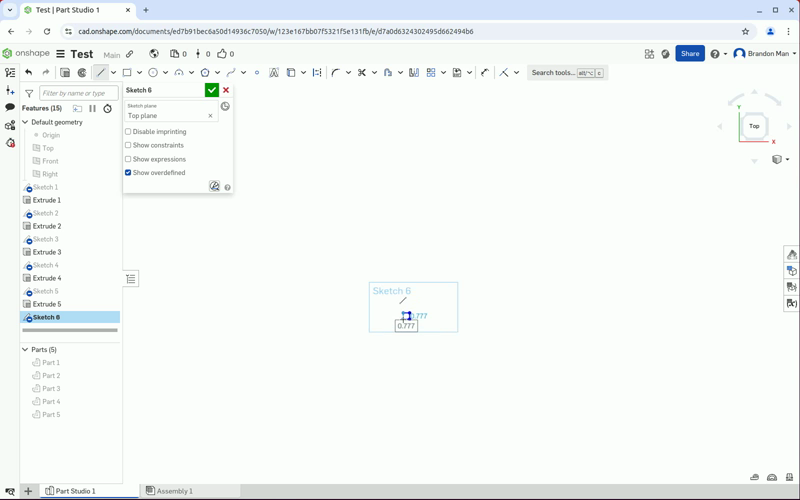
scroll(6)
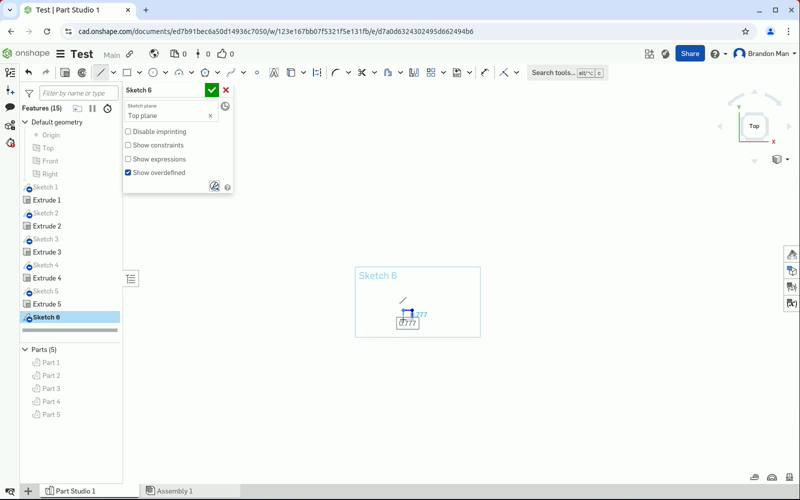
scroll(6)
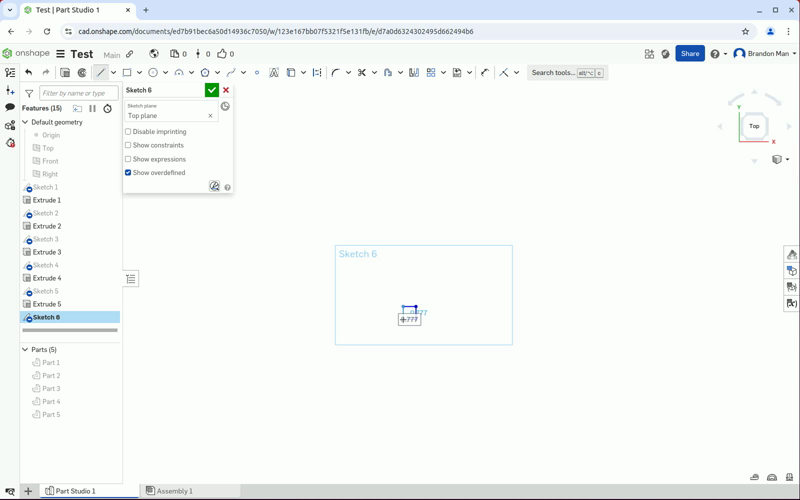
scroll(6)
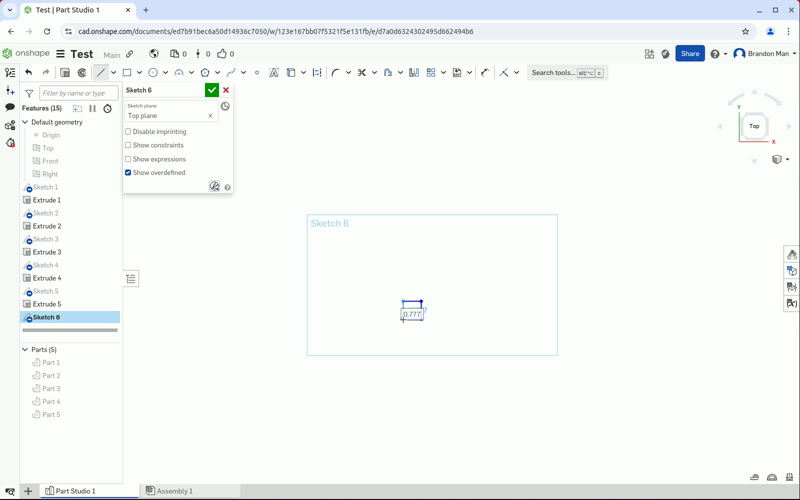
scroll(6)
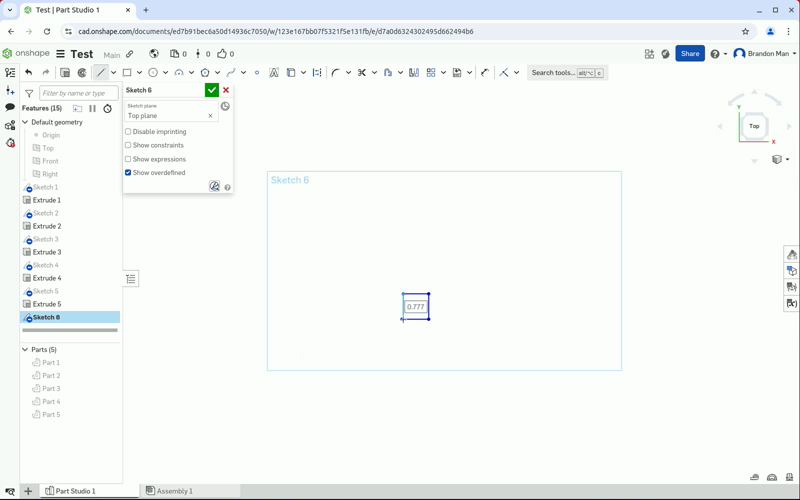
scroll(6)
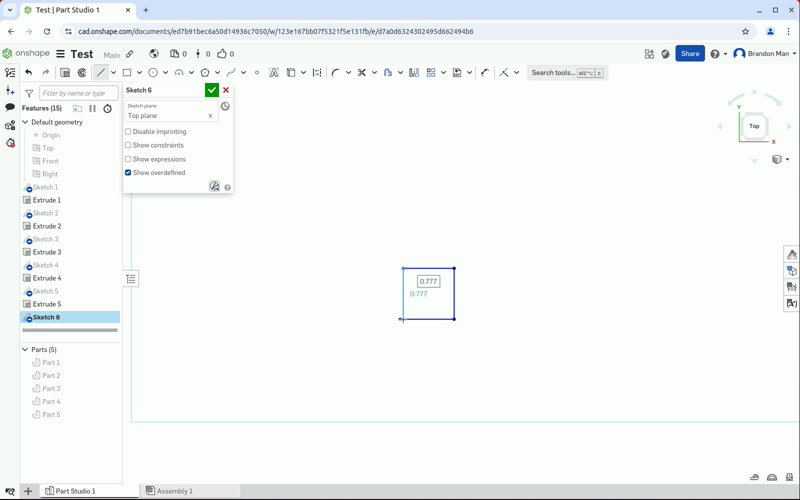
key_up(shift)
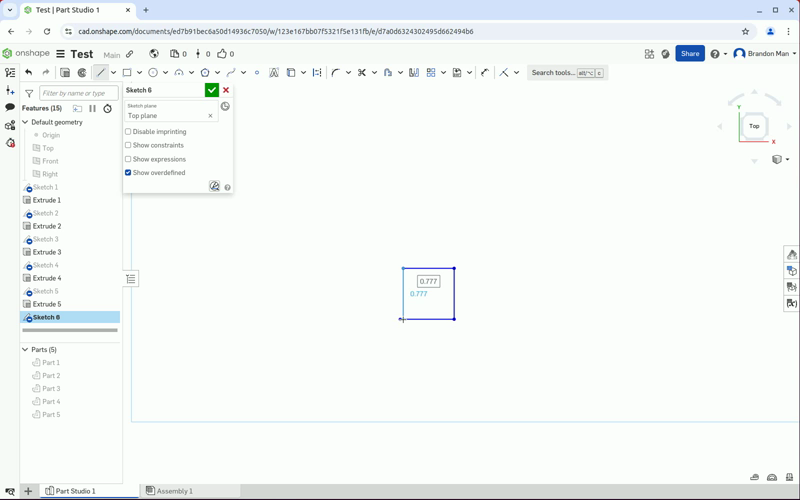
click(403, 319)
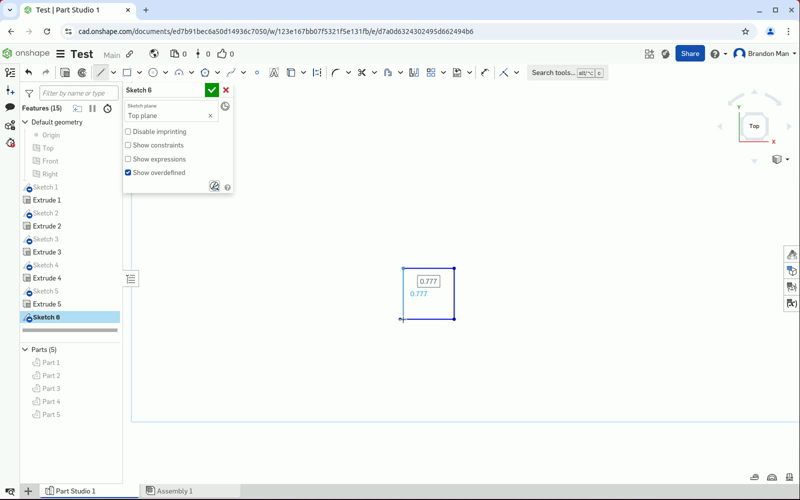
scroll(-6)
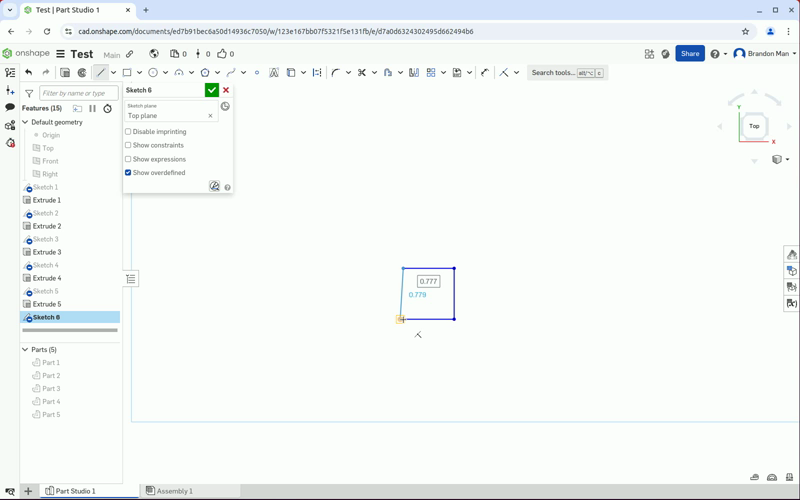
scroll(-6)
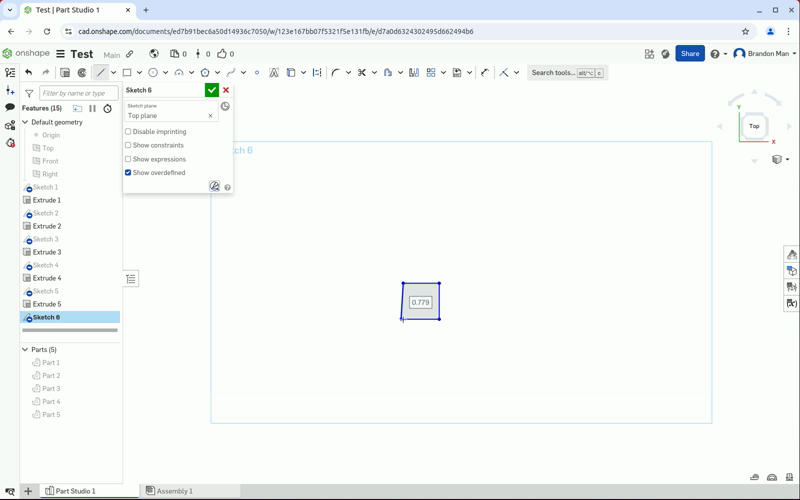
scroll(-6)
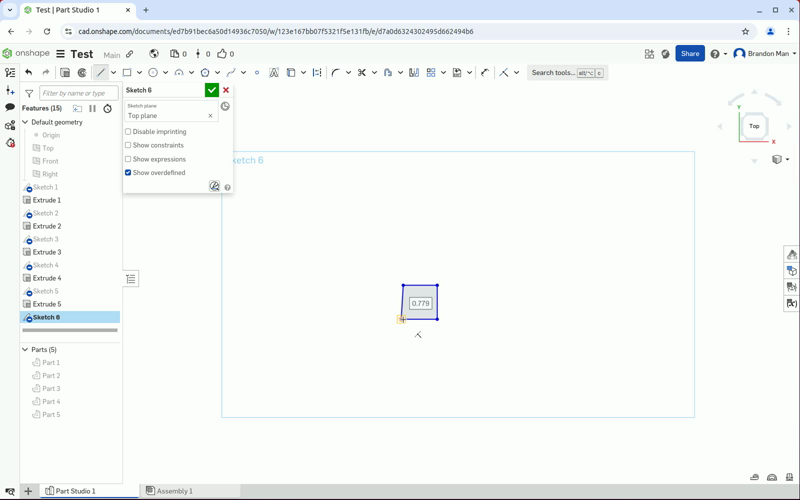
scroll(-6)
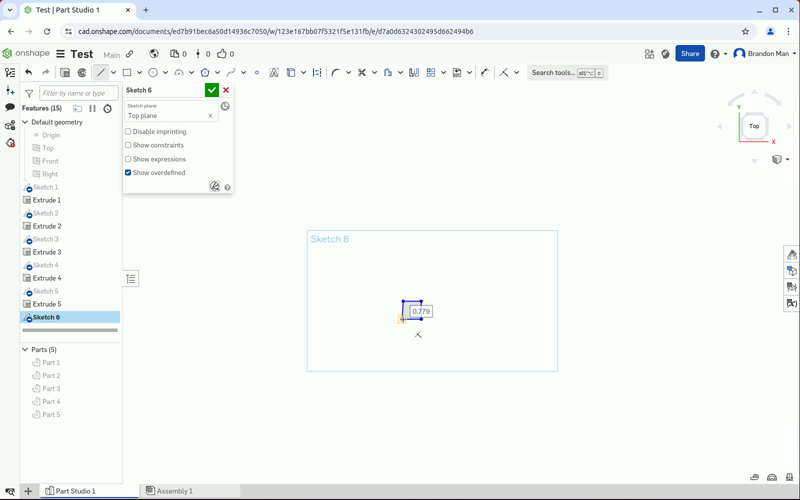
scroll(-6)
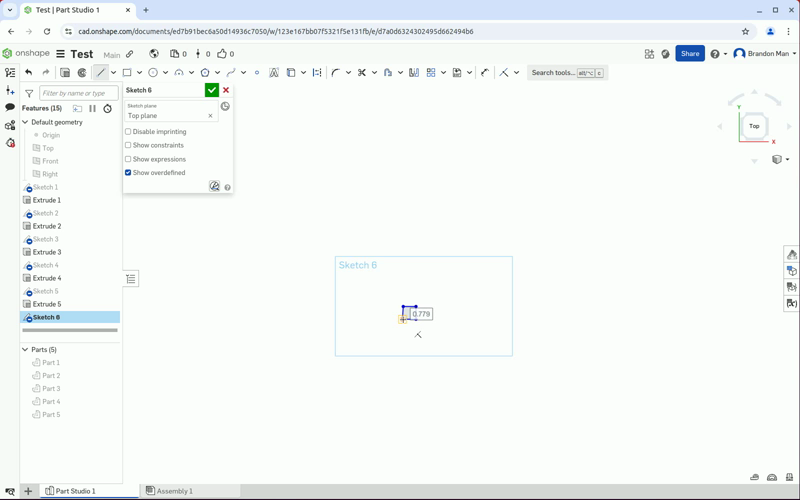
scroll(-6)
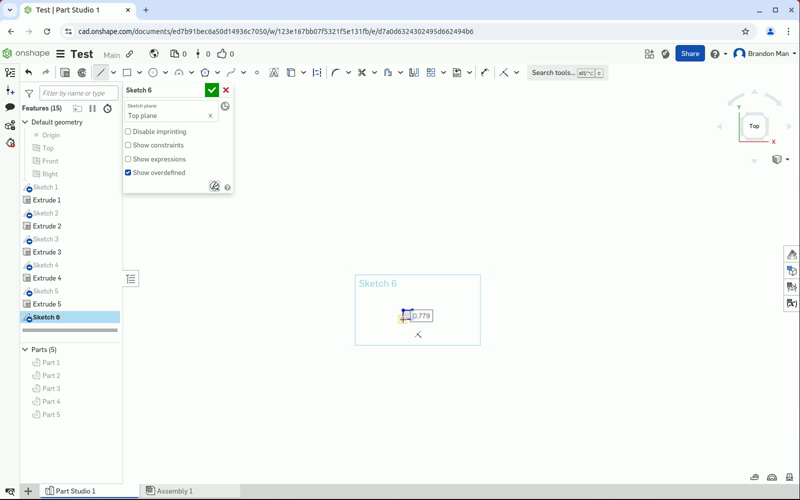
scroll(-6)
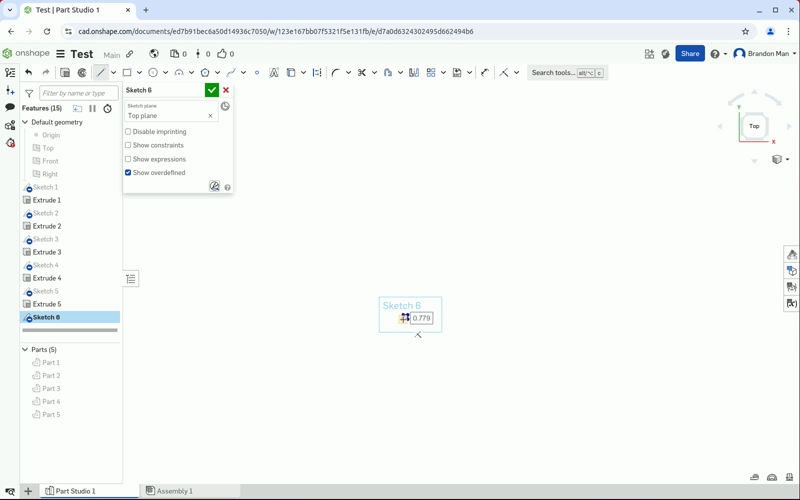
key(esc)
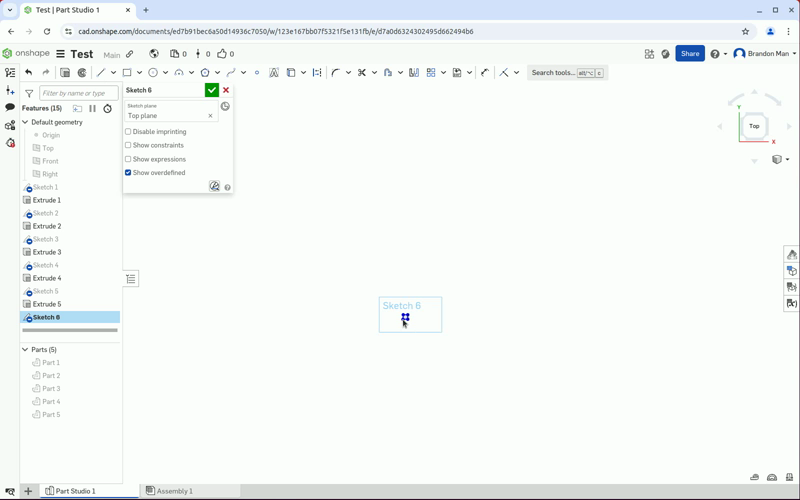
mouse_move(406, 317)
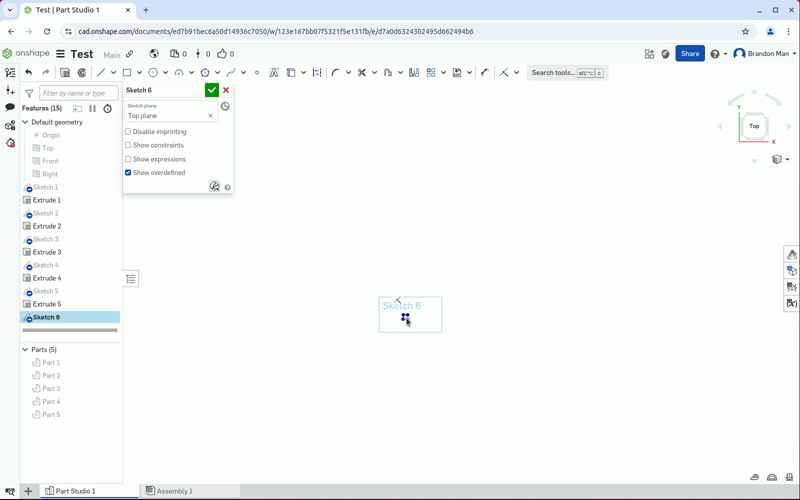
scroll(6)
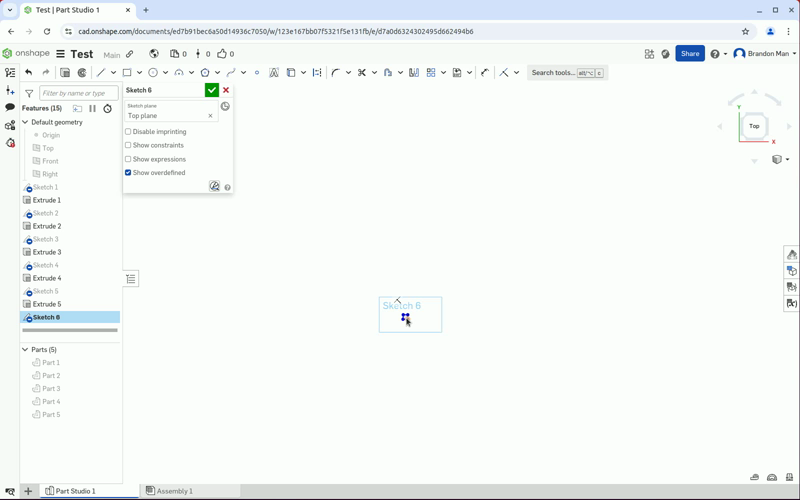
scroll(6)
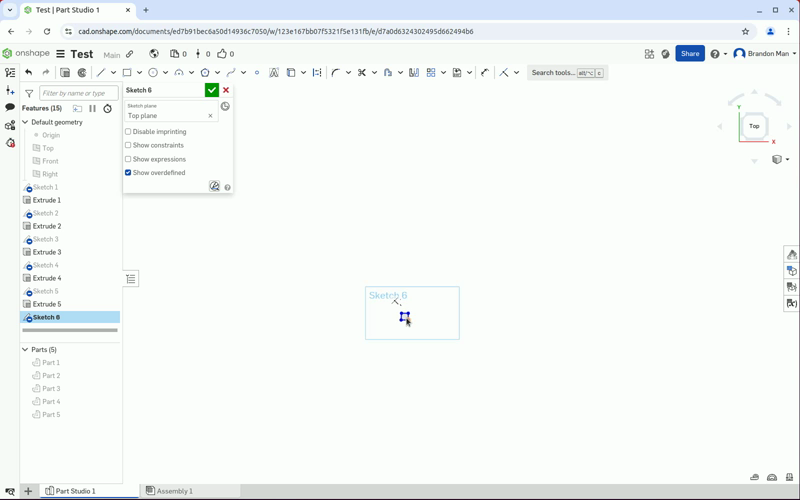
scroll(6)
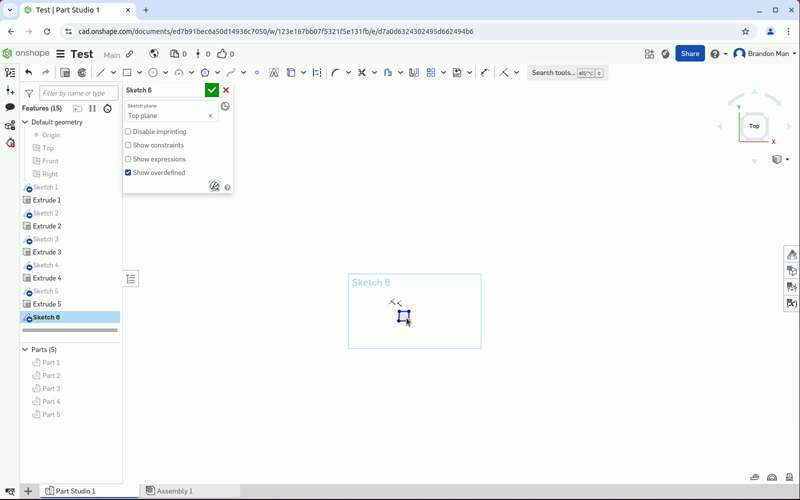
scroll(6)
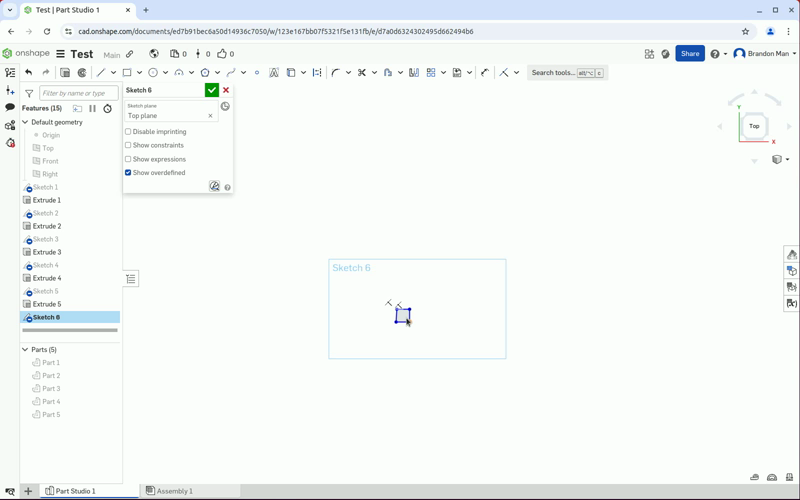
scroll(6)
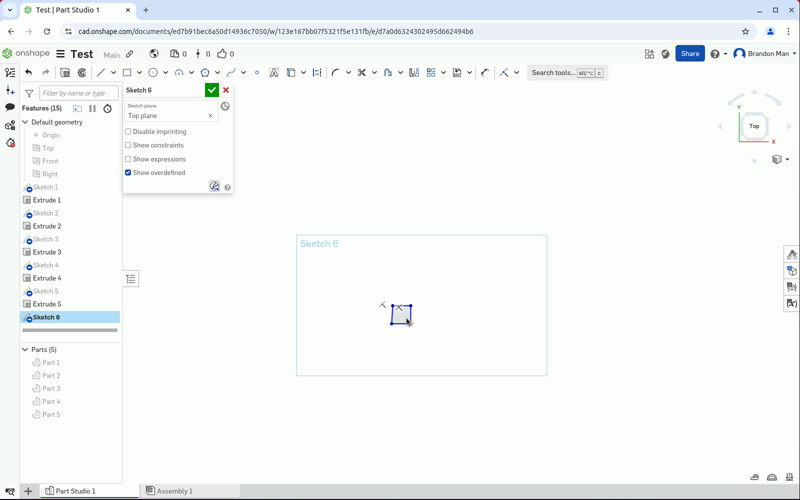
scroll(6)
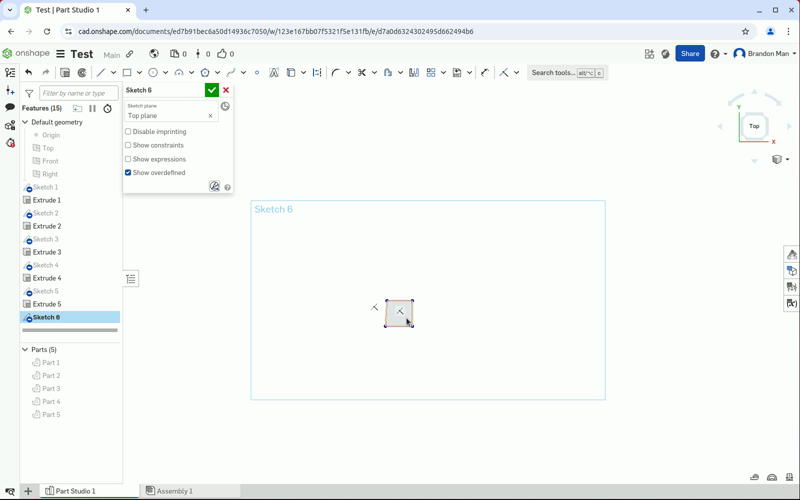
scroll(6)
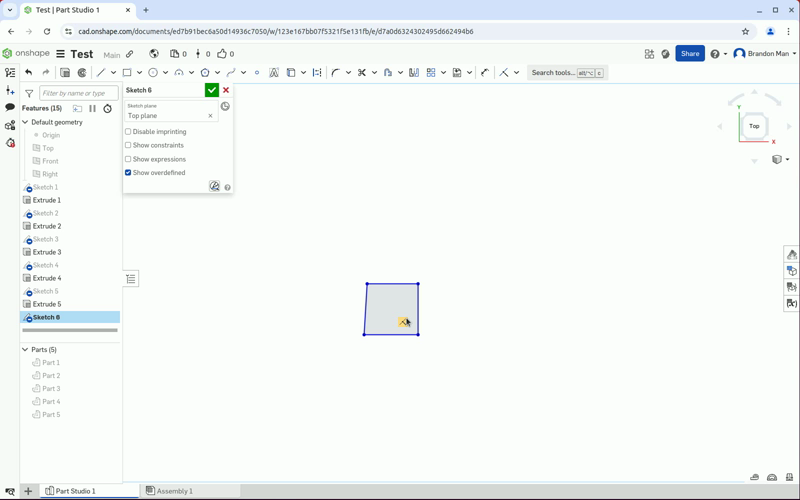
click(406, 317)
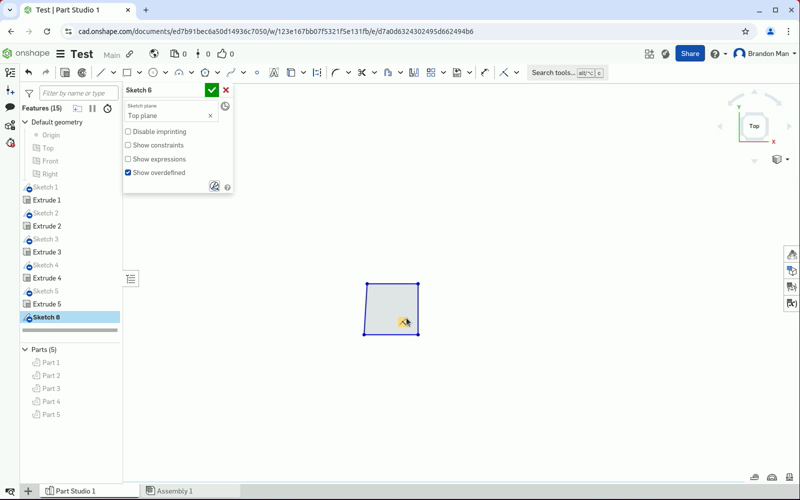
scroll(-6)
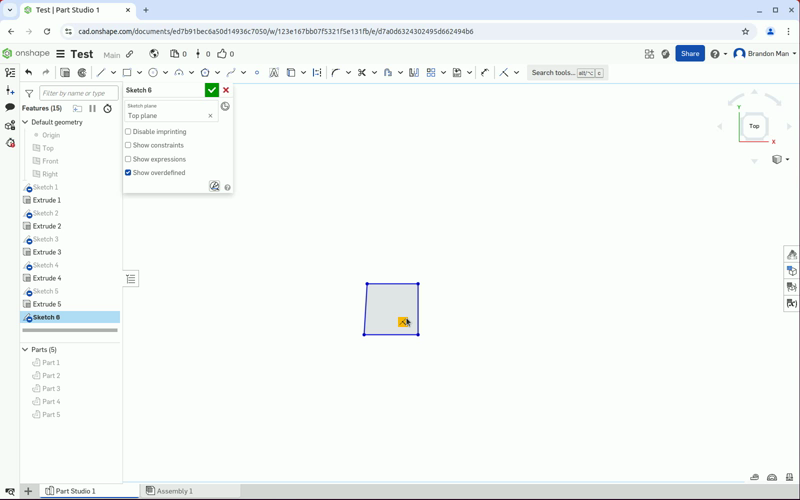
scroll(-6)
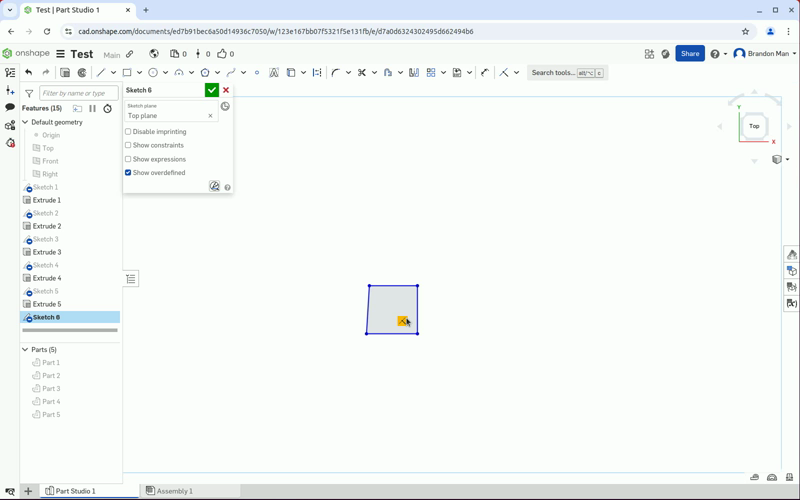
scroll(-6)
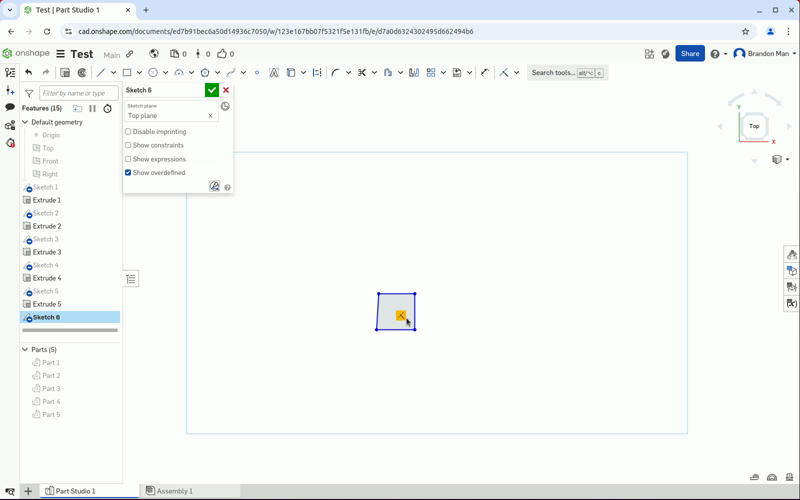
scroll(-6)
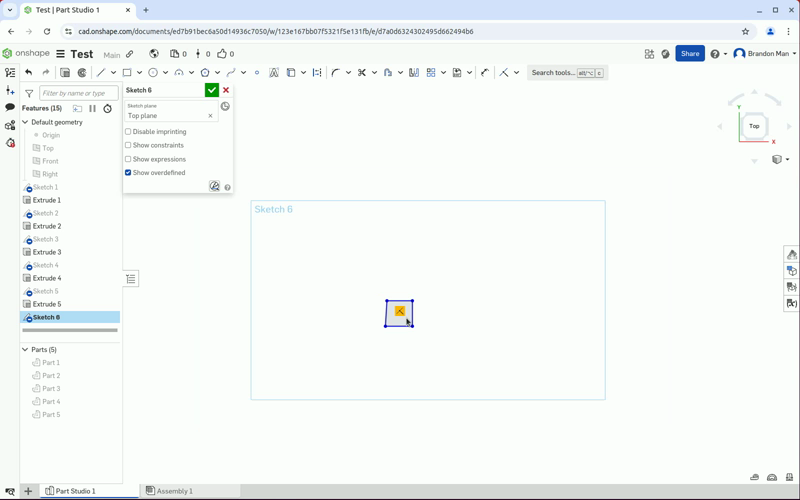
scroll(-6)
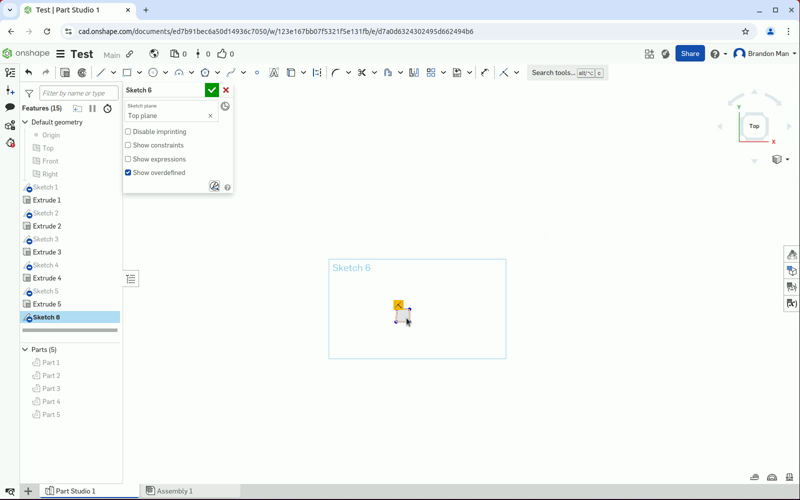
scroll(-6)
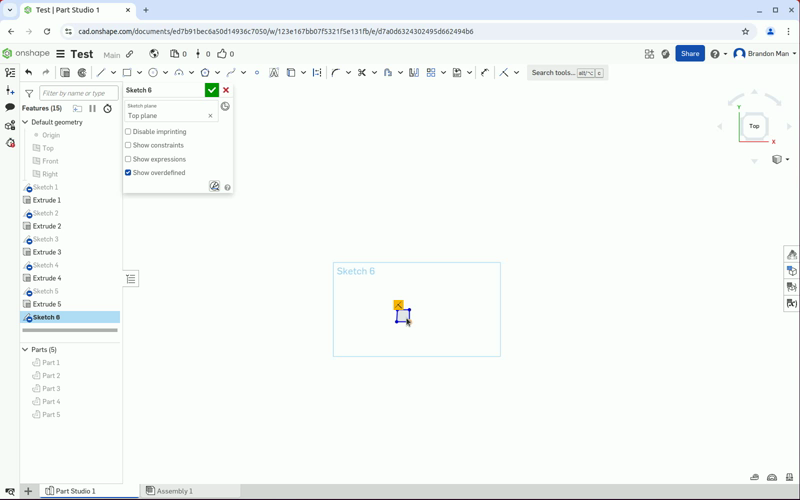
scroll(-6)
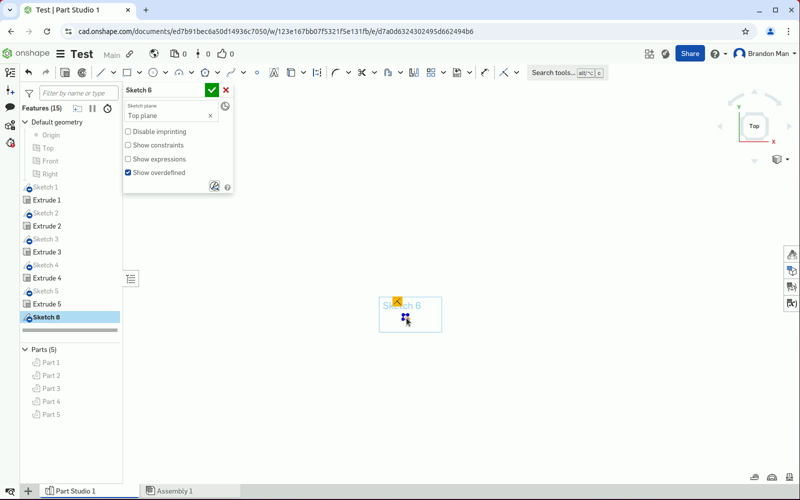
mouse_move(73, 352)
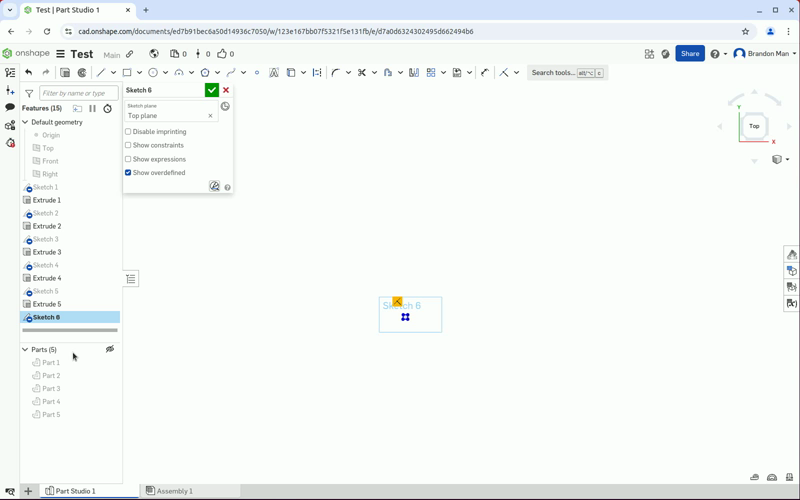
key(shift+y)
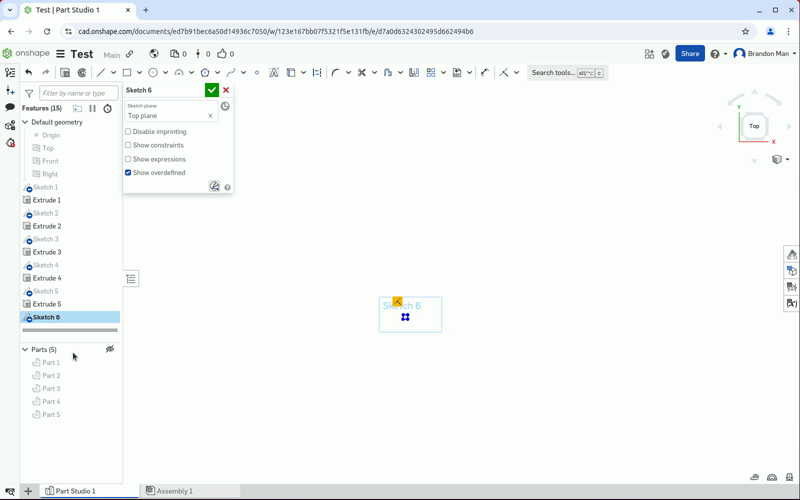
key(shift+e)
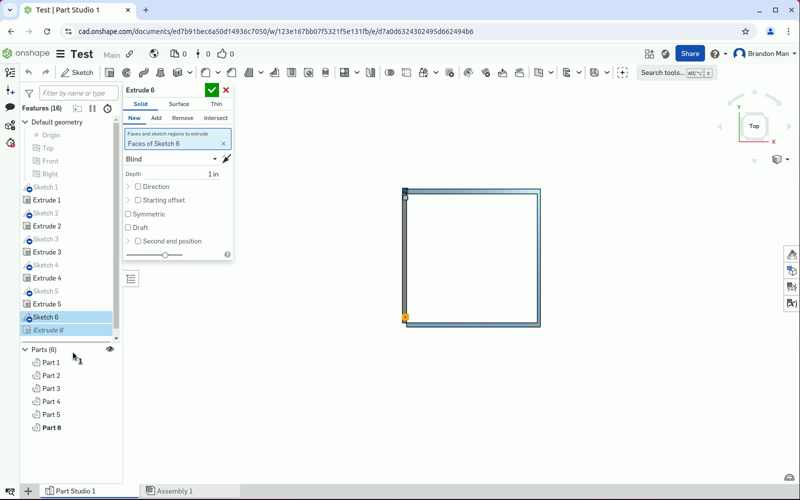
mouse_move(143, 106)
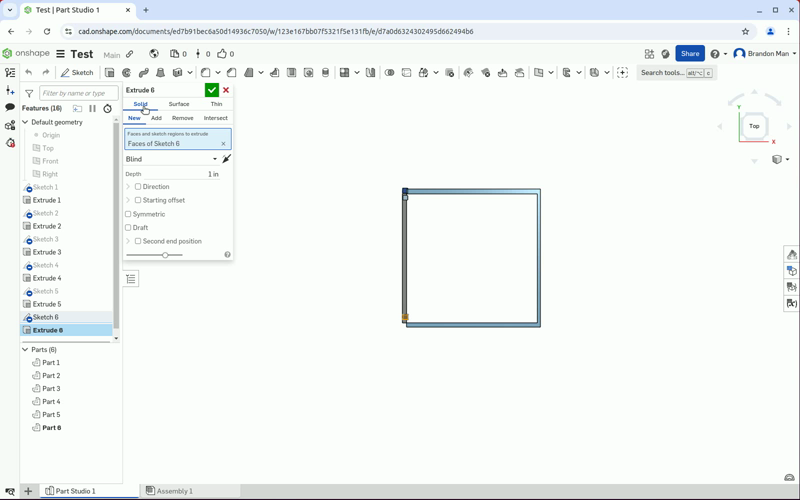
click(143, 106)
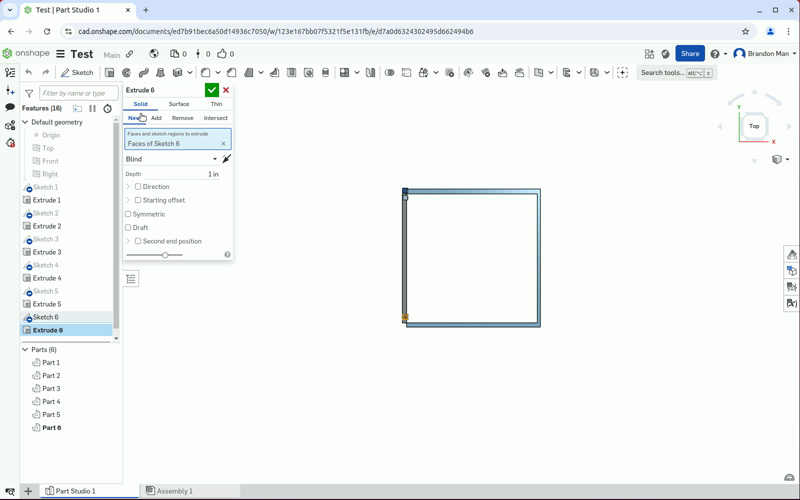
mouse_move(137, 120)
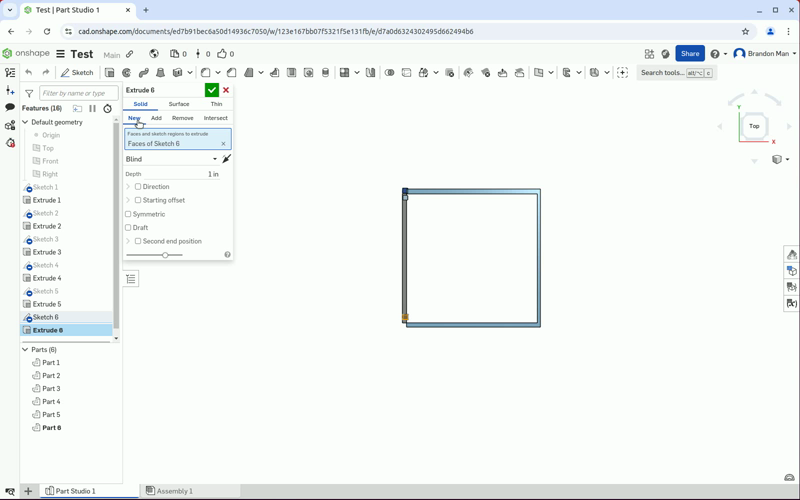
click(137, 120)
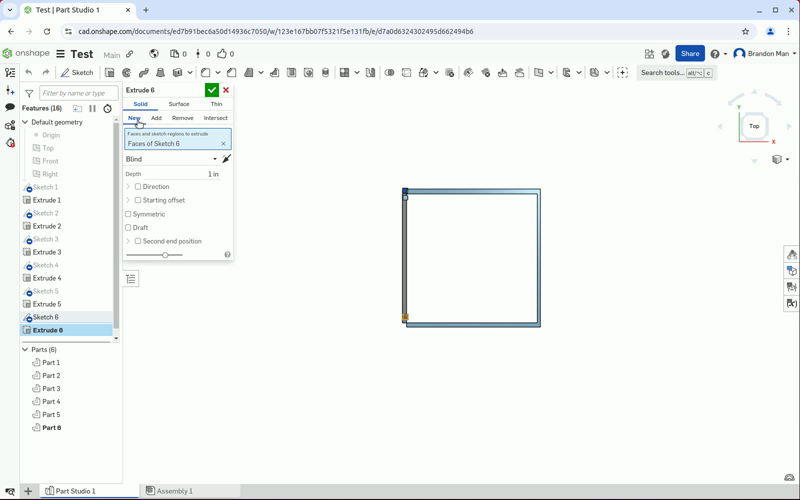
key(tab, 4)
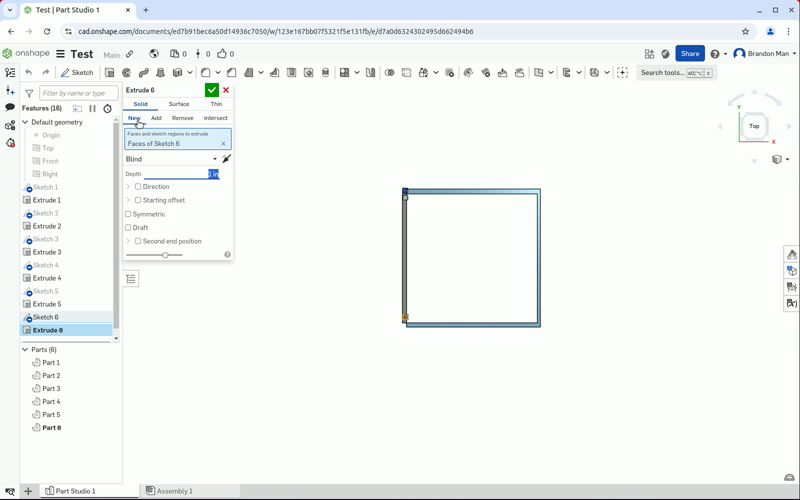
text(23.108)
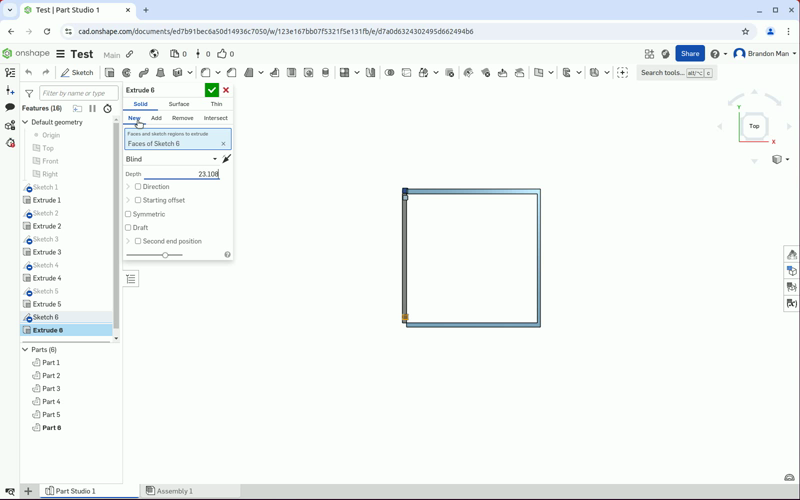
key(enter)
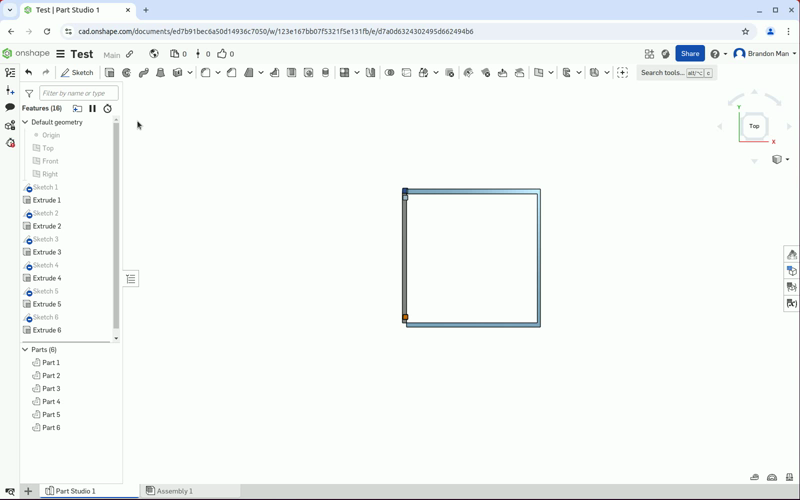
key(shift+h)
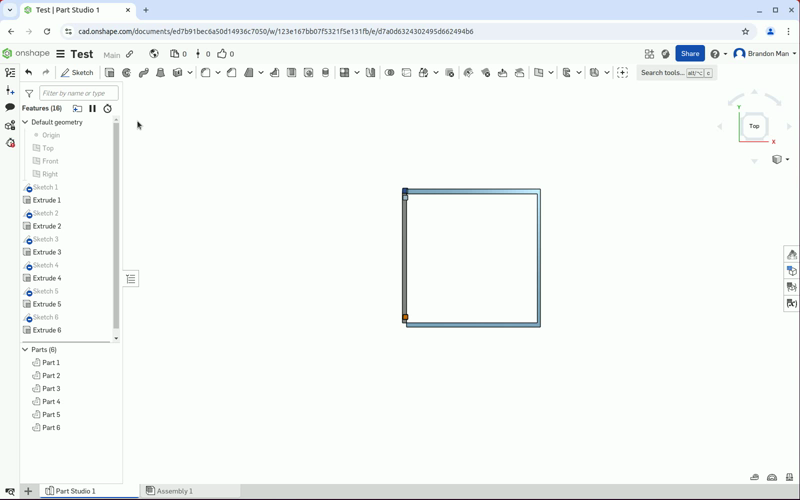
key(shift+h)
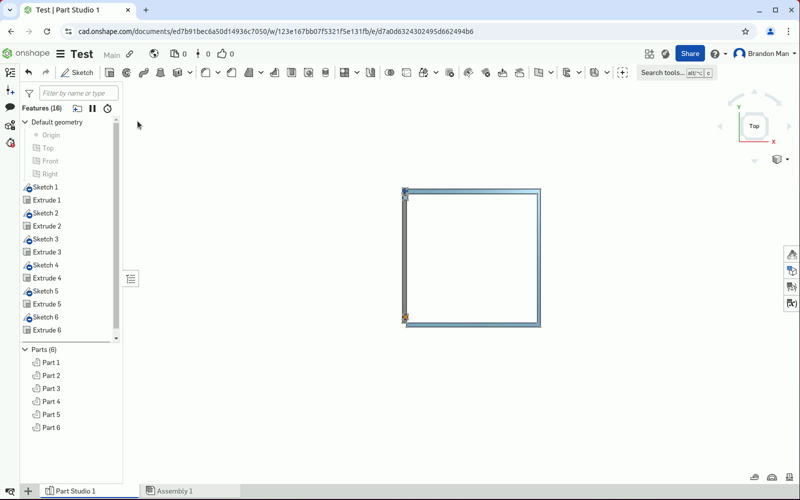
key(shift+7)
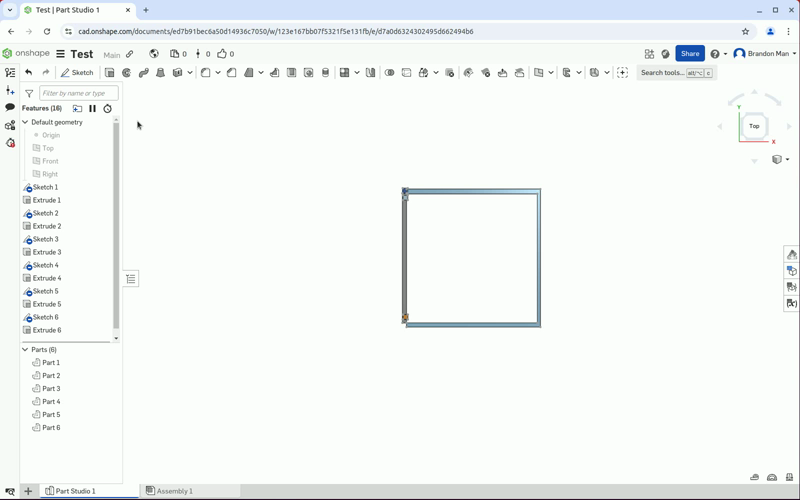
key(up, 3)
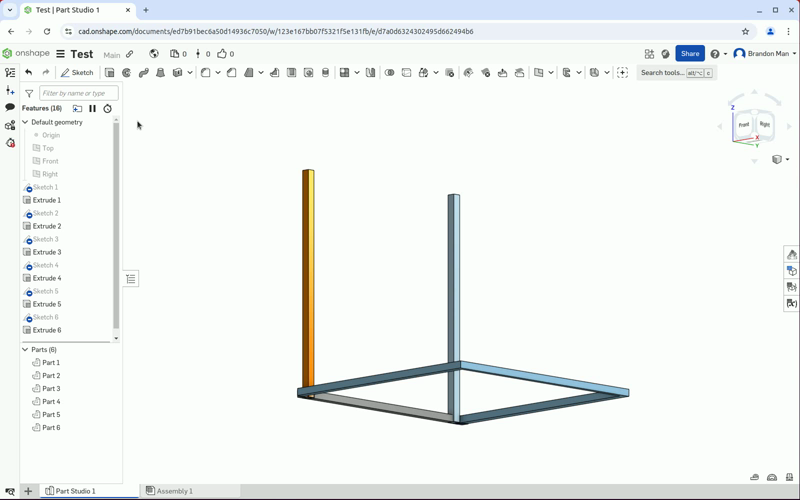
key(left, 3)
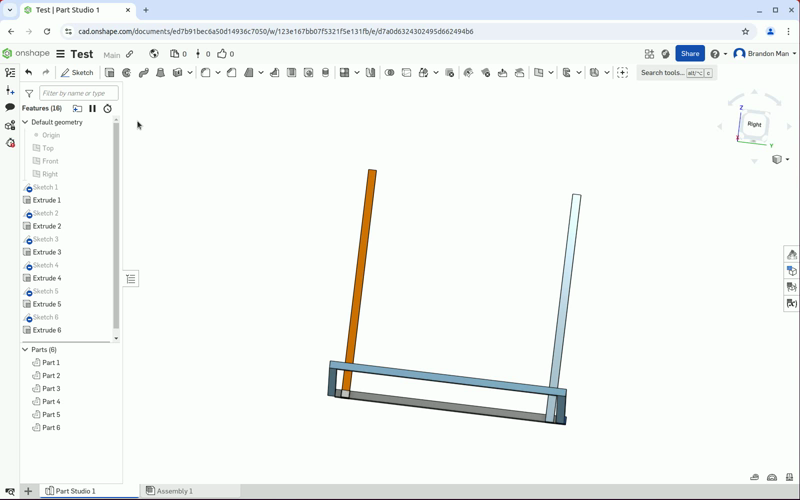
key(right, 3)
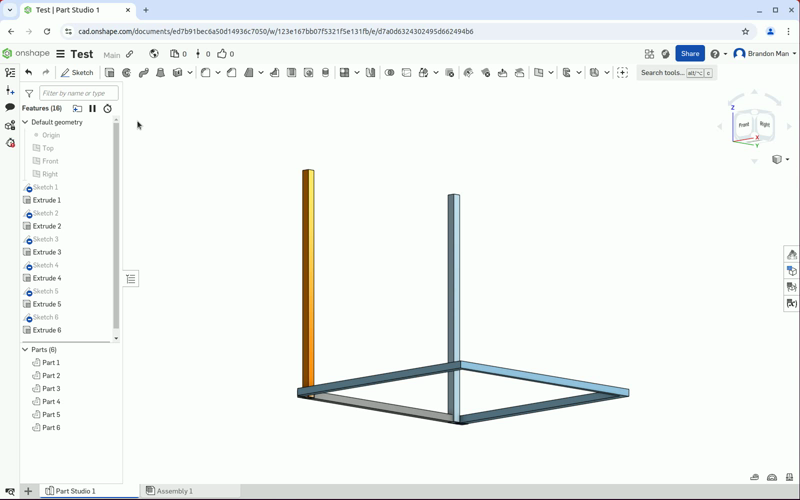
key(down, 3)
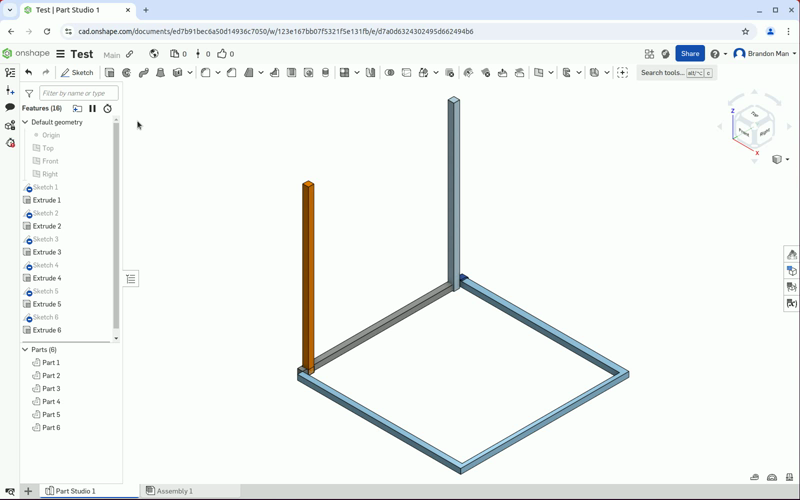
mouse_move(69, 189)
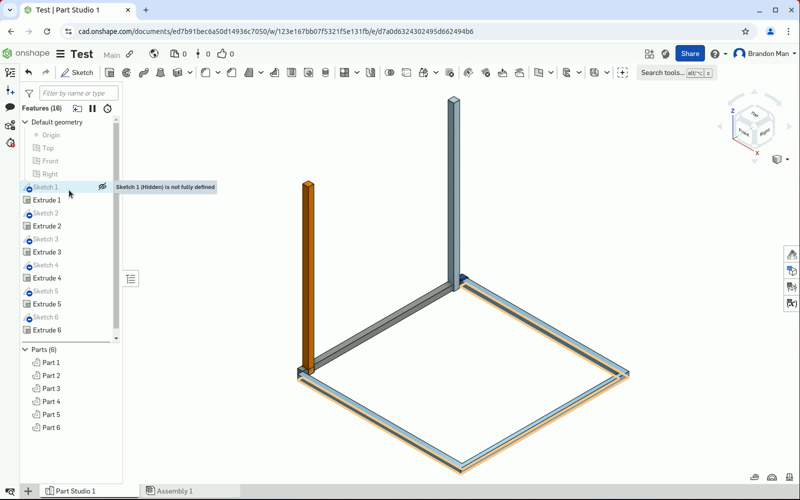
click(69, 189)